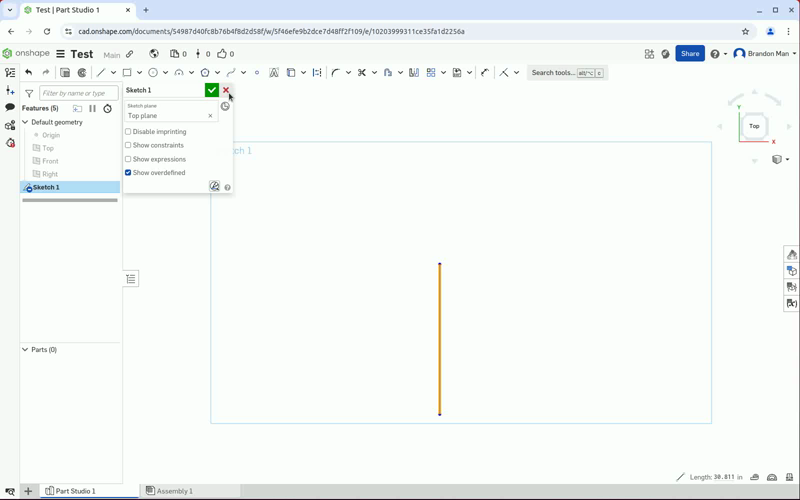
key(shift+h)
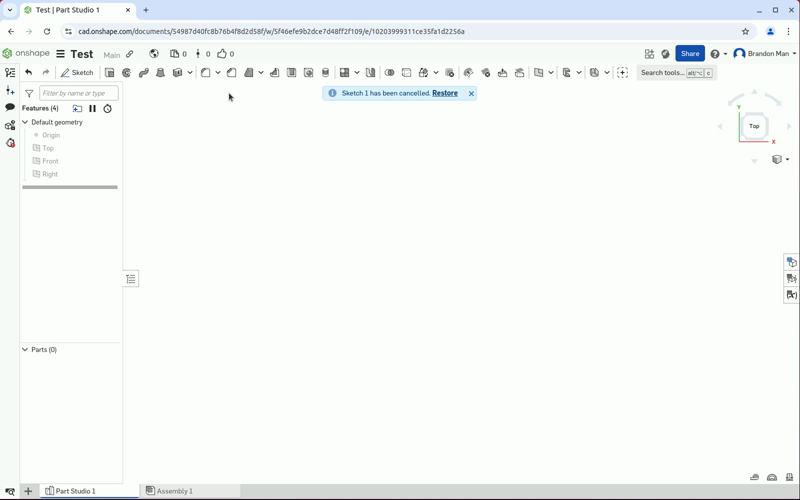
mouse_move(73, 352)
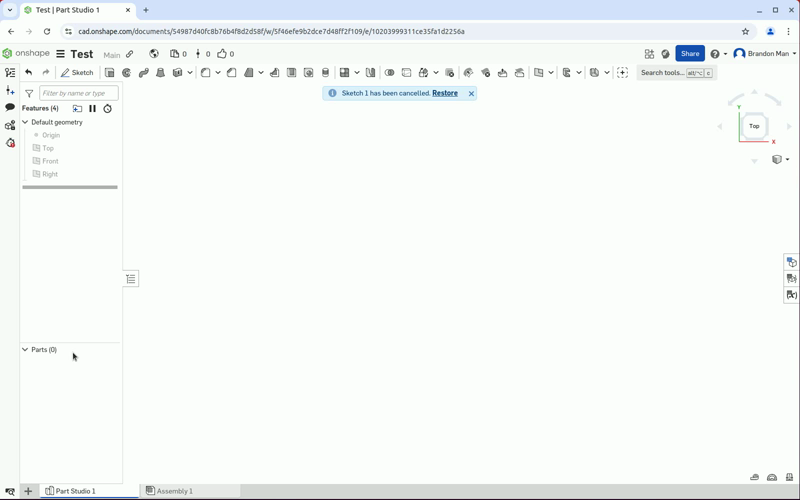
key(y)
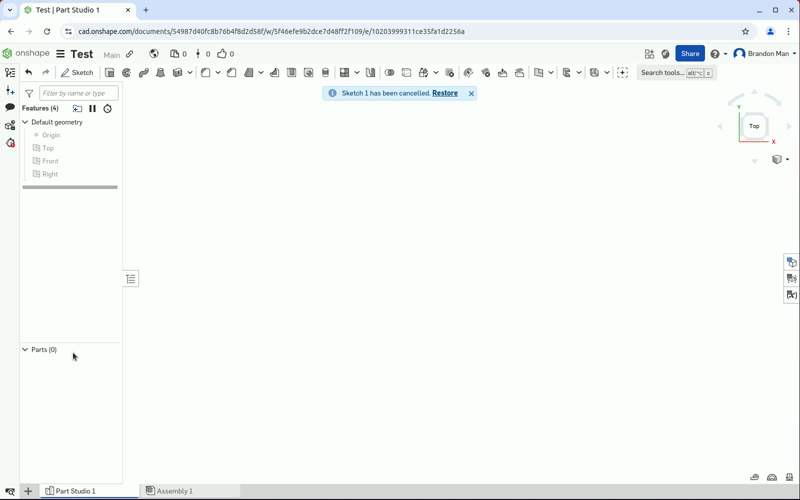
key(shift+p)
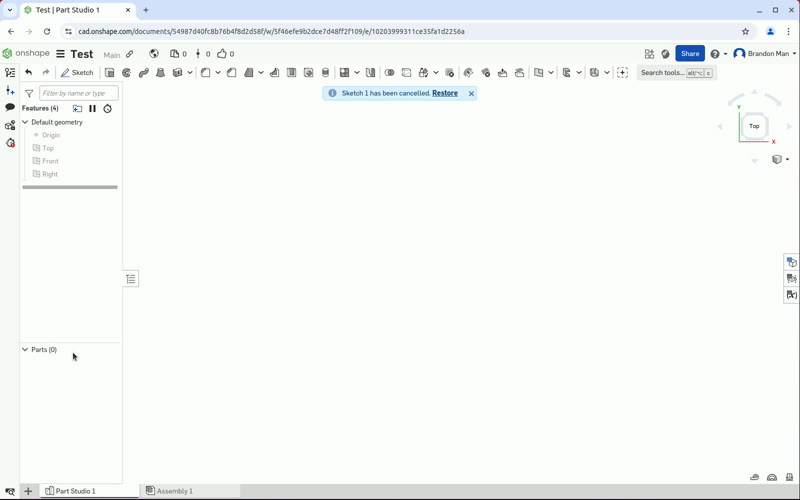
key(space)
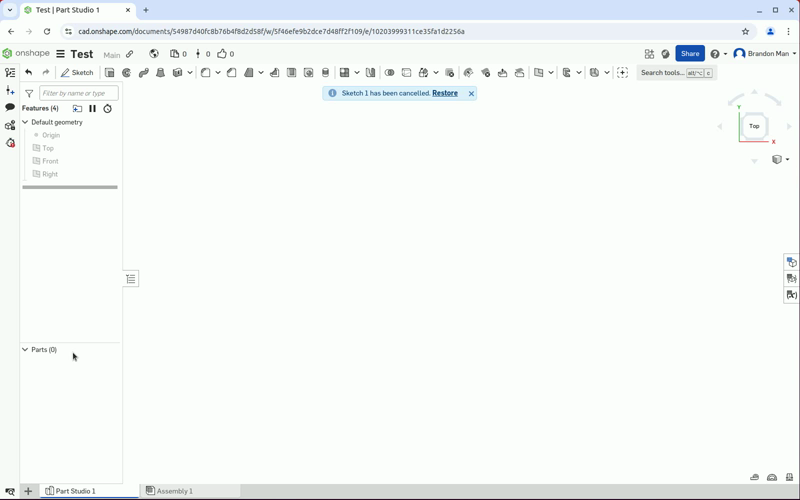
key_down(shift)
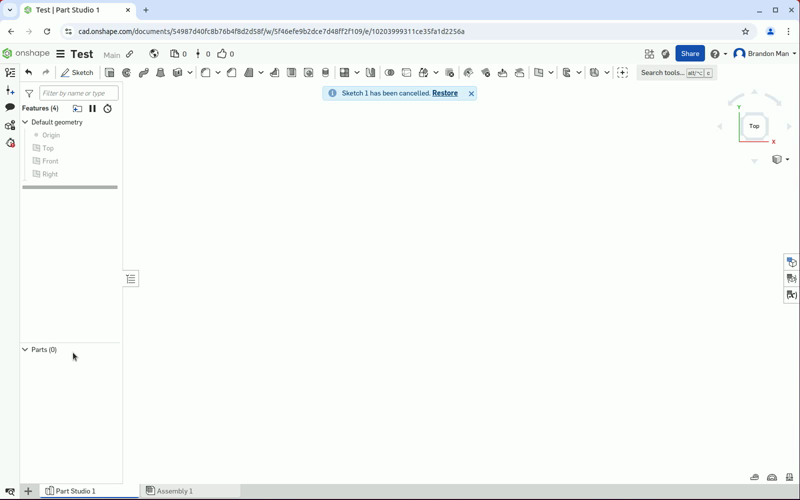
key(up)
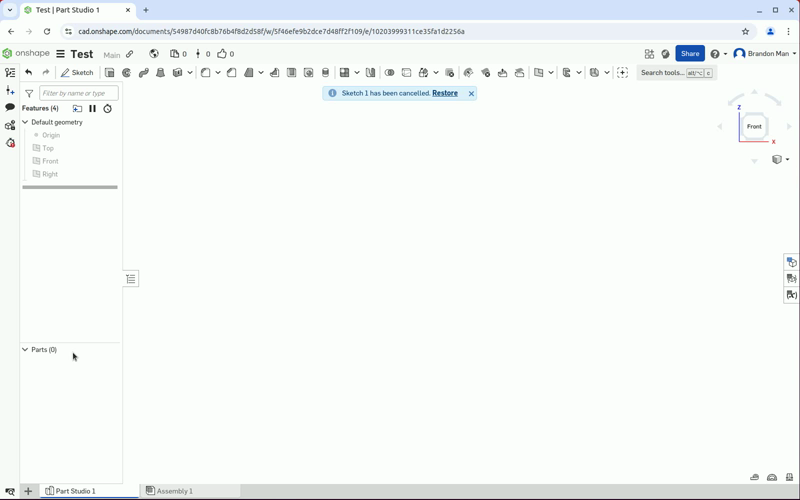
key_up(shift)
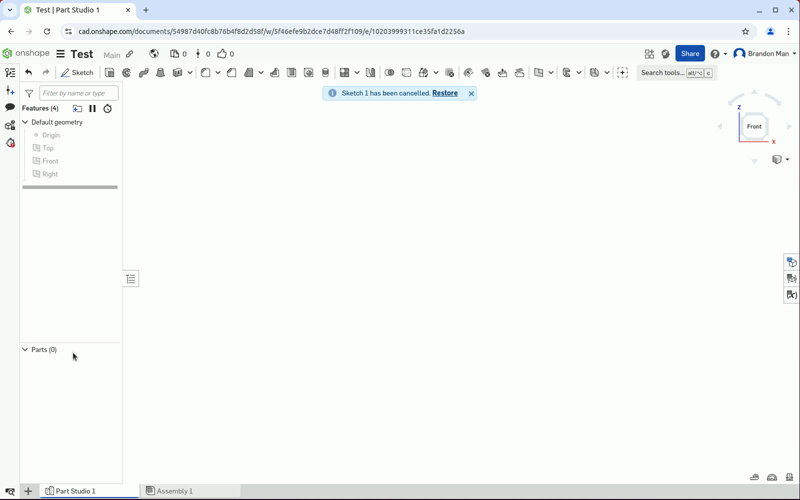
mouse_move(73, 352)
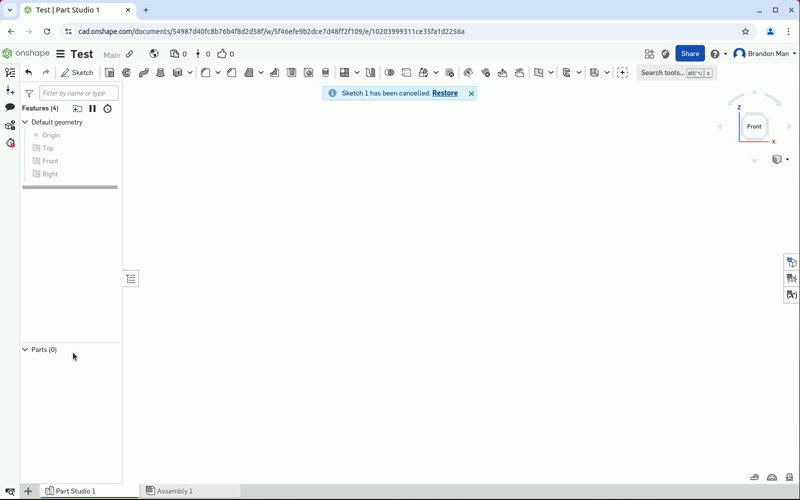
key(shift+y)
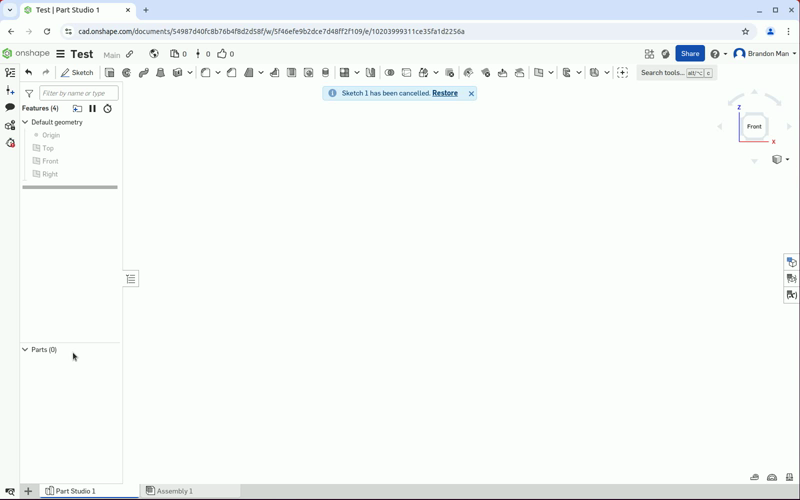
key(shift+s)
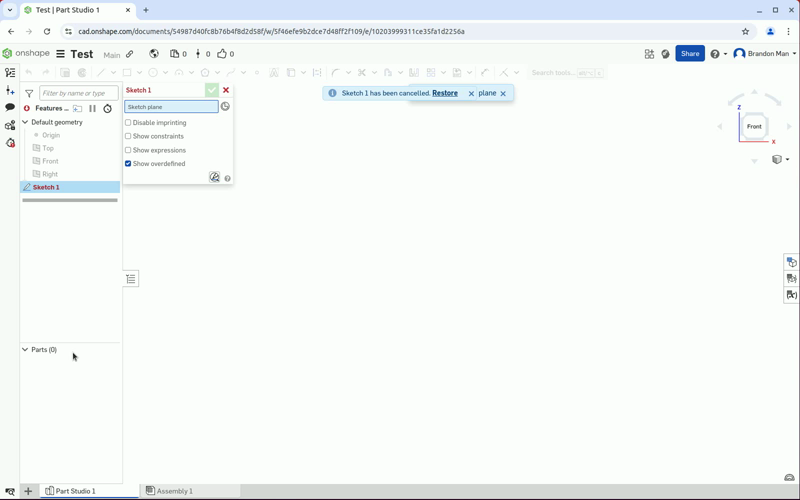
mouse_move(73, 163)
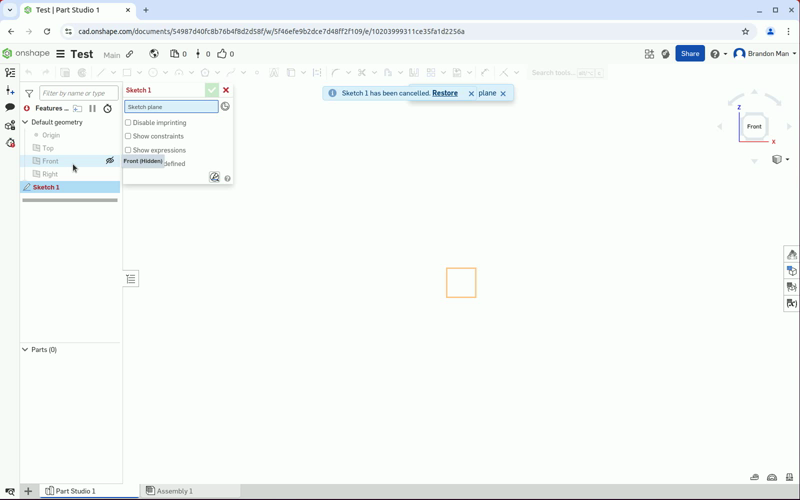
click(73, 163)
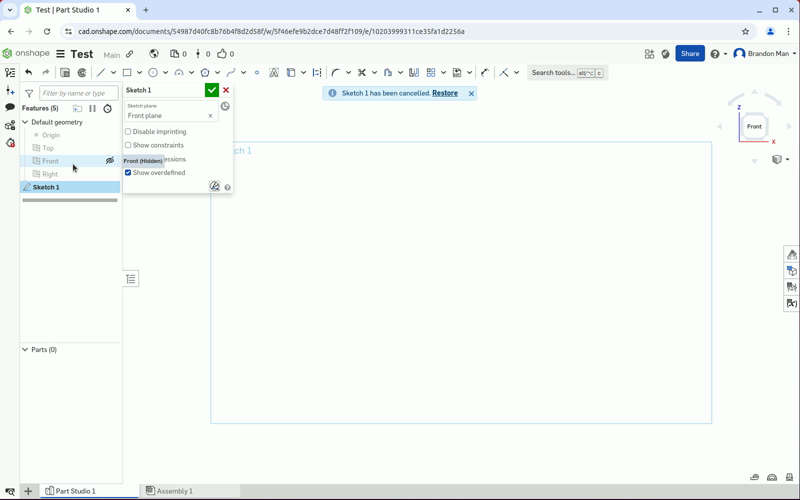
mouse_move(73, 352)
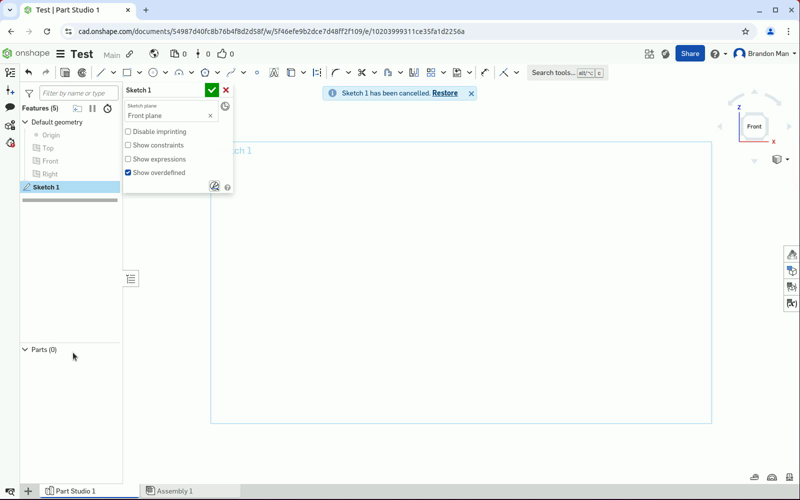
key(y)
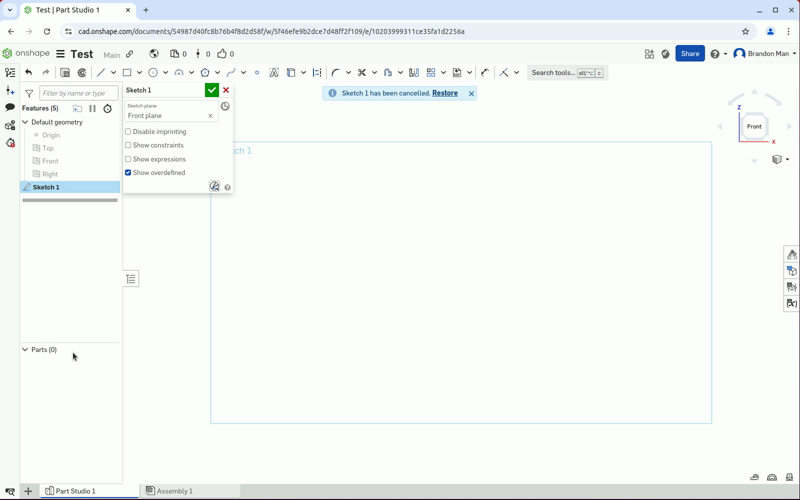
key(l)
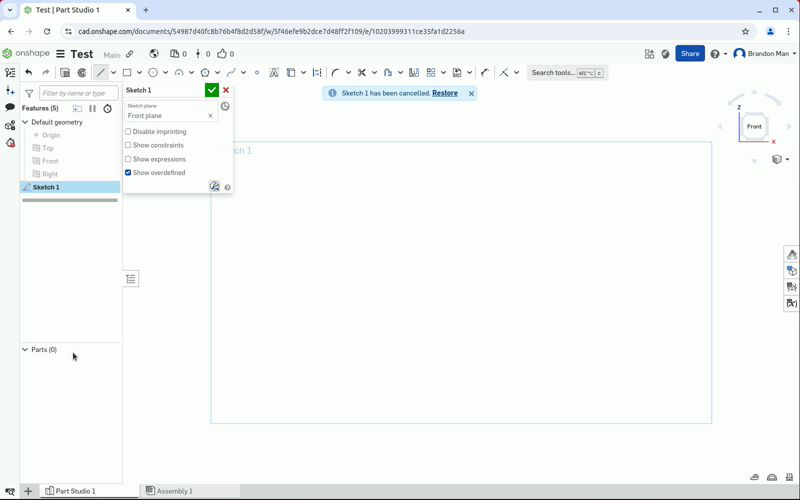
key_down(shift)
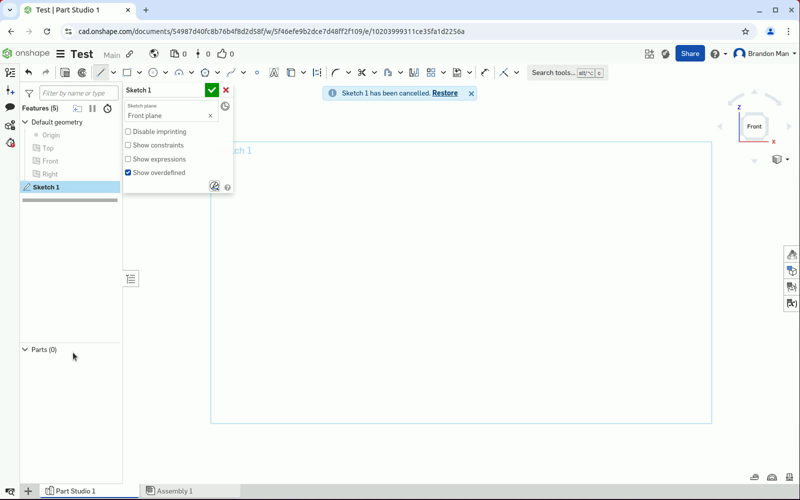
mouse_move(460, 282)
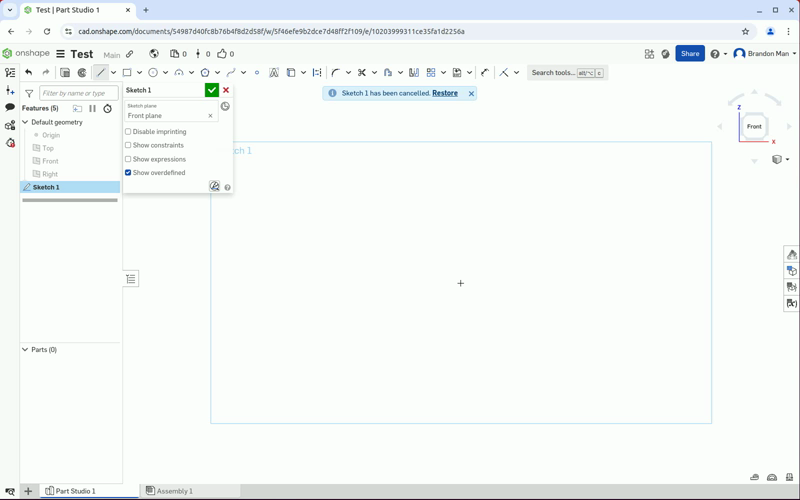
click(460, 282)
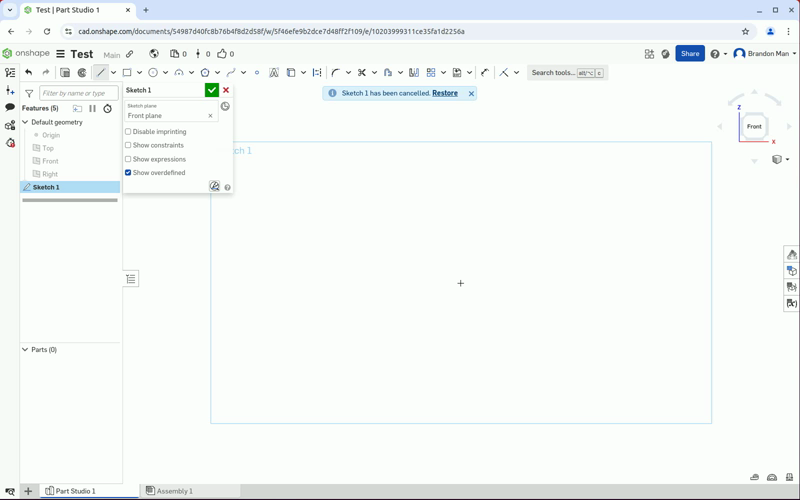
key_up(shift)
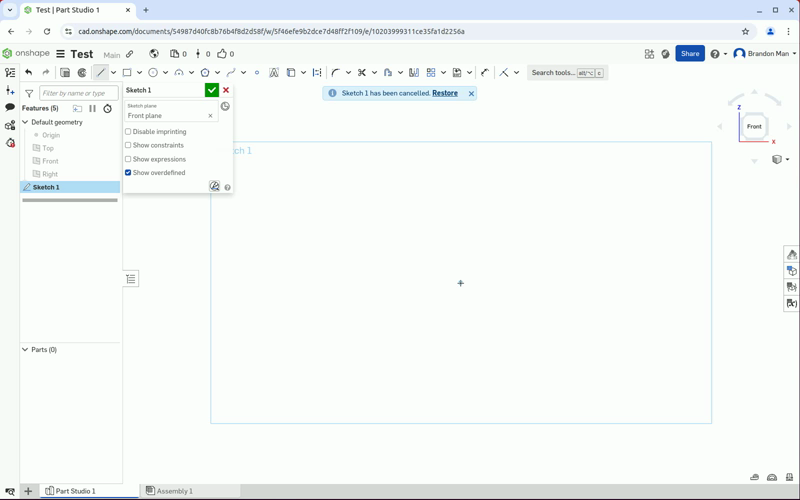
key_down(shift)
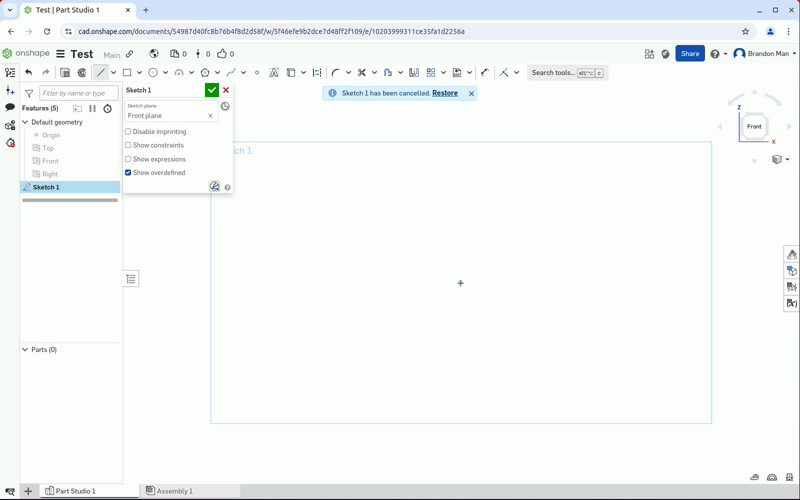
mouse_move(490, 282)
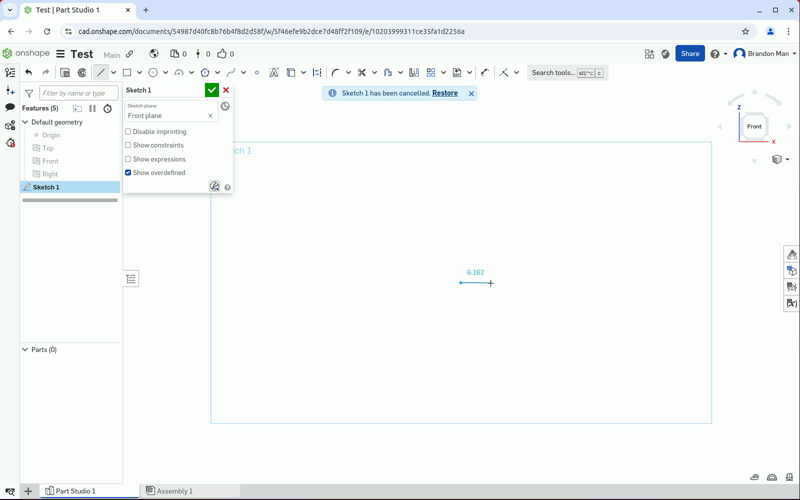
mouse_move(471, 282)
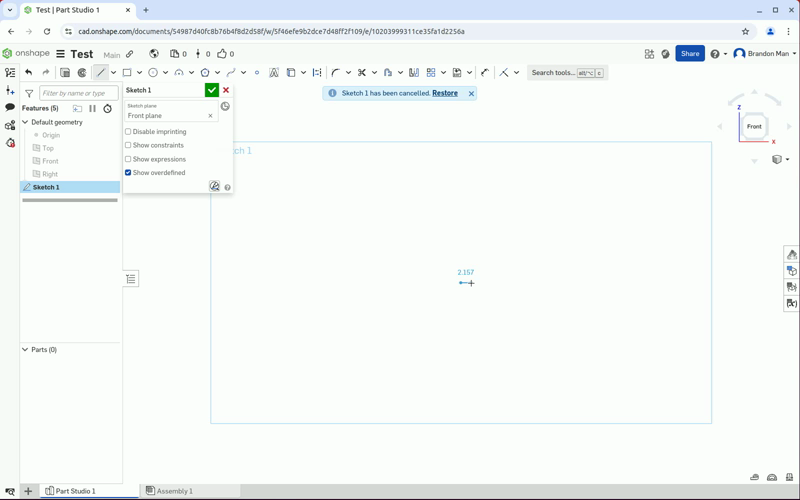
click(471, 282)
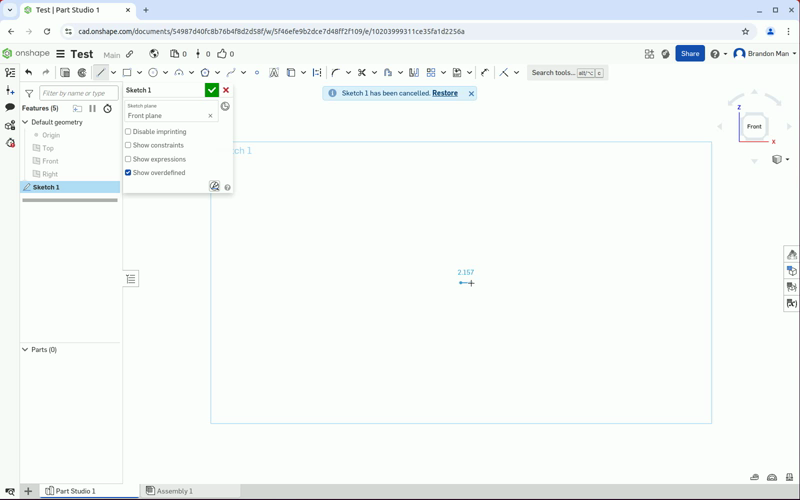
key_up(shift)
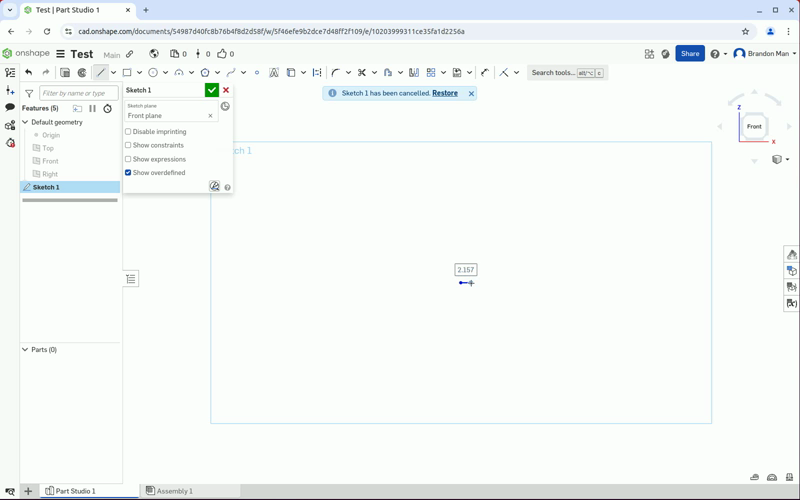
key_down(shift)
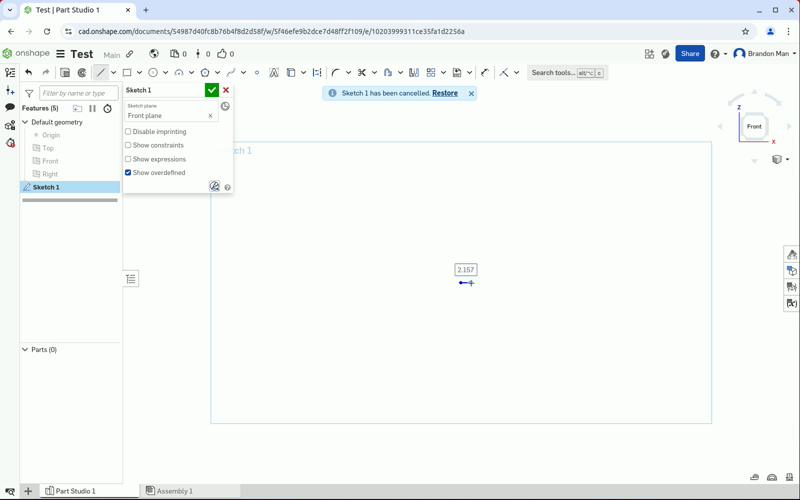
mouse_move(501, 282)
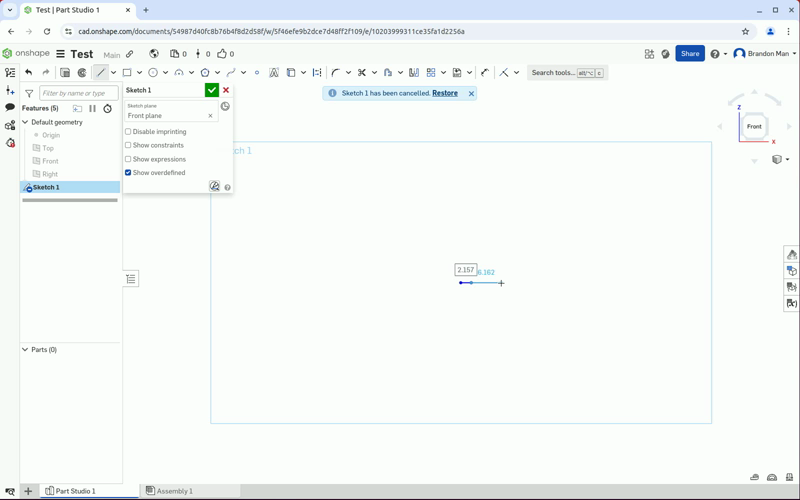
mouse_move(471, 281)
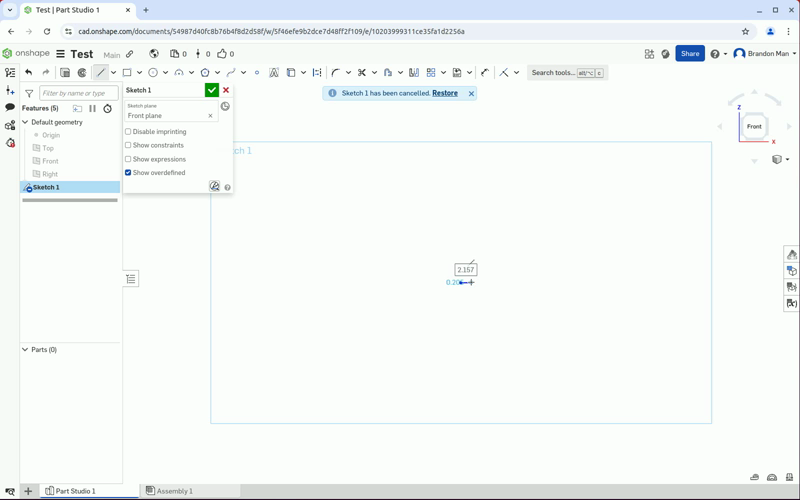
scroll(6)
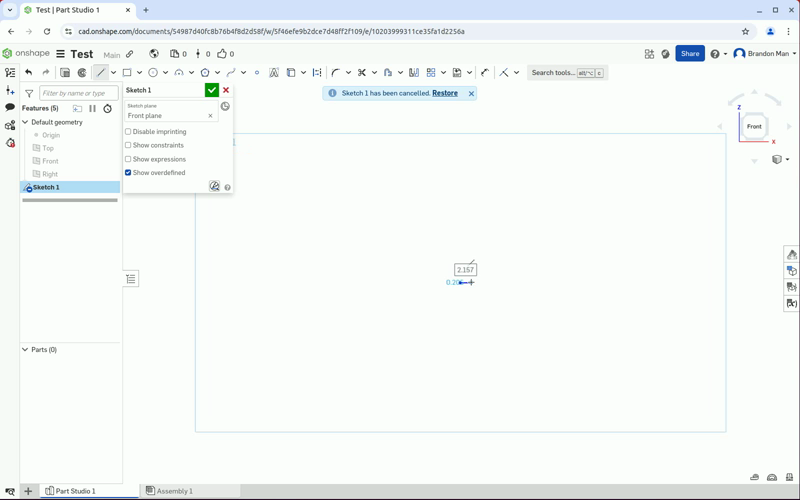
scroll(6)
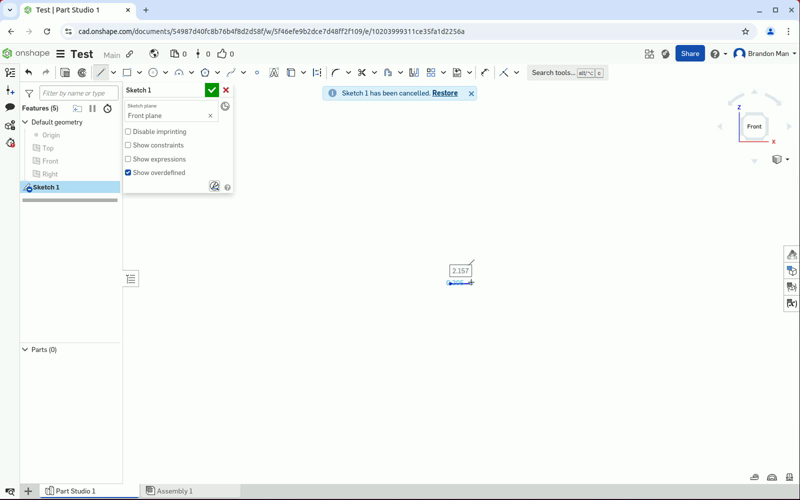
scroll(6)
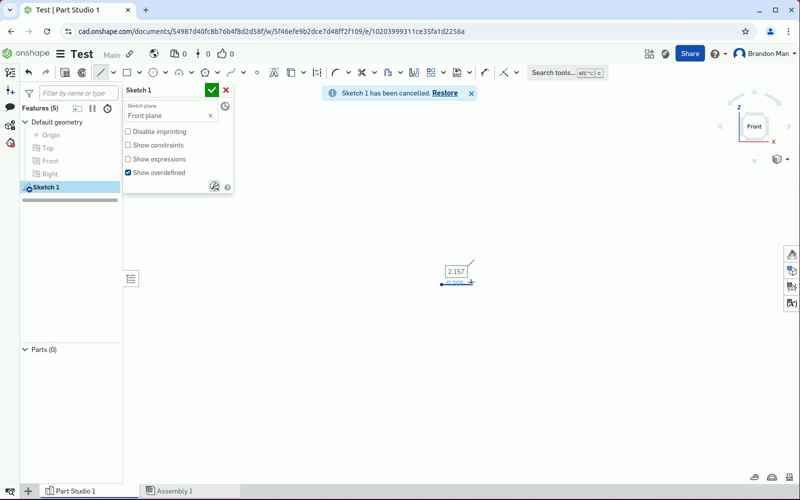
scroll(6)
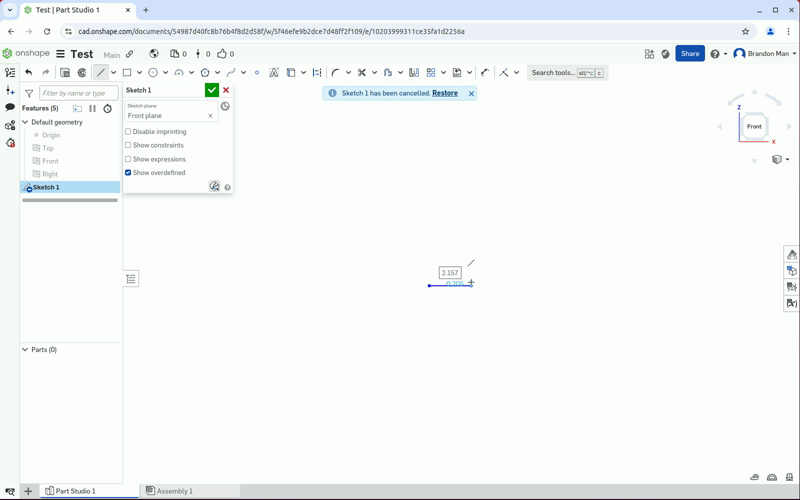
scroll(6)
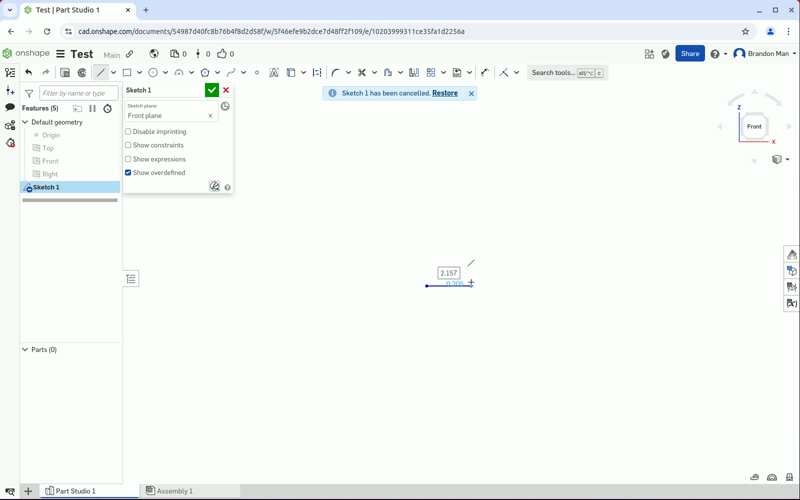
scroll(6)
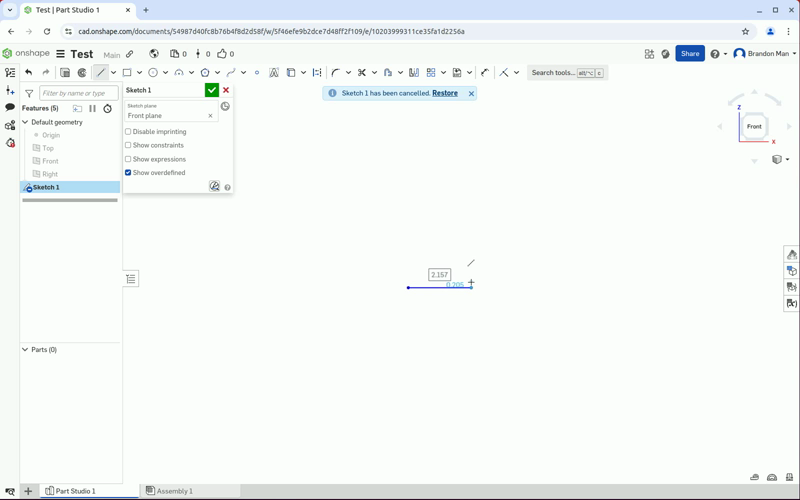
scroll(6)
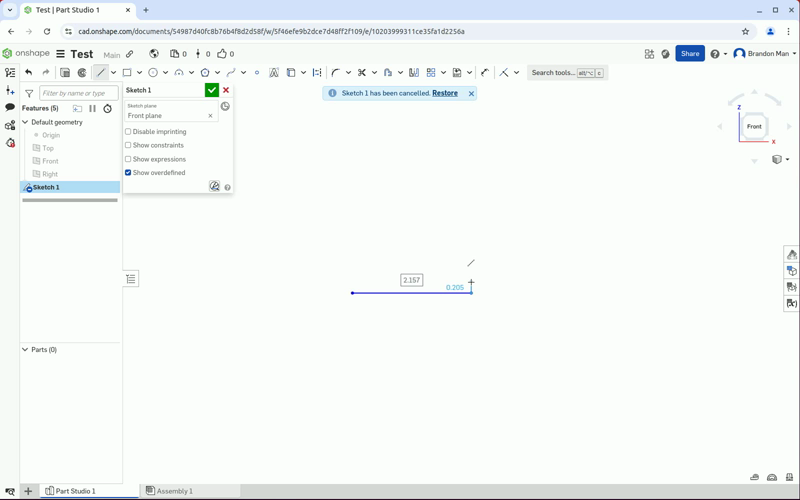
click(471, 281)
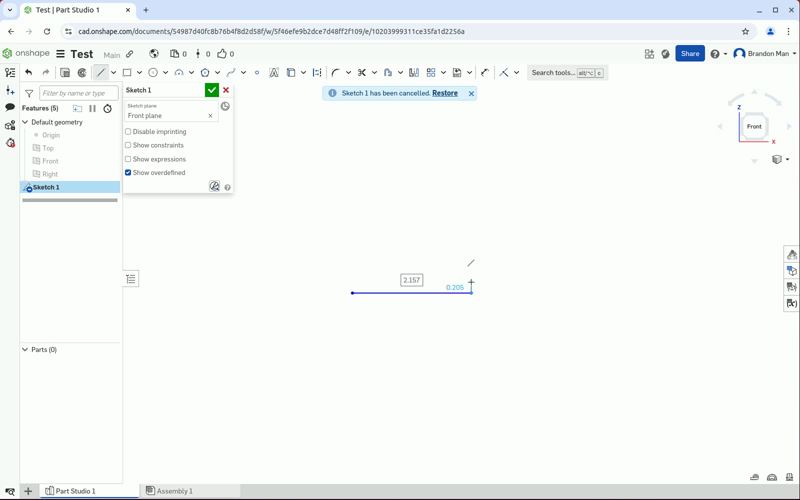
scroll(-6)
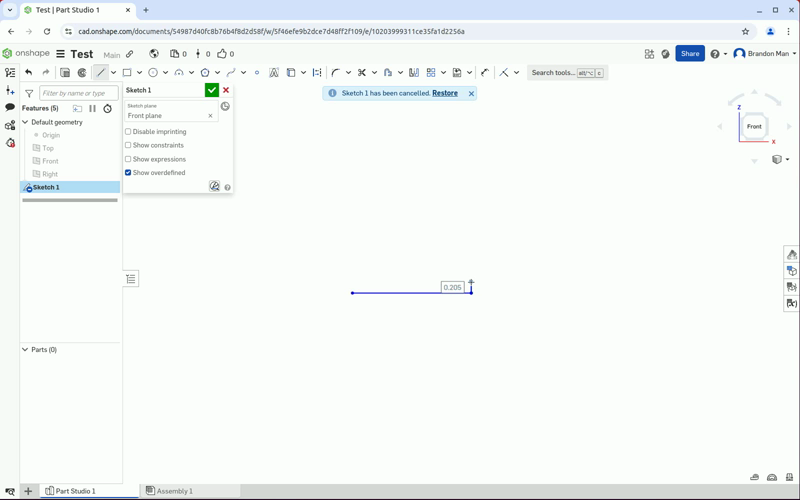
scroll(-6)
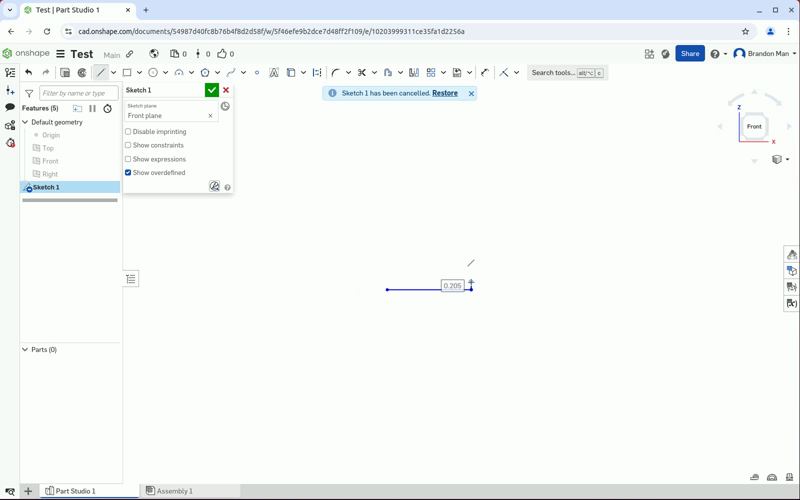
scroll(-6)
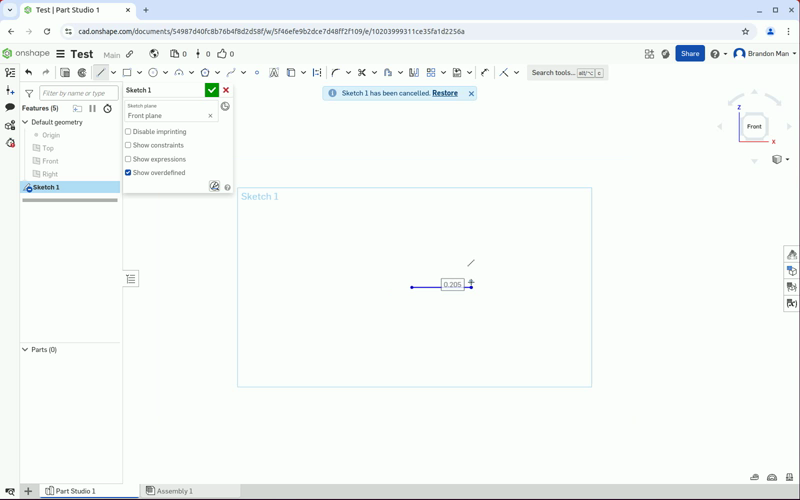
scroll(-6)
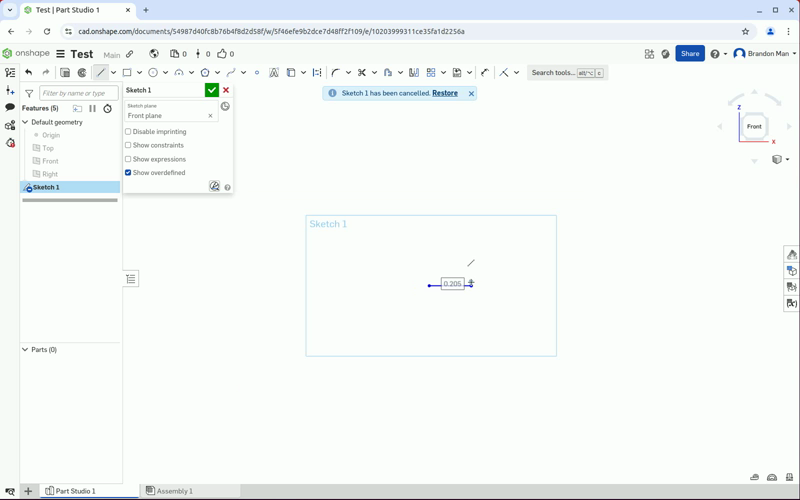
scroll(-6)
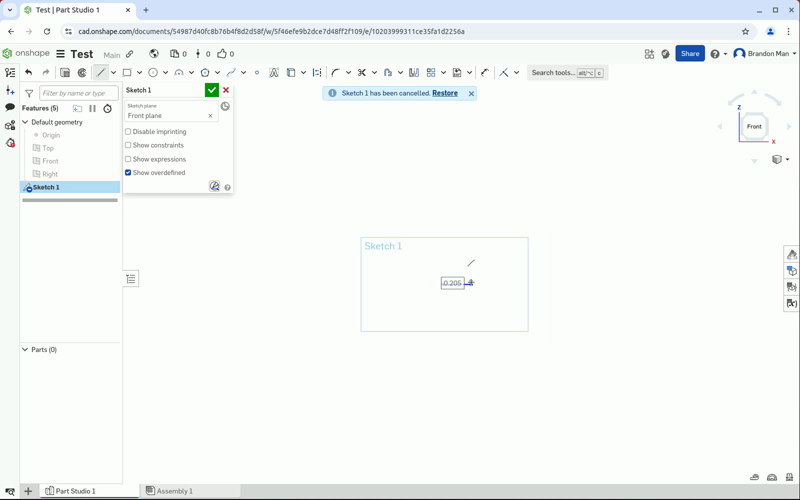
scroll(-6)
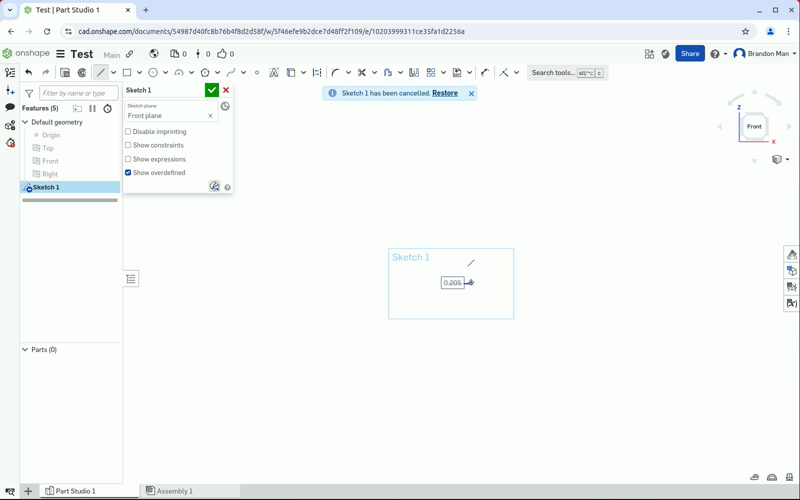
scroll(-6)
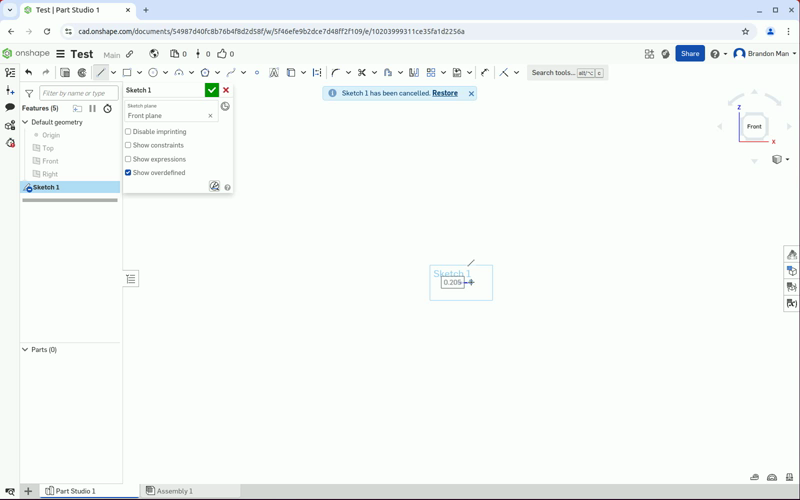
key_up(shift)
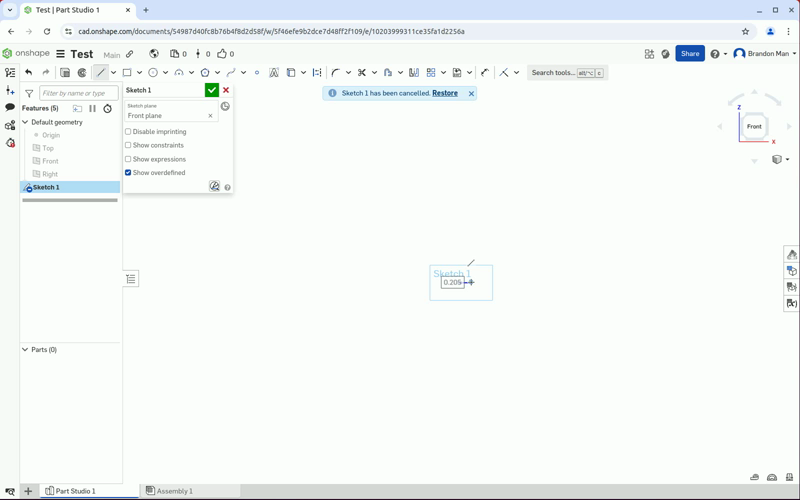
key_down(shift)
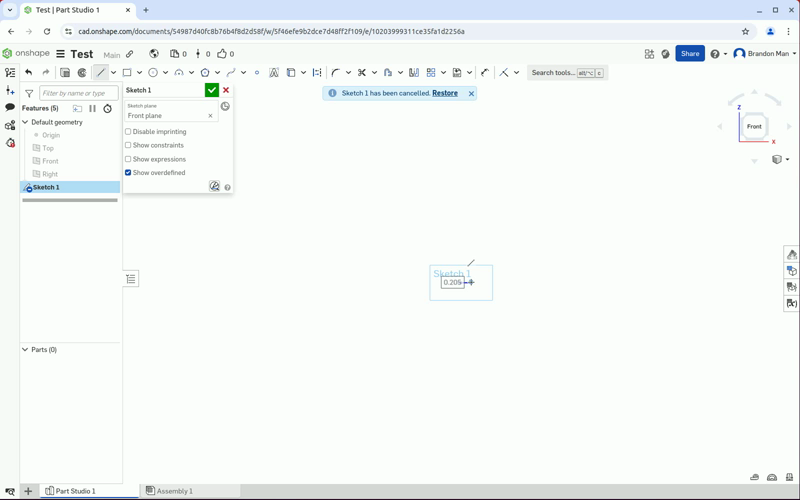
mouse_move(501, 281)
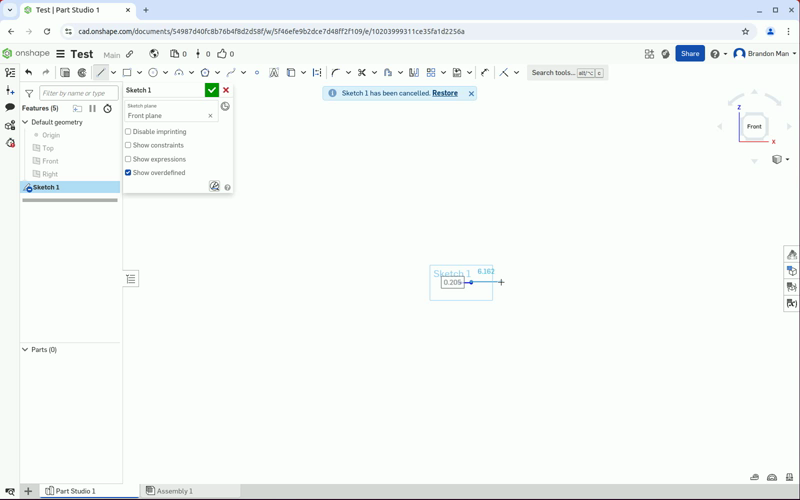
mouse_move(469, 281)
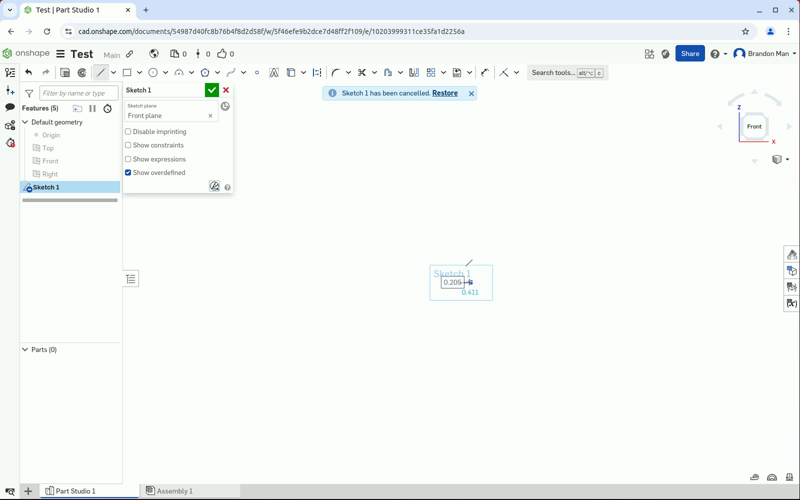
scroll(6)
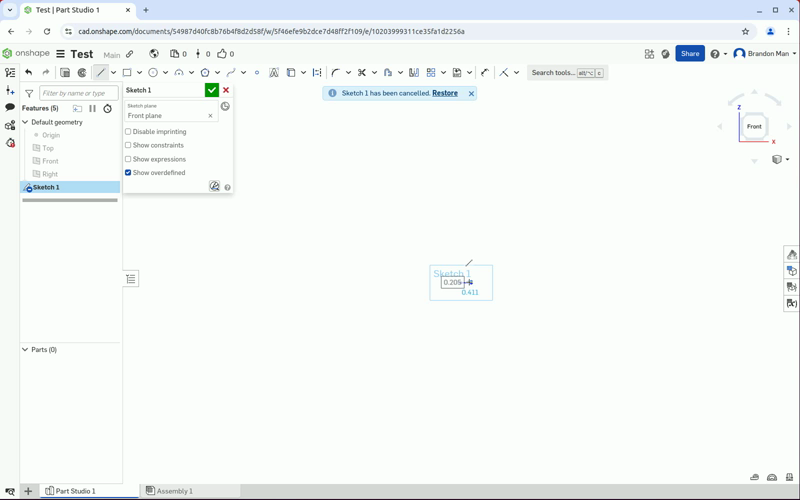
scroll(6)
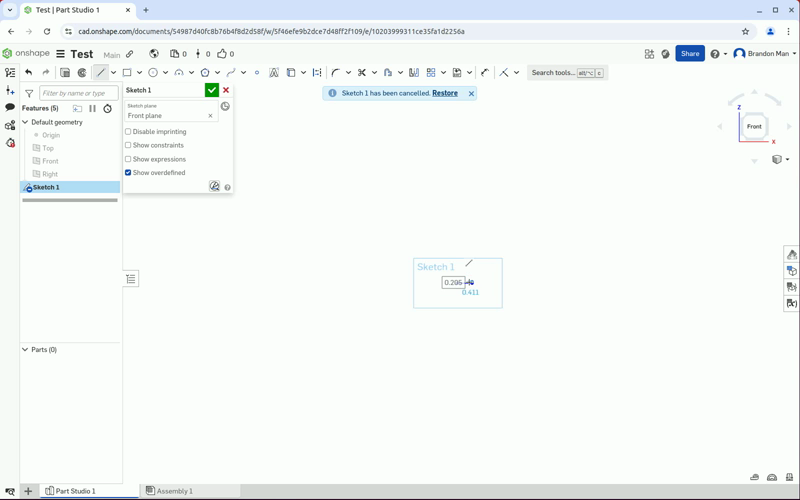
scroll(6)
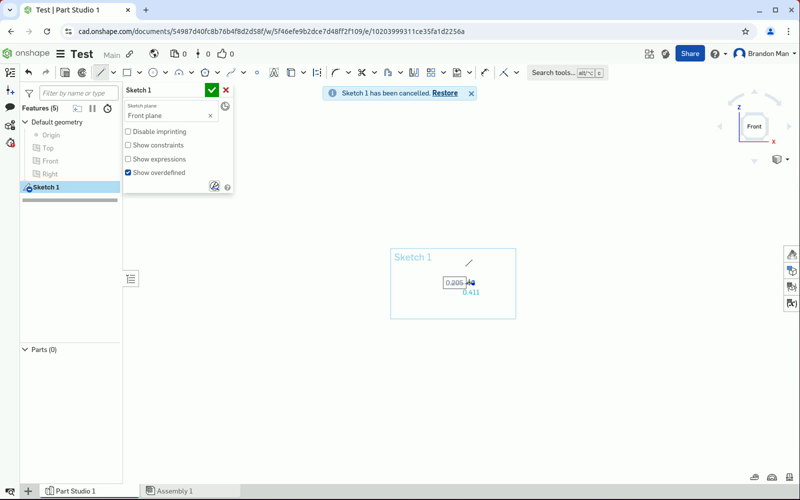
scroll(6)
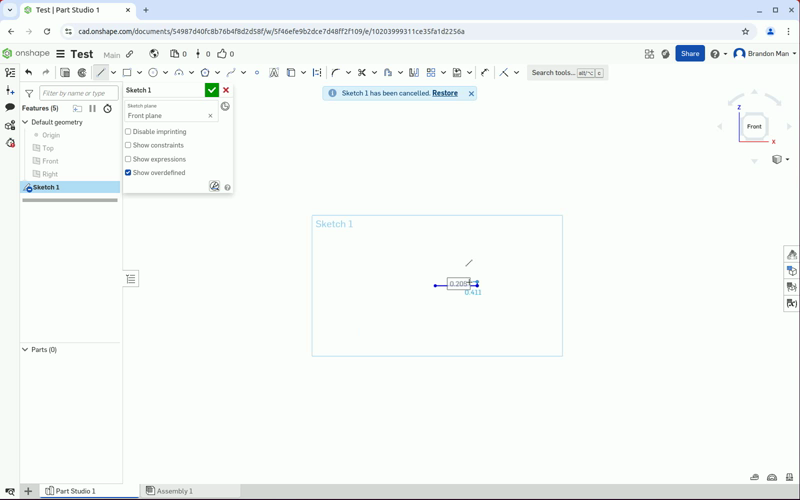
scroll(6)
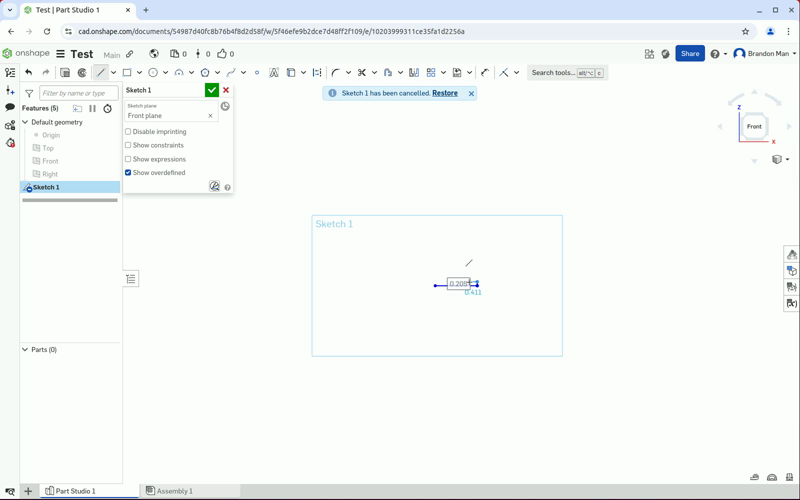
scroll(6)
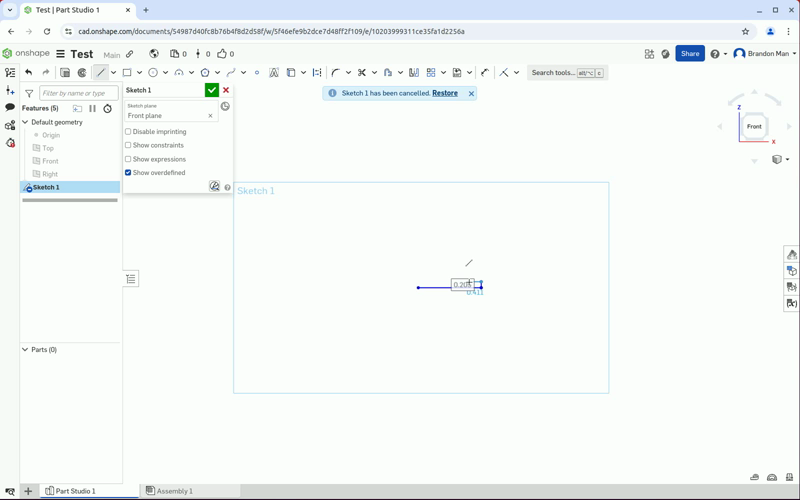
scroll(6)
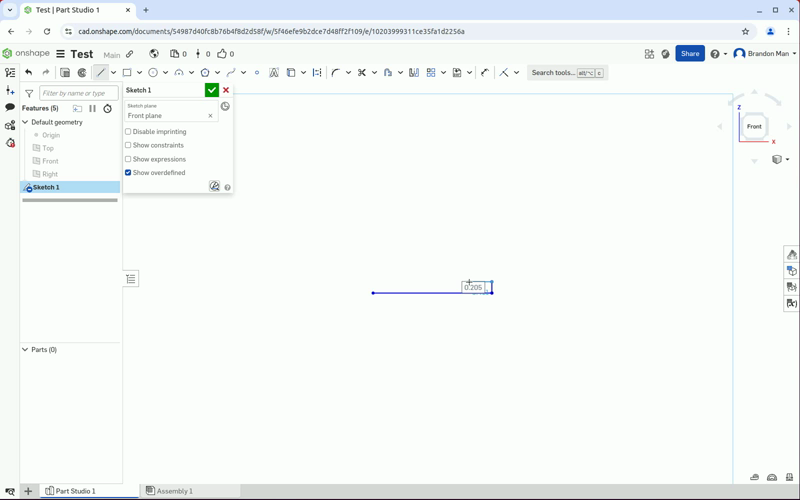
click(469, 281)
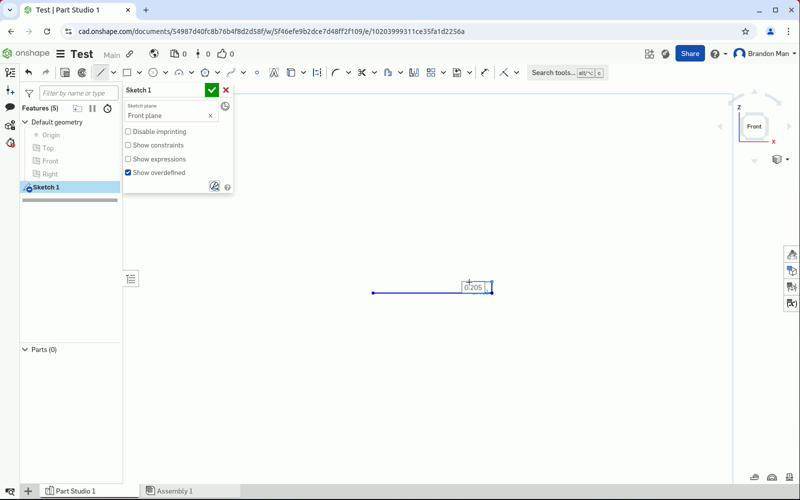
scroll(-6)
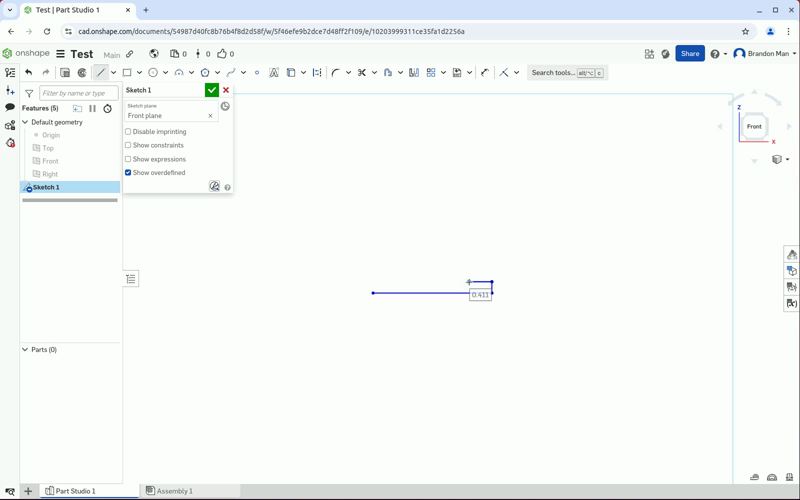
scroll(-6)
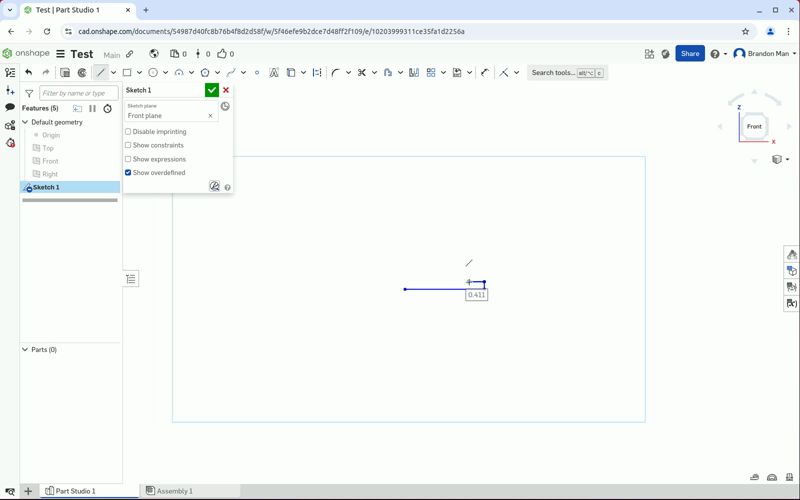
scroll(-6)
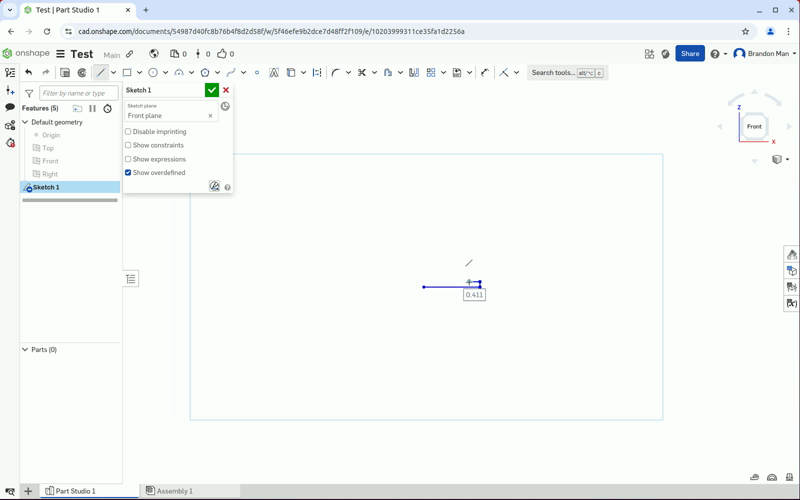
scroll(-6)
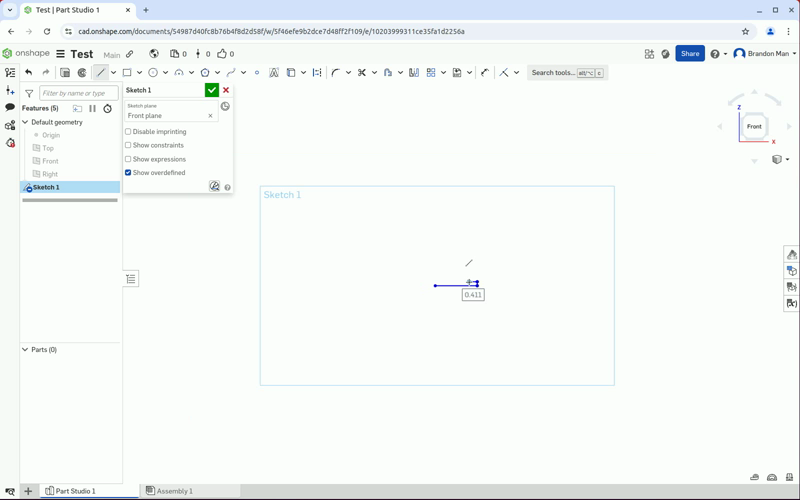
scroll(-6)
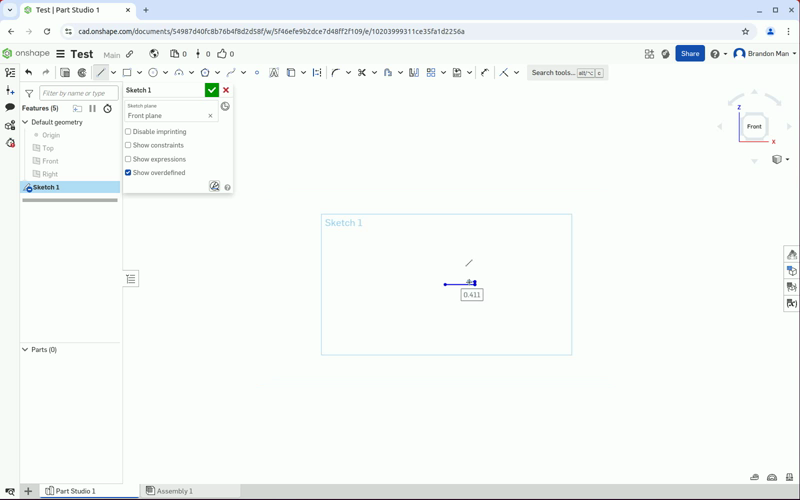
scroll(-6)
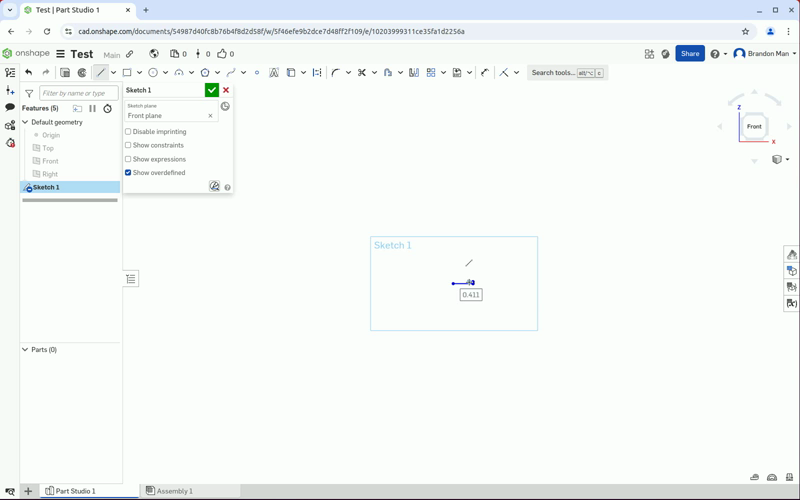
scroll(-6)
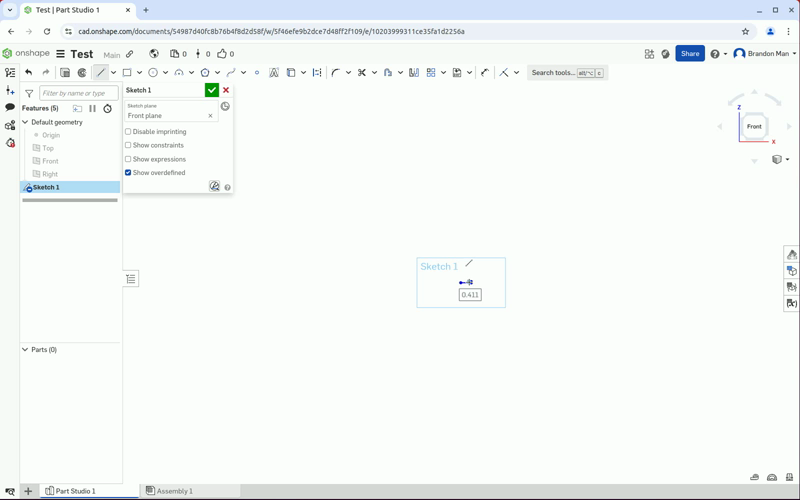
key_up(shift)
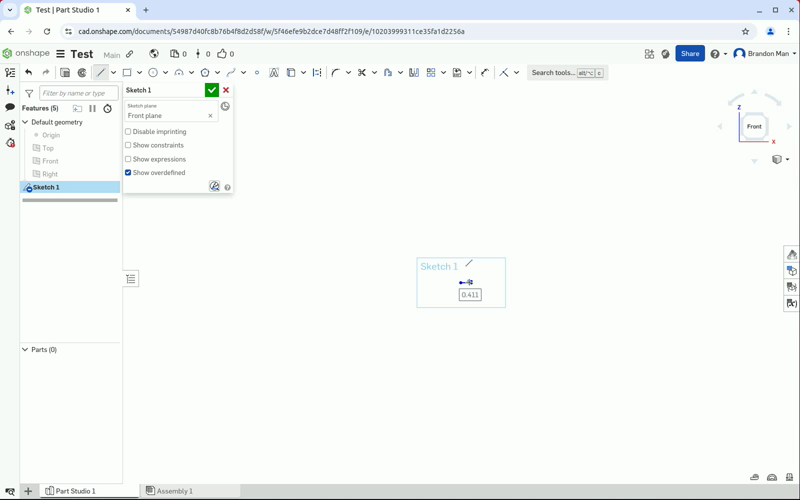
key_down(shift)
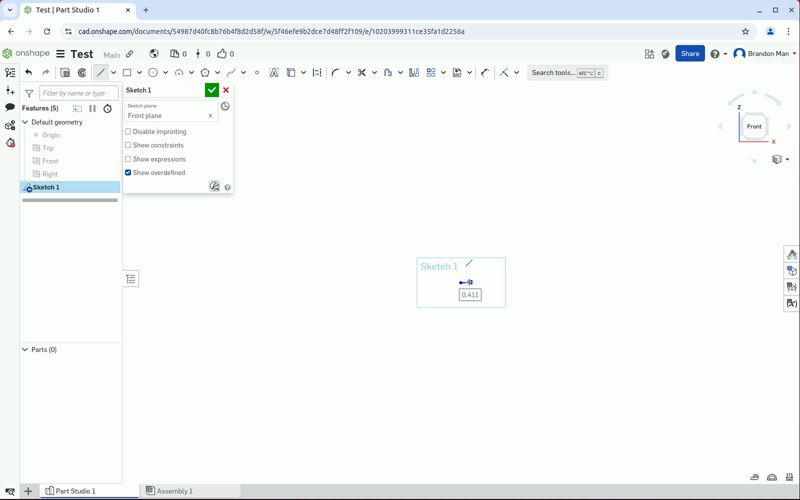
key_up(shift)
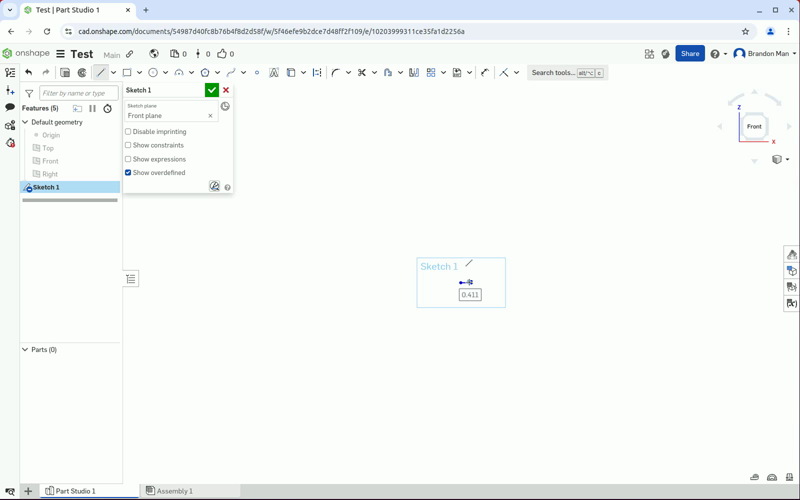
key_down(shift)
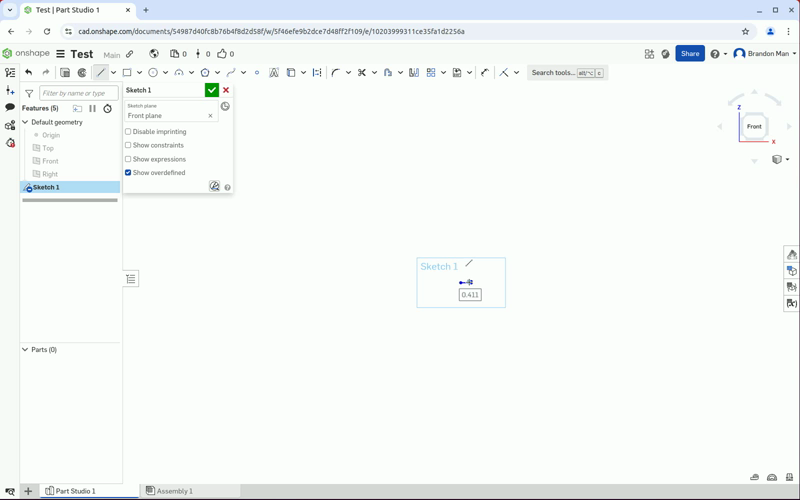
mouse_move(499, 282)
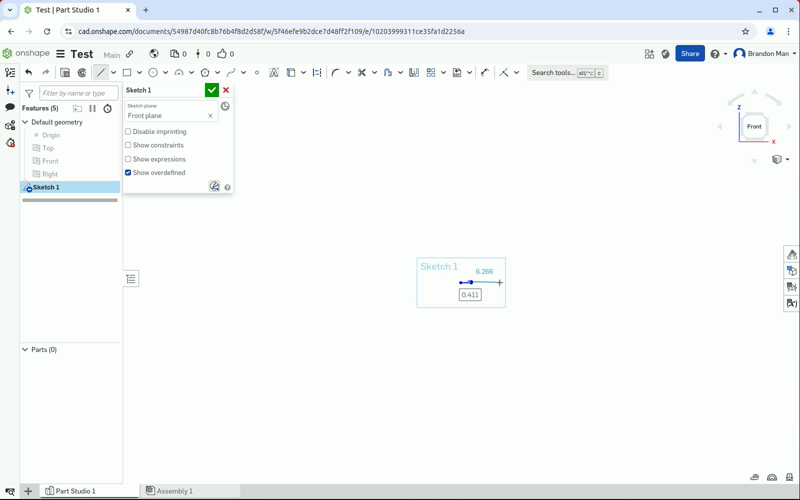
mouse_move(468, 282)
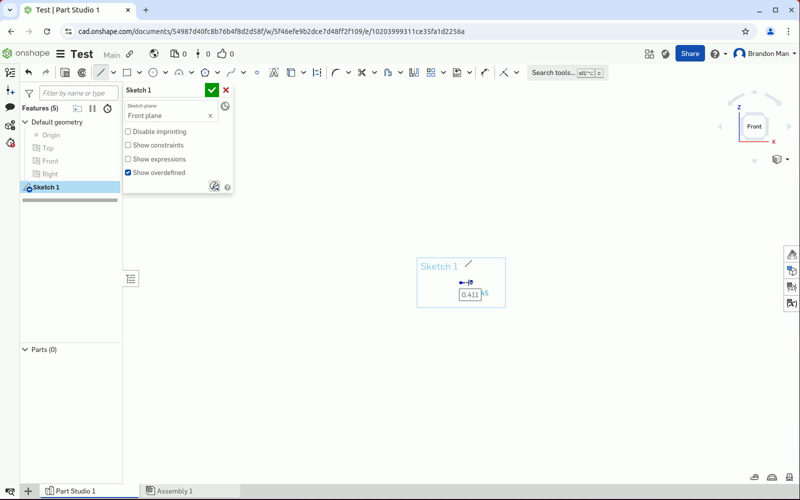
scroll(6)
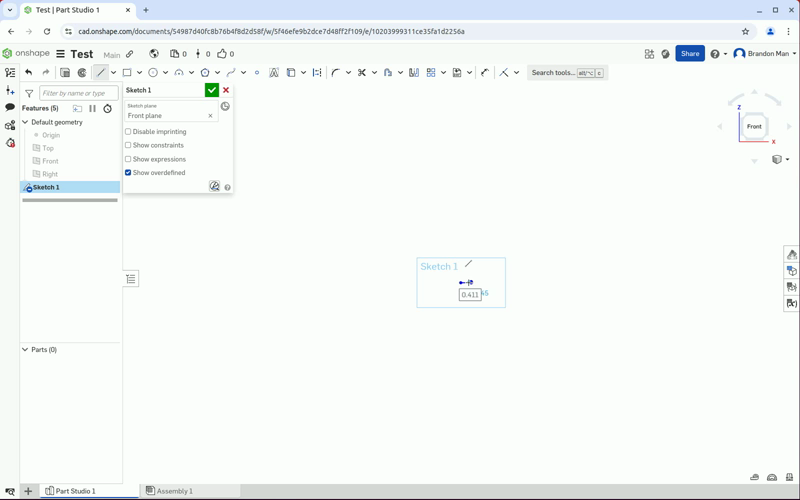
scroll(6)
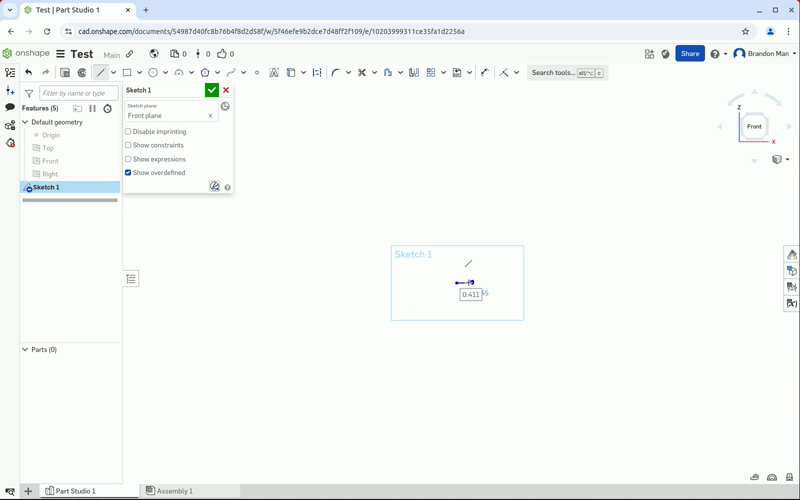
scroll(6)
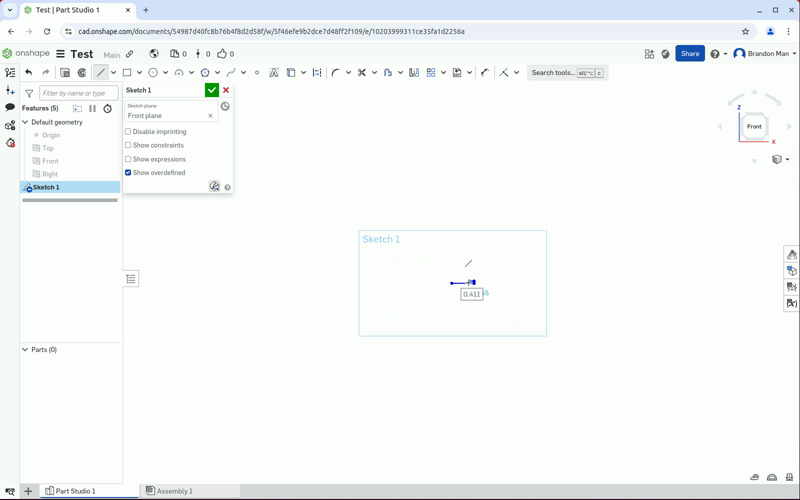
scroll(6)
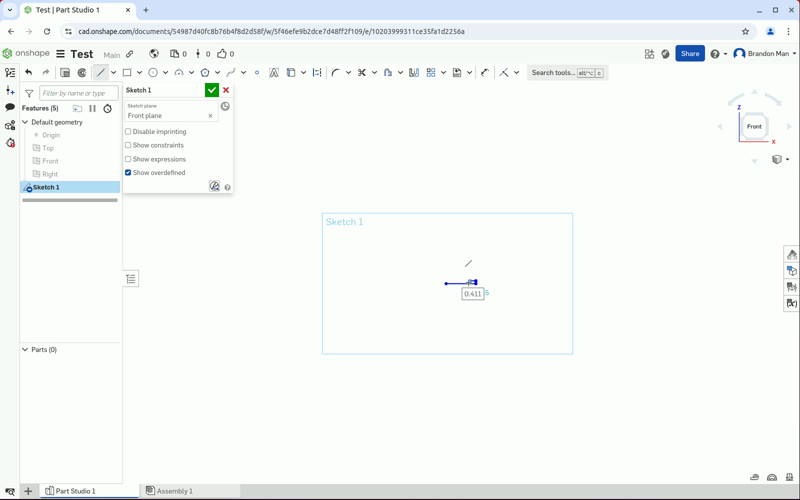
scroll(6)
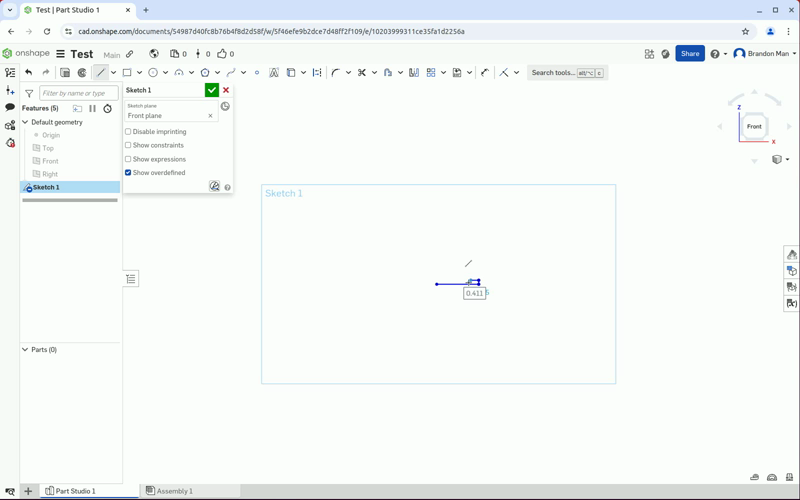
scroll(6)
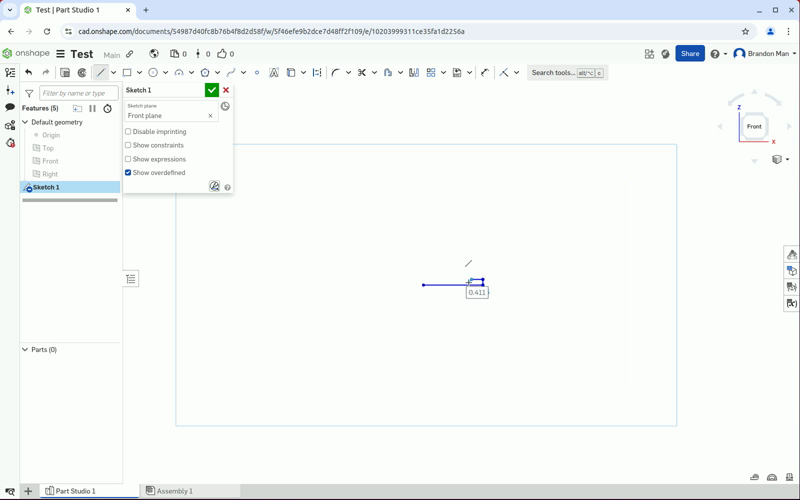
scroll(6)
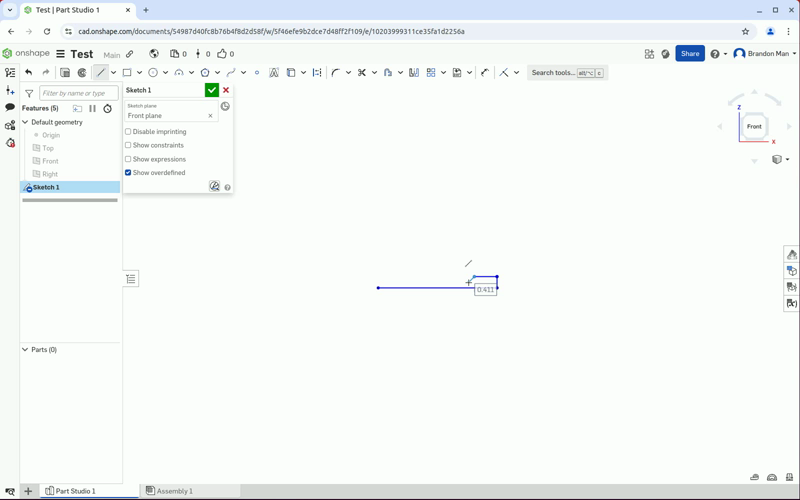
click(468, 282)
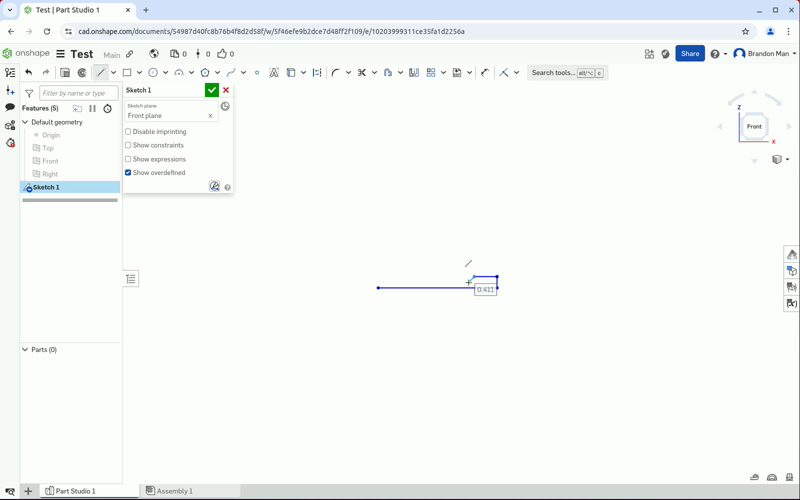
scroll(-6)
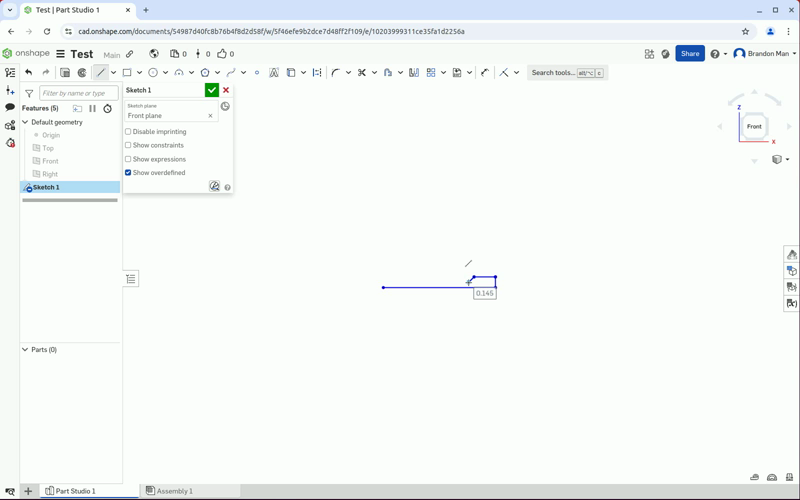
scroll(-6)
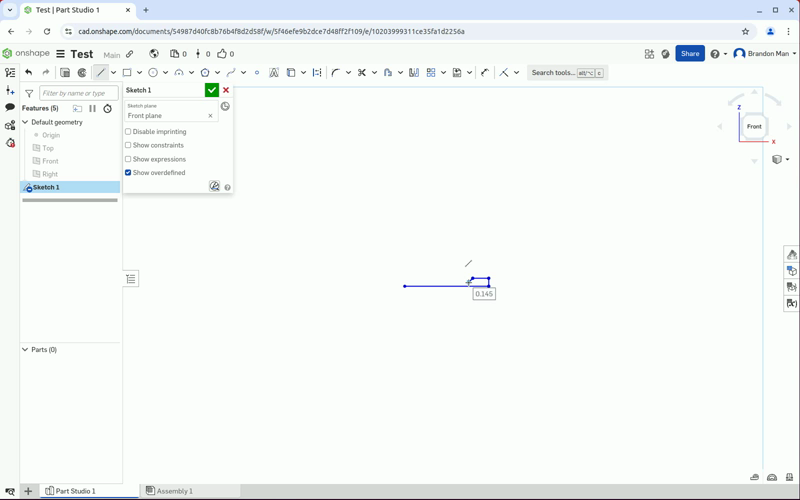
scroll(-6)
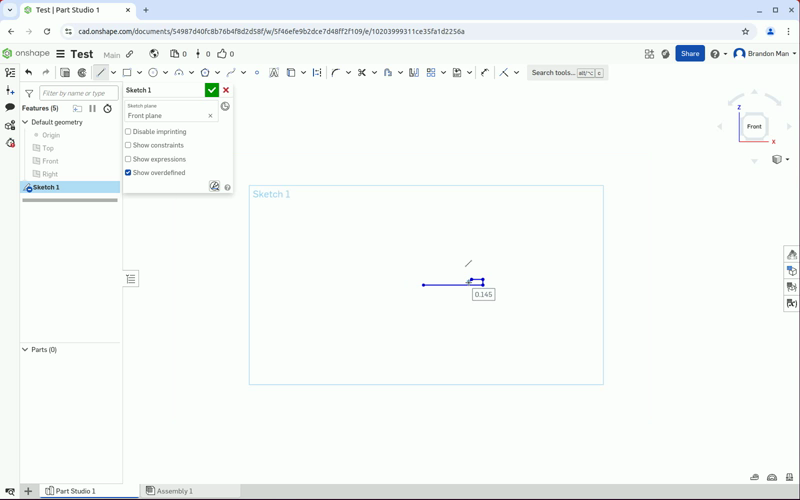
scroll(-6)
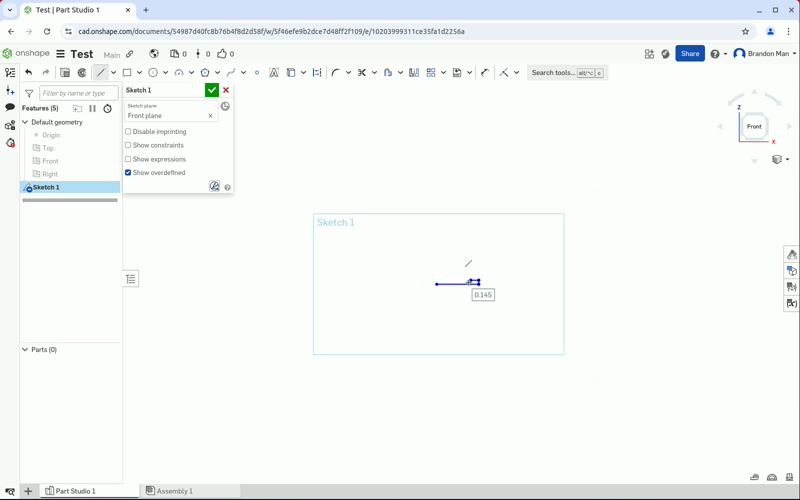
scroll(-6)
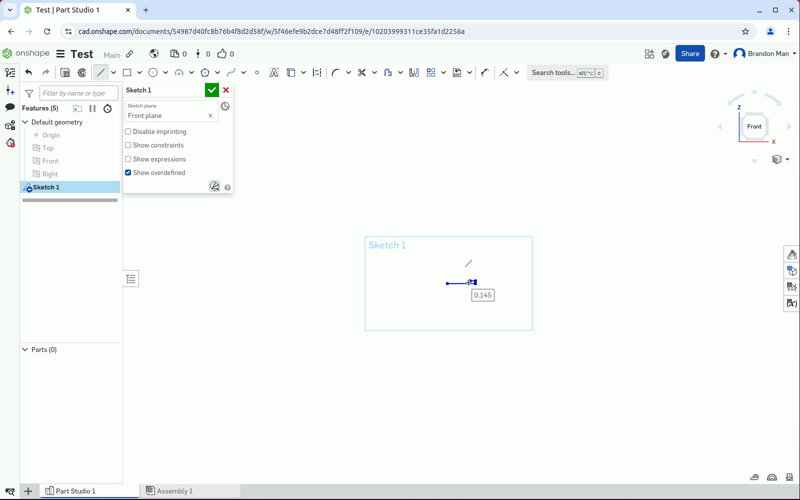
scroll(-6)
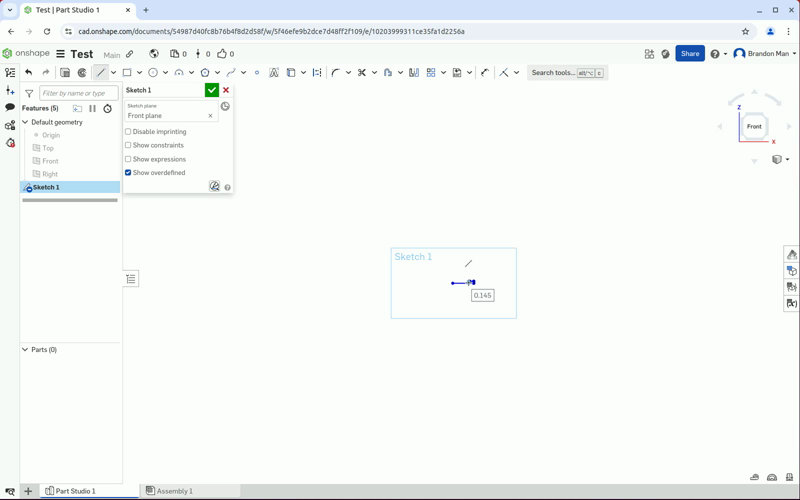
scroll(-6)
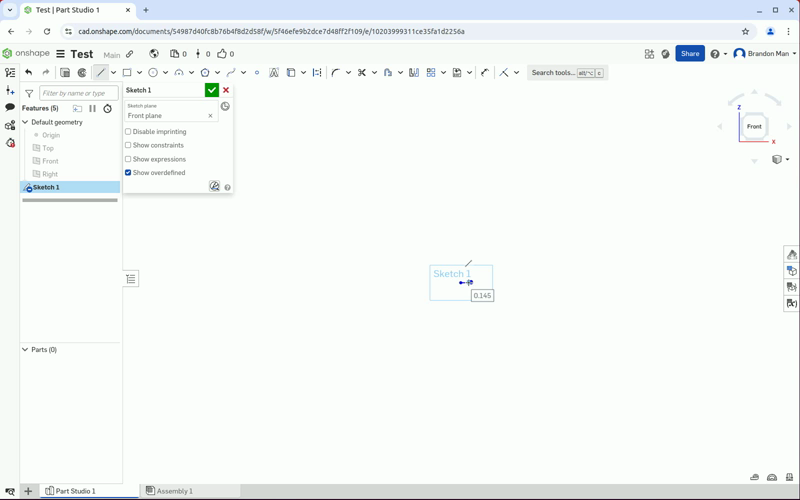
key_up(shift)
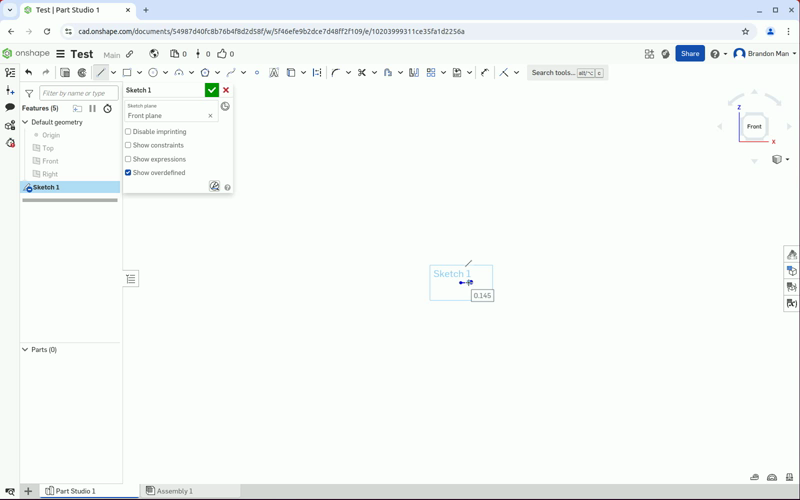
key_down(shift)
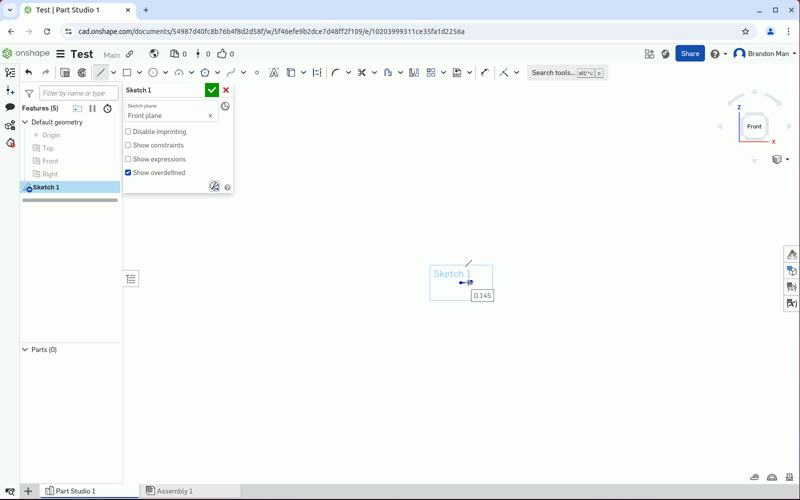
key_up(shift)
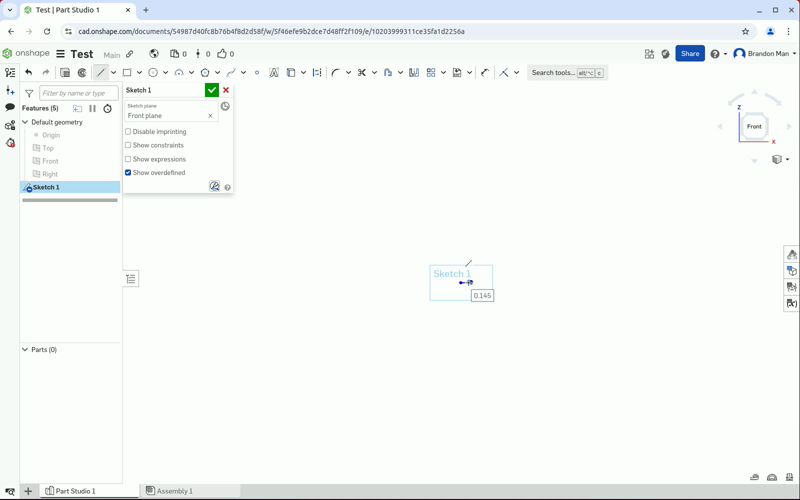
key_down(shift)
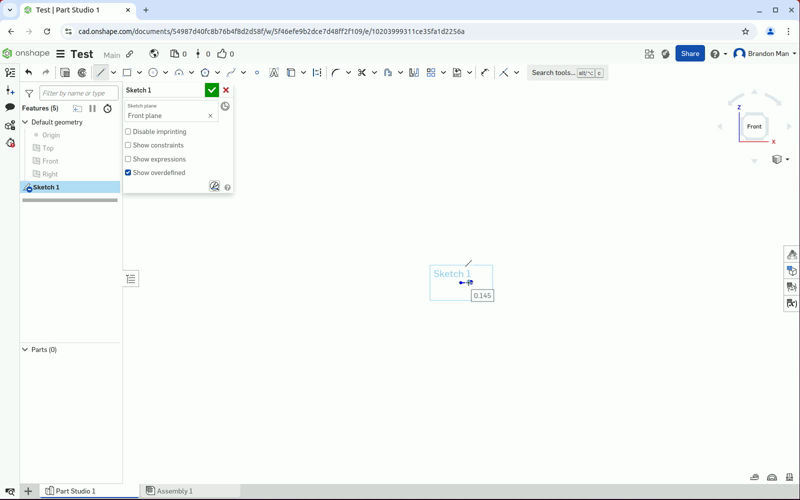
mouse_move(498, 281)
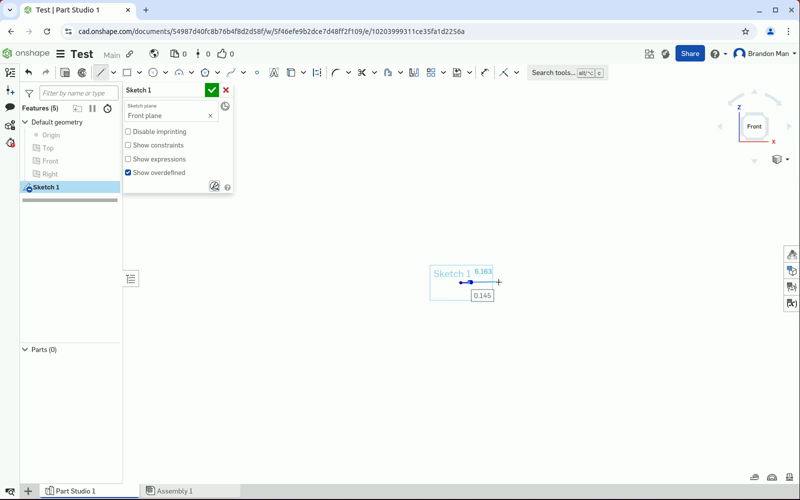
mouse_move(463, 281)
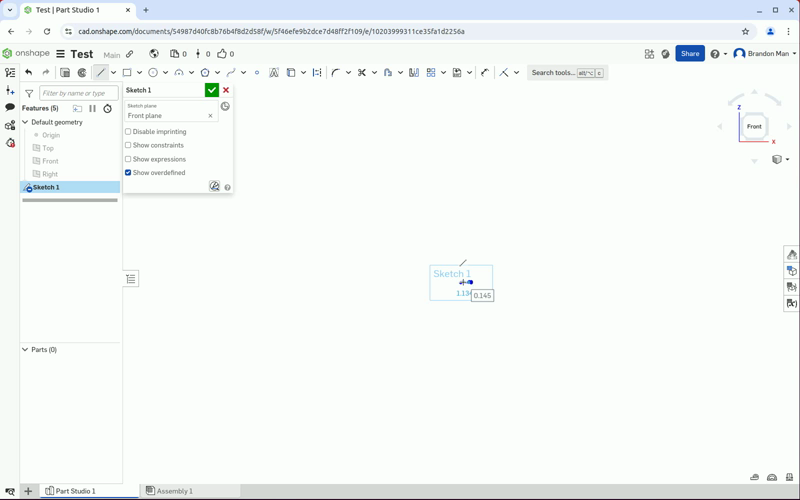
scroll(6)
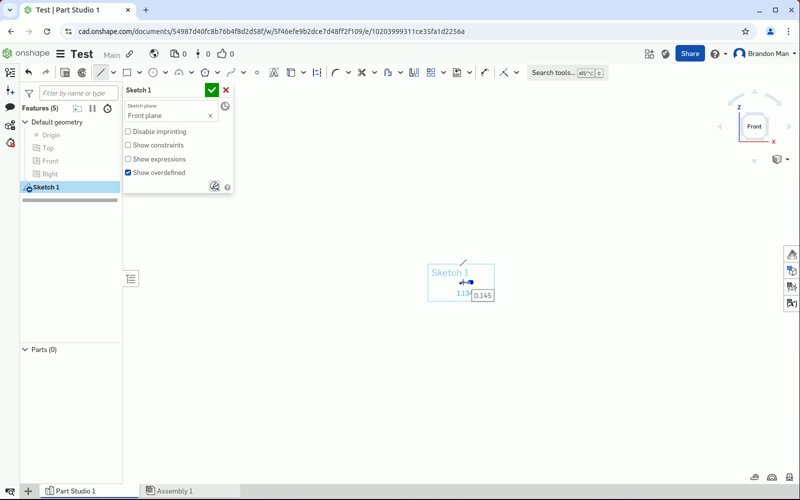
scroll(6)
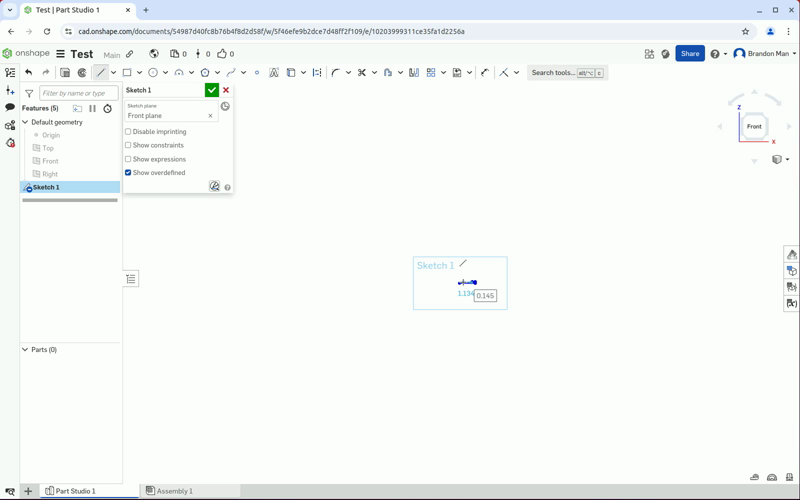
scroll(6)
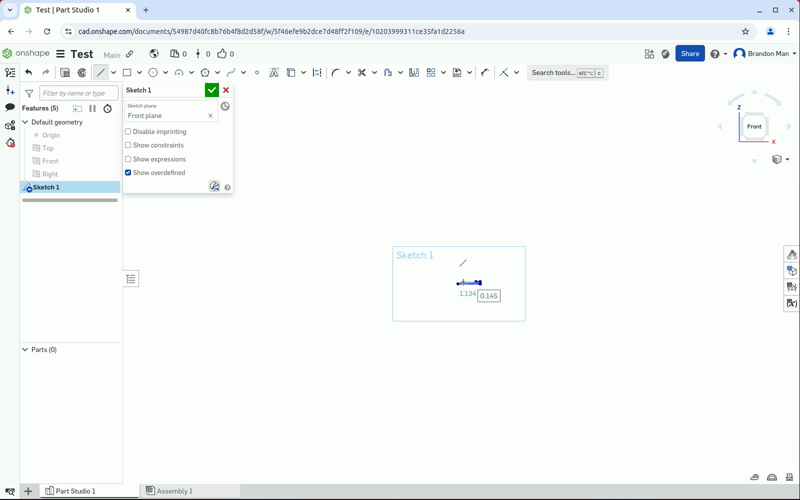
scroll(6)
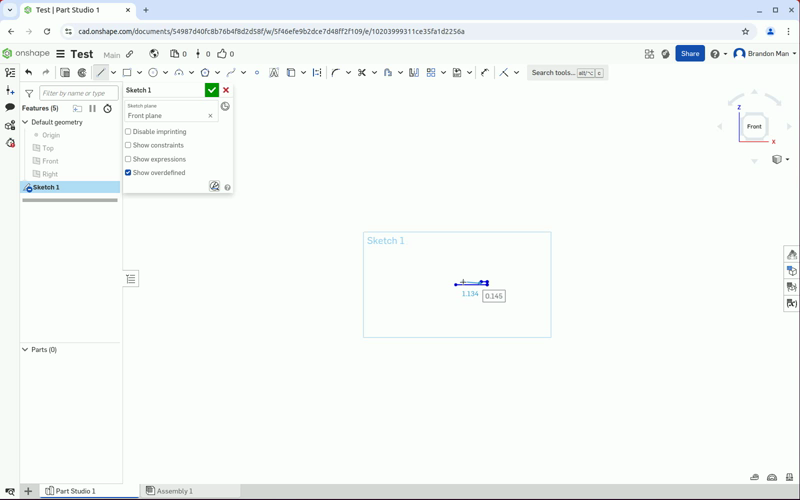
scroll(6)
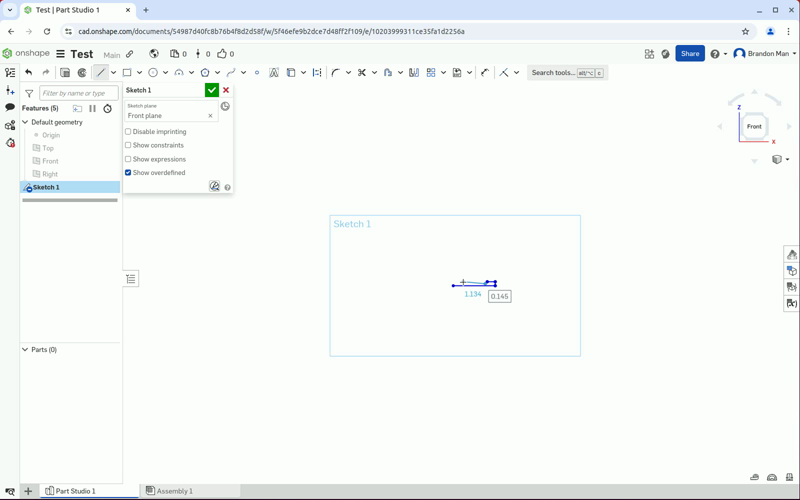
scroll(6)
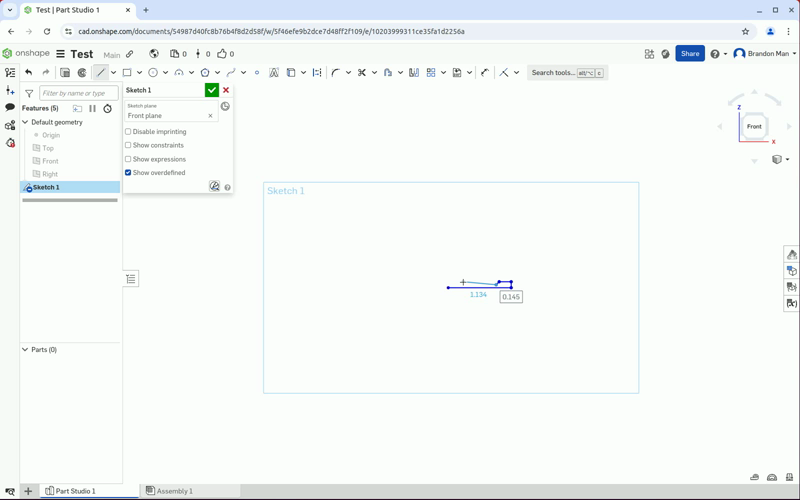
scroll(6)
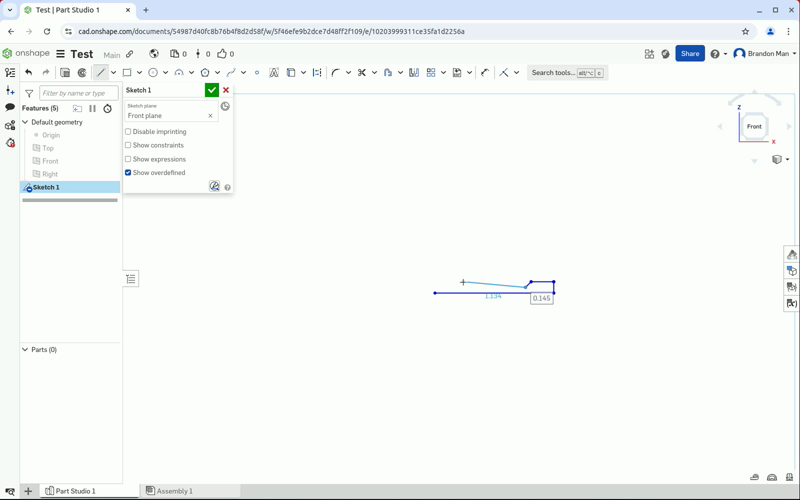
click(463, 281)
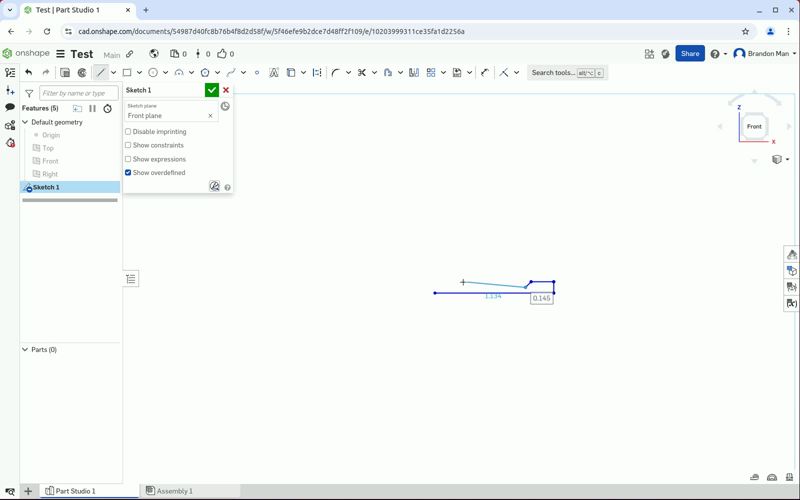
scroll(-6)
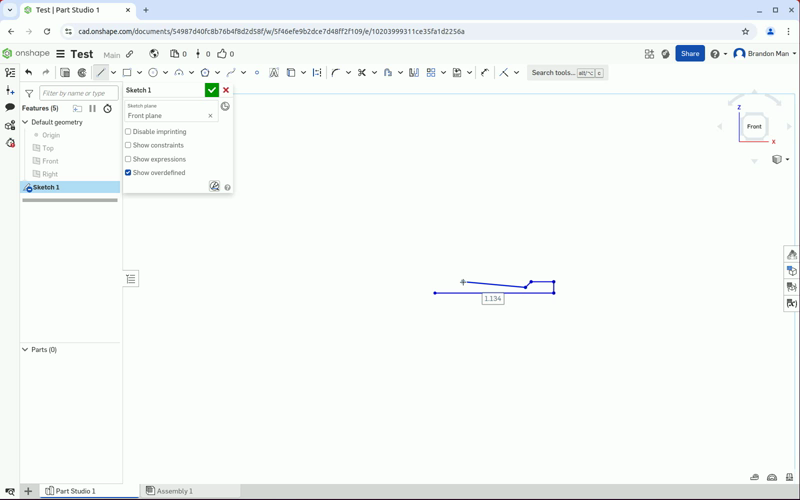
scroll(-6)
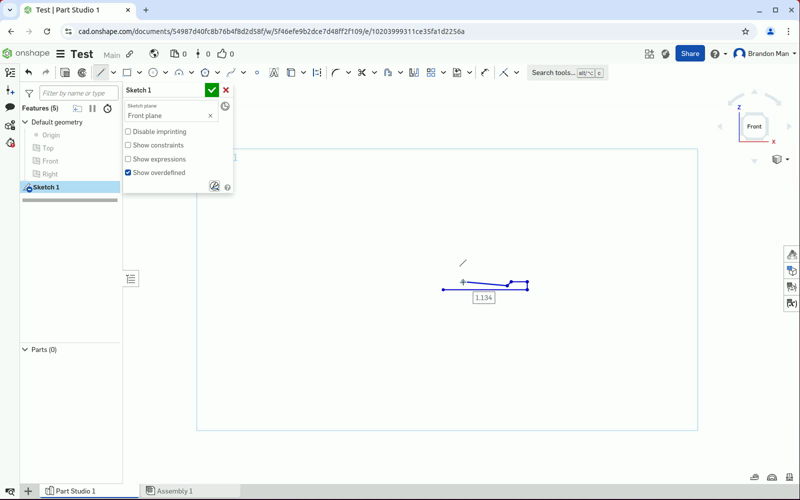
scroll(-6)
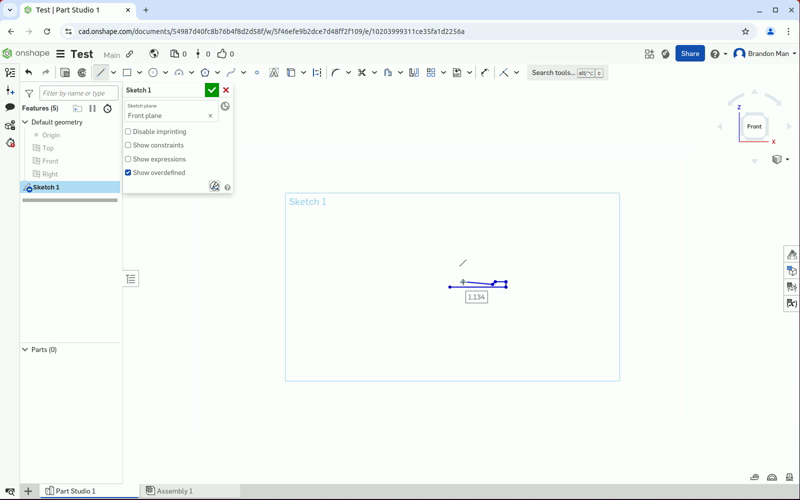
scroll(-6)
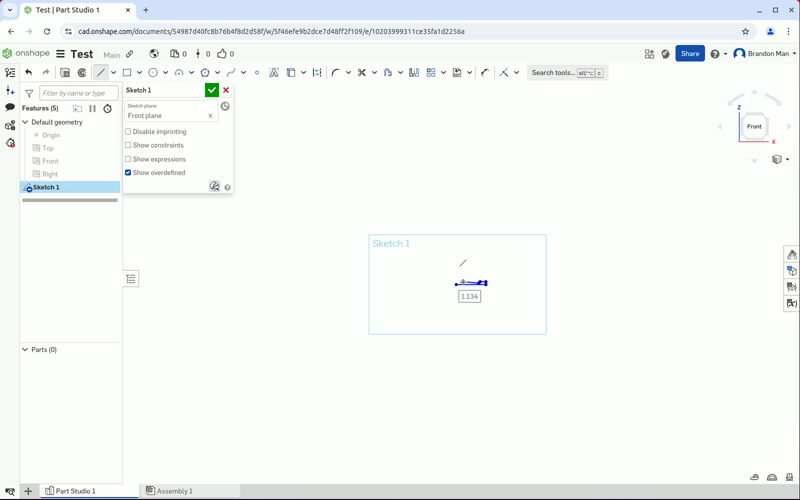
scroll(-6)
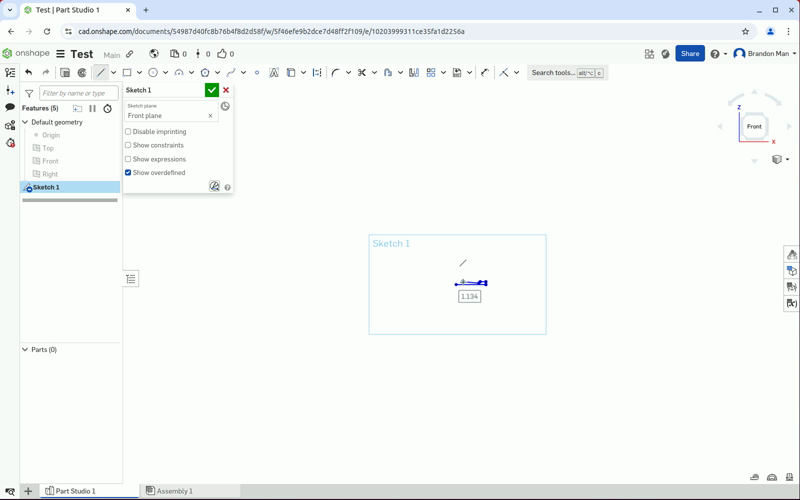
scroll(-6)
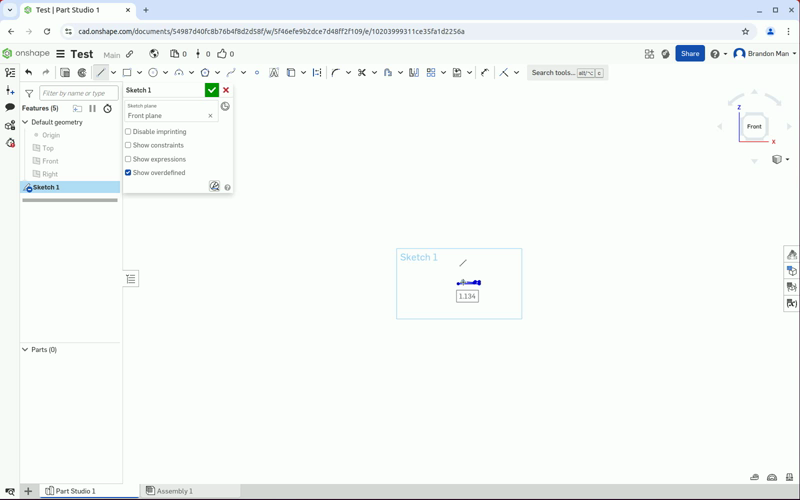
scroll(-6)
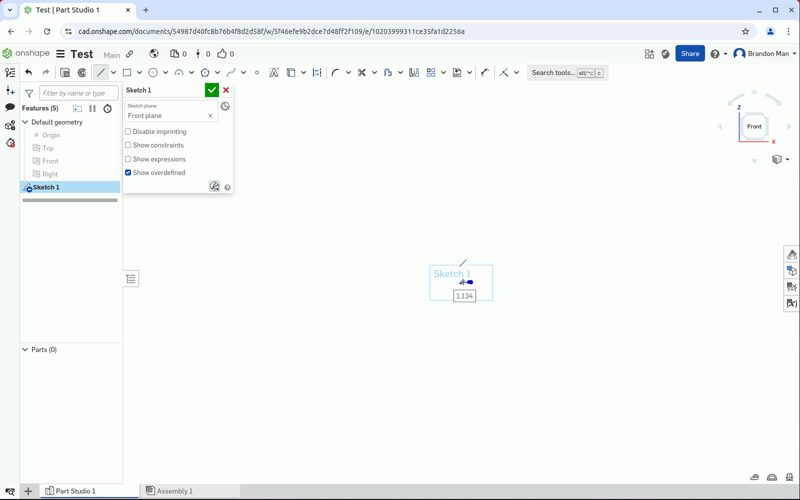
key_up(shift)
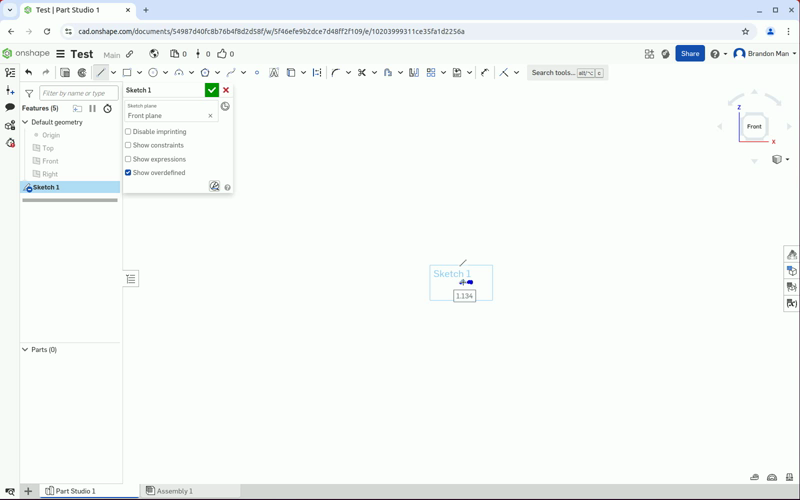
key_down(shift)
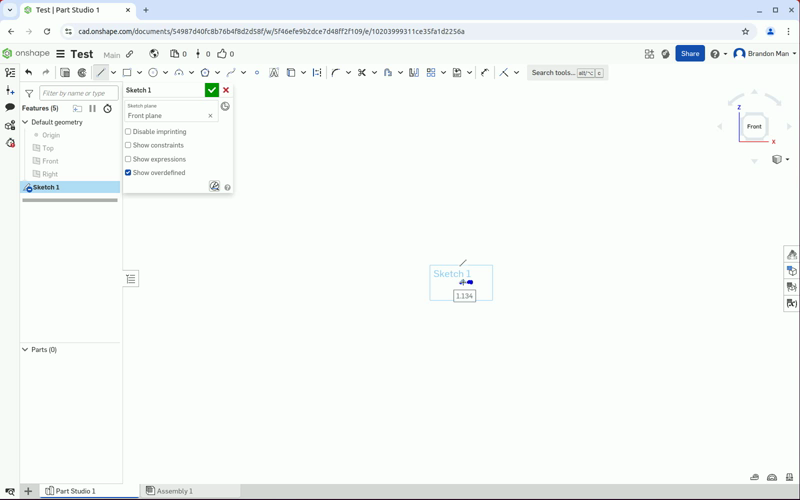
key_up(shift)
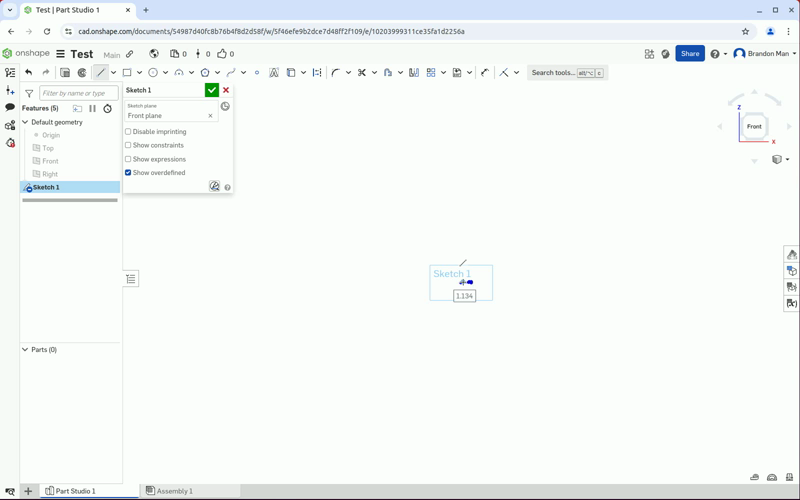
key_down(shift)
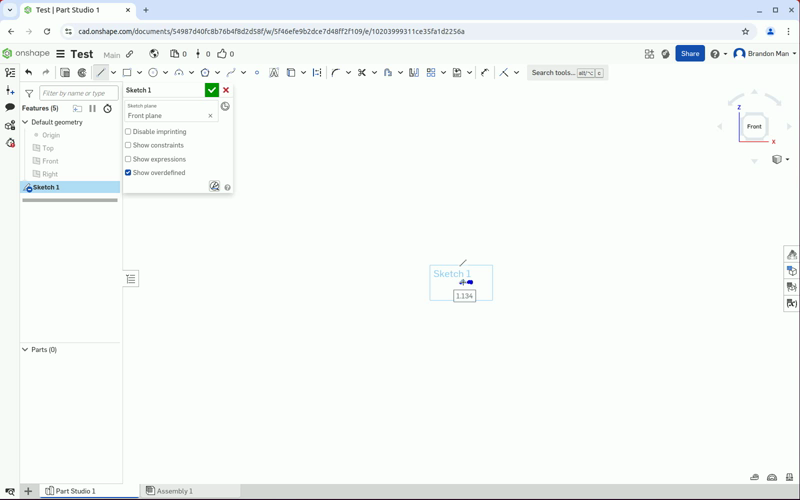
mouse_move(493, 282)
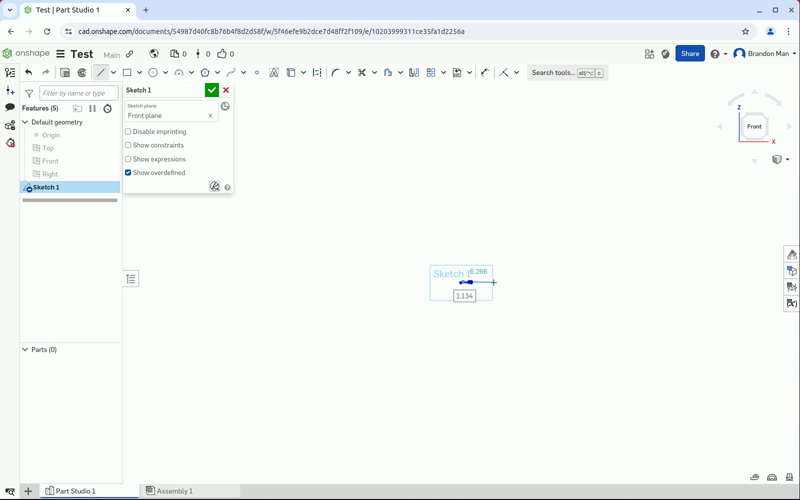
mouse_move(462, 282)
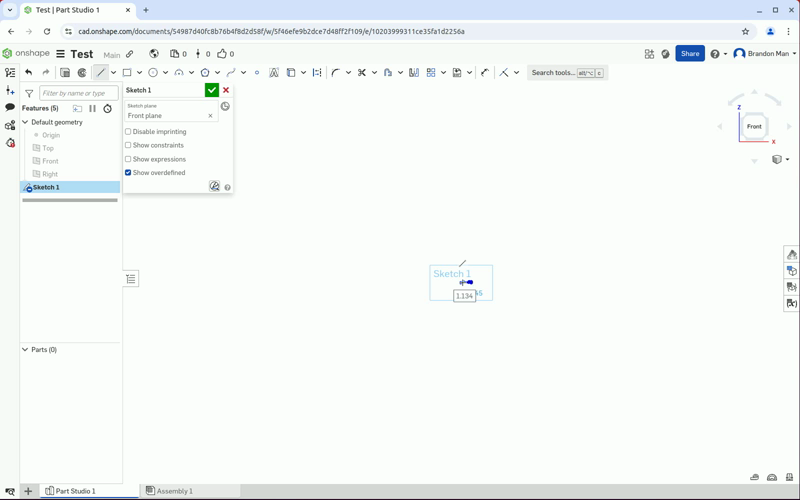
scroll(6)
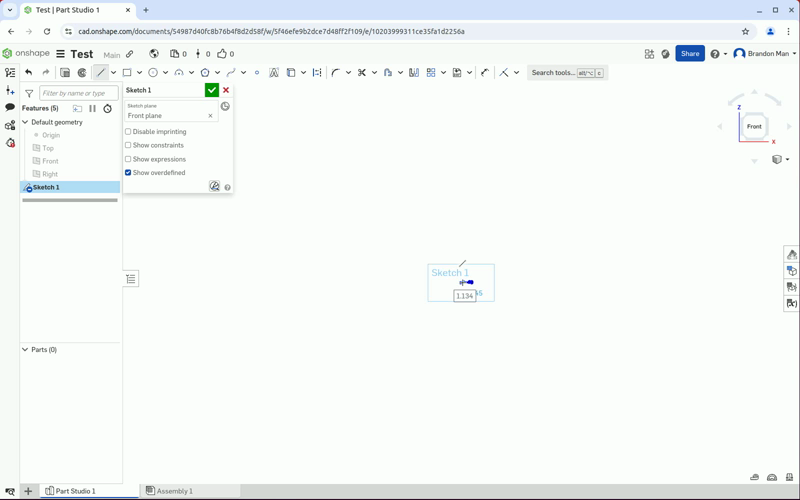
scroll(6)
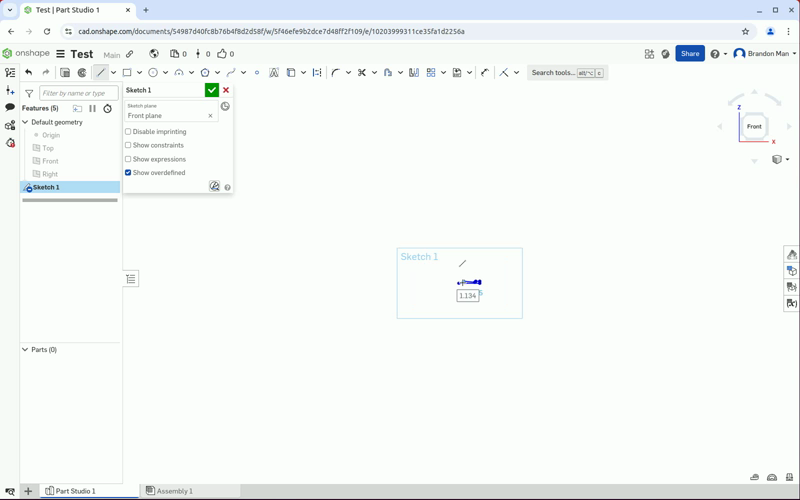
scroll(6)
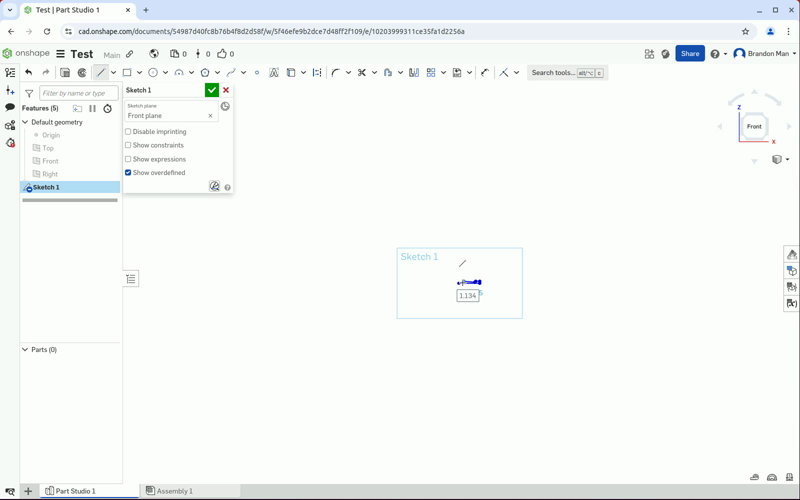
scroll(6)
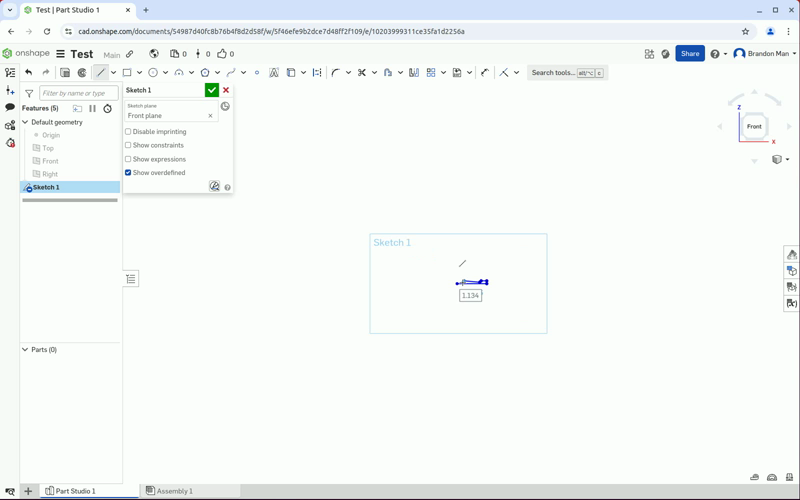
scroll(6)
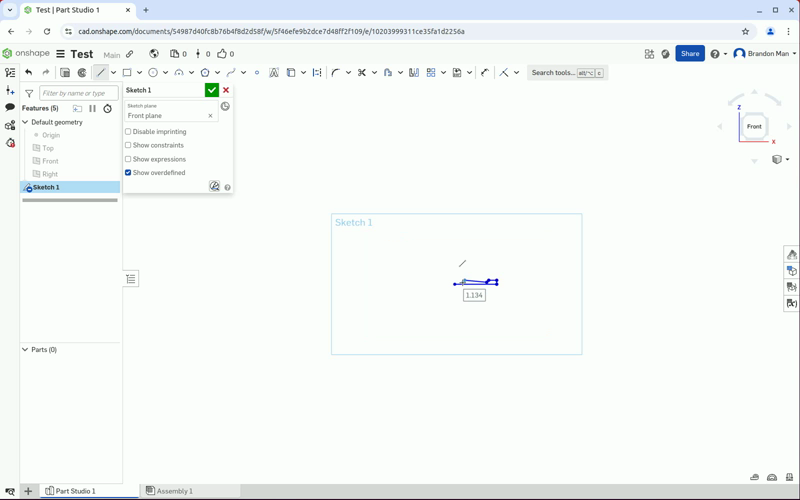
scroll(6)
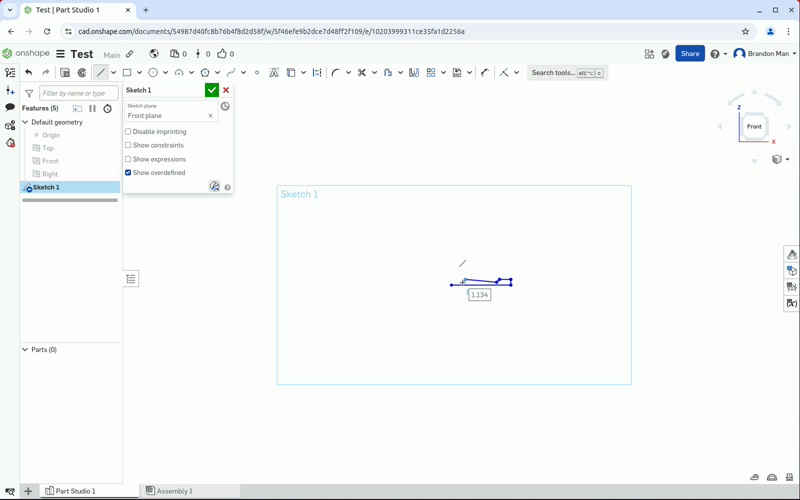
scroll(6)
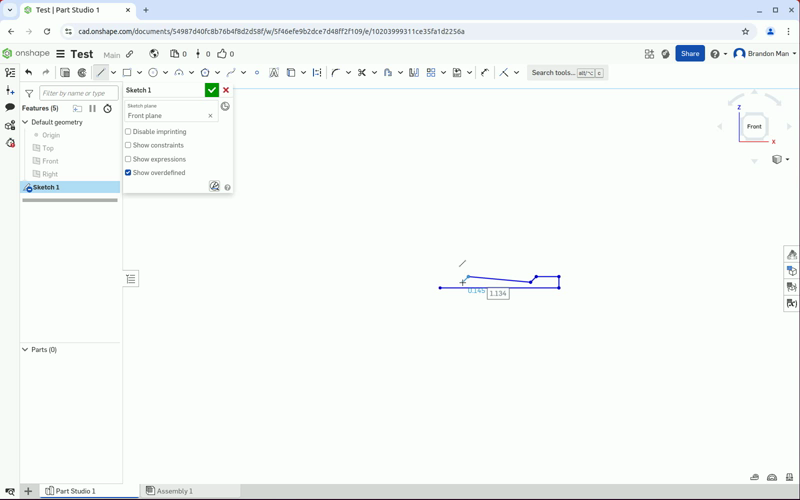
click(462, 282)
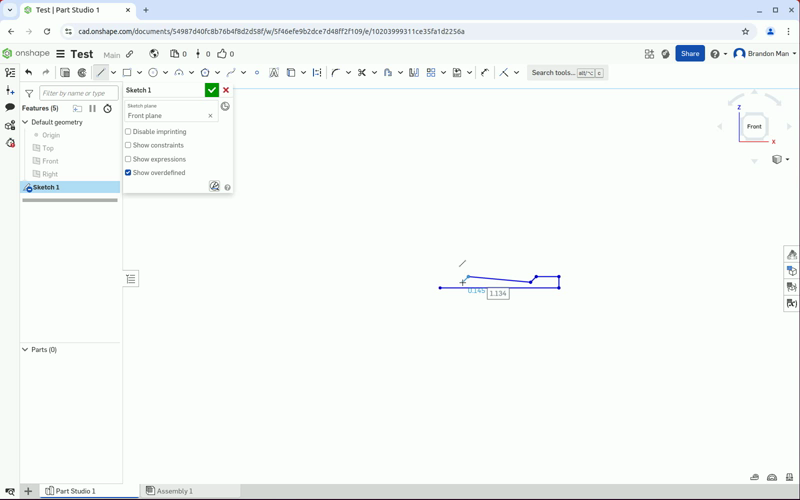
scroll(-6)
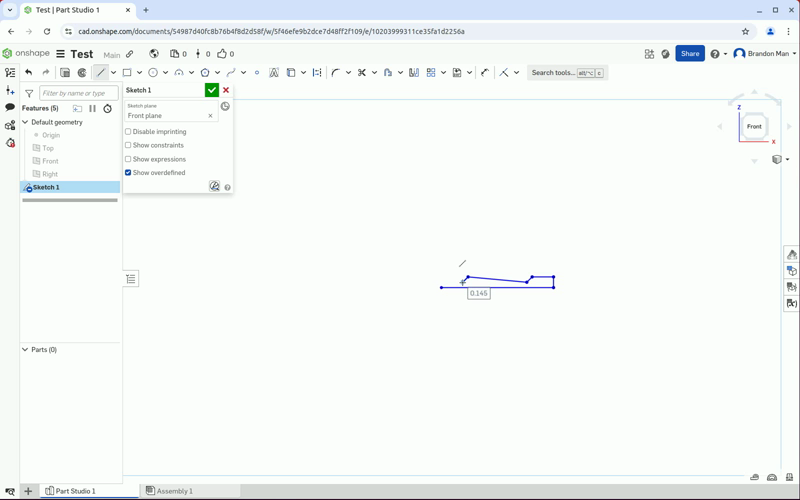
scroll(-6)
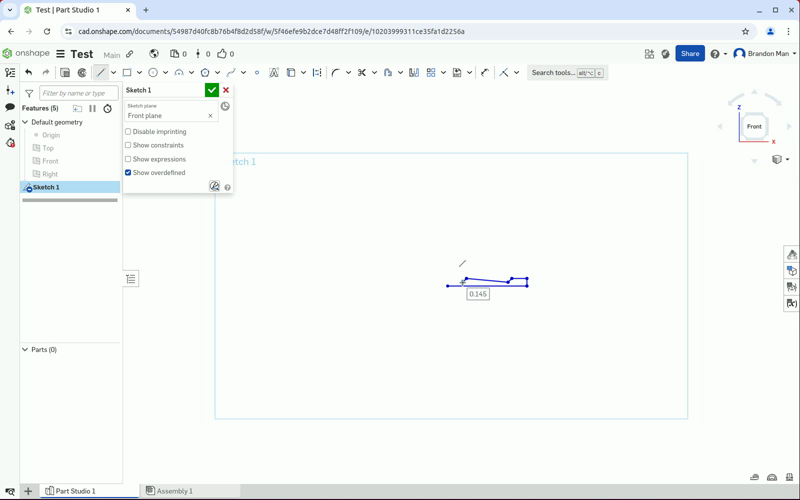
scroll(-6)
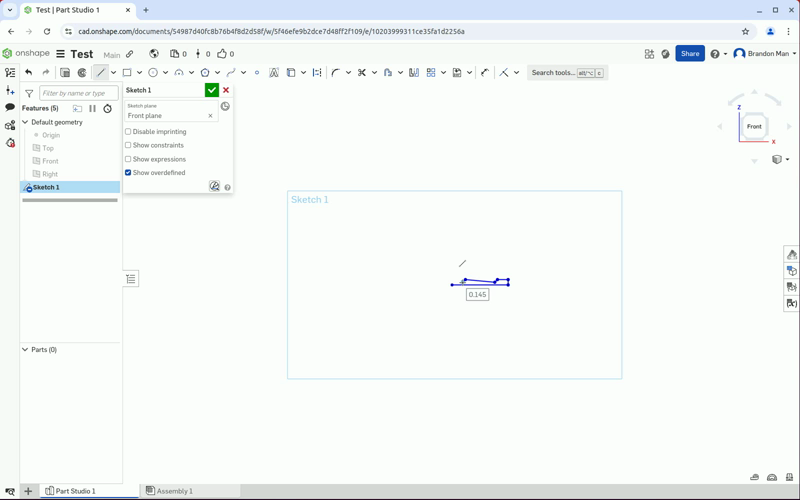
scroll(-6)
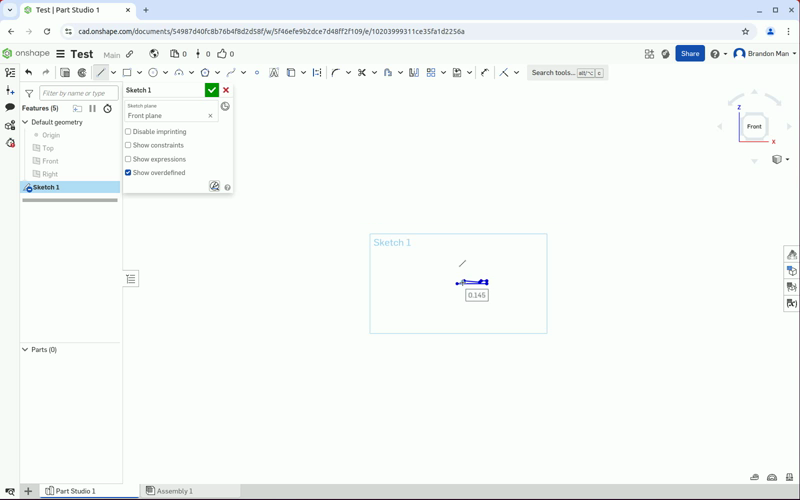
scroll(-6)
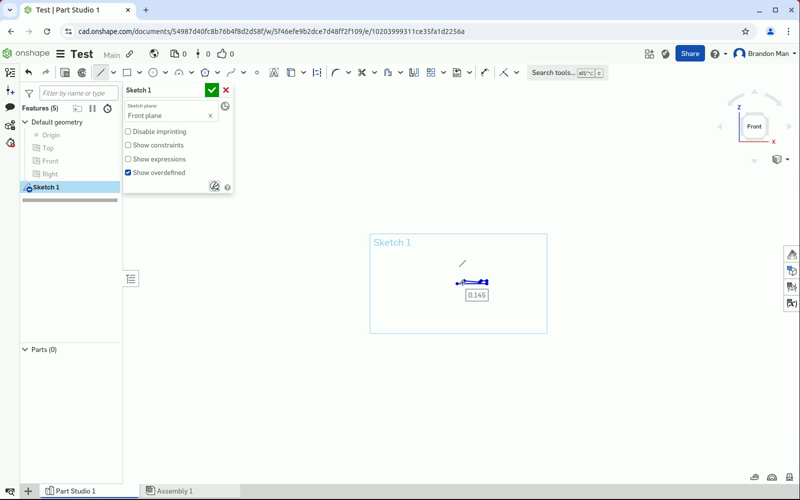
scroll(-6)
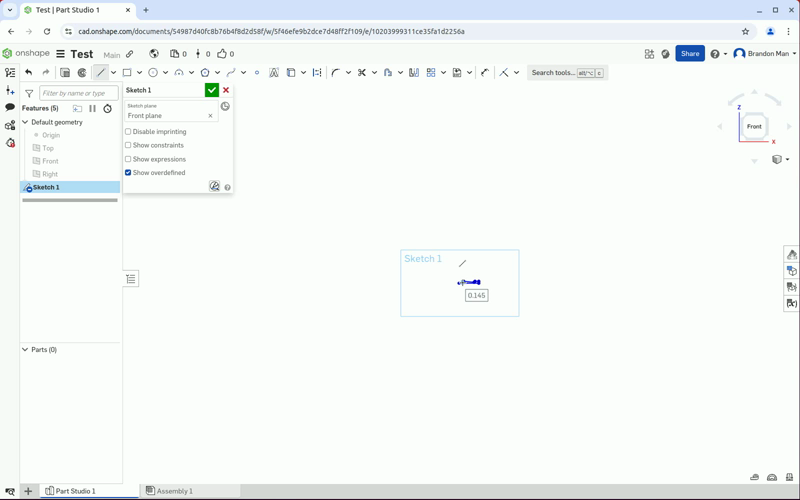
scroll(-6)
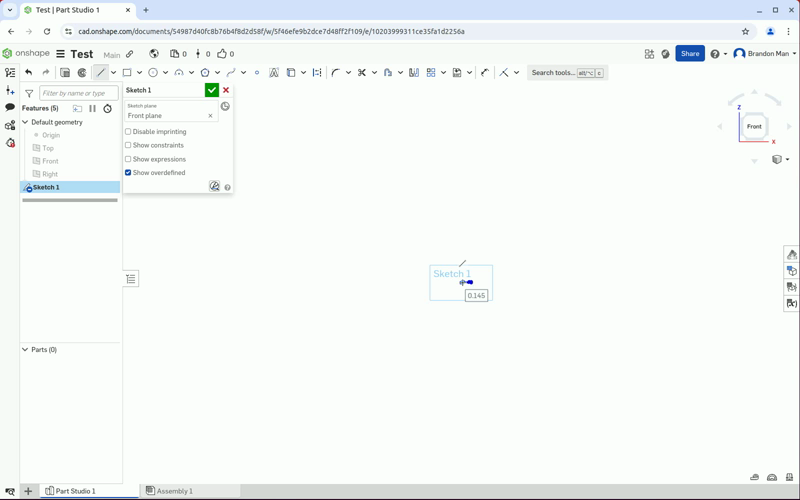
key_up(shift)
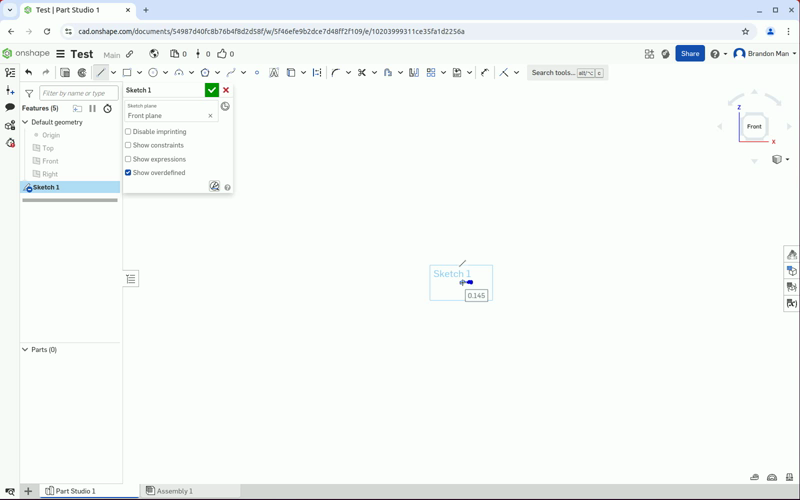
key_down(shift)
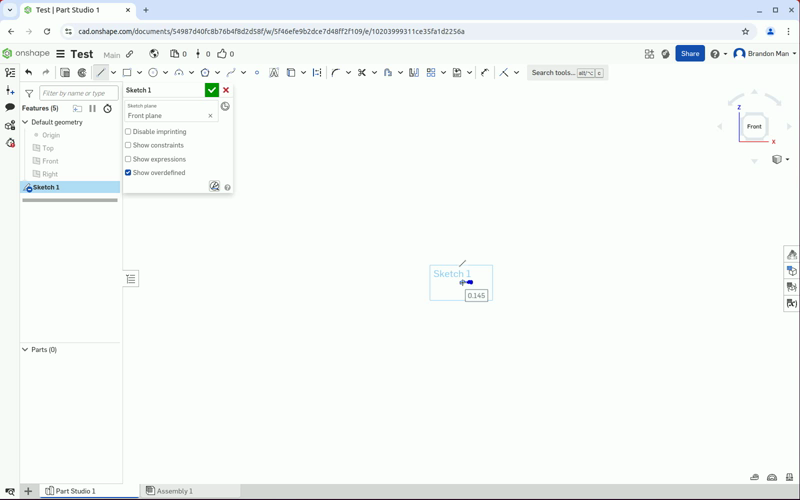
key_up(shift)
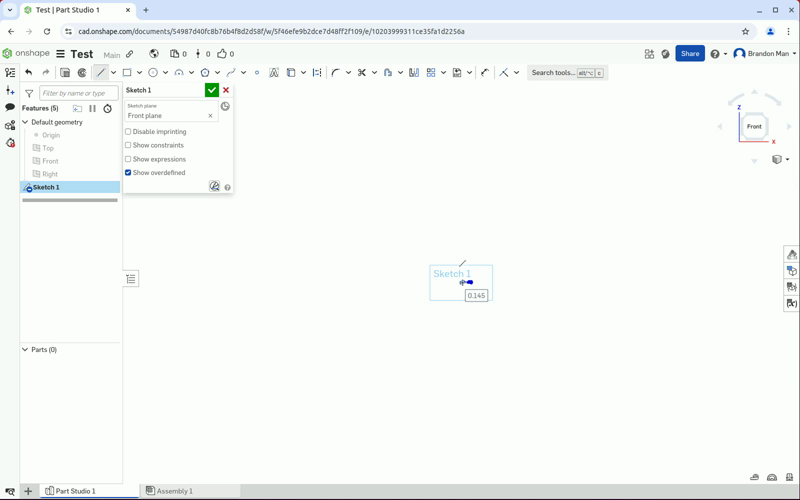
key_down(shift)
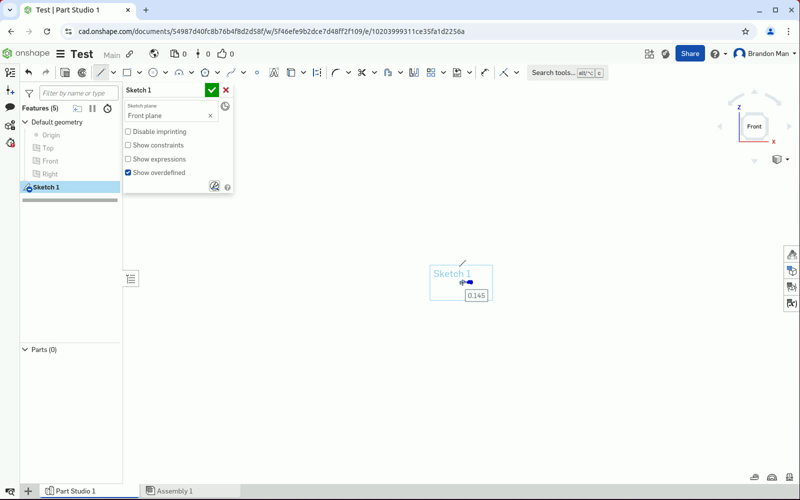
mouse_move(492, 281)
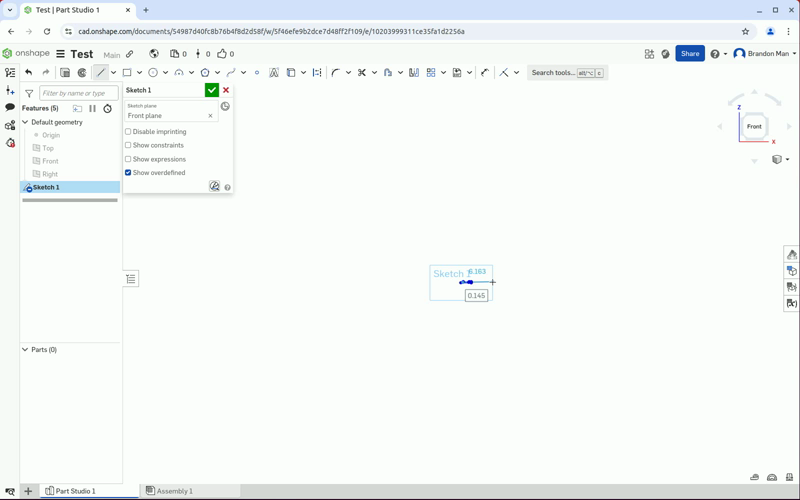
mouse_move(460, 281)
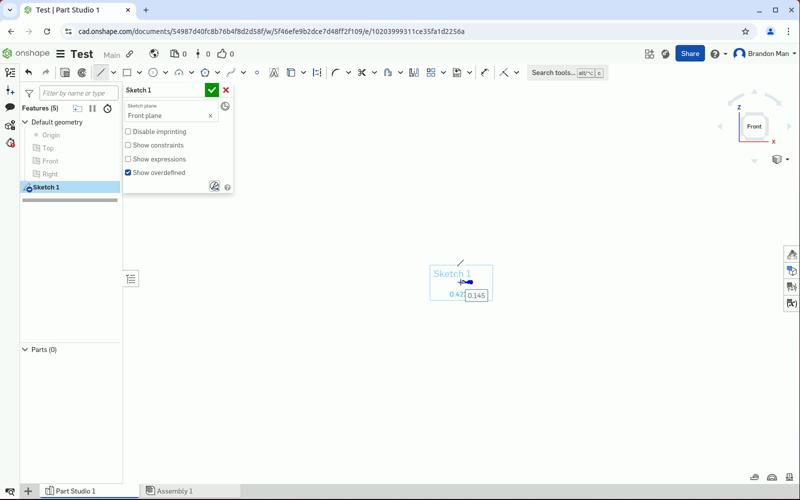
scroll(6)
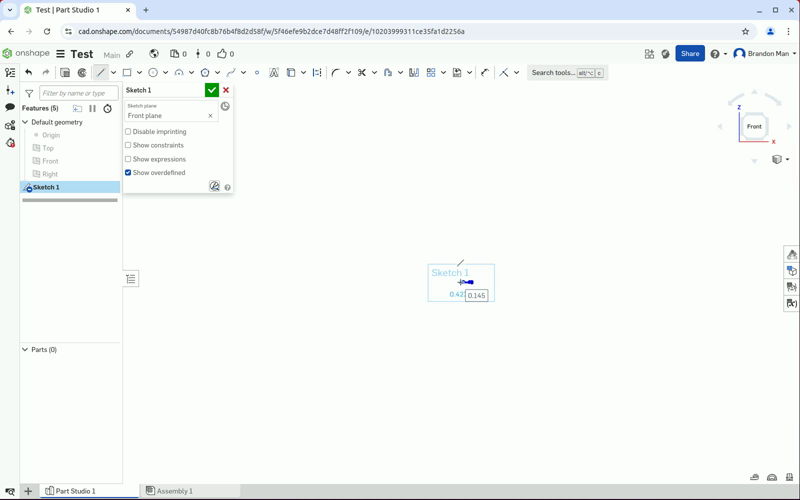
scroll(6)
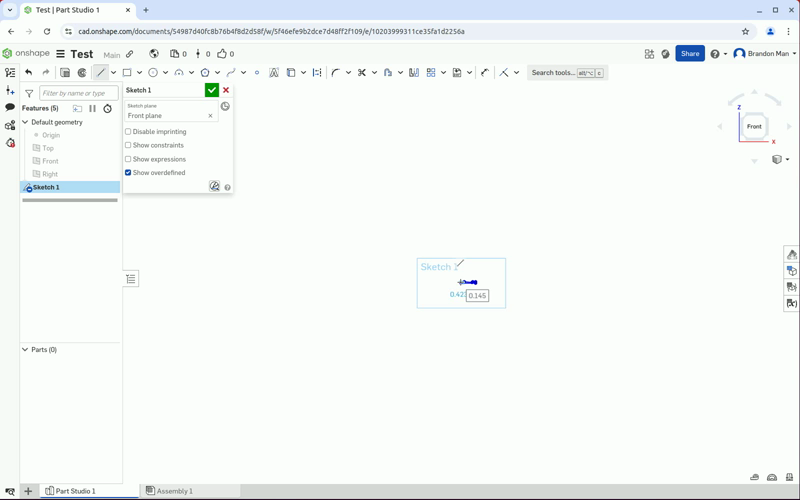
scroll(6)
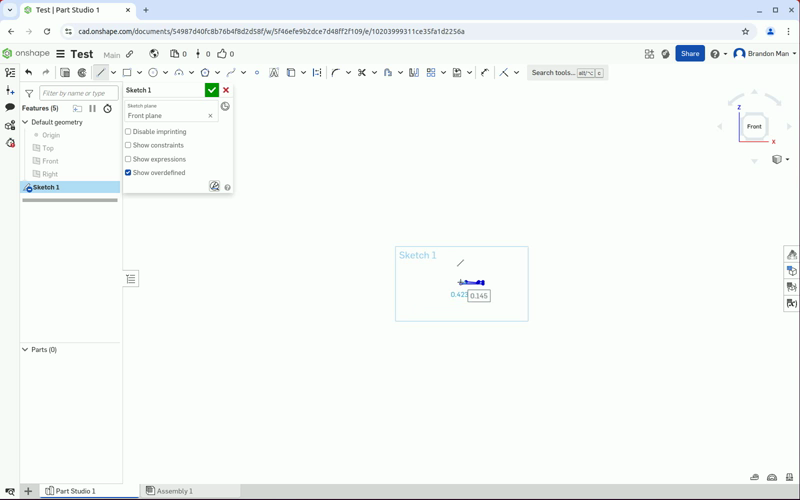
scroll(6)
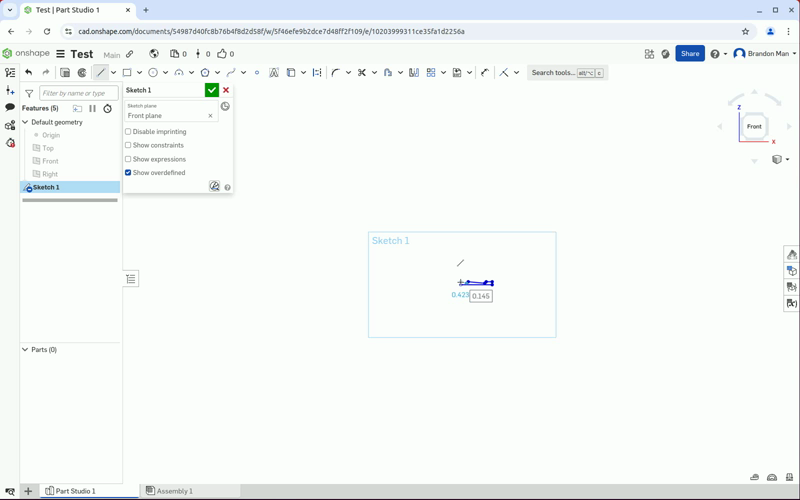
scroll(6)
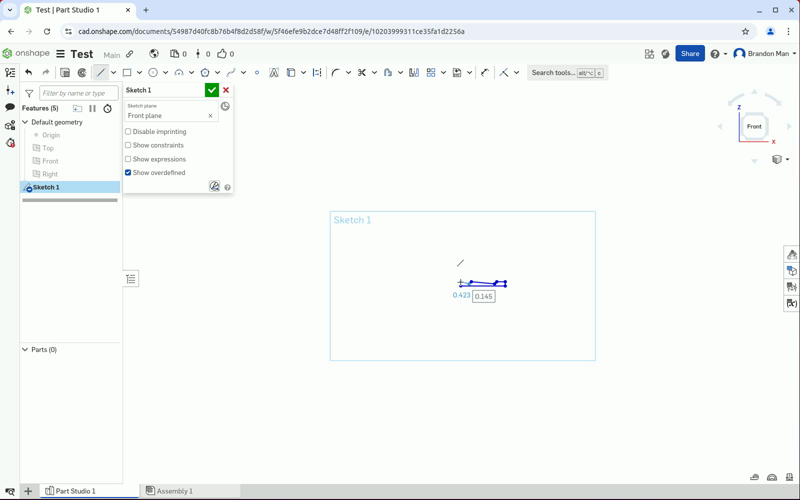
scroll(6)
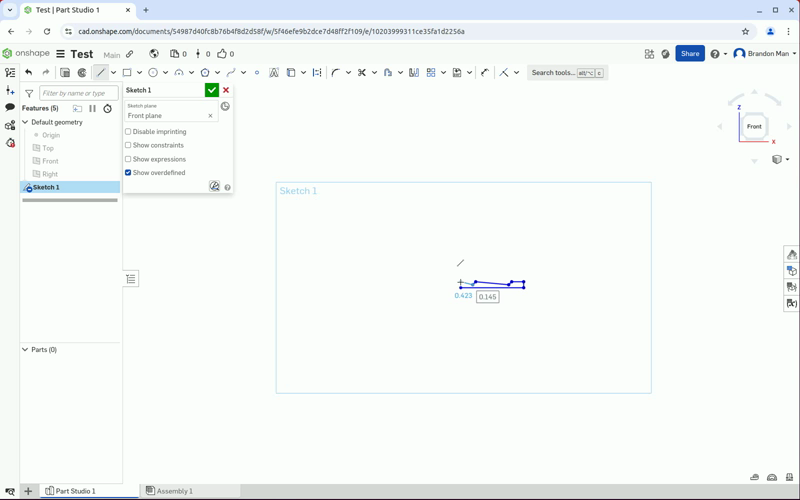
scroll(6)
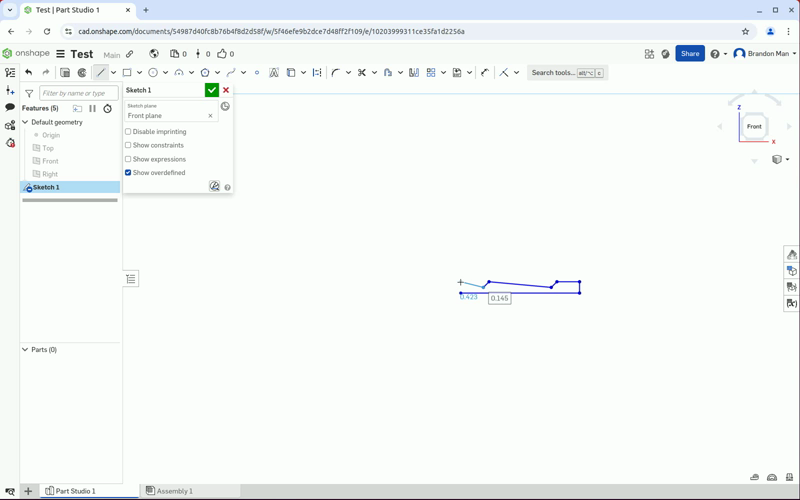
click(460, 281)
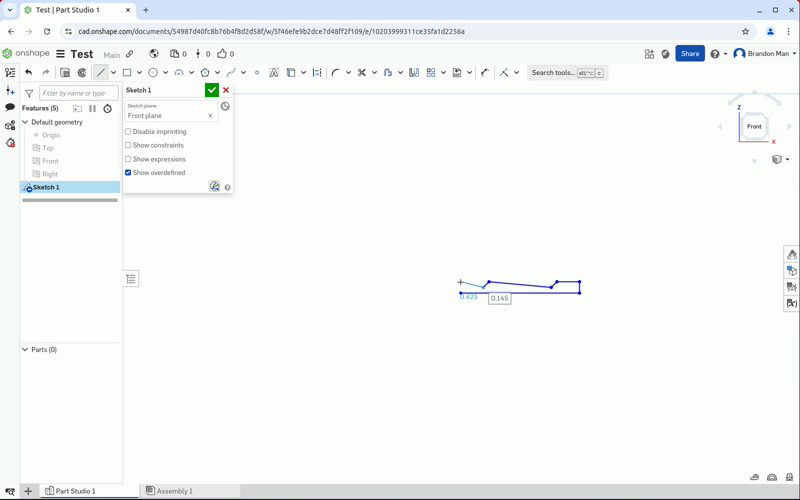
scroll(-6)
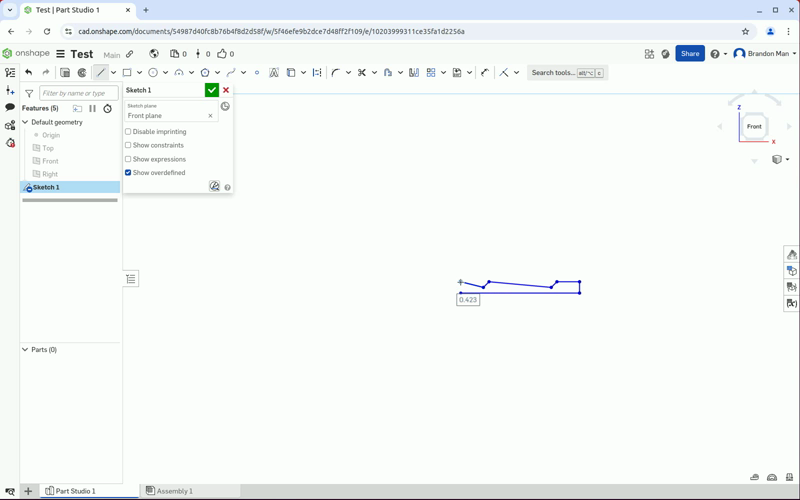
scroll(-6)
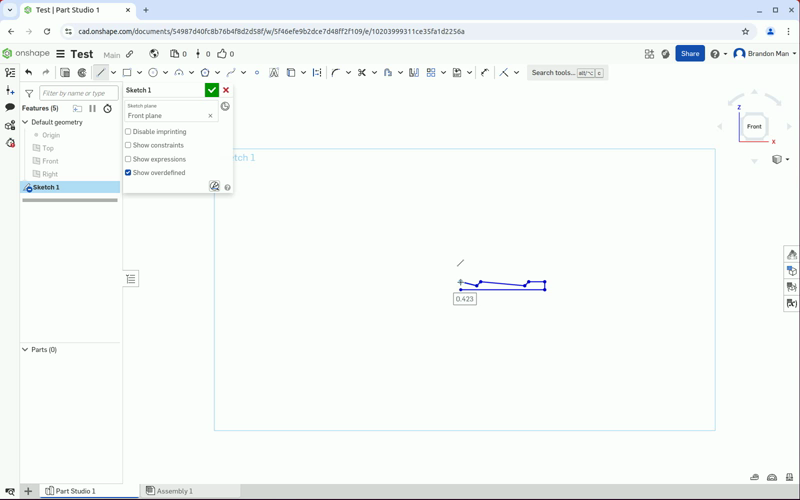
scroll(-6)
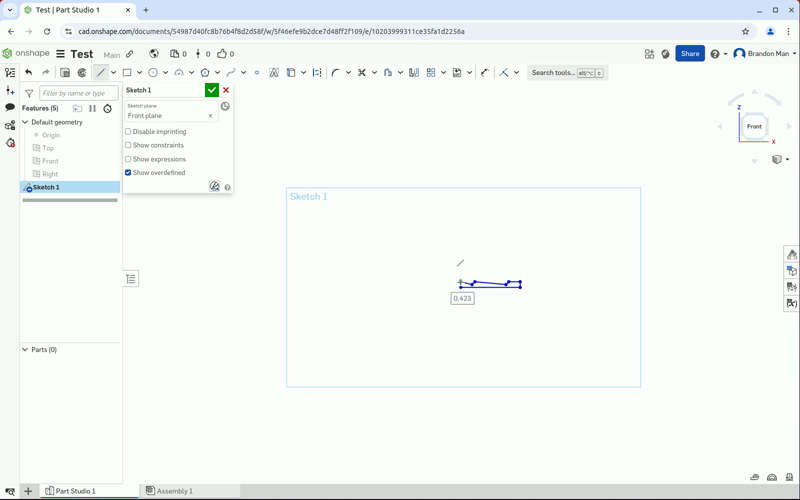
scroll(-6)
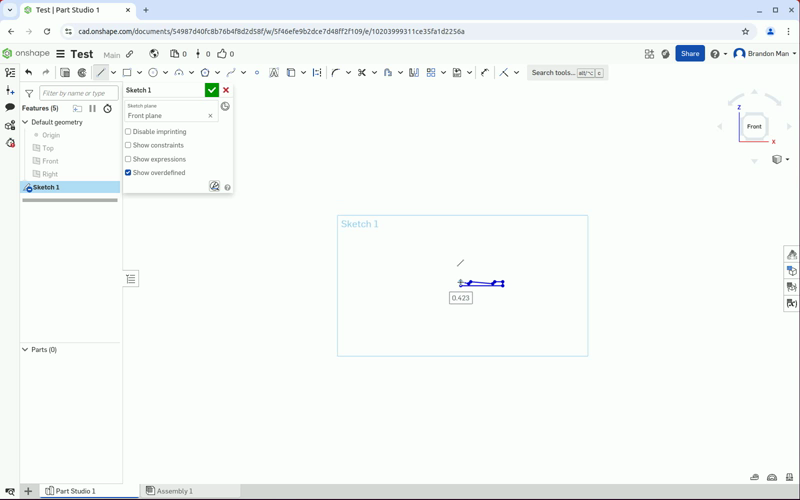
scroll(-6)
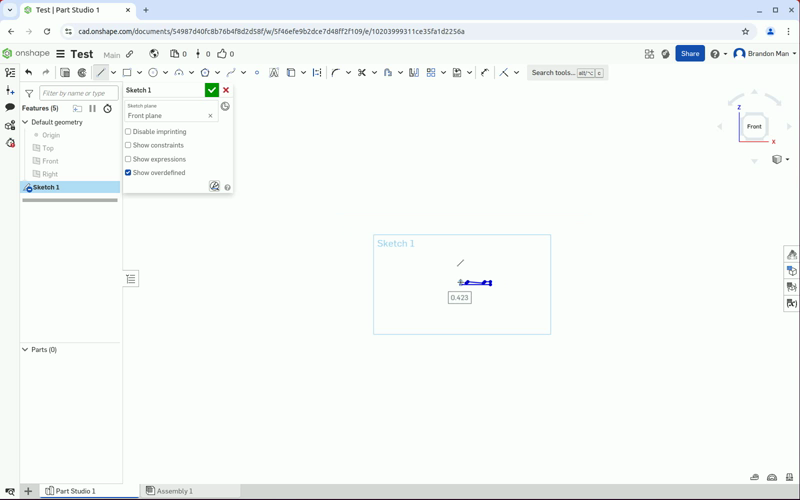
scroll(-6)
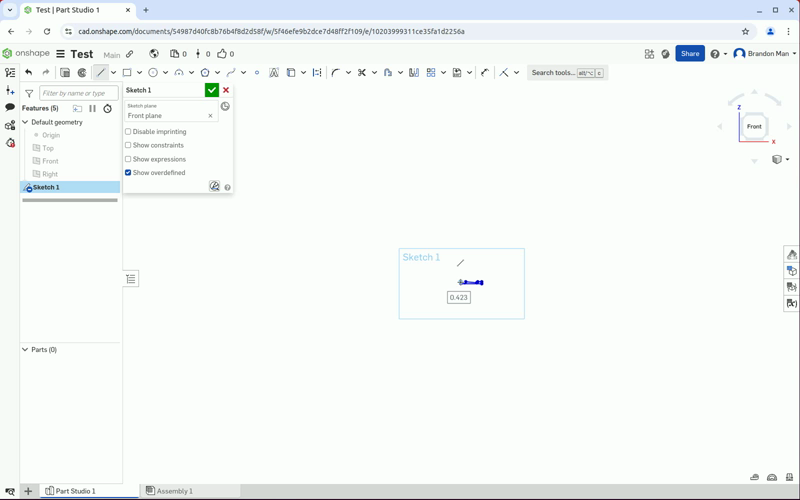
scroll(-6)
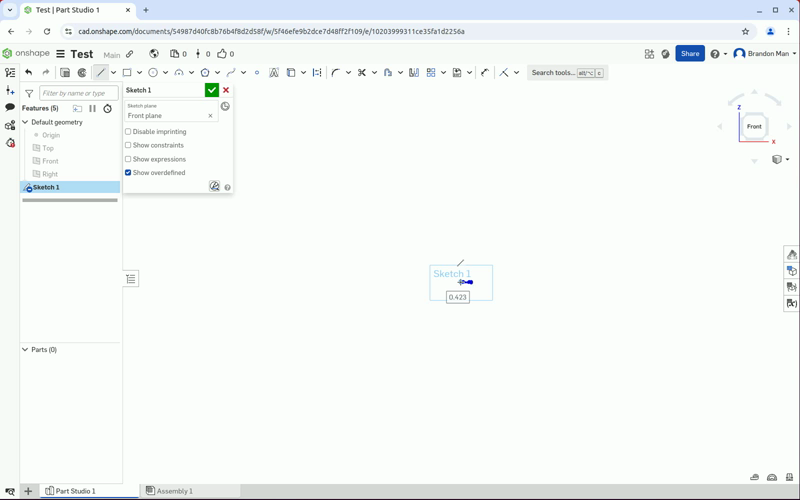
key_up(shift)
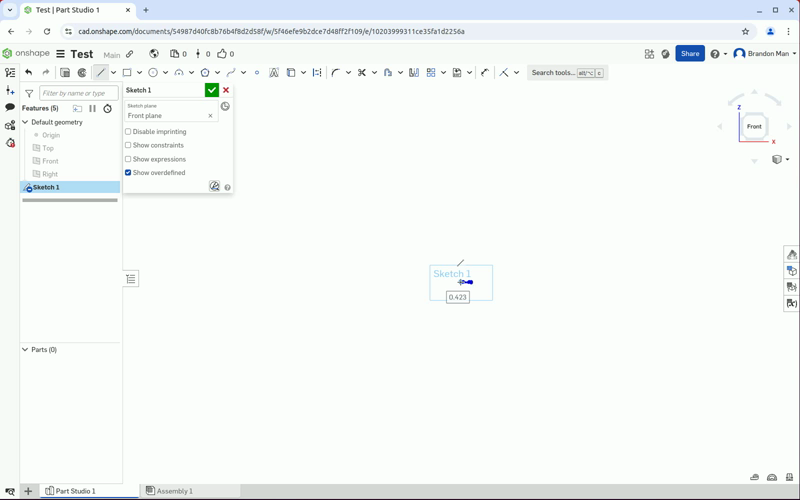
mouse_move(490, 281)
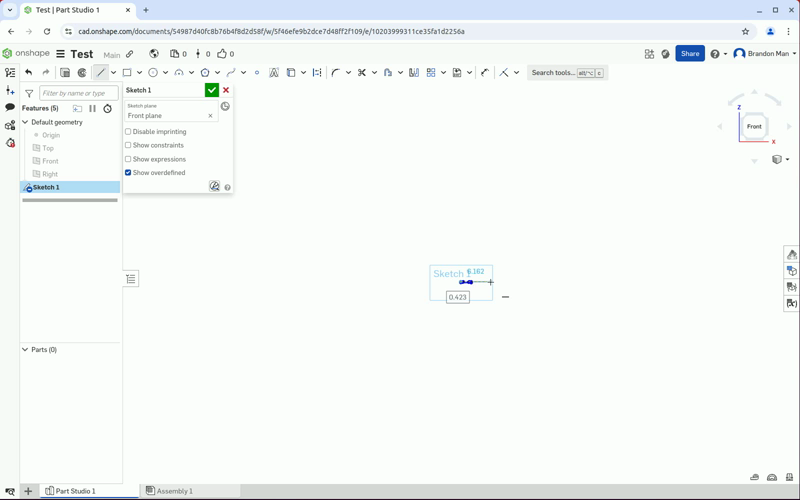
key_down(shift)
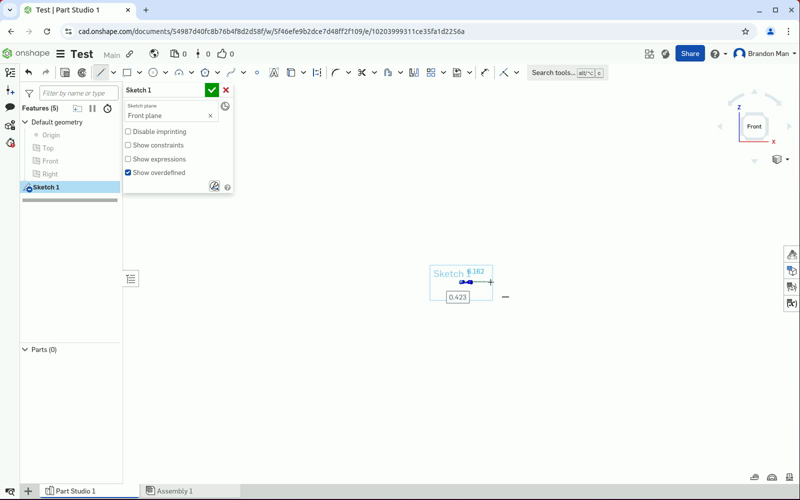
mouse_move(460, 282)
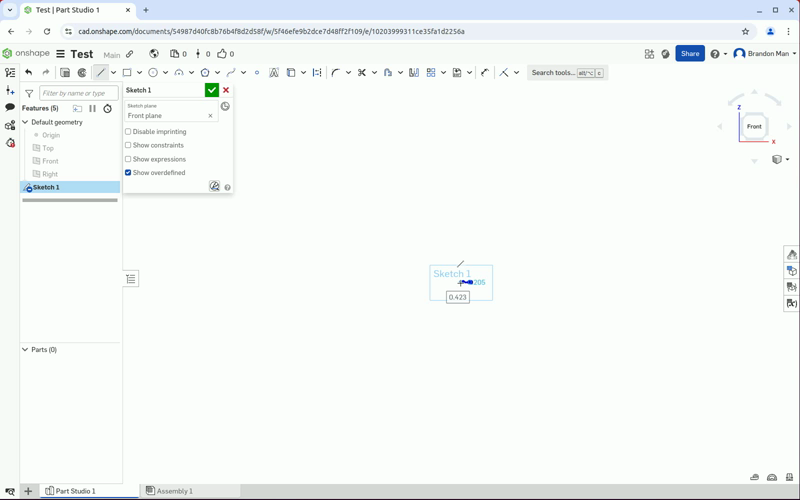
scroll(6)
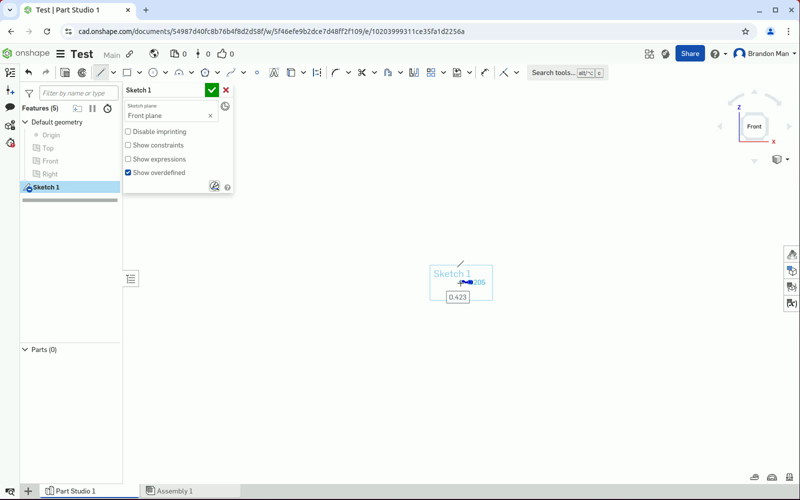
scroll(6)
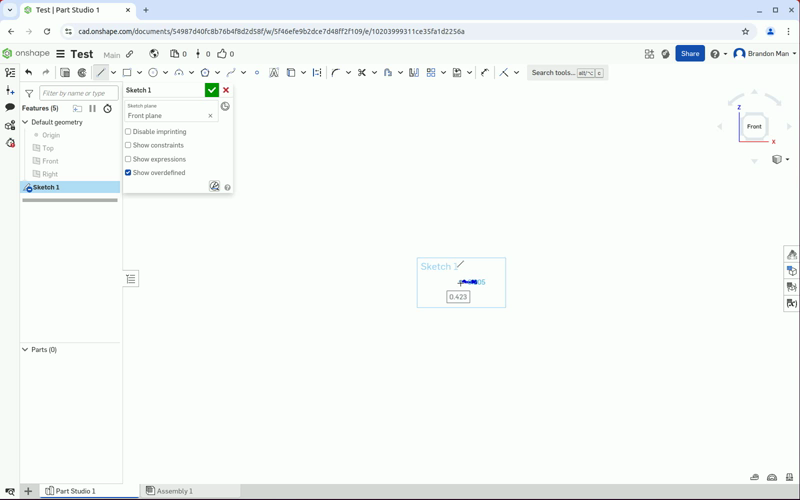
scroll(6)
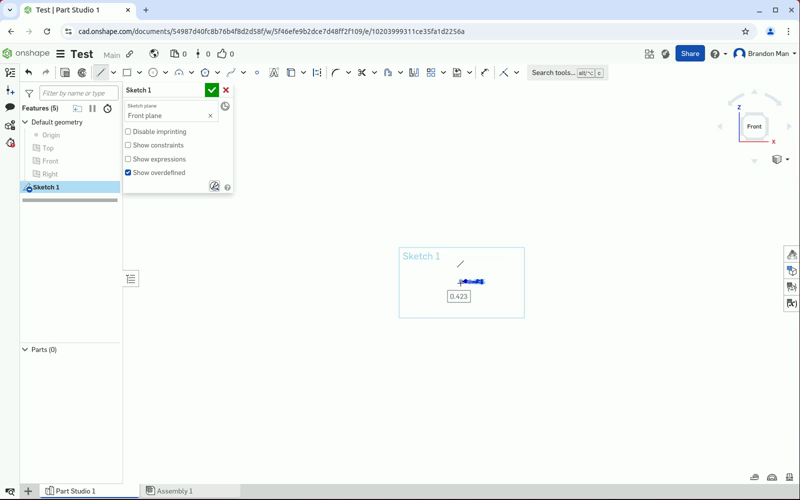
scroll(6)
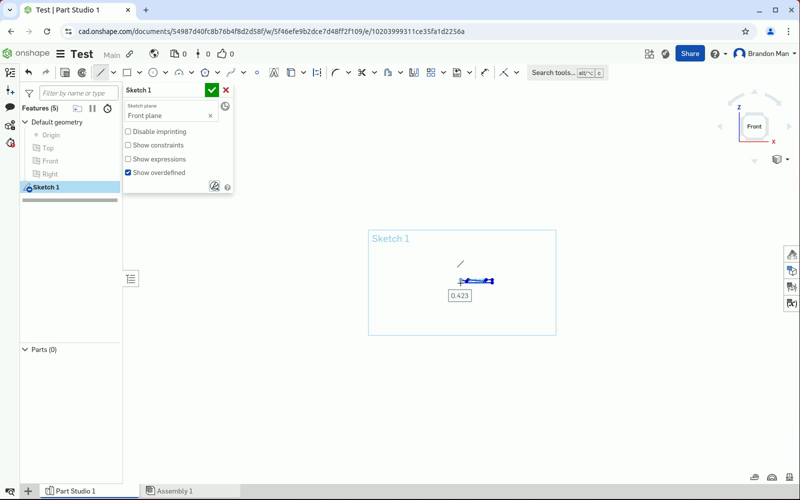
scroll(6)
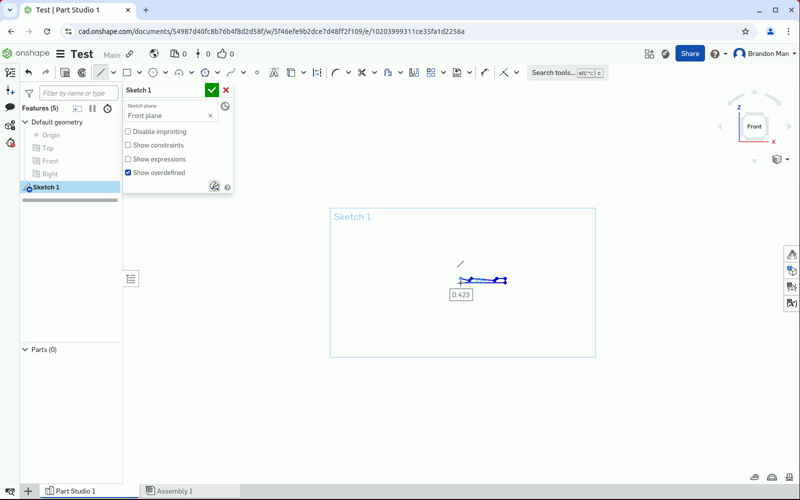
scroll(6)
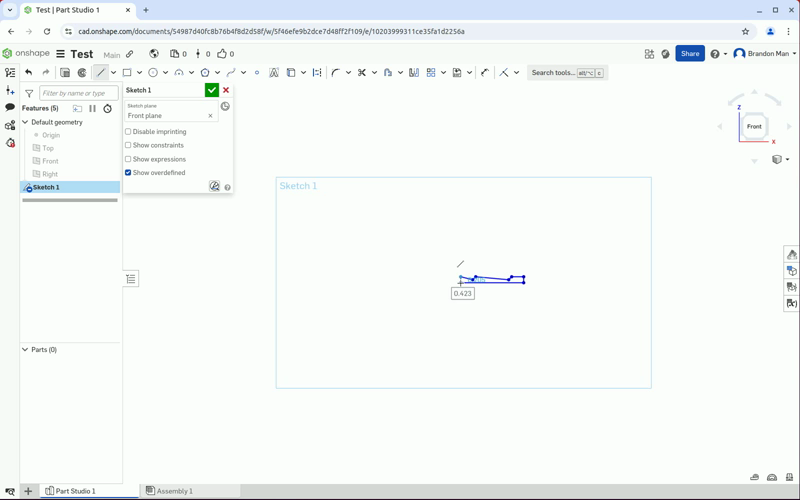
scroll(6)
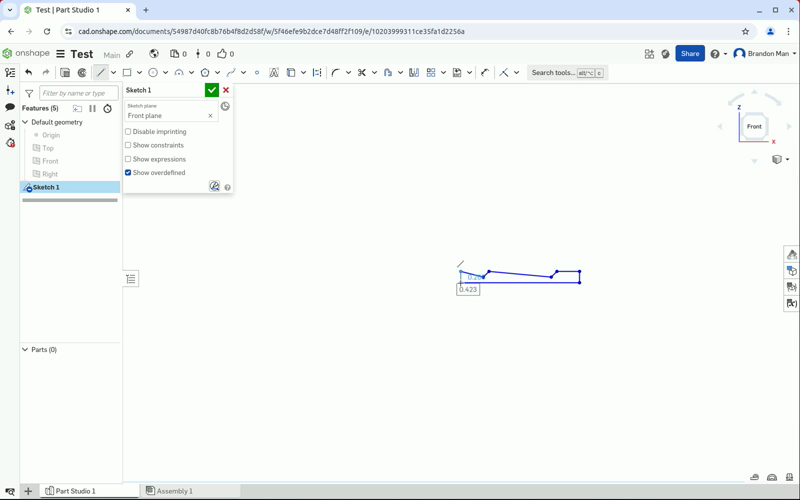
key_up(shift)
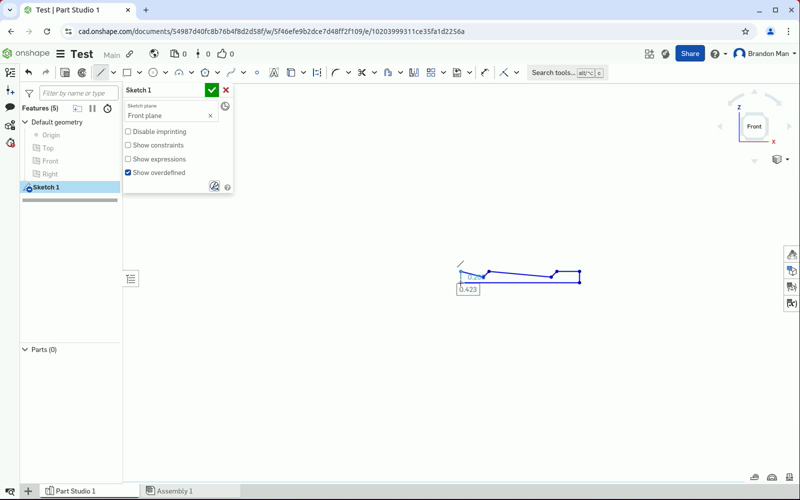
click(460, 282)
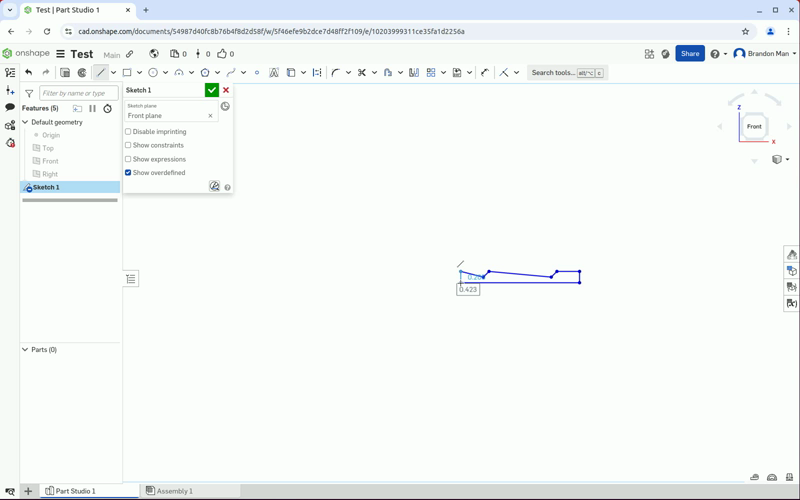
scroll(-6)
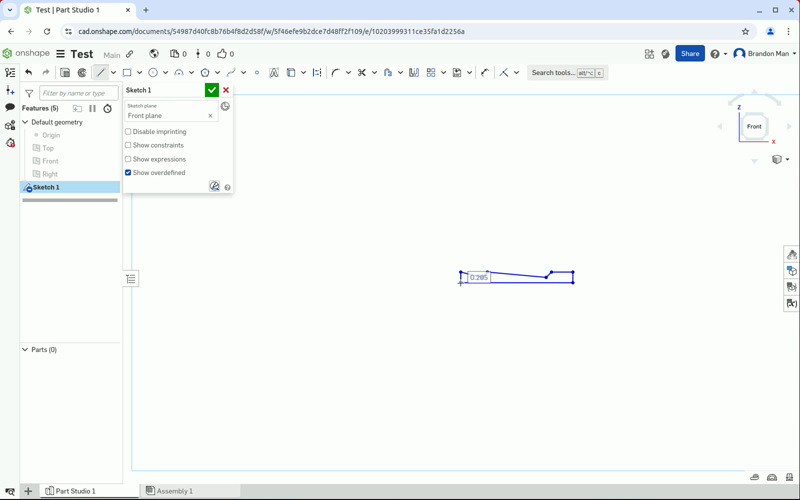
scroll(-6)
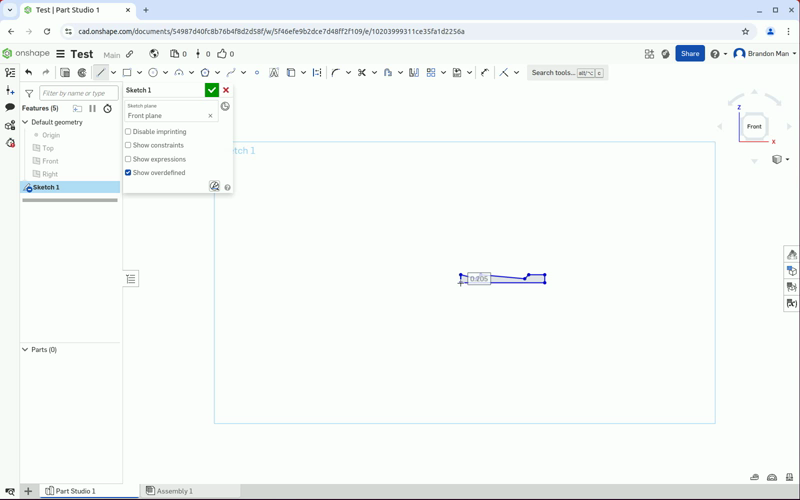
scroll(-6)
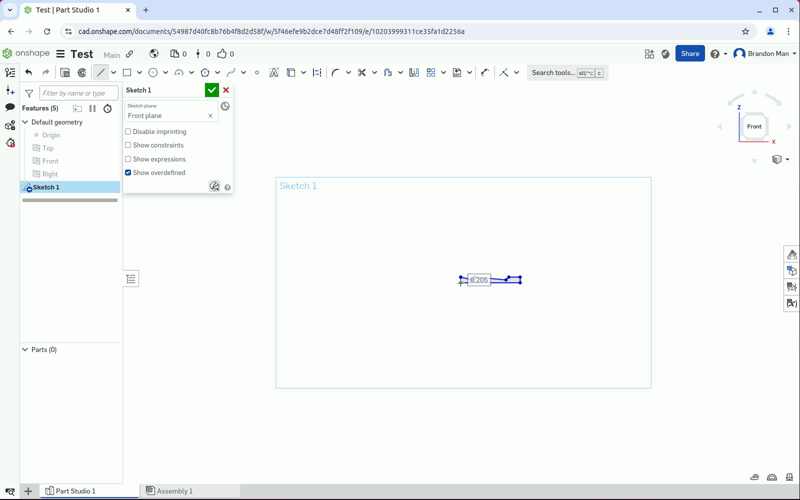
scroll(-6)
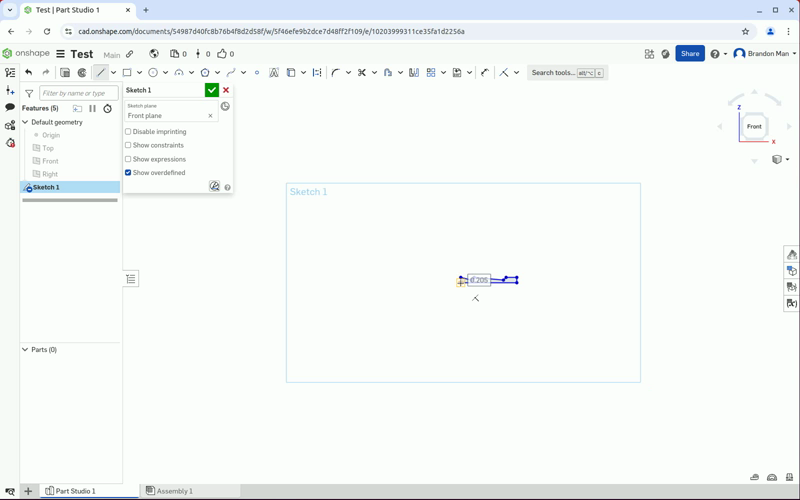
scroll(-6)
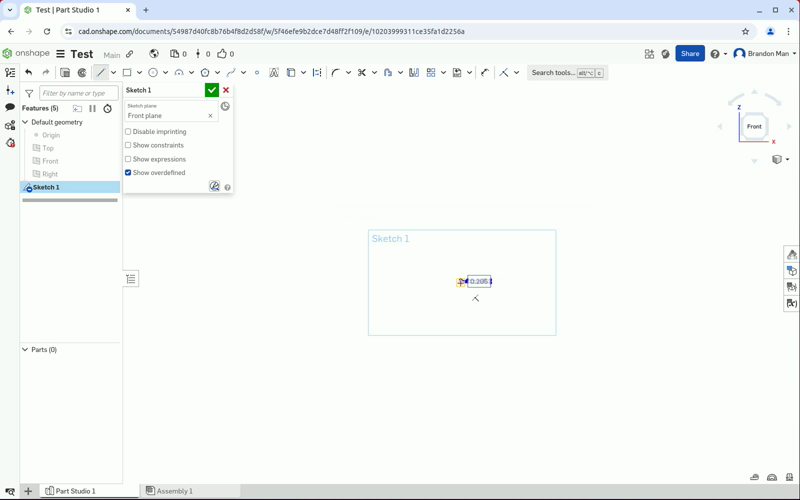
scroll(-6)
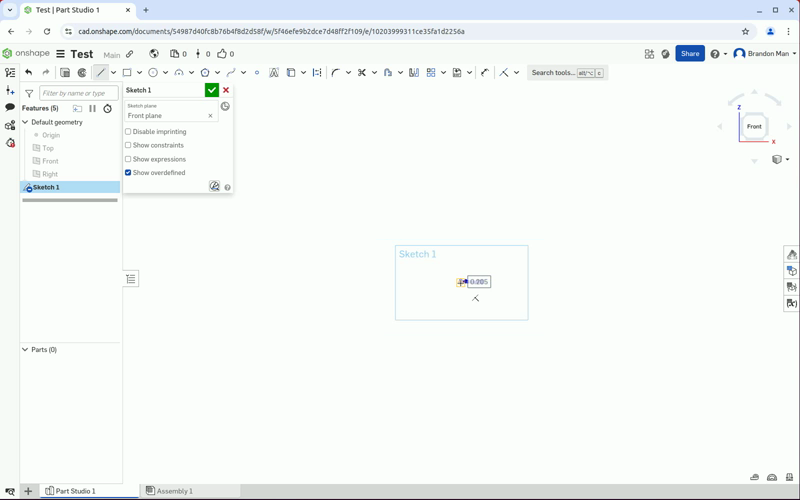
scroll(-6)
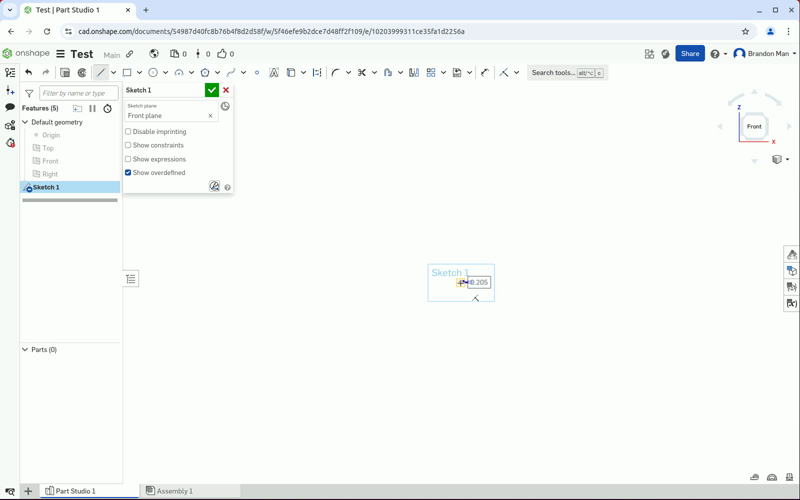
key(esc)
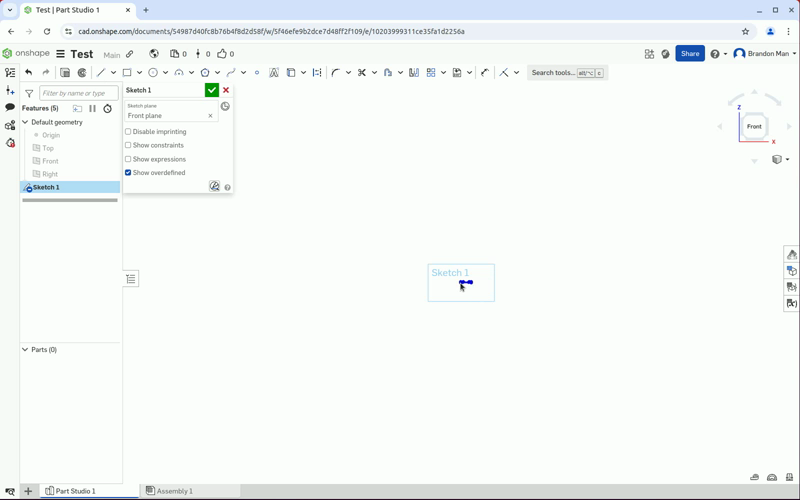
mouse_move(467, 282)
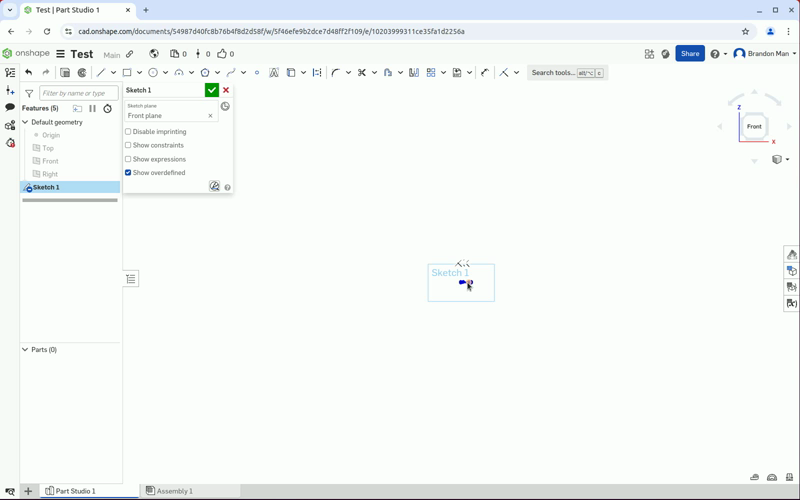
scroll(6)
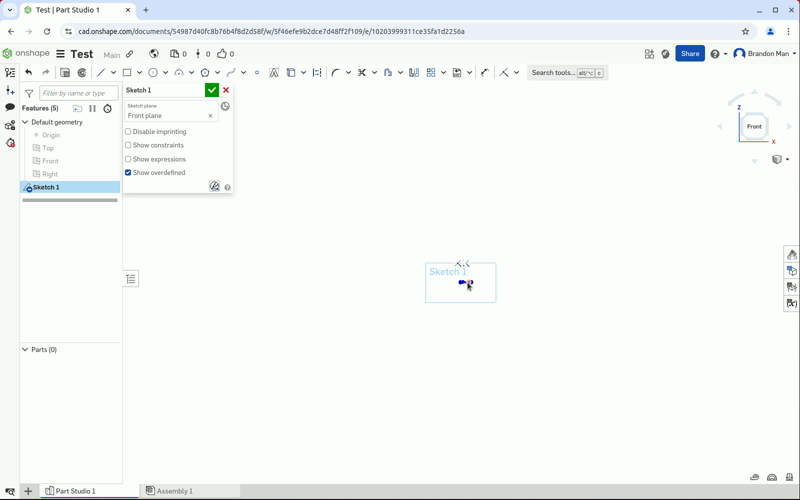
scroll(6)
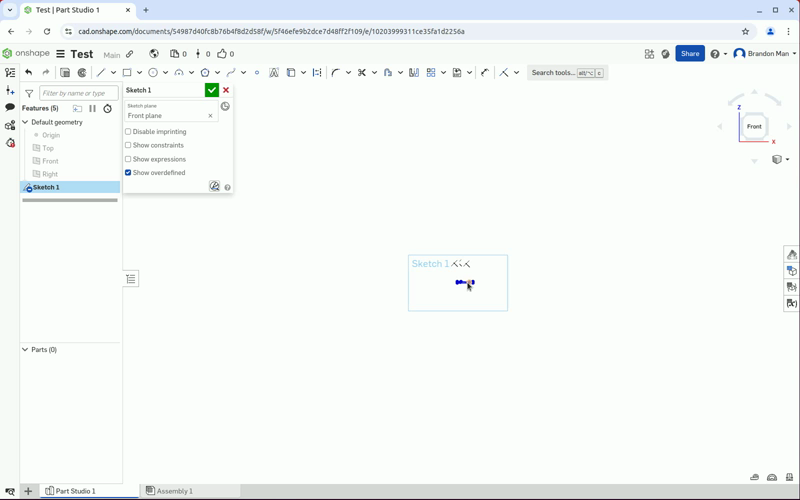
scroll(6)
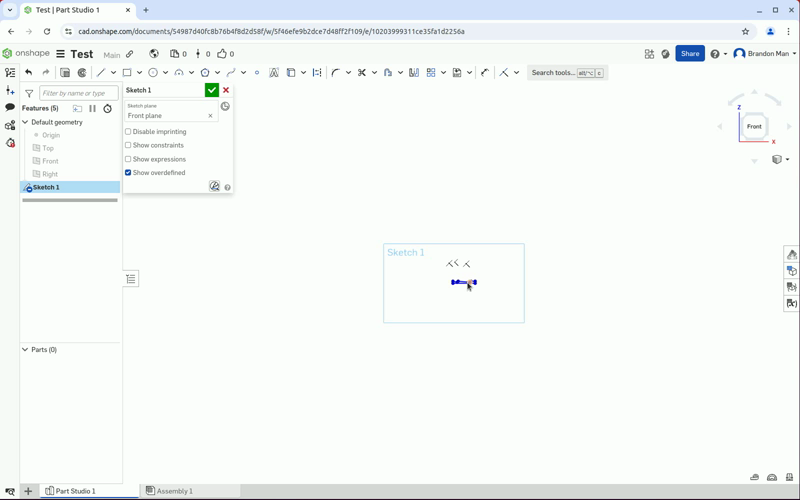
scroll(6)
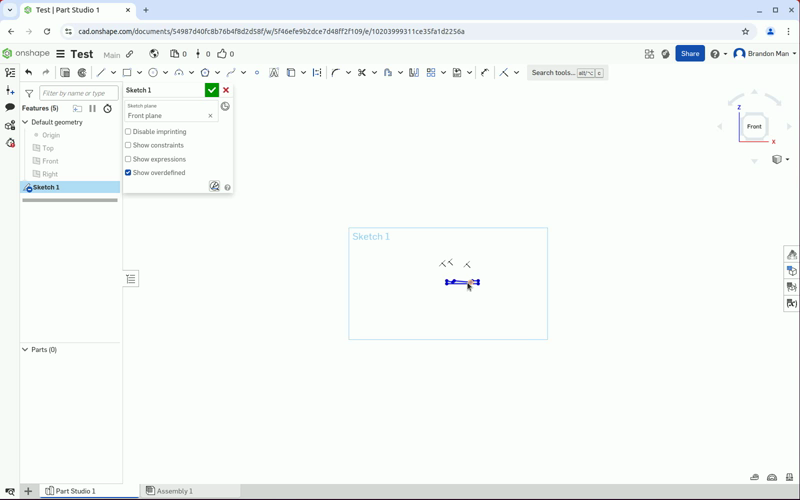
scroll(6)
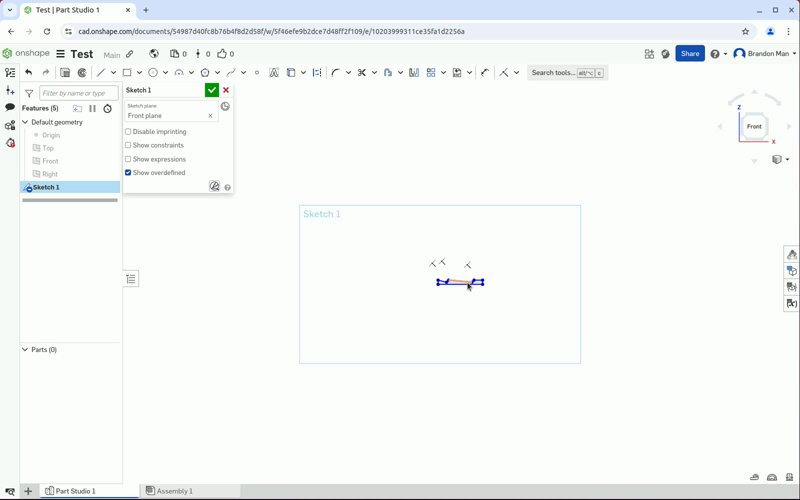
scroll(6)
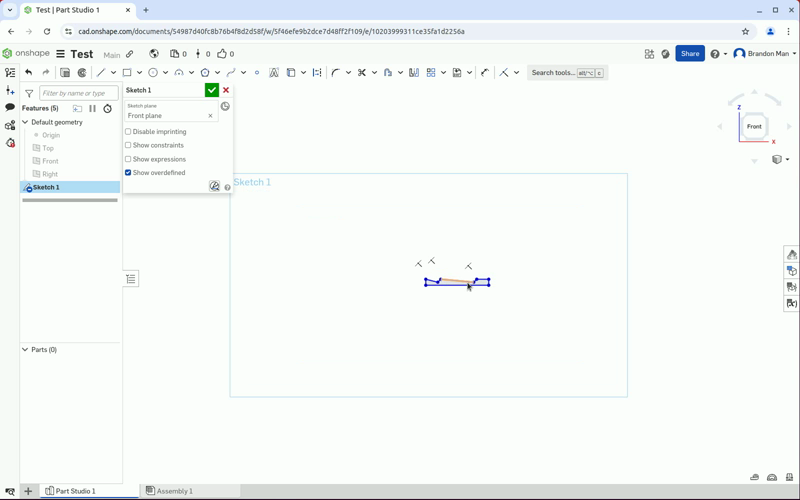
scroll(6)
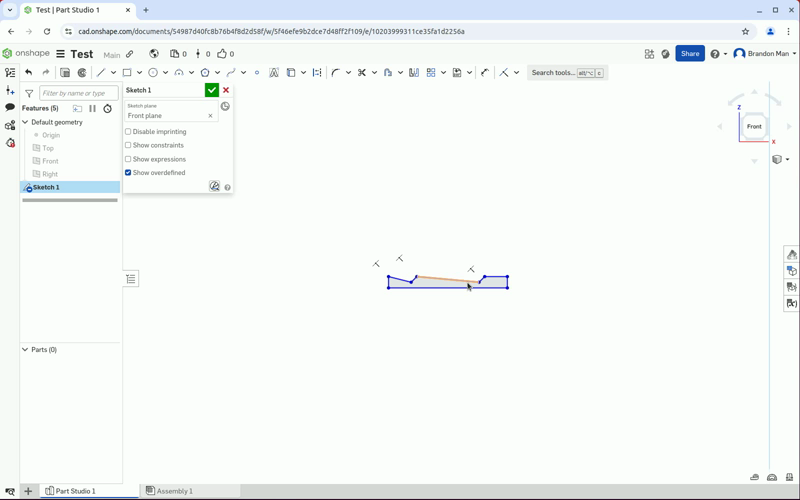
click(467, 282)
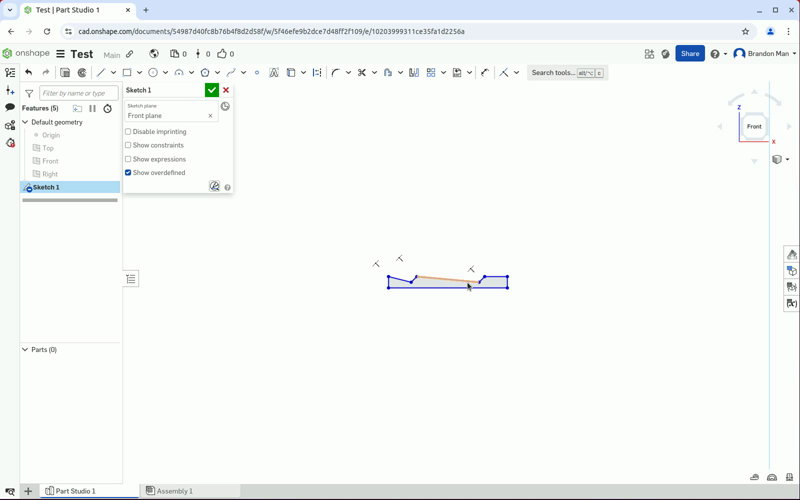
scroll(-6)
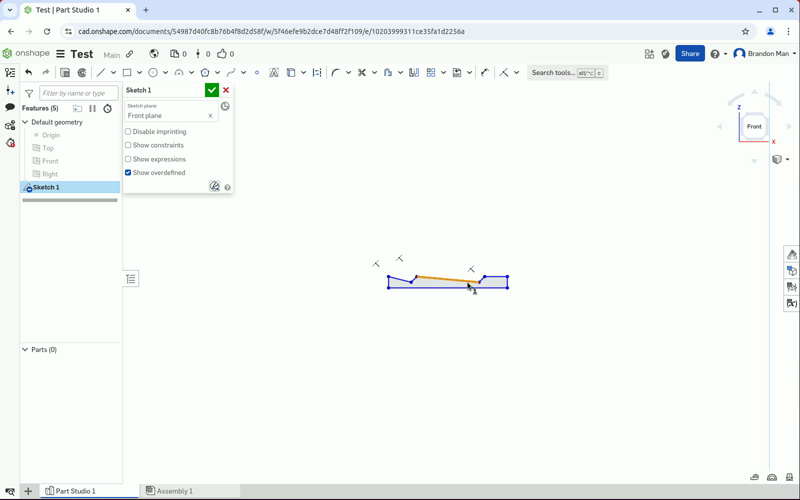
scroll(-6)
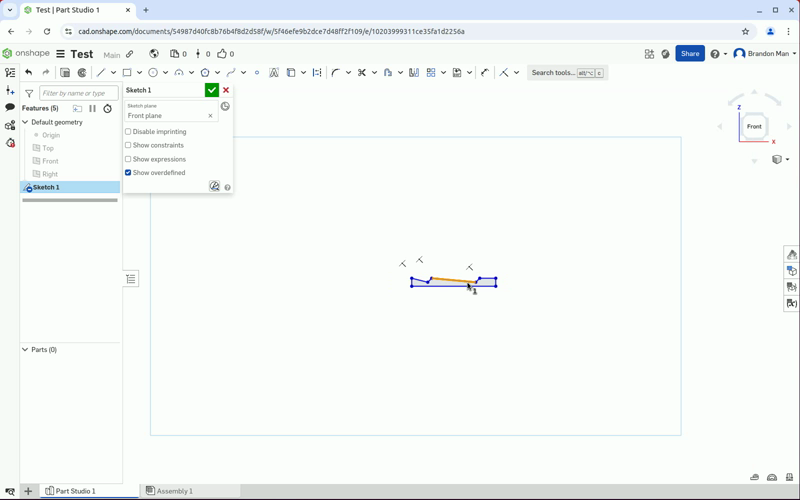
scroll(-6)
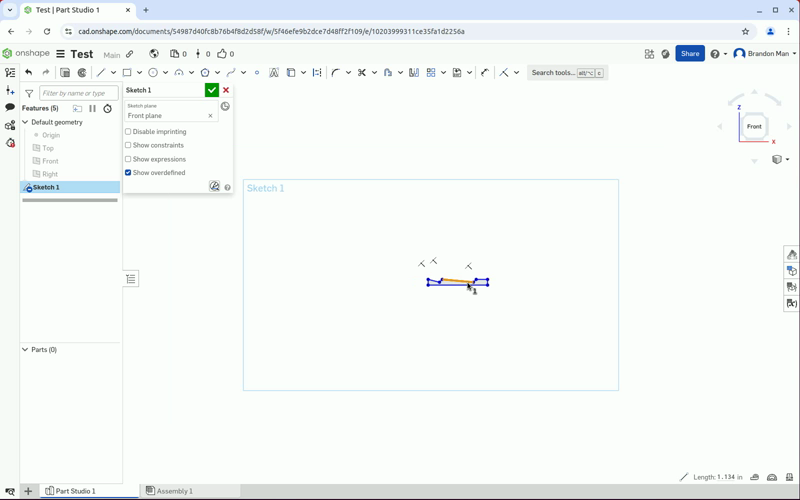
scroll(-6)
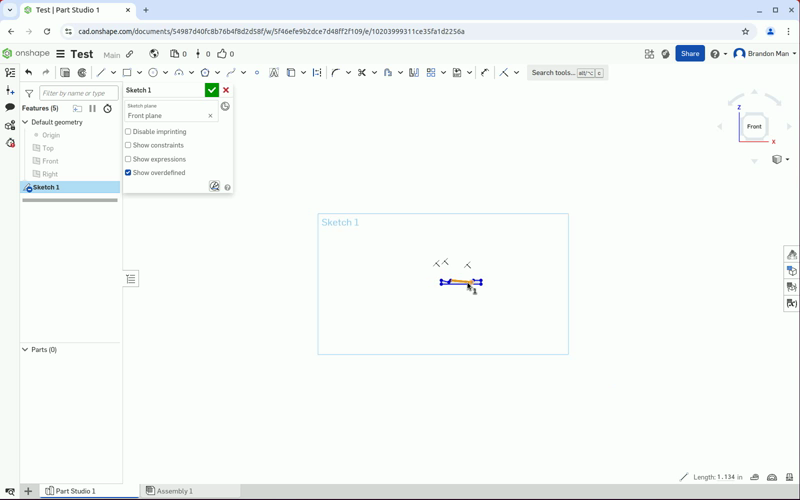
scroll(-6)
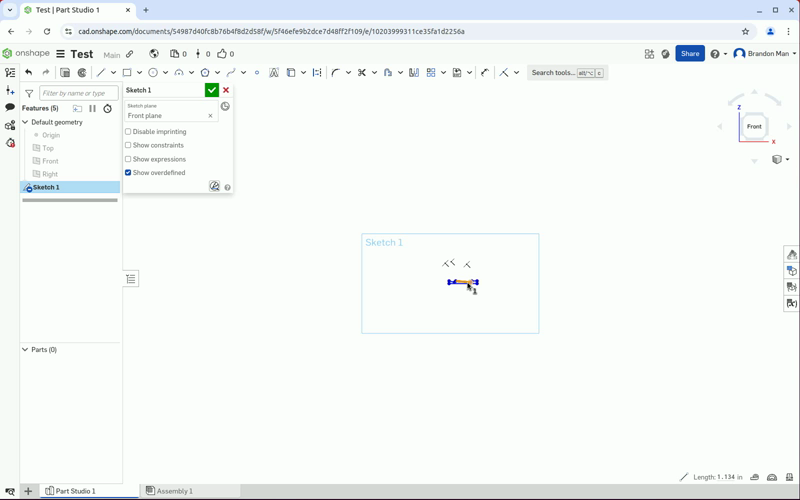
scroll(-6)
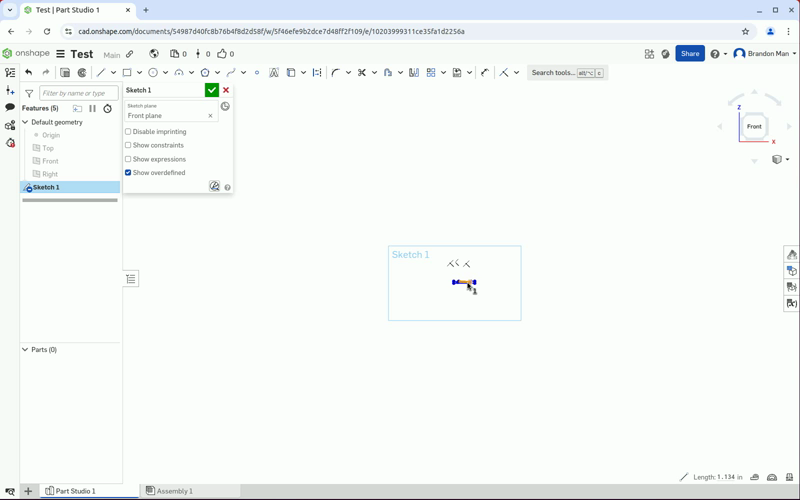
scroll(-6)
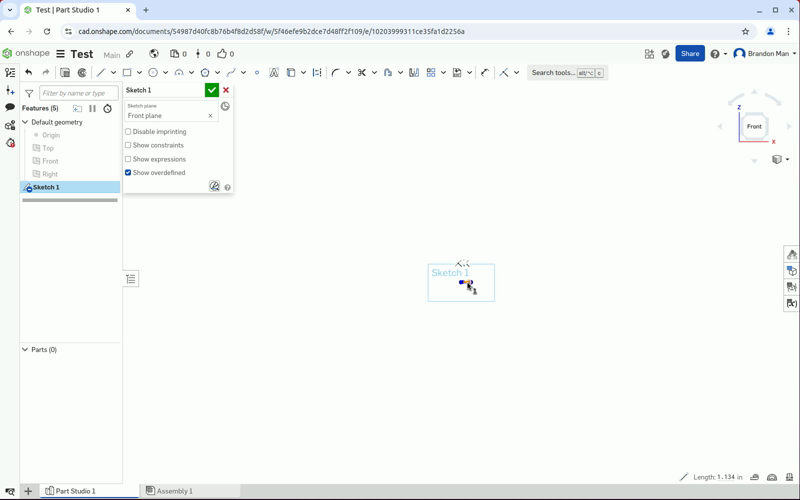
mouse_move(73, 352)
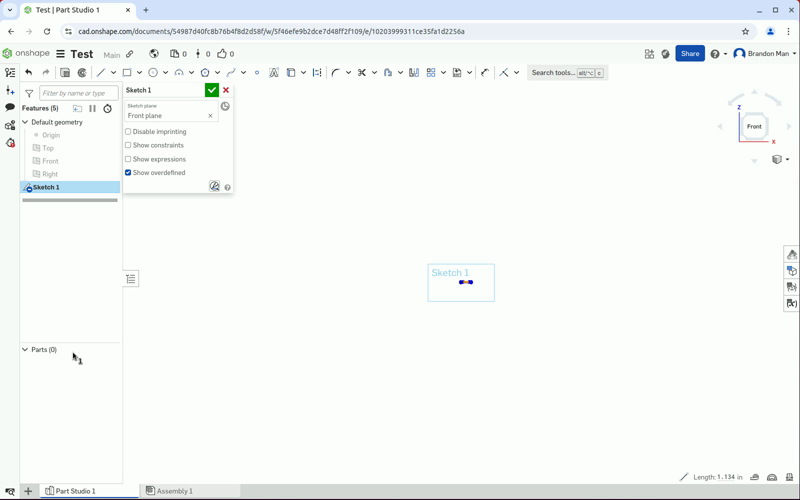
key(shift+y)
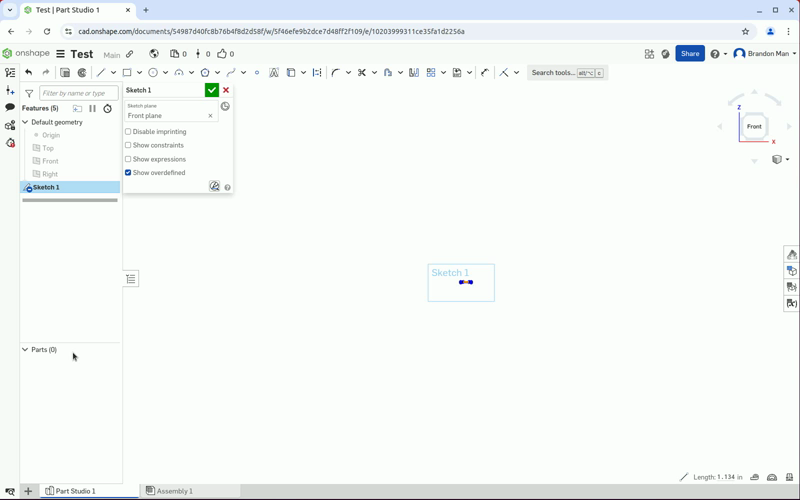
key(shift+e)
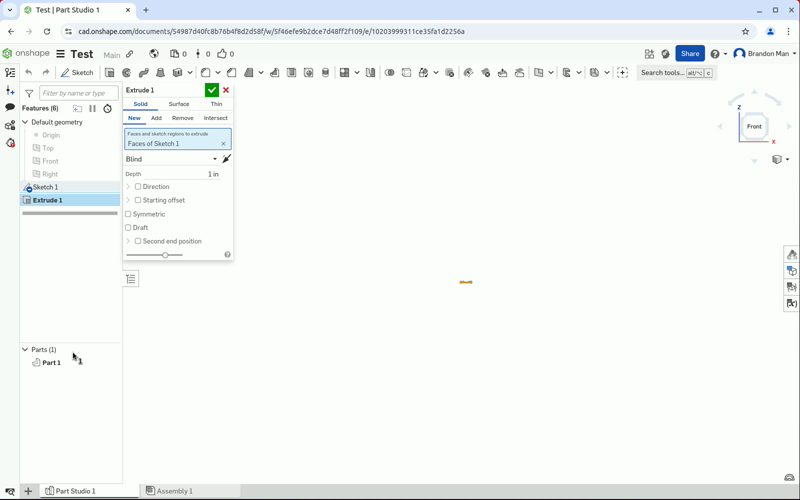
mouse_move(143, 106)
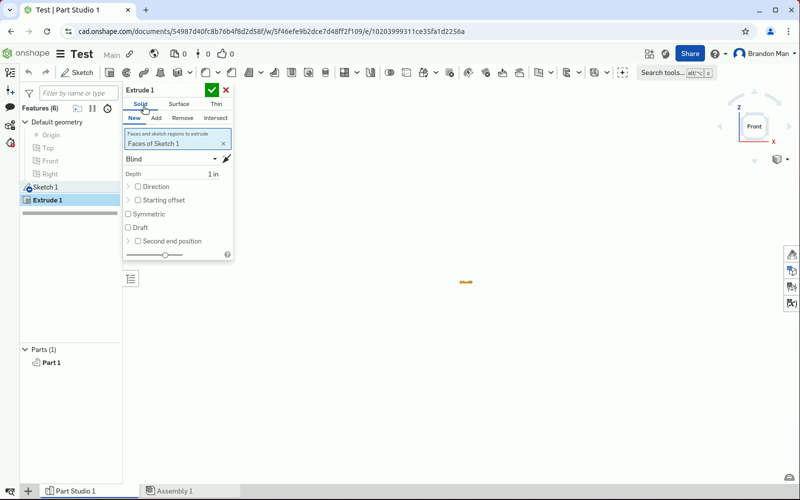
click(143, 106)
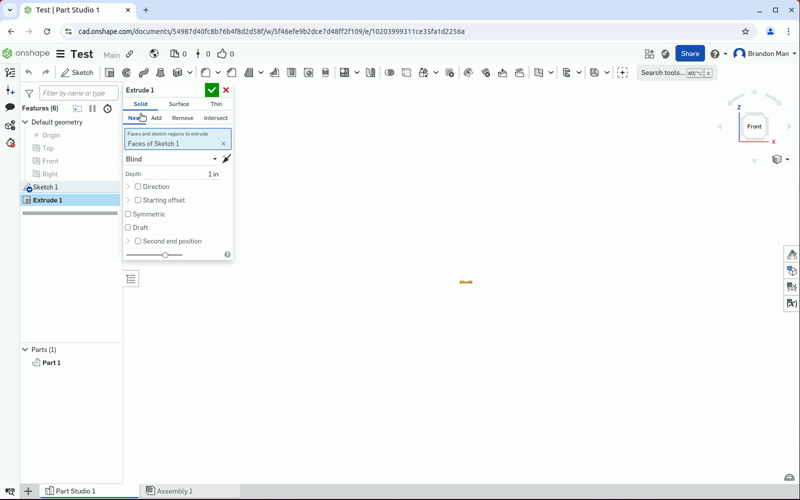
mouse_move(137, 120)
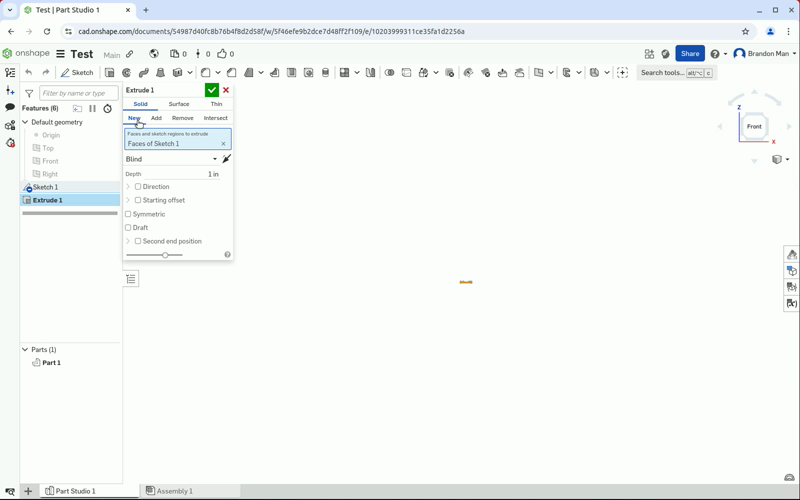
click(137, 120)
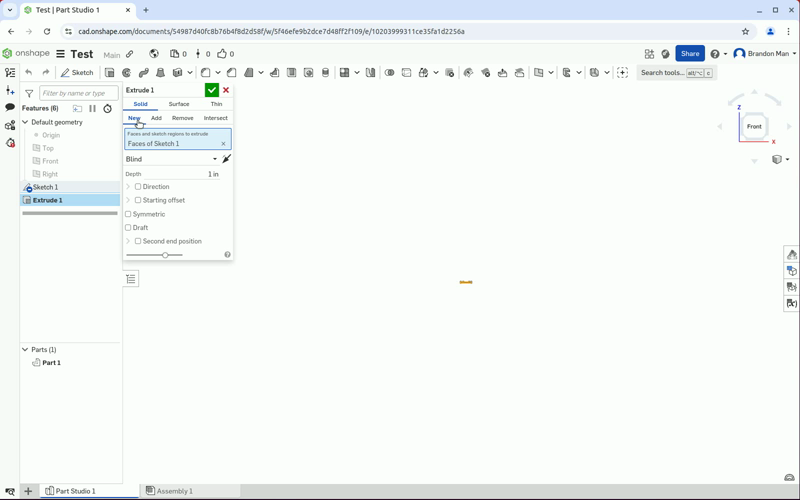
key(tab, 4)
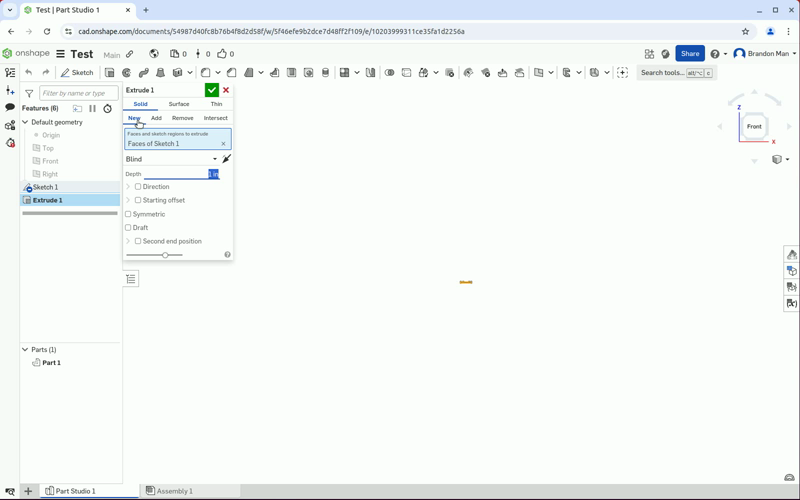
text(23.108)
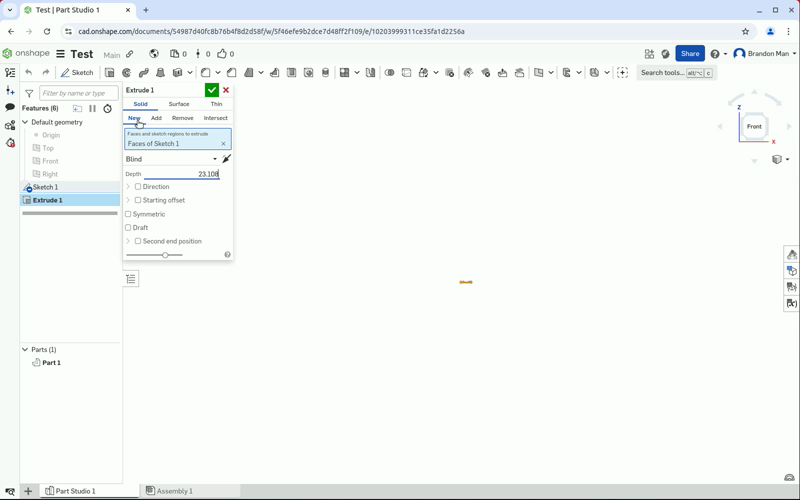
key(enter)
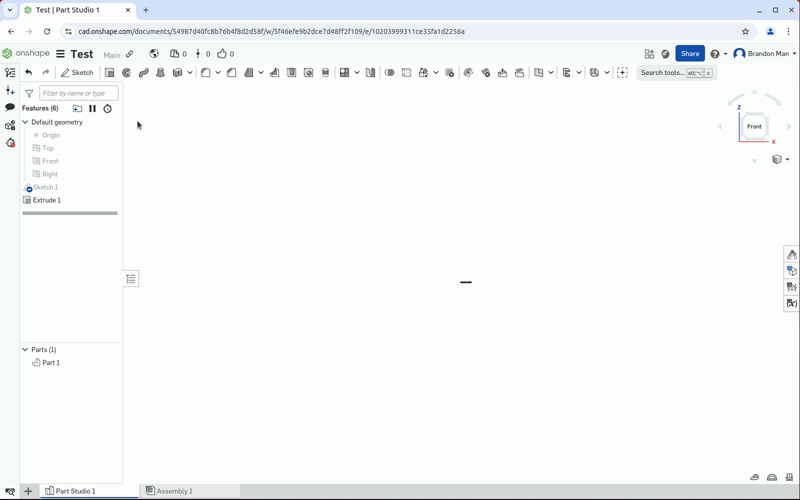
key(shift+h)
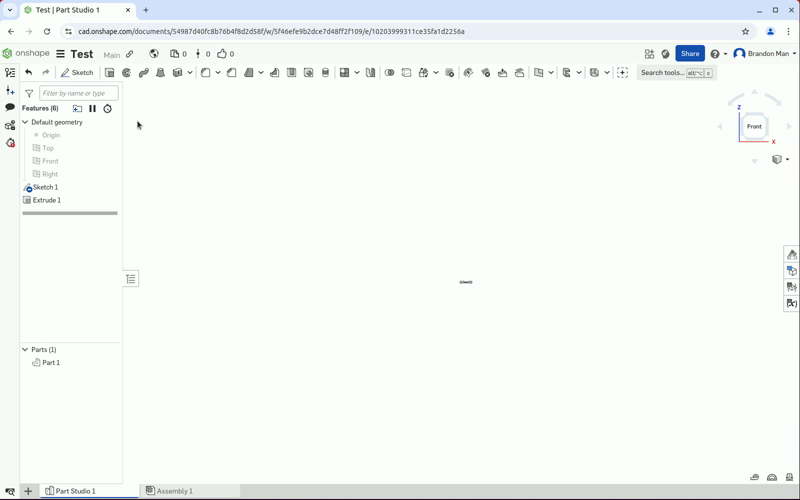
key(shift+h)
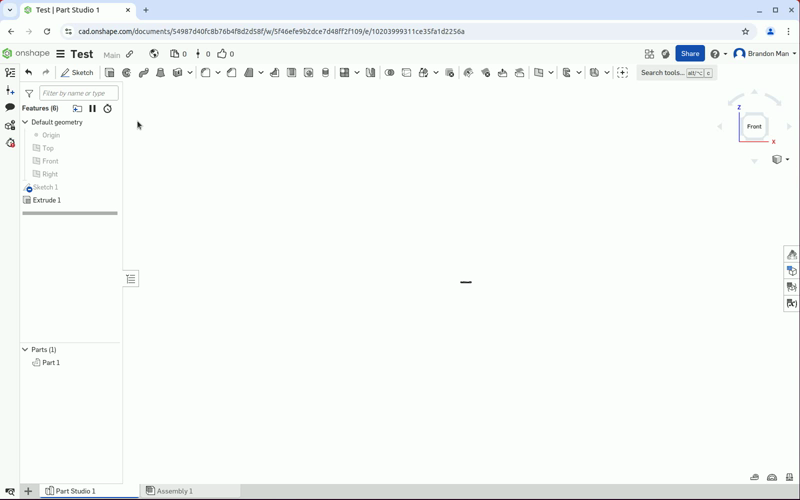
mouse_move(73, 189)
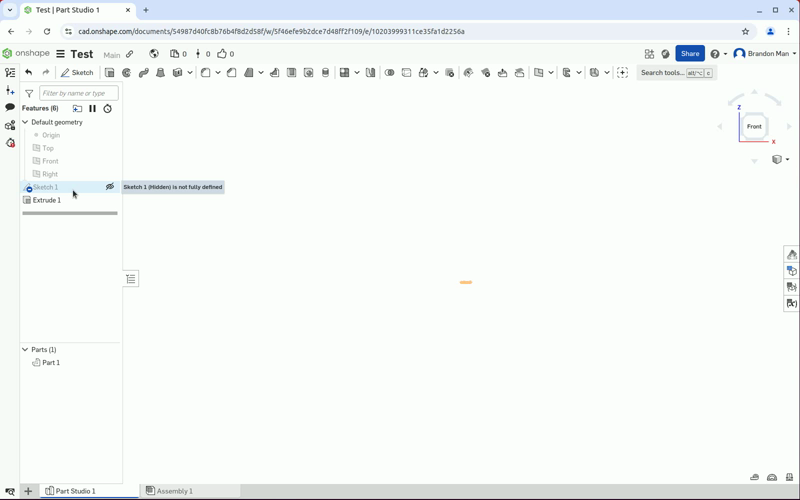
click(73, 189)
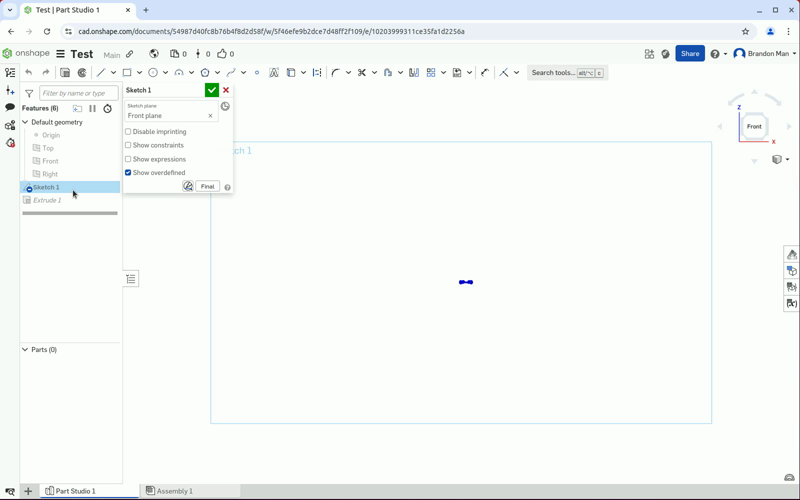
mouse_move(229, 92)
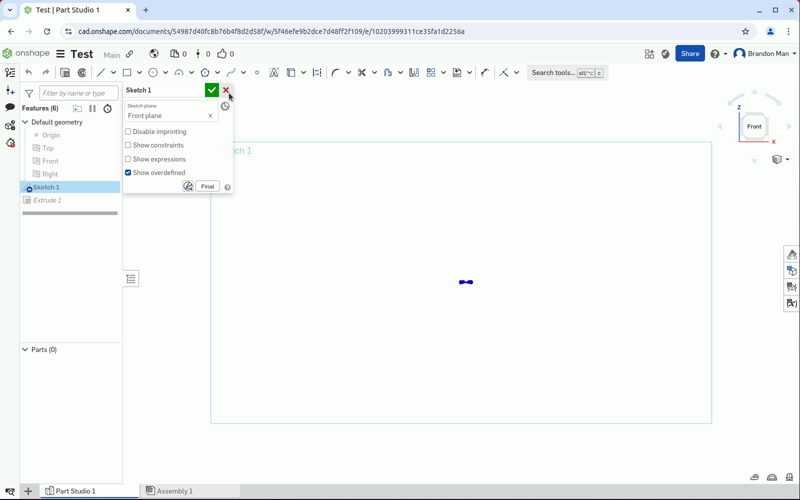
click(229, 92)
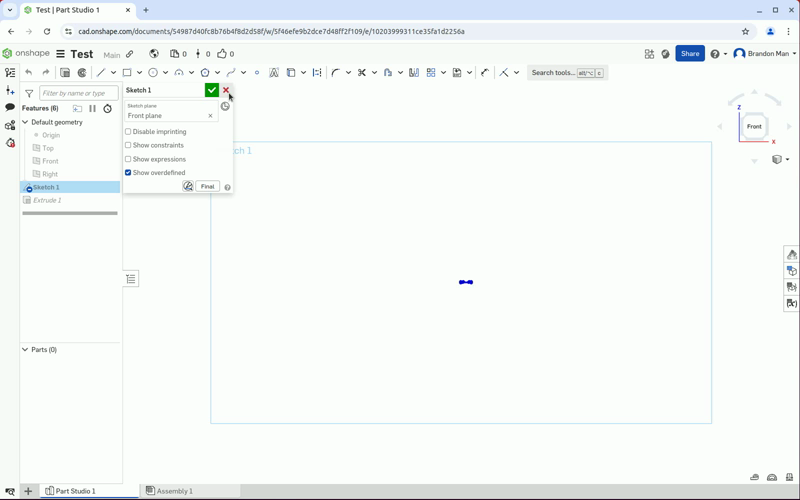
key(shift+s)
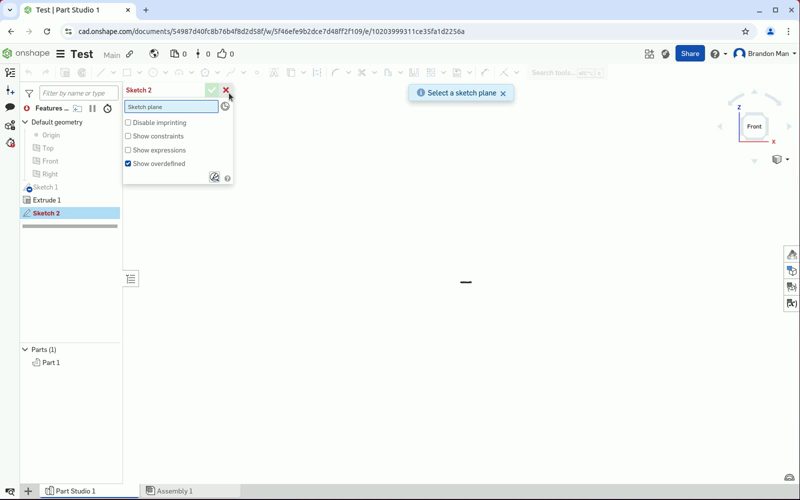
mouse_move(73, 163)
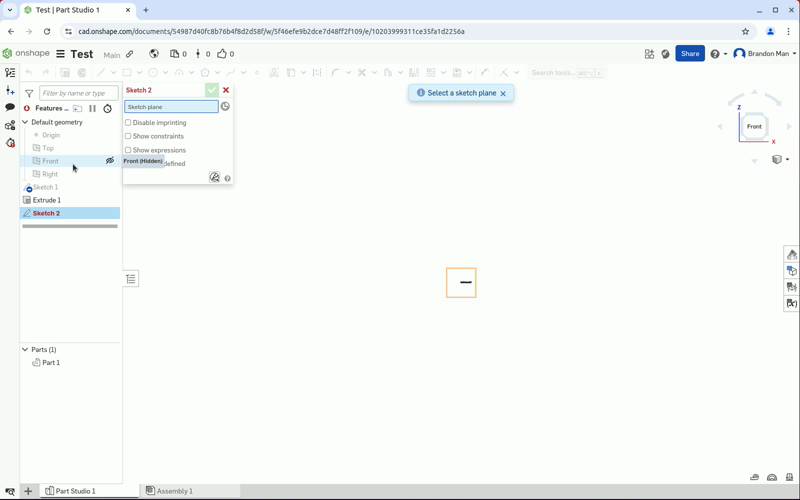
click(73, 163)
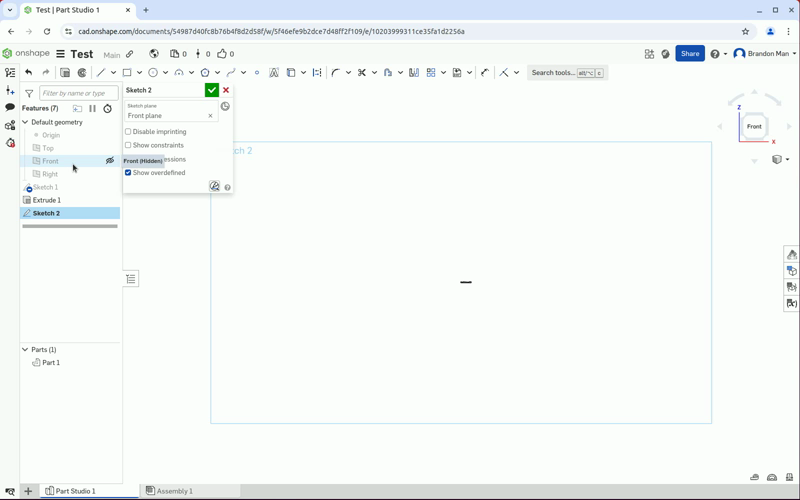
mouse_move(73, 352)
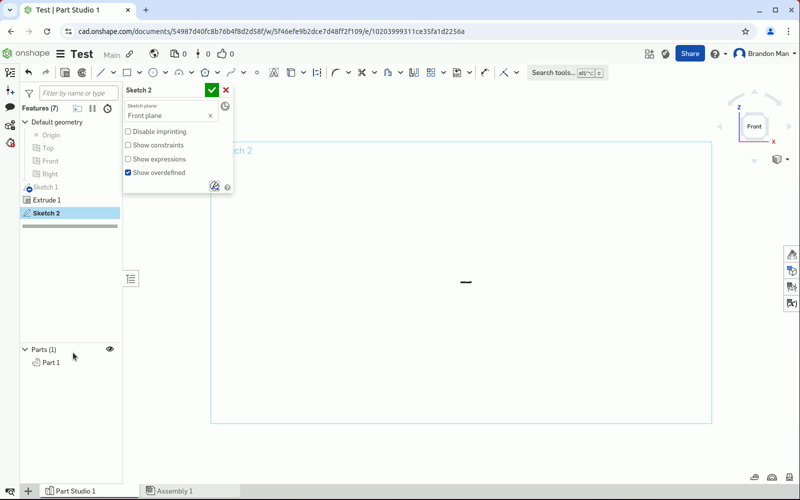
key(y)
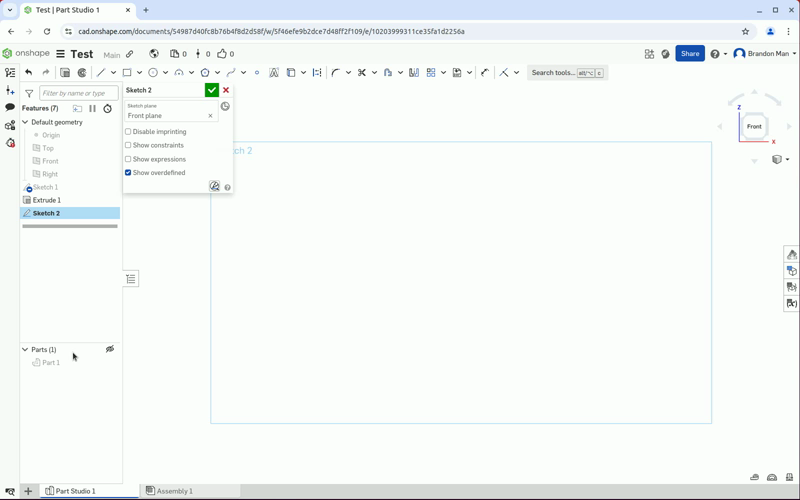
key(l)
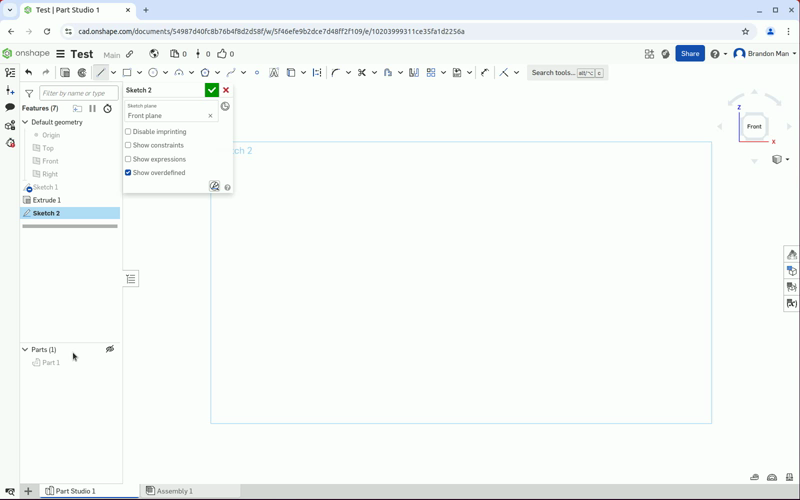
key_down(shift)
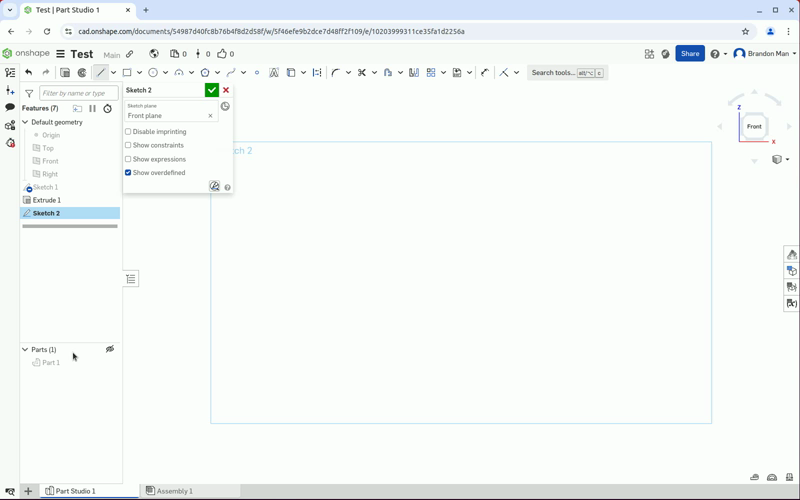
mouse_move(460, 274)
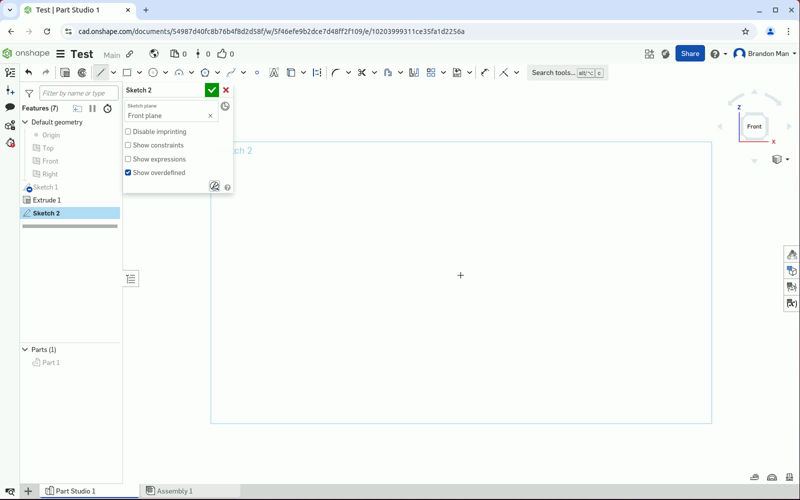
click(460, 274)
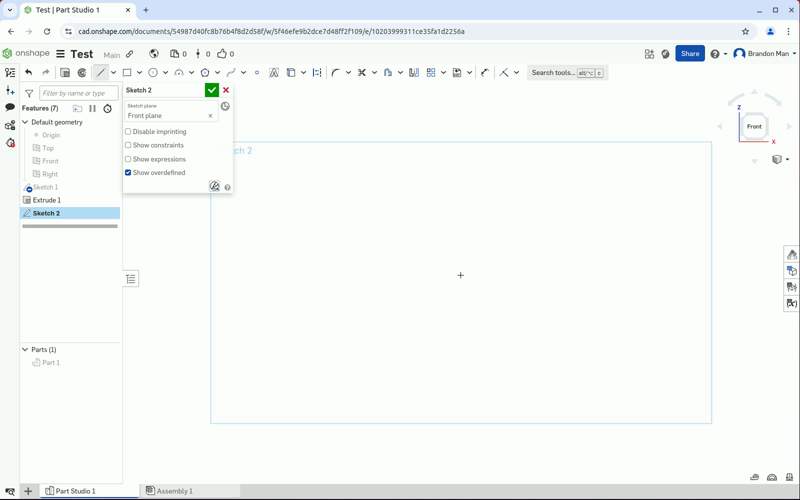
key_up(shift)
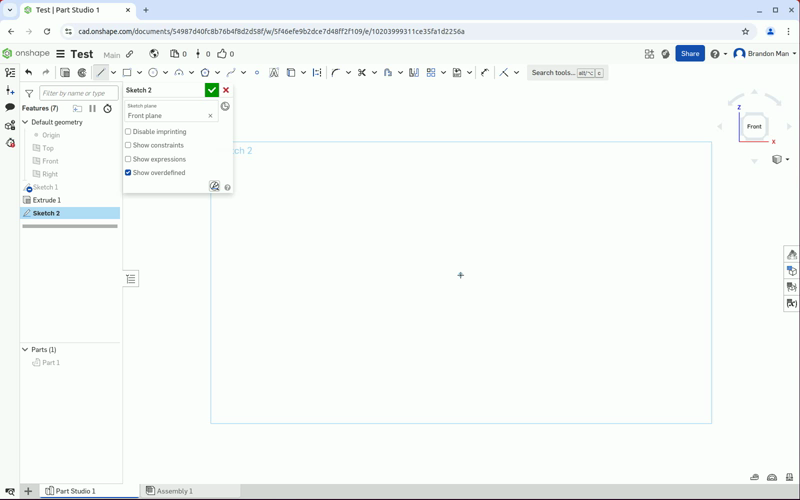
key_down(shift)
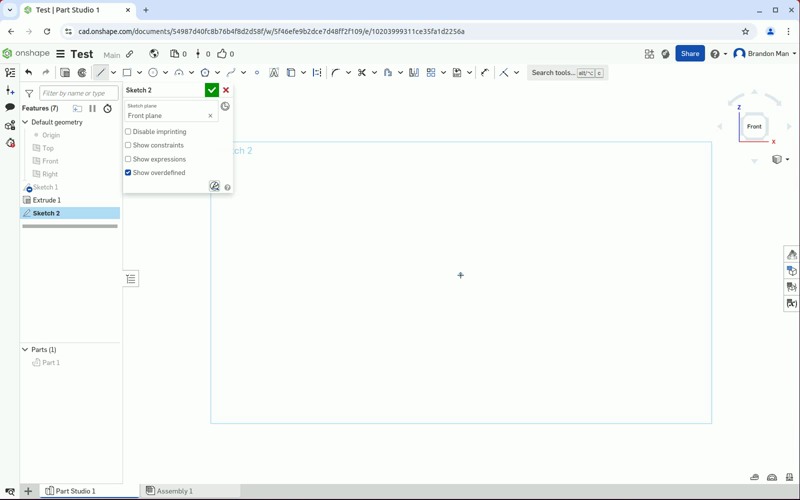
mouse_move(490, 274)
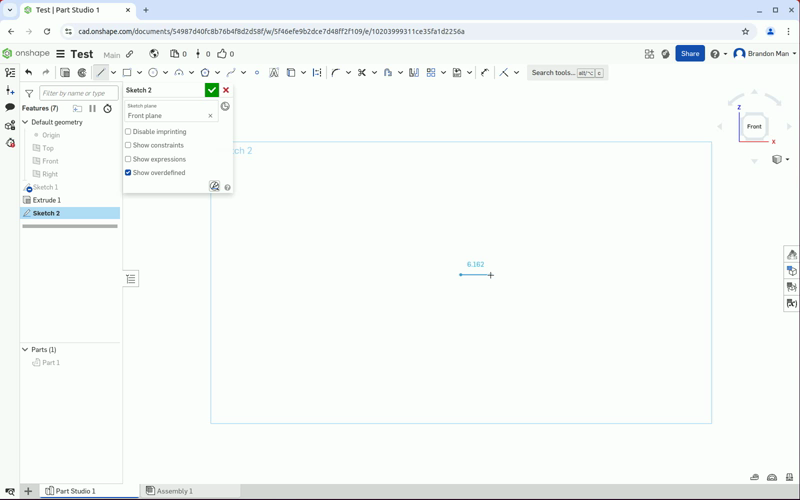
mouse_move(462, 274)
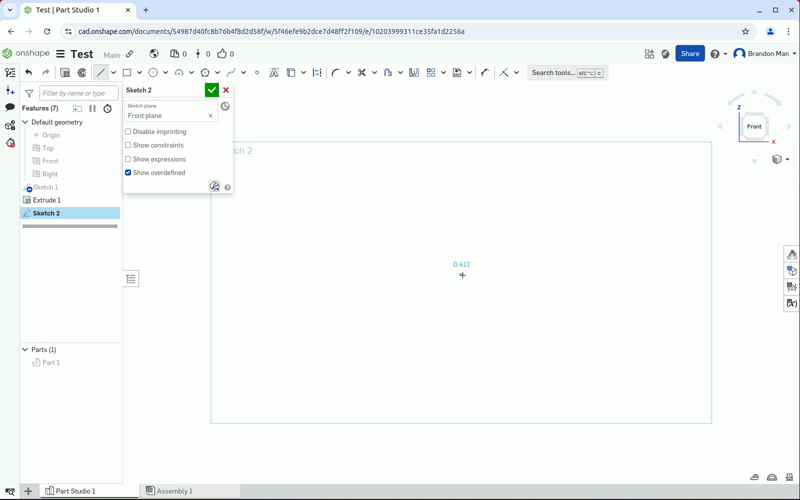
scroll(6)
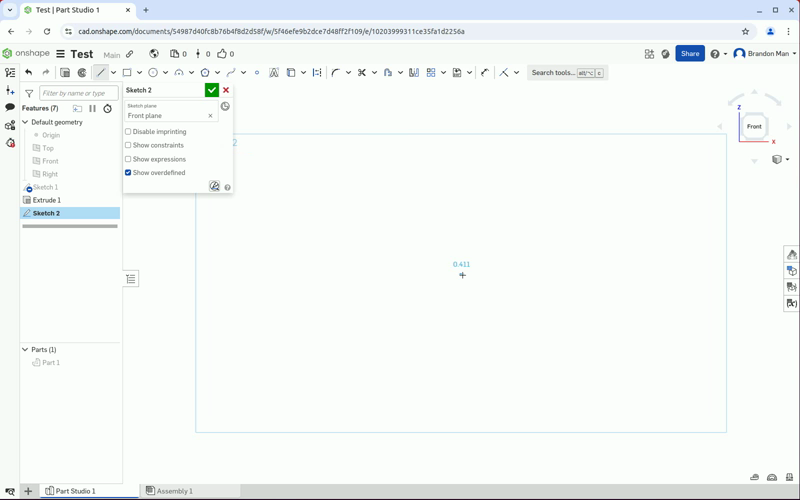
scroll(6)
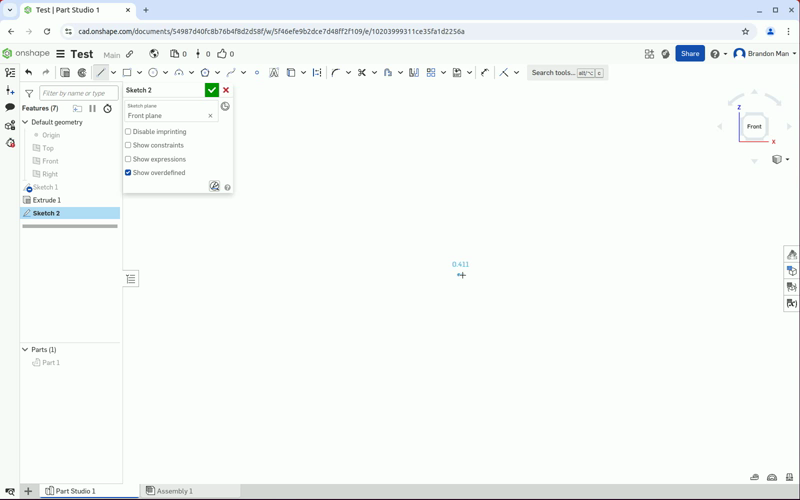
scroll(6)
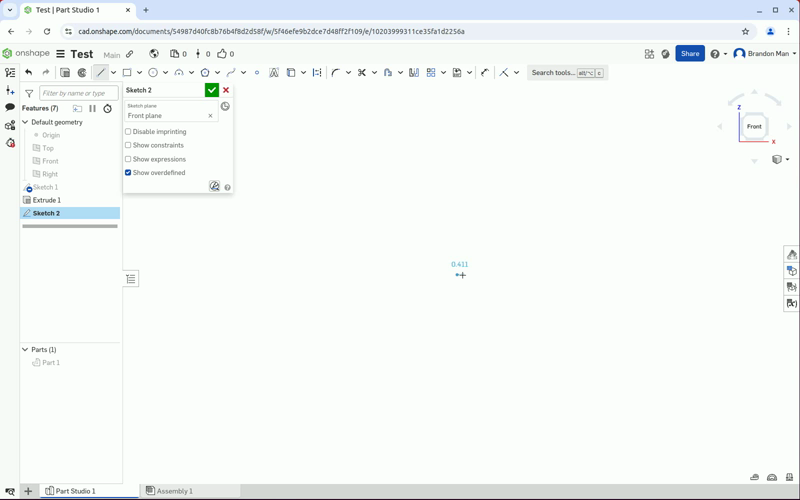
scroll(6)
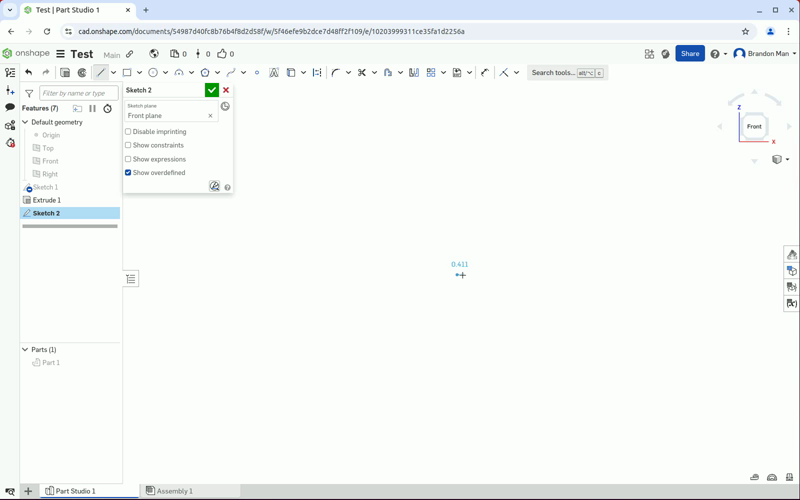
scroll(6)
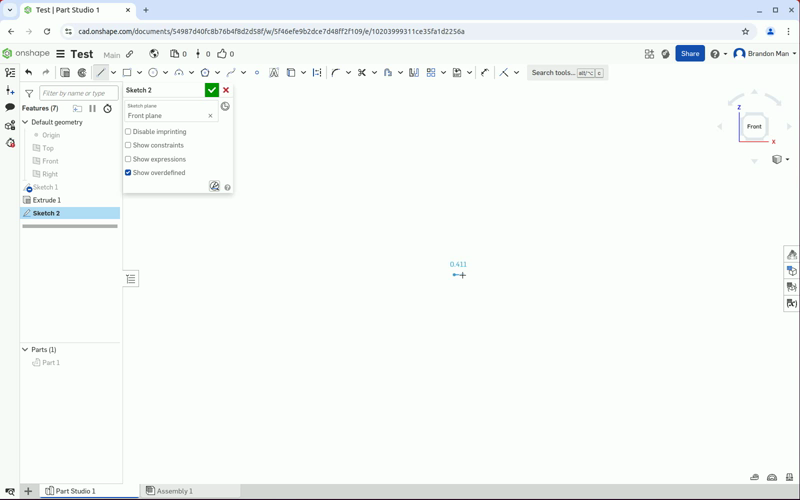
scroll(6)
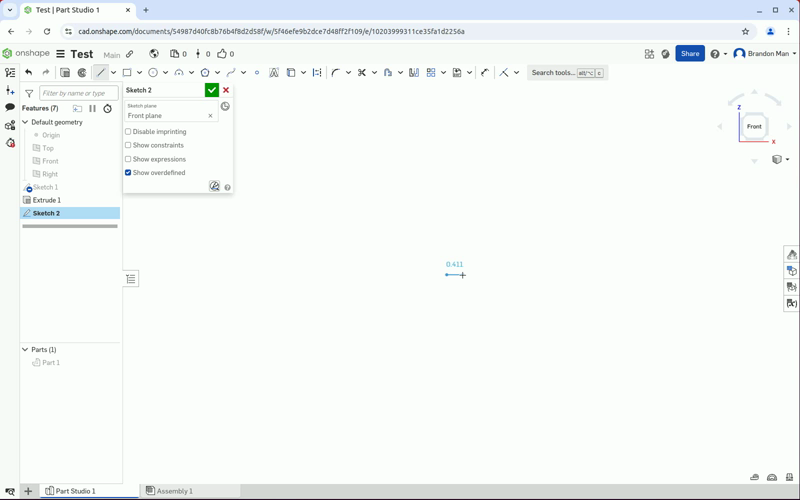
scroll(6)
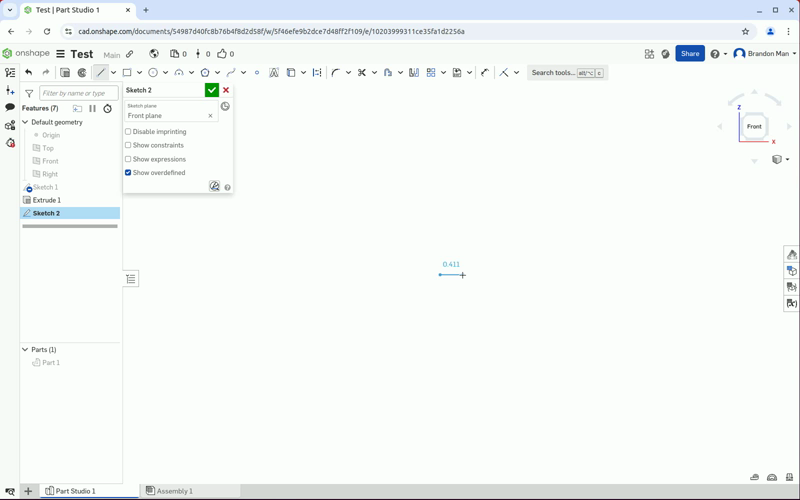
click(462, 274)
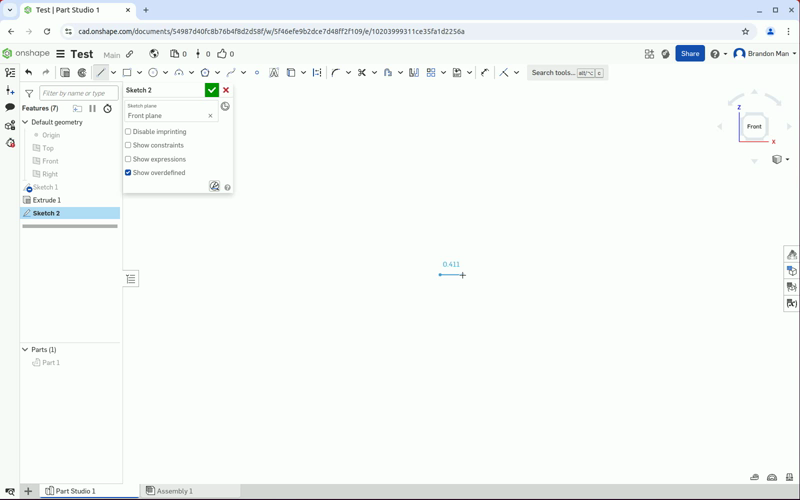
scroll(-6)
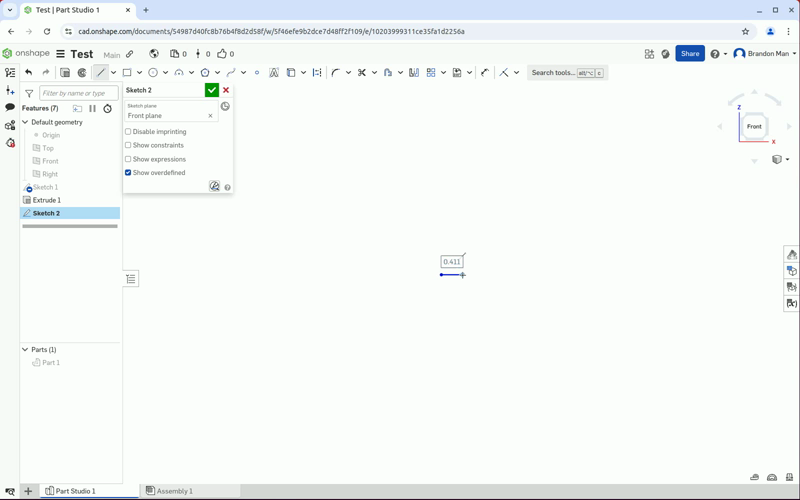
scroll(-6)
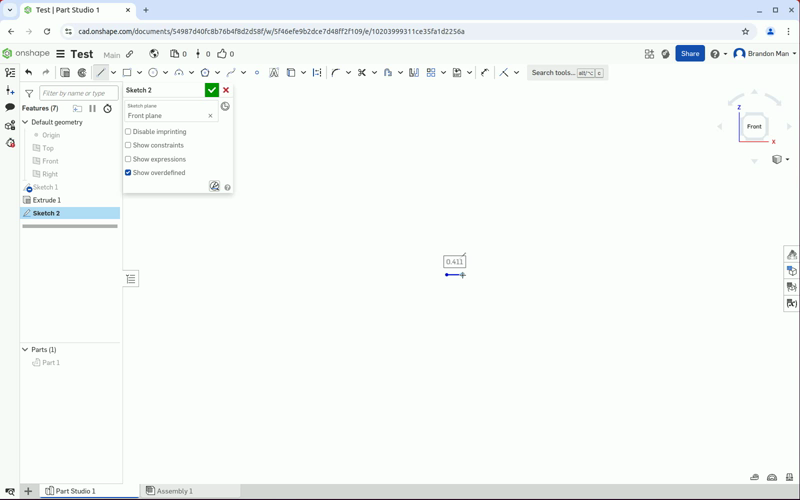
scroll(-6)
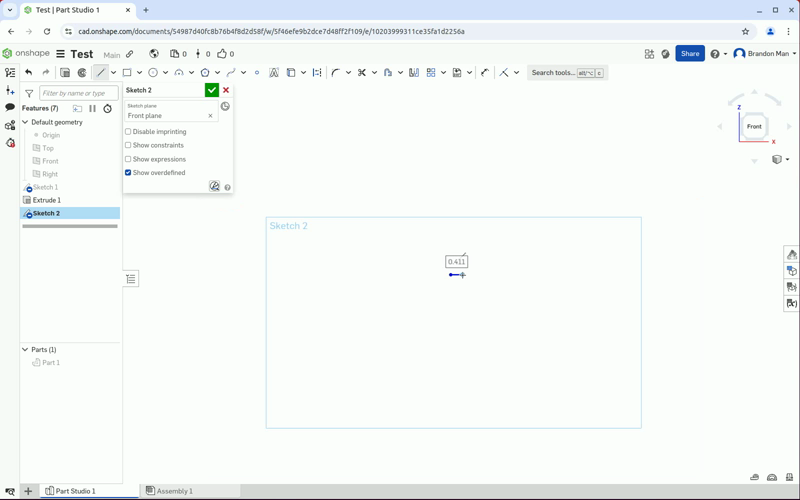
scroll(-6)
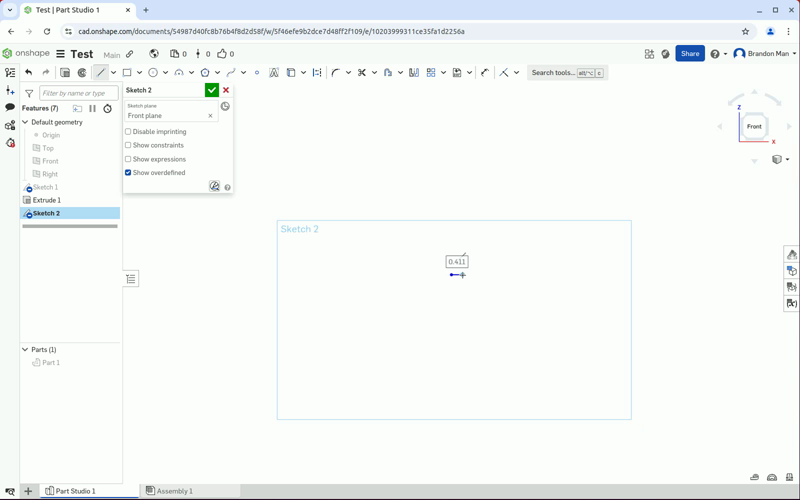
scroll(-6)
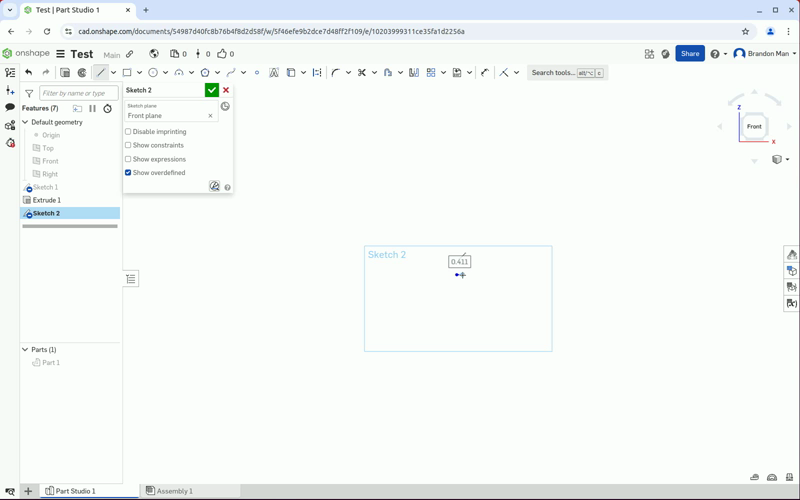
scroll(-6)
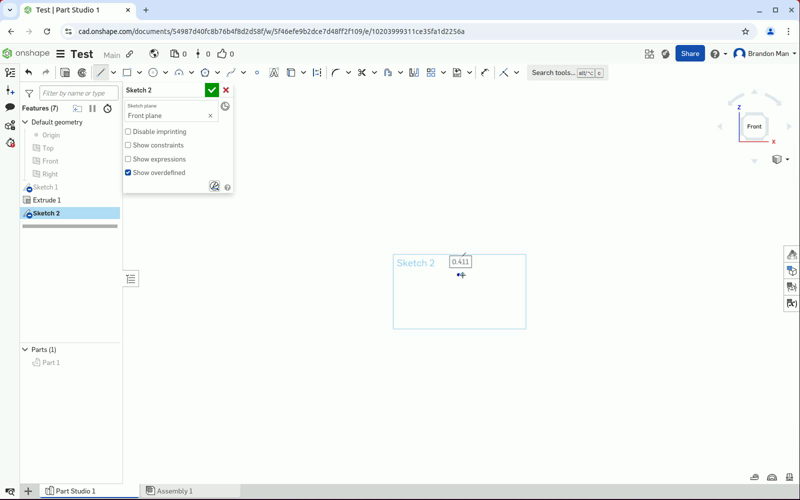
scroll(-6)
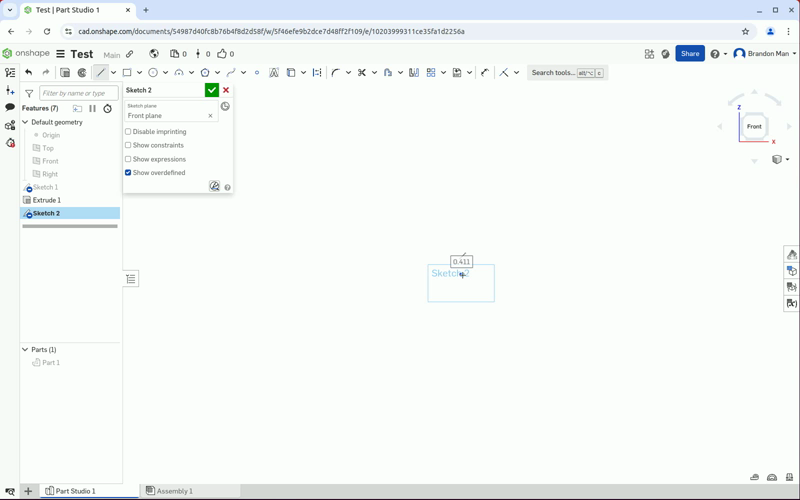
key_up(shift)
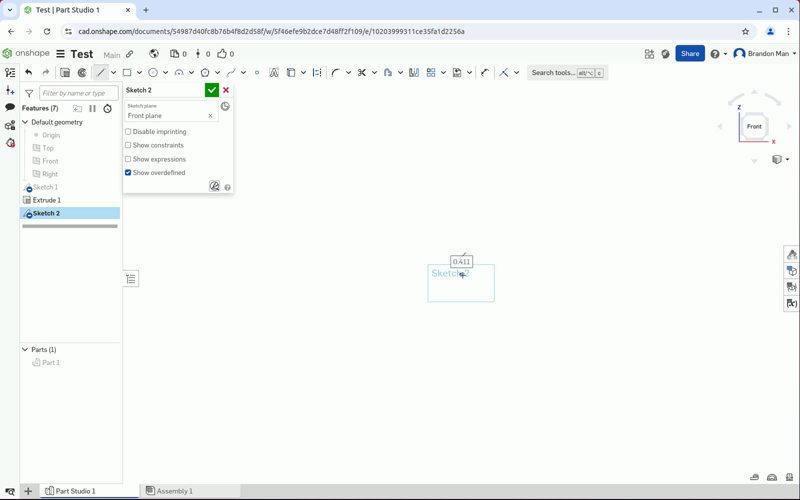
key_down(shift)
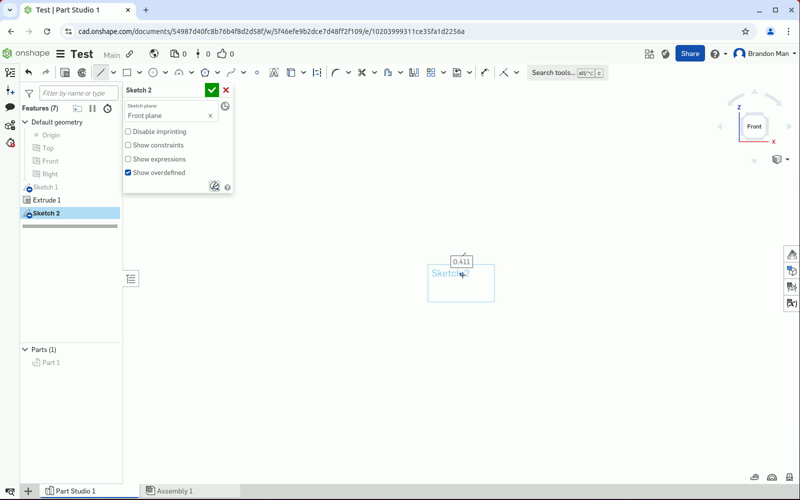
key_up(shift)
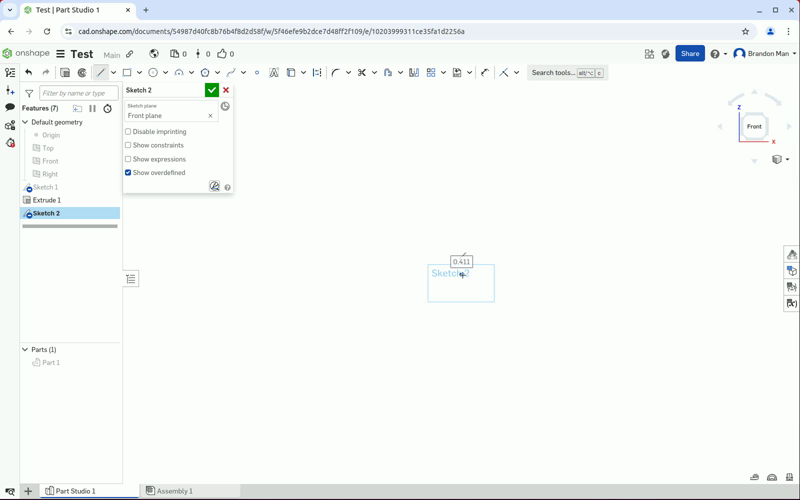
key_down(shift)
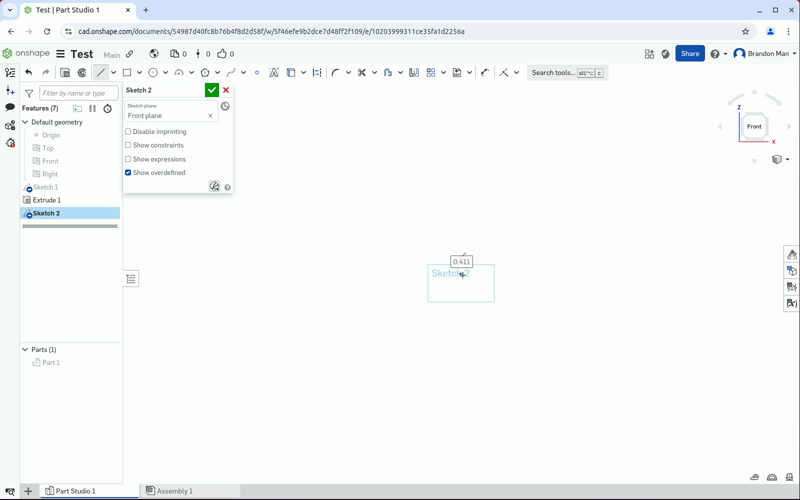
mouse_move(492, 274)
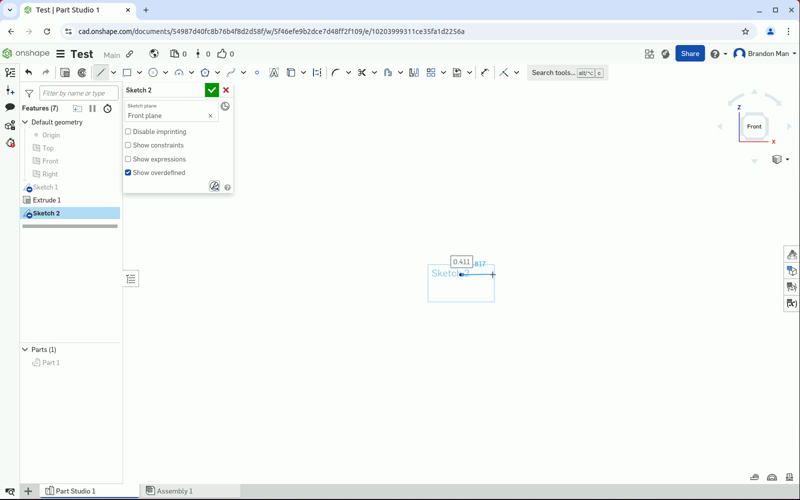
mouse_move(463, 274)
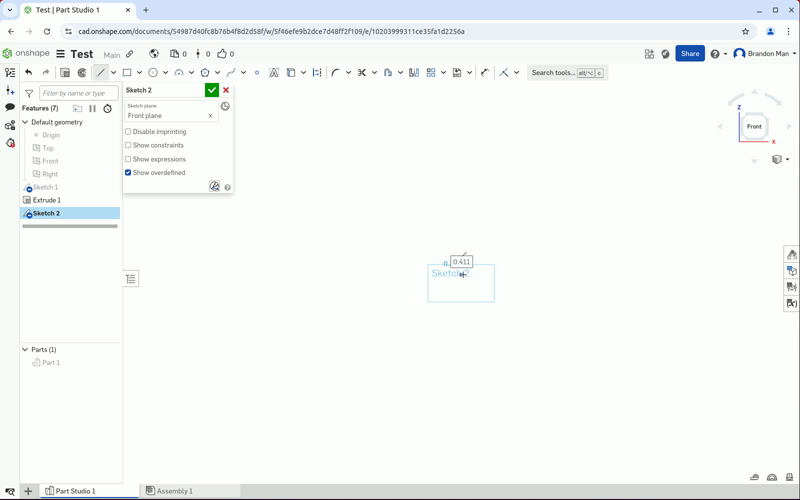
scroll(6)
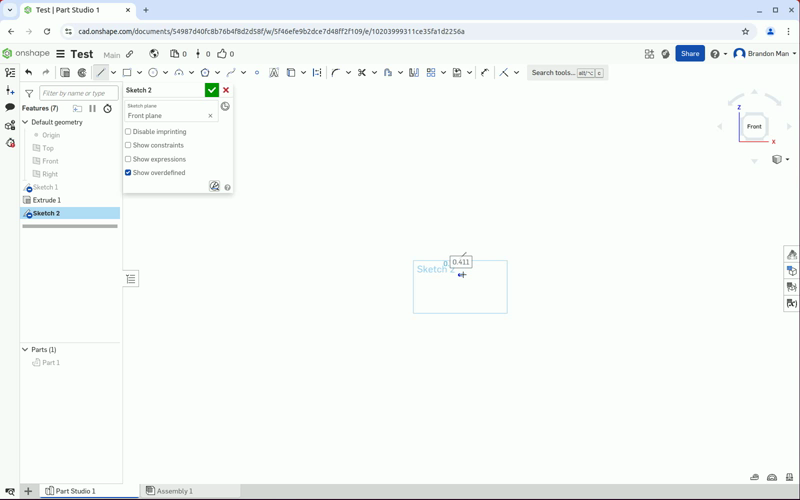
scroll(6)
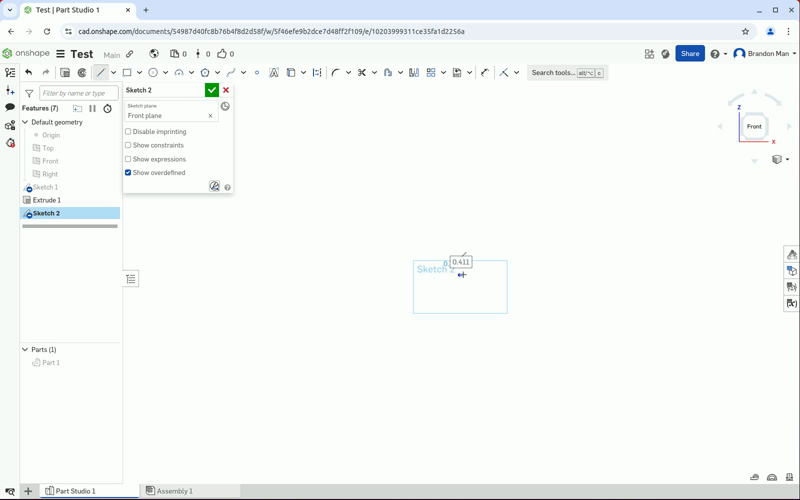
scroll(6)
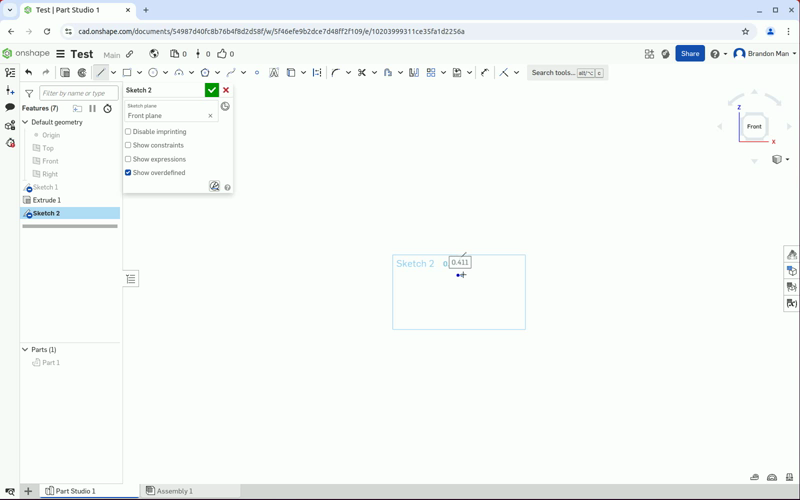
scroll(6)
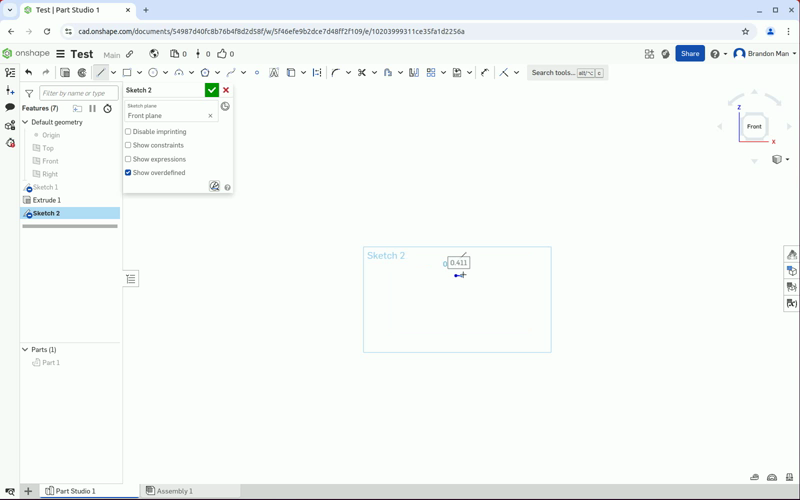
scroll(6)
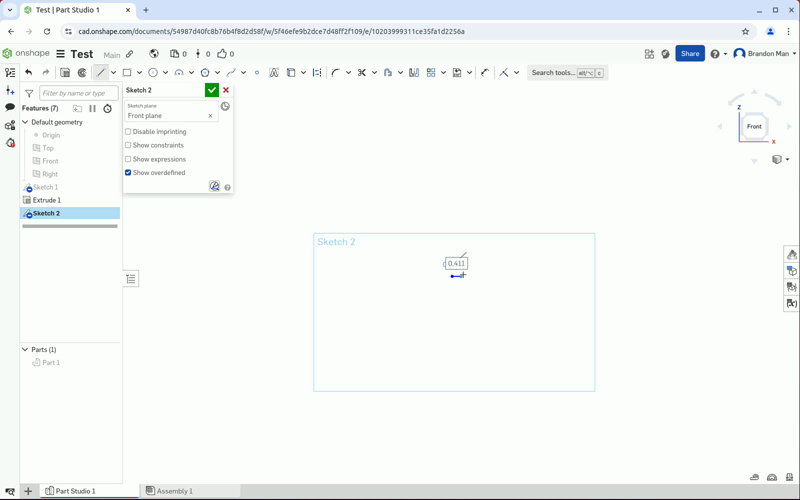
scroll(6)
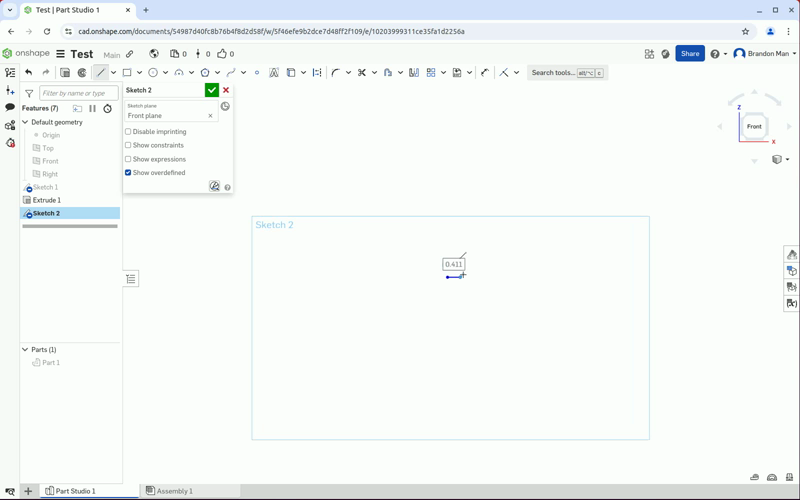
scroll(6)
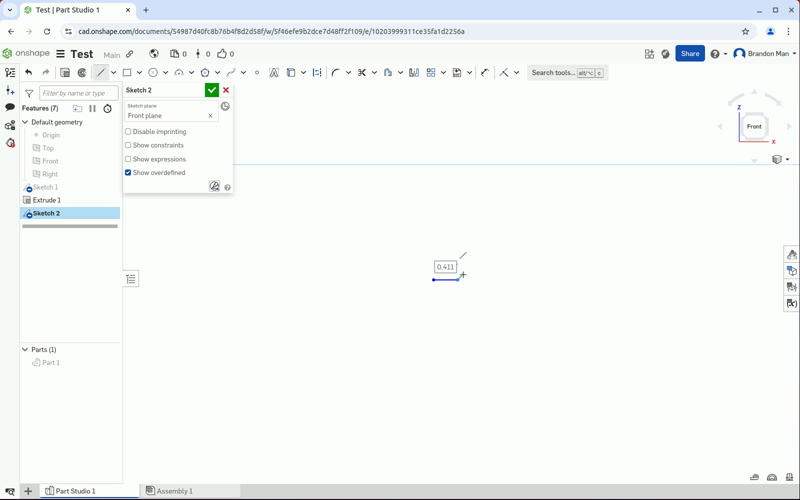
click(463, 274)
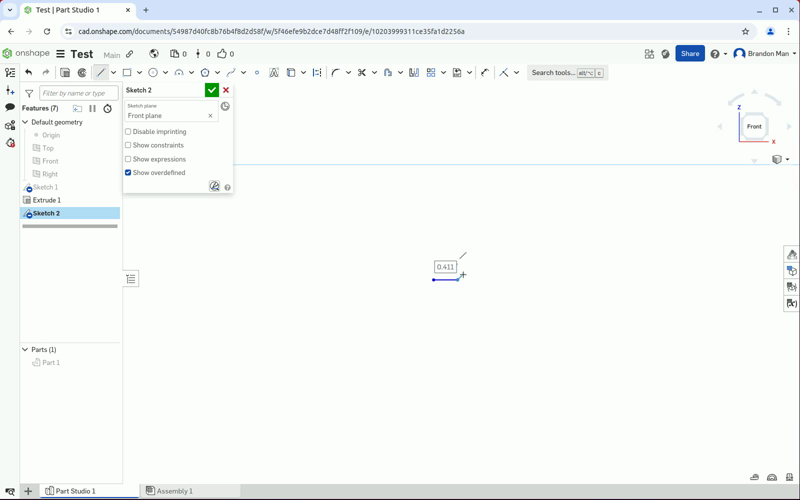
scroll(-6)
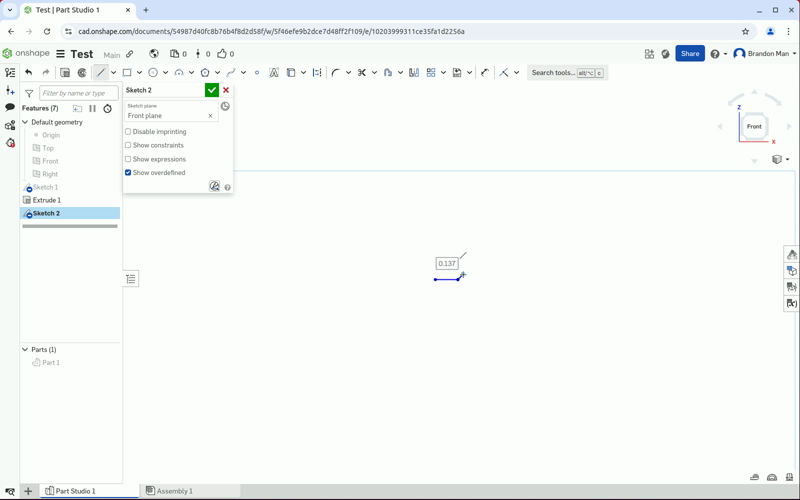
scroll(-6)
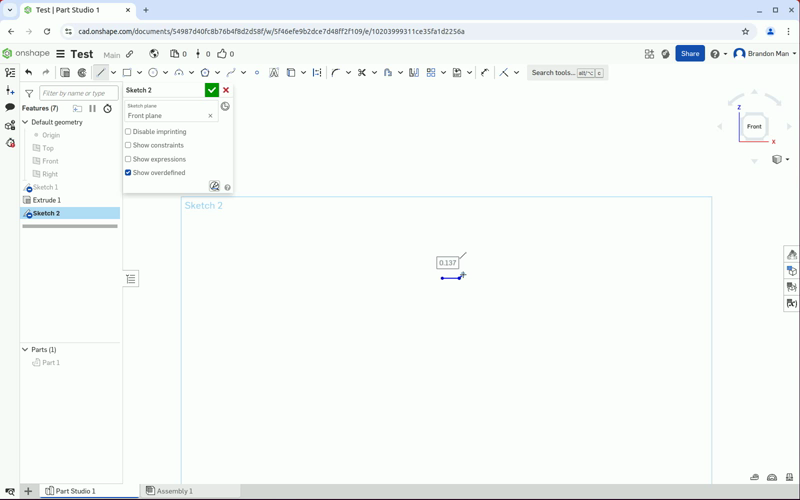
scroll(-6)
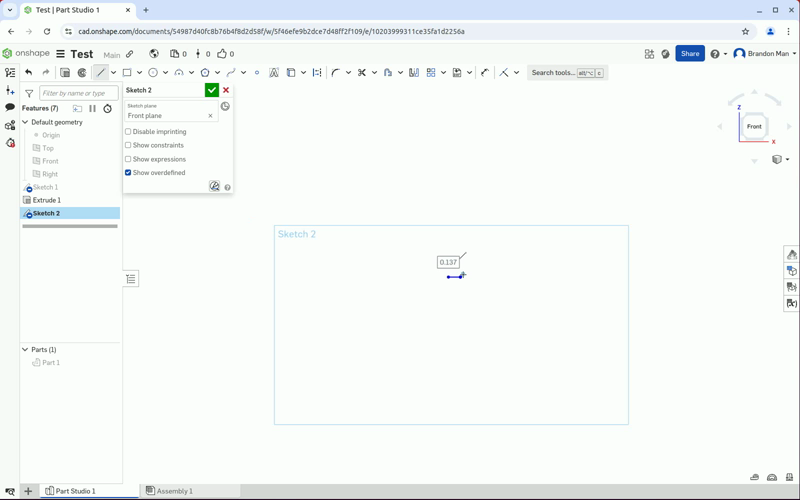
scroll(-6)
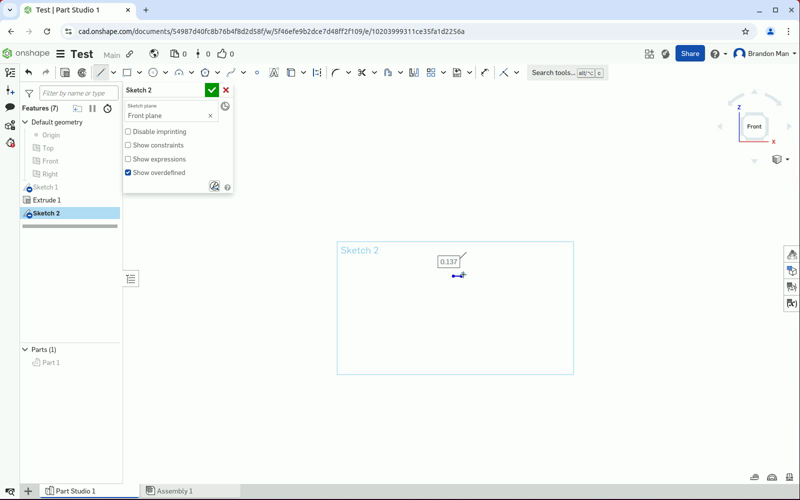
scroll(-6)
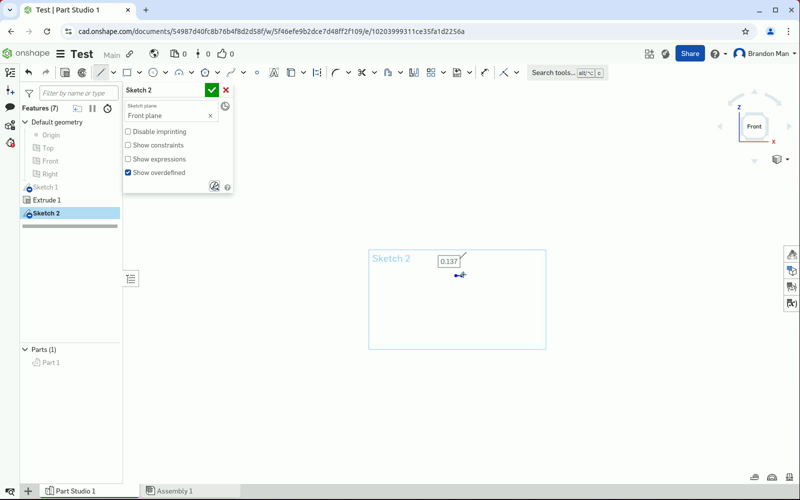
scroll(-6)
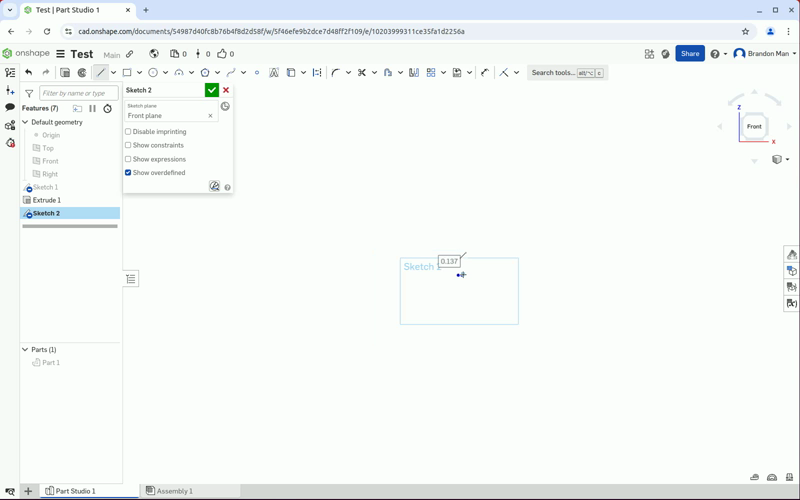
scroll(-6)
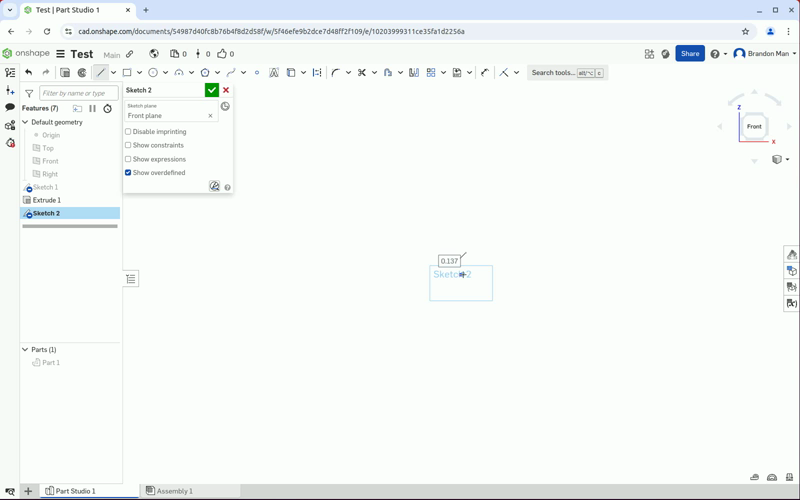
key_up(shift)
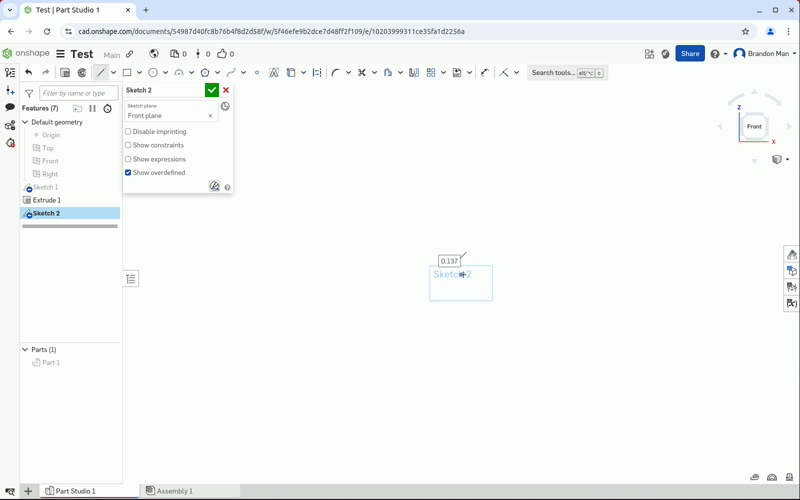
key_down(shift)
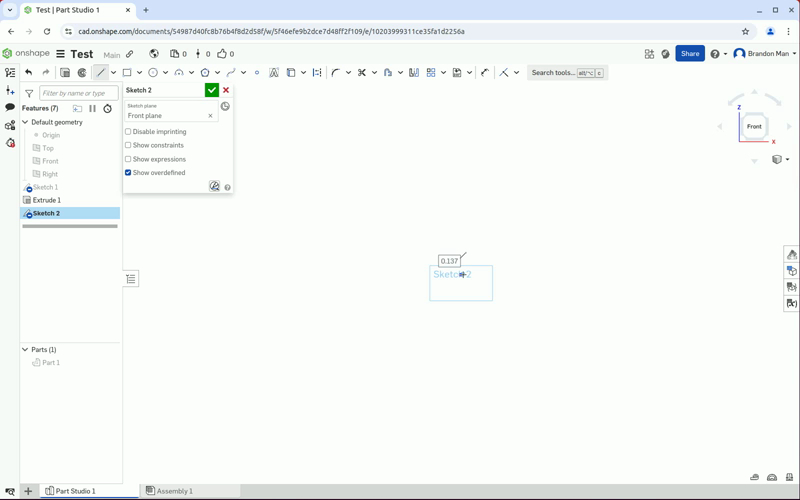
key_up(shift)
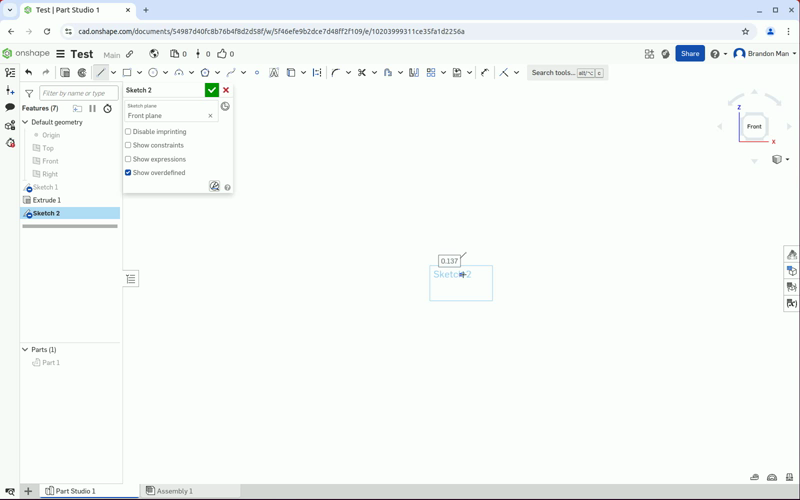
key_down(shift)
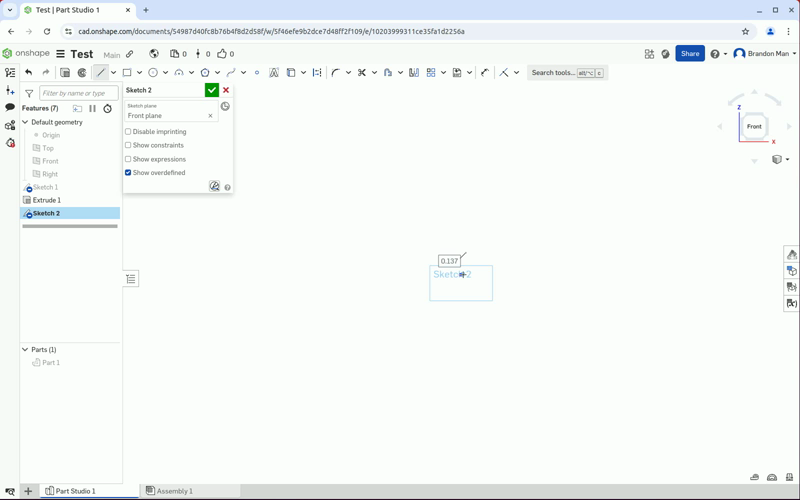
mouse_move(493, 274)
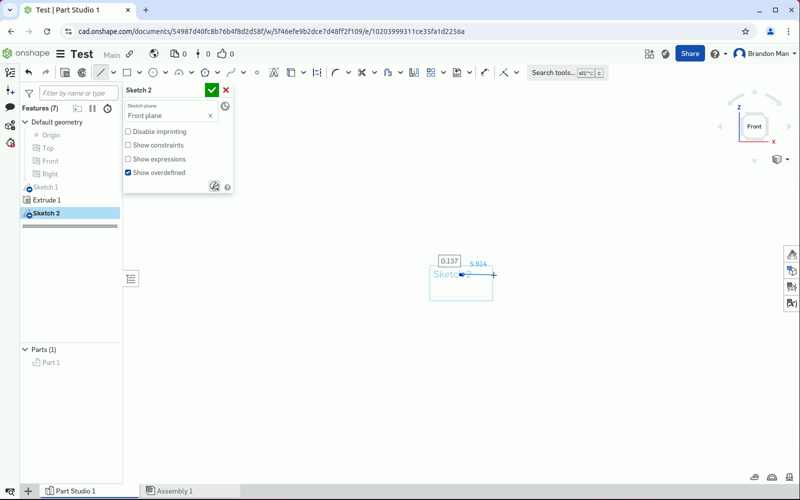
mouse_move(468, 274)
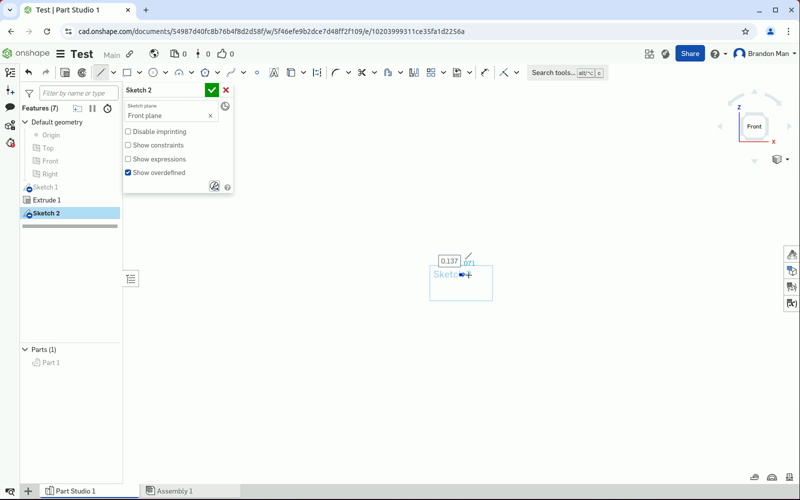
scroll(6)
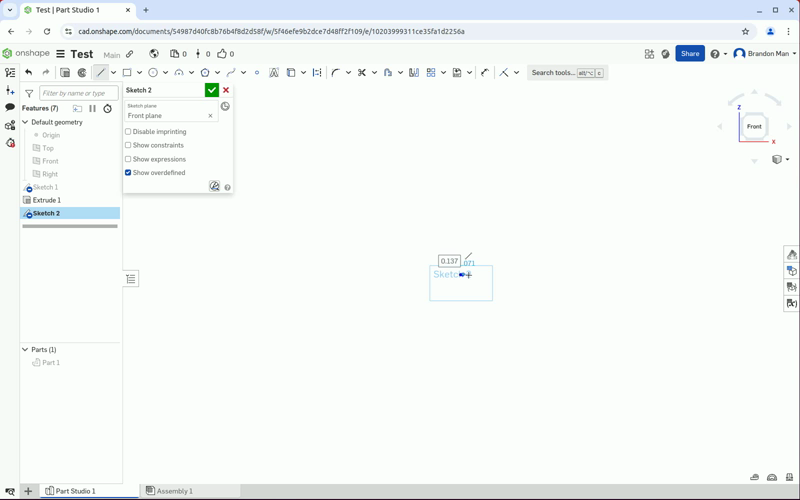
scroll(6)
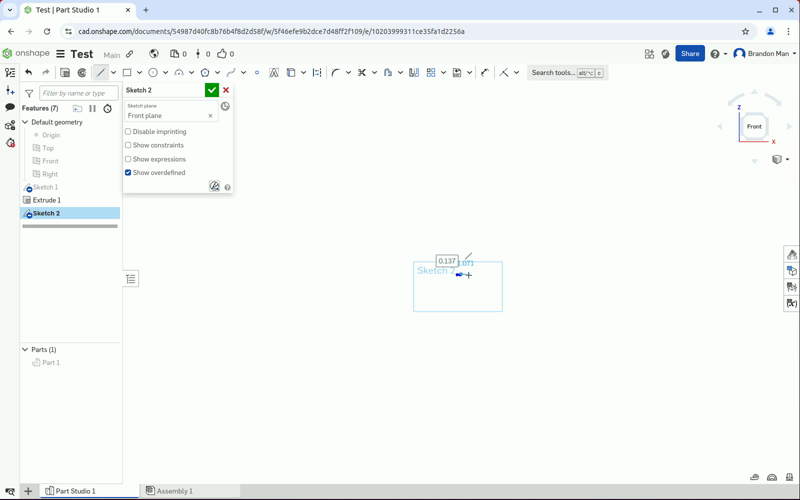
scroll(6)
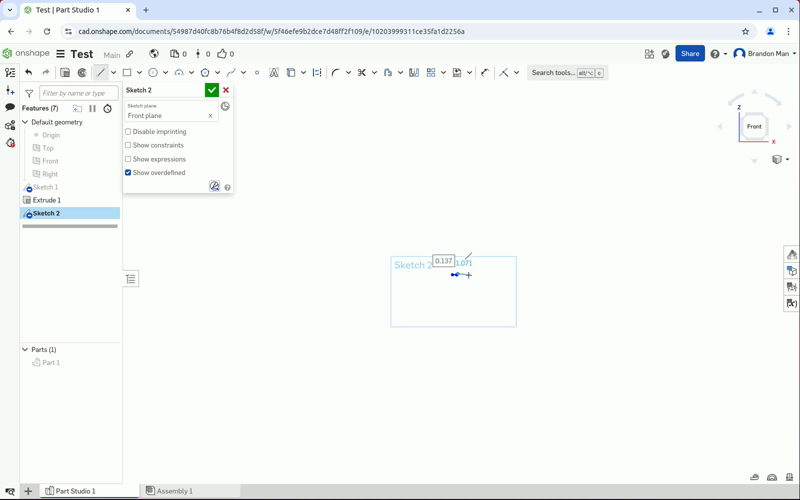
scroll(6)
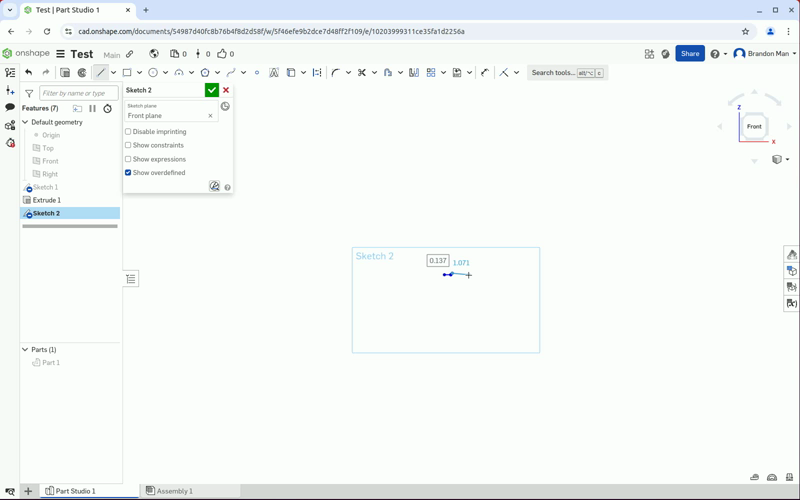
scroll(6)
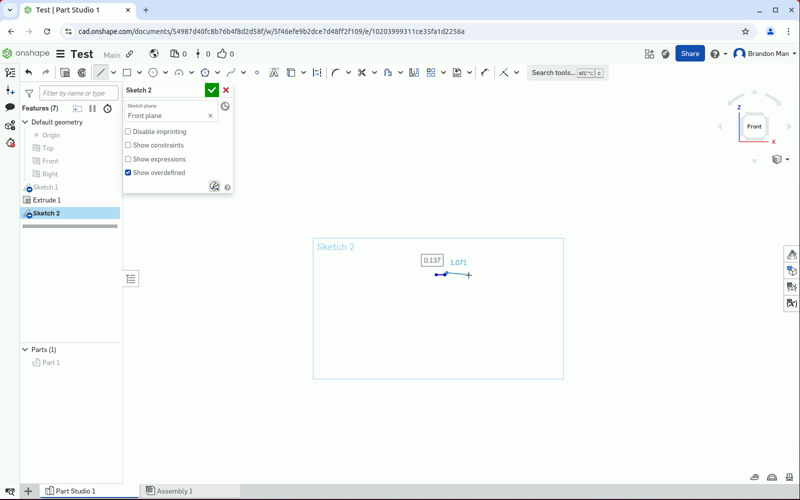
scroll(6)
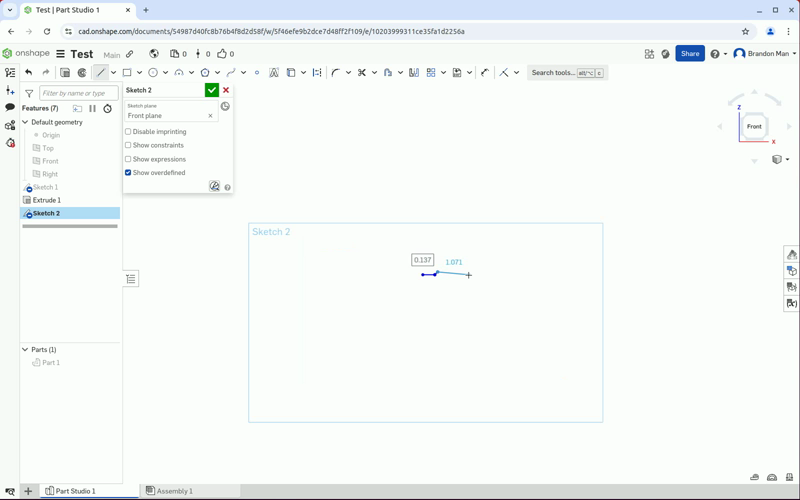
scroll(6)
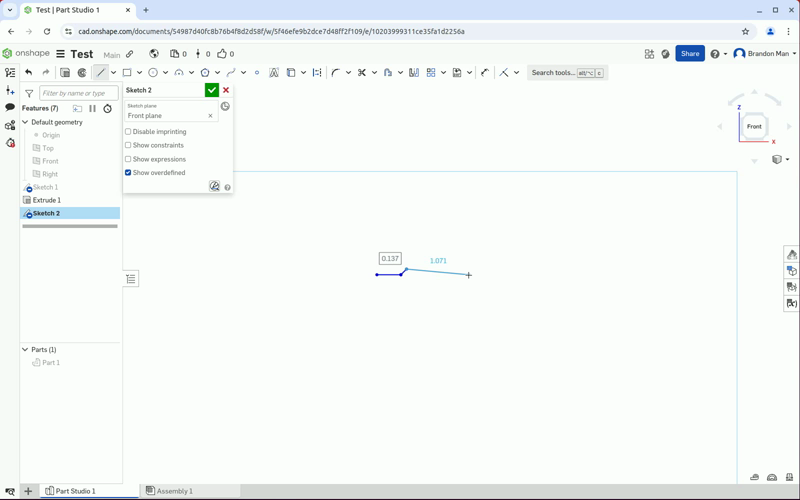
click(468, 274)
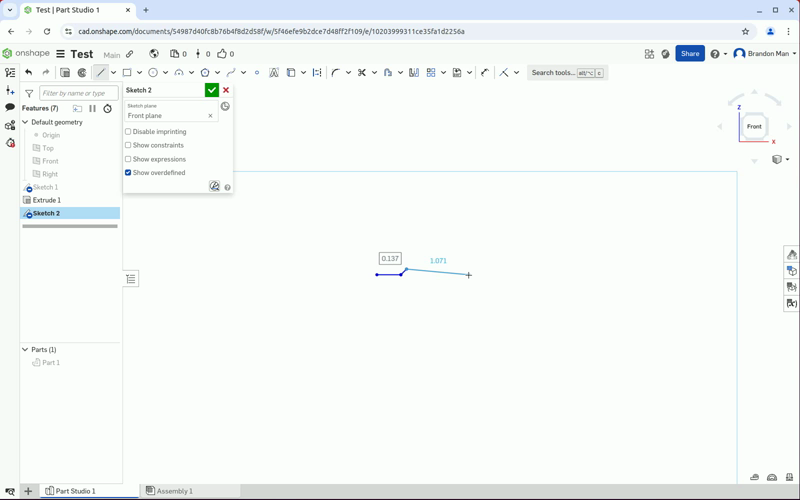
scroll(-6)
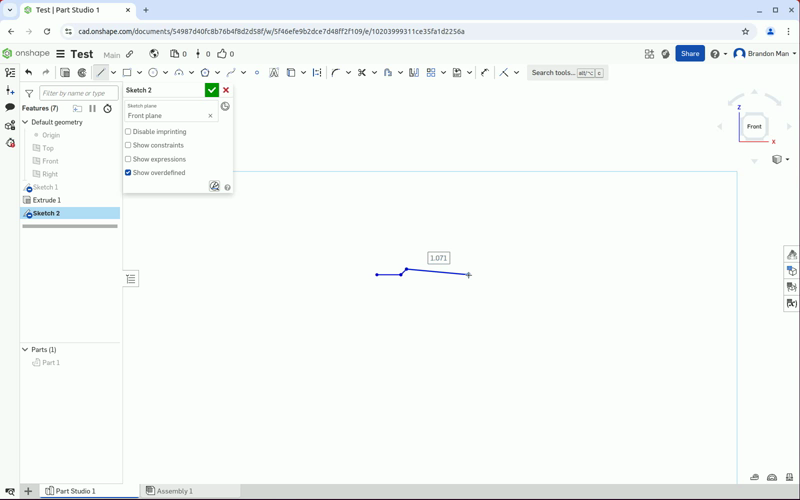
scroll(-6)
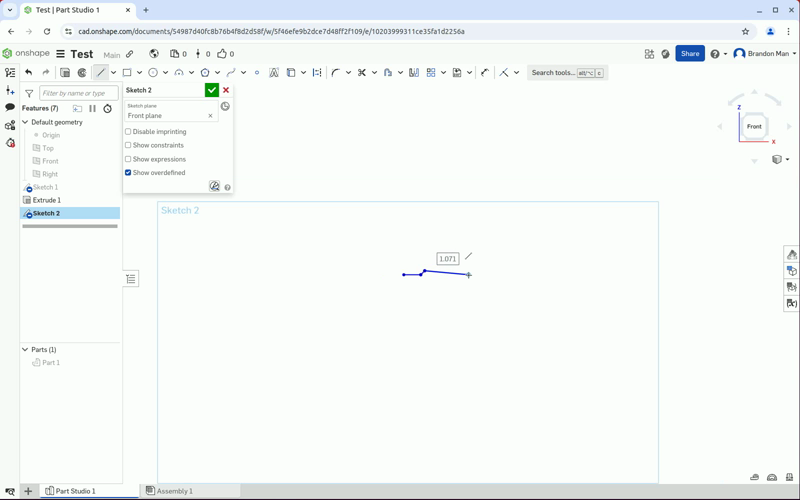
scroll(-6)
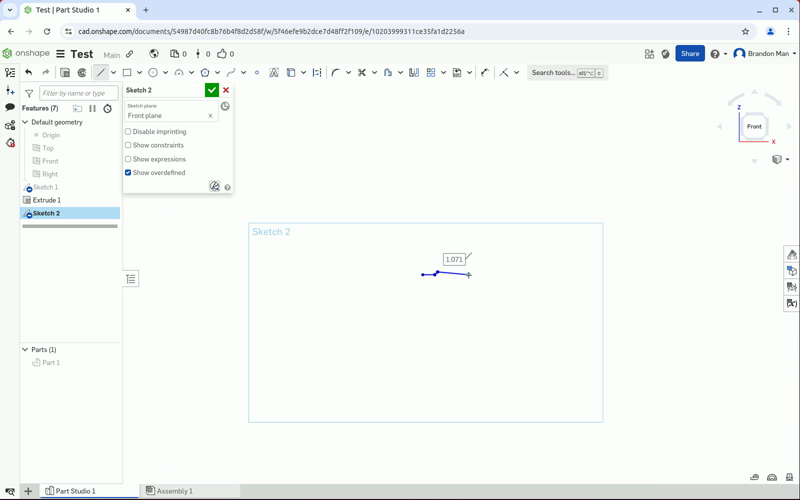
scroll(-6)
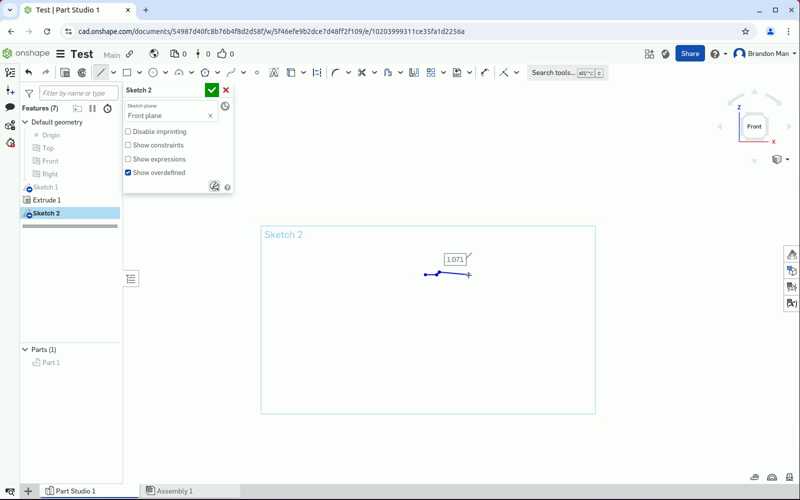
scroll(-6)
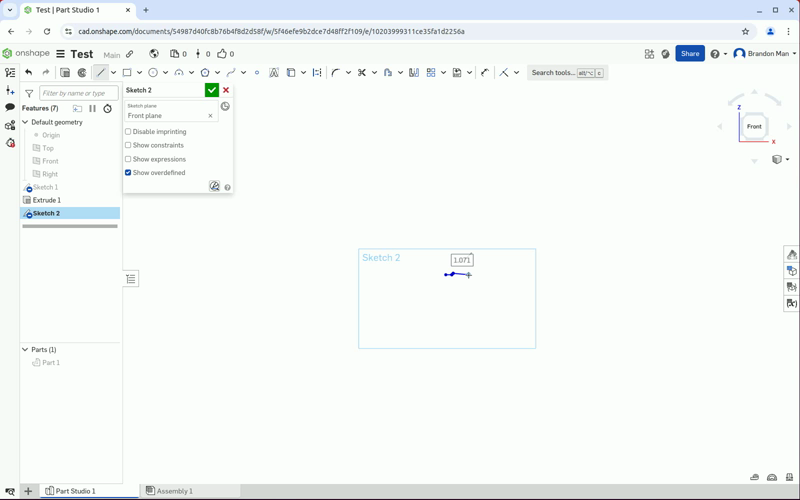
scroll(-6)
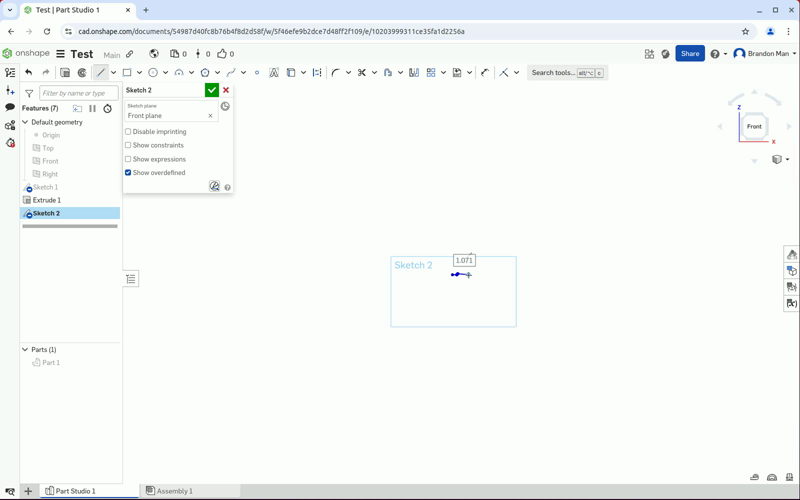
scroll(-6)
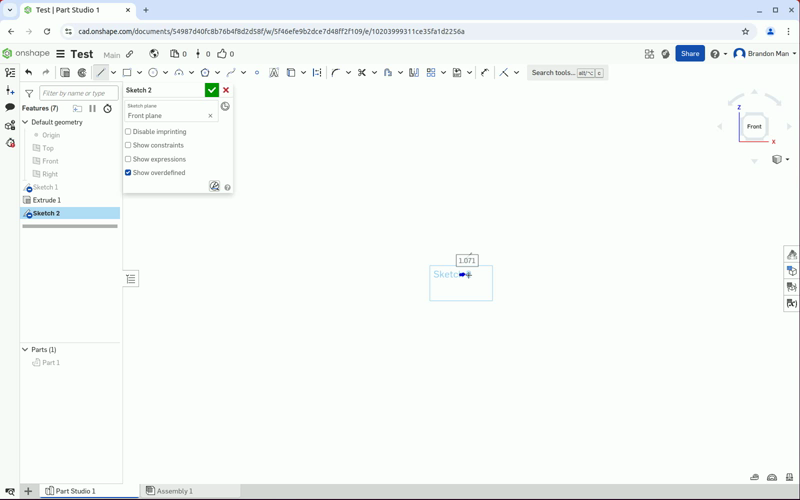
key_up(shift)
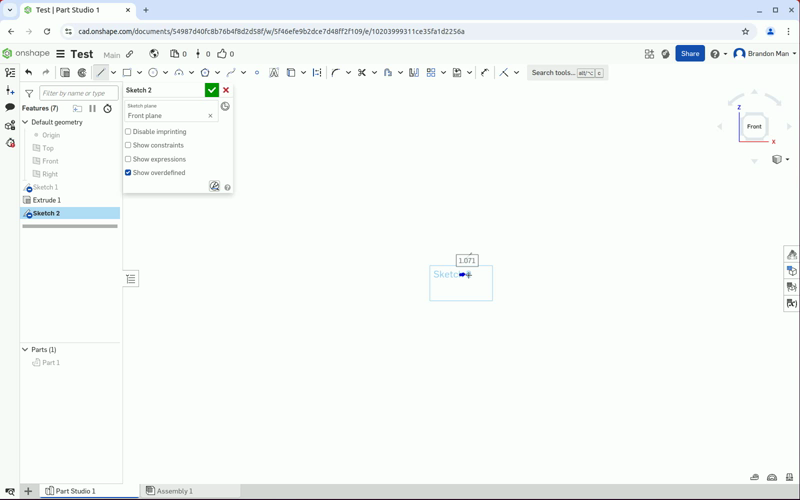
key_down(shift)
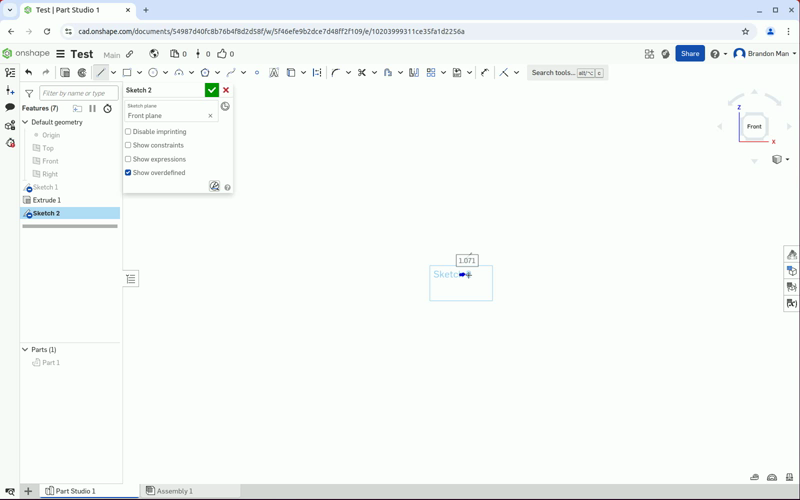
key_up(shift)
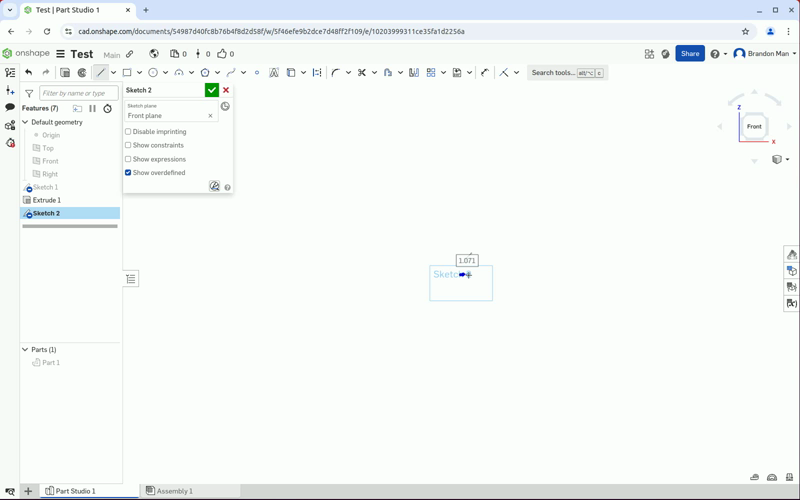
key_down(shift)
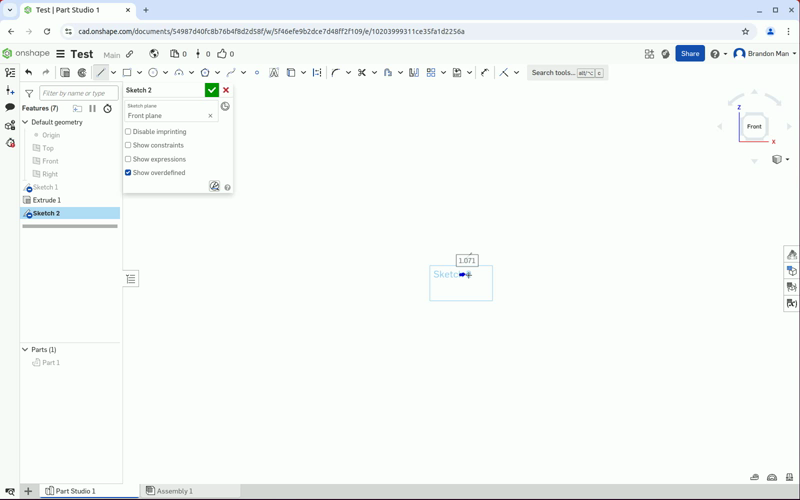
mouse_move(498, 274)
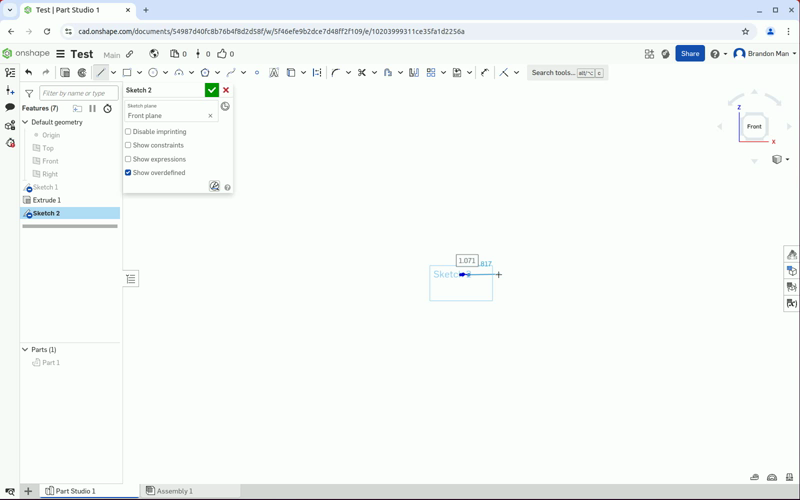
mouse_move(469, 274)
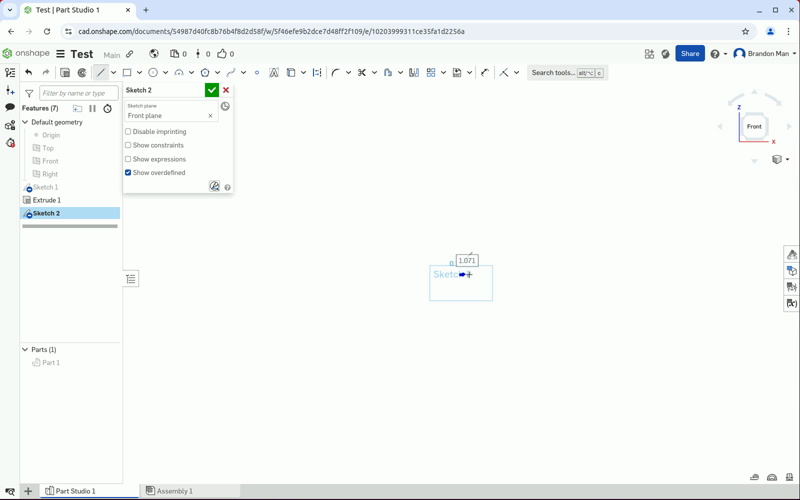
scroll(6)
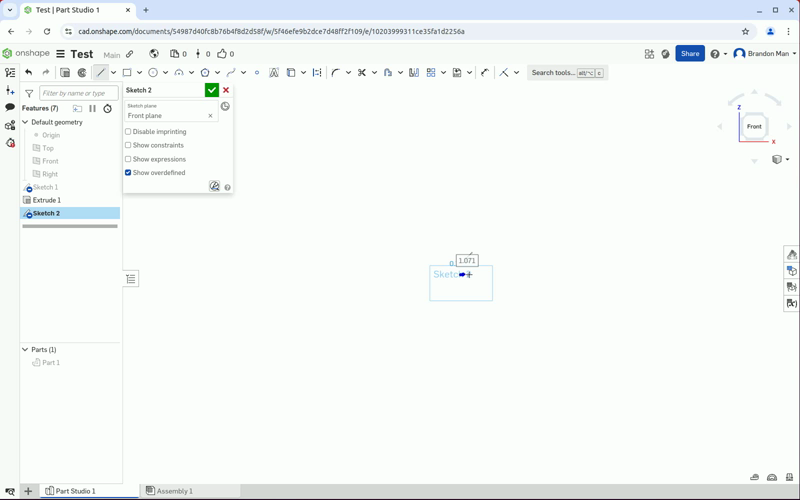
scroll(6)
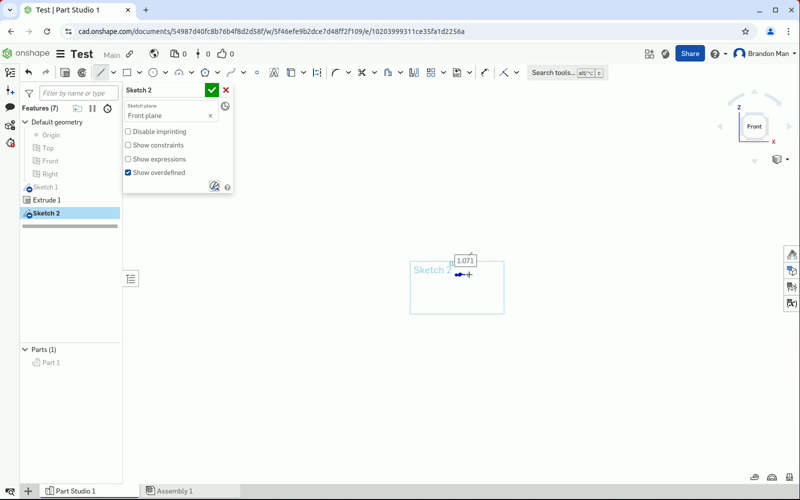
scroll(6)
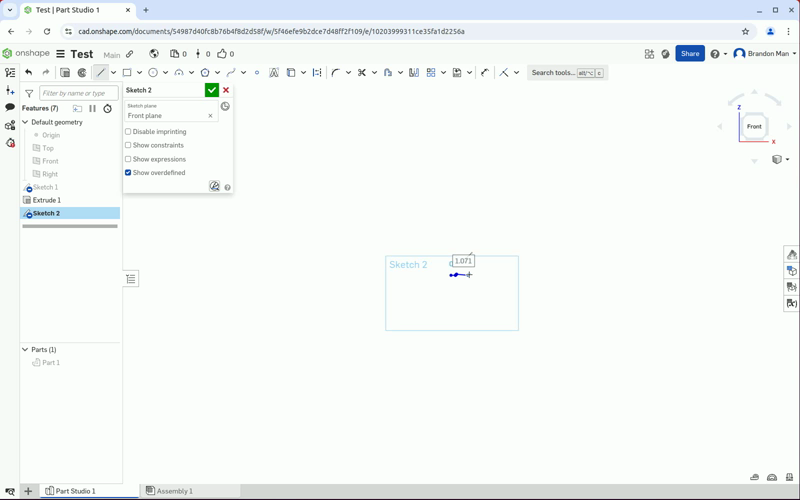
scroll(6)
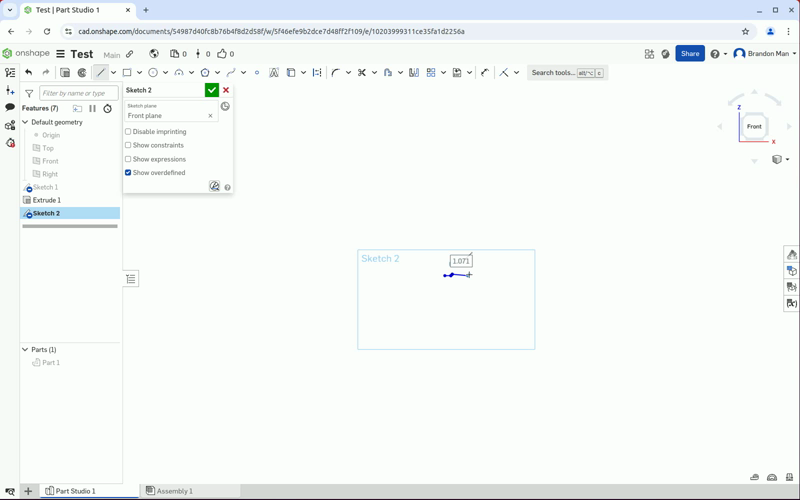
scroll(6)
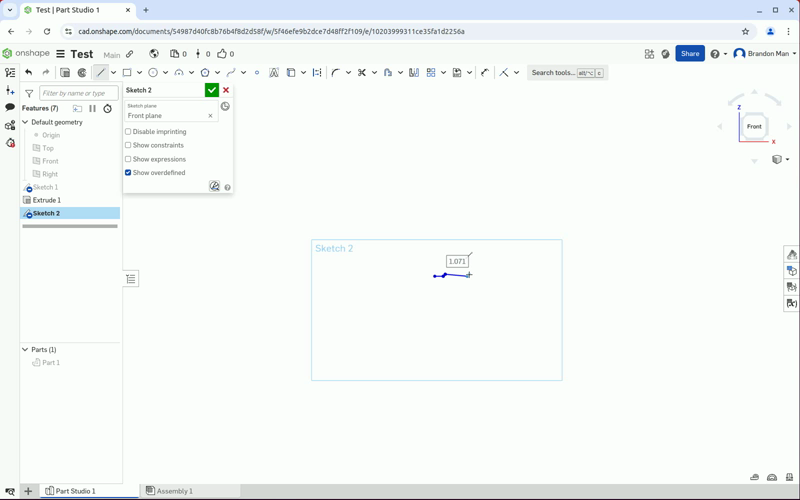
scroll(6)
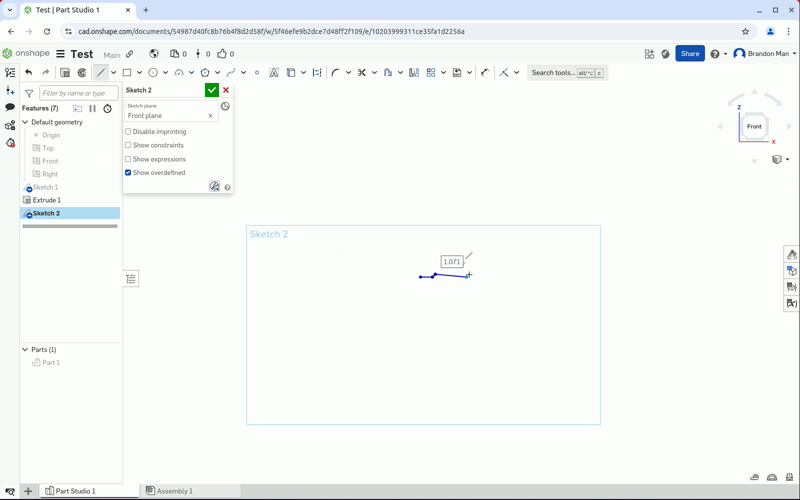
scroll(6)
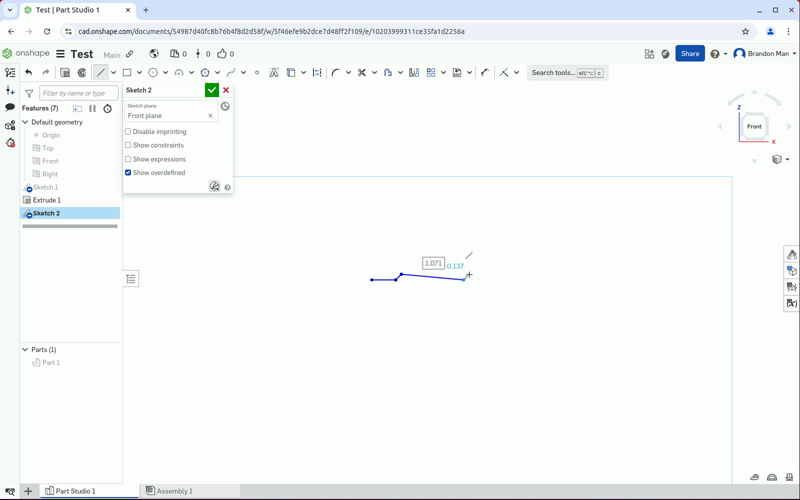
click(469, 274)
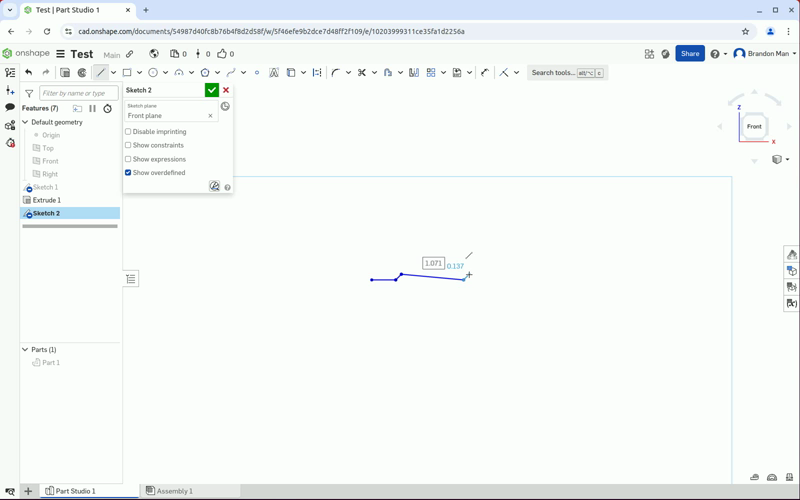
scroll(-6)
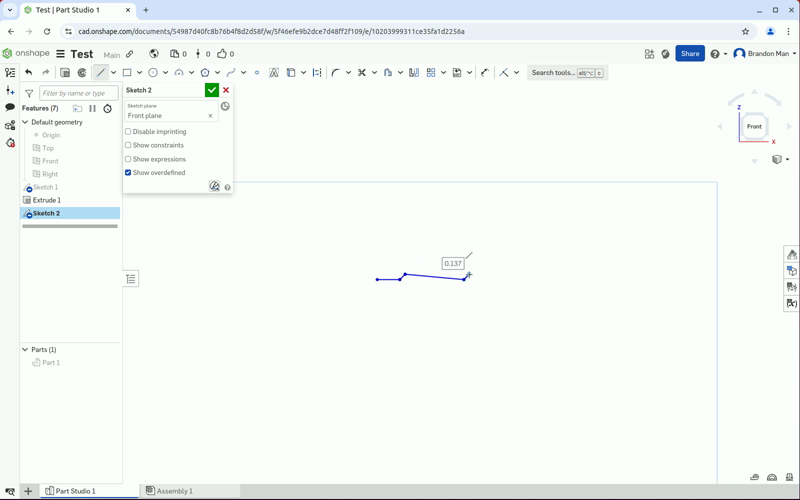
scroll(-6)
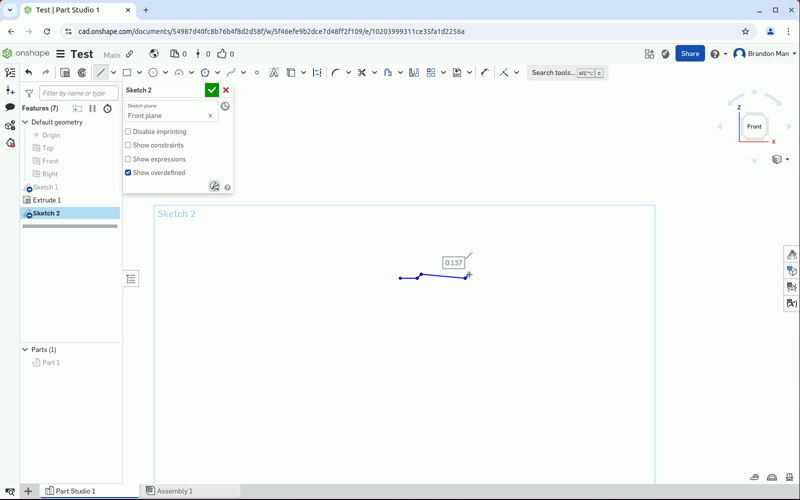
scroll(-6)
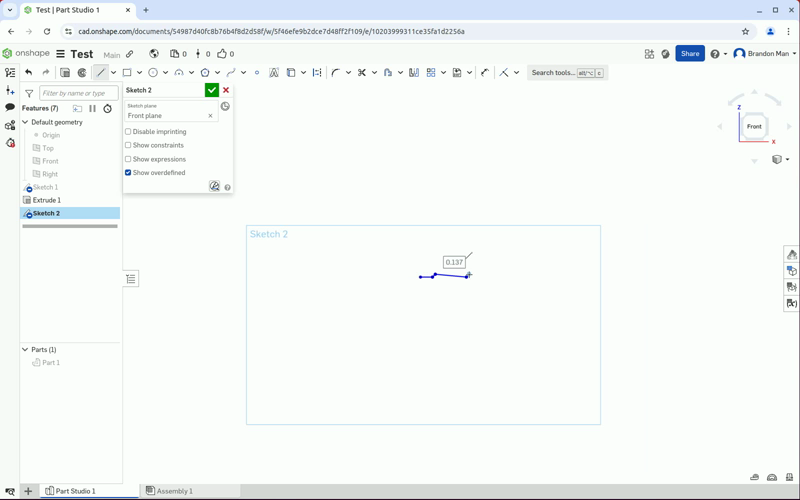
scroll(-6)
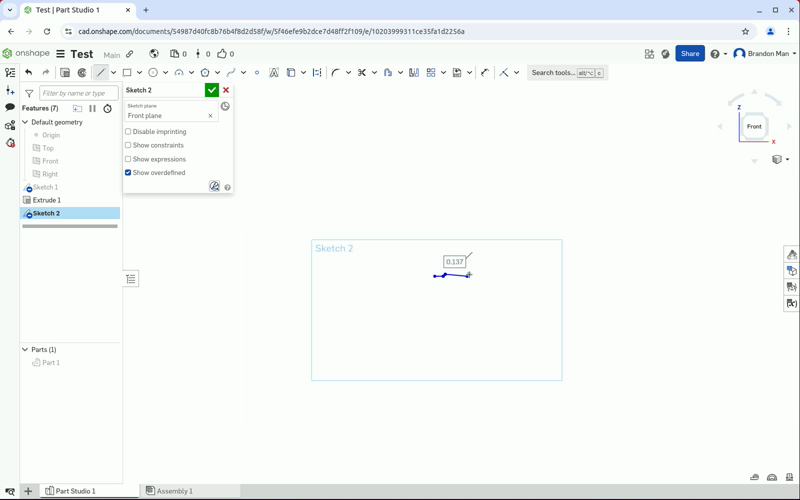
scroll(-6)
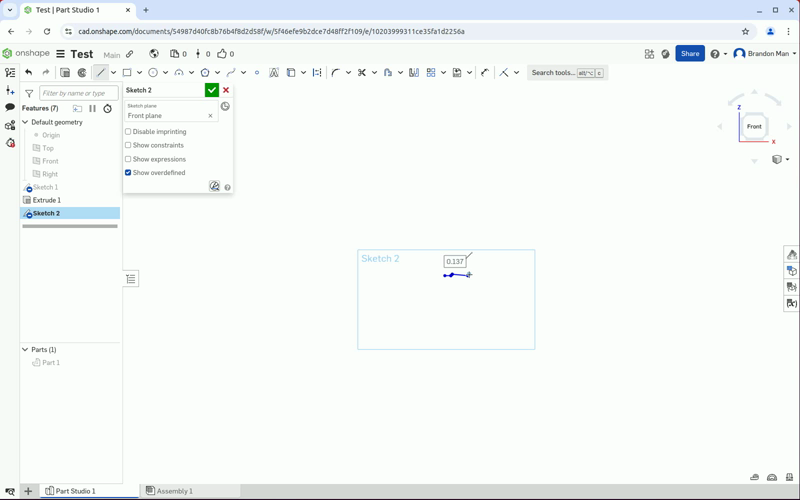
scroll(-6)
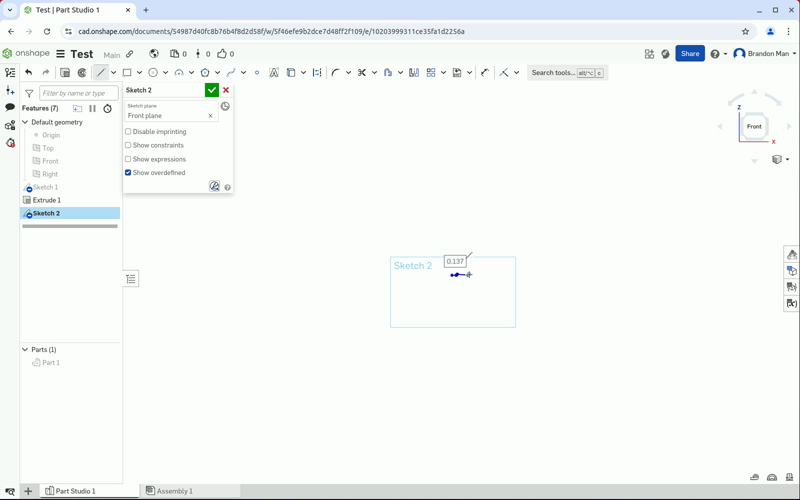
scroll(-6)
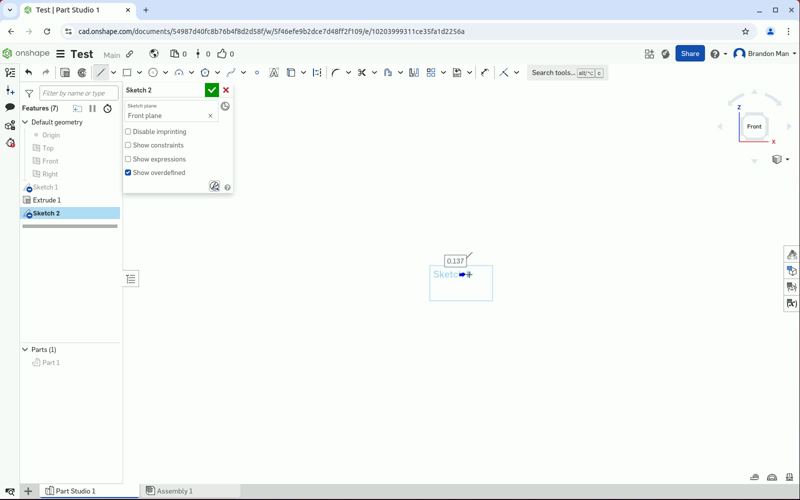
key_up(shift)
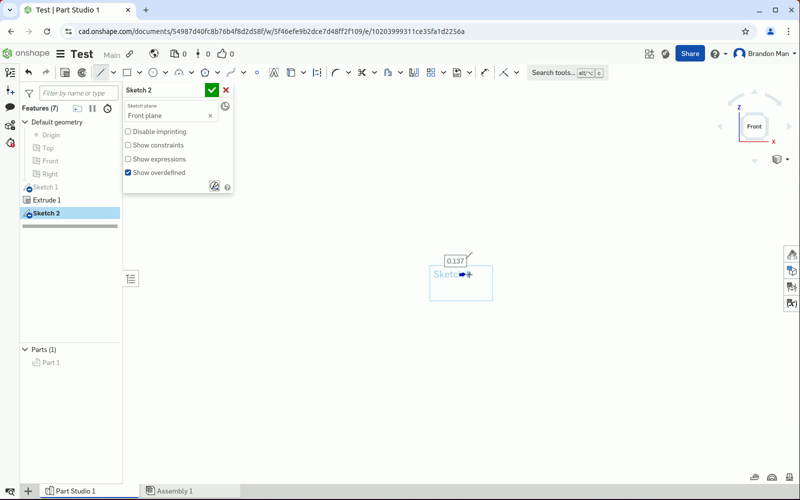
key_down(shift)
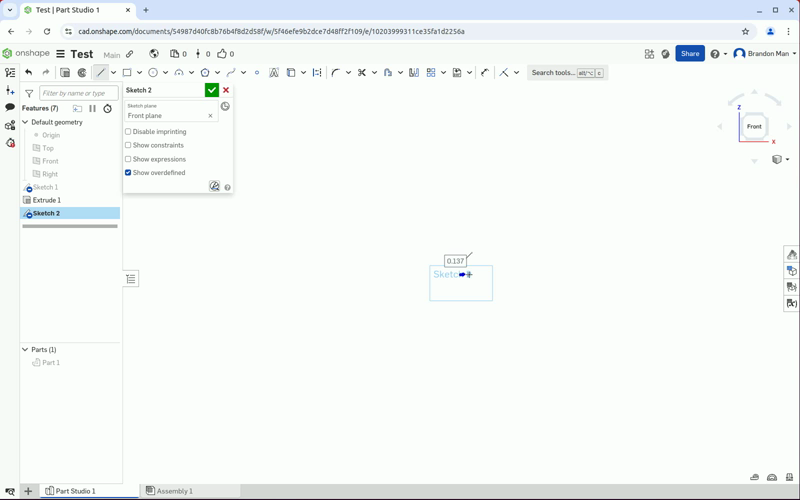
key_up(shift)
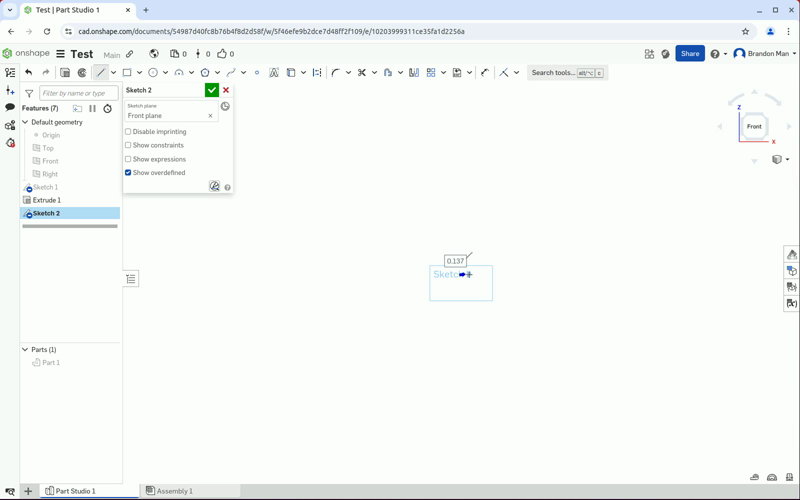
key_down(shift)
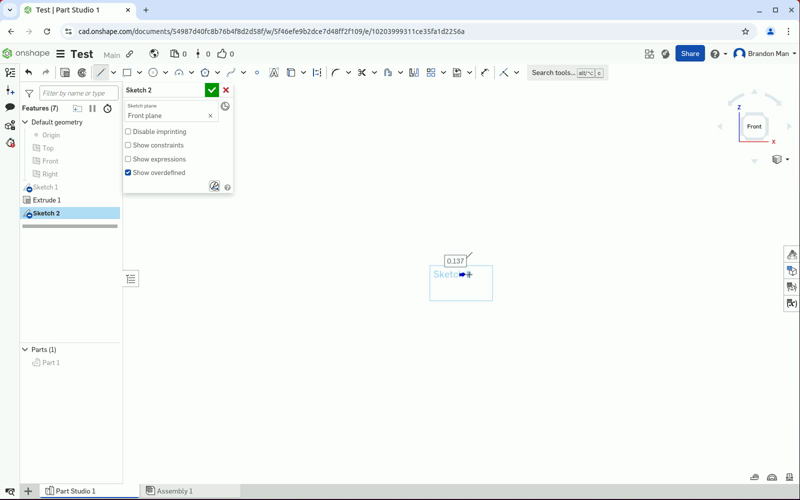
mouse_move(499, 274)
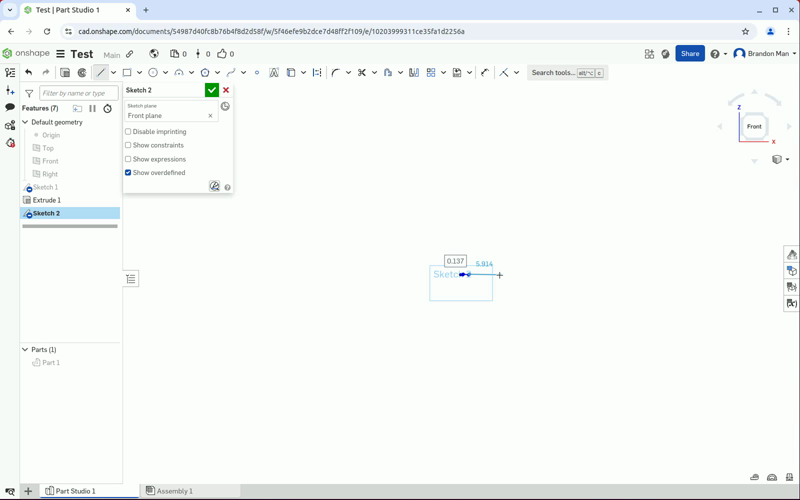
mouse_move(471, 274)
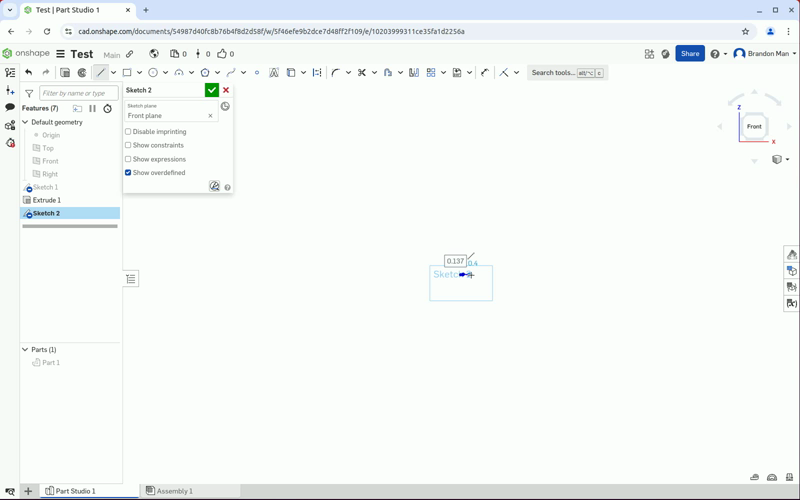
scroll(6)
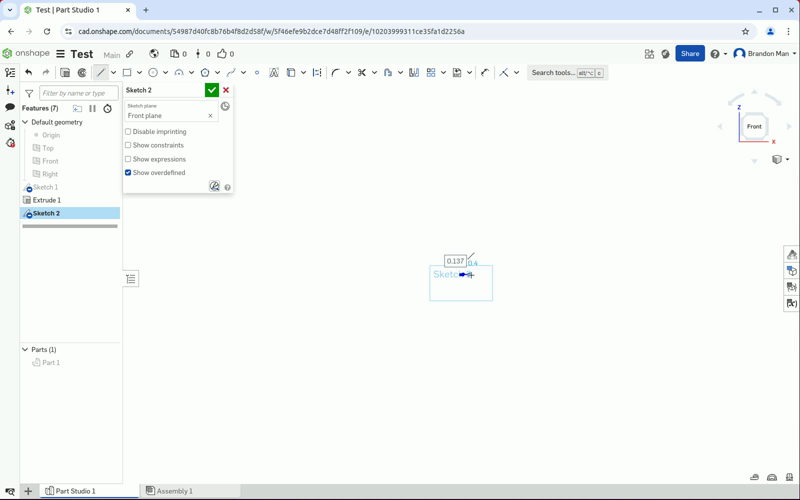
scroll(6)
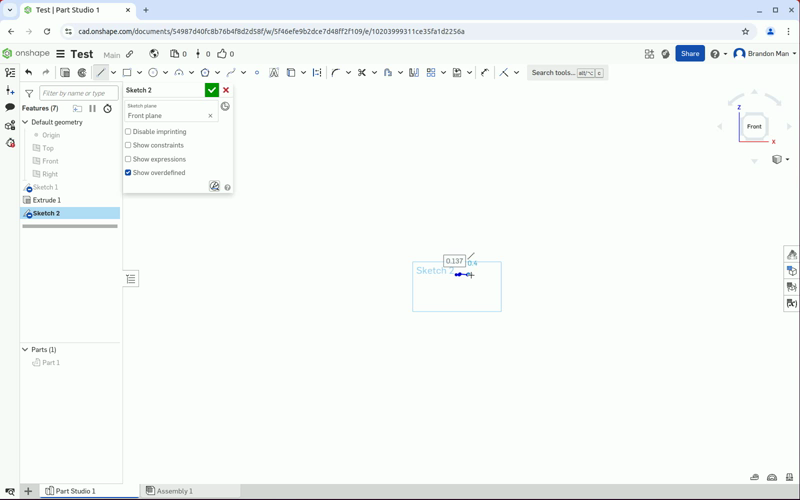
scroll(6)
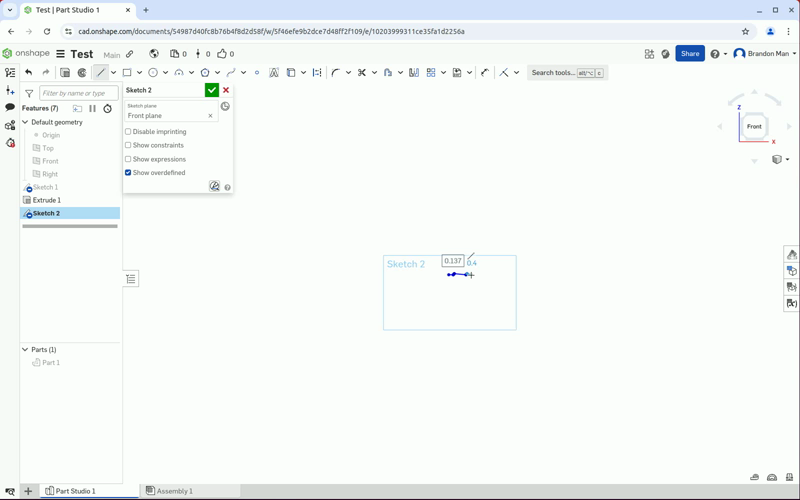
scroll(6)
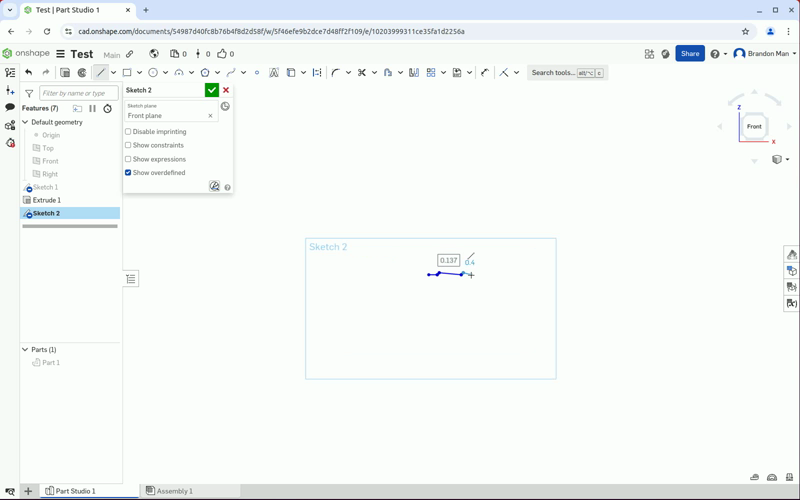
scroll(6)
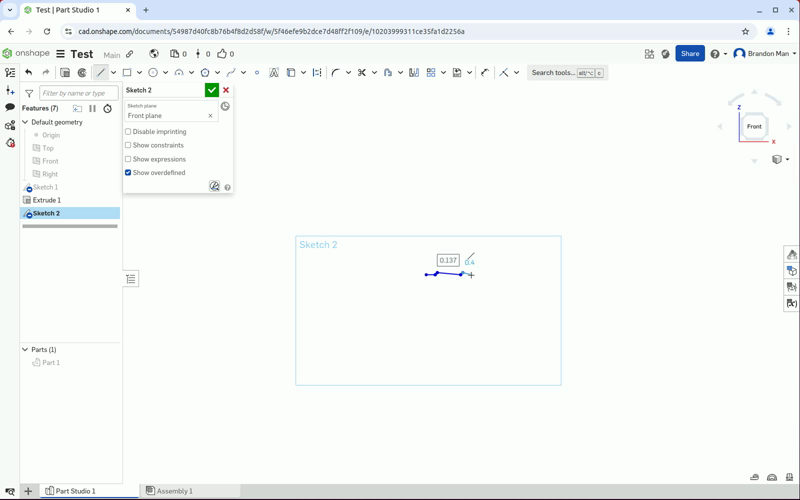
scroll(6)
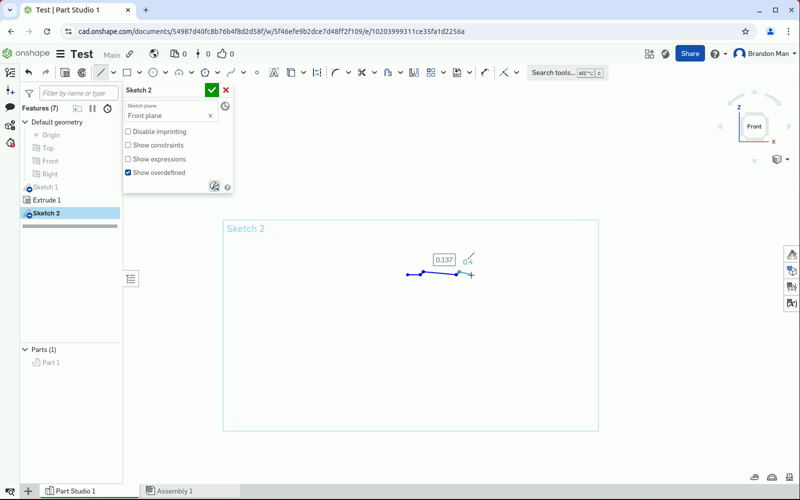
scroll(6)
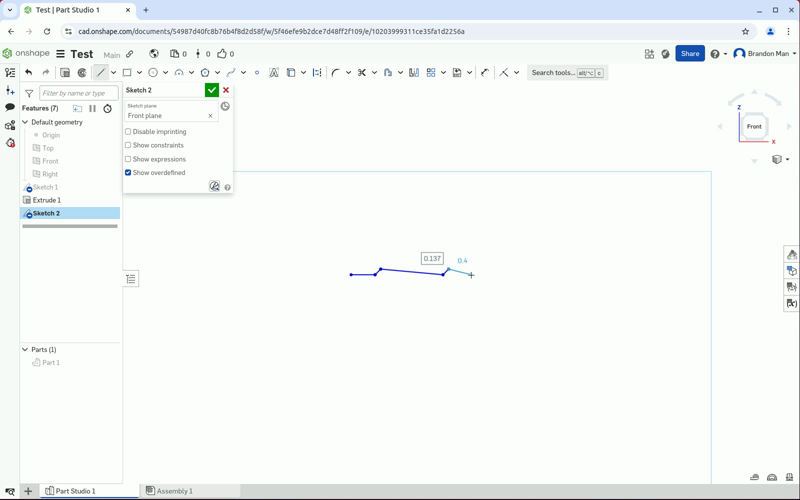
click(471, 274)
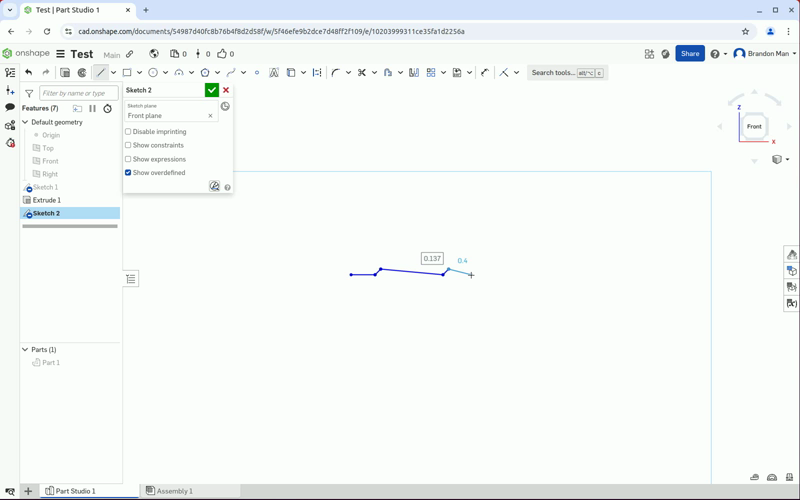
scroll(-6)
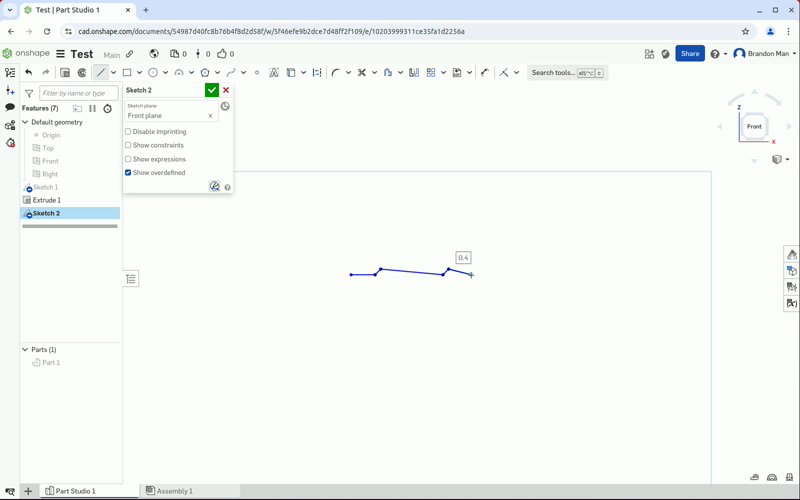
scroll(-6)
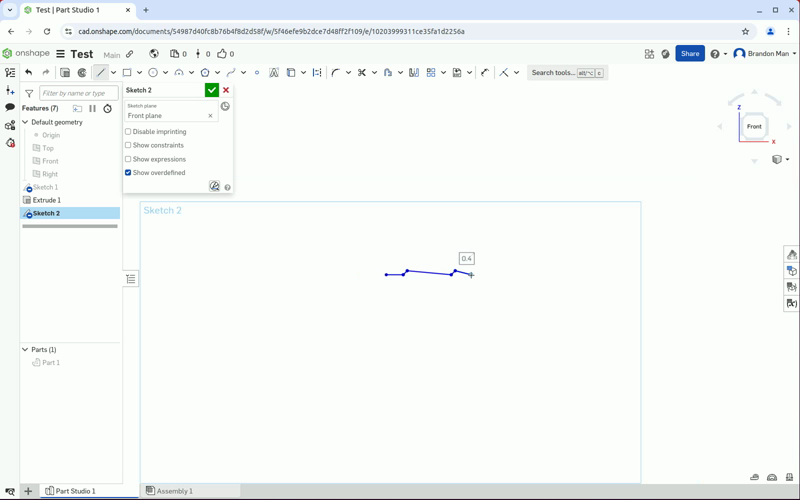
scroll(-6)
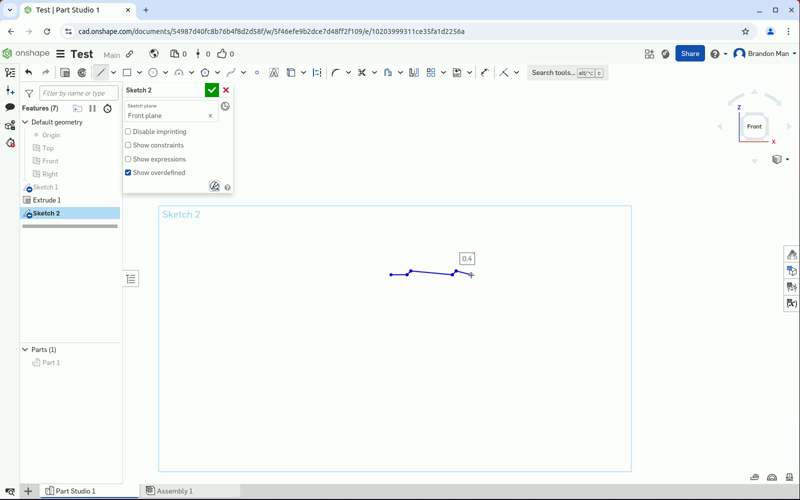
scroll(-6)
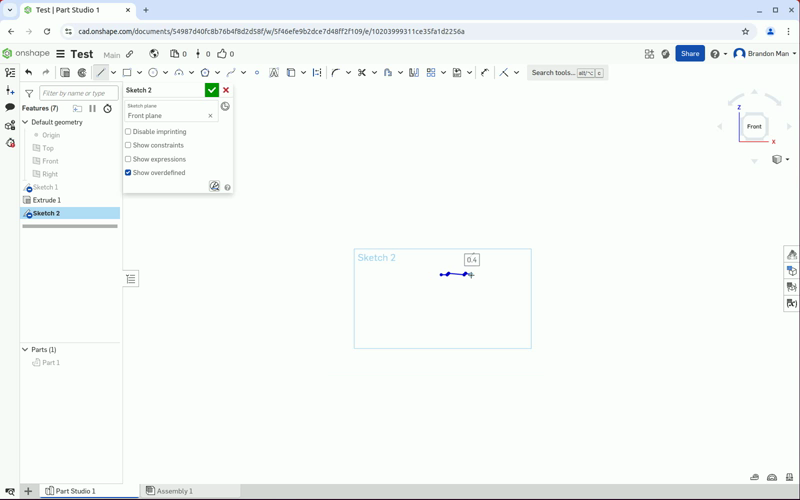
scroll(-6)
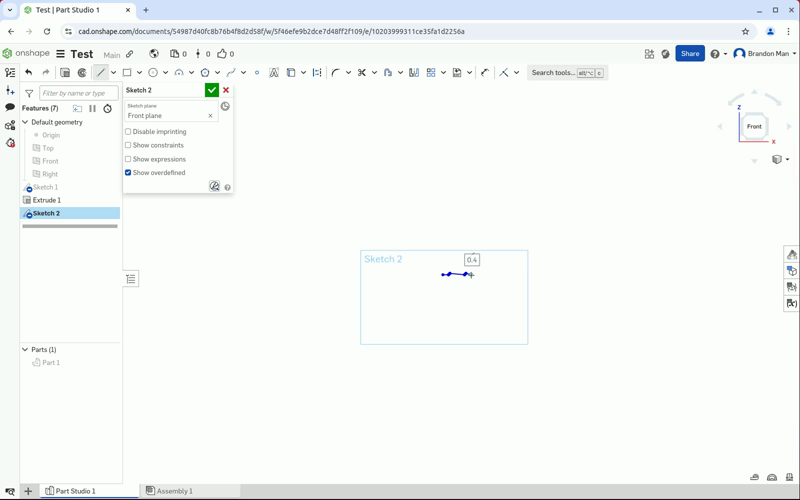
scroll(-6)
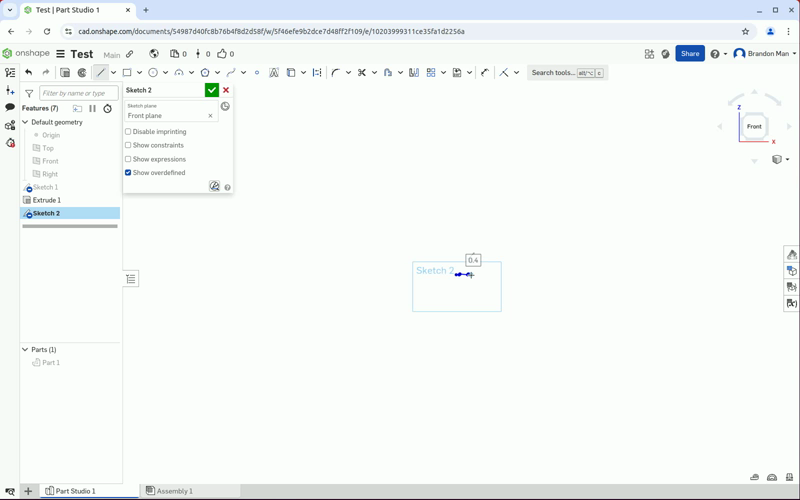
scroll(-6)
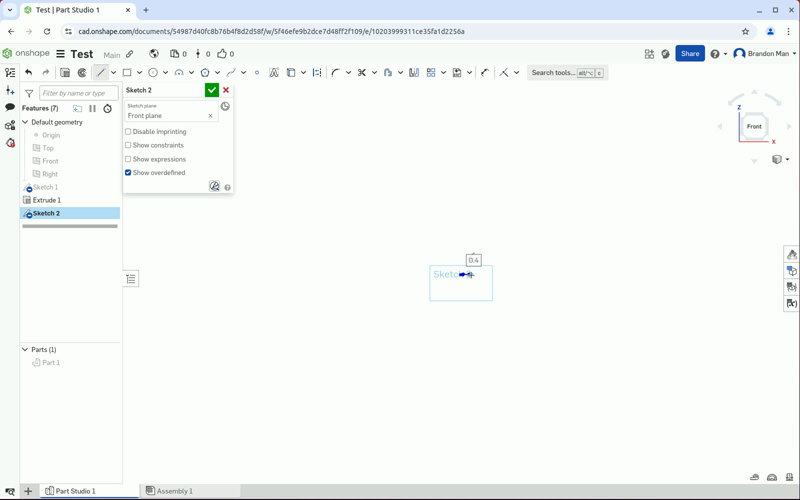
key_up(shift)
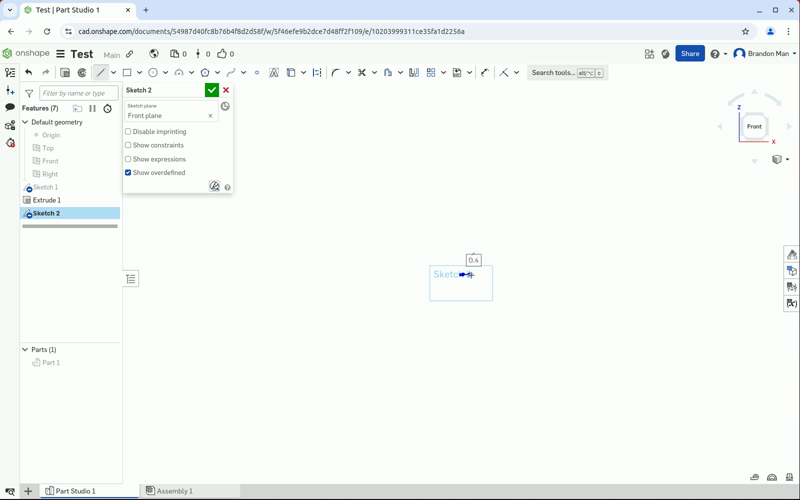
key_down(shift)
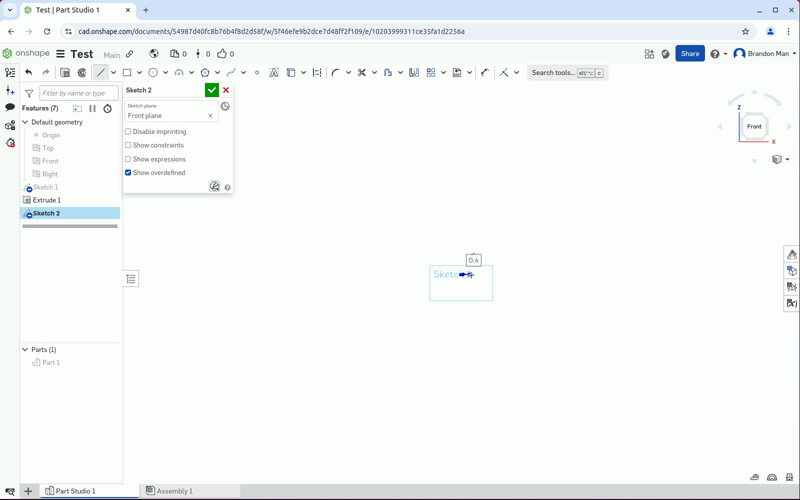
mouse_move(501, 274)
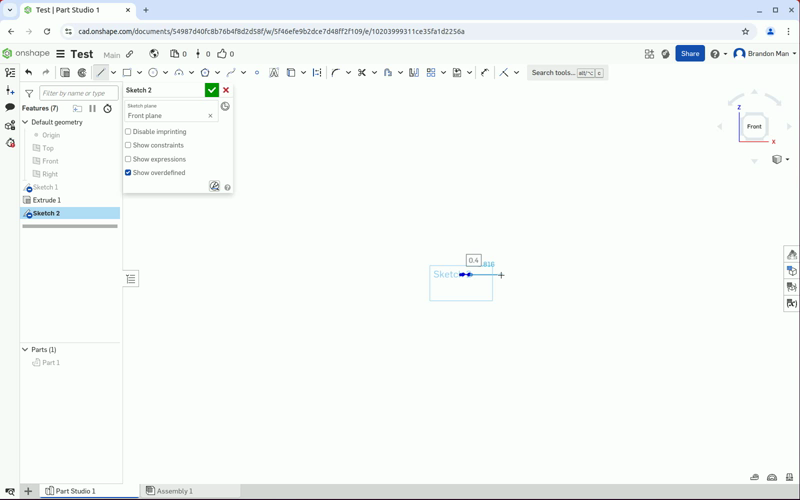
mouse_move(471, 273)
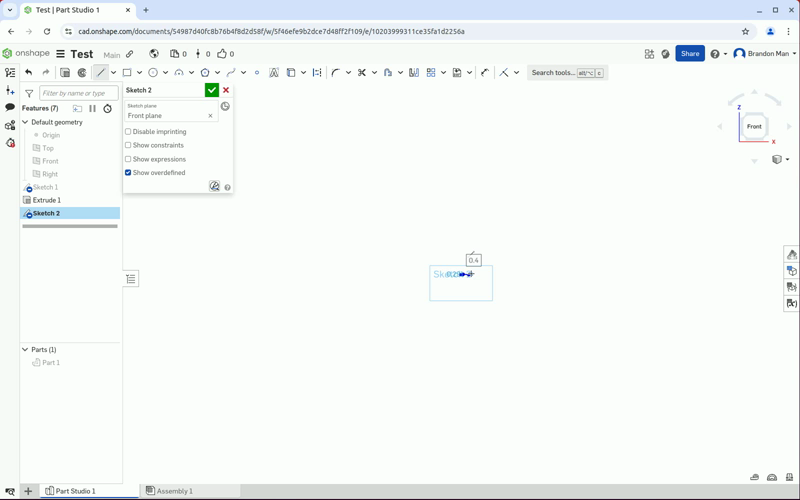
scroll(6)
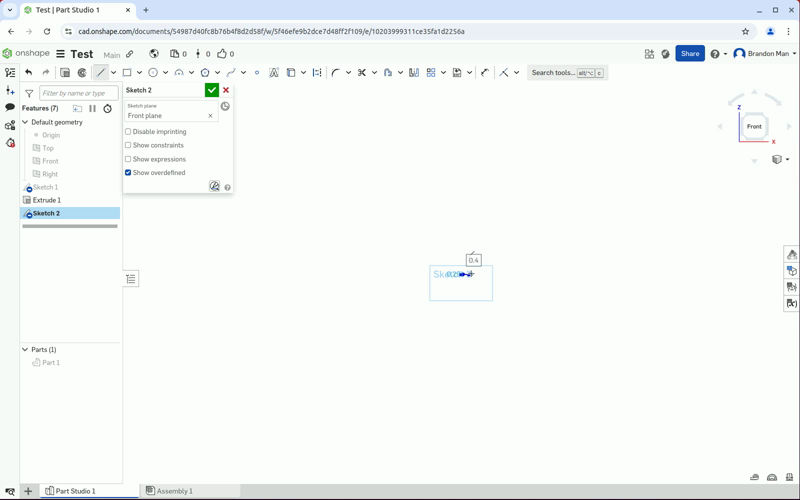
scroll(6)
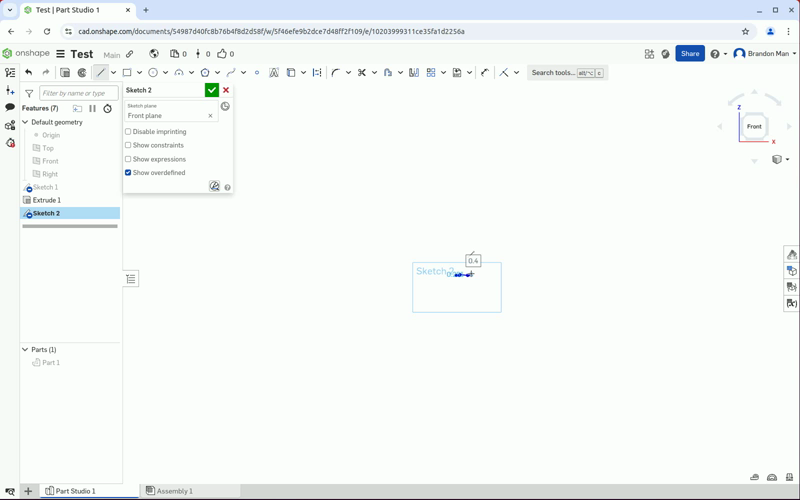
scroll(6)
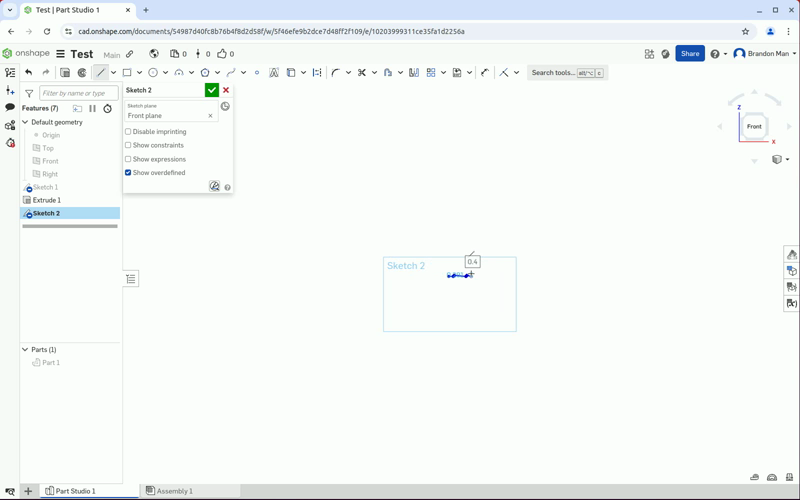
scroll(6)
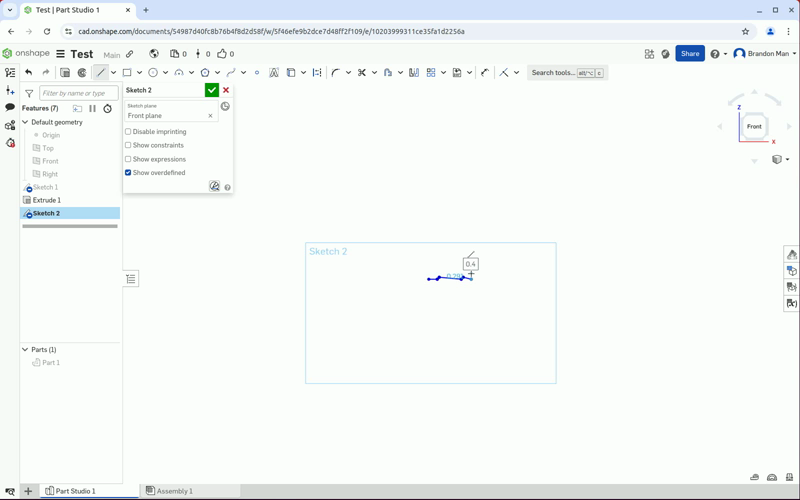
scroll(6)
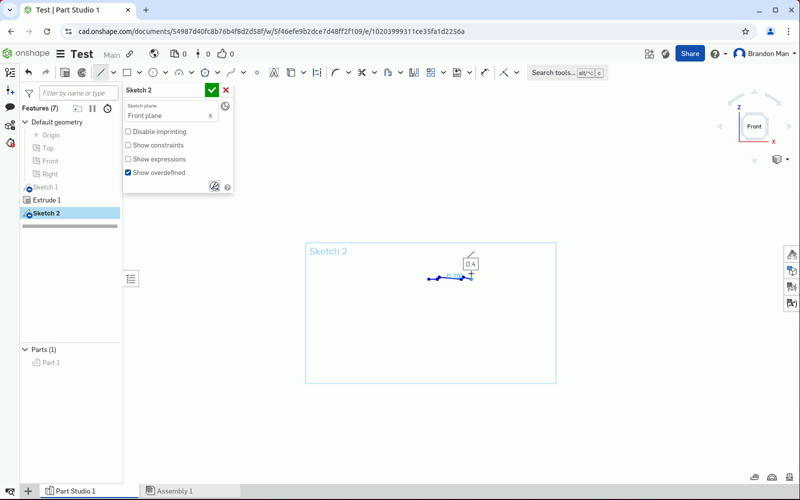
scroll(6)
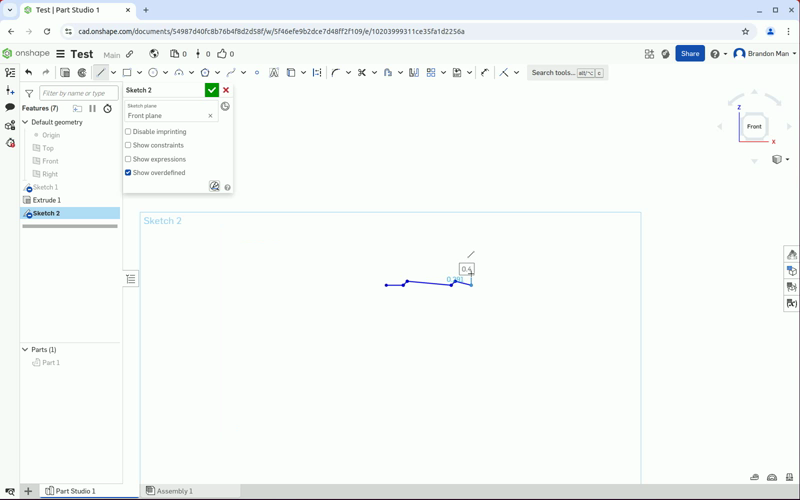
scroll(6)
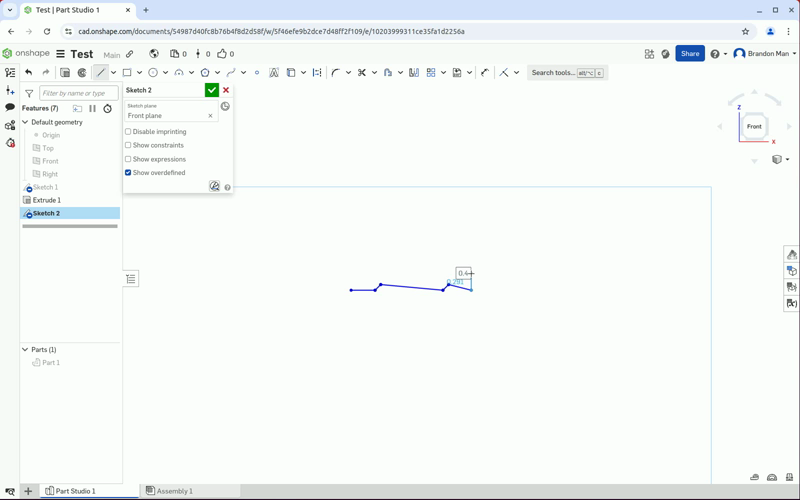
click(471, 273)
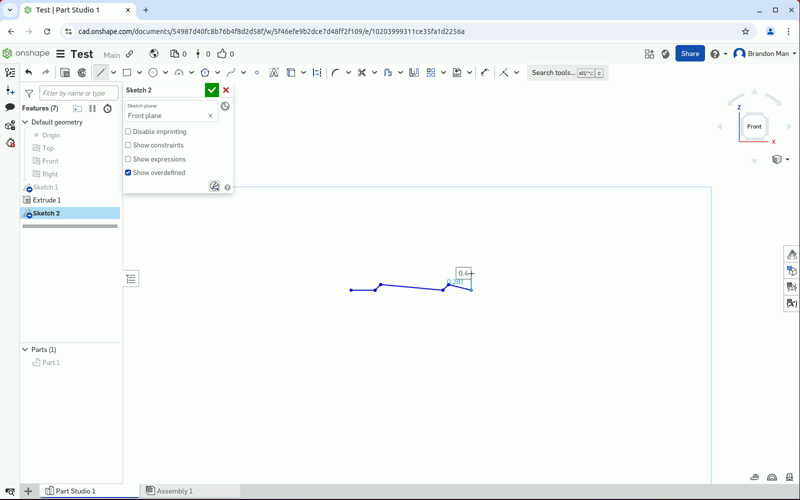
scroll(-6)
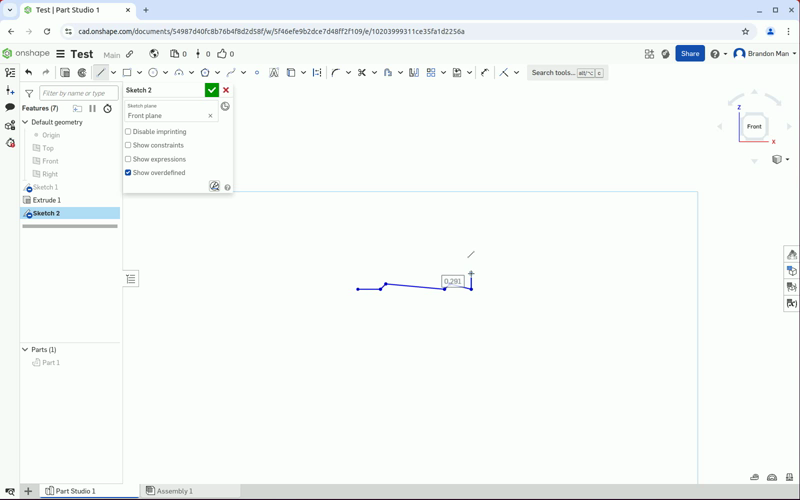
scroll(-6)
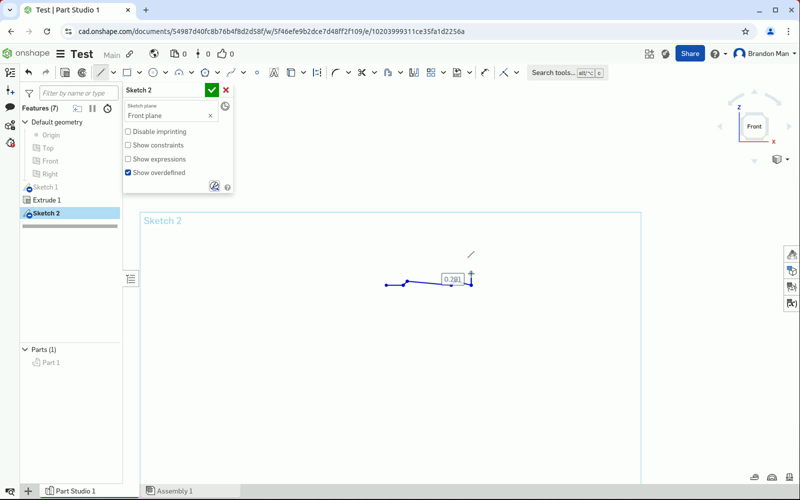
scroll(-6)
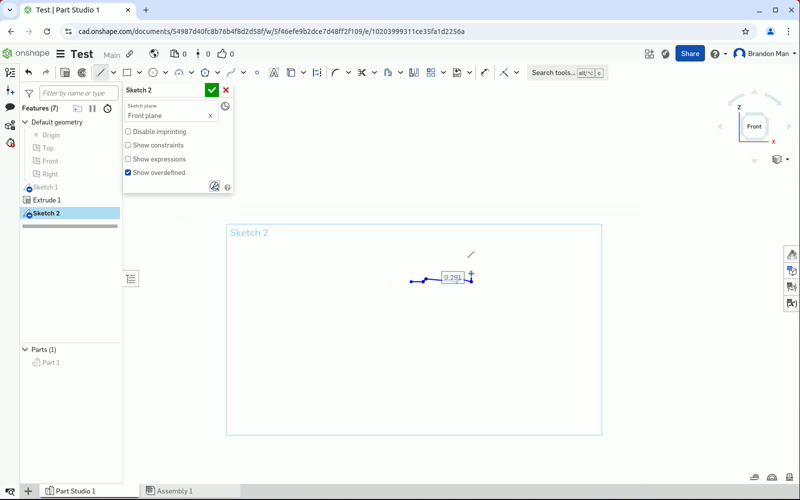
scroll(-6)
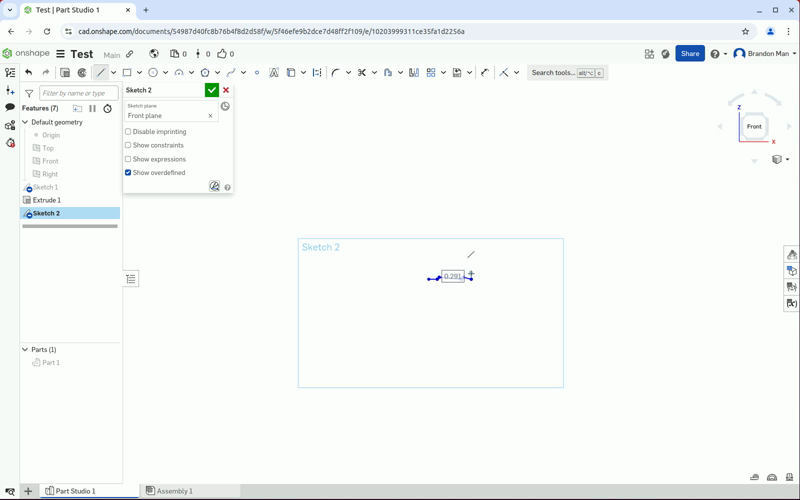
scroll(-6)
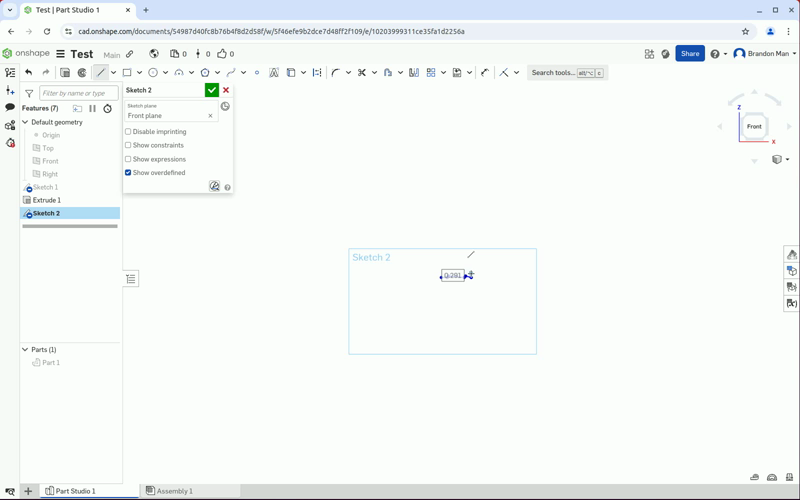
scroll(-6)
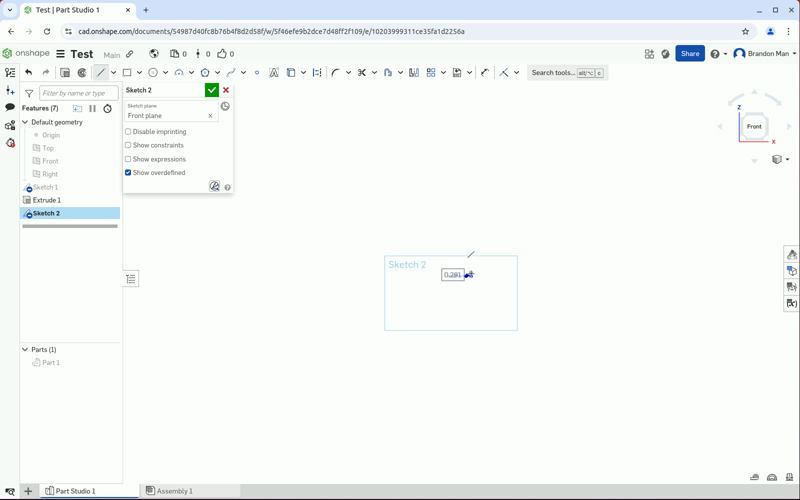
scroll(-6)
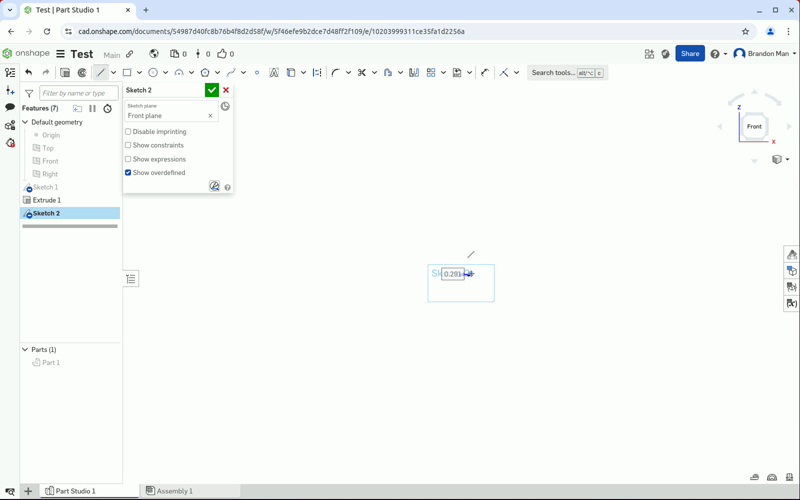
key_up(shift)
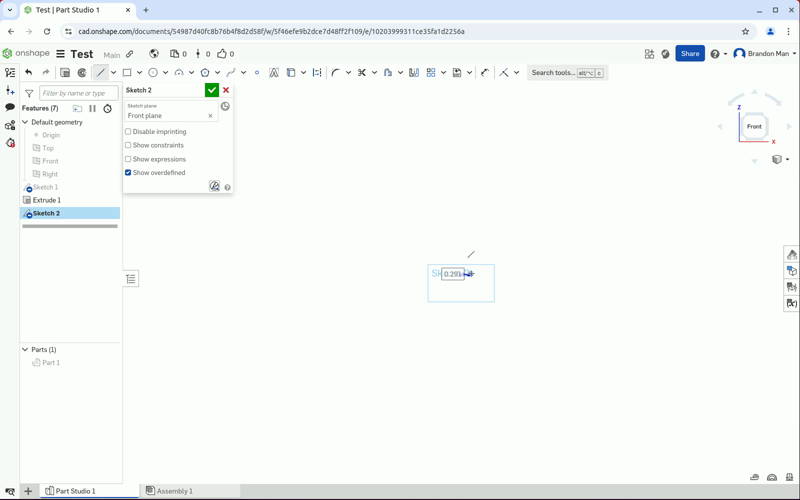
key_down(shift)
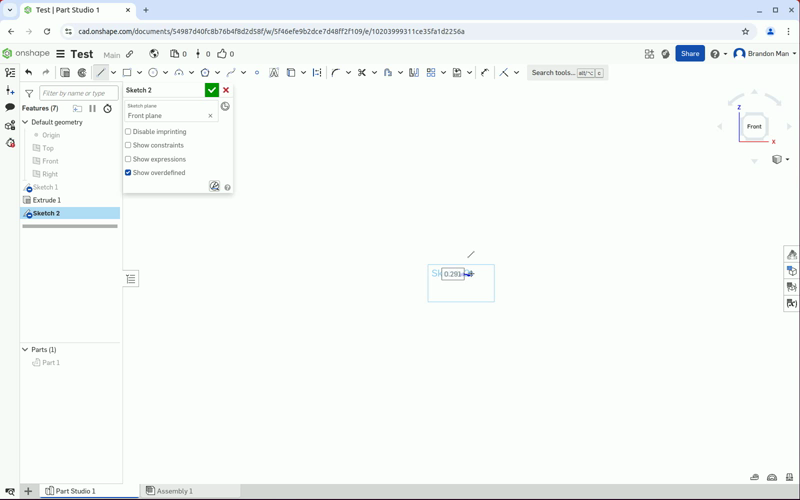
mouse_move(501, 273)
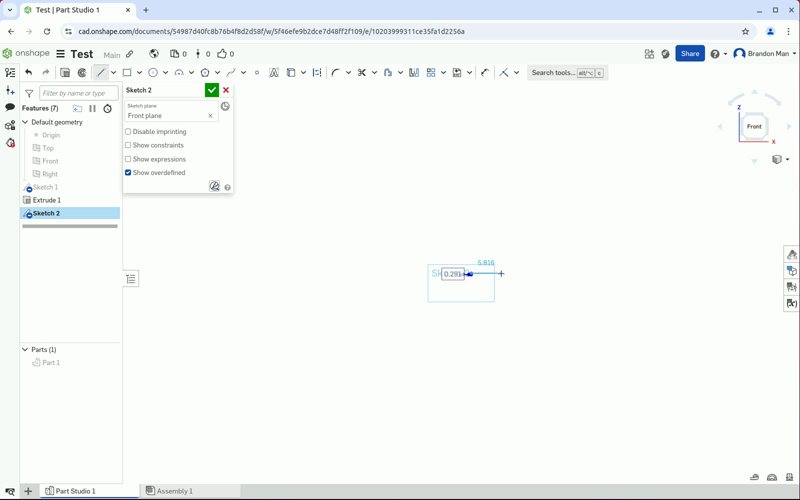
mouse_move(460, 273)
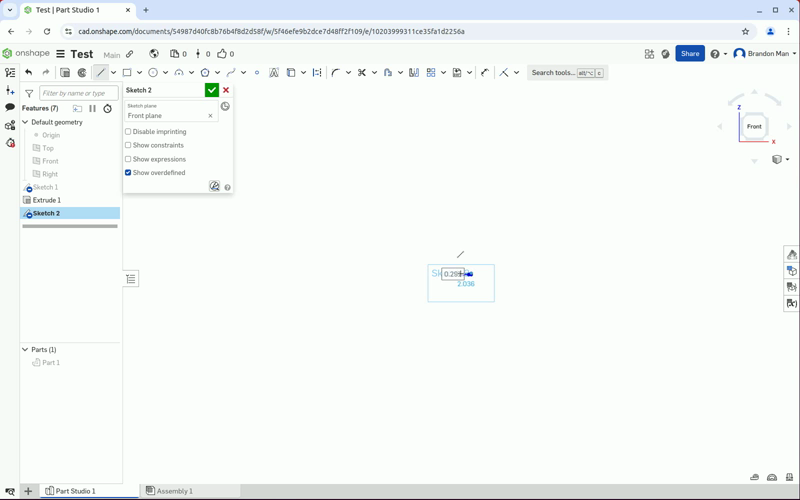
scroll(6)
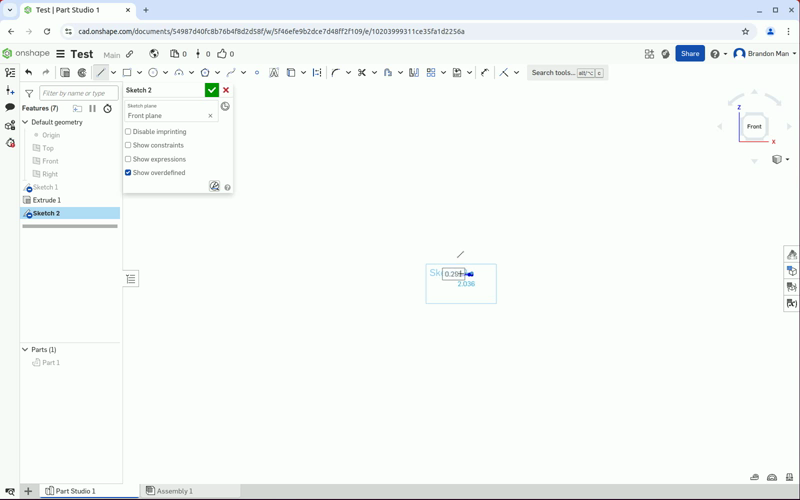
scroll(6)
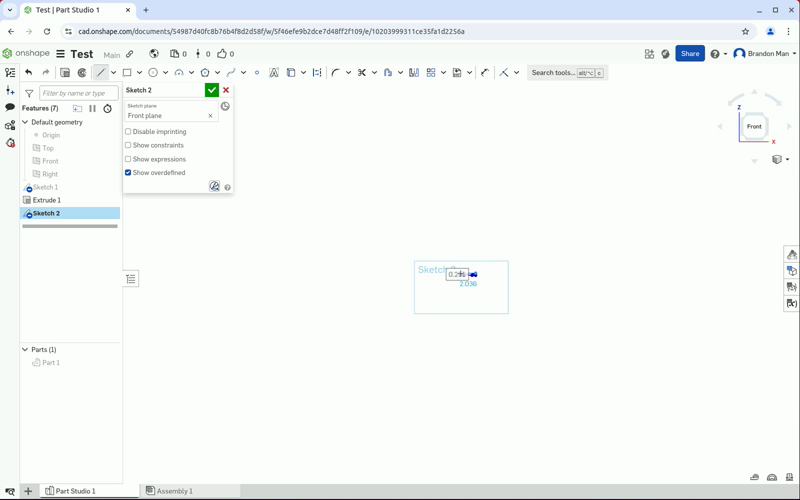
scroll(6)
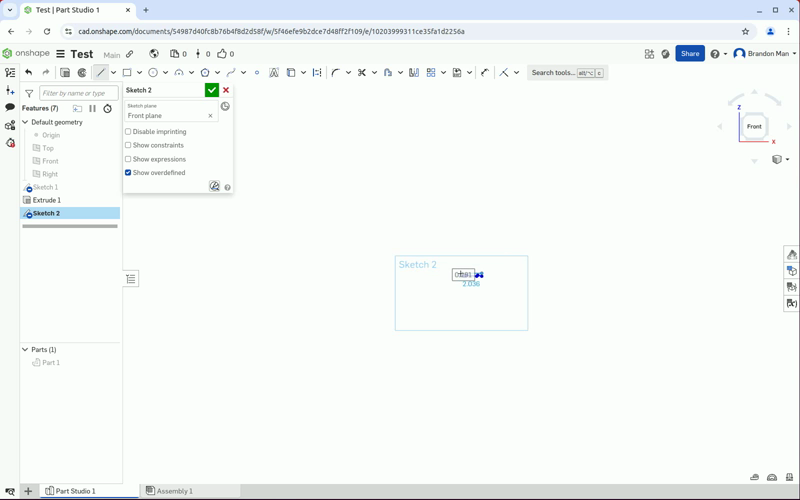
scroll(6)
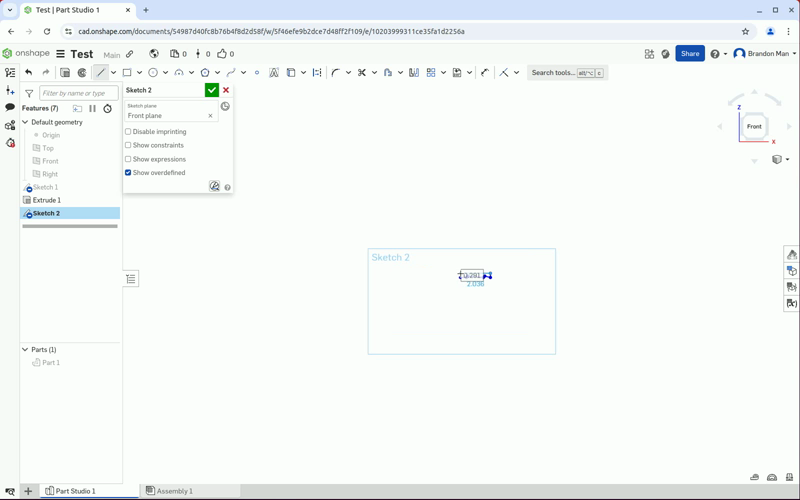
scroll(6)
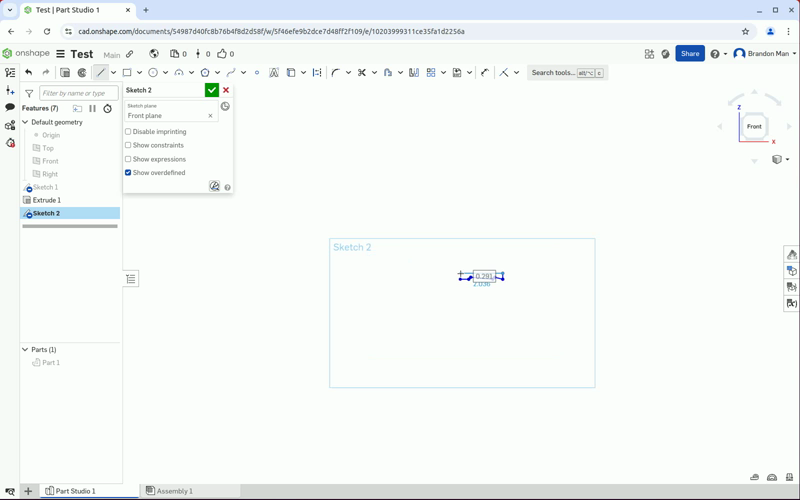
scroll(6)
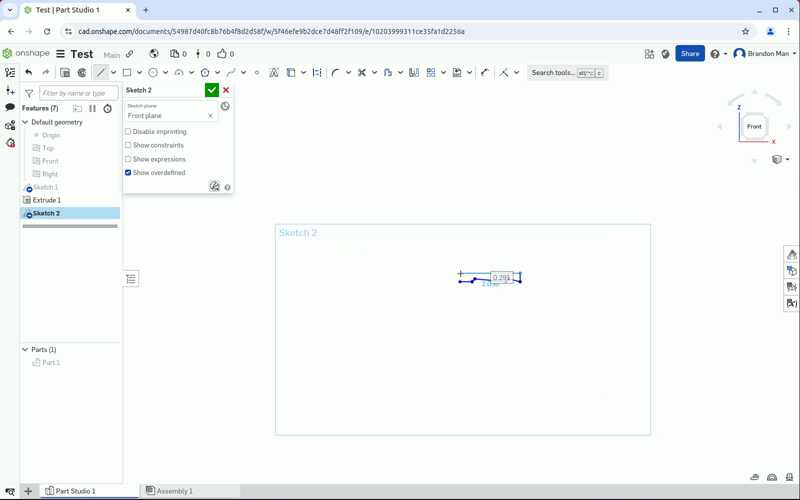
scroll(6)
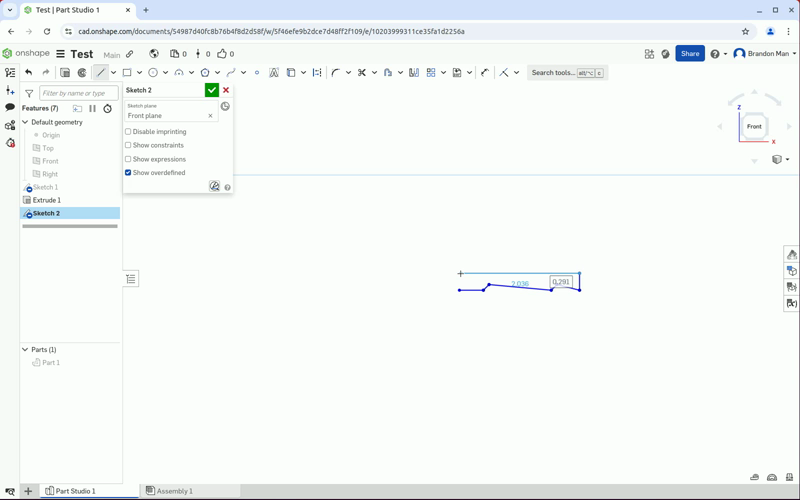
click(460, 273)
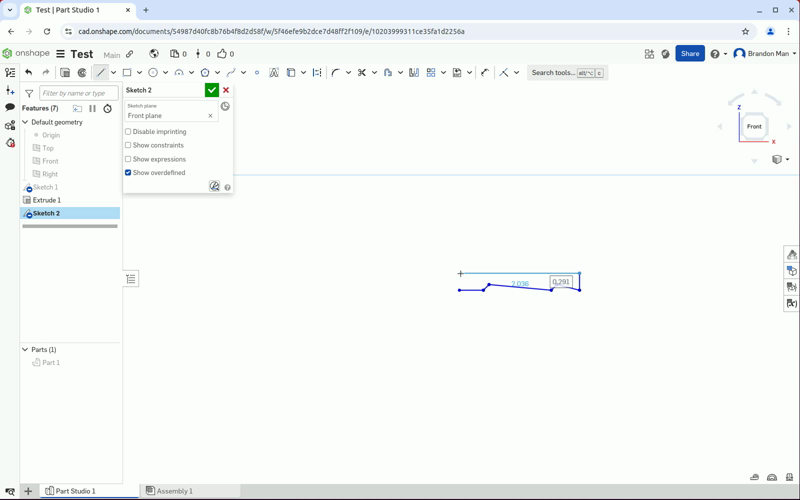
scroll(-6)
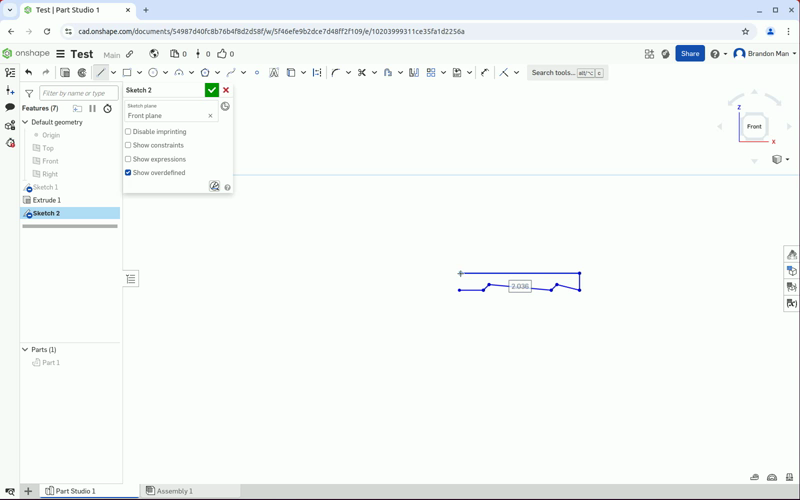
scroll(-6)
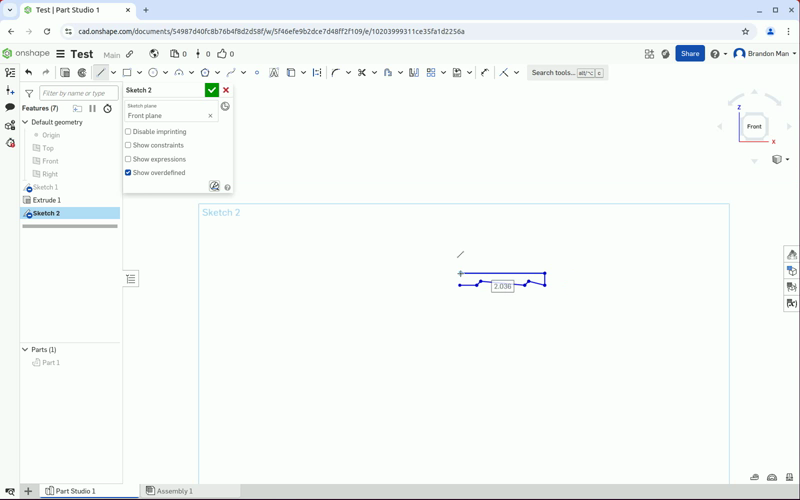
scroll(-6)
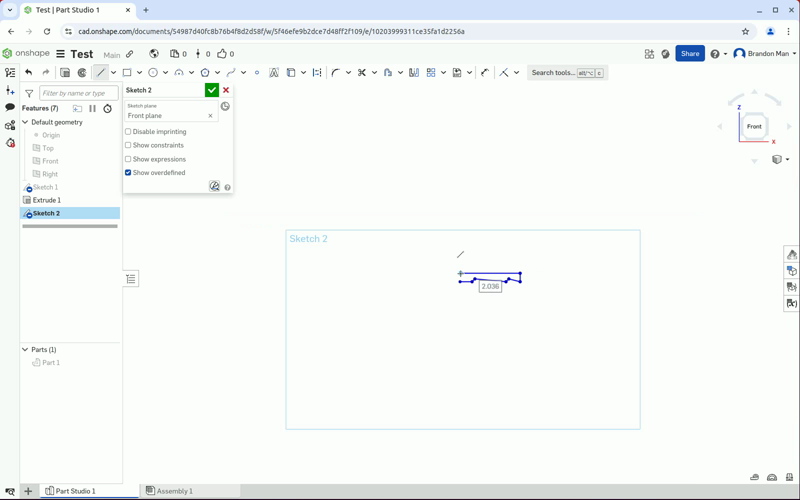
scroll(-6)
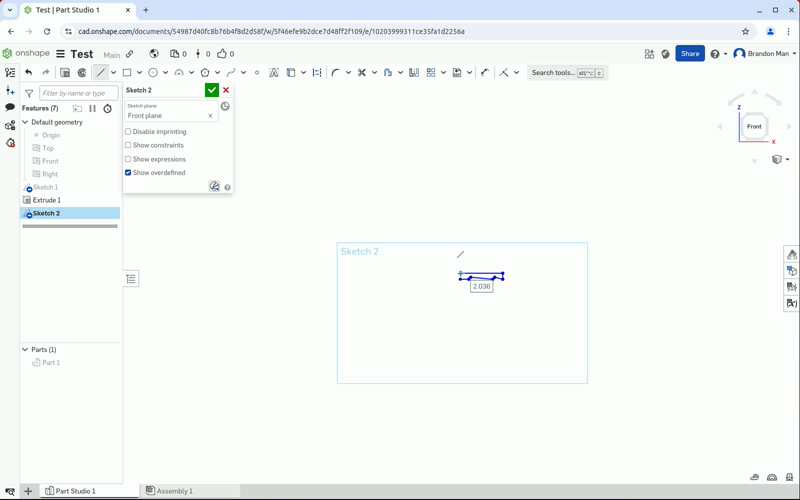
scroll(-6)
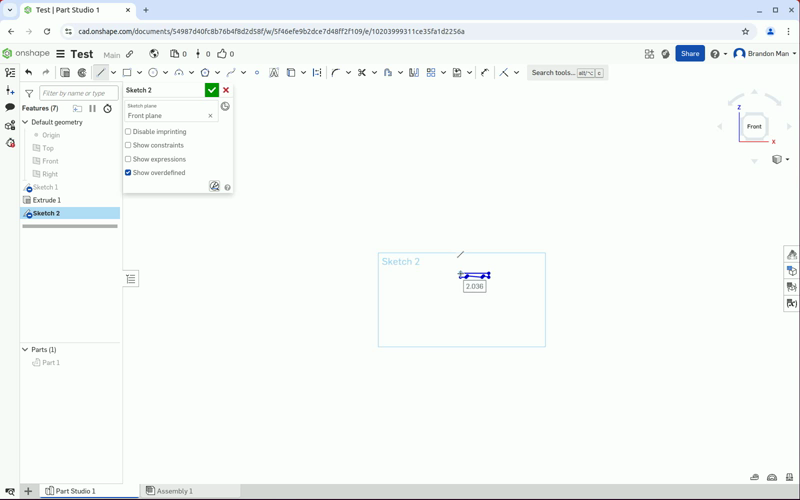
scroll(-6)
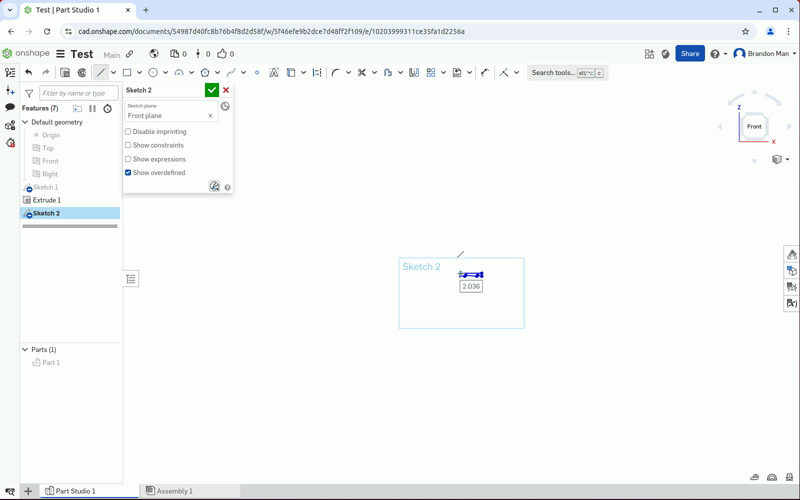
scroll(-6)
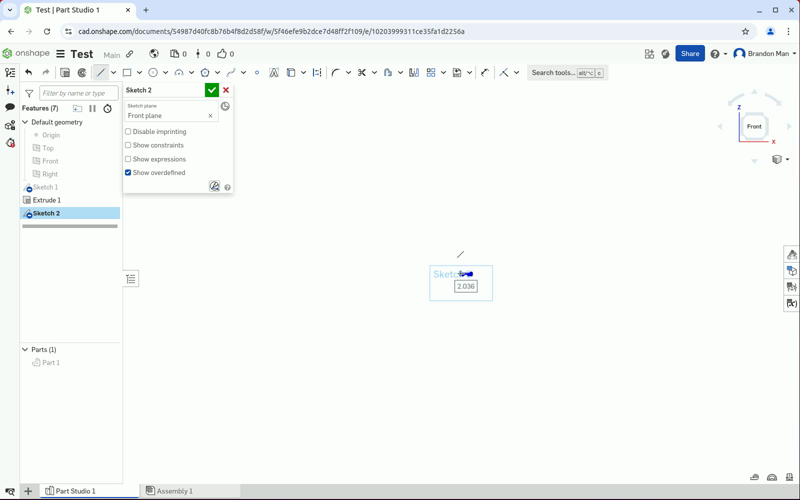
key_up(shift)
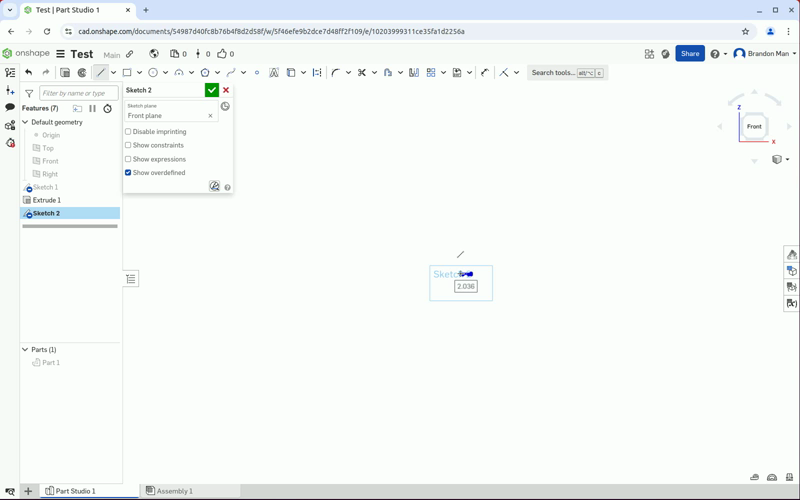
mouse_move(490, 273)
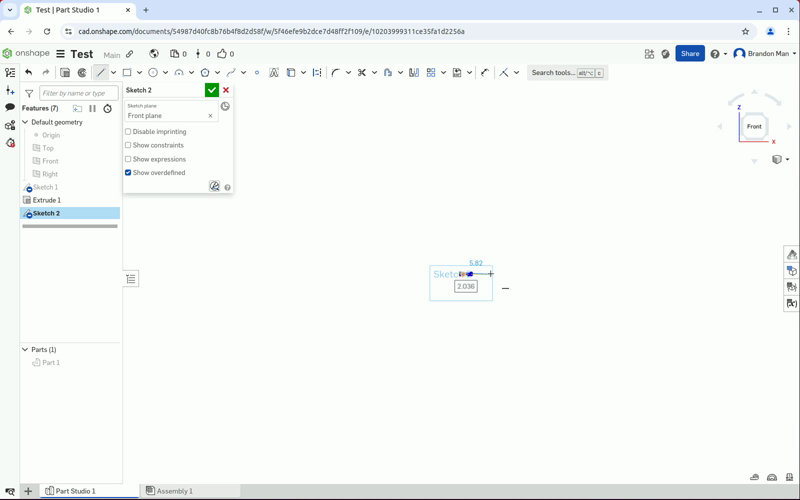
key_down(shift)
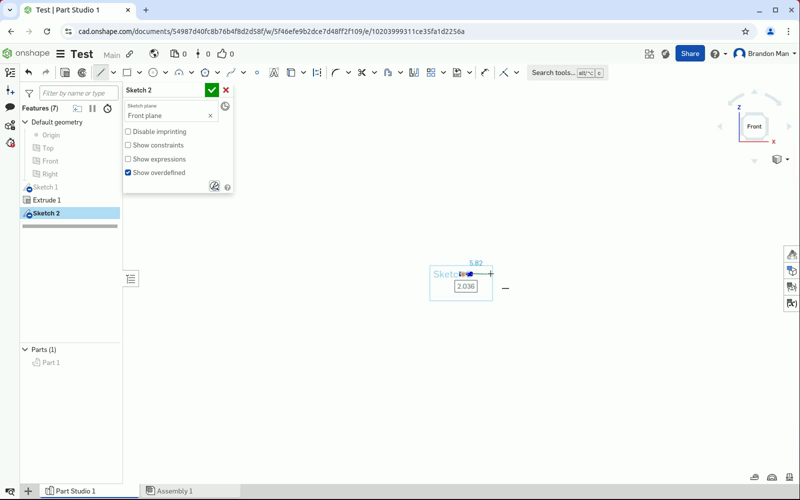
mouse_move(460, 274)
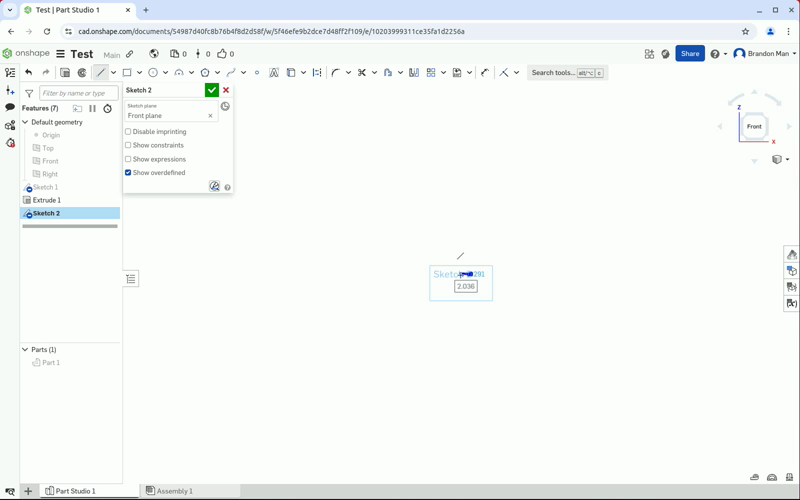
scroll(6)
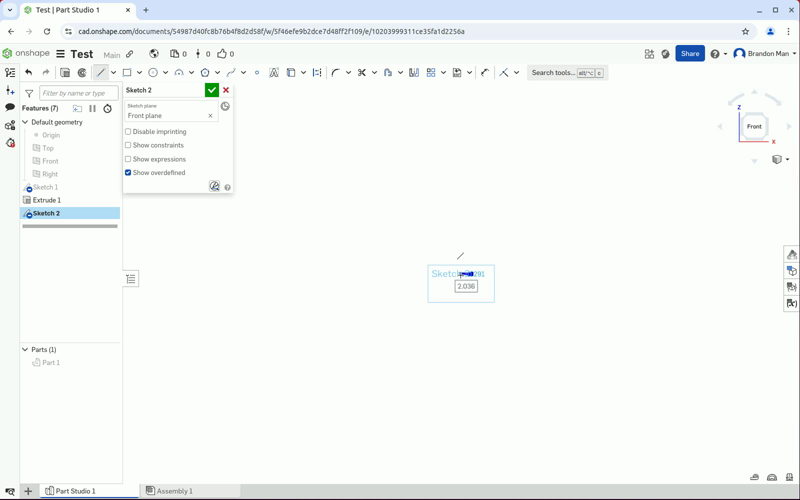
scroll(6)
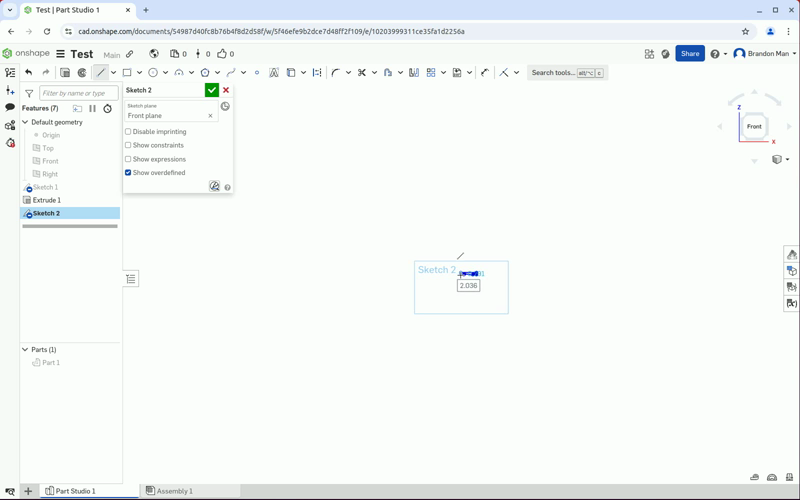
scroll(6)
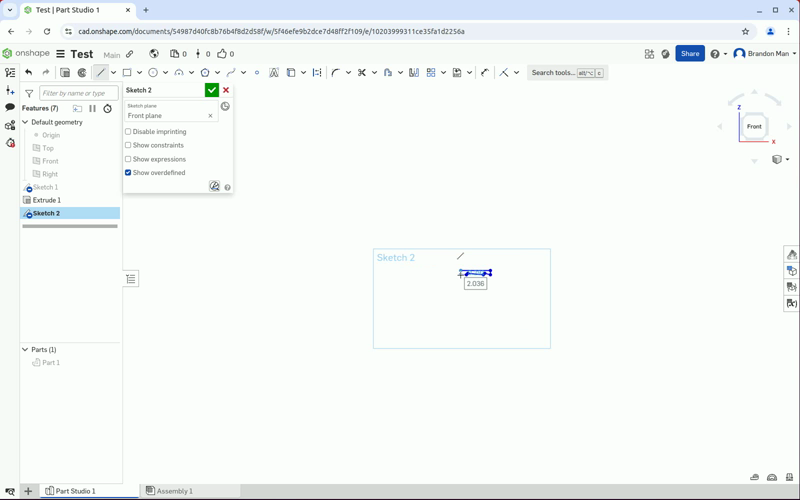
scroll(6)
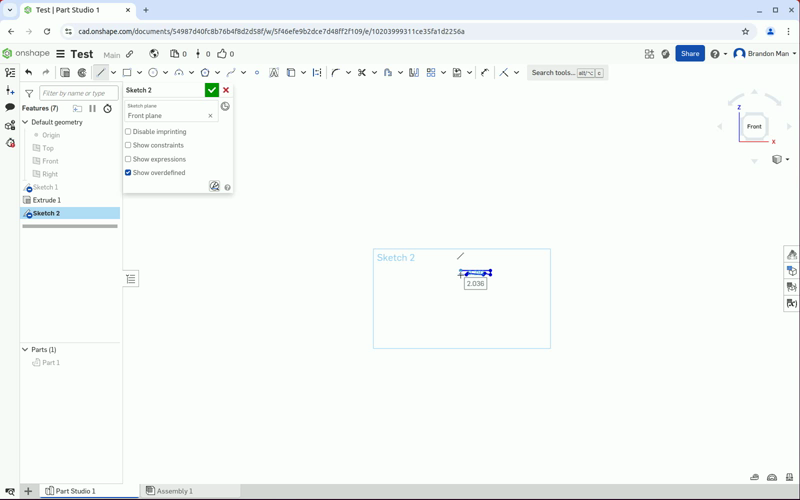
scroll(6)
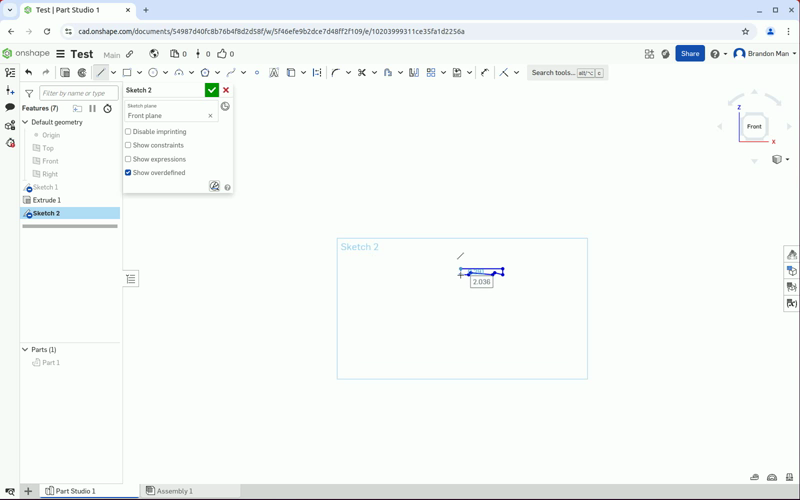
scroll(6)
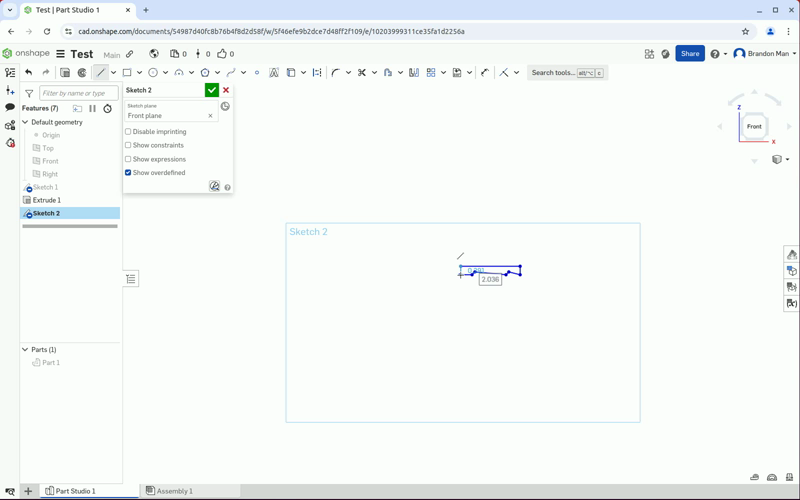
scroll(6)
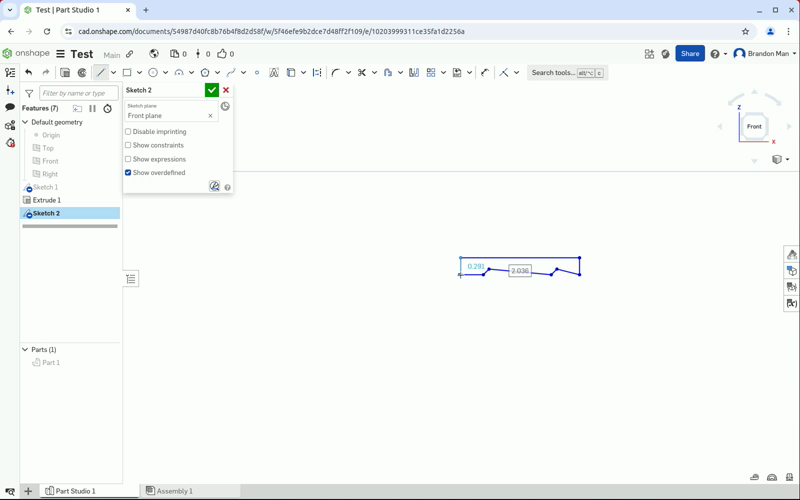
key_up(shift)
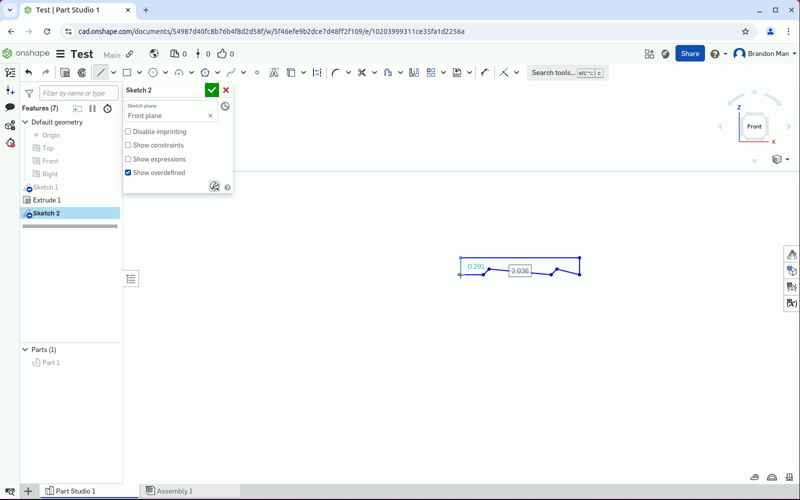
click(460, 274)
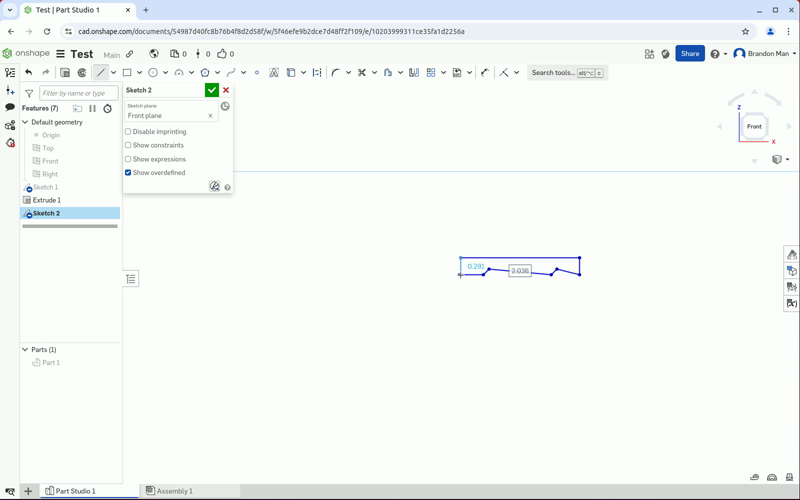
scroll(-6)
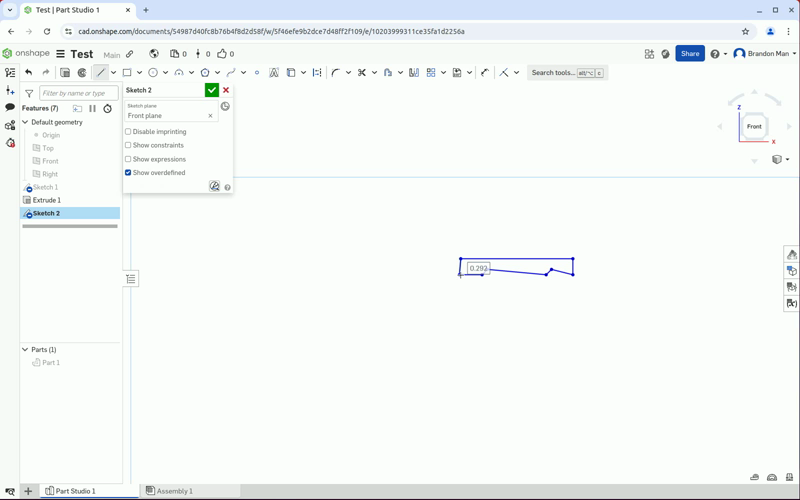
scroll(-6)
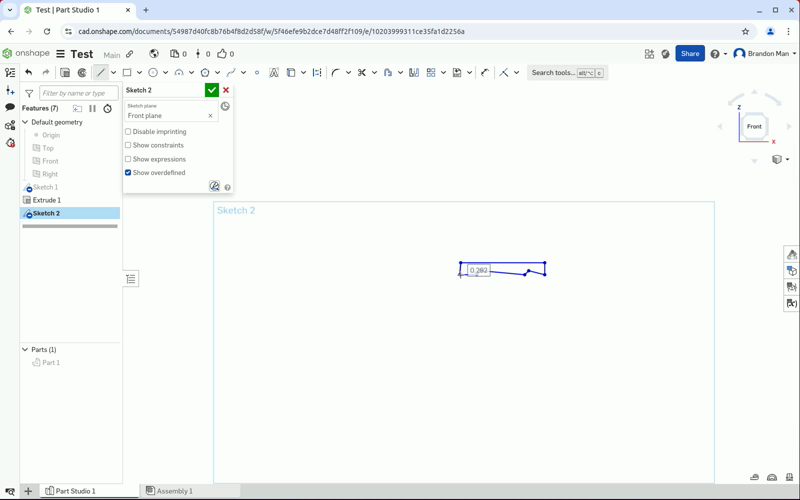
scroll(-6)
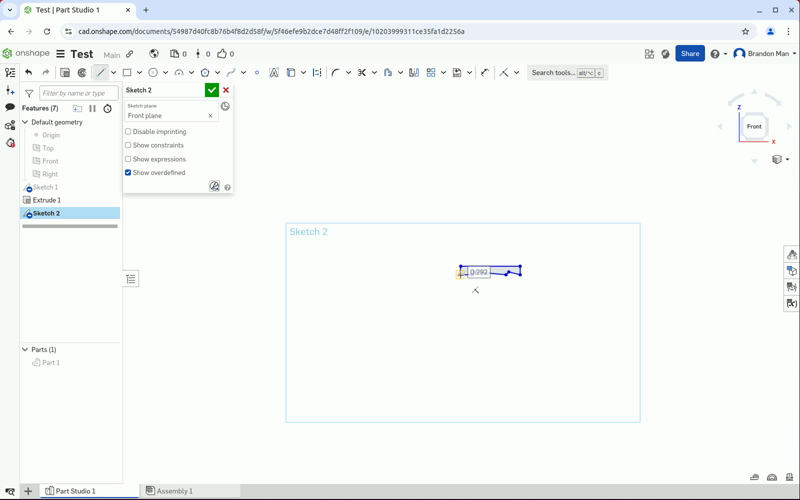
scroll(-6)
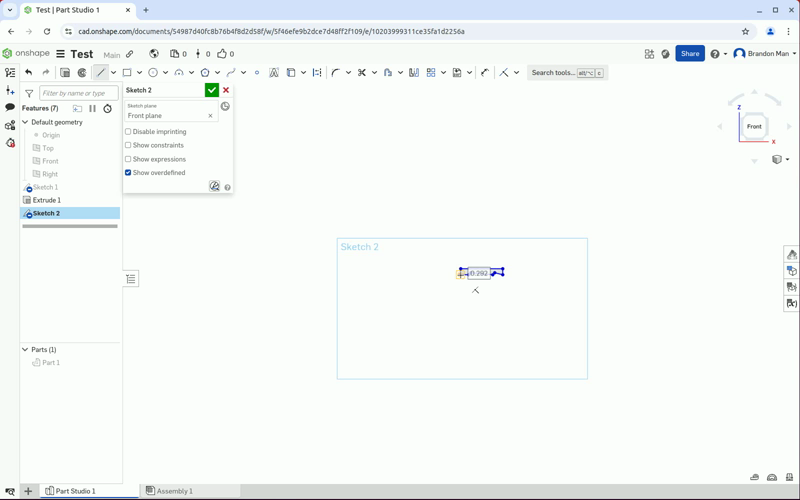
scroll(-6)
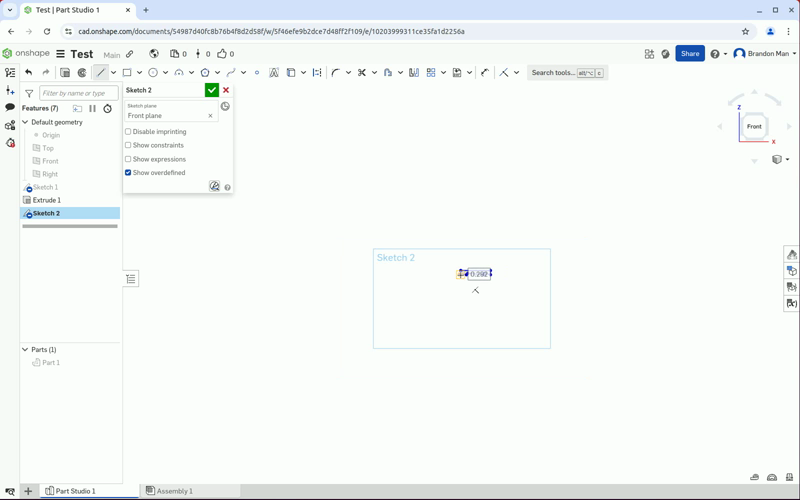
scroll(-6)
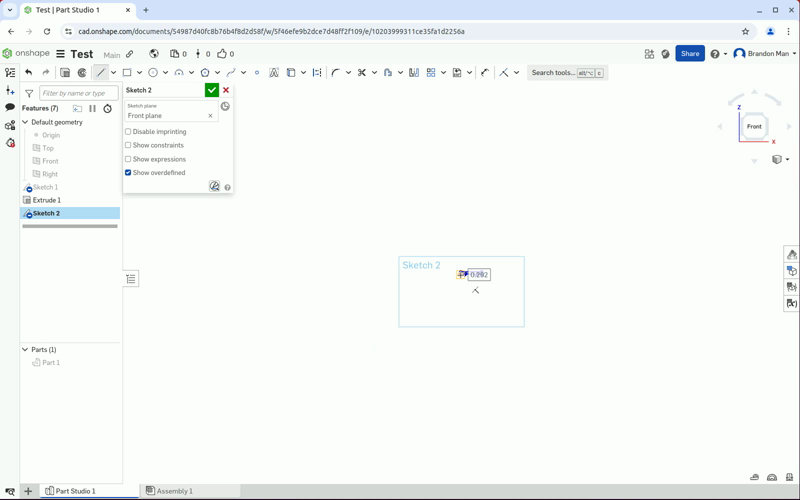
scroll(-6)
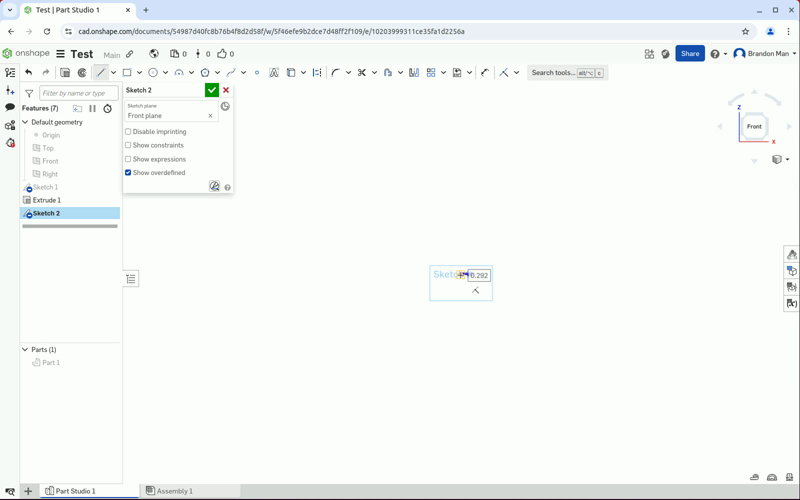
key(esc)
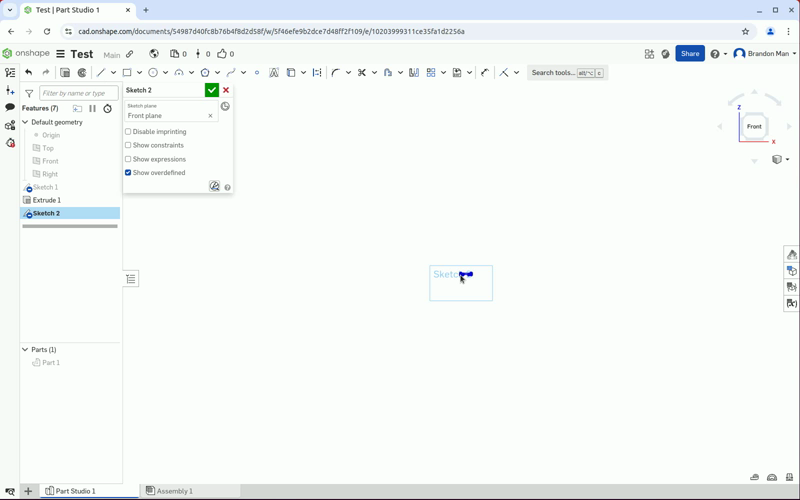
mouse_move(461, 273)
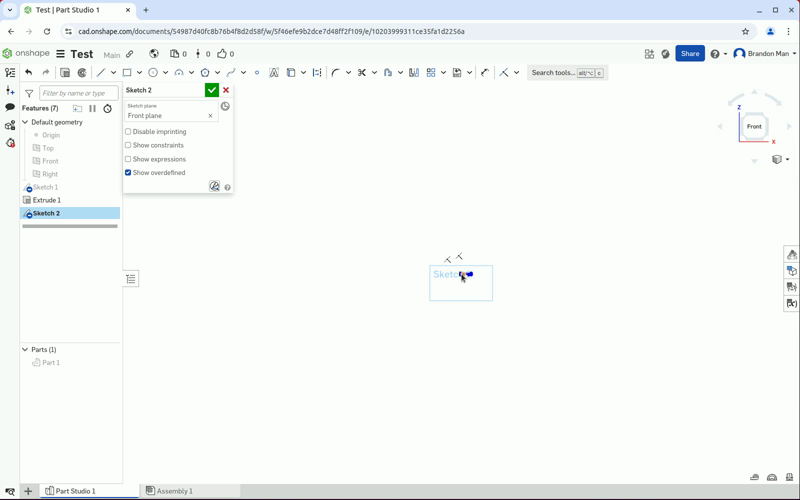
scroll(6)
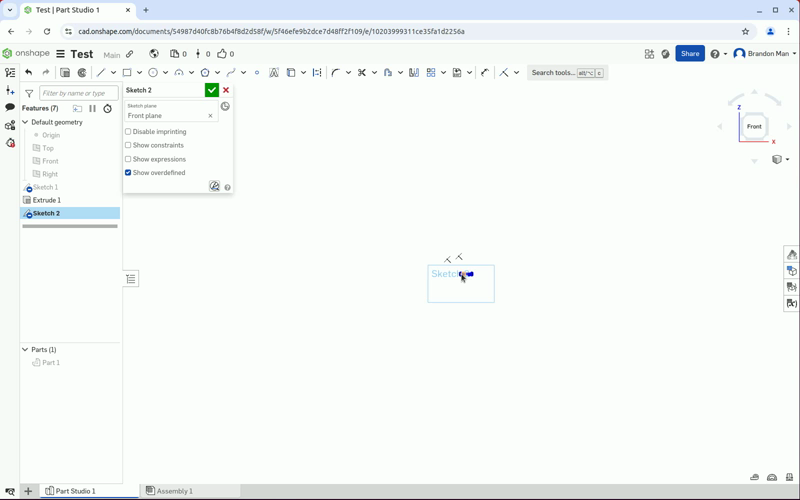
scroll(6)
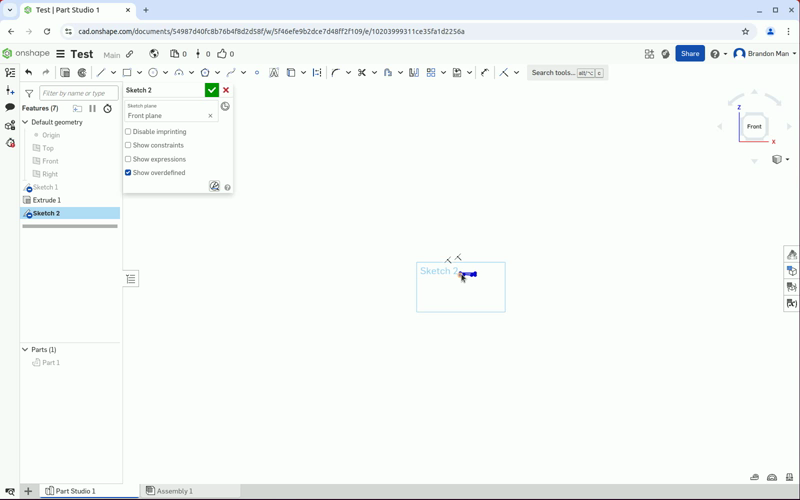
scroll(6)
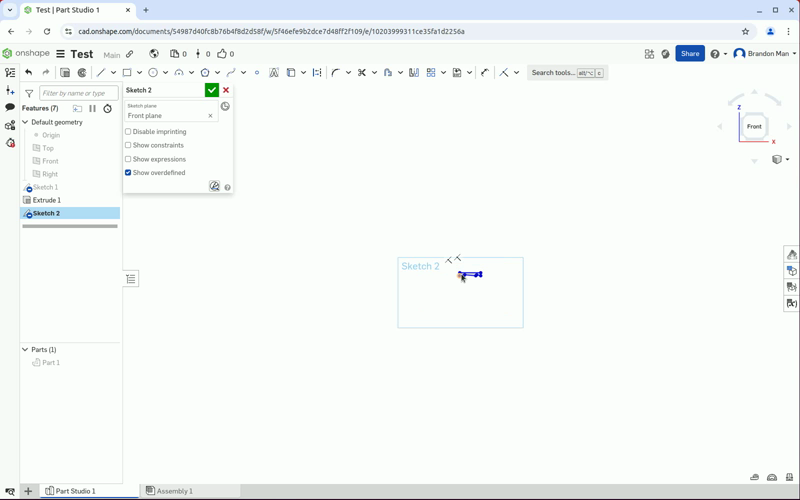
scroll(6)
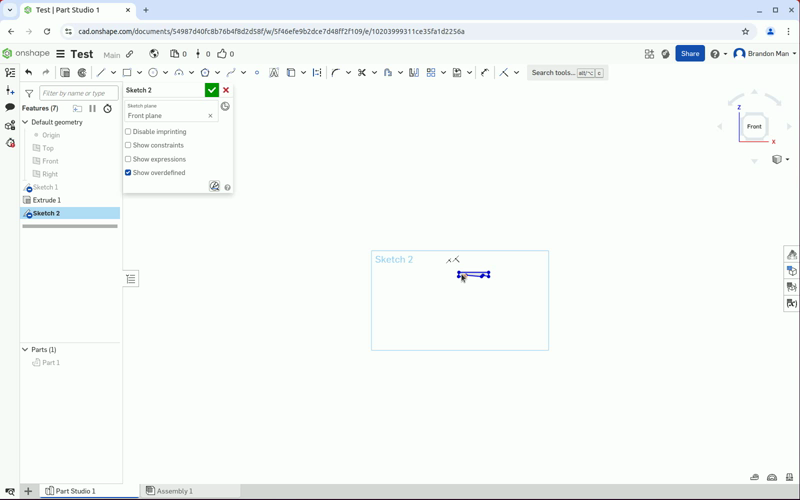
scroll(6)
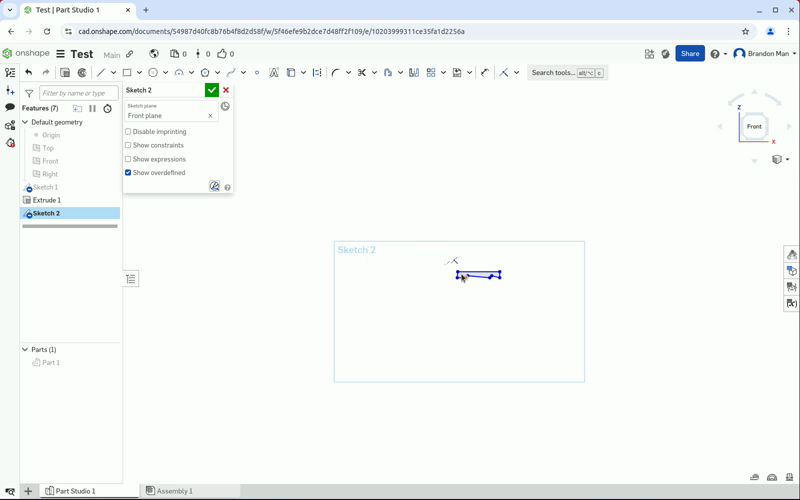
scroll(6)
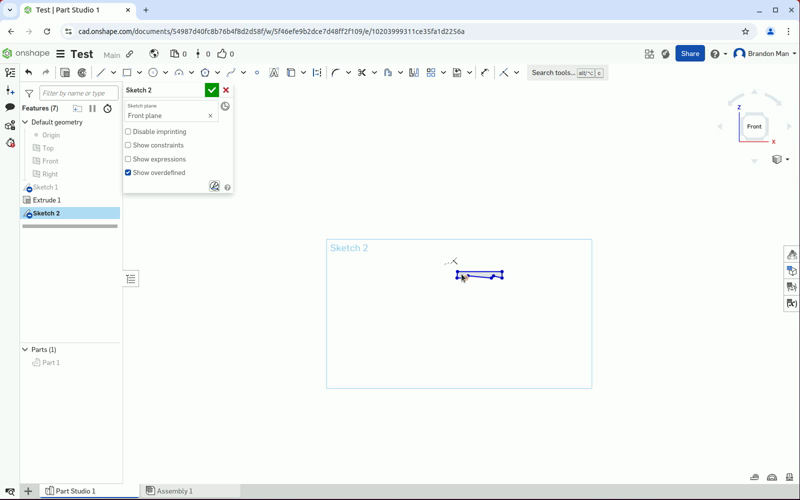
scroll(6)
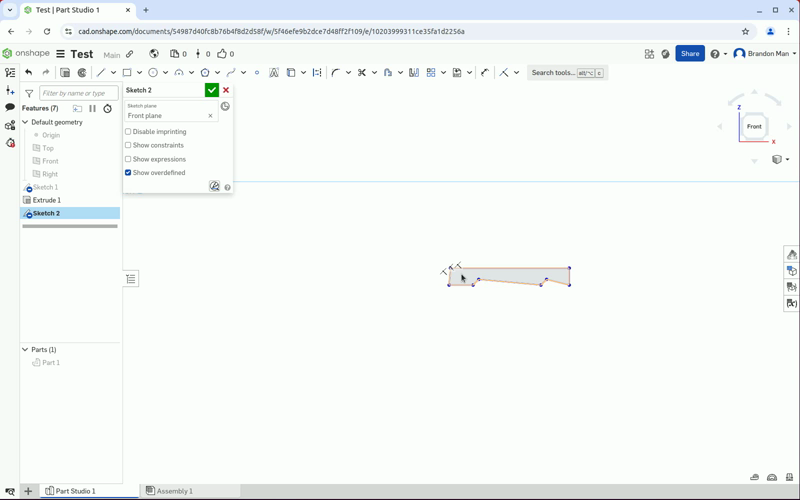
click(461, 273)
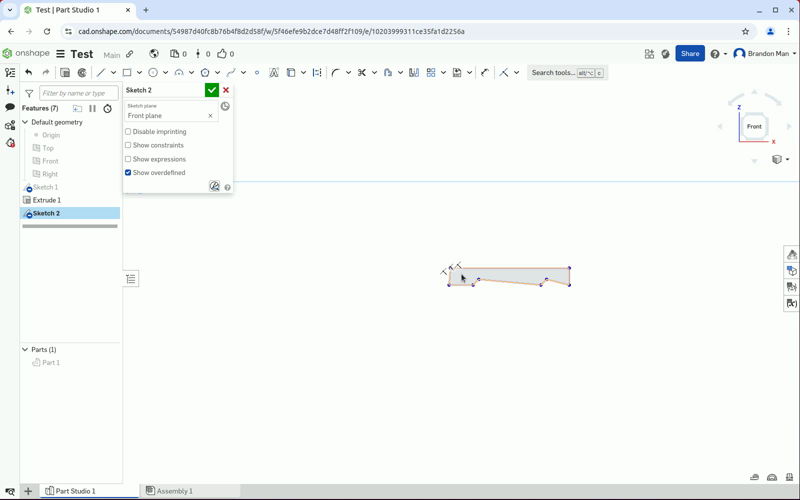
scroll(-6)
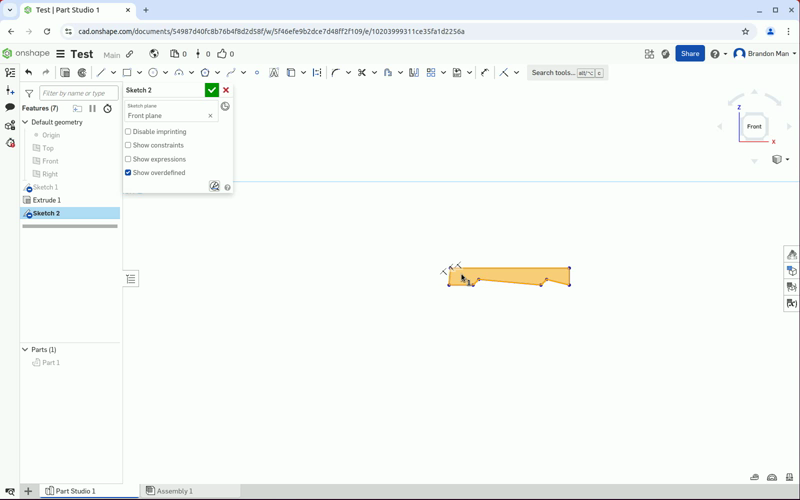
scroll(-6)
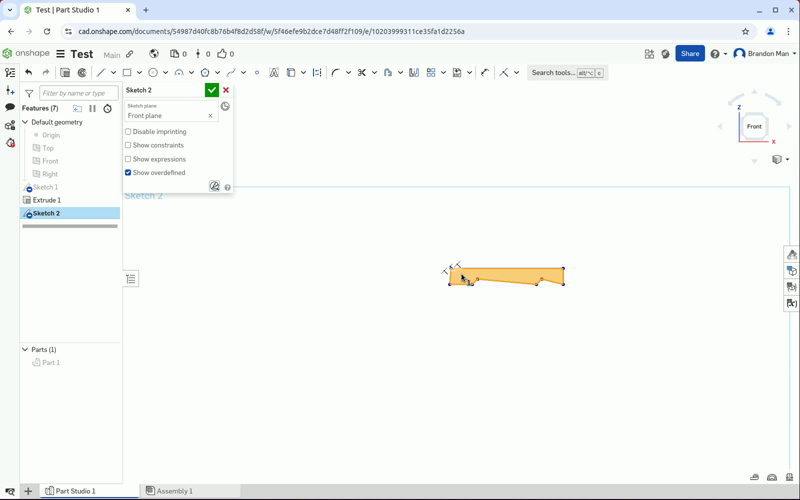
scroll(-6)
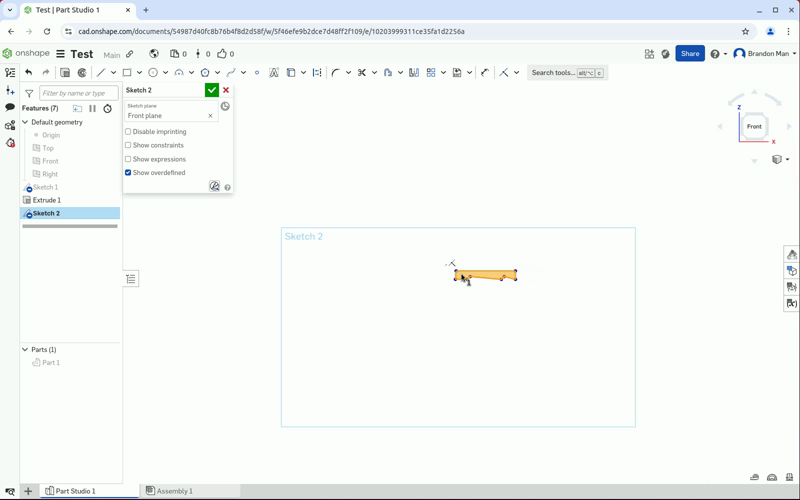
scroll(-6)
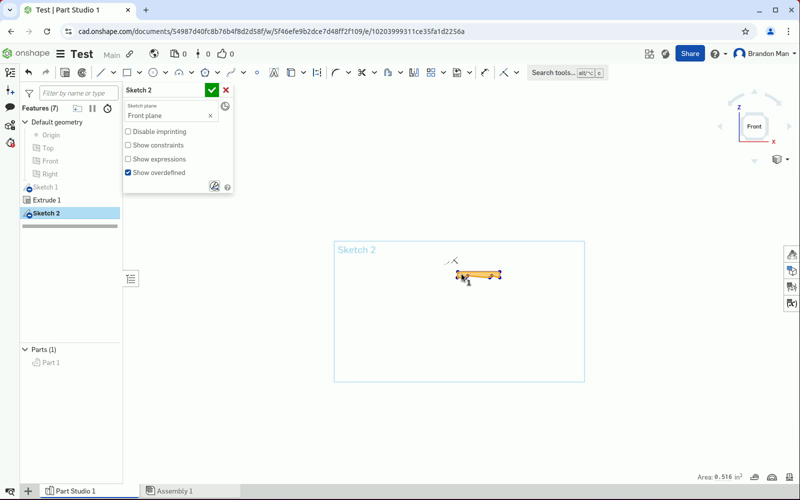
scroll(-6)
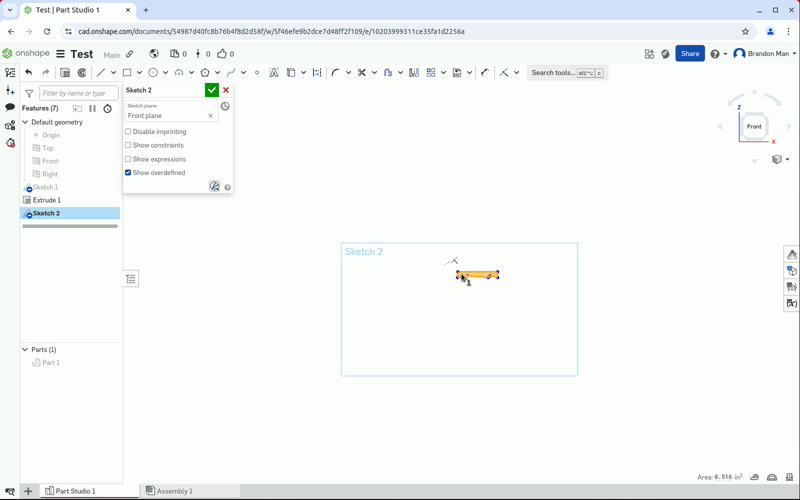
scroll(-6)
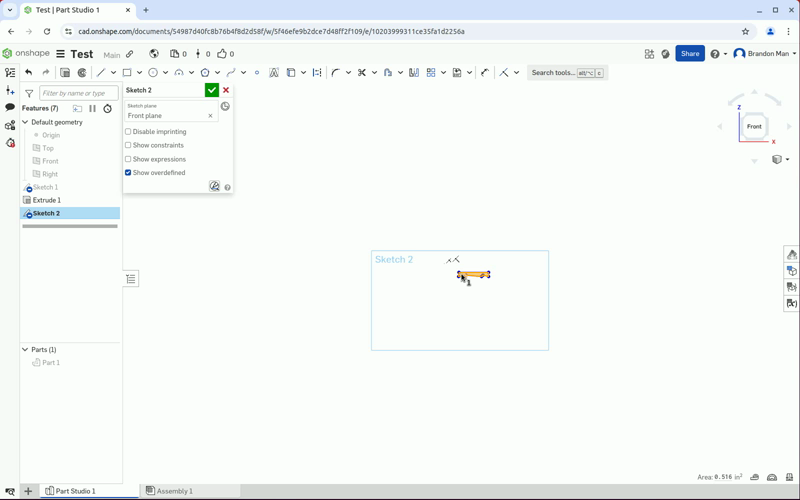
scroll(-6)
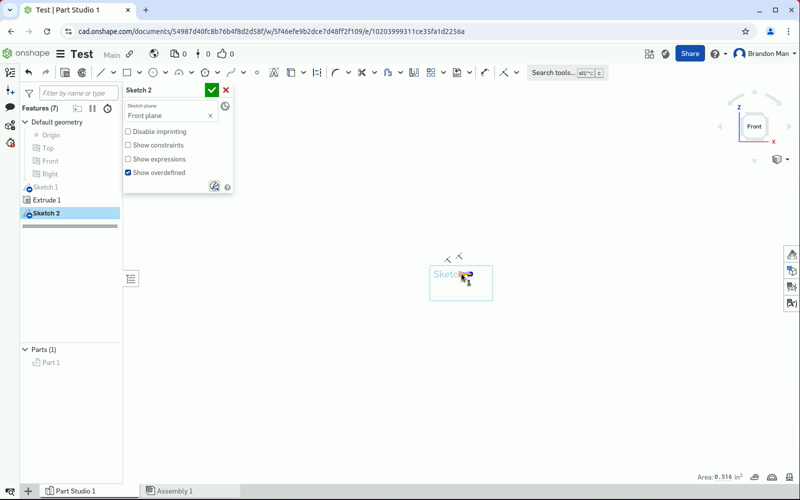
mouse_move(73, 352)
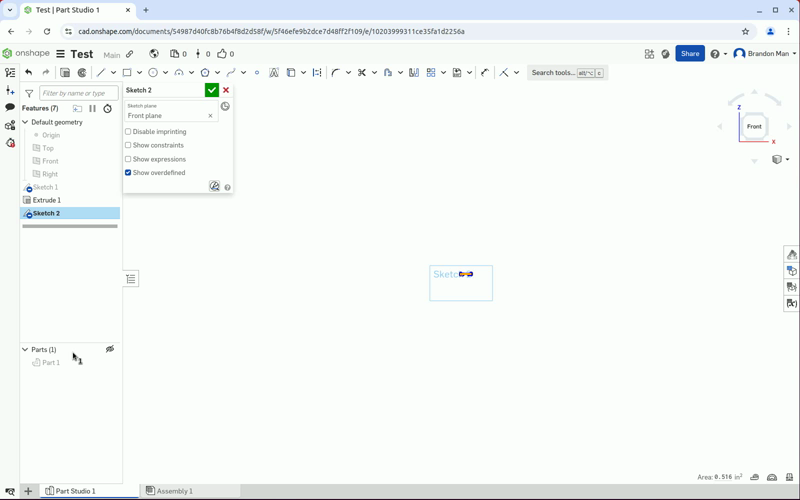
key(shift+y)
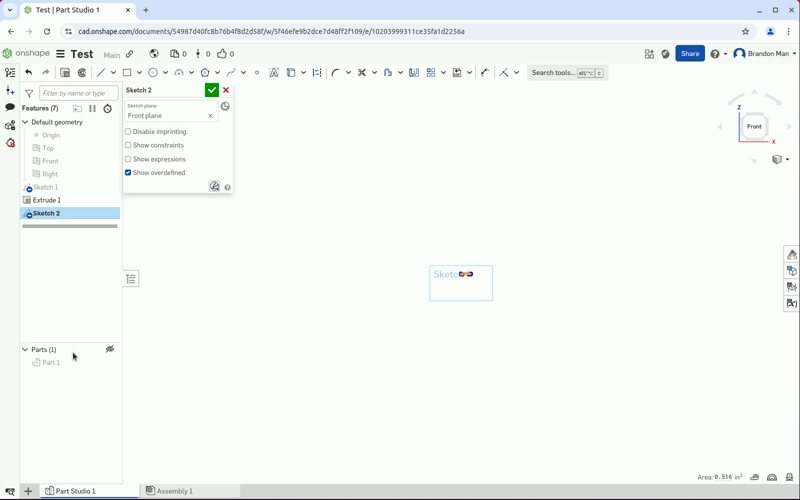
key(shift+e)
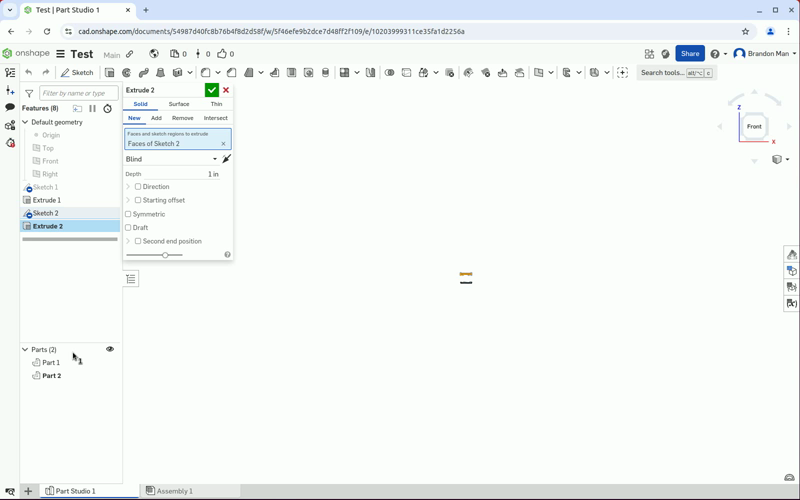
mouse_move(143, 106)
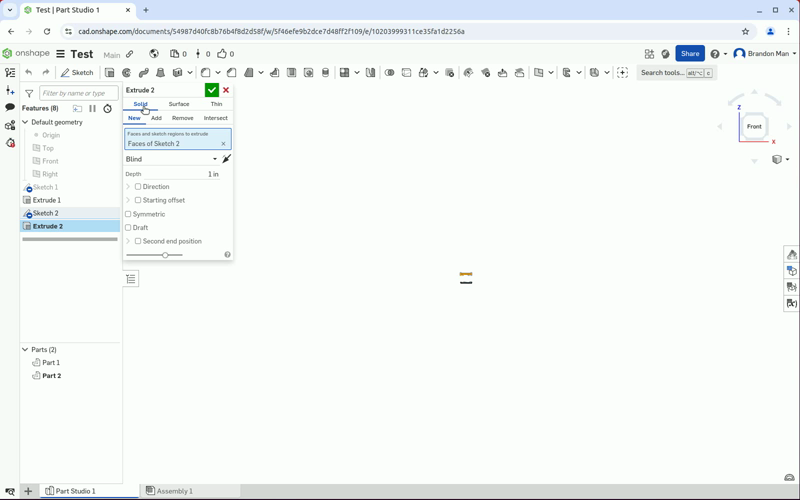
click(143, 106)
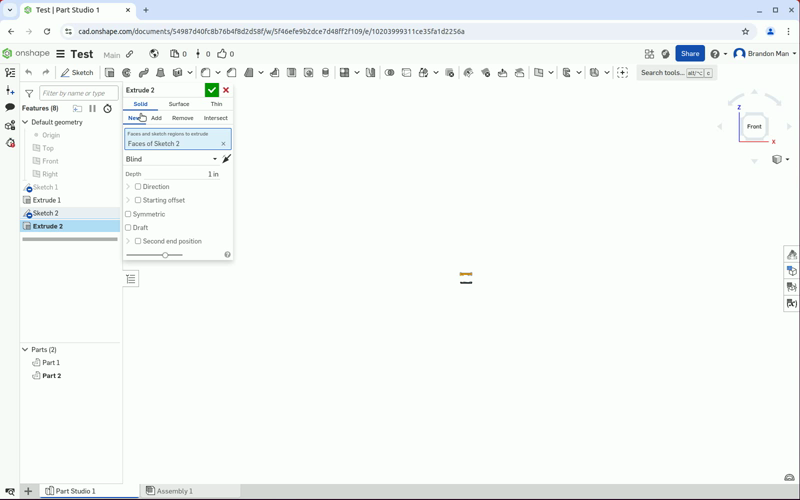
mouse_move(137, 120)
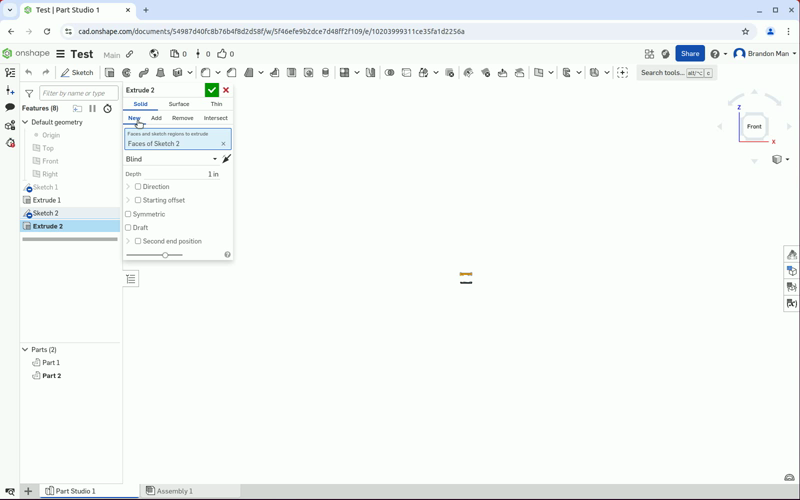
click(137, 120)
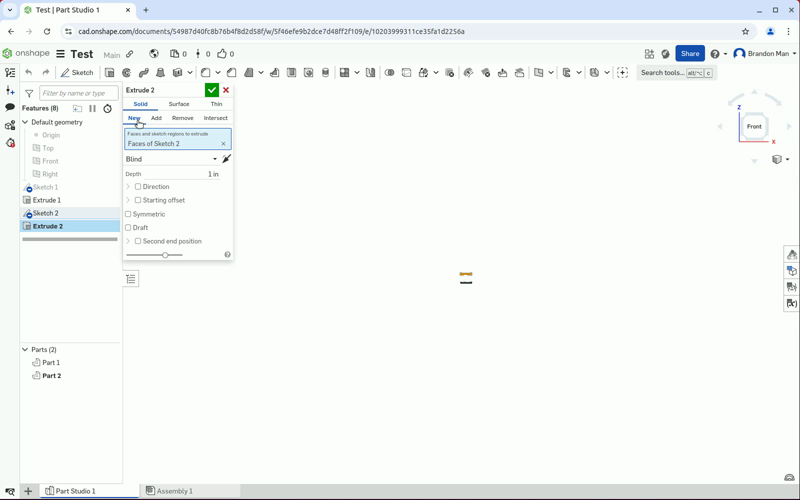
key(tab, 4)
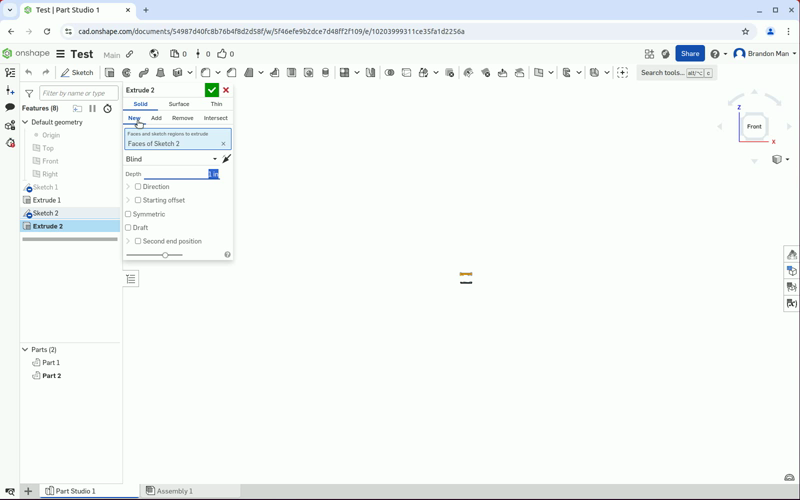
text(23.108)
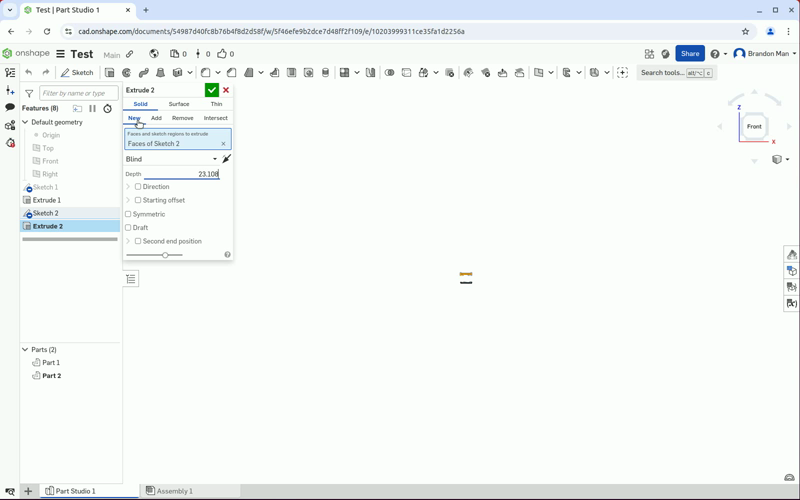
key(enter)
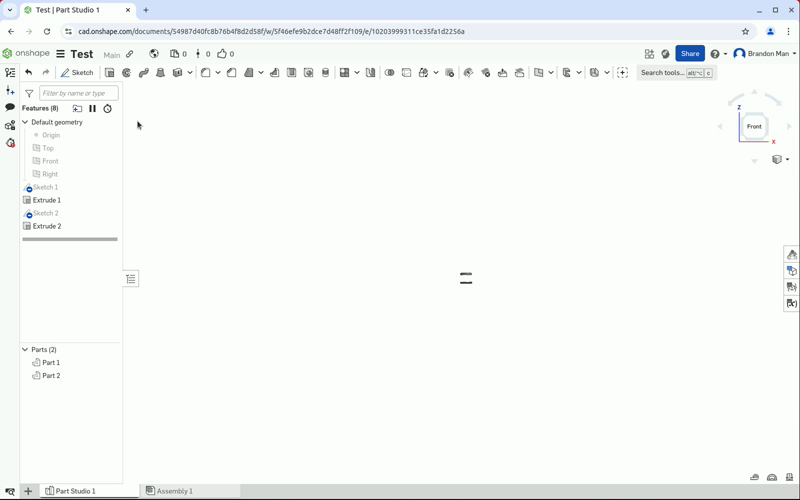
key(shift+h)
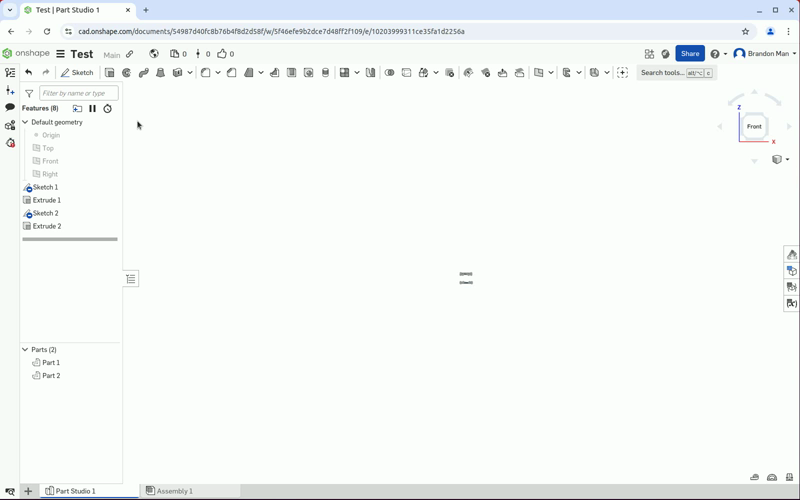
key(shift+h)
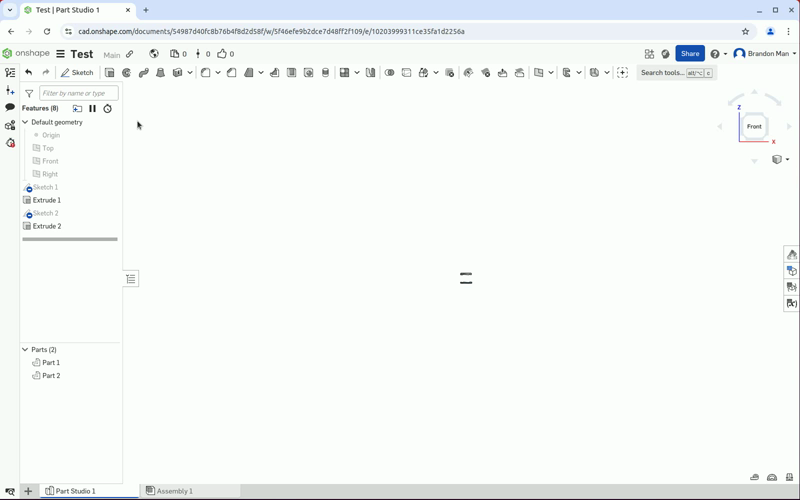
mouse_move(73, 189)
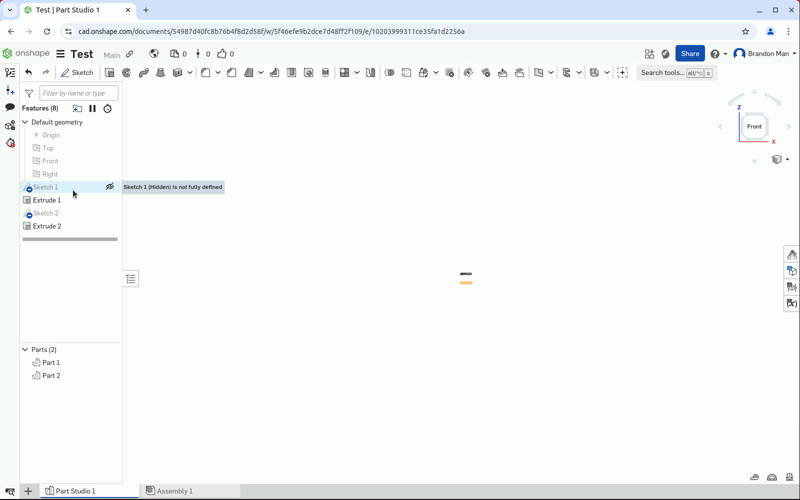
click(73, 189)
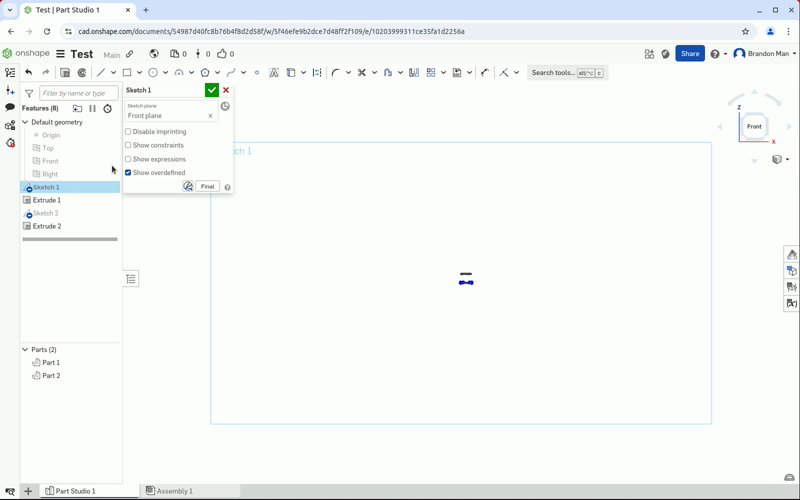
mouse_move(229, 92)
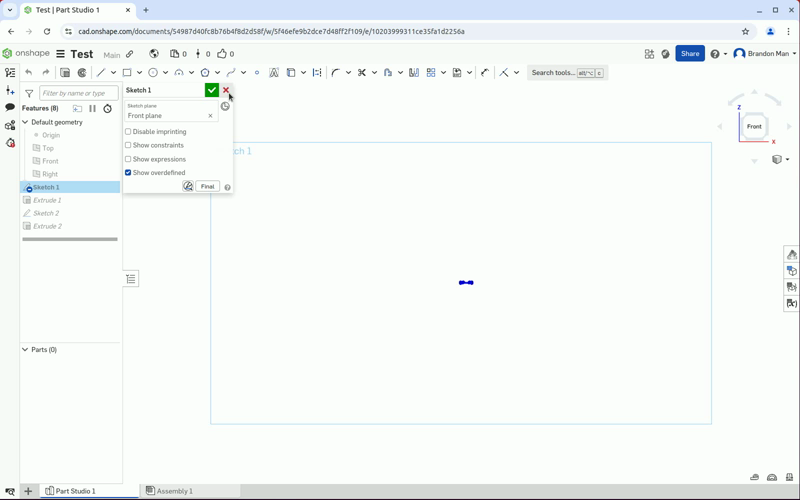
click(229, 92)
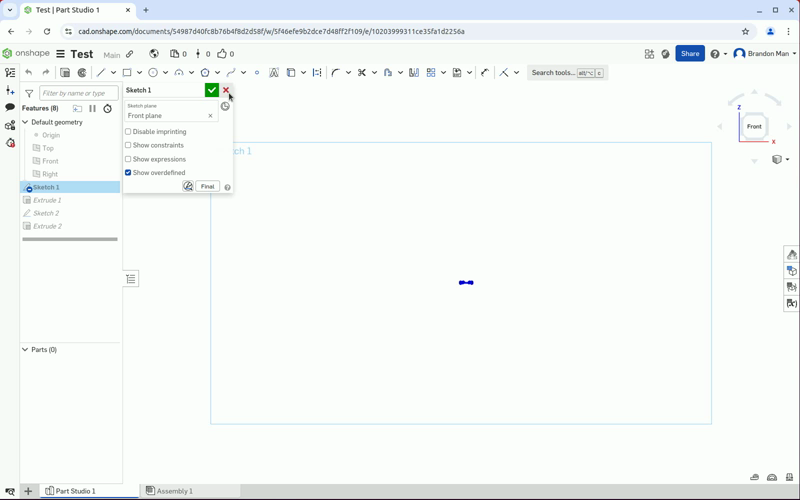
key(shift+s)
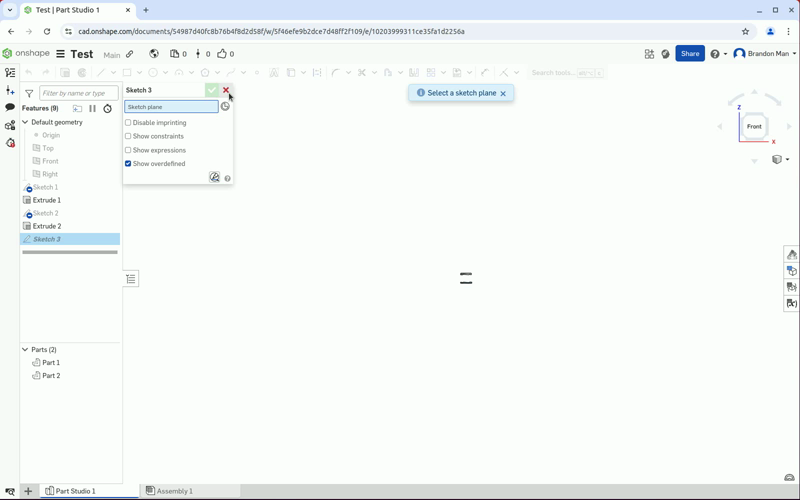
mouse_move(73, 163)
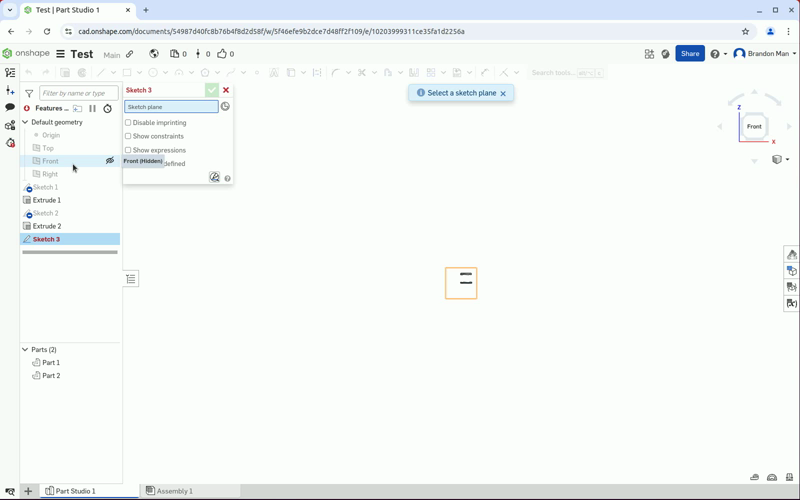
click(73, 163)
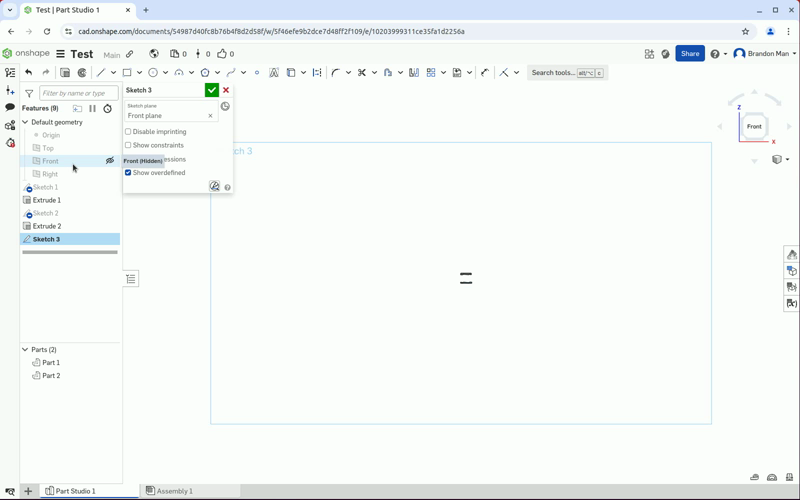
mouse_move(73, 352)
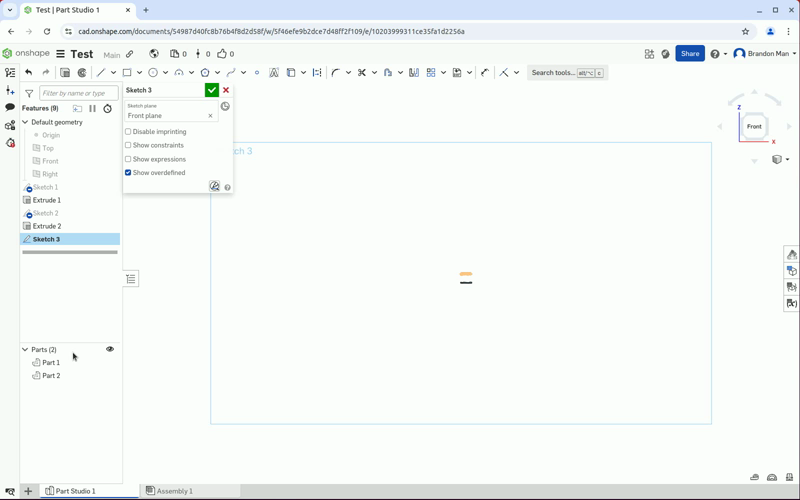
key(y)
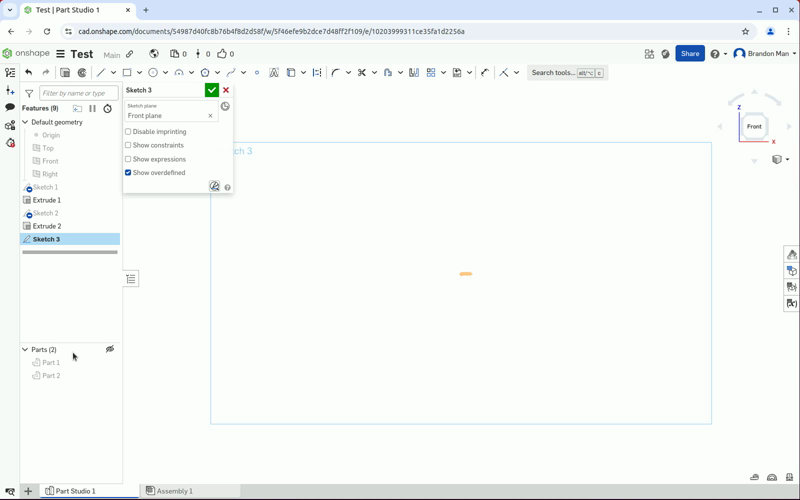
key(l)
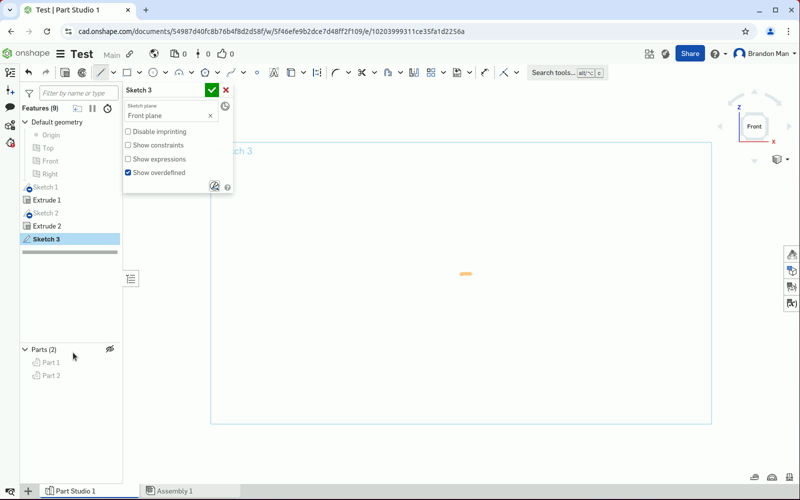
key_down(shift)
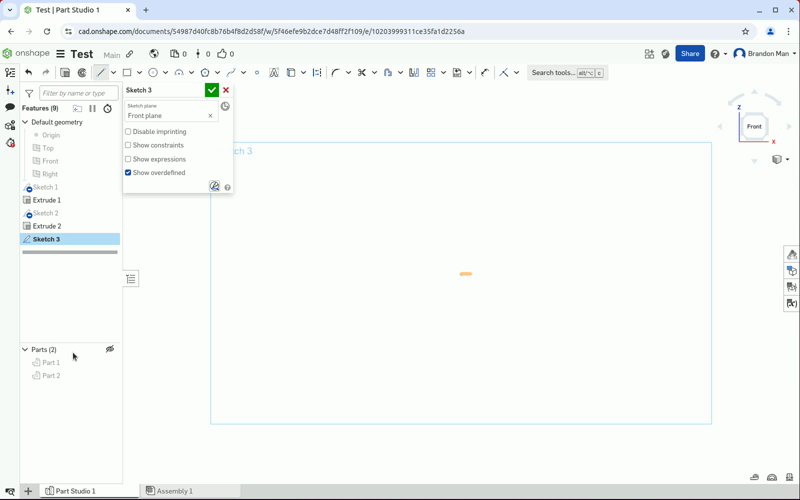
mouse_move(461, 281)
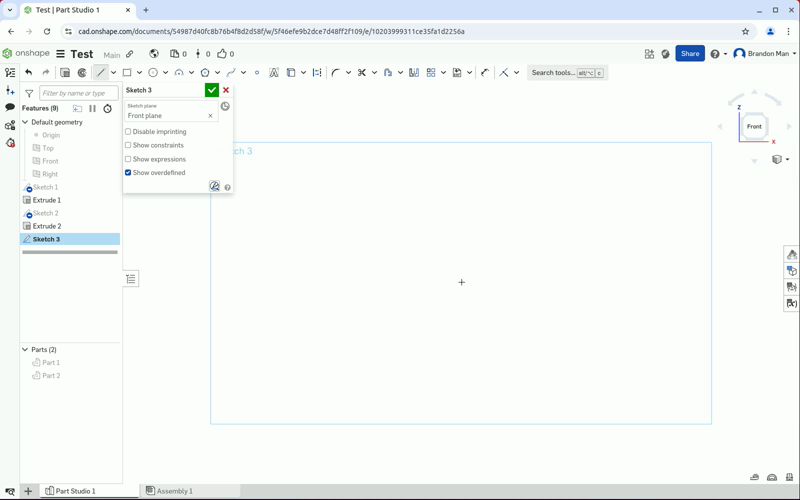
click(461, 281)
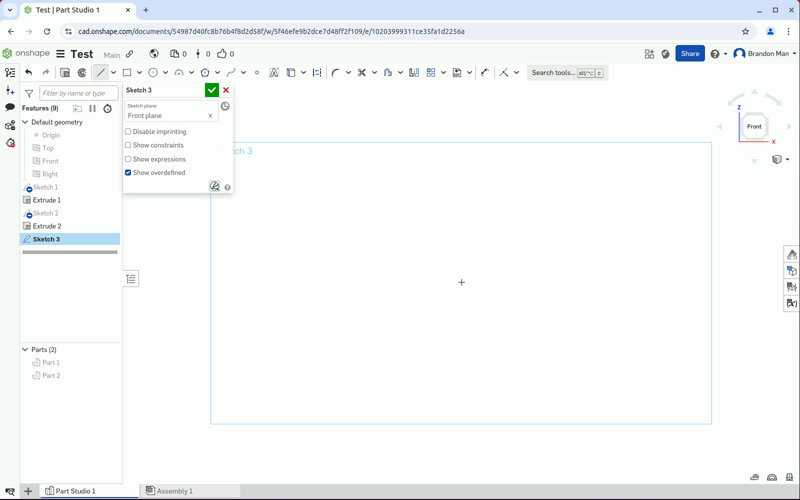
key_up(shift)
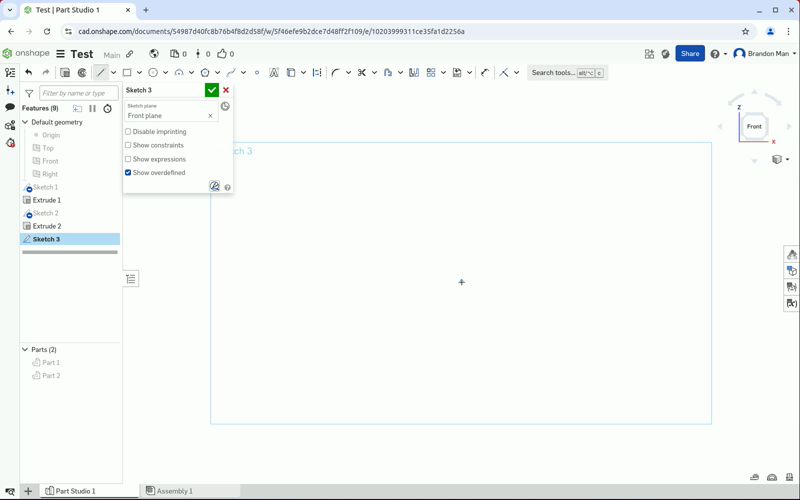
key_down(shift)
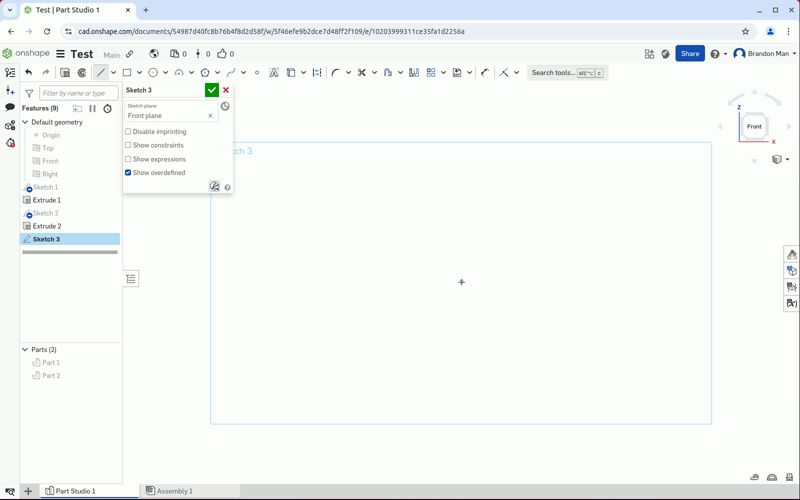
mouse_move(492, 281)
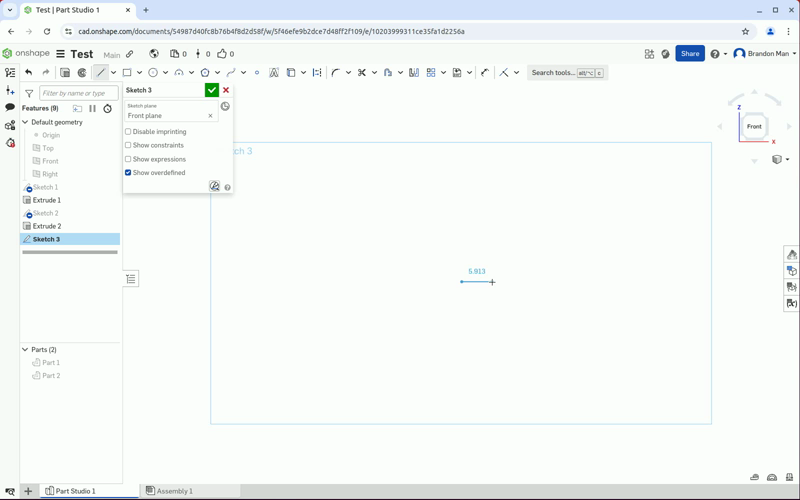
mouse_move(462, 281)
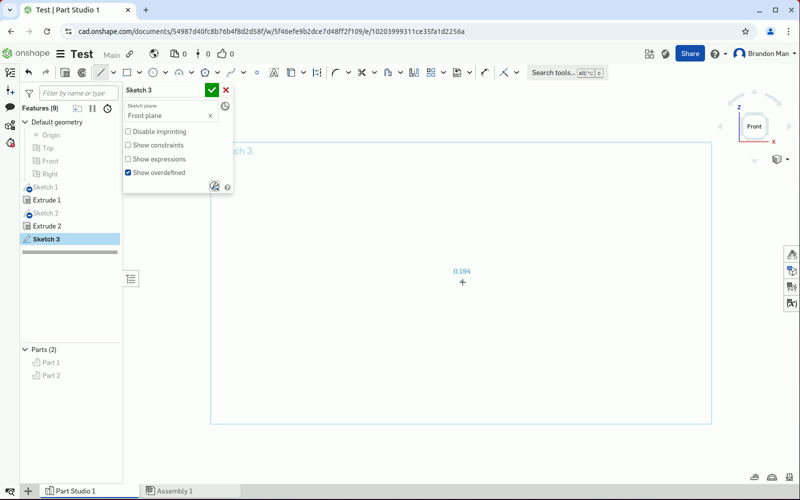
scroll(6)
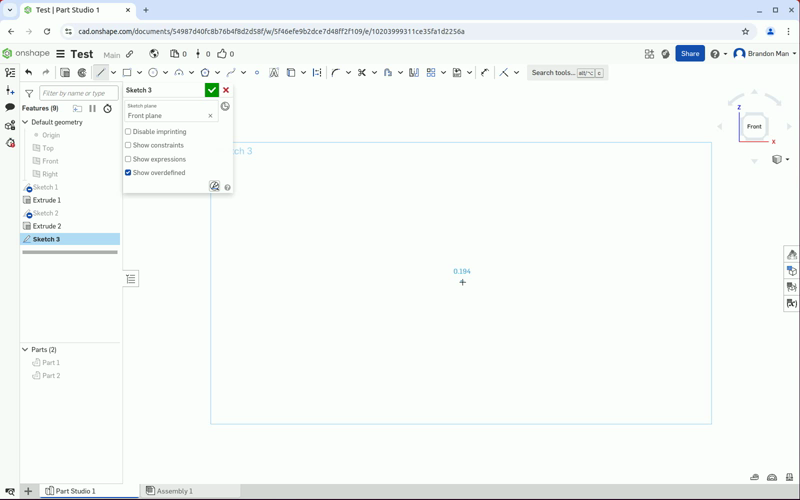
scroll(6)
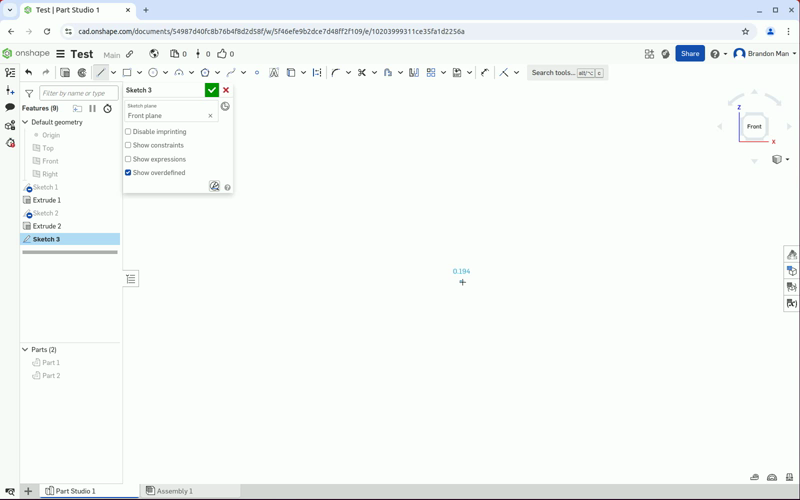
scroll(6)
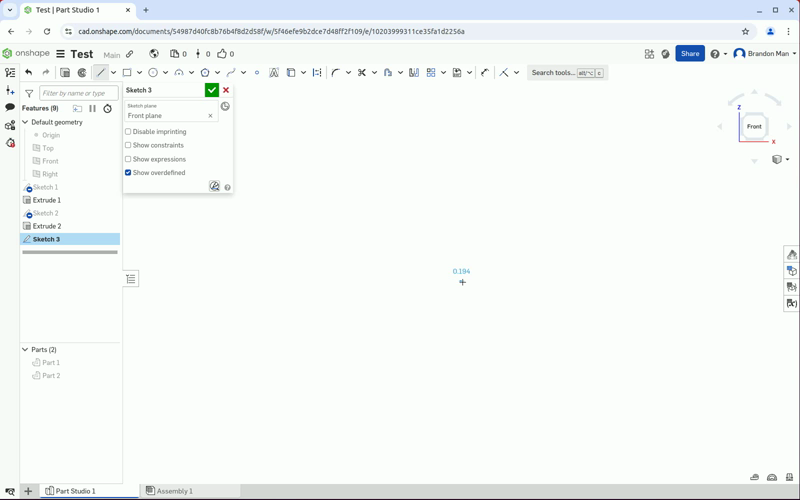
scroll(6)
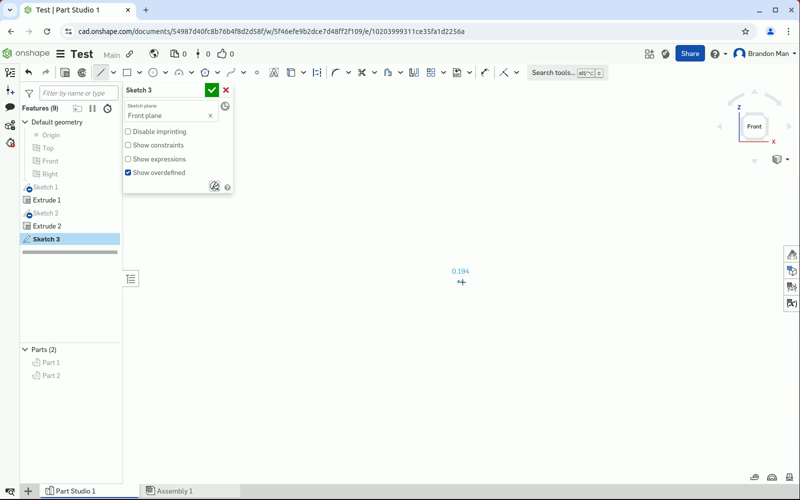
scroll(6)
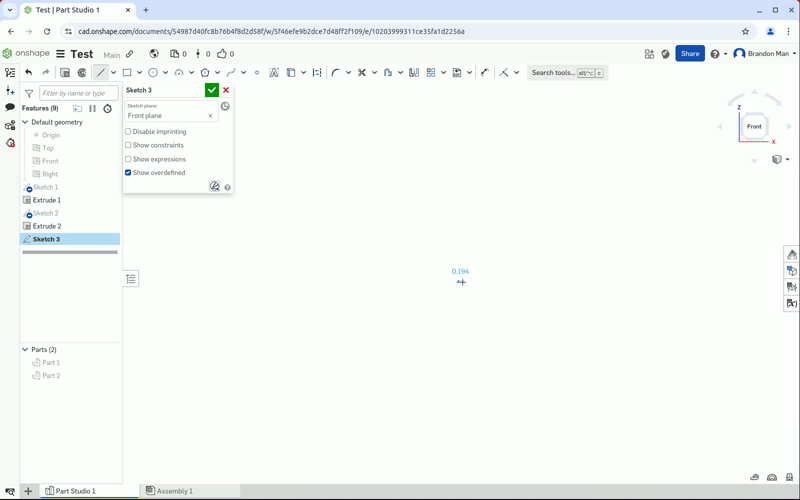
scroll(6)
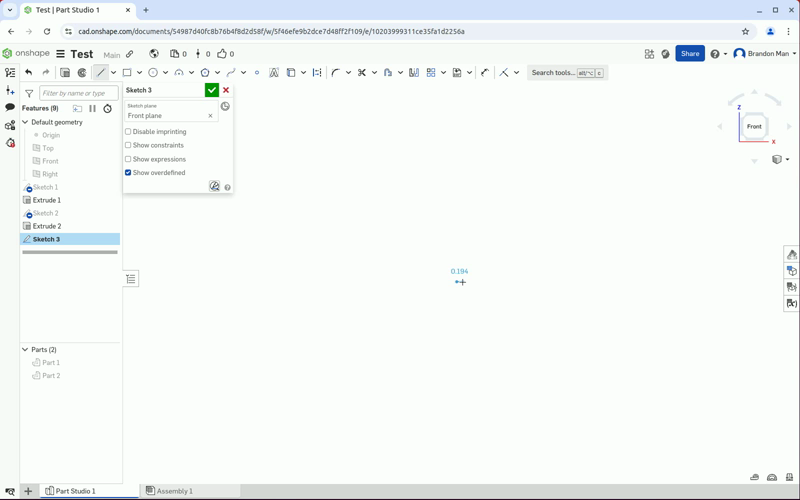
scroll(6)
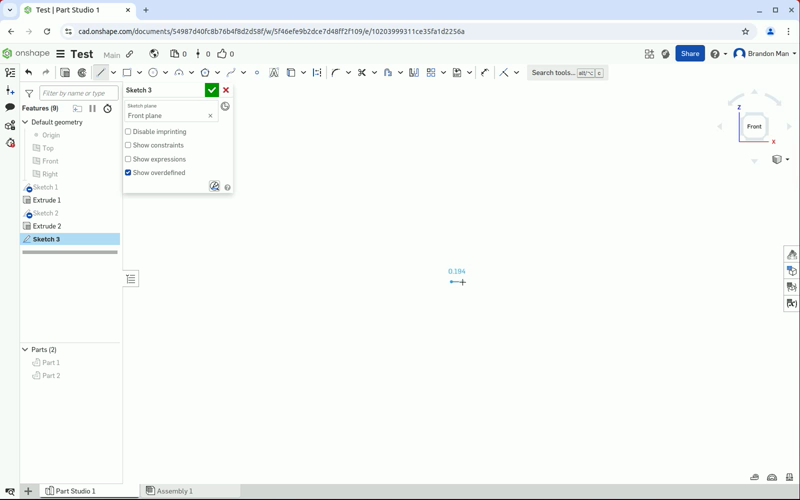
click(462, 281)
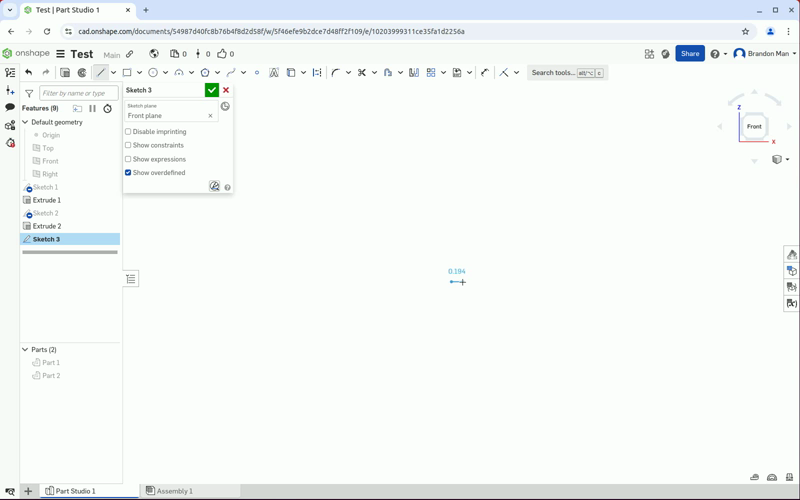
scroll(-6)
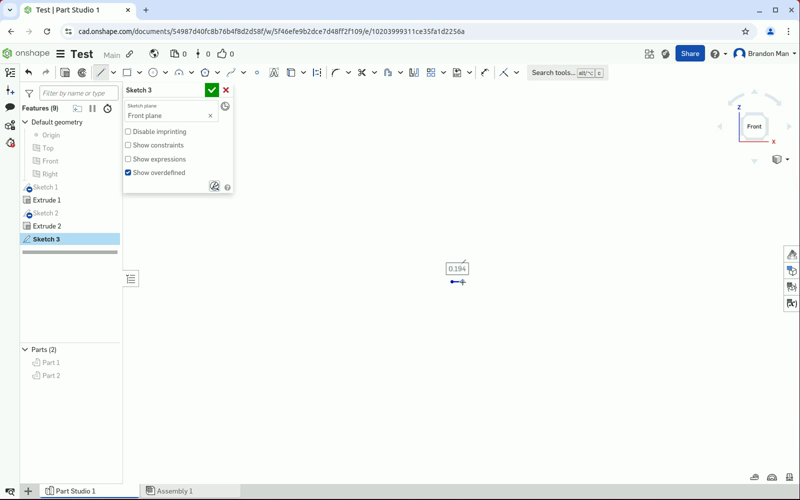
scroll(-6)
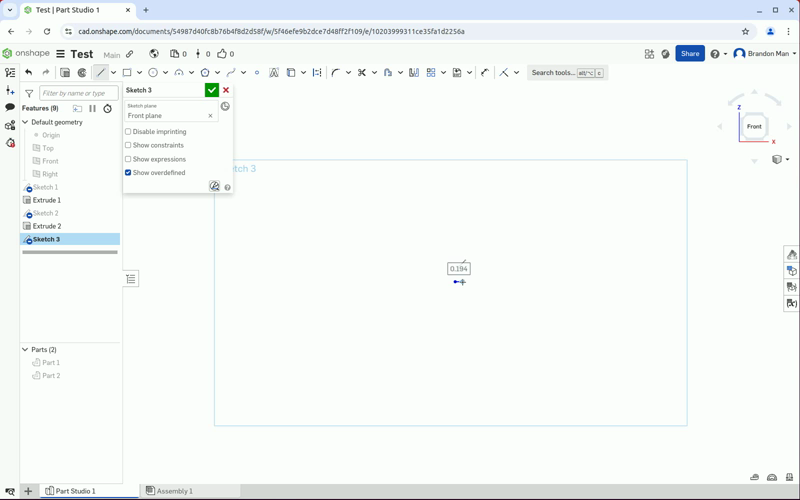
scroll(-6)
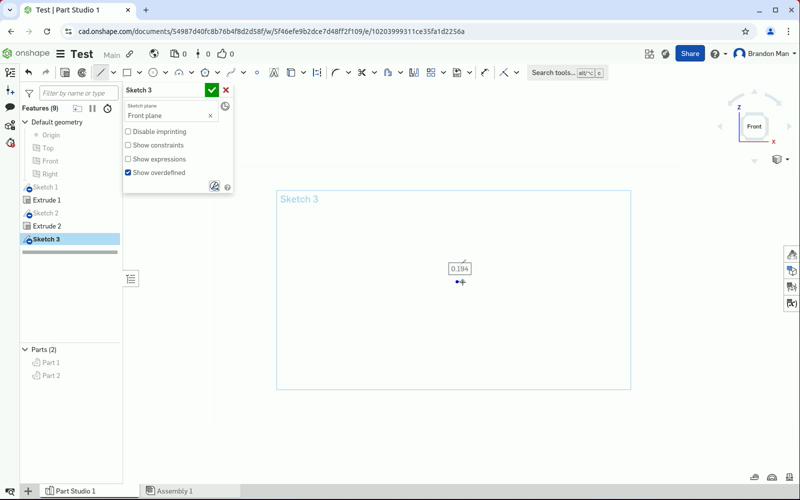
scroll(-6)
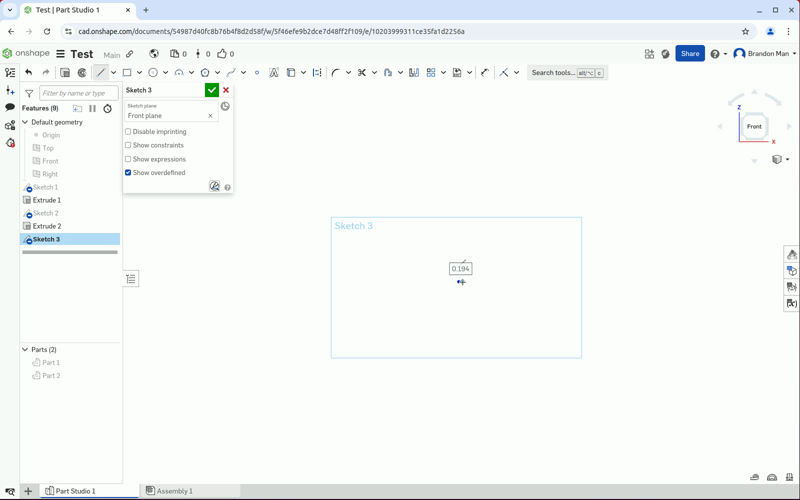
scroll(-6)
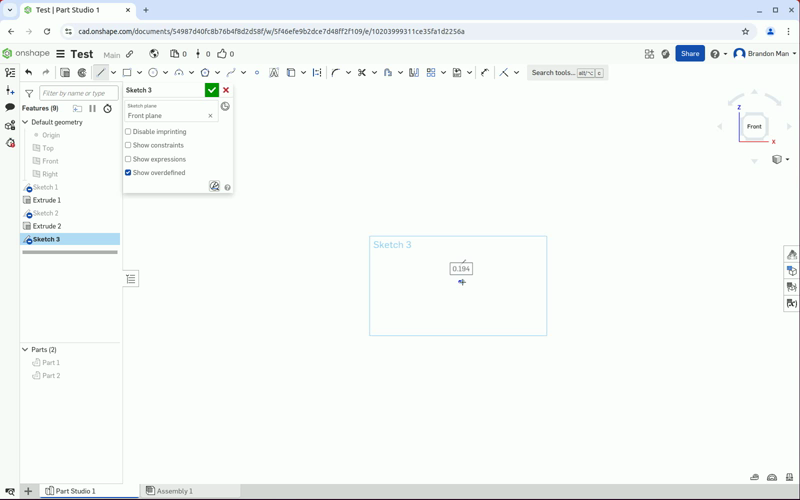
scroll(-6)
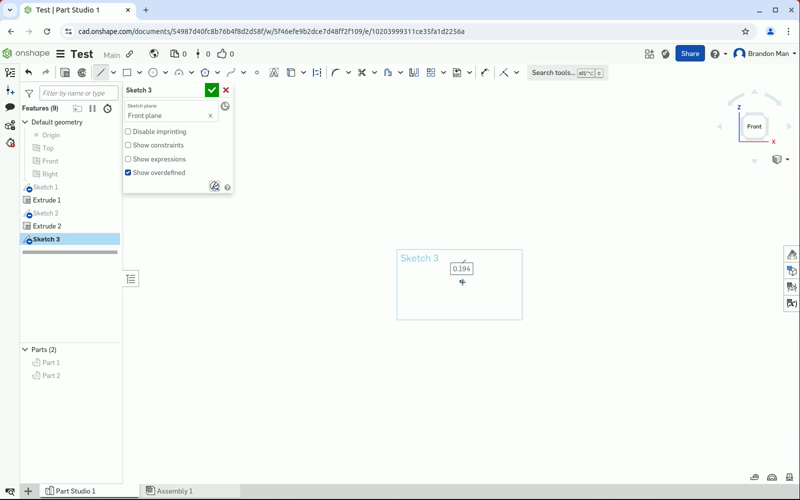
scroll(-6)
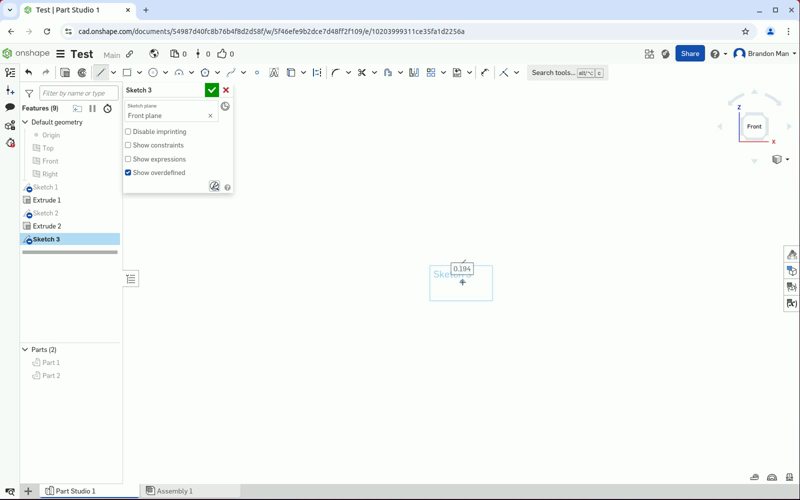
key_up(shift)
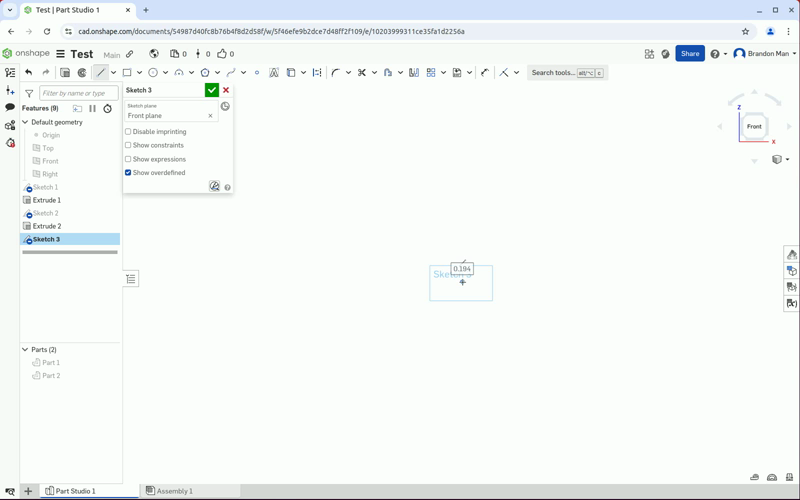
key_down(shift)
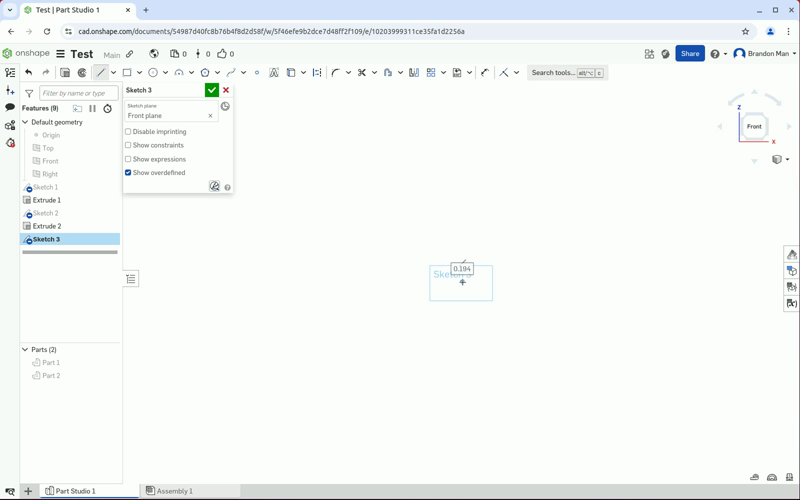
mouse_move(492, 281)
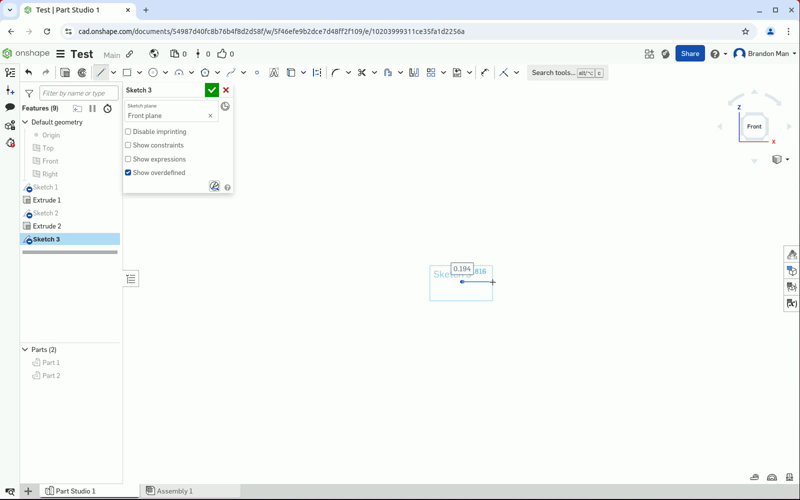
mouse_move(462, 281)
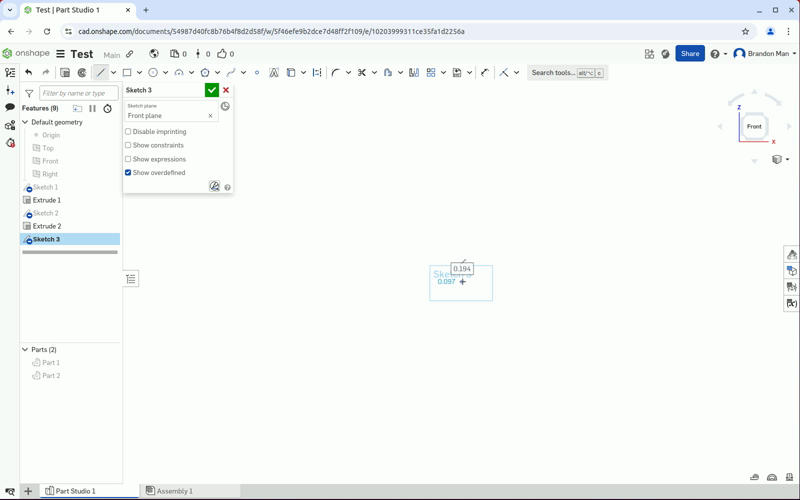
scroll(6)
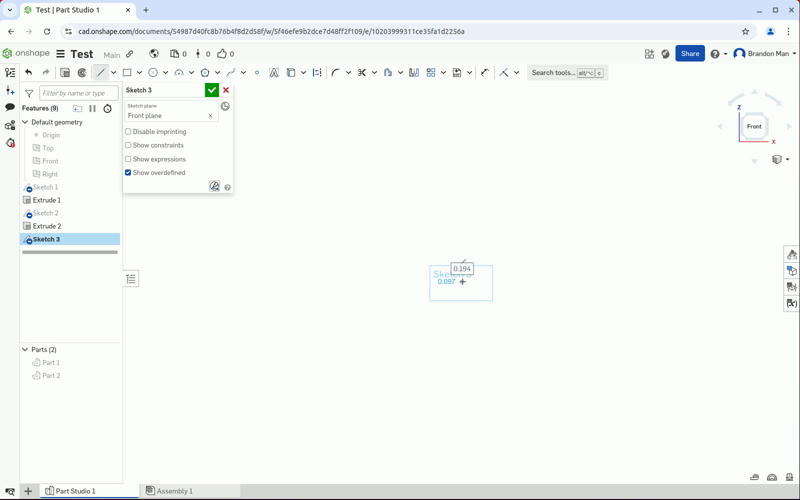
scroll(6)
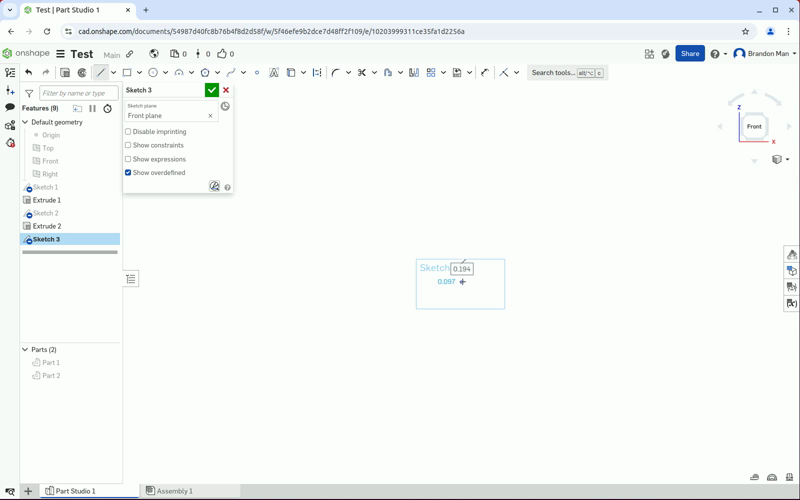
scroll(6)
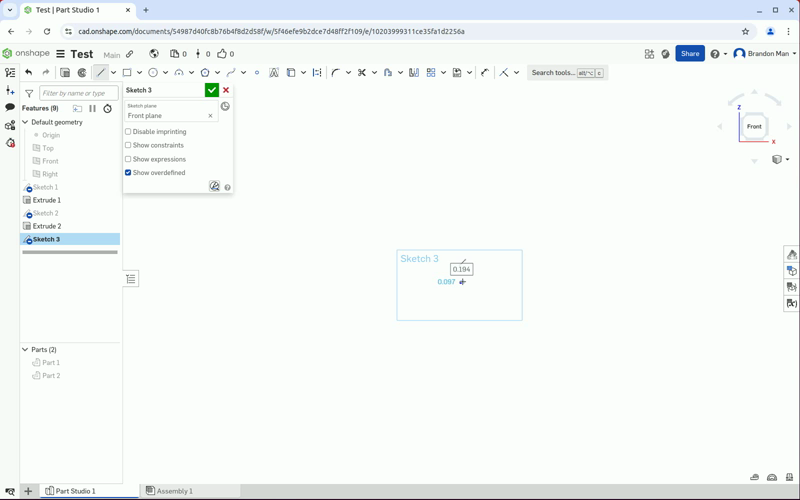
scroll(6)
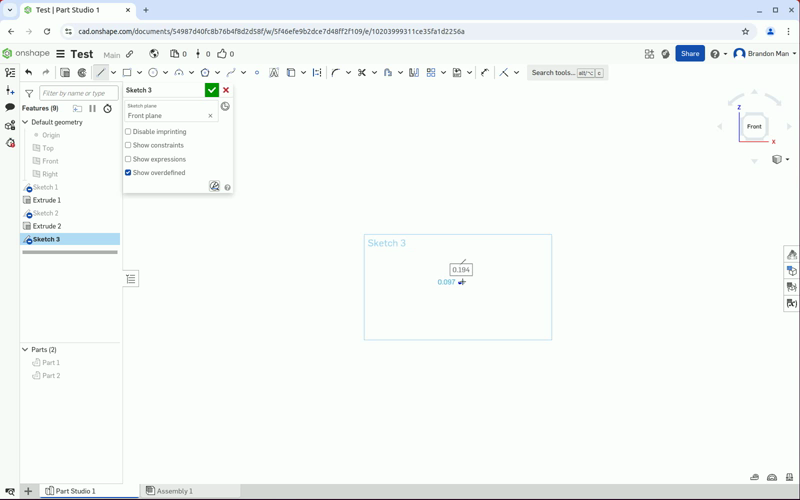
scroll(6)
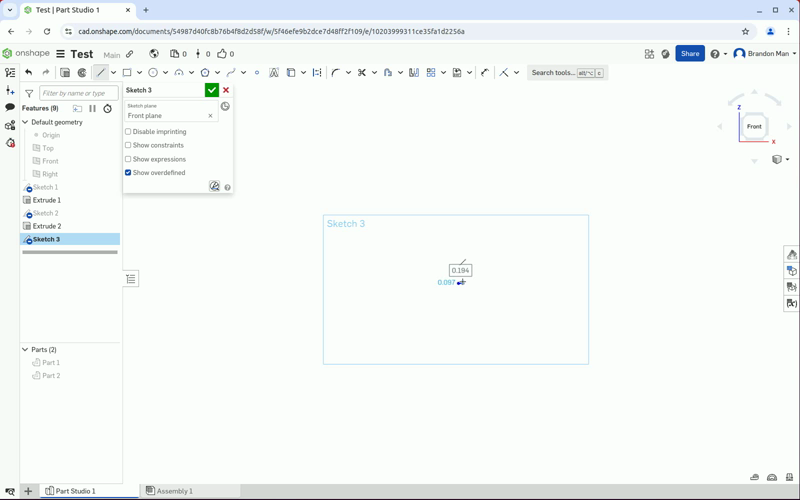
scroll(6)
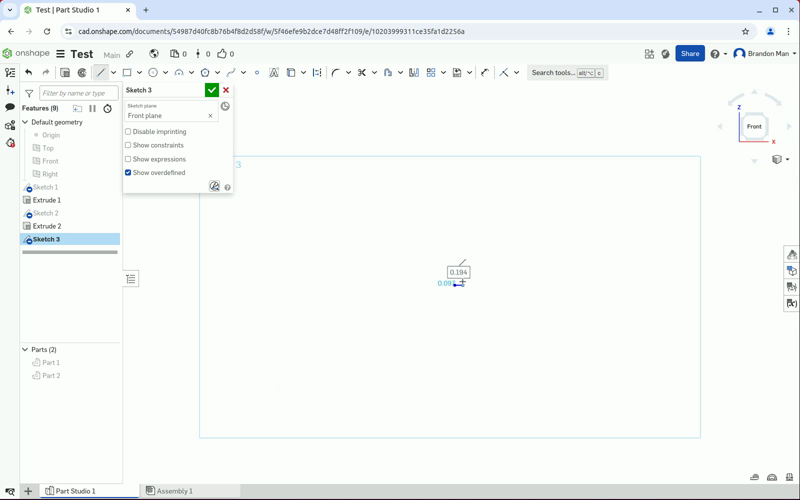
scroll(6)
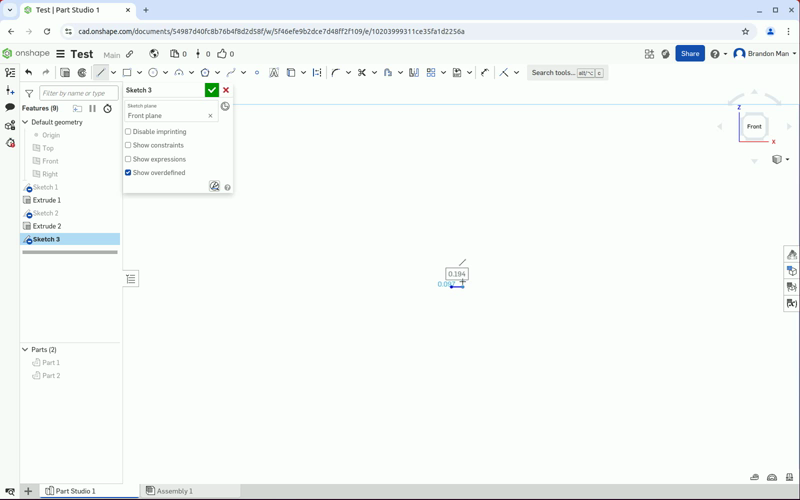
click(462, 281)
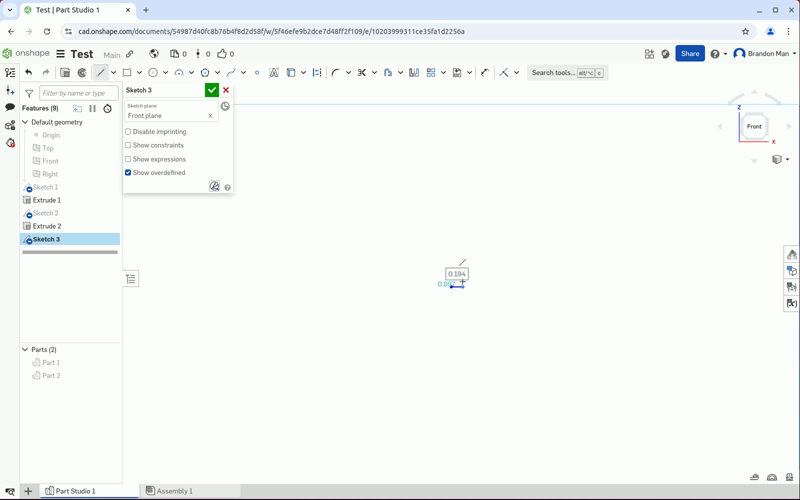
scroll(-6)
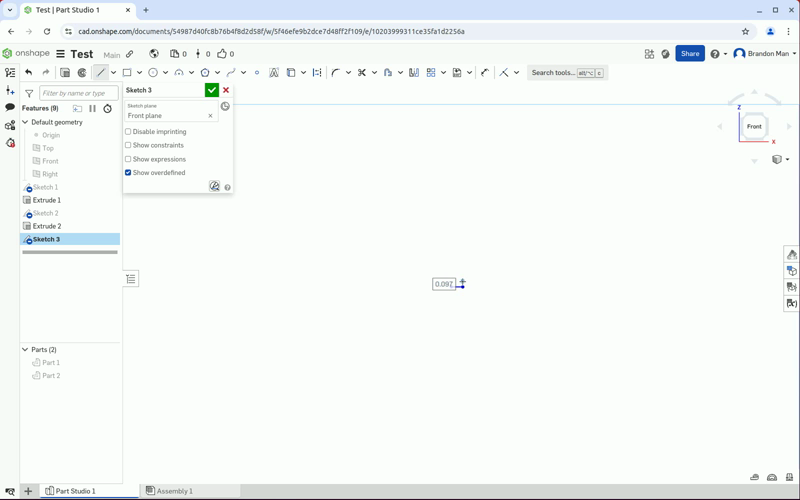
scroll(-6)
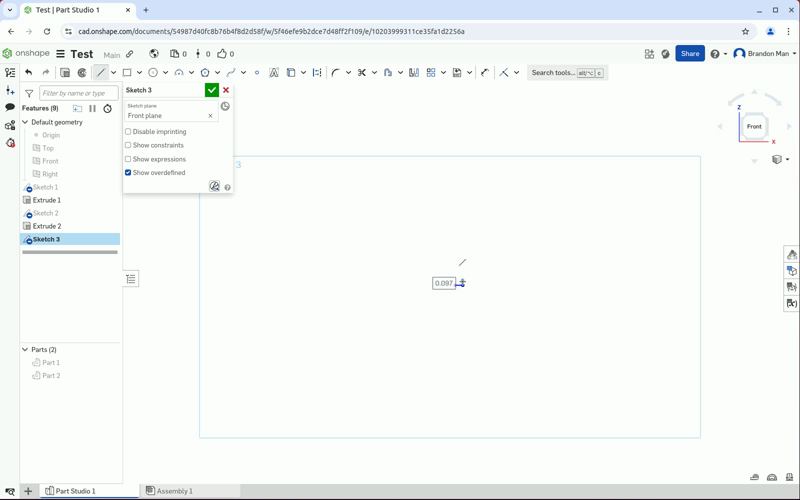
scroll(-6)
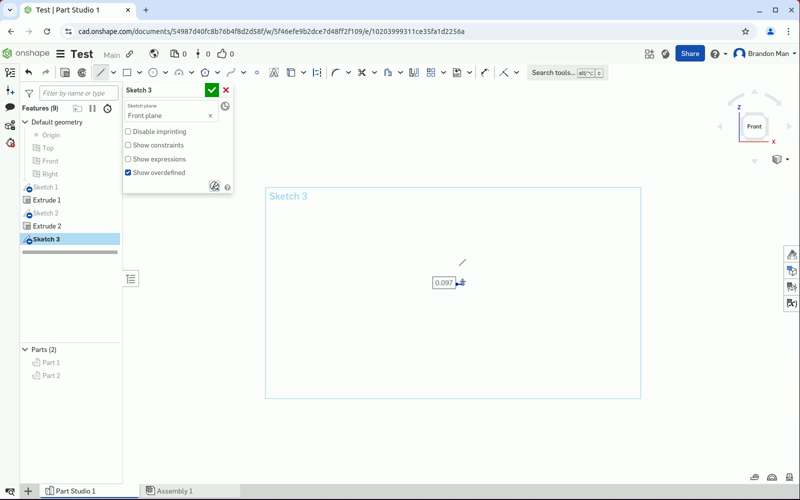
scroll(-6)
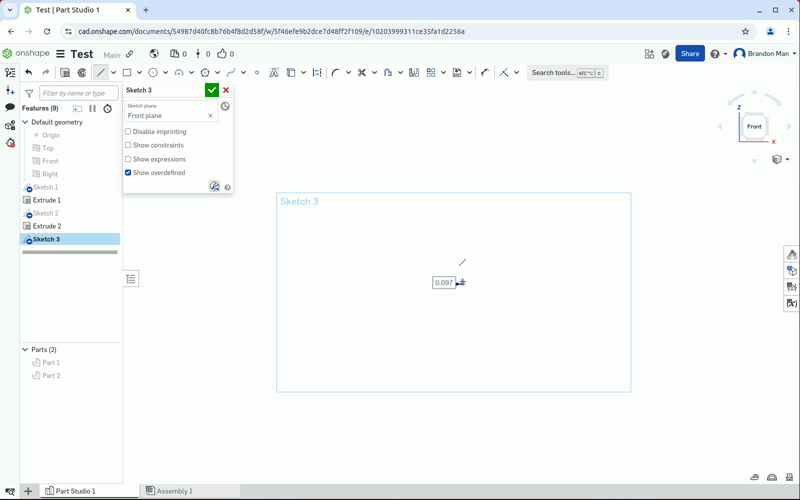
scroll(-6)
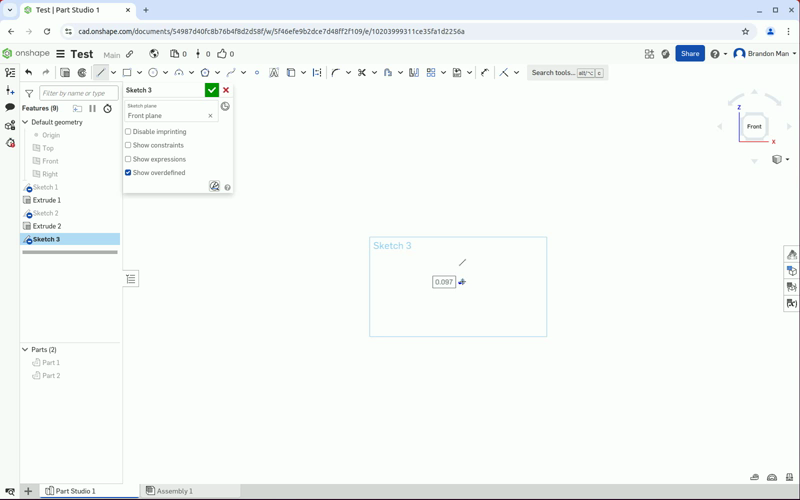
scroll(-6)
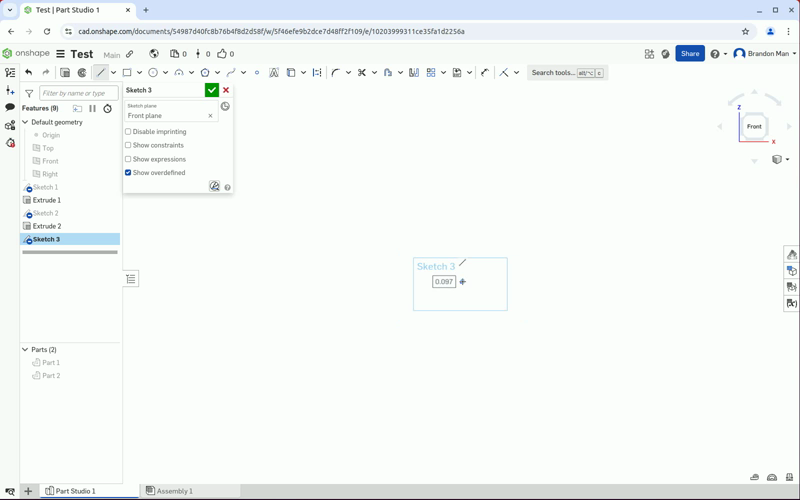
scroll(-6)
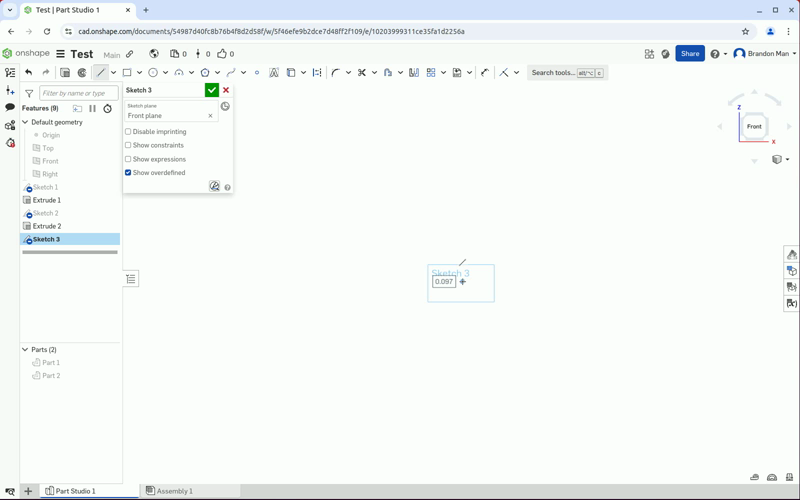
key_up(shift)
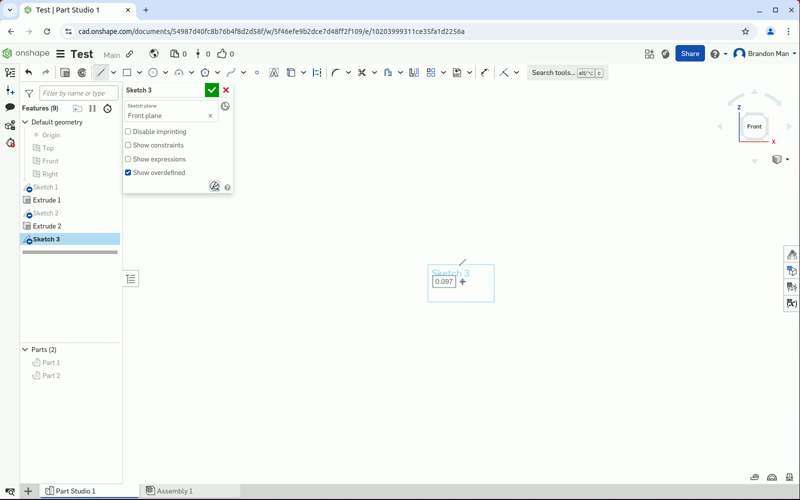
key_down(shift)
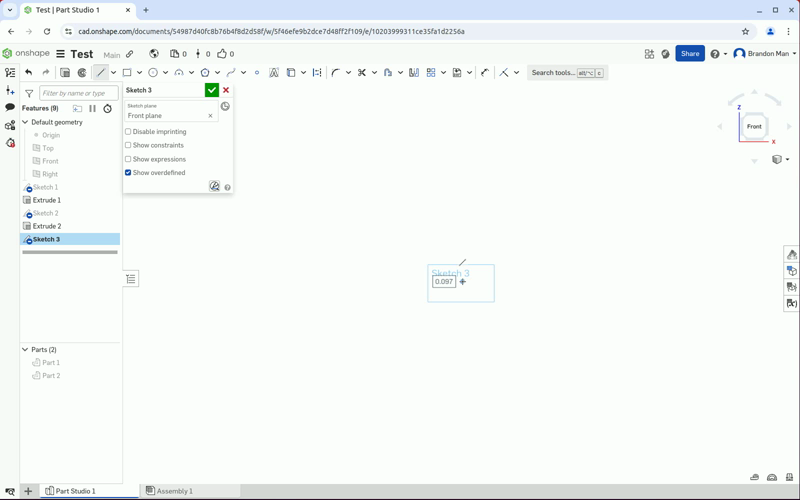
mouse_move(492, 281)
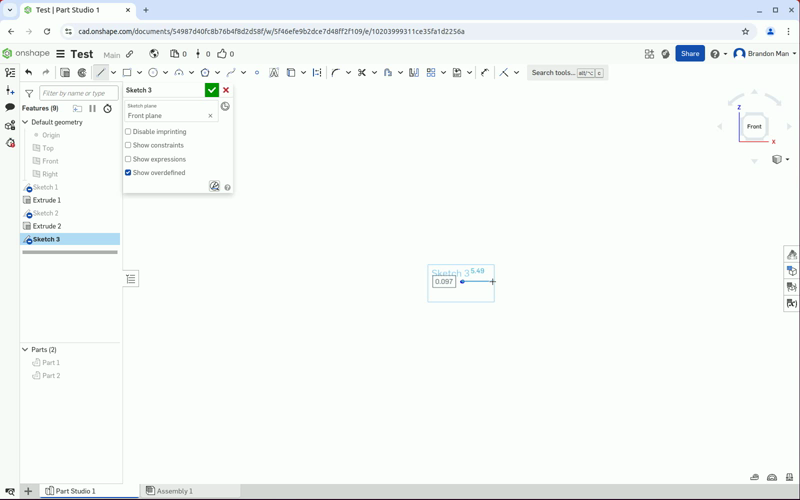
mouse_move(462, 273)
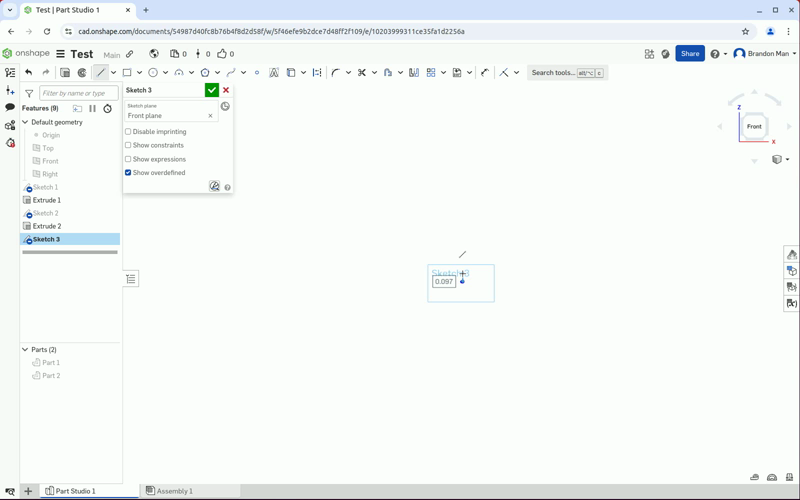
click(462, 273)
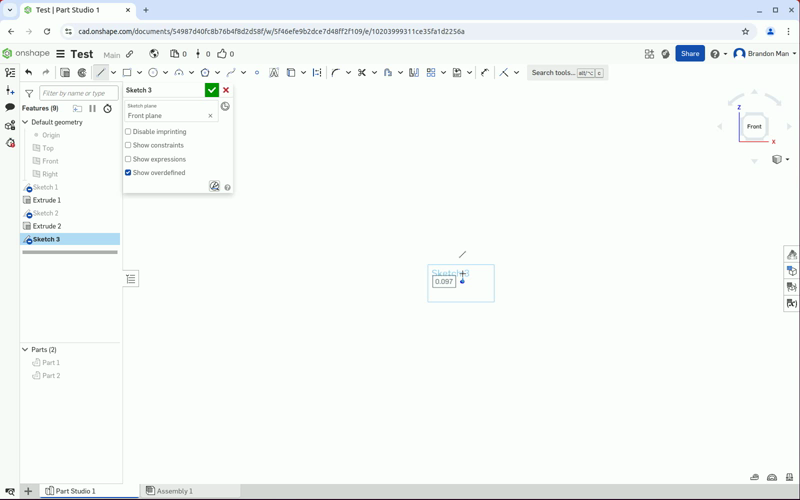
key_up(shift)
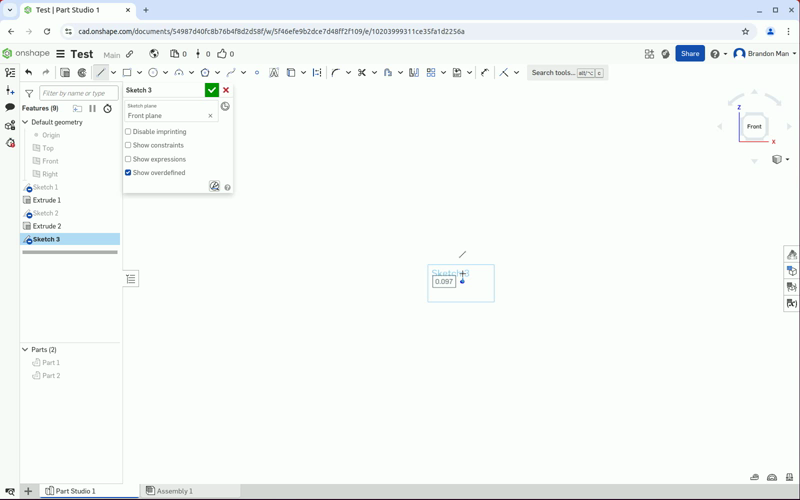
key_down(shift)
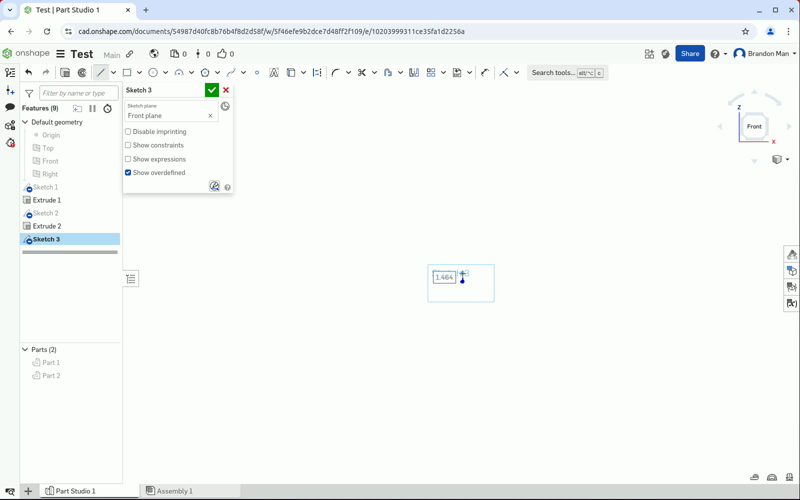
mouse_move(492, 273)
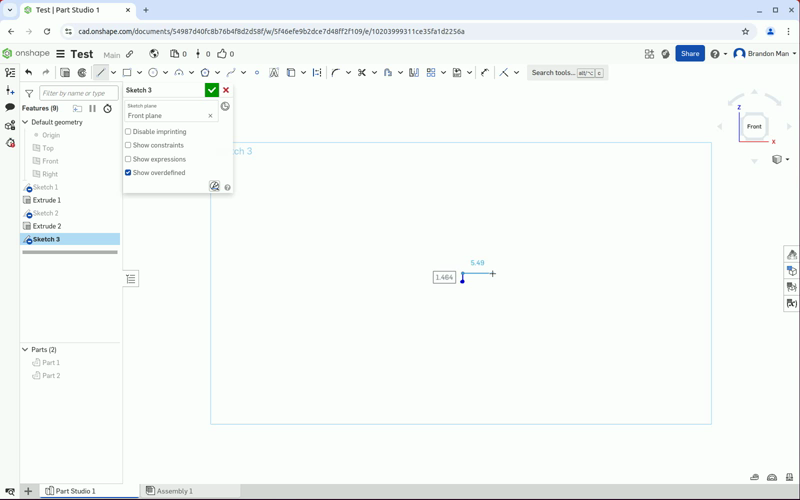
mouse_move(462, 272)
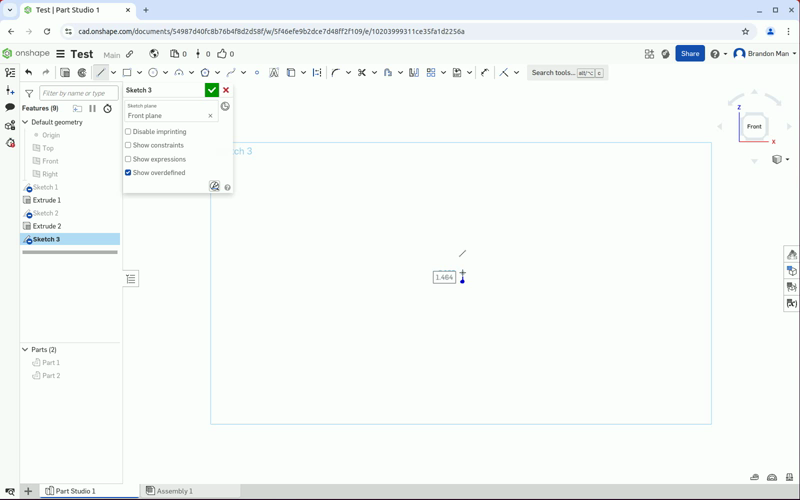
scroll(6)
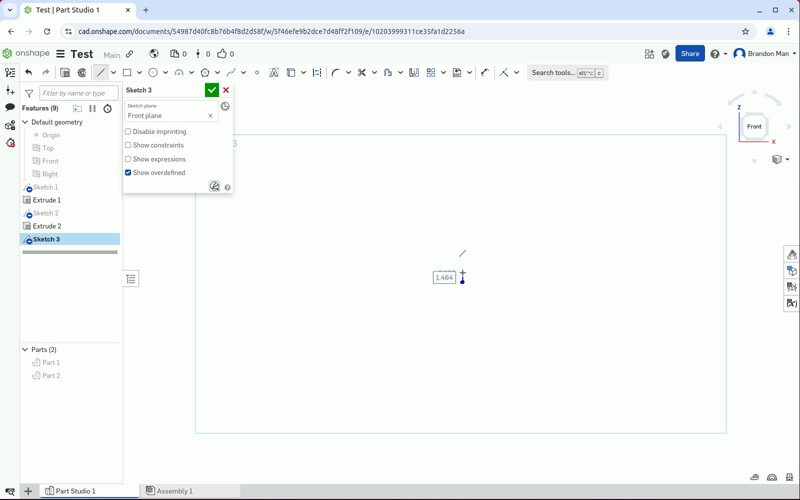
scroll(6)
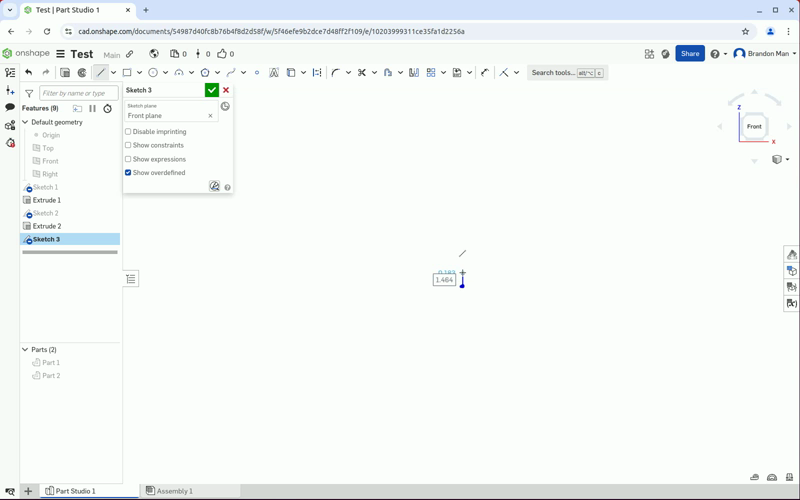
scroll(6)
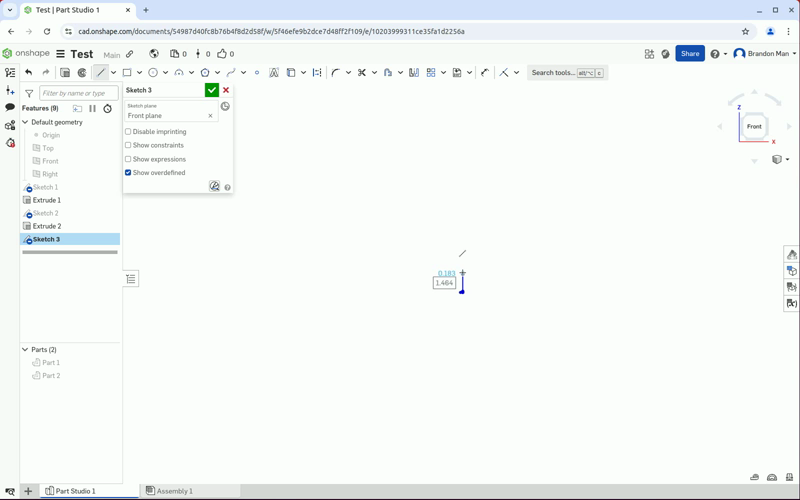
scroll(6)
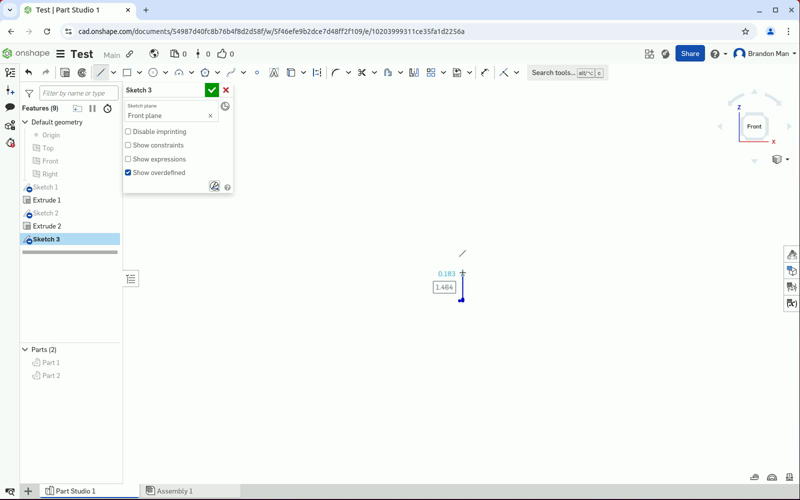
scroll(6)
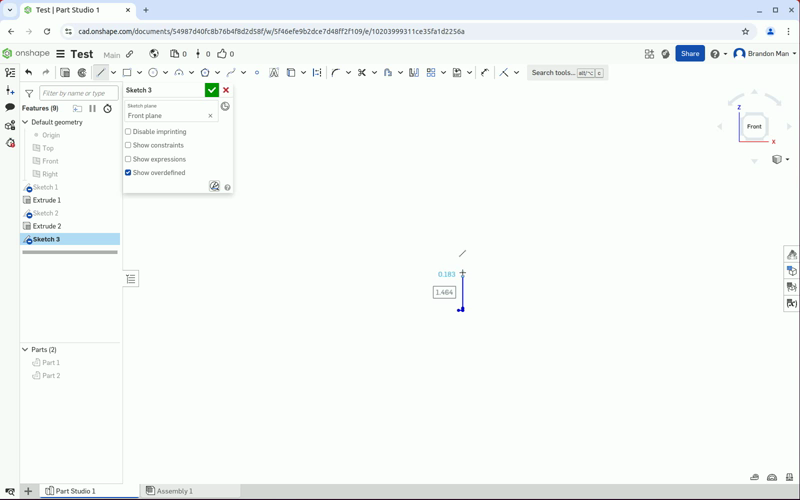
scroll(6)
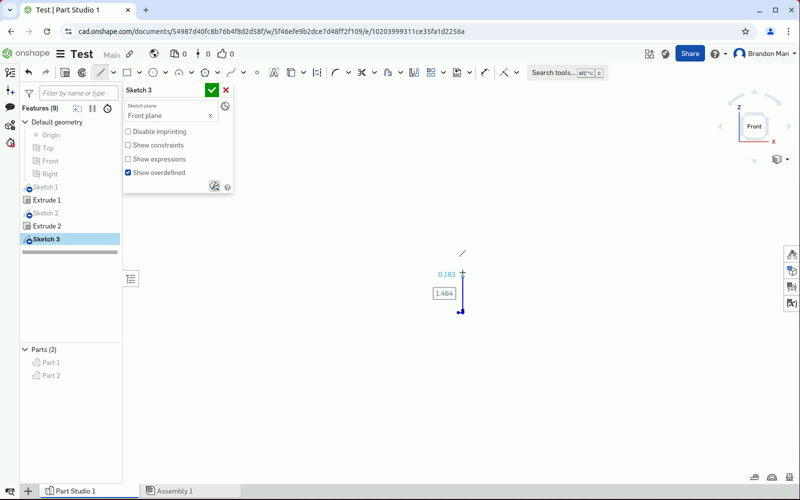
scroll(6)
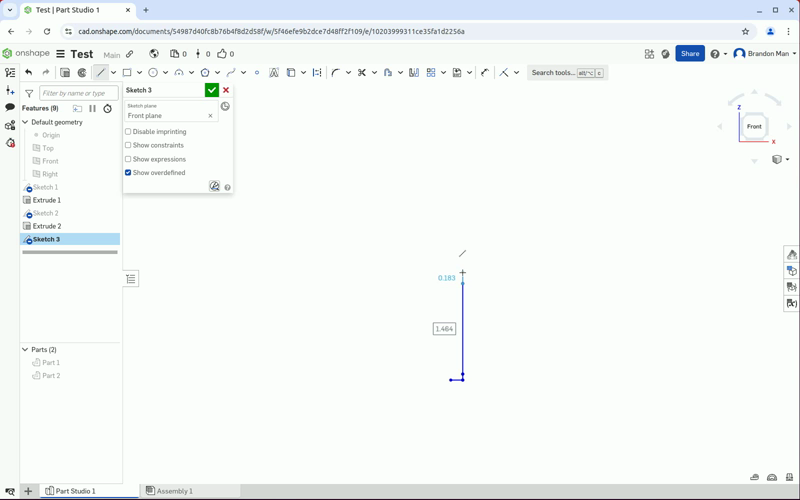
click(462, 272)
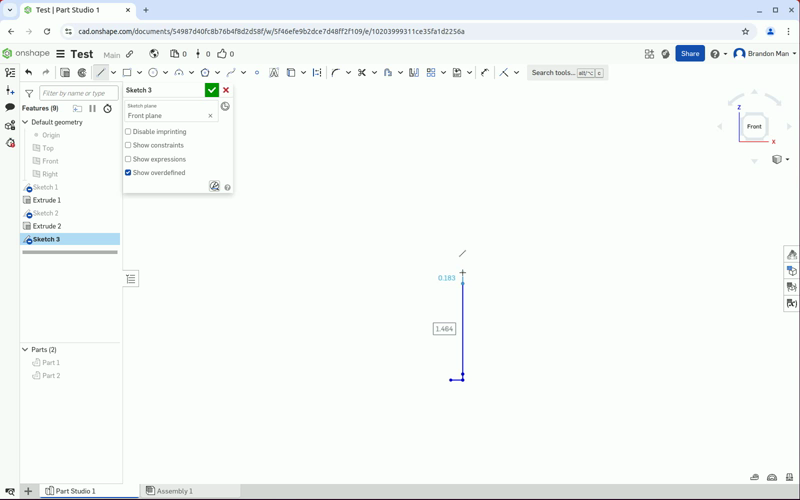
scroll(-6)
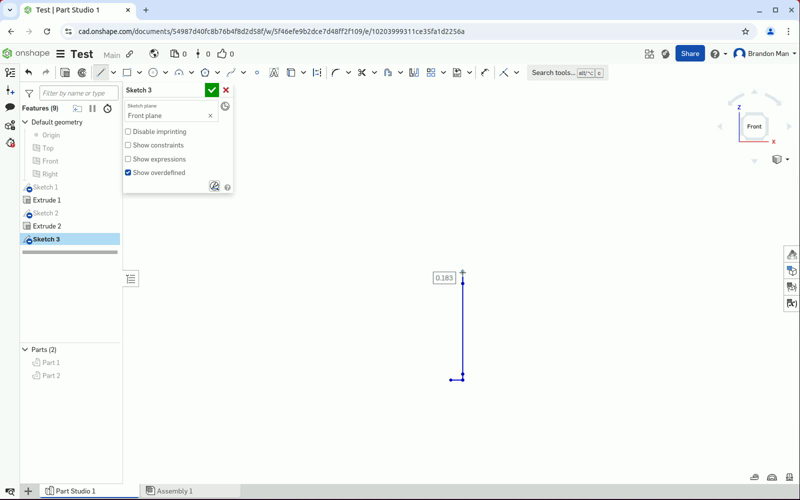
scroll(-6)
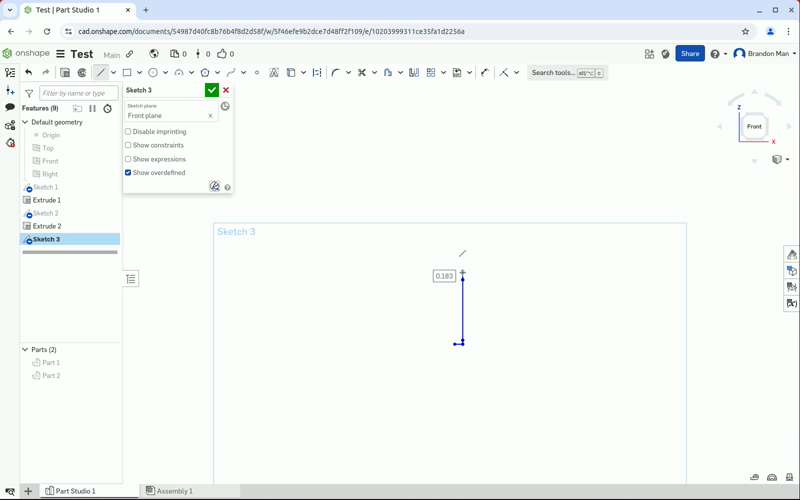
scroll(-6)
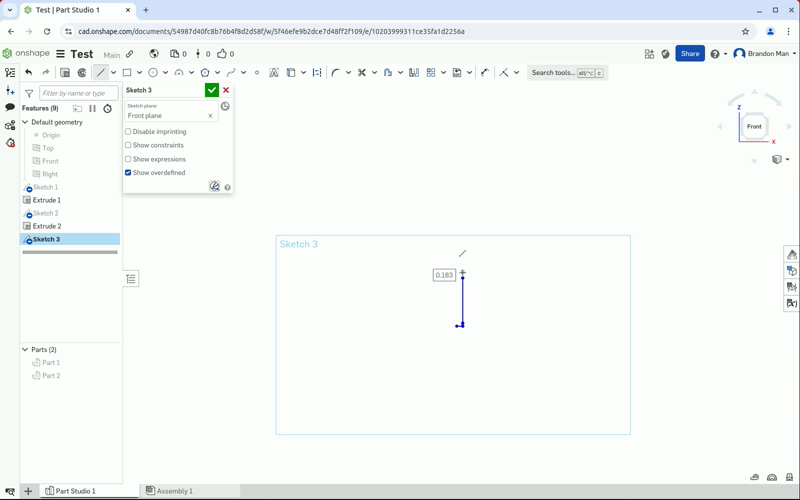
scroll(-6)
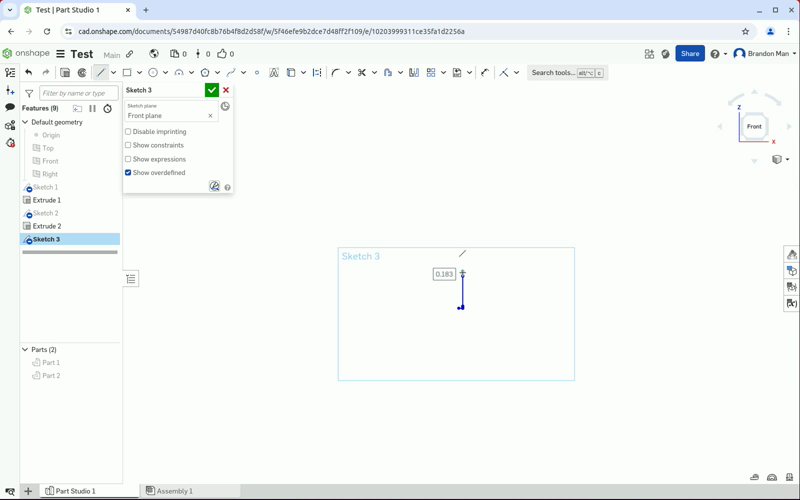
scroll(-6)
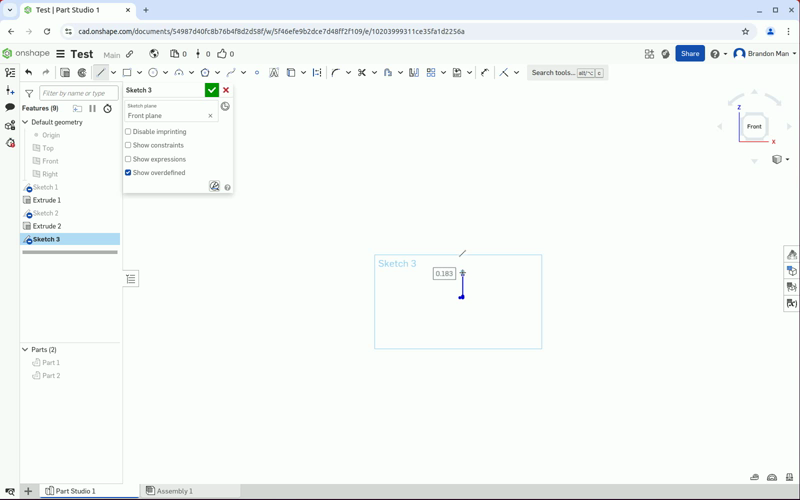
scroll(-6)
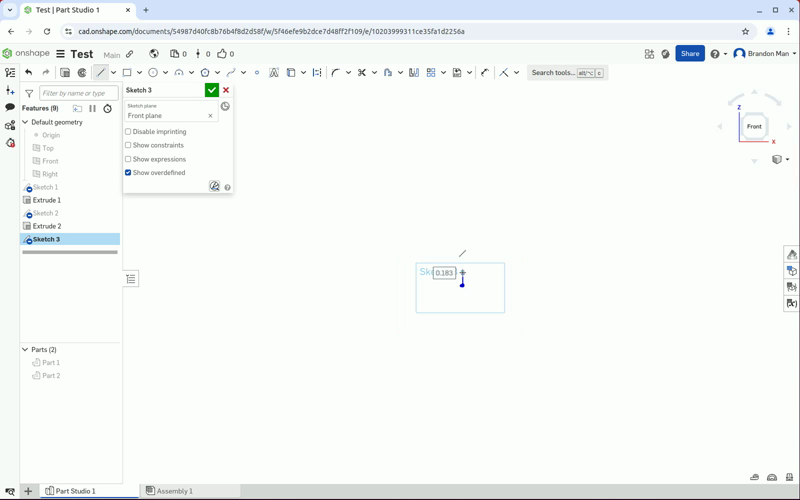
scroll(-6)
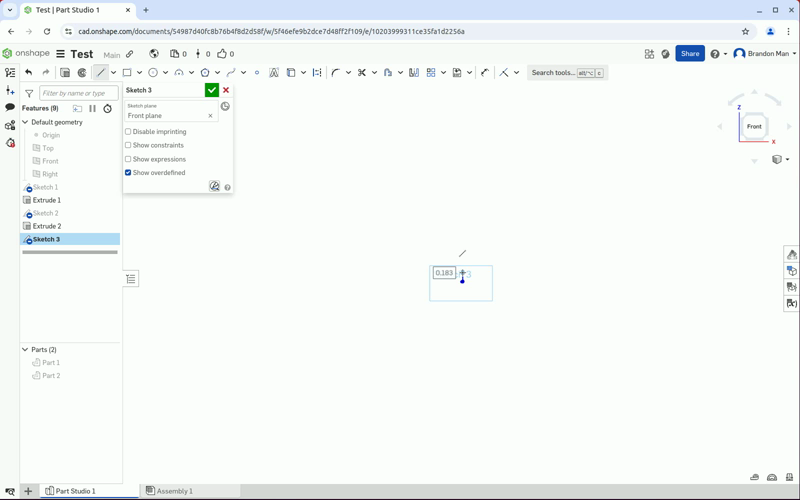
key_up(shift)
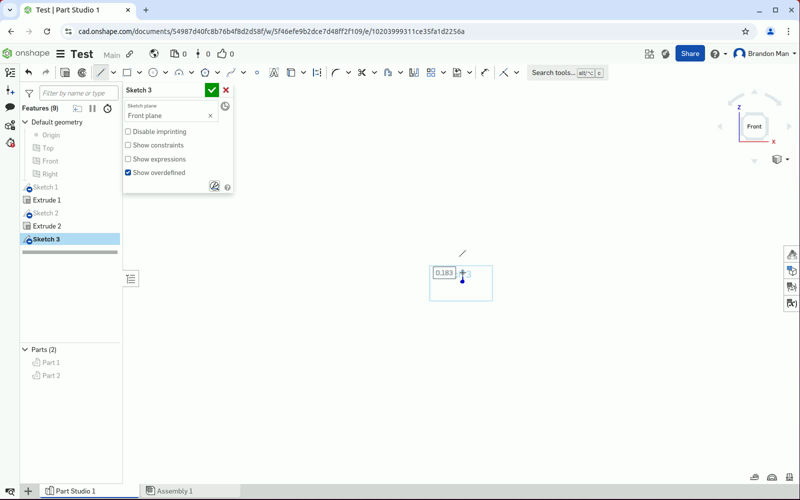
key_down(shift)
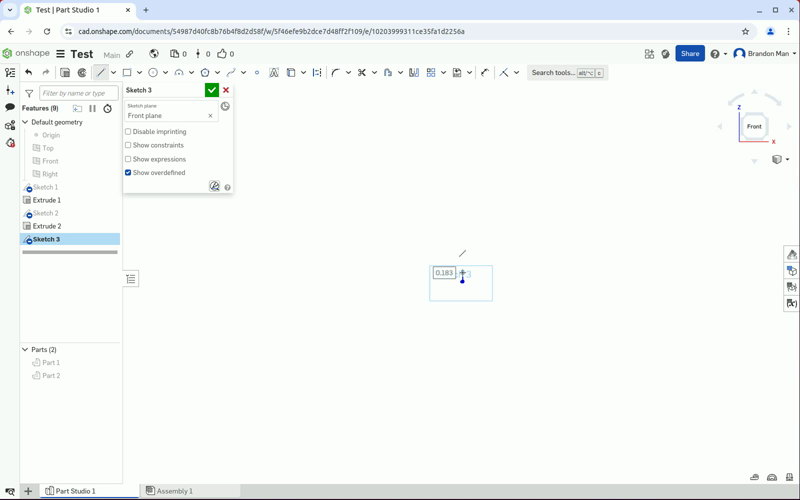
mouse_move(492, 272)
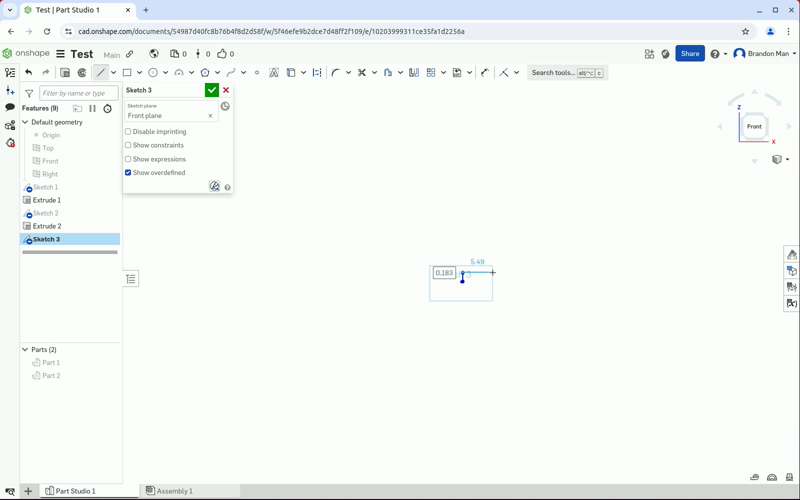
mouse_move(461, 272)
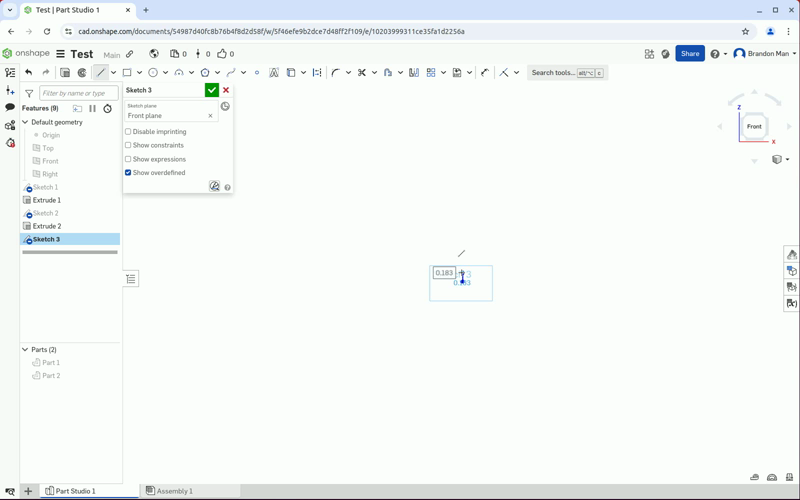
scroll(6)
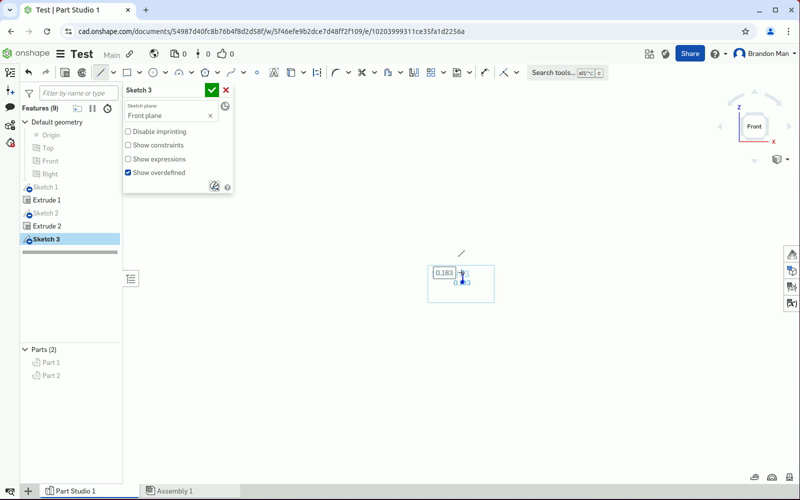
scroll(6)
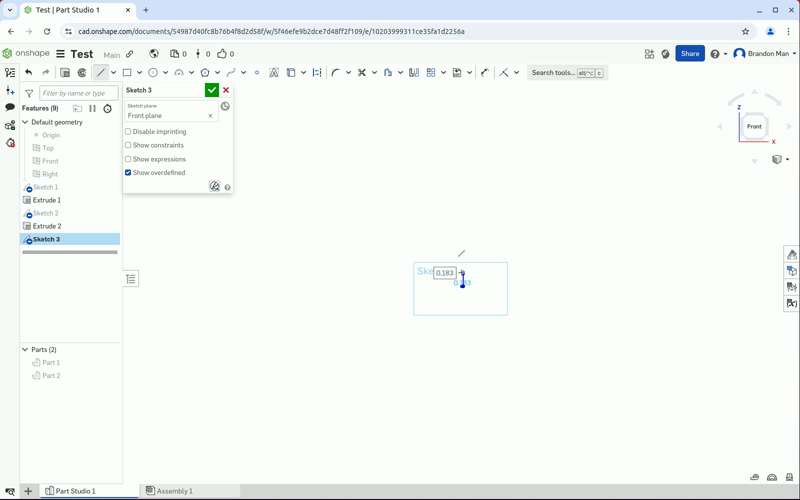
scroll(6)
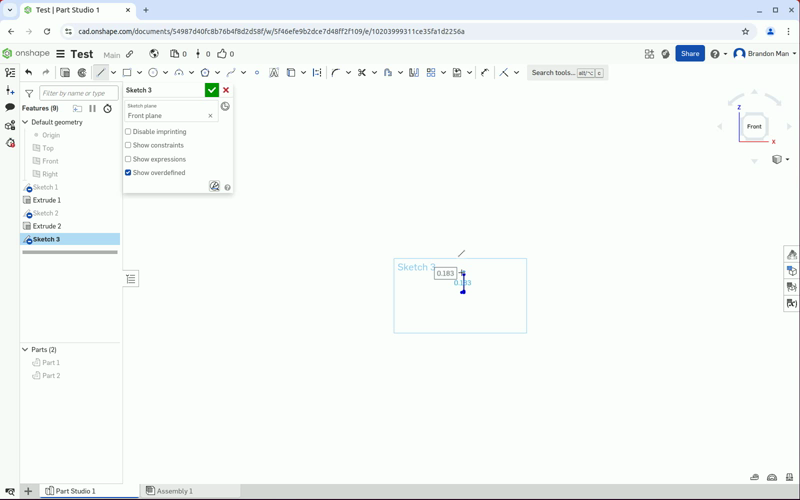
scroll(6)
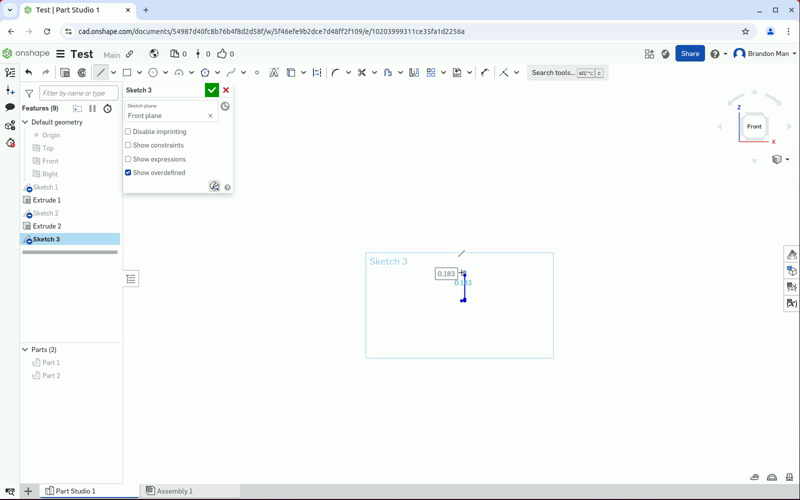
scroll(6)
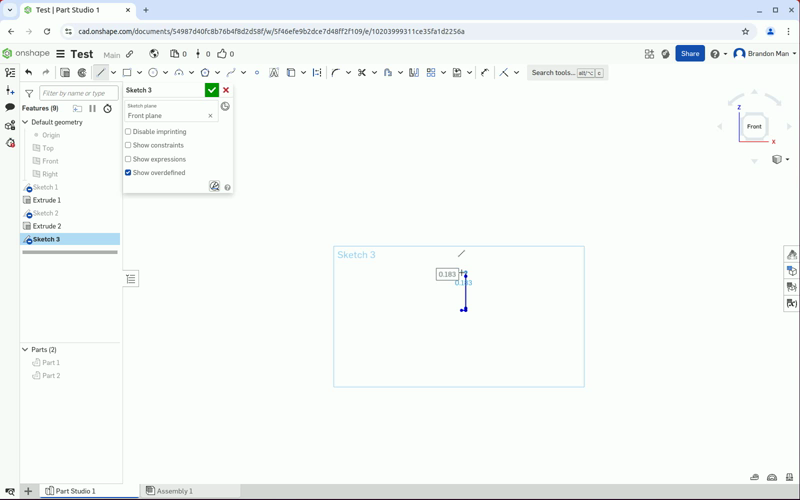
scroll(6)
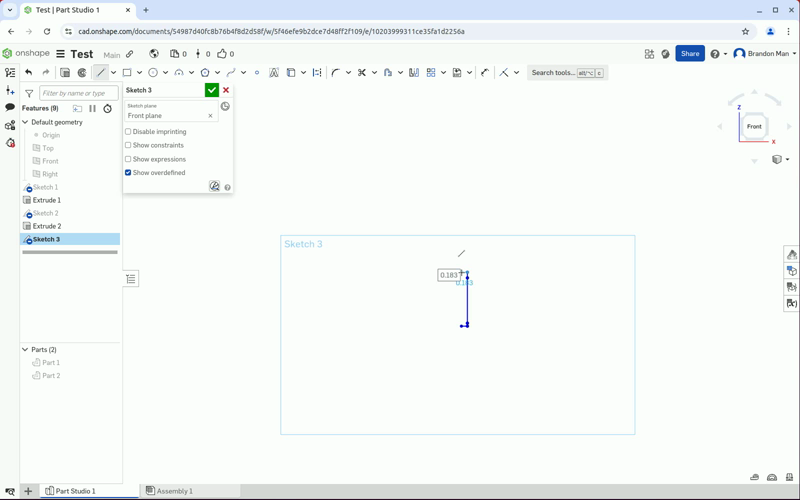
scroll(6)
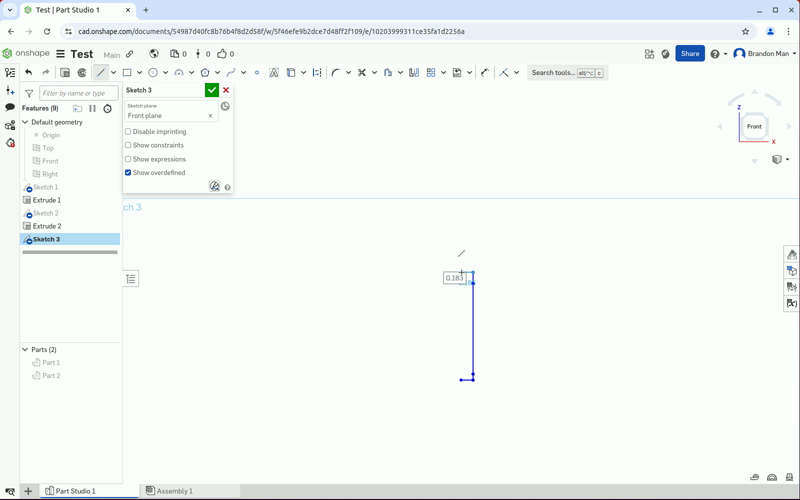
click(461, 272)
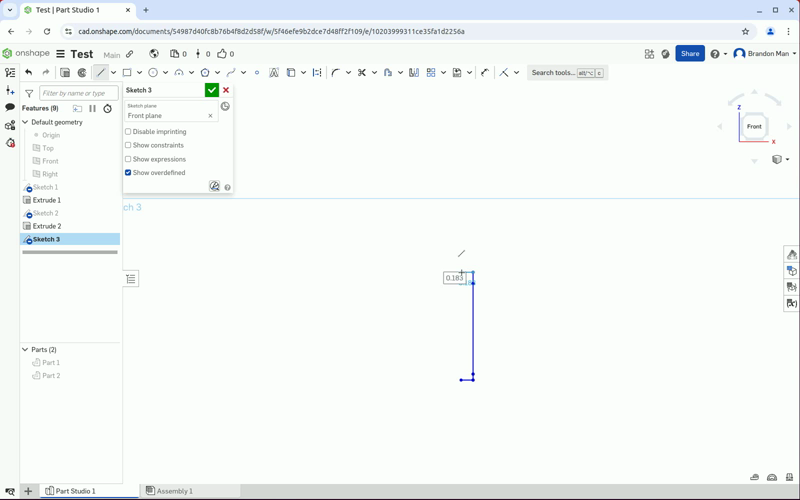
scroll(-6)
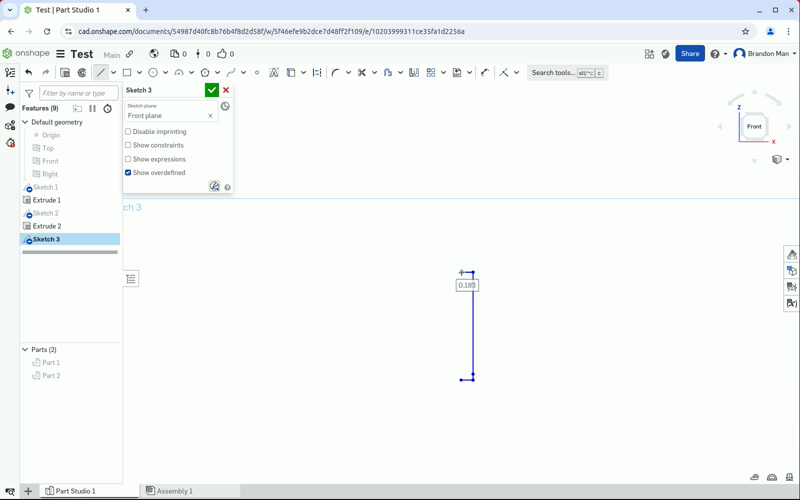
scroll(-6)
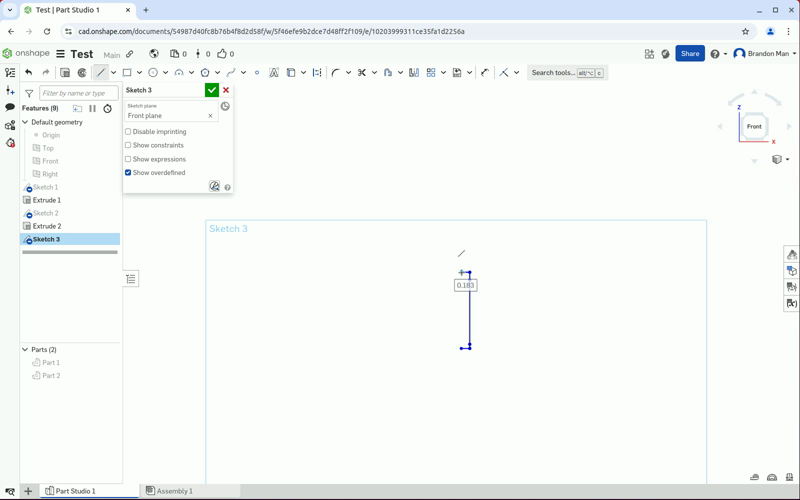
scroll(-6)
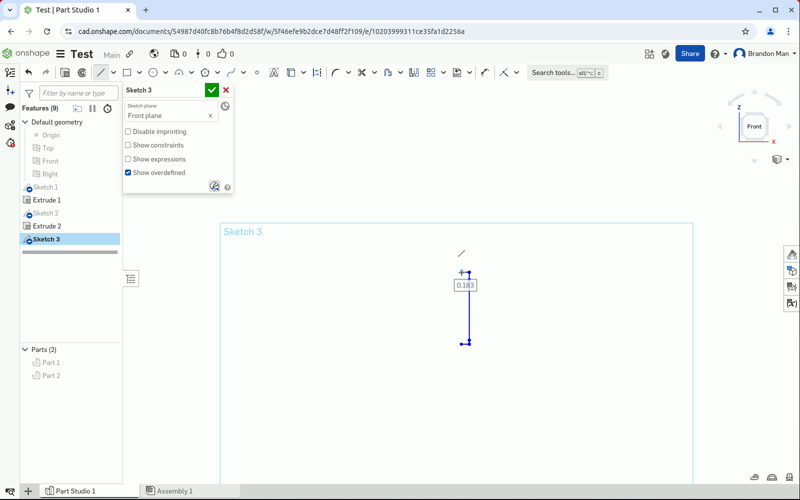
scroll(-6)
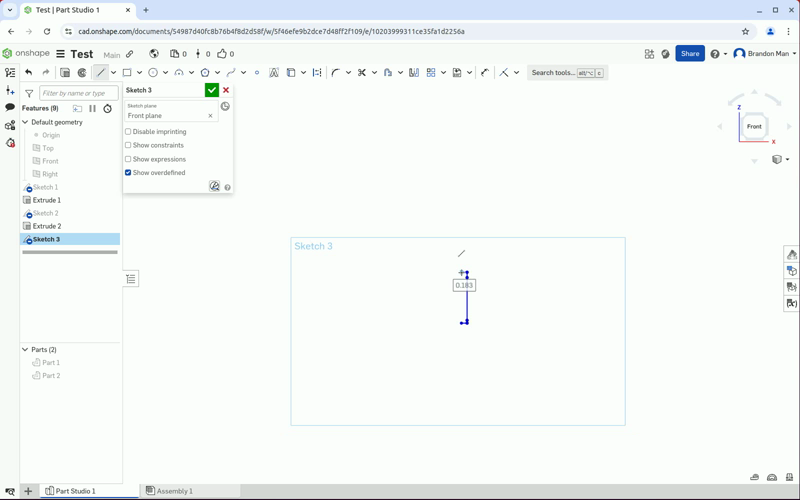
scroll(-6)
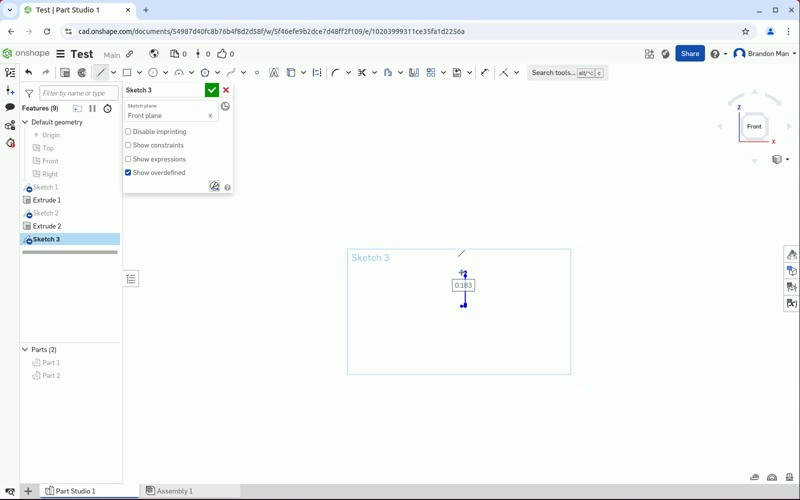
scroll(-6)
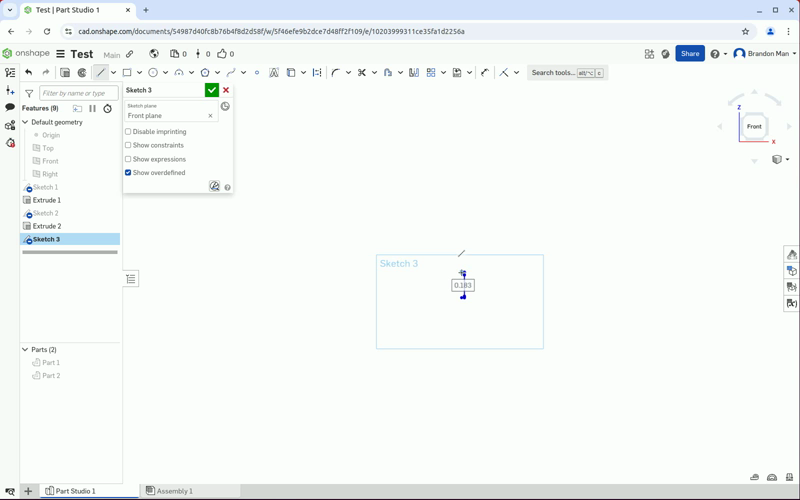
scroll(-6)
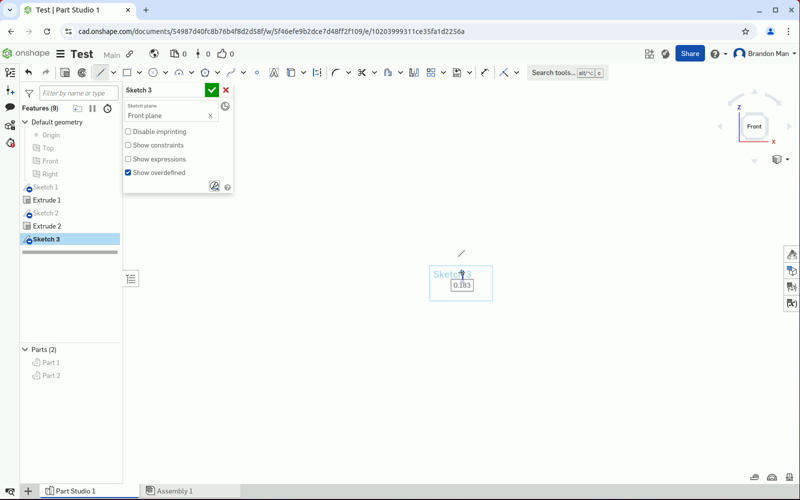
key_up(shift)
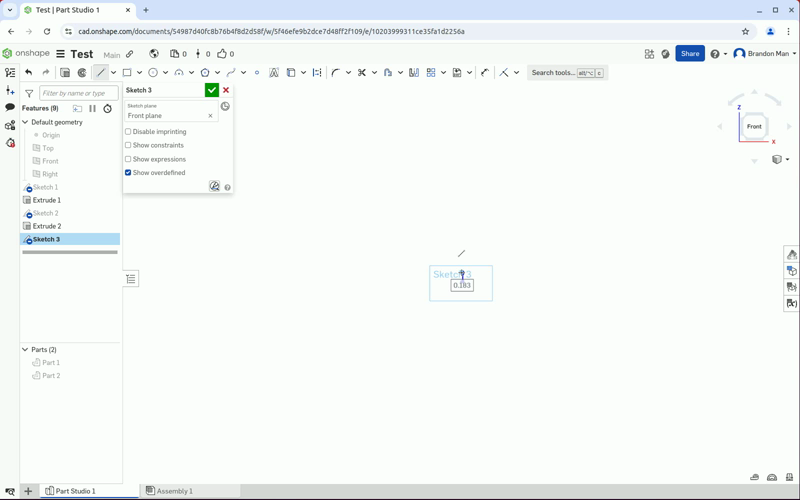
key_down(shift)
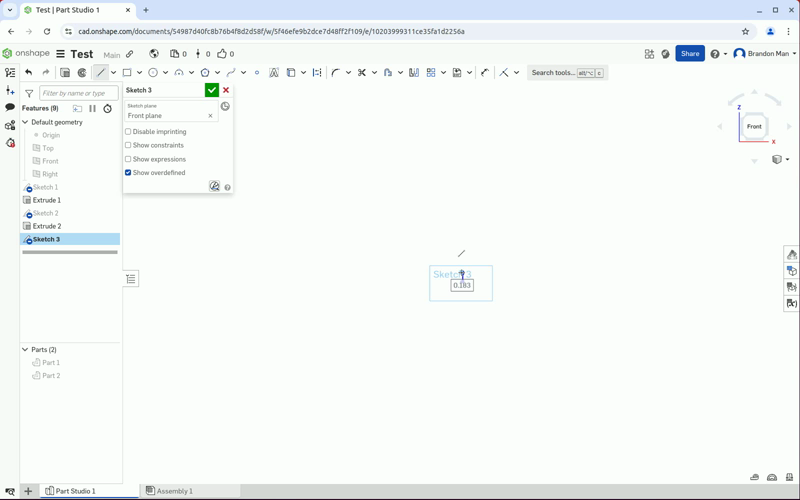
mouse_move(492, 272)
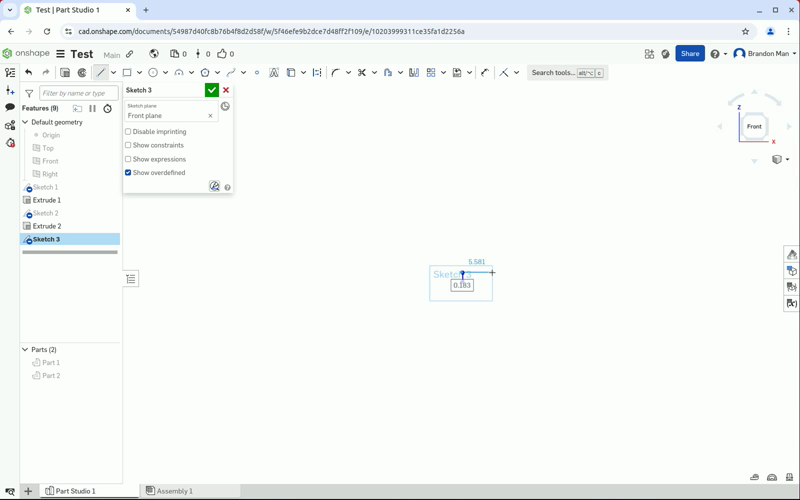
mouse_move(461, 273)
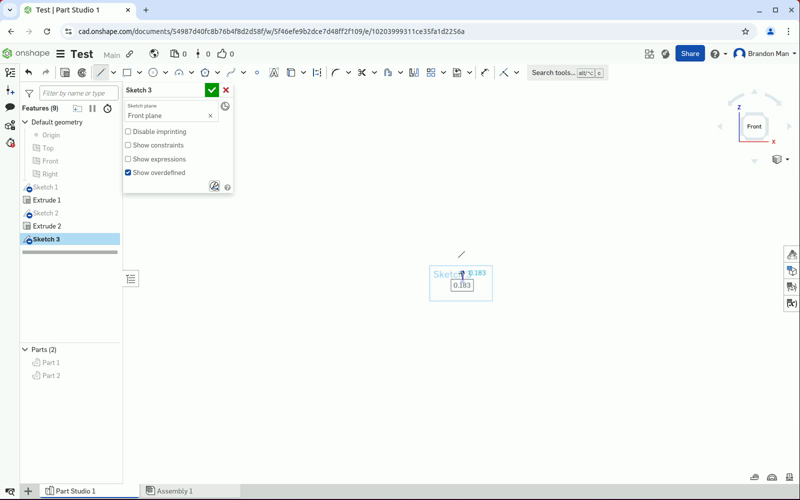
scroll(6)
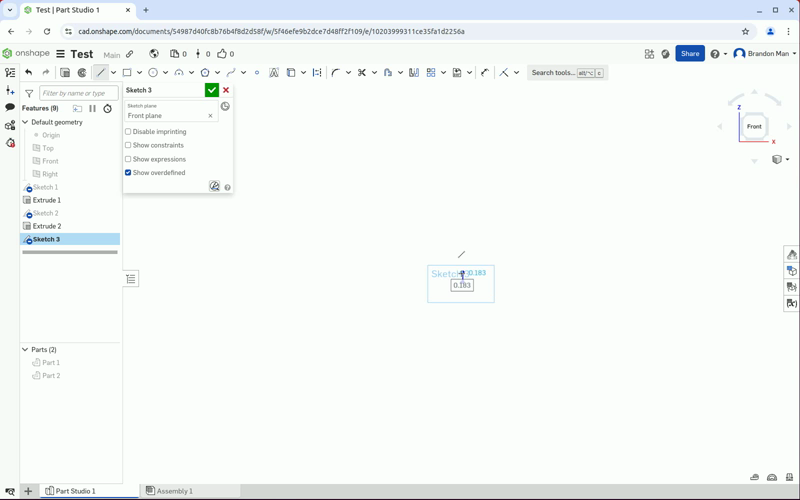
scroll(6)
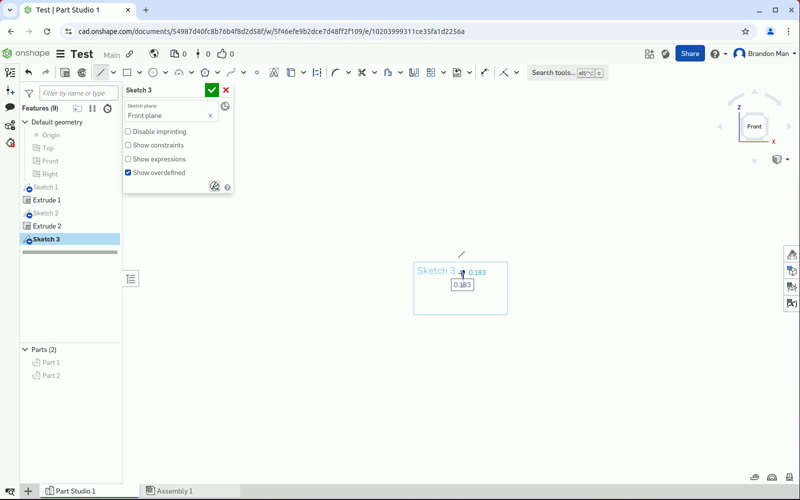
scroll(6)
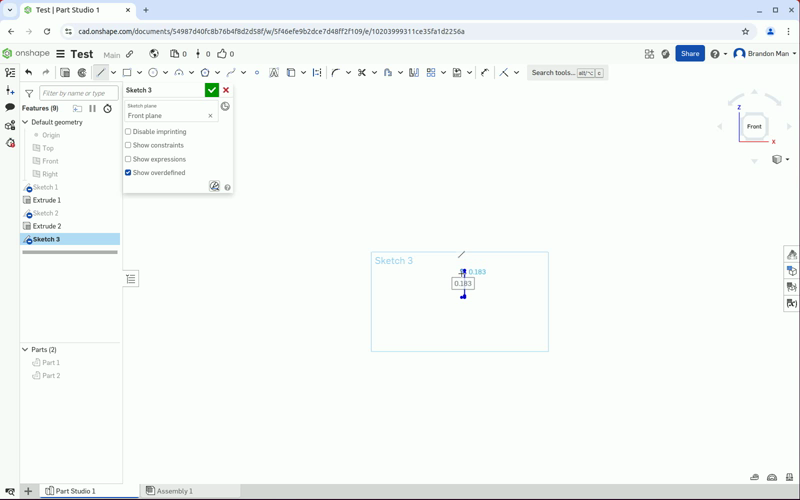
scroll(6)
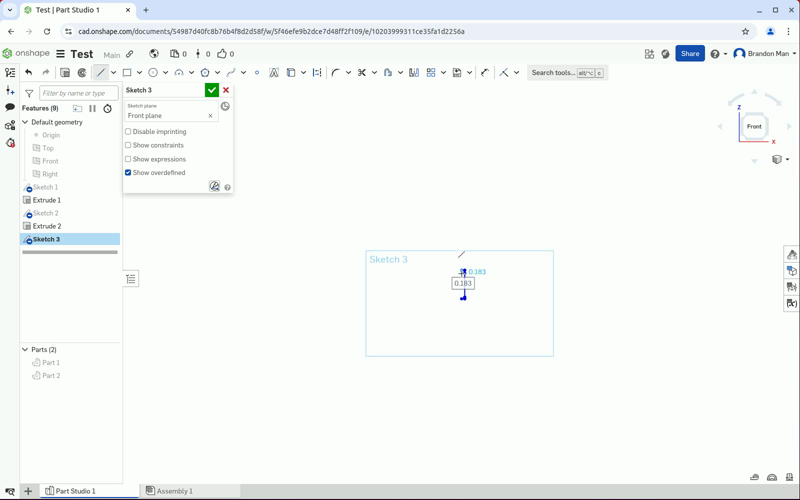
scroll(6)
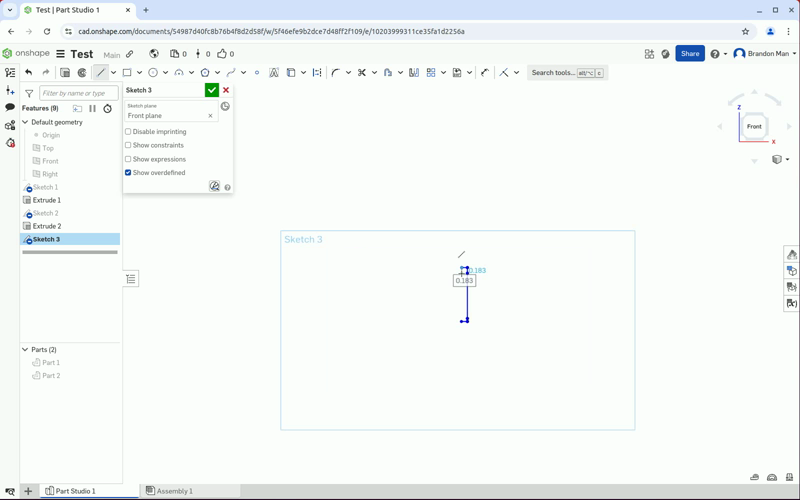
scroll(6)
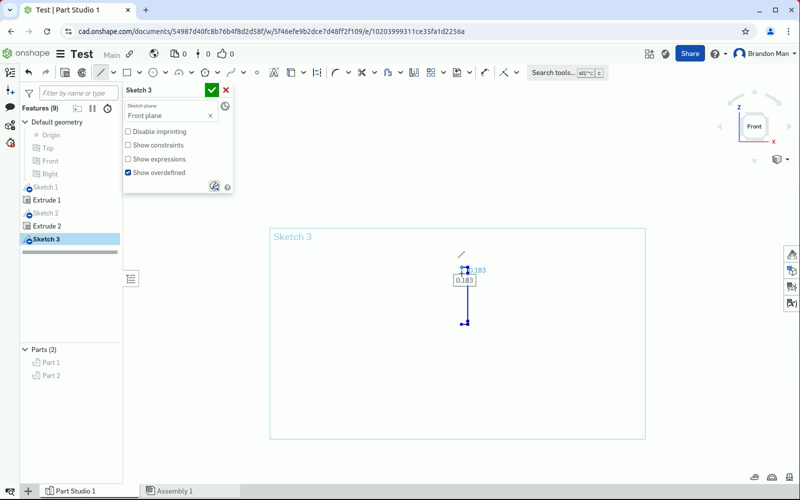
scroll(6)
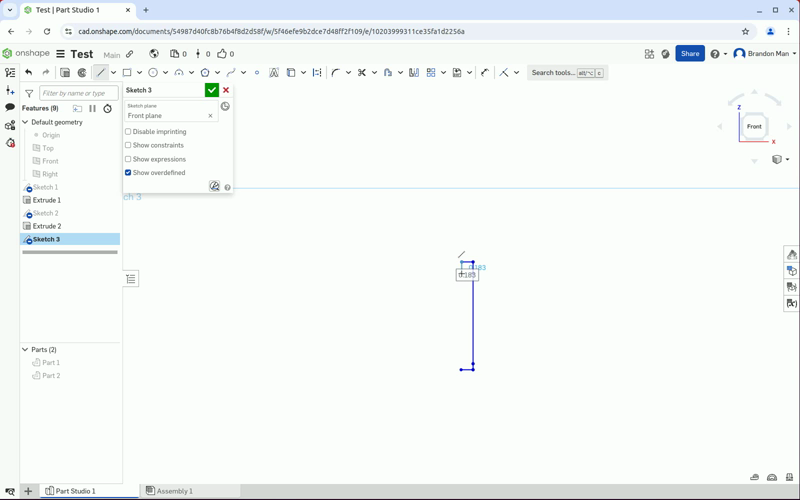
click(461, 273)
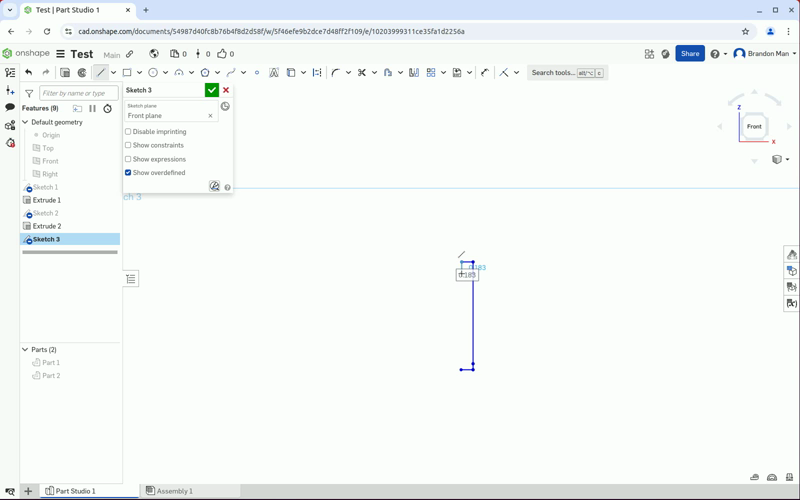
scroll(-6)
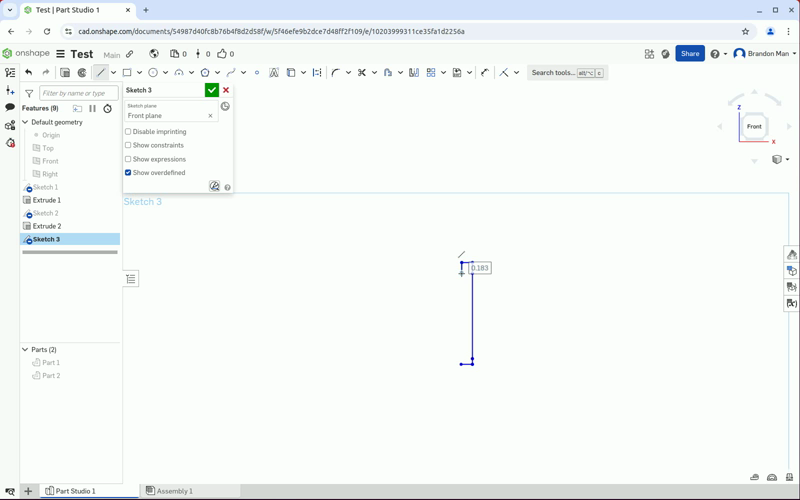
scroll(-6)
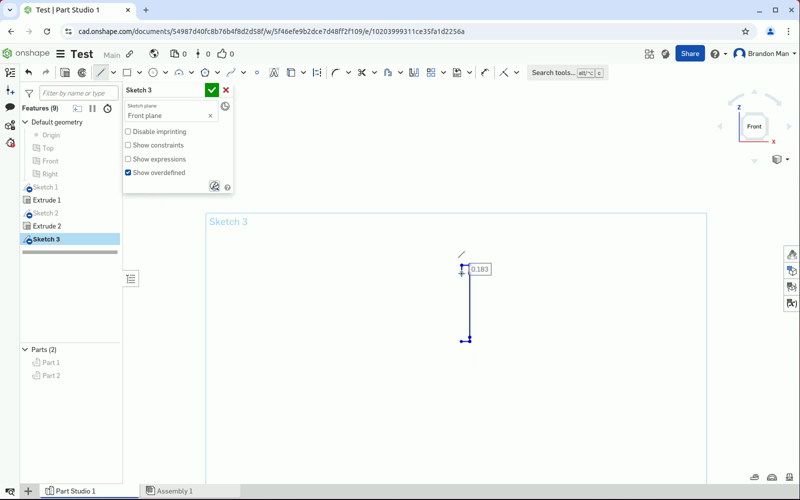
scroll(-6)
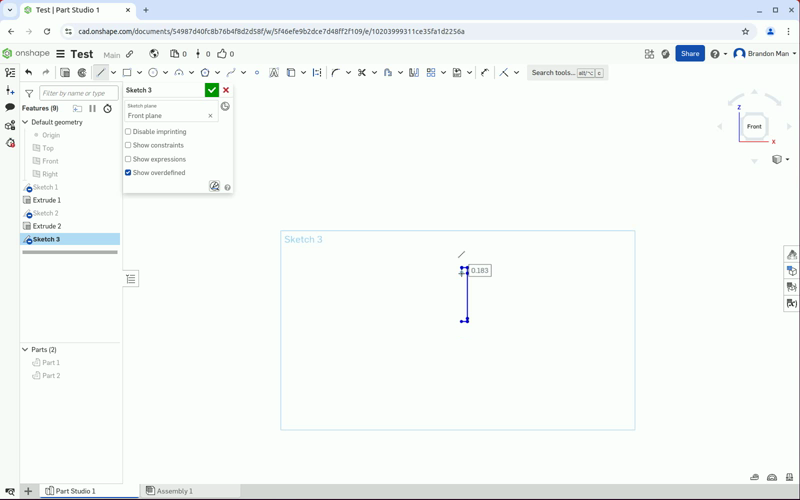
scroll(-6)
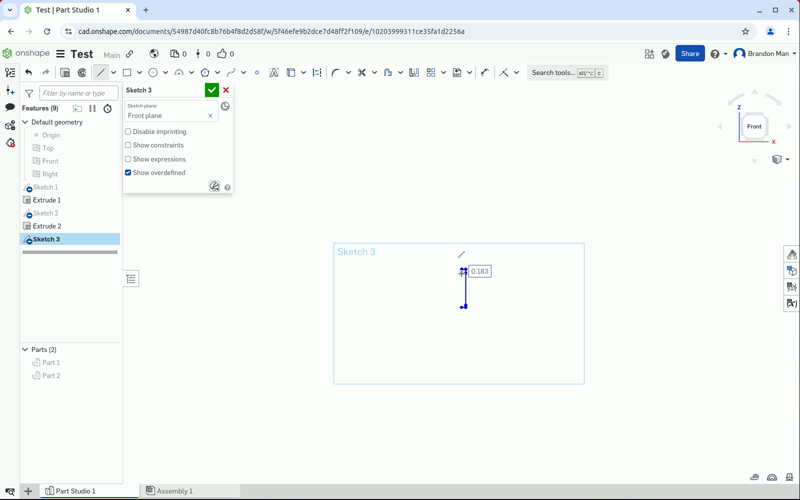
scroll(-6)
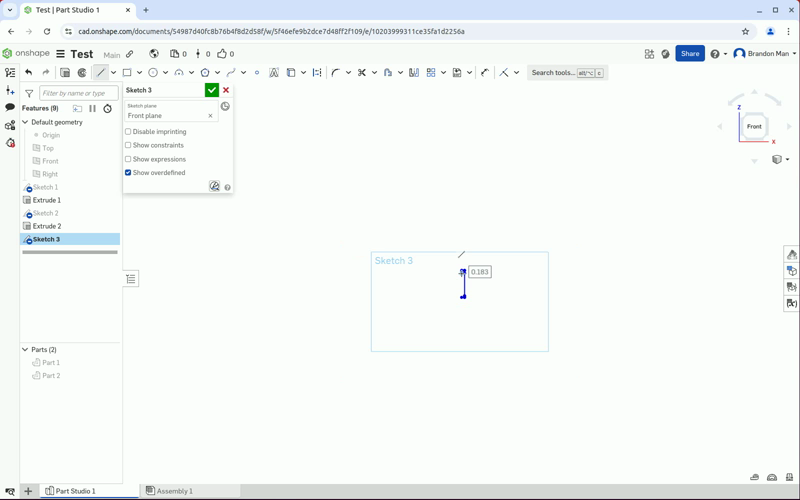
scroll(-6)
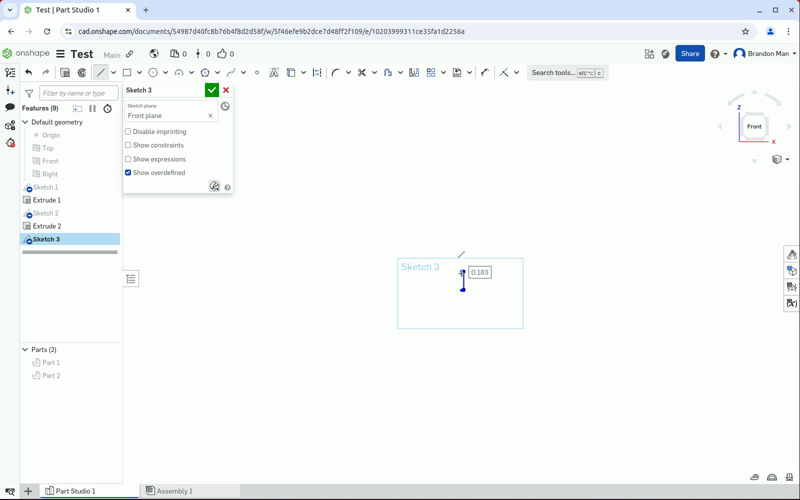
scroll(-6)
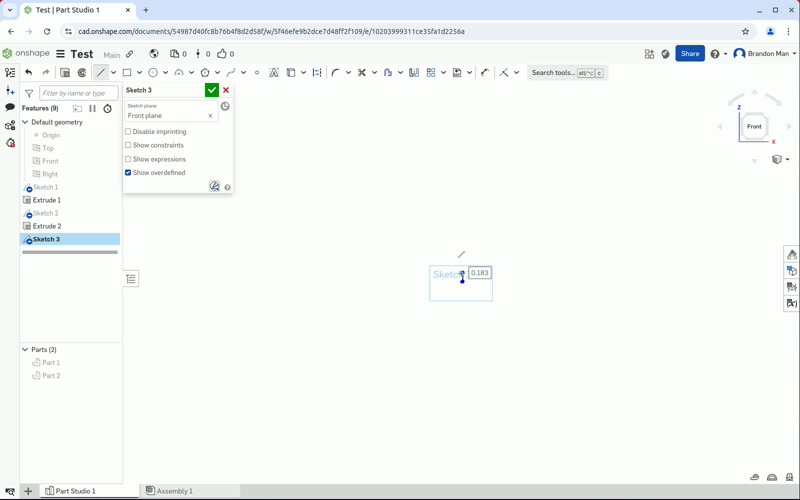
key_up(shift)
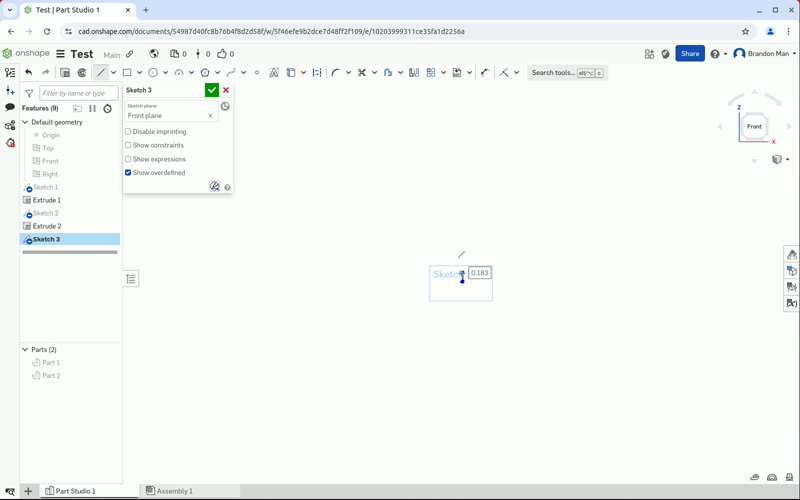
key_down(shift)
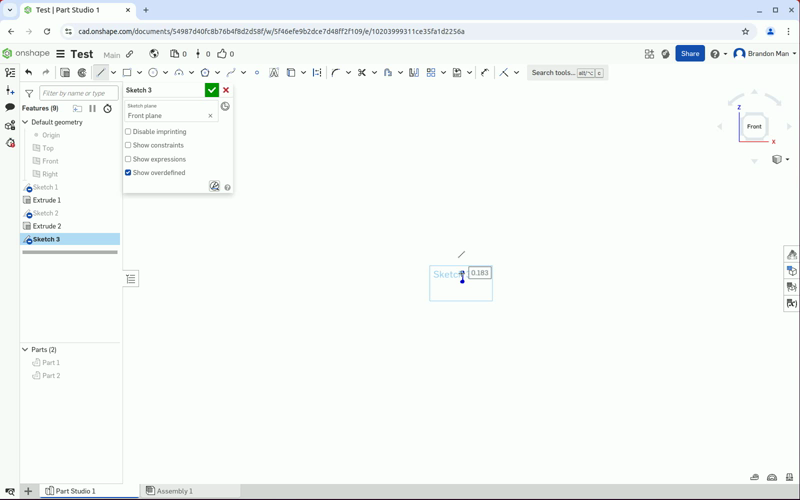
mouse_move(492, 273)
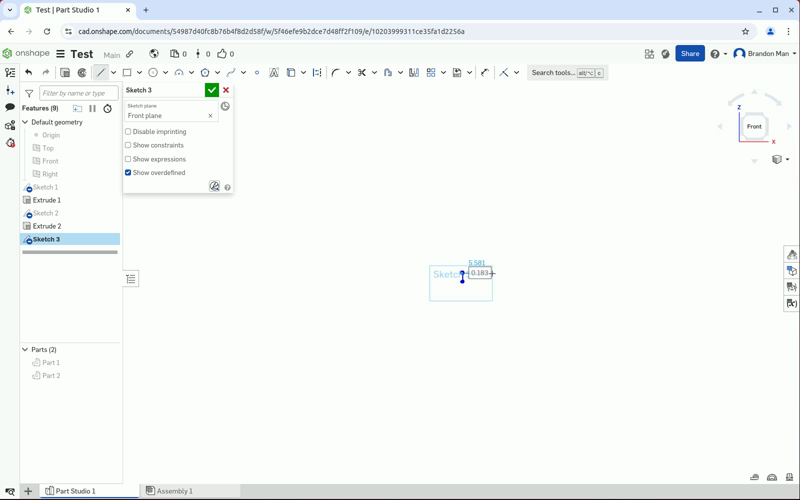
mouse_move(461, 281)
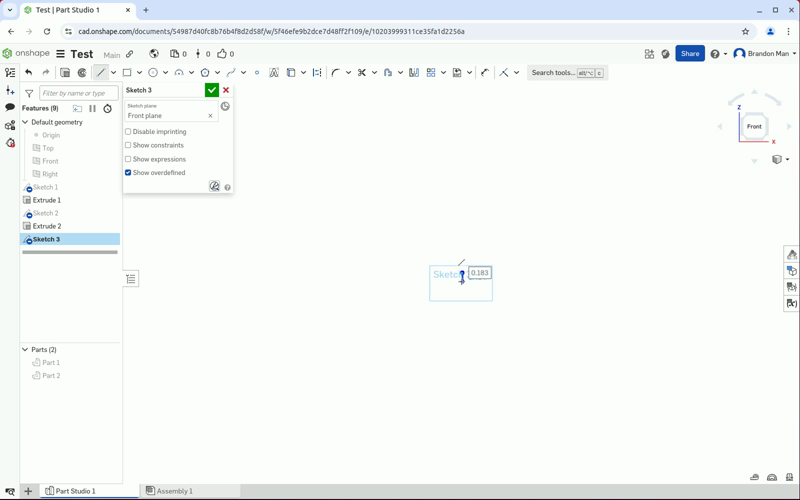
scroll(6)
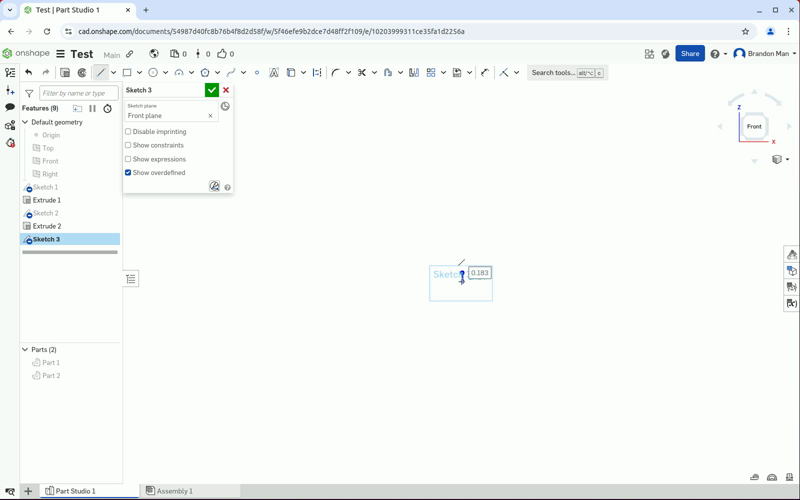
scroll(6)
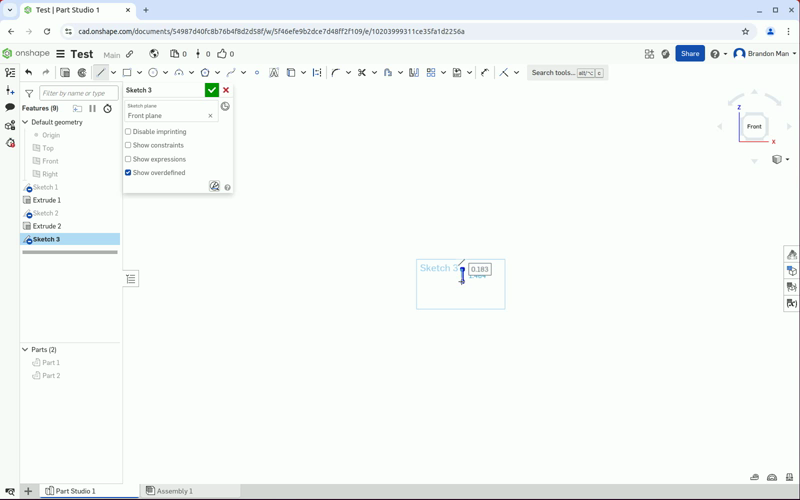
scroll(6)
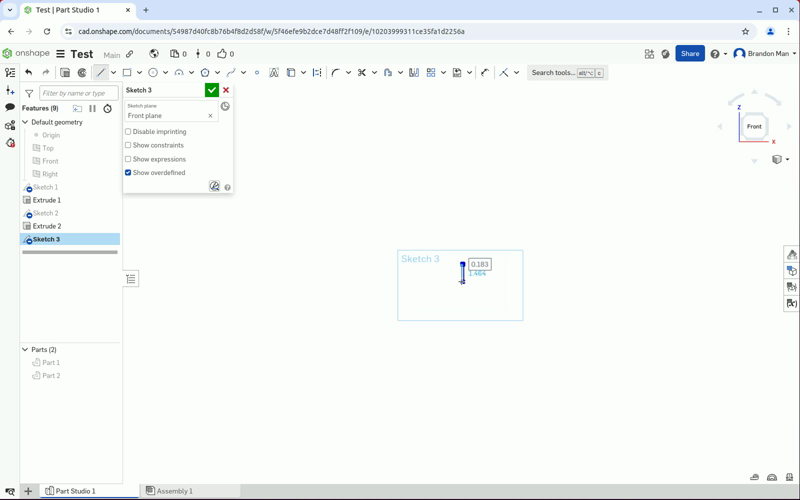
scroll(6)
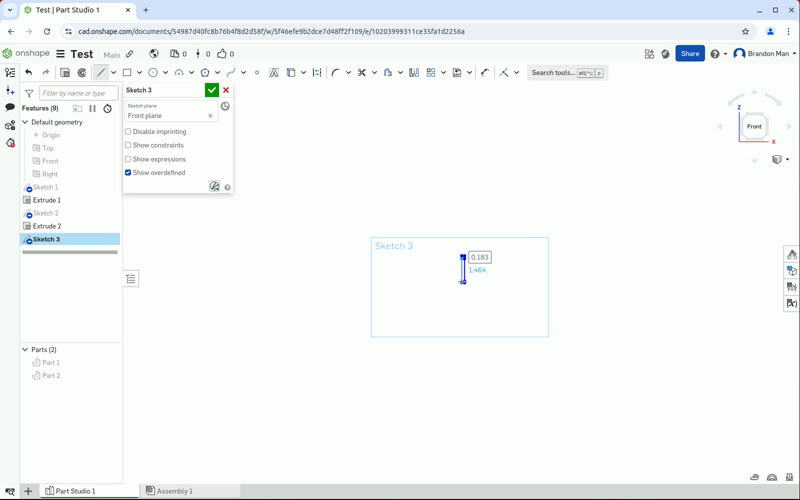
scroll(6)
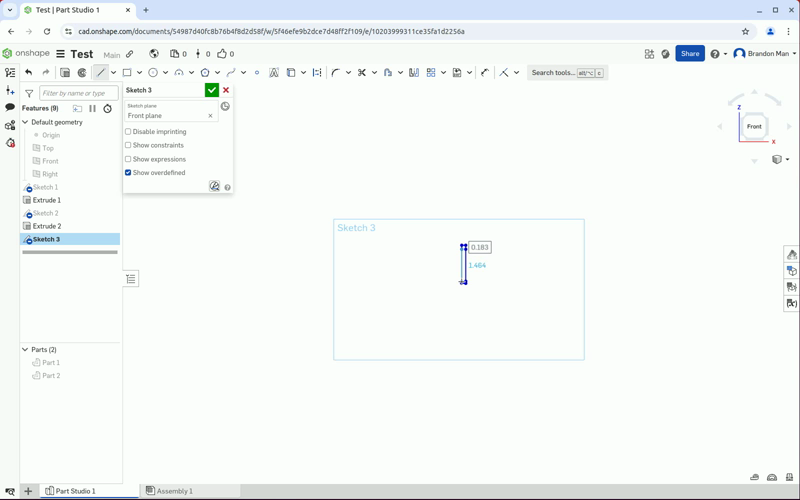
scroll(6)
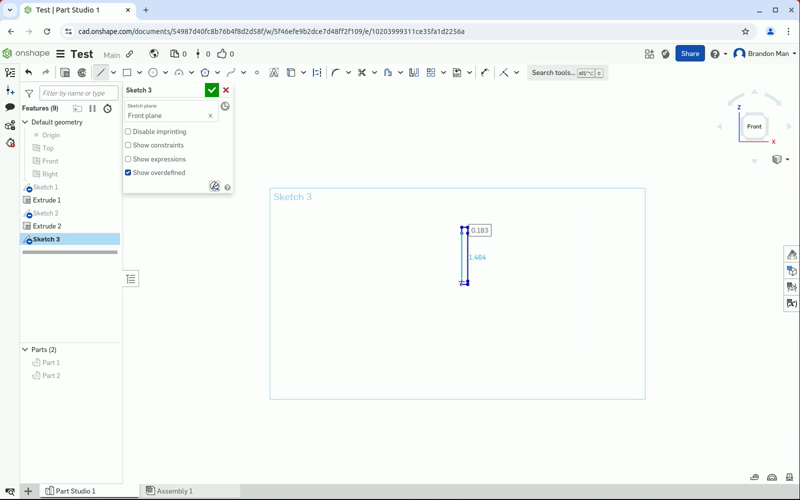
scroll(6)
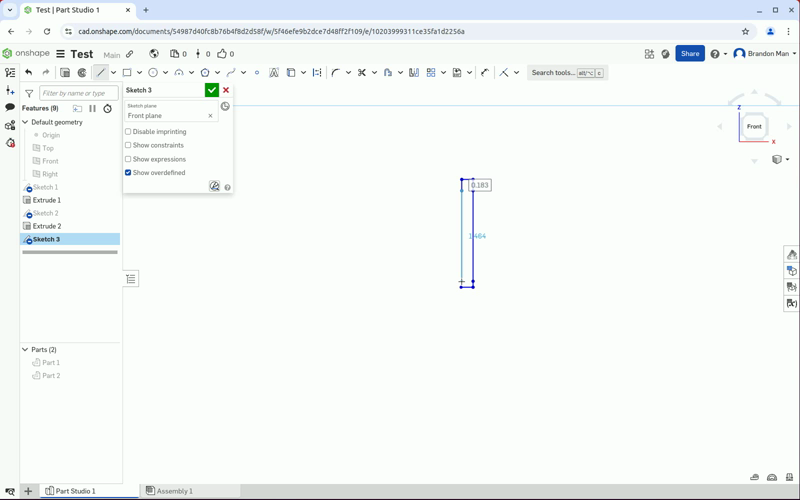
click(461, 281)
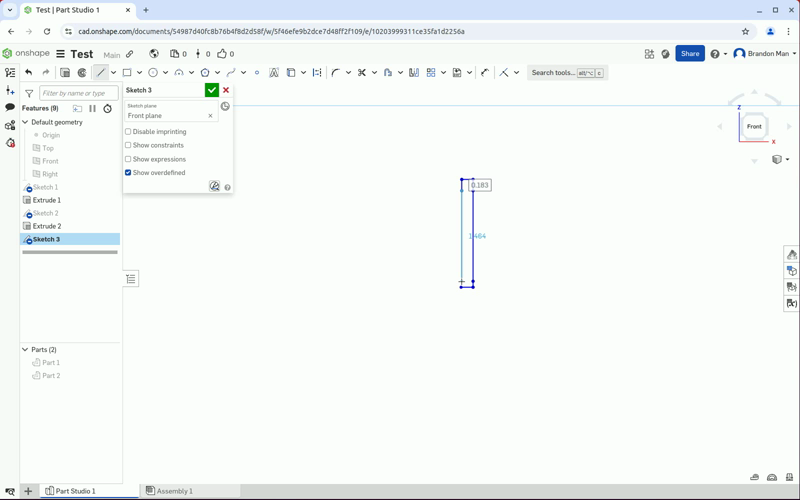
scroll(-6)
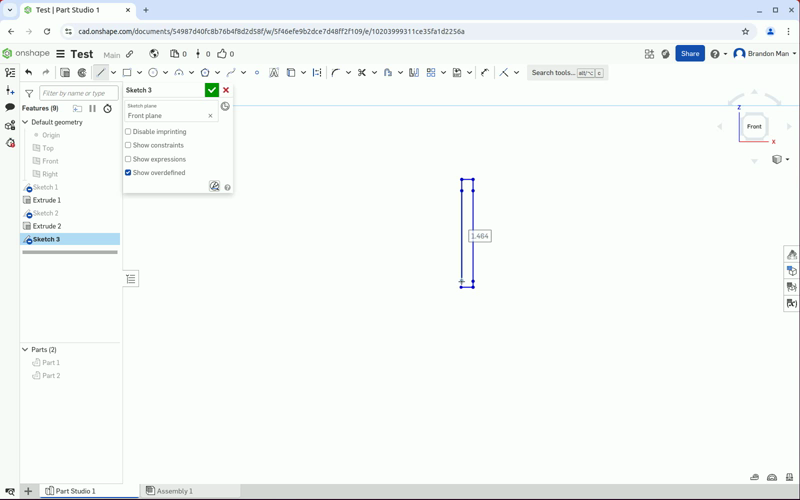
scroll(-6)
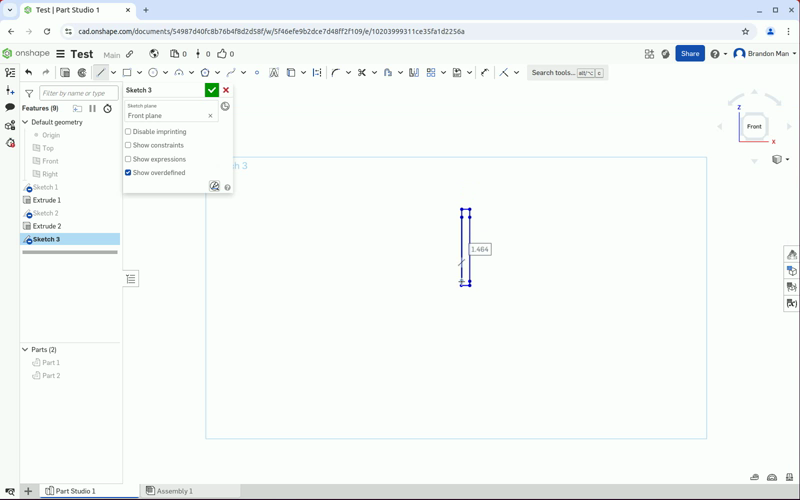
scroll(-6)
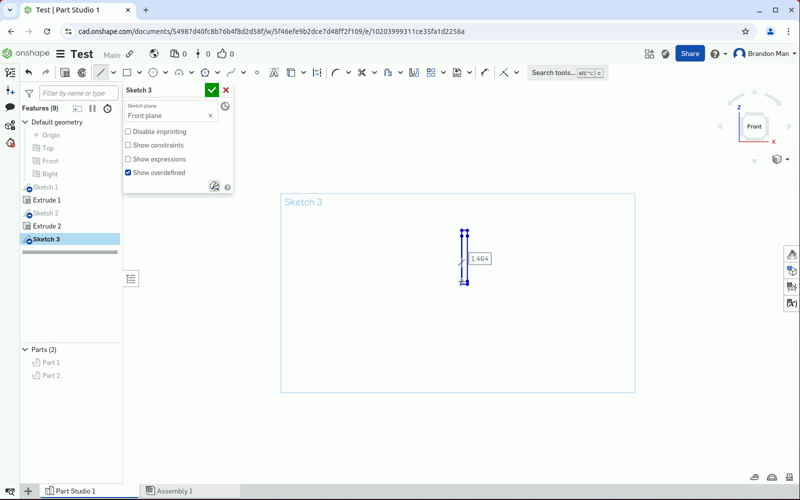
scroll(-6)
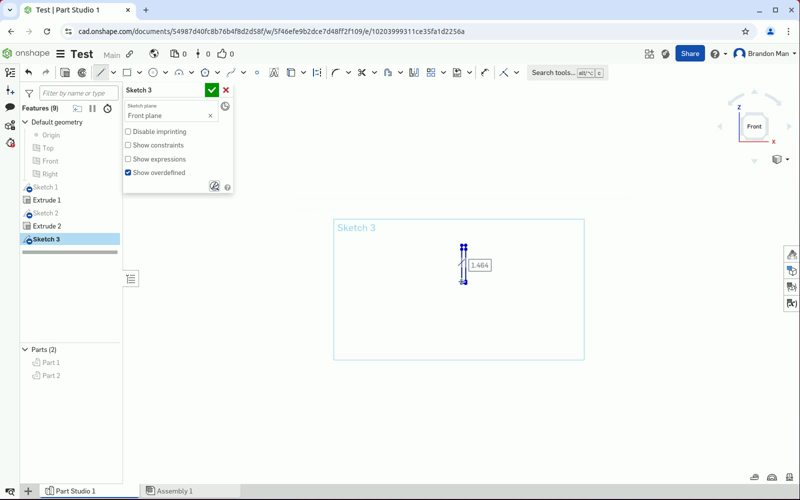
scroll(-6)
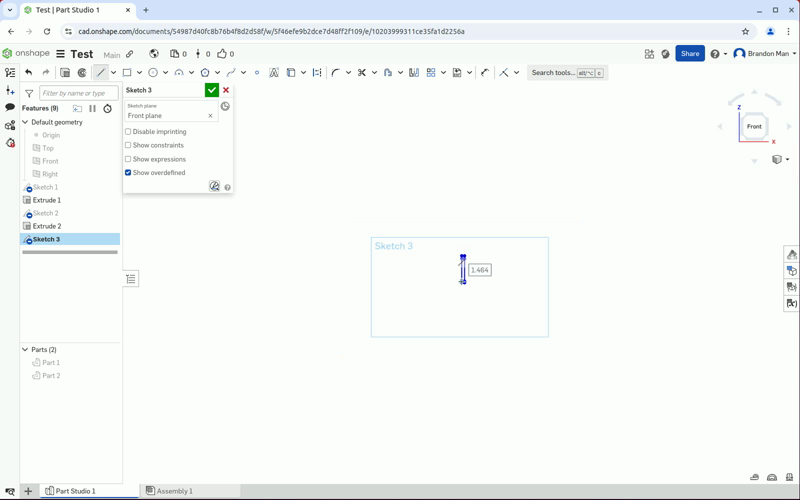
scroll(-6)
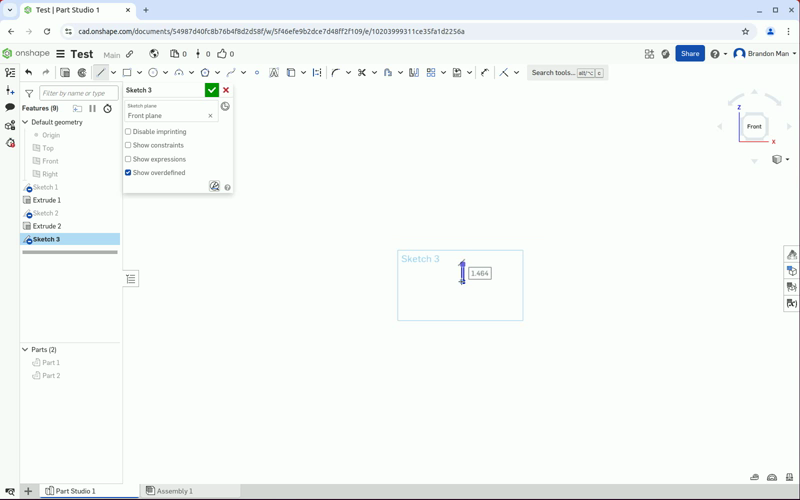
scroll(-6)
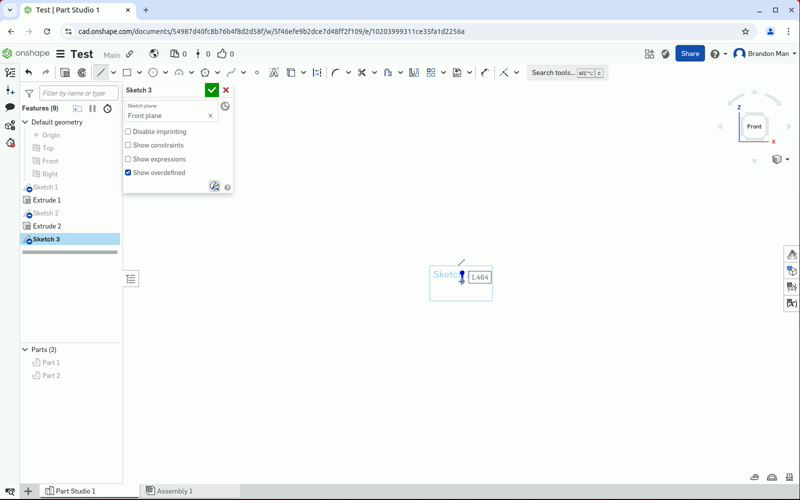
key_up(shift)
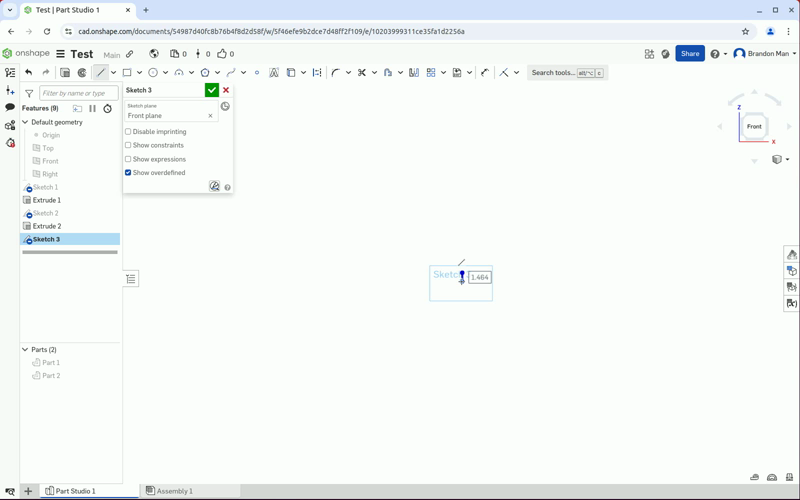
mouse_move(492, 281)
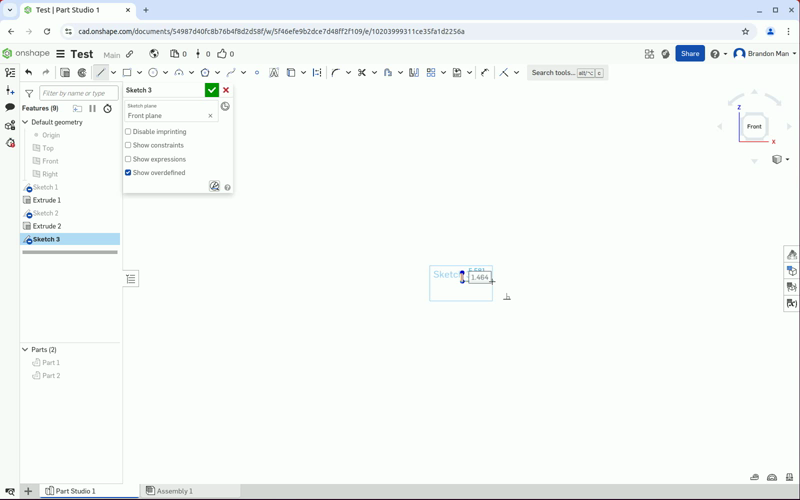
key_down(shift)
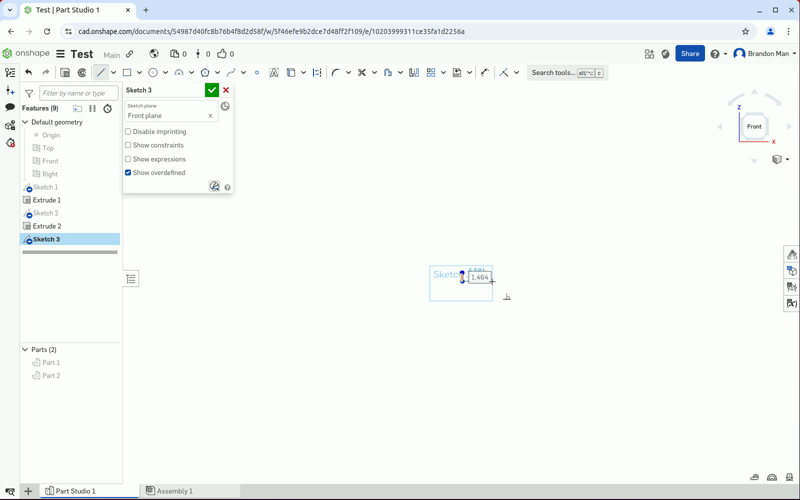
mouse_move(461, 281)
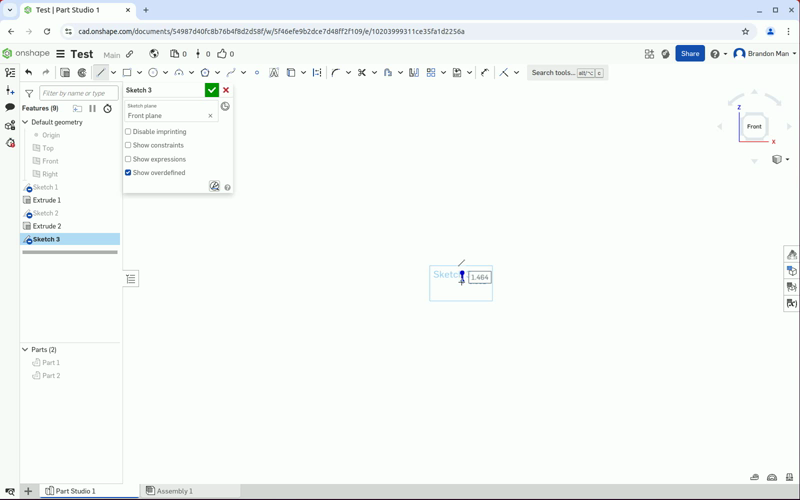
scroll(6)
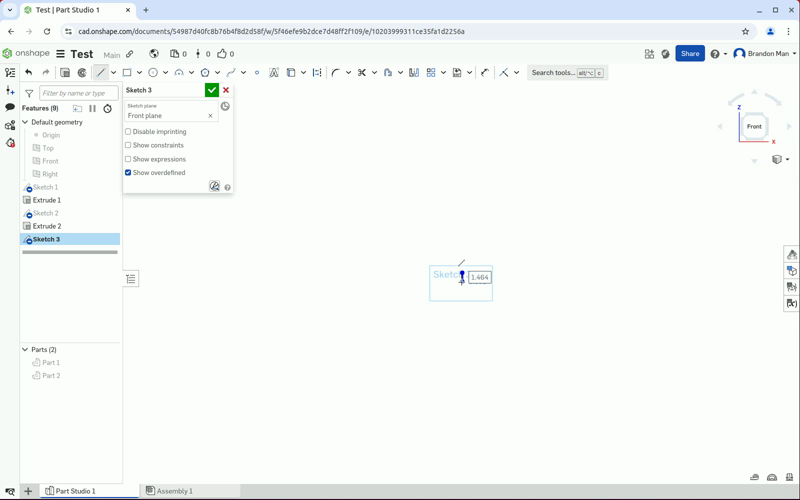
scroll(6)
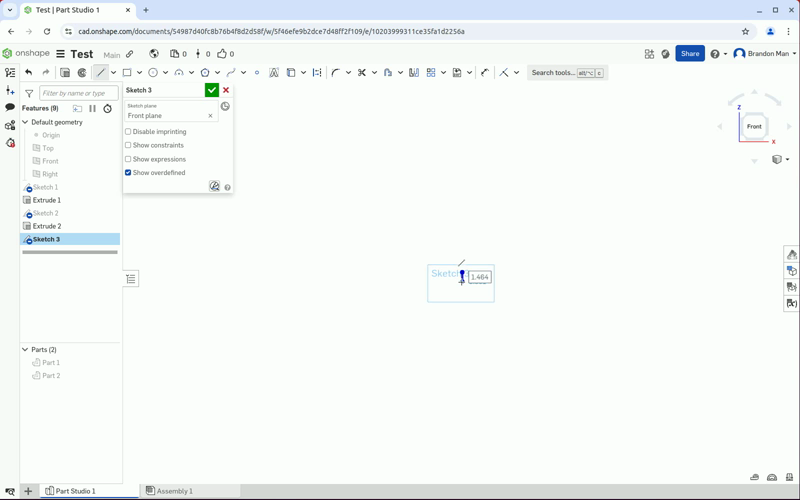
scroll(6)
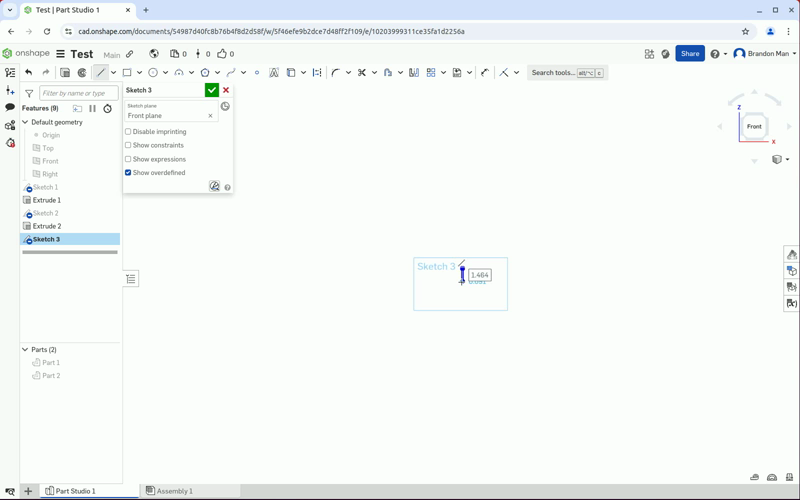
scroll(6)
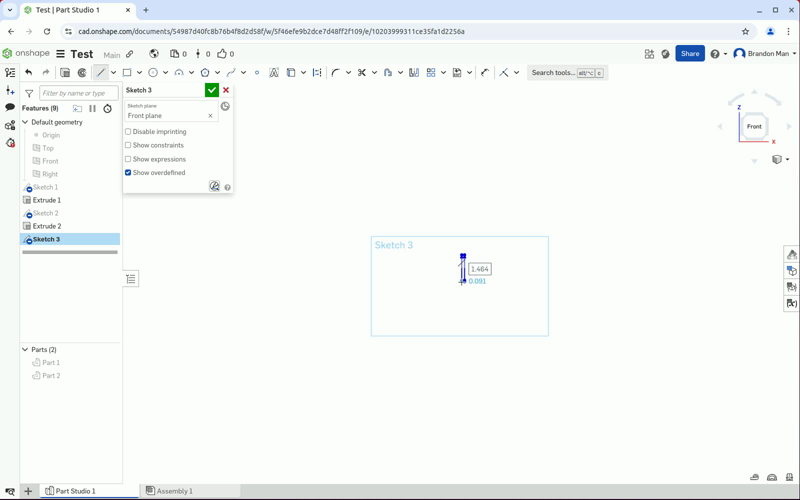
scroll(6)
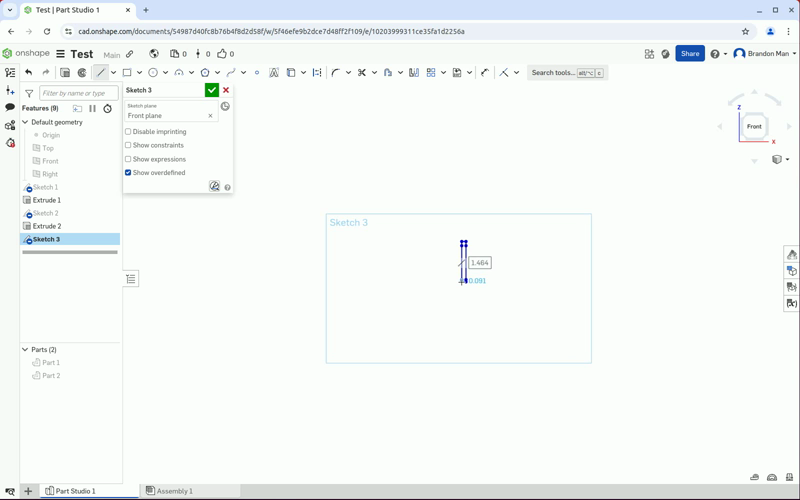
scroll(6)
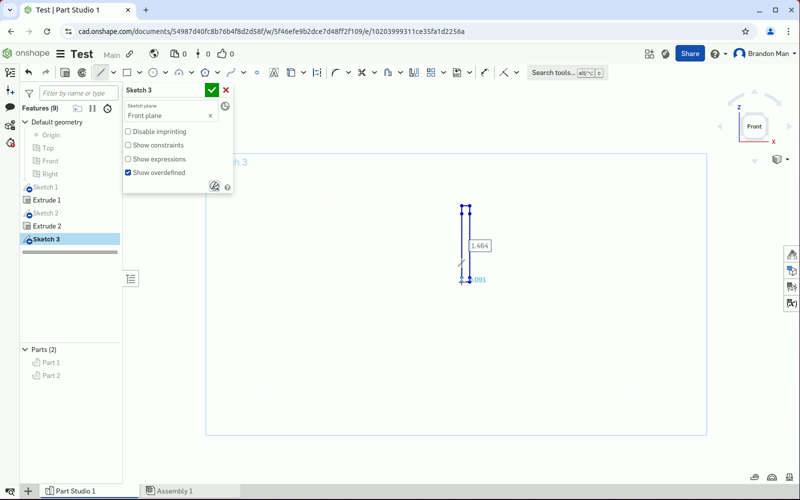
scroll(6)
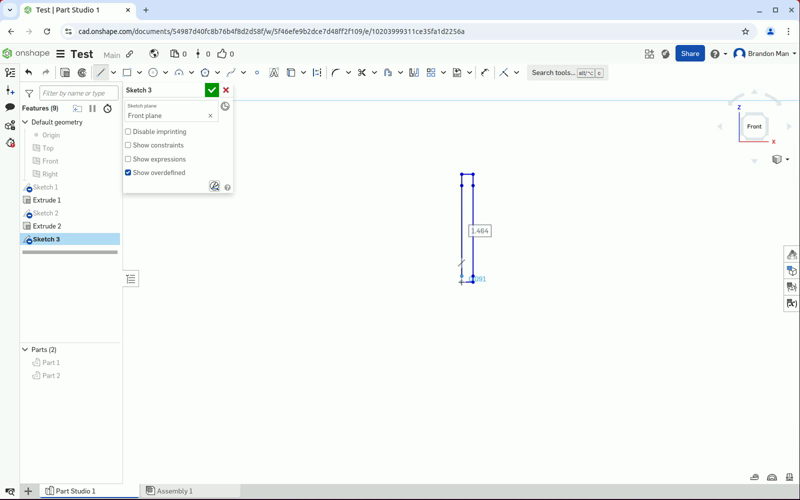
key_up(shift)
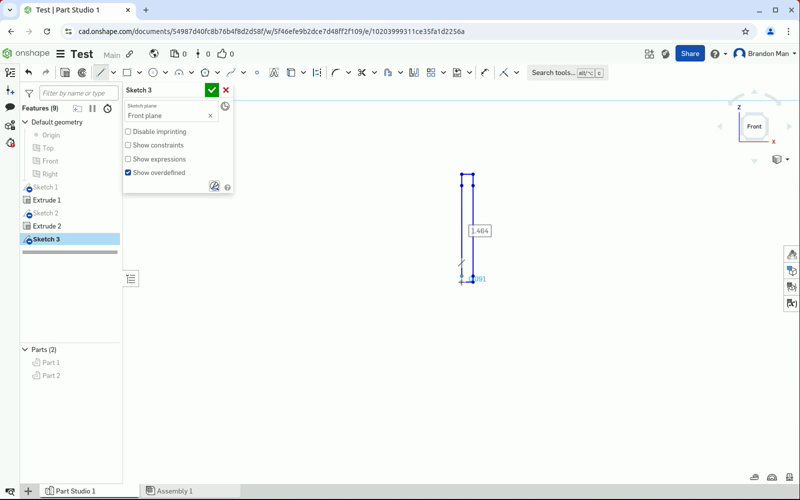
click(461, 281)
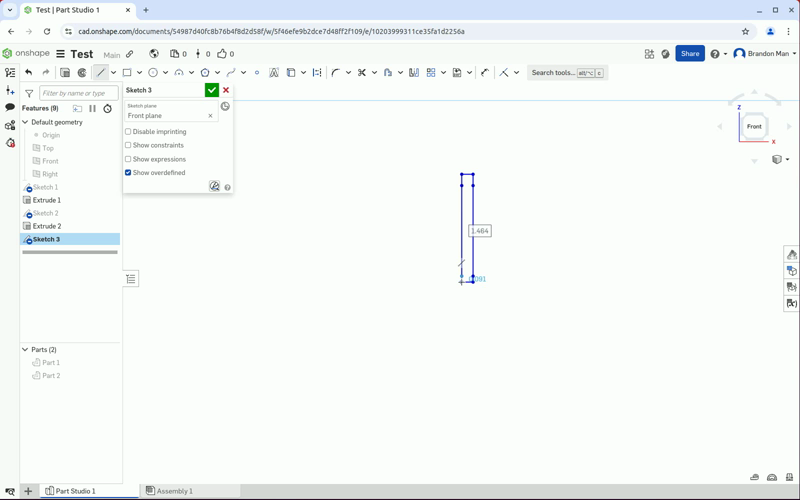
scroll(-6)
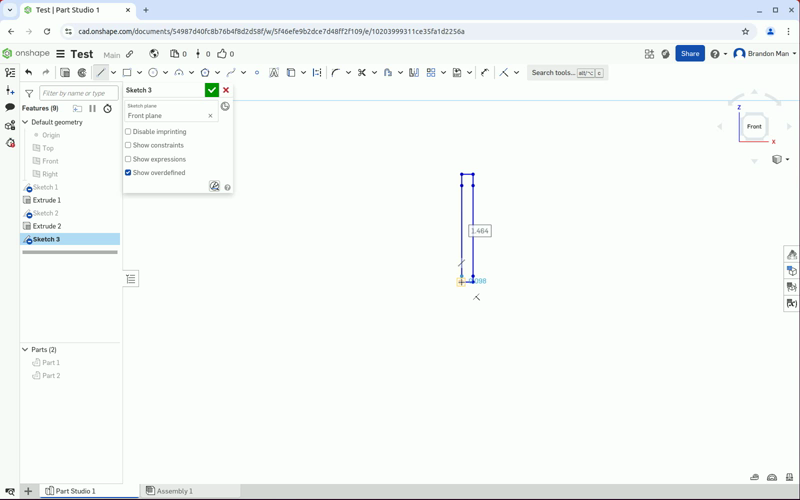
scroll(-6)
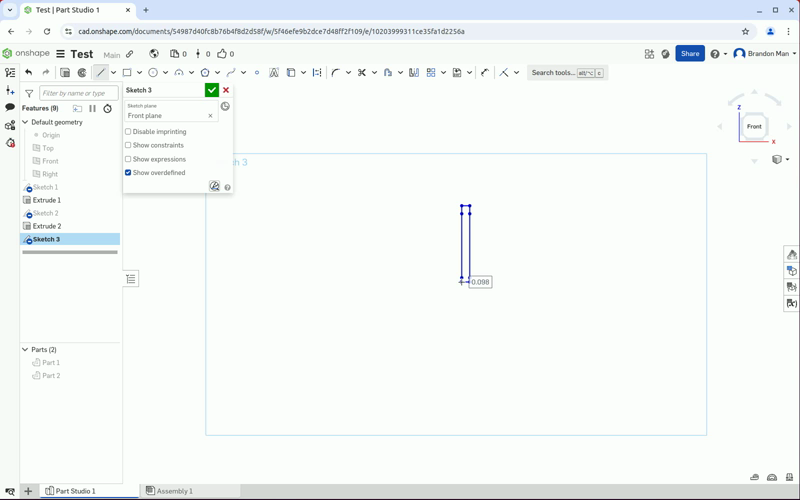
scroll(-6)
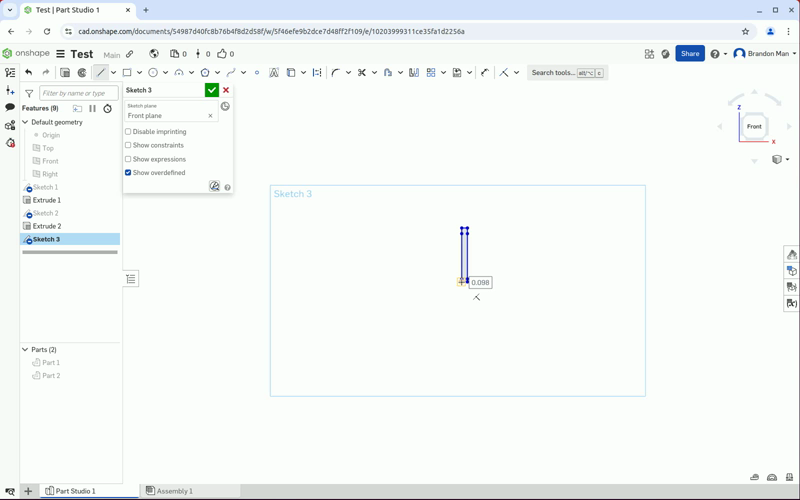
scroll(-6)
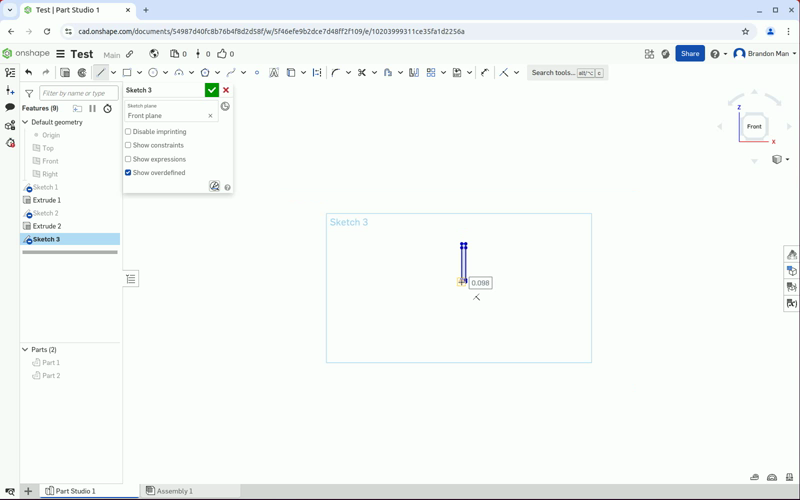
scroll(-6)
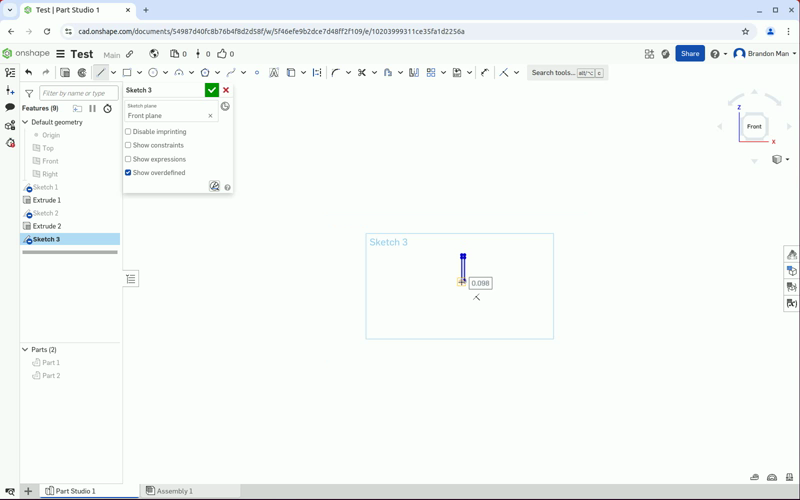
scroll(-6)
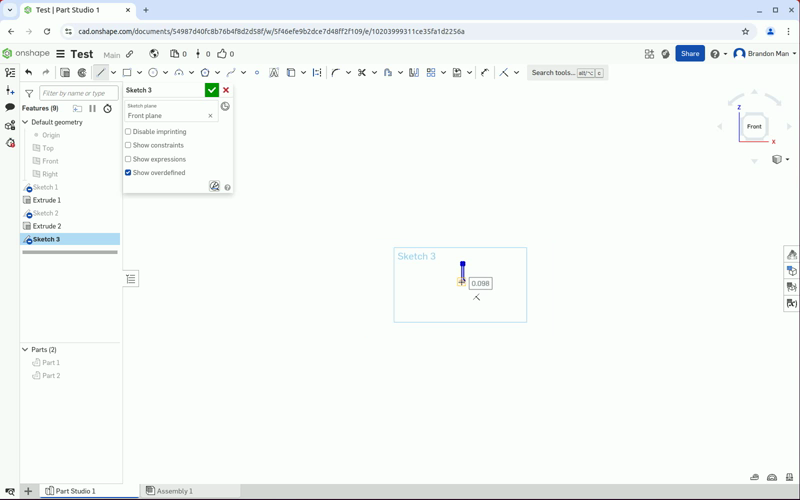
scroll(-6)
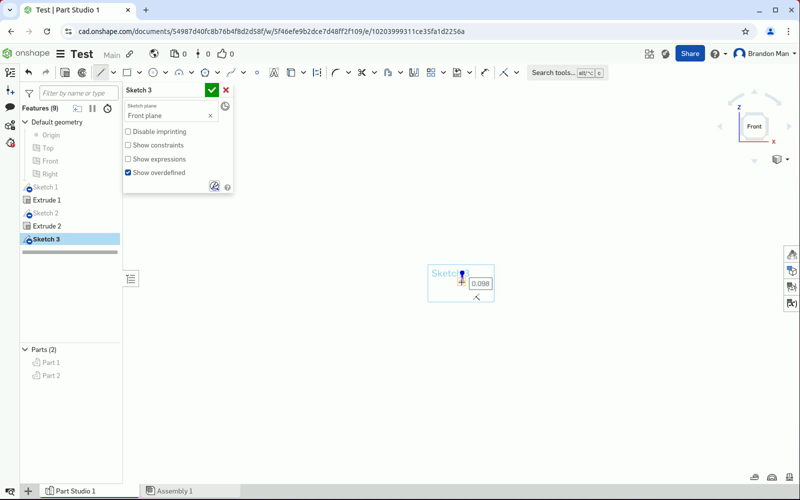
key(esc)
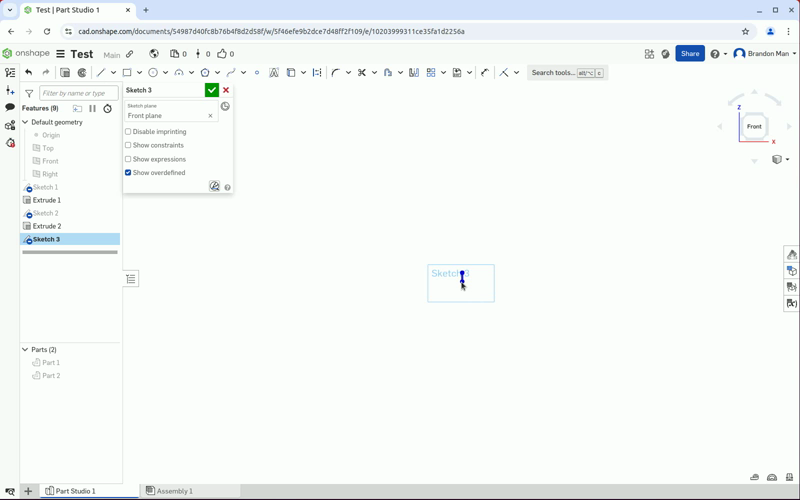
mouse_move(462, 281)
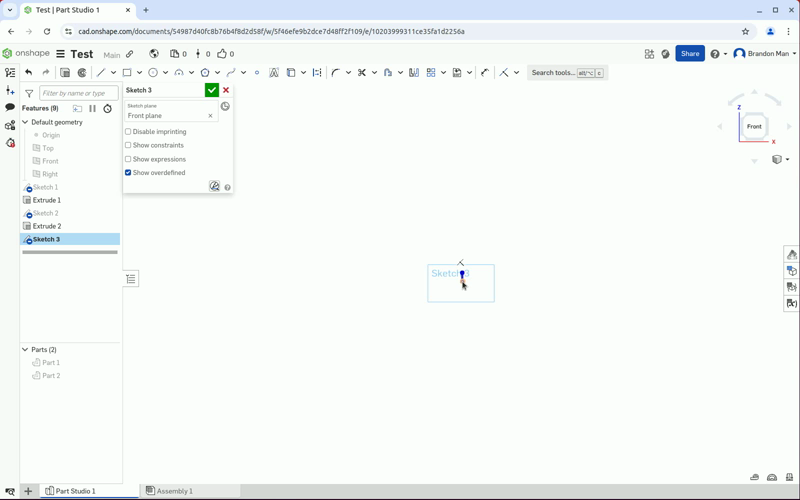
scroll(6)
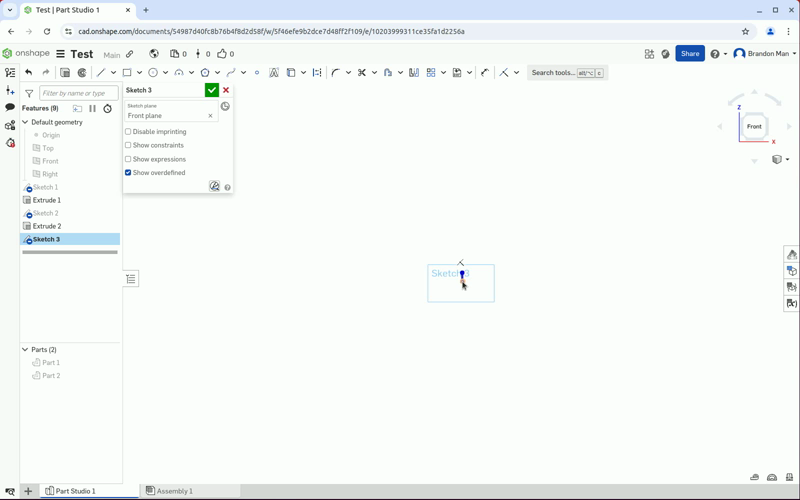
scroll(6)
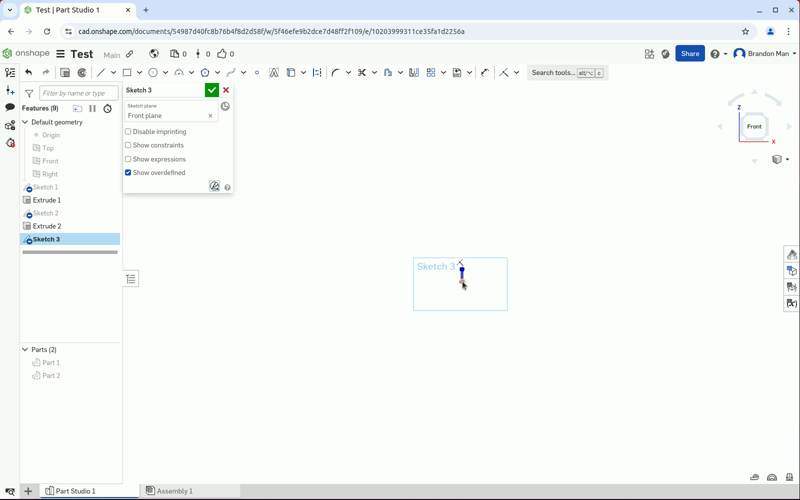
scroll(6)
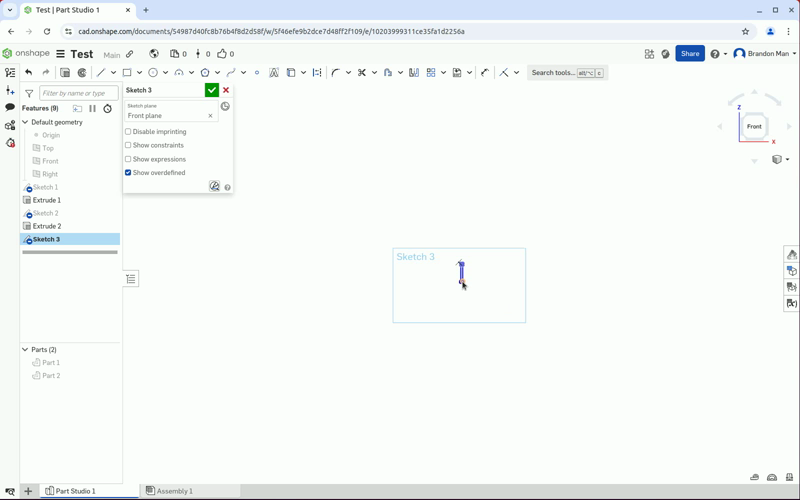
scroll(6)
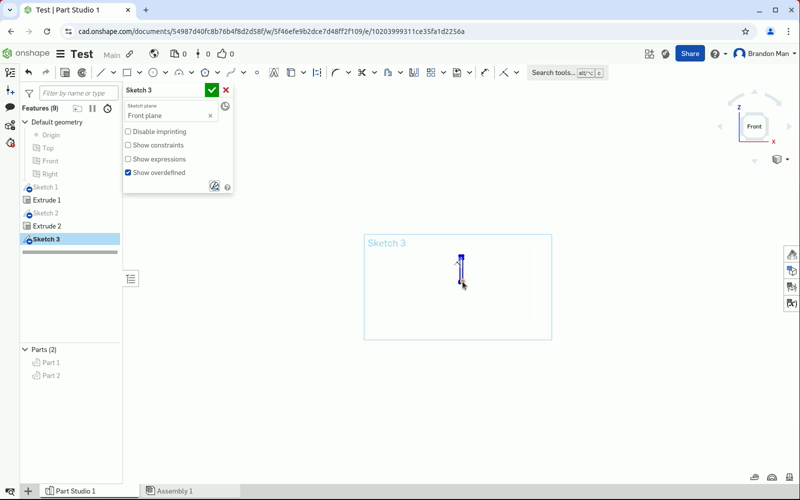
scroll(6)
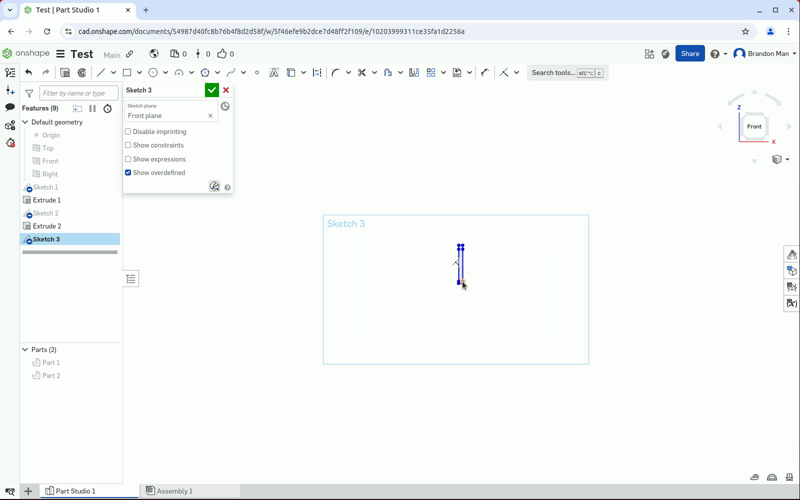
scroll(6)
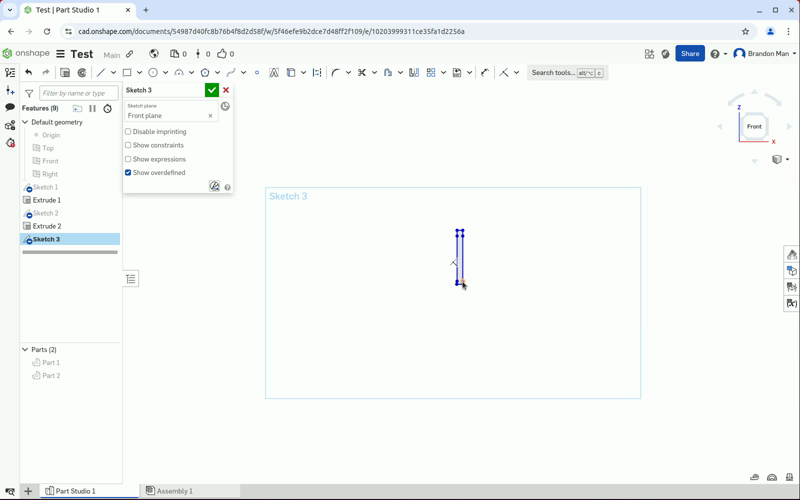
scroll(6)
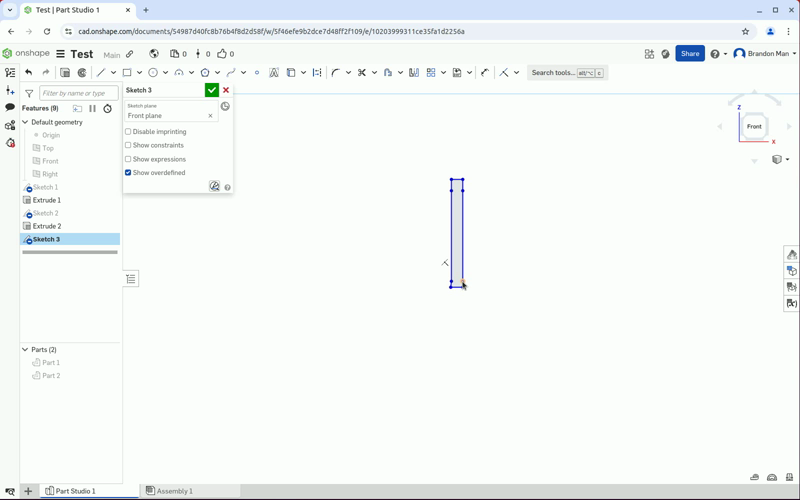
click(462, 281)
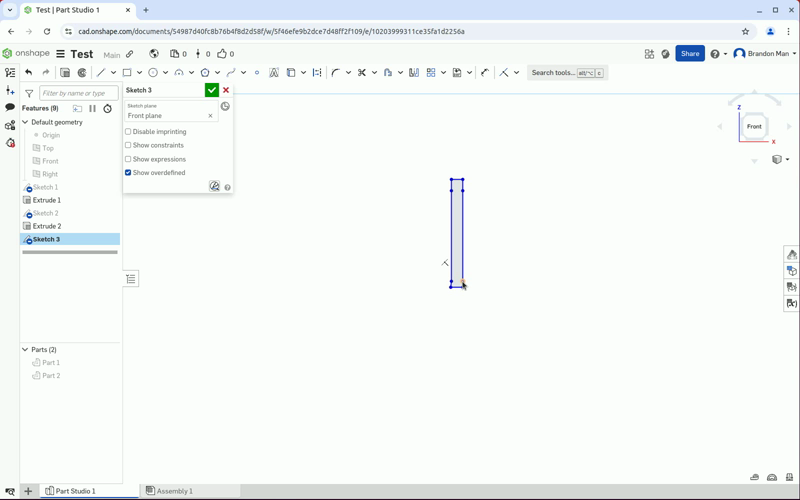
scroll(-6)
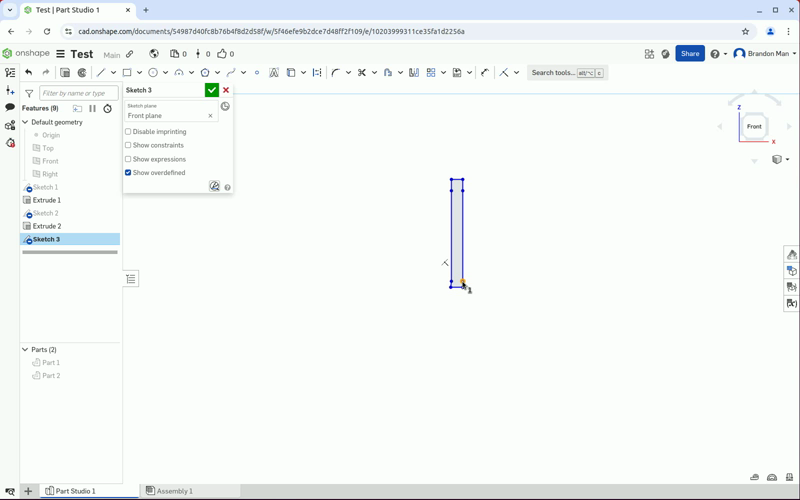
scroll(-6)
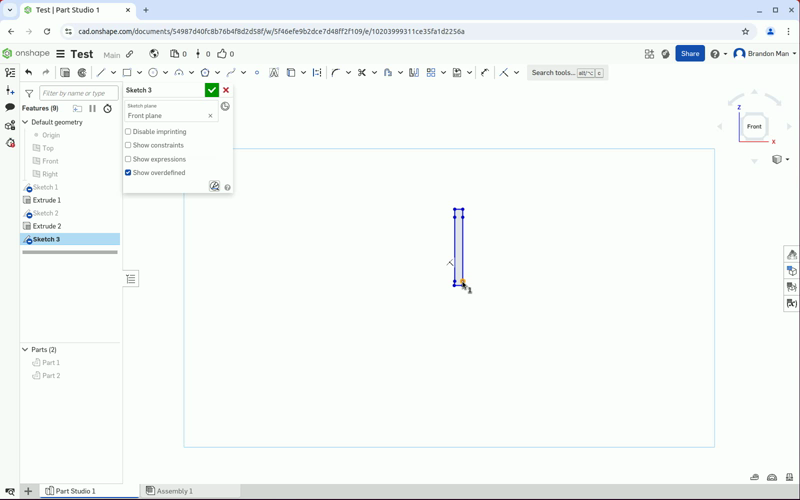
scroll(-6)
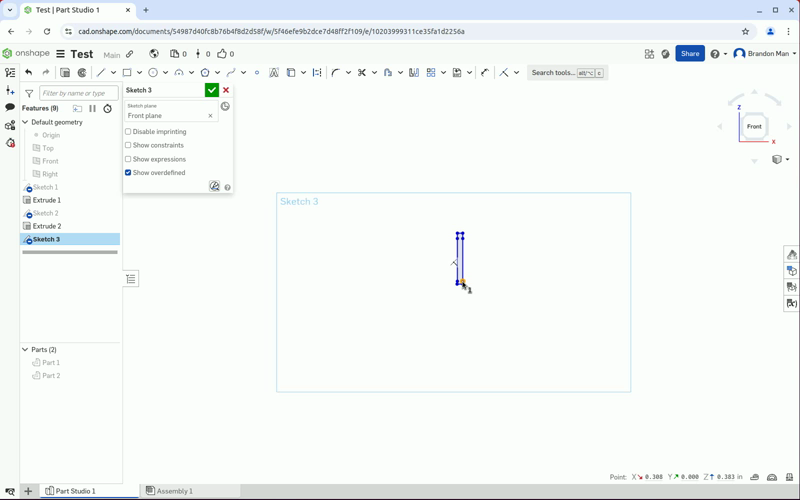
scroll(-6)
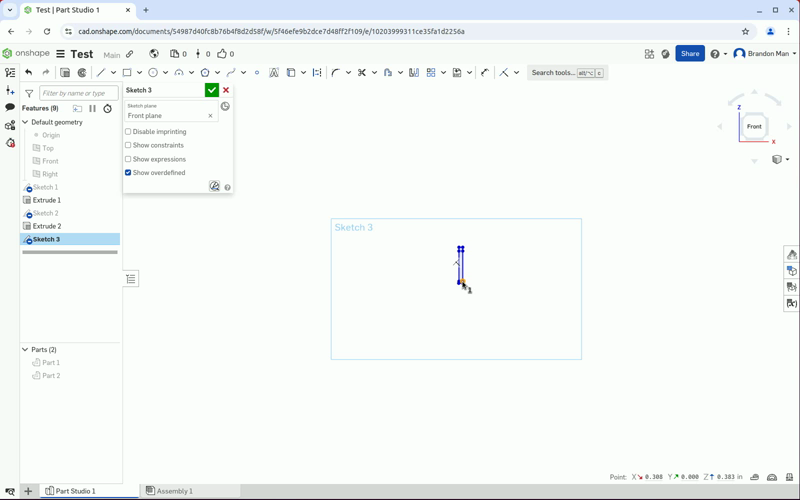
scroll(-6)
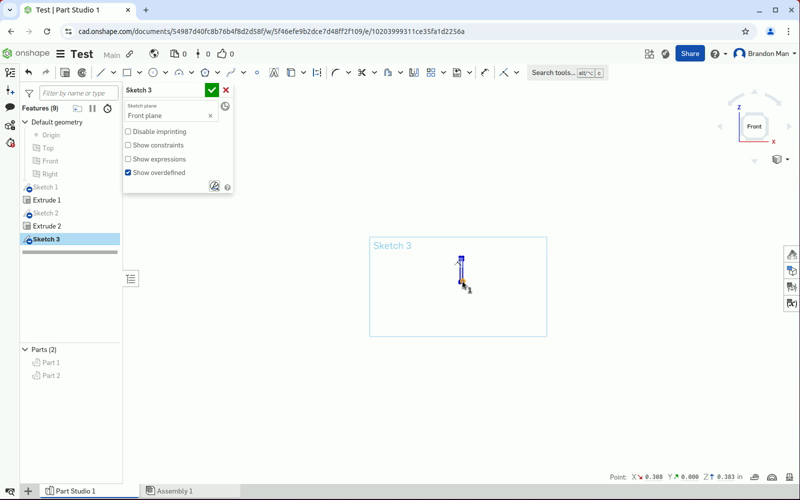
scroll(-6)
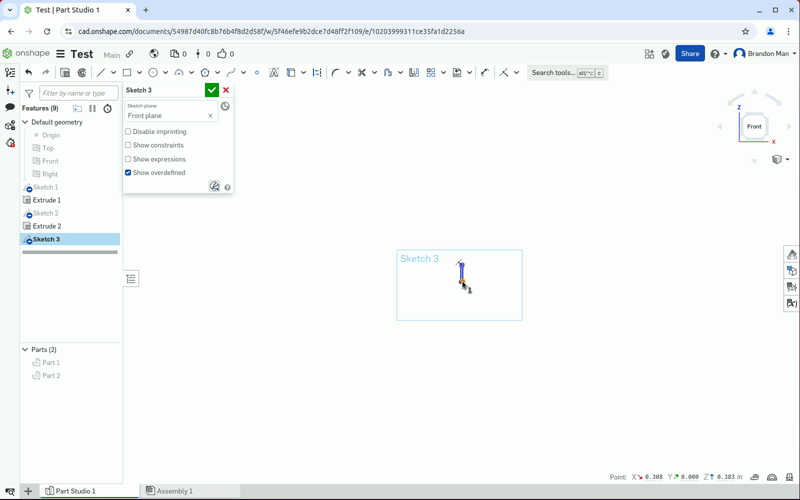
scroll(-6)
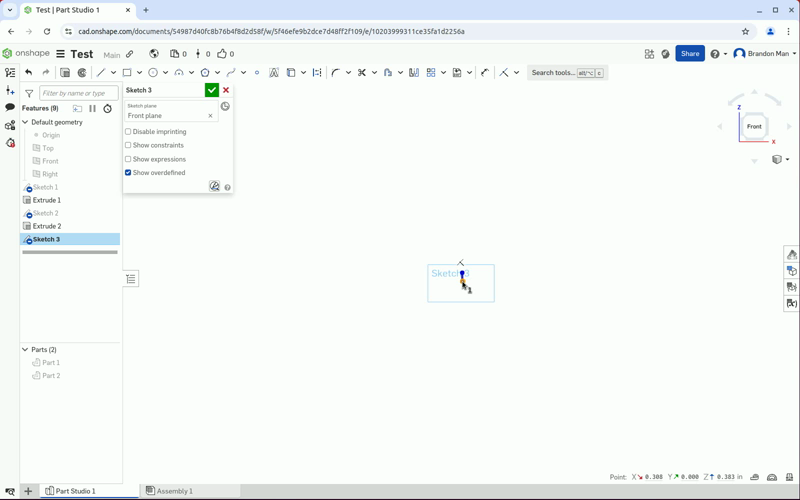
mouse_move(73, 352)
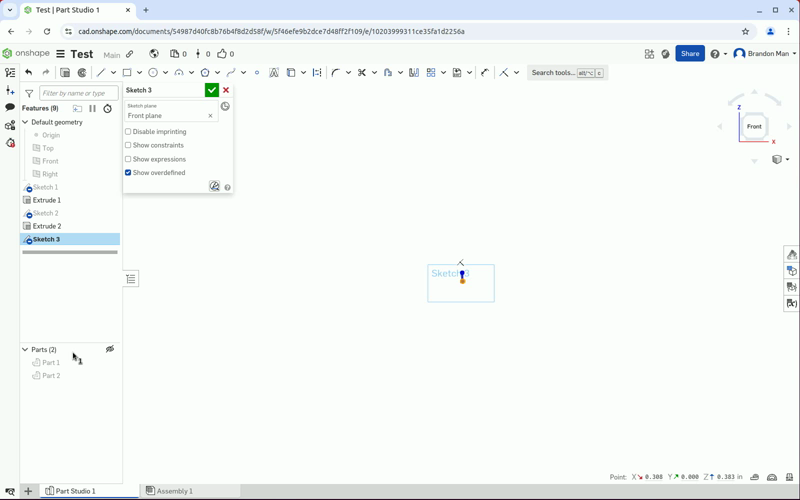
key(shift+y)
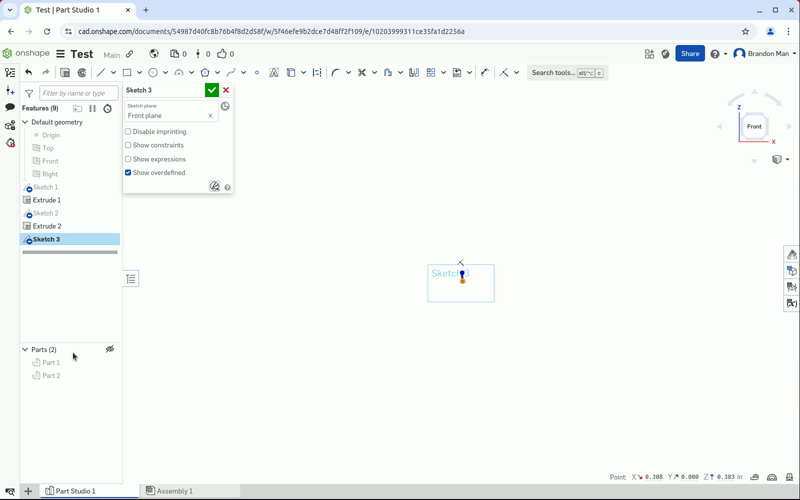
key(shift+e)
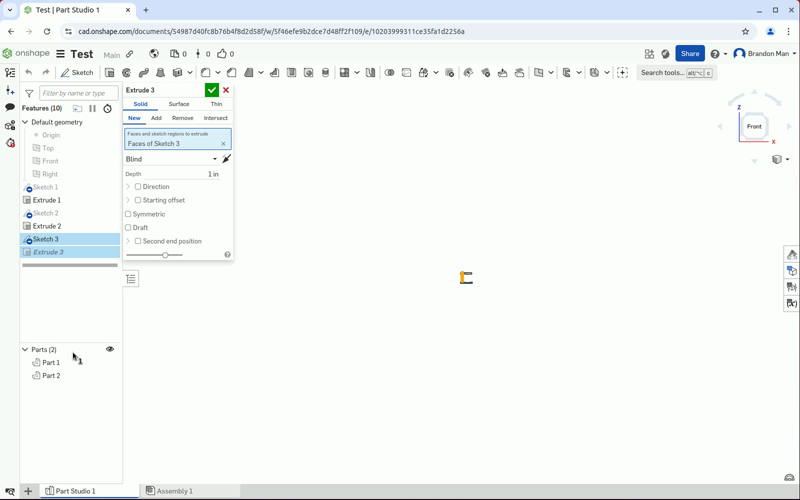
mouse_move(143, 106)
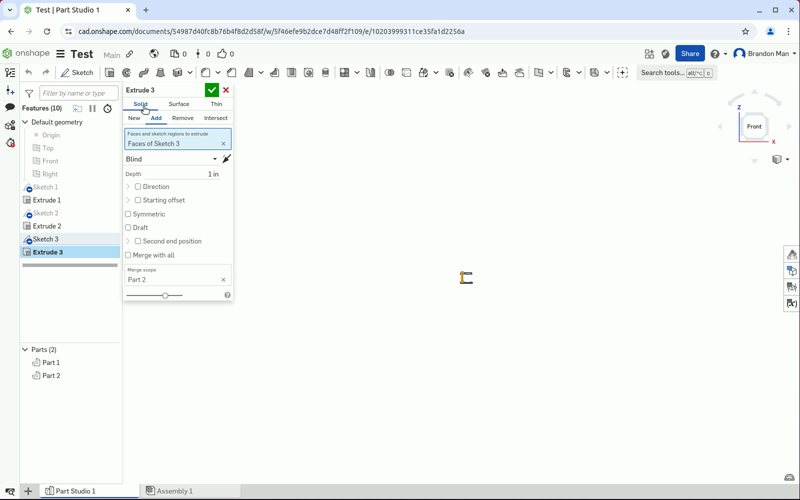
click(143, 106)
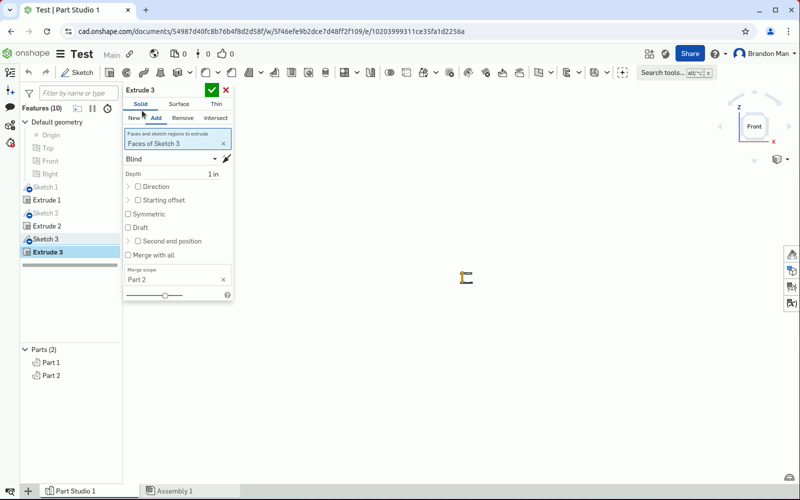
mouse_move(137, 120)
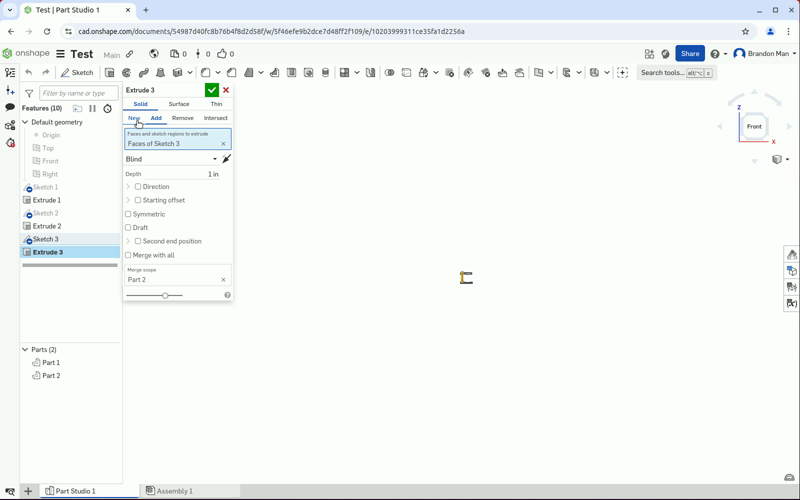
click(137, 120)
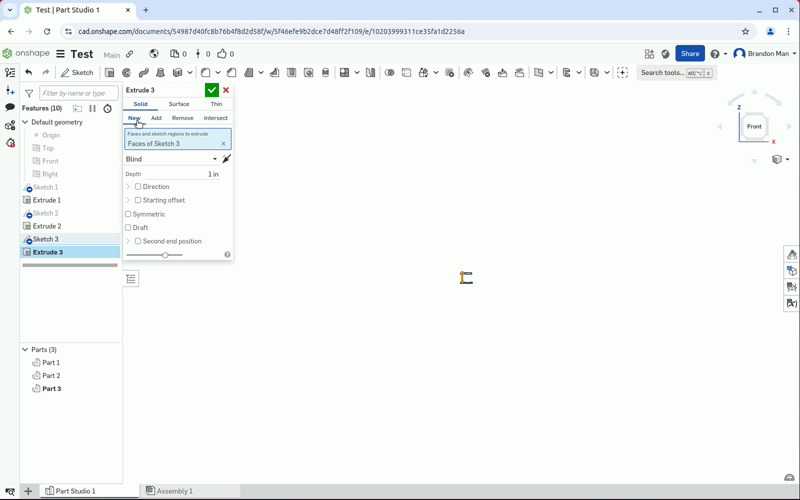
key(tab, 4)
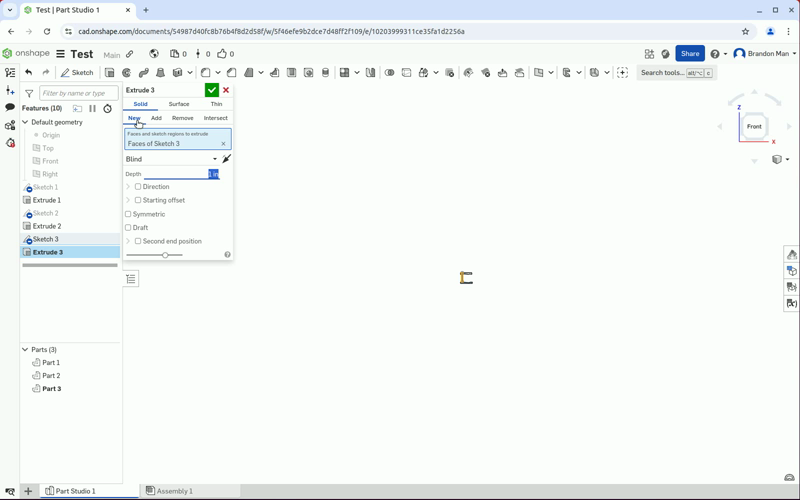
text(23.108)
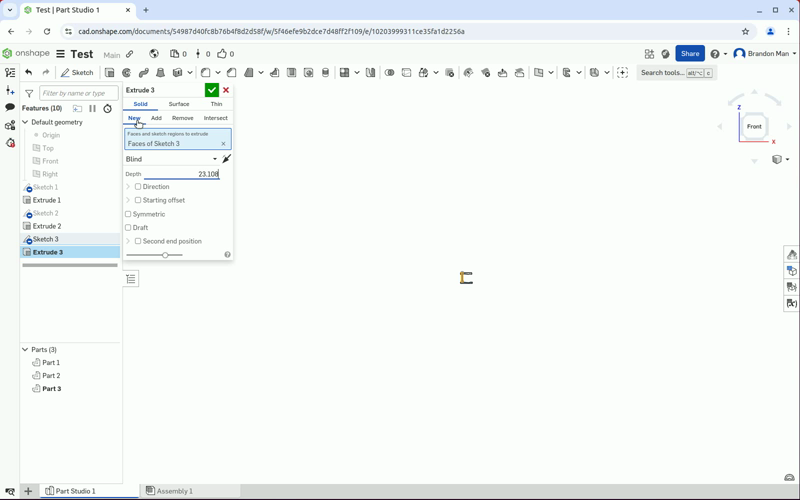
key(enter)
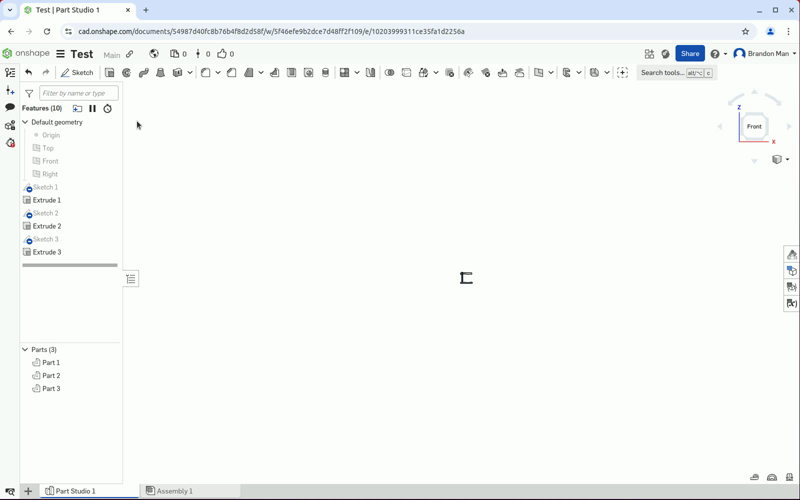
key(shift+h)
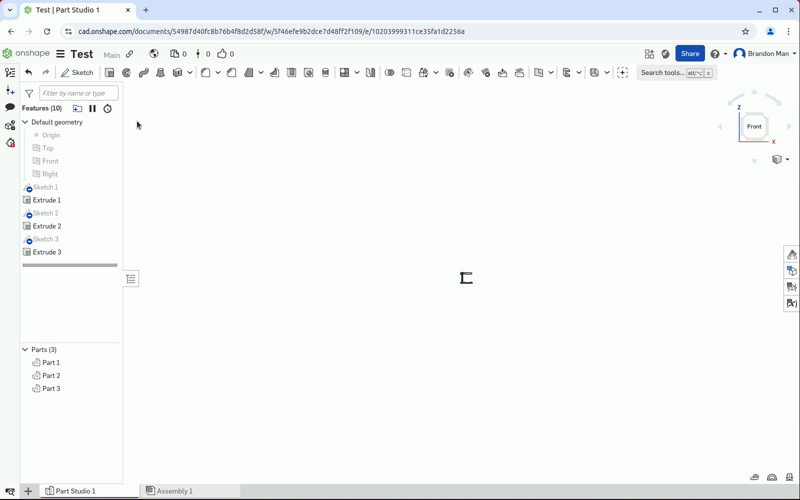
key(shift+h)
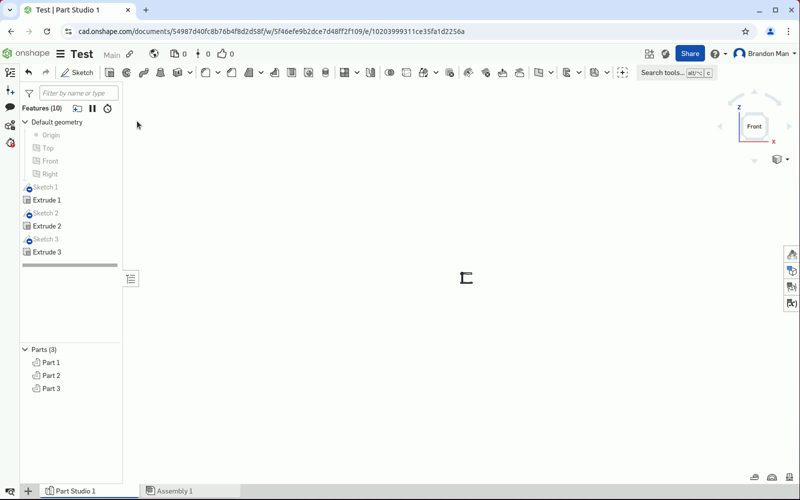
mouse_move(73, 189)
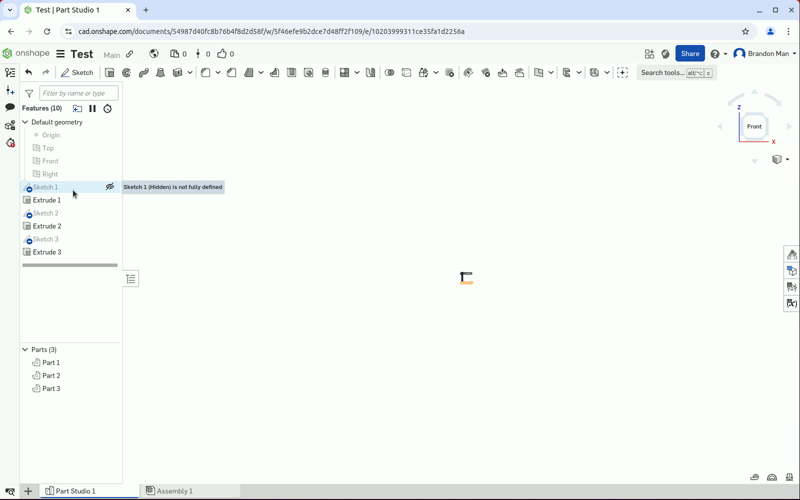
click(73, 189)
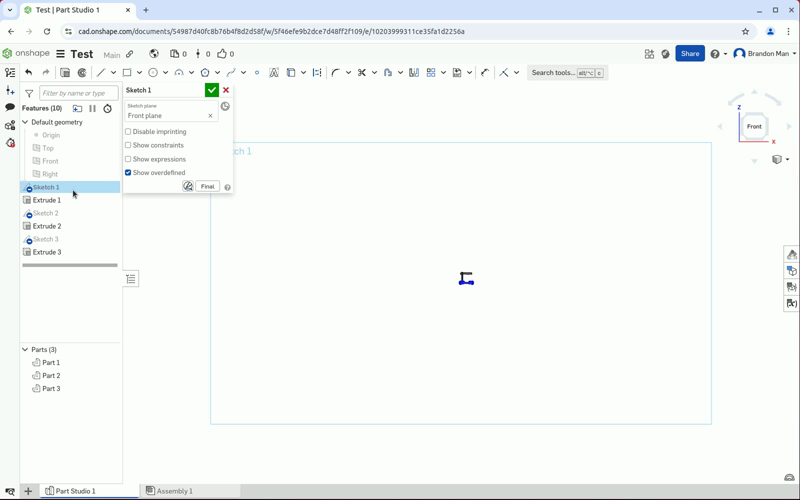
mouse_move(229, 92)
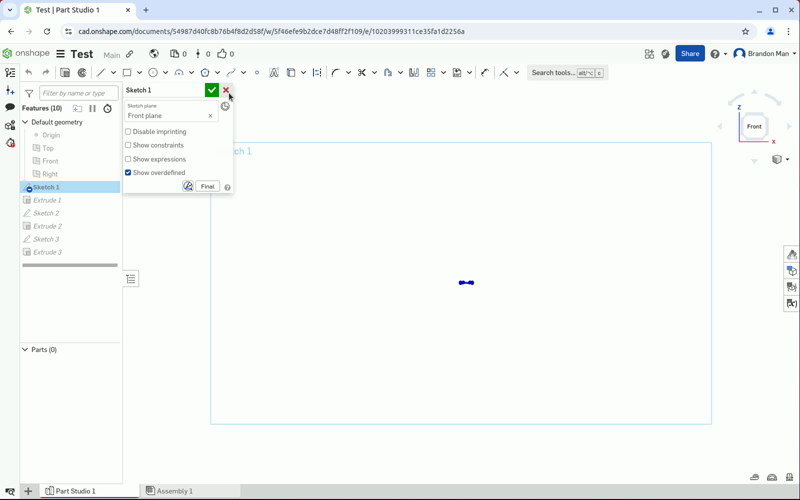
click(229, 92)
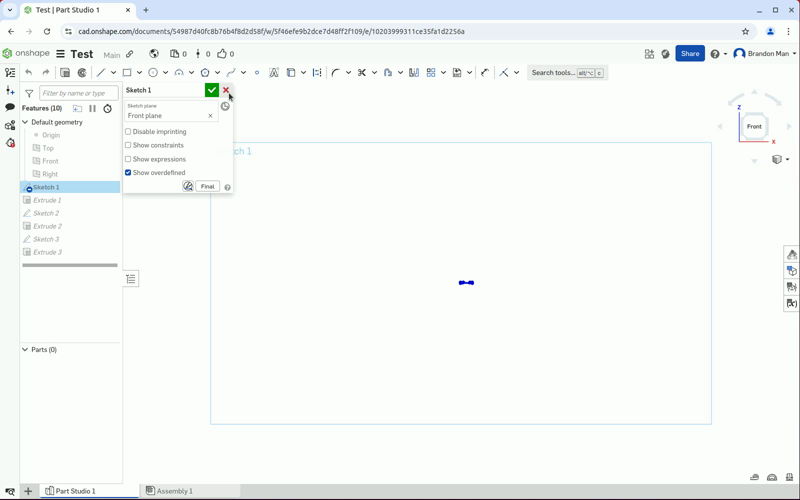
key(shift+s)
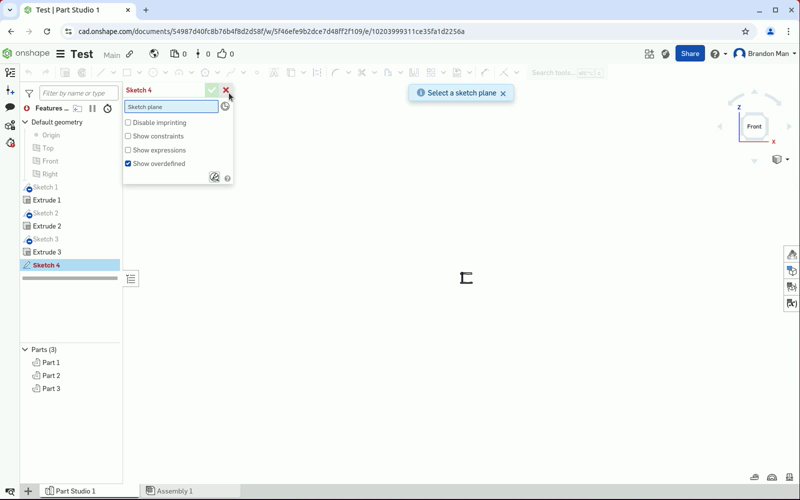
mouse_move(73, 163)
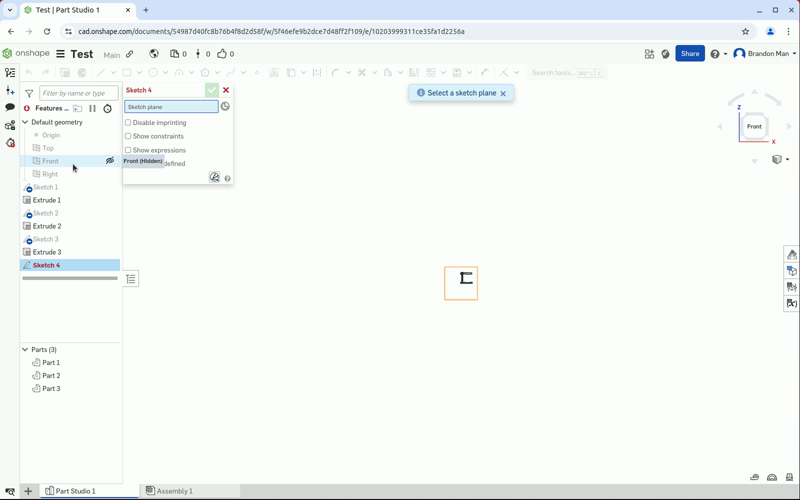
click(73, 163)
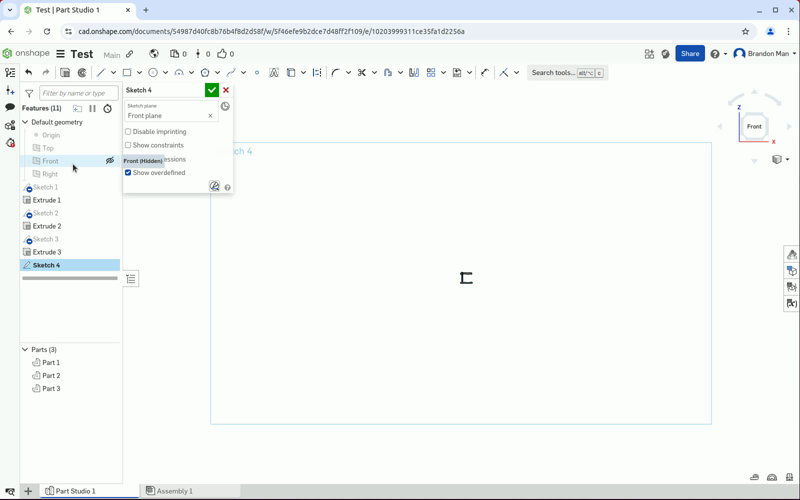
mouse_move(73, 352)
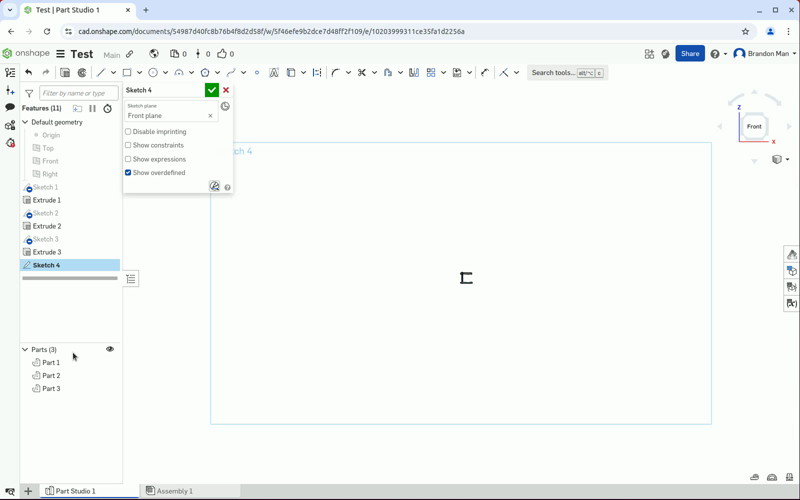
key(y)
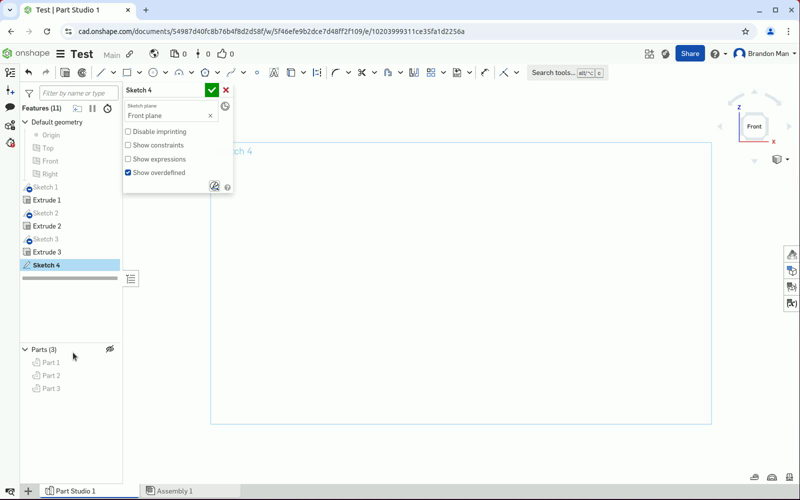
key(l)
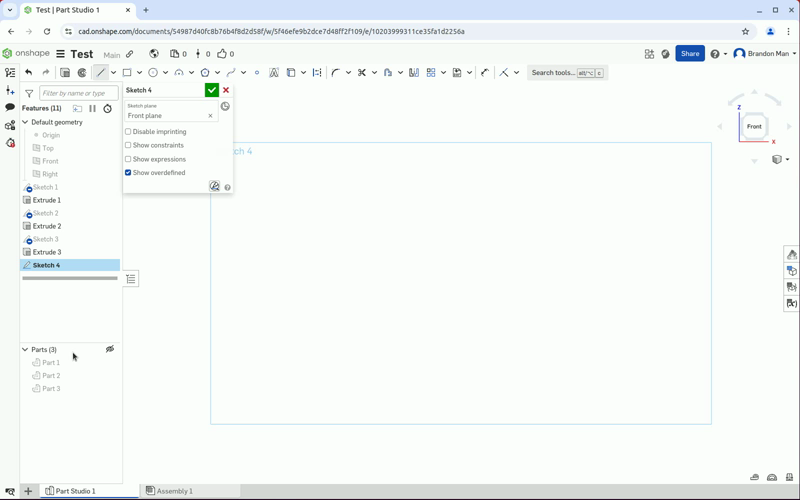
key_down(shift)
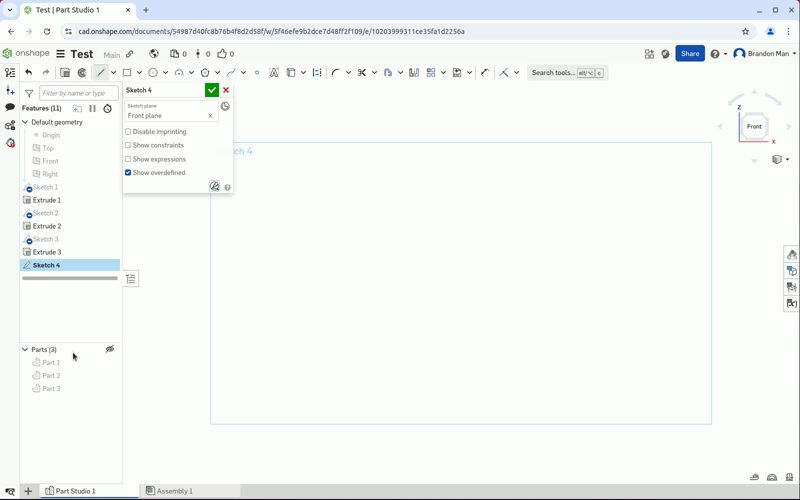
mouse_move(467, 281)
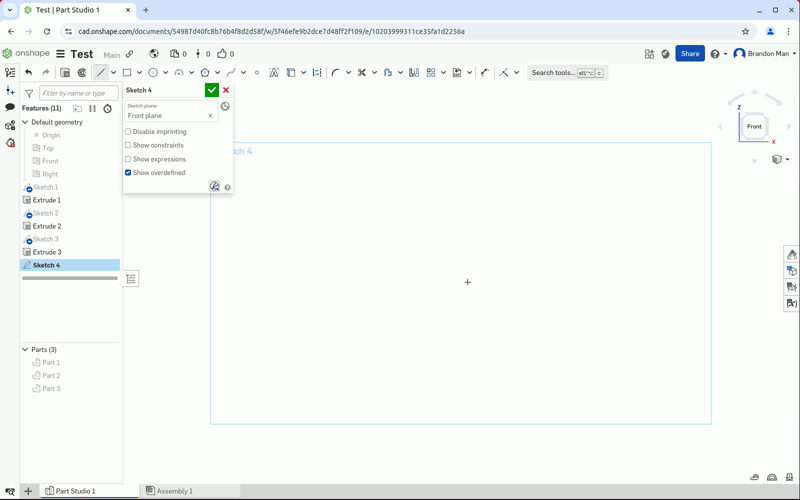
click(467, 281)
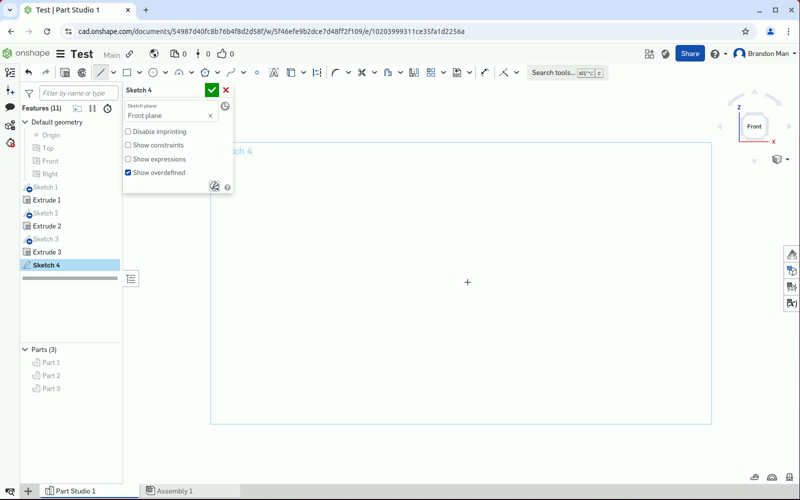
key_up(shift)
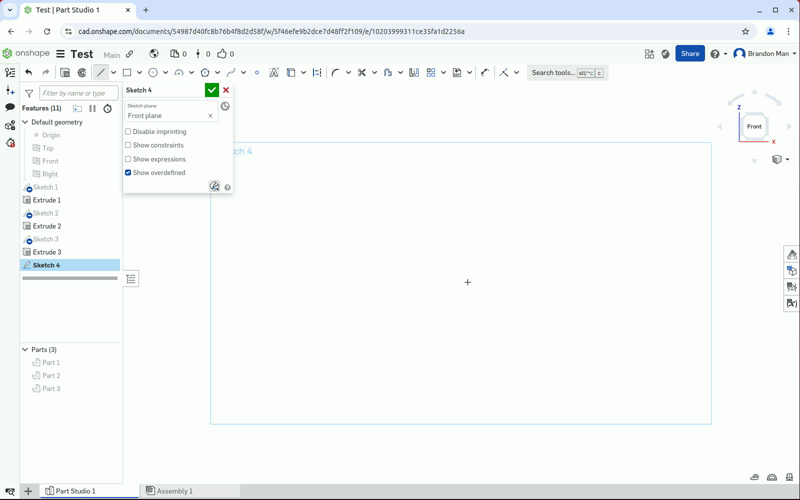
key_down(shift)
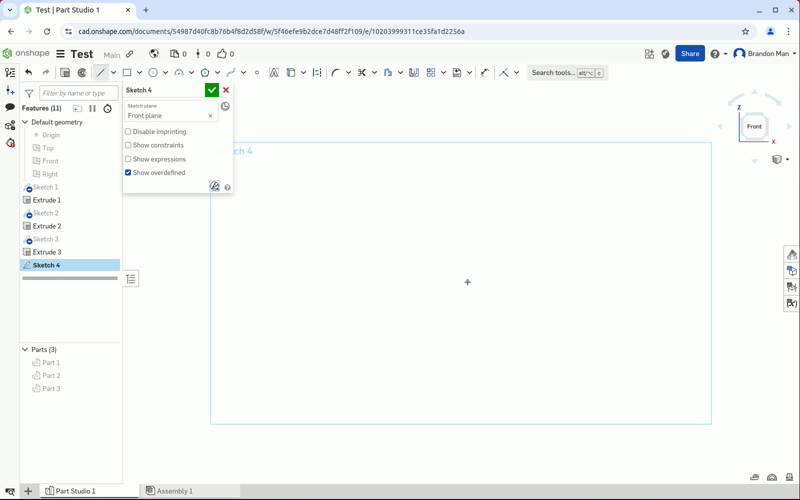
mouse_move(497, 281)
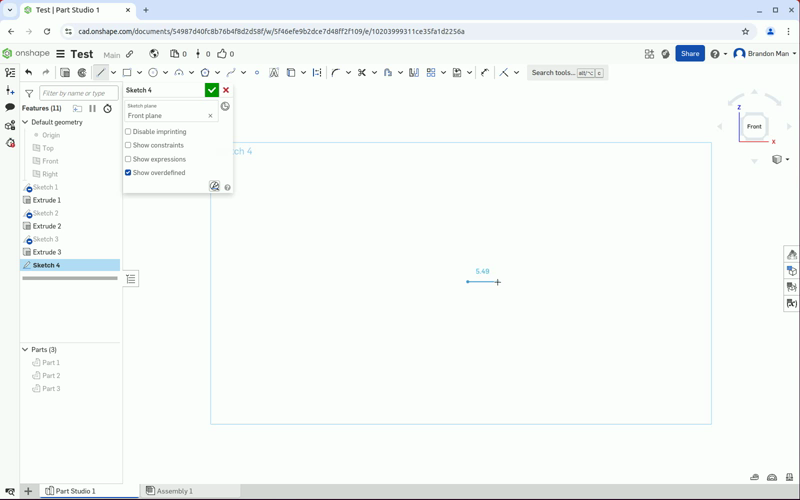
mouse_move(468, 281)
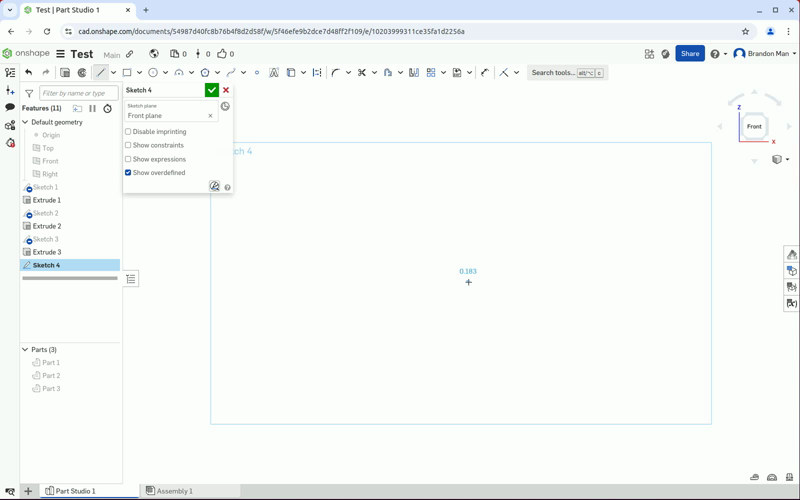
scroll(6)
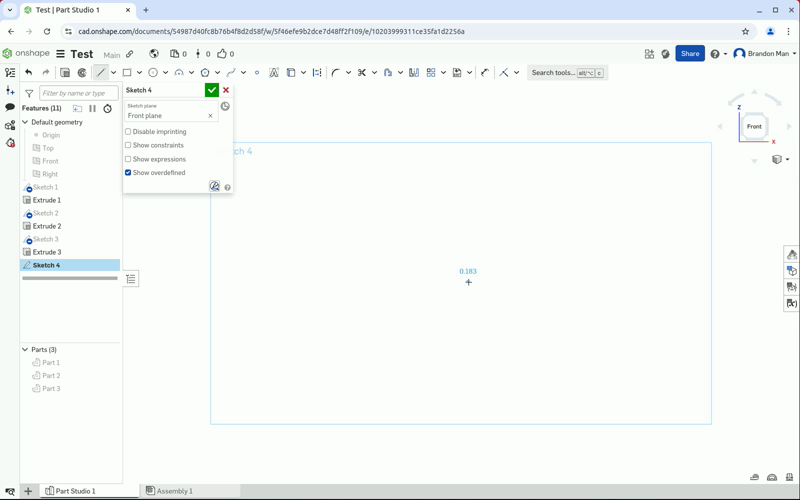
scroll(6)
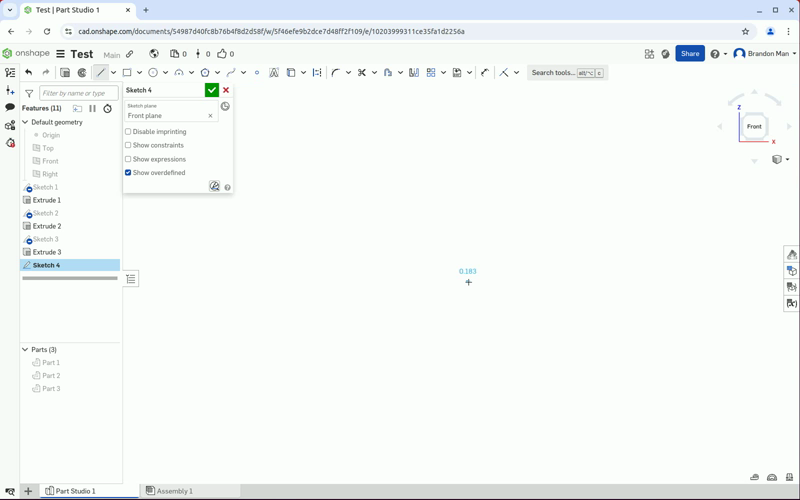
scroll(6)
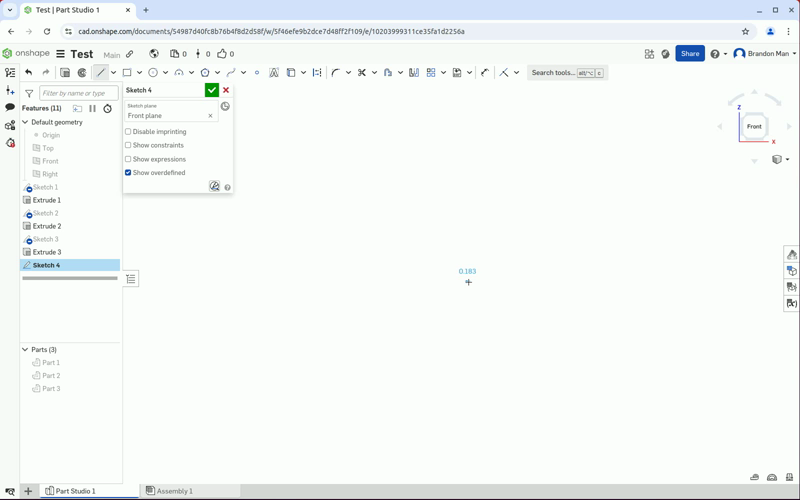
scroll(6)
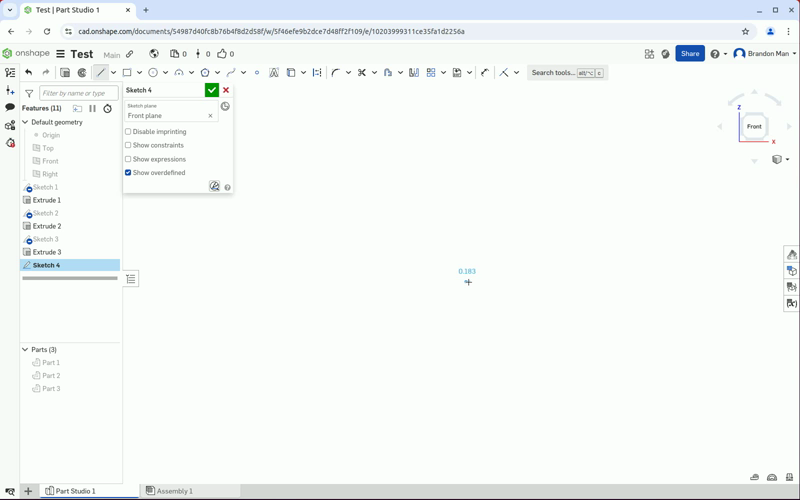
scroll(6)
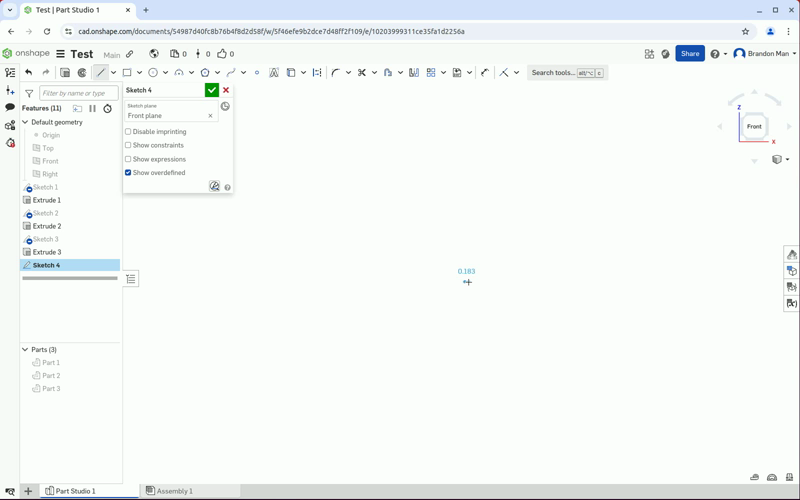
scroll(6)
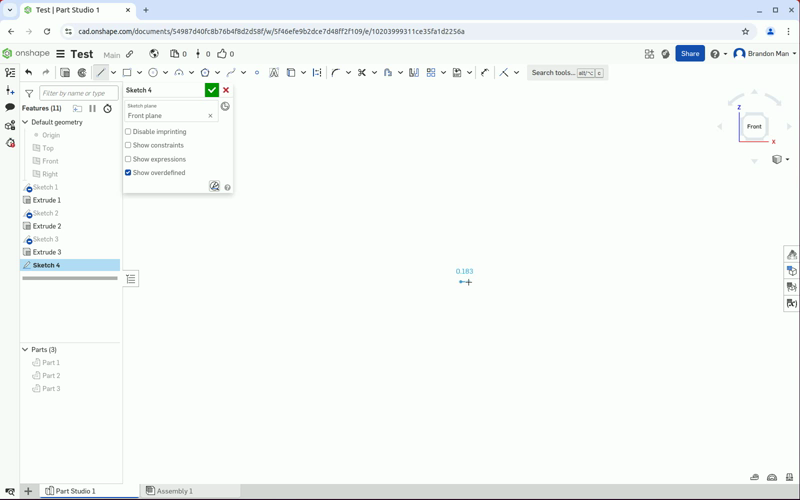
scroll(6)
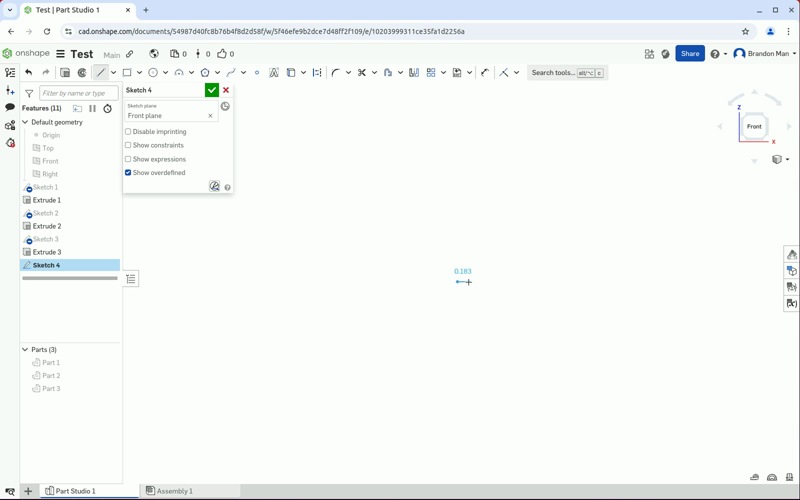
click(468, 281)
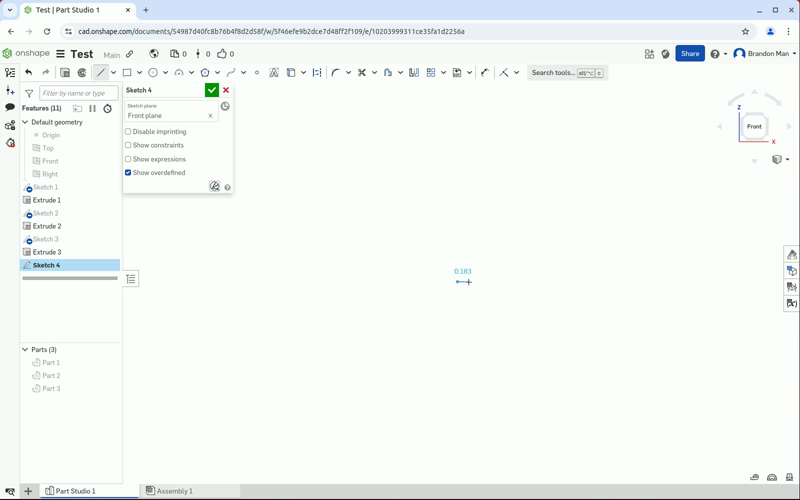
scroll(-6)
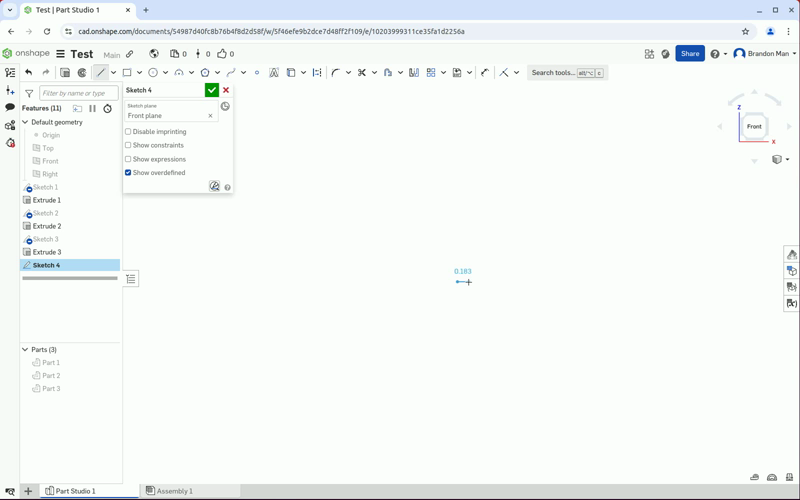
scroll(-6)
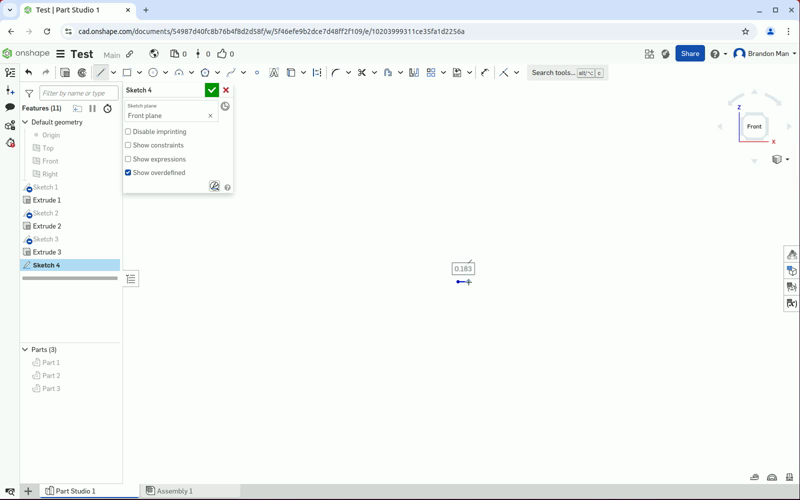
scroll(-6)
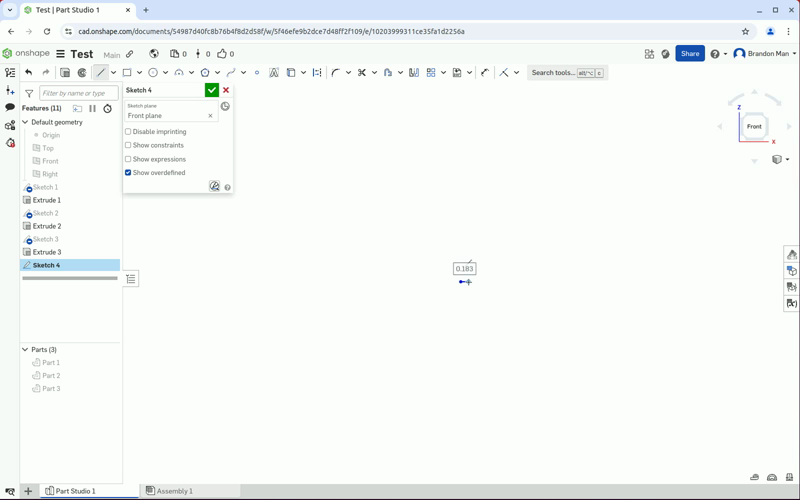
scroll(-6)
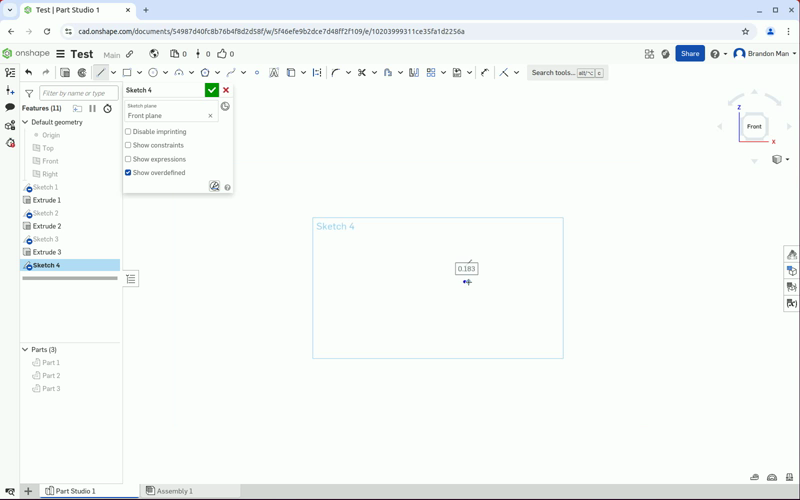
scroll(-6)
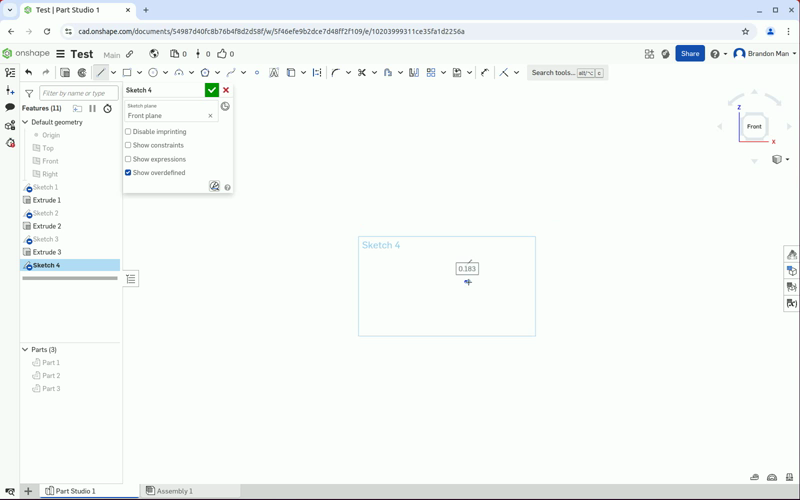
scroll(-6)
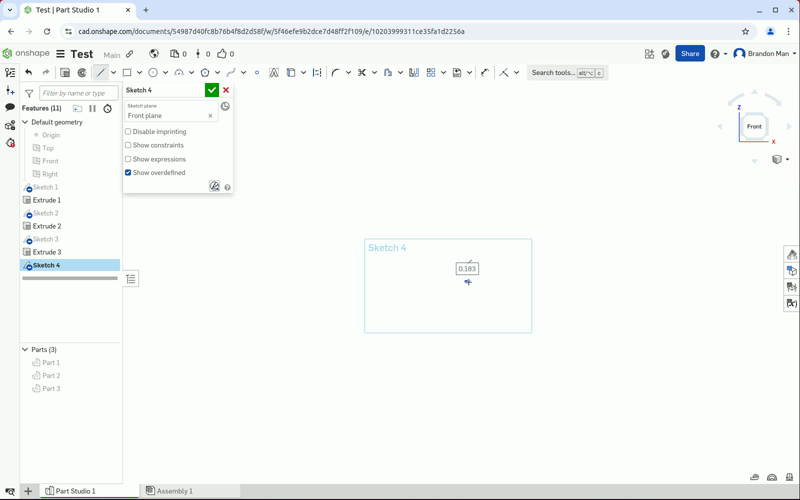
scroll(-6)
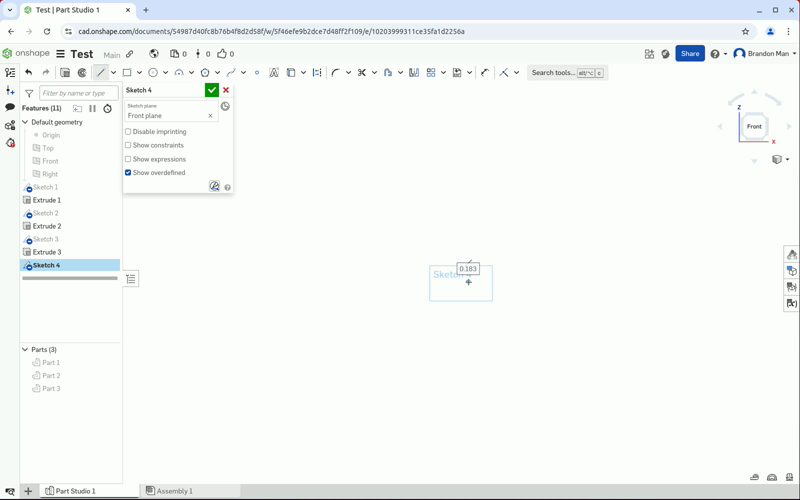
key_up(shift)
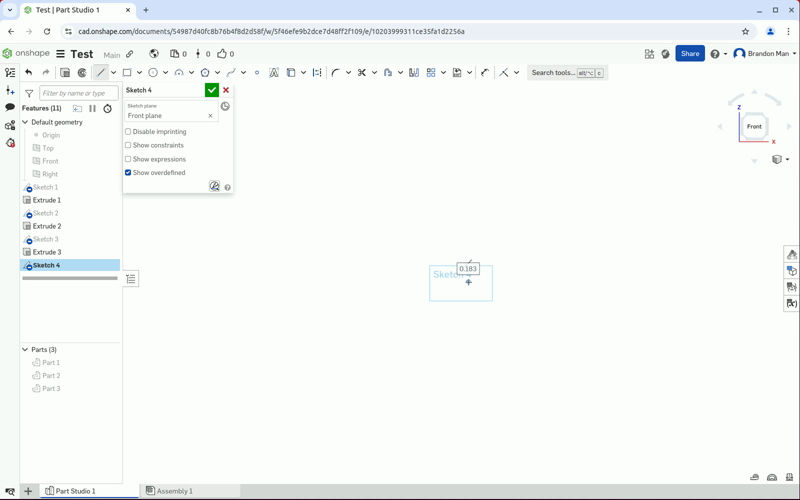
key_down(shift)
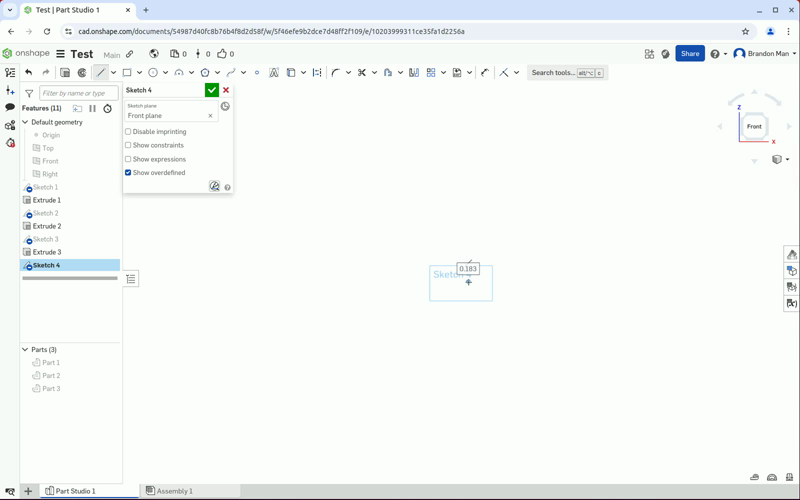
mouse_move(498, 281)
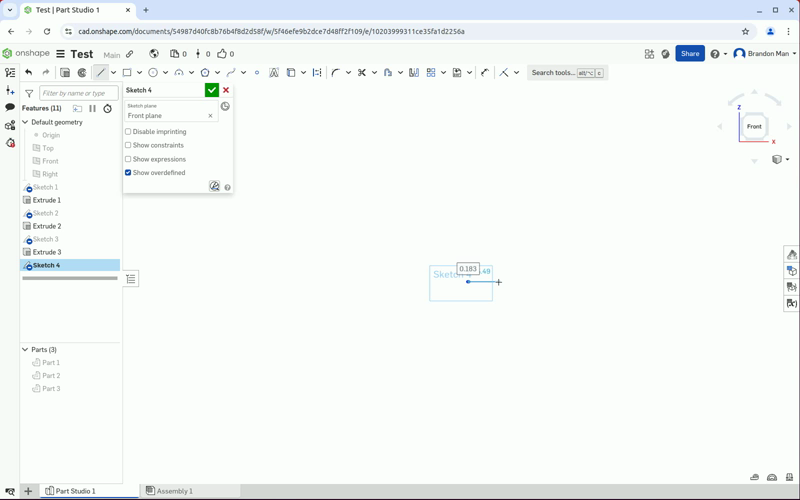
mouse_move(468, 281)
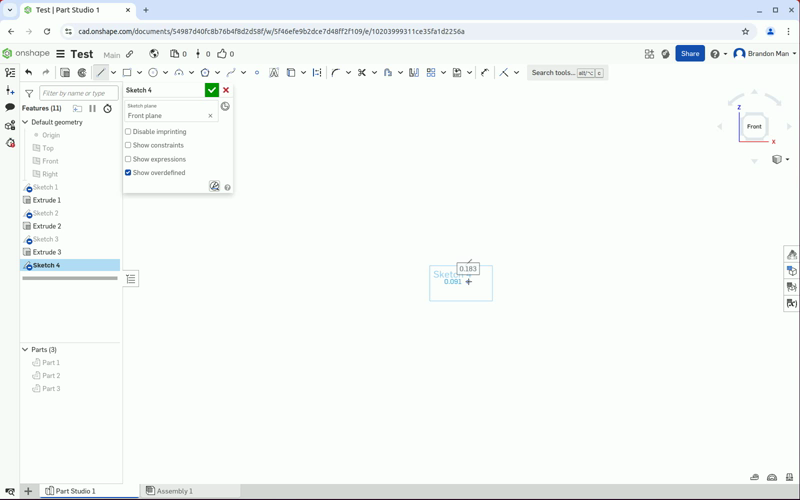
scroll(6)
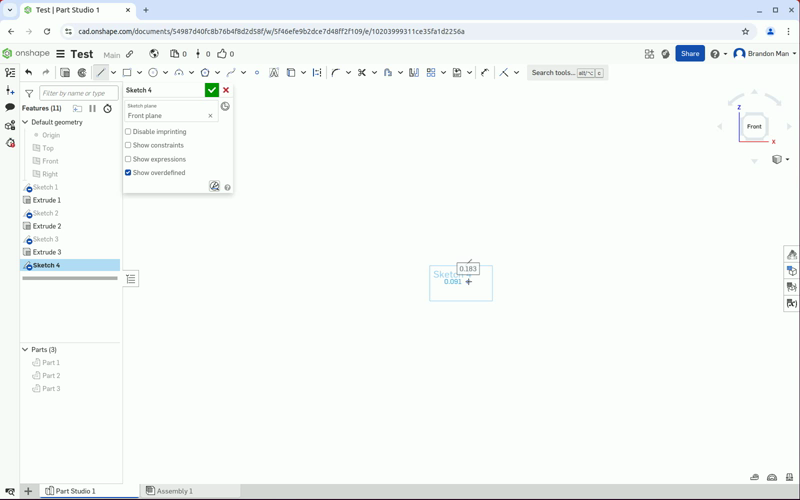
scroll(6)
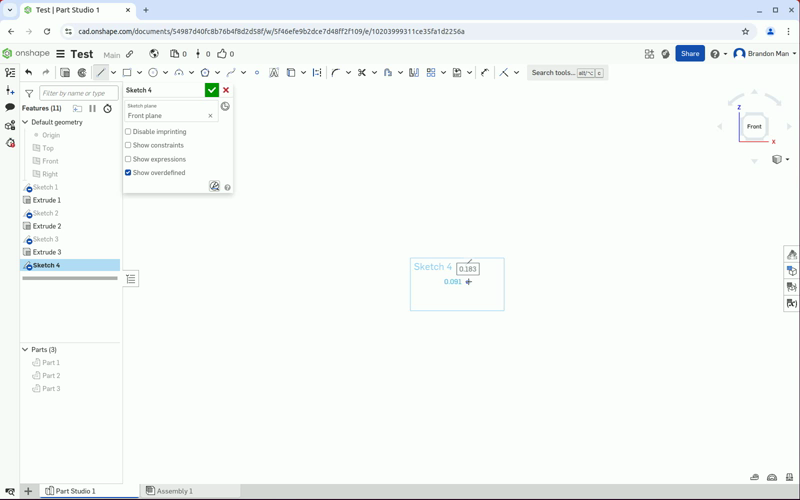
scroll(6)
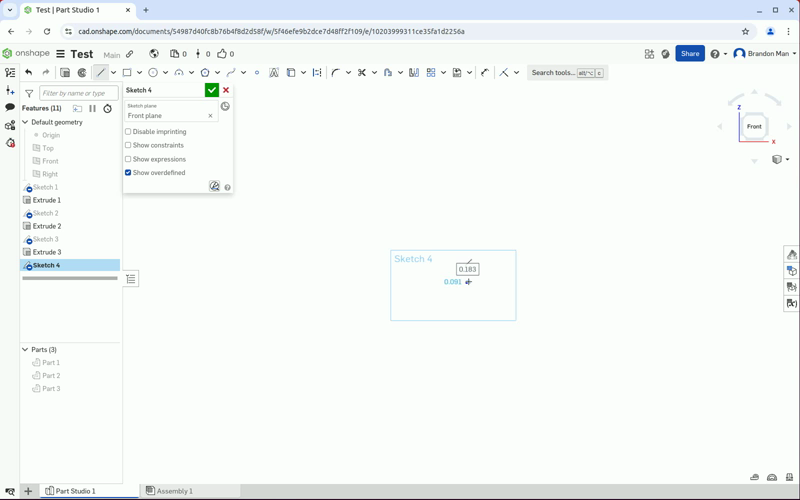
scroll(6)
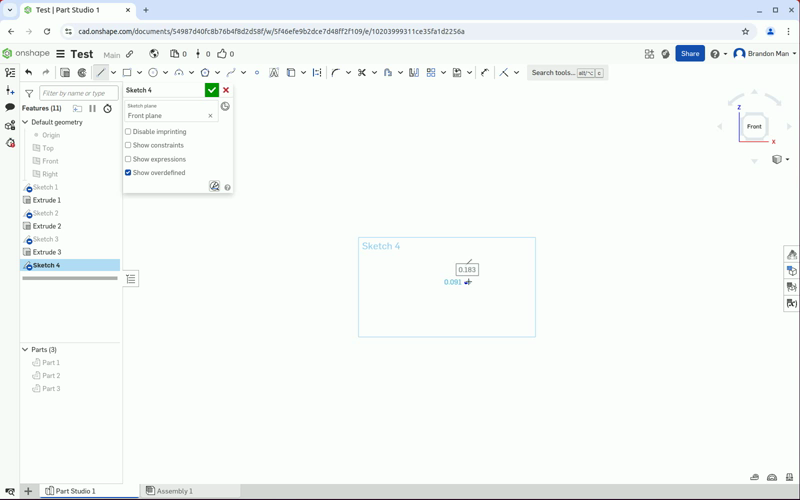
scroll(6)
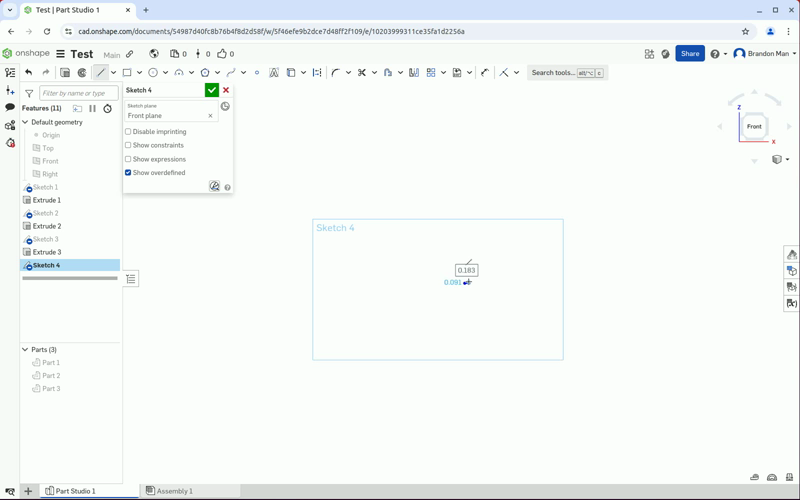
scroll(6)
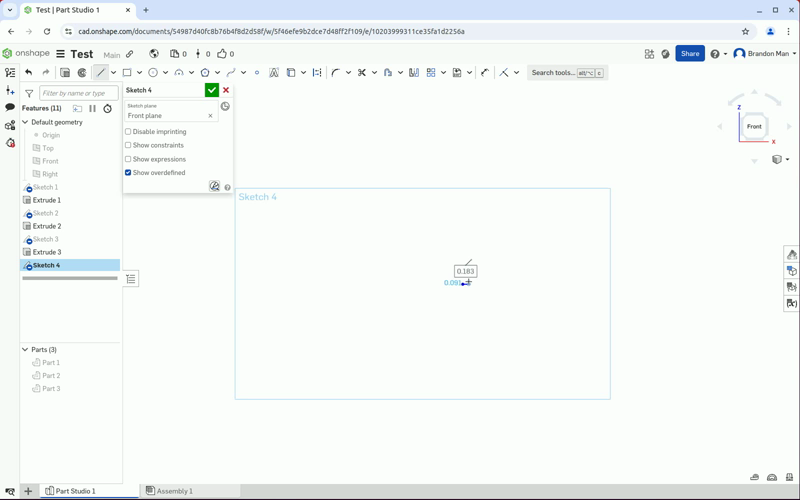
scroll(6)
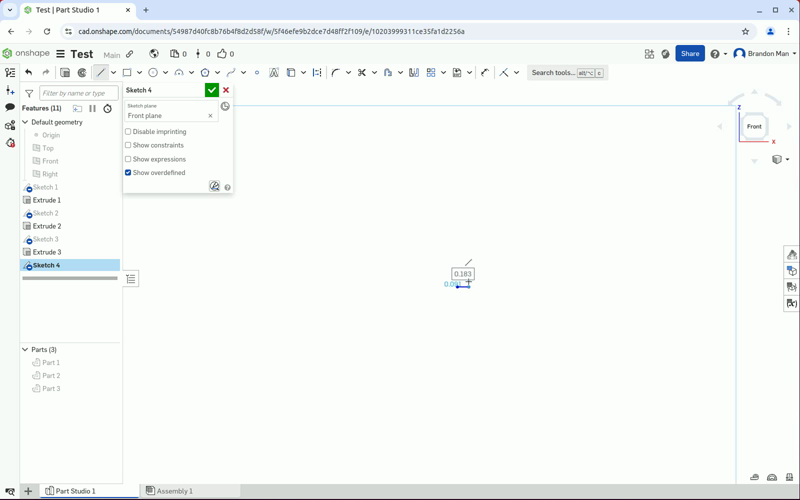
click(468, 281)
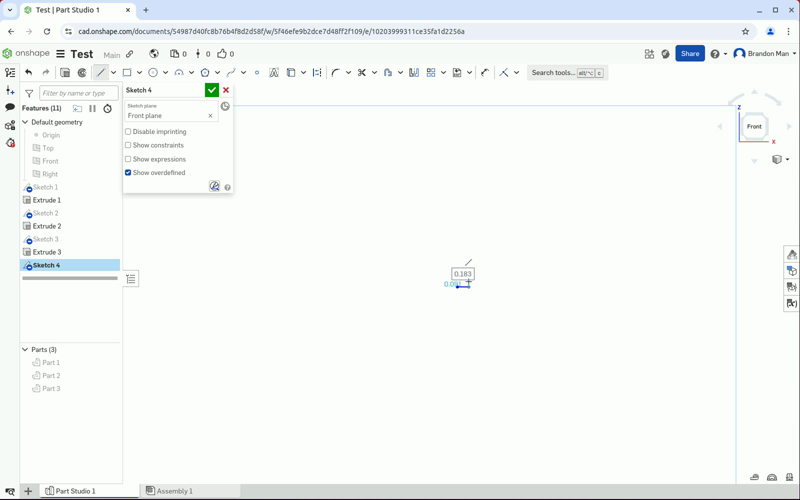
scroll(-6)
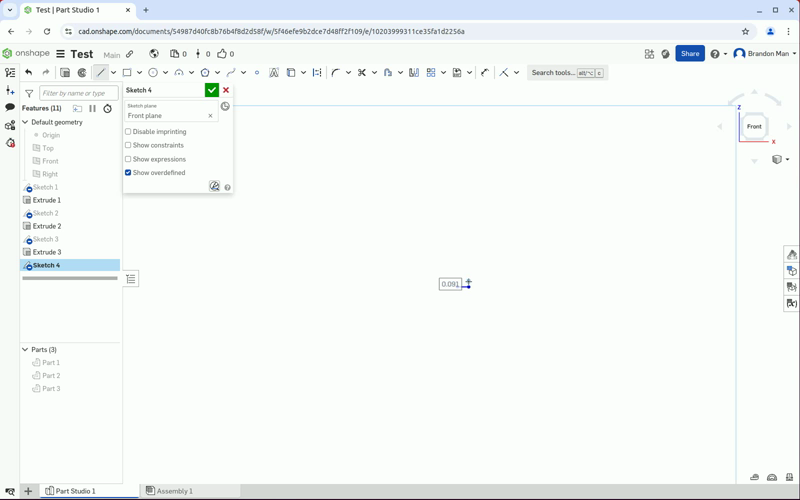
scroll(-6)
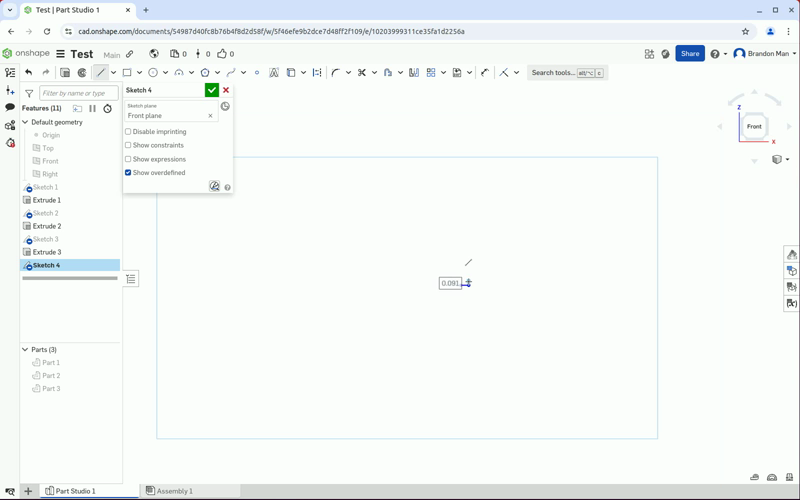
scroll(-6)
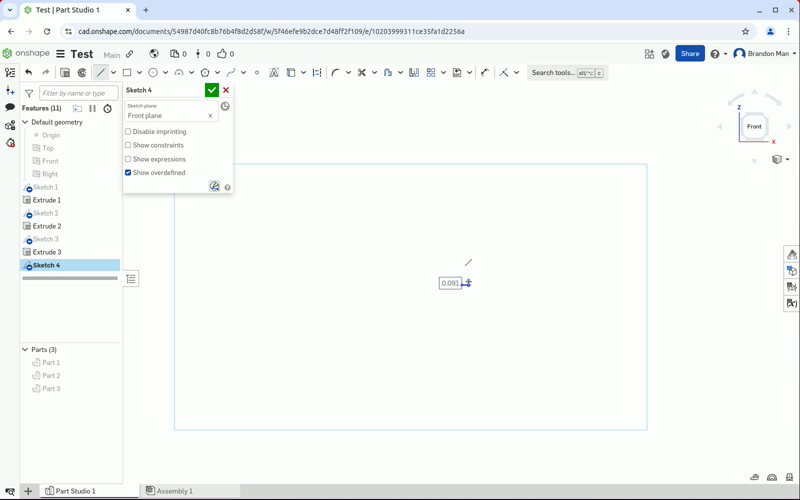
scroll(-6)
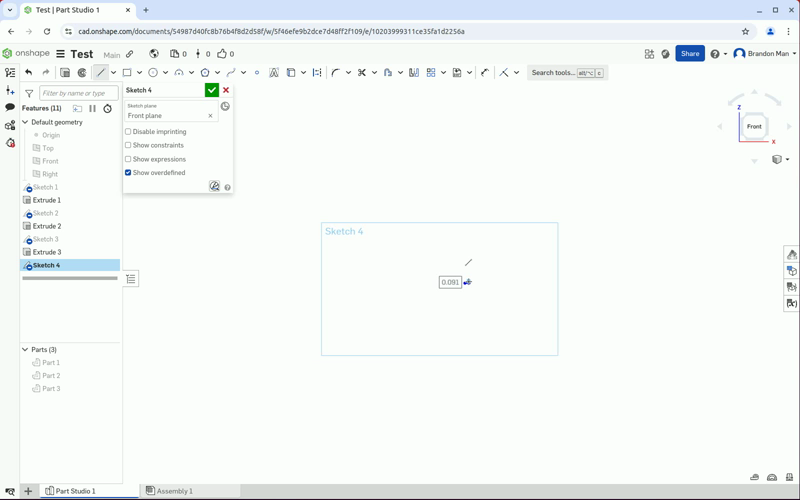
scroll(-6)
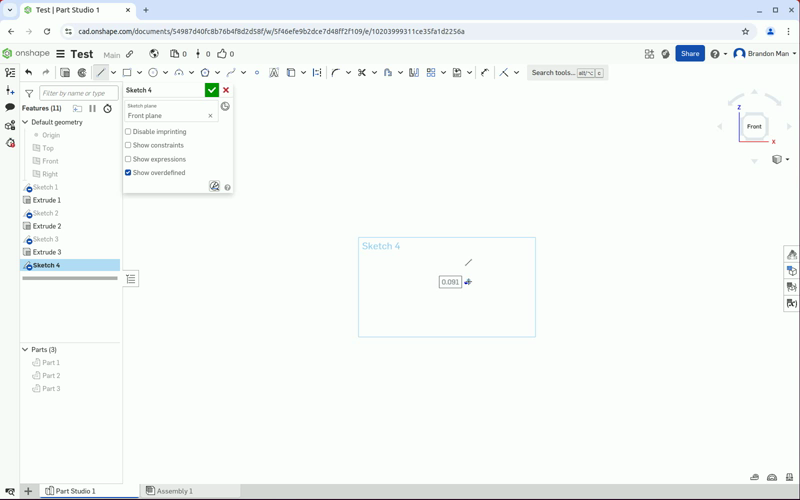
scroll(-6)
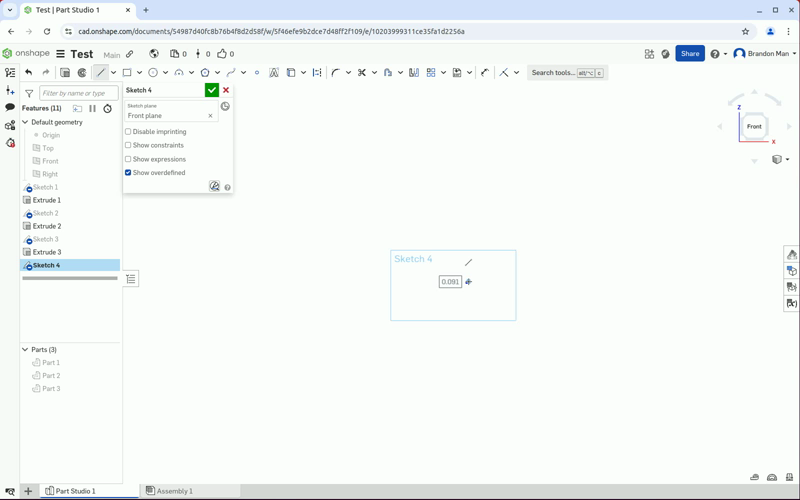
scroll(-6)
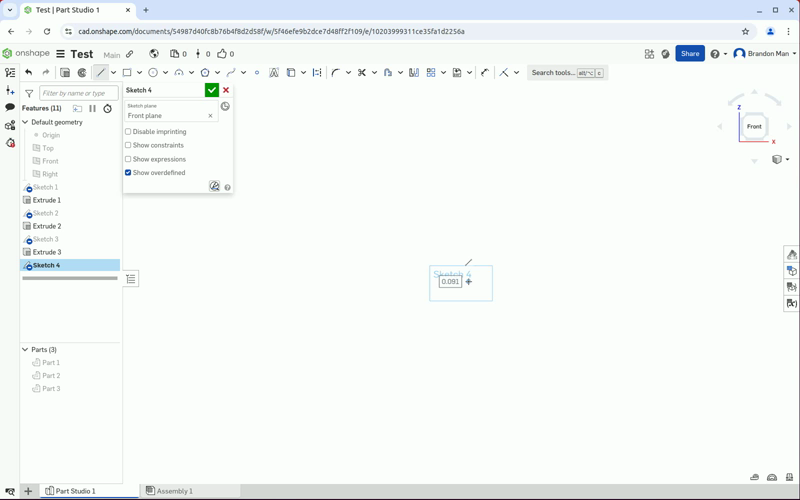
key_up(shift)
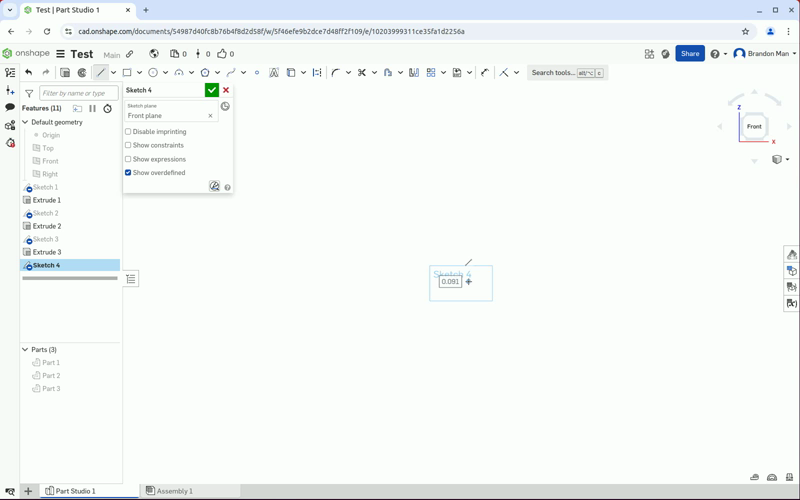
key_down(shift)
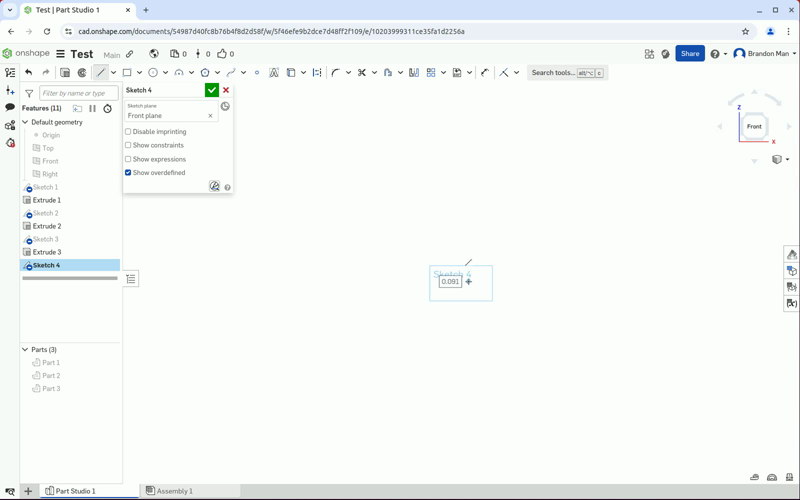
mouse_move(498, 281)
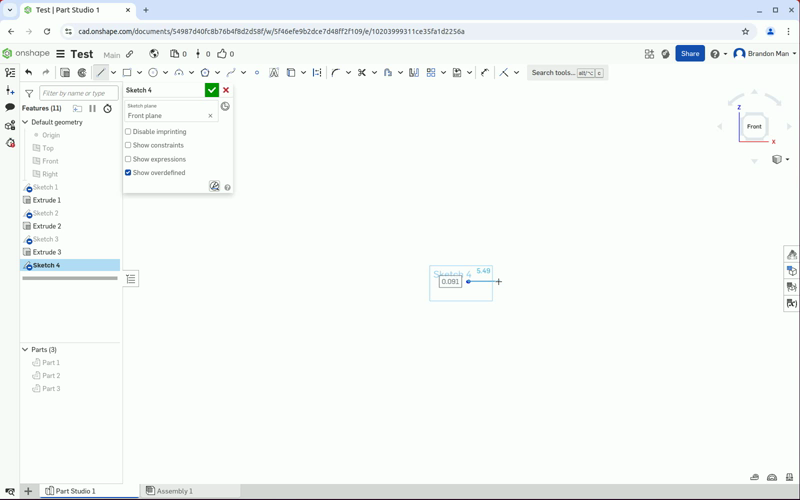
mouse_move(468, 273)
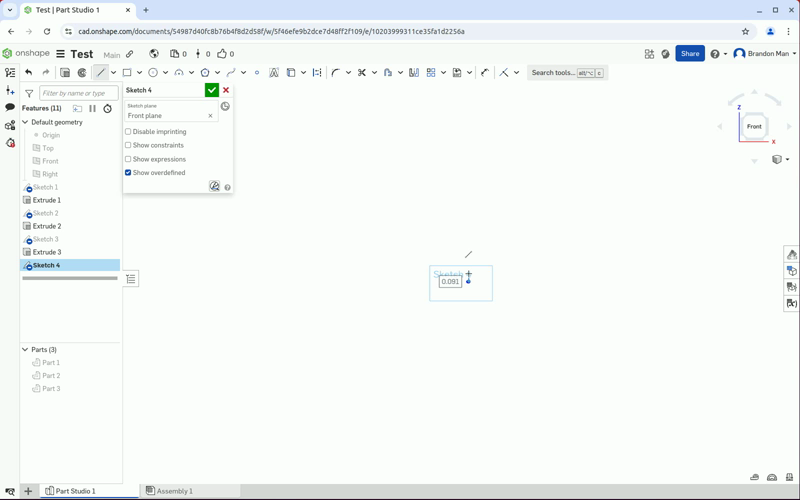
click(468, 273)
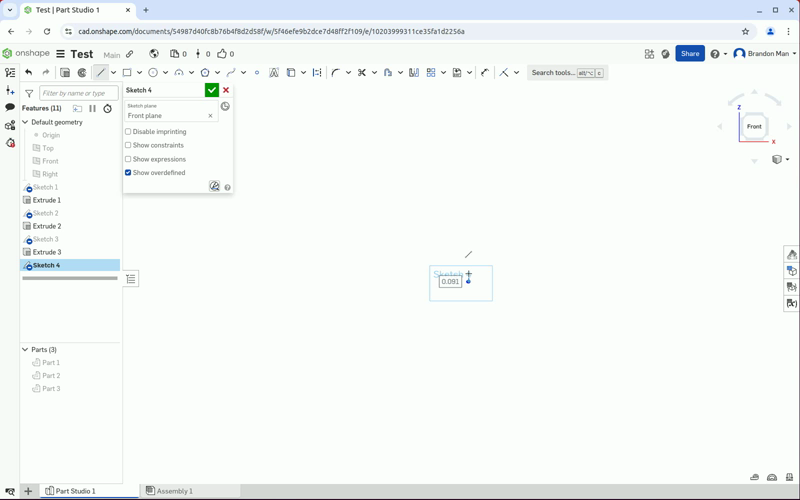
key_up(shift)
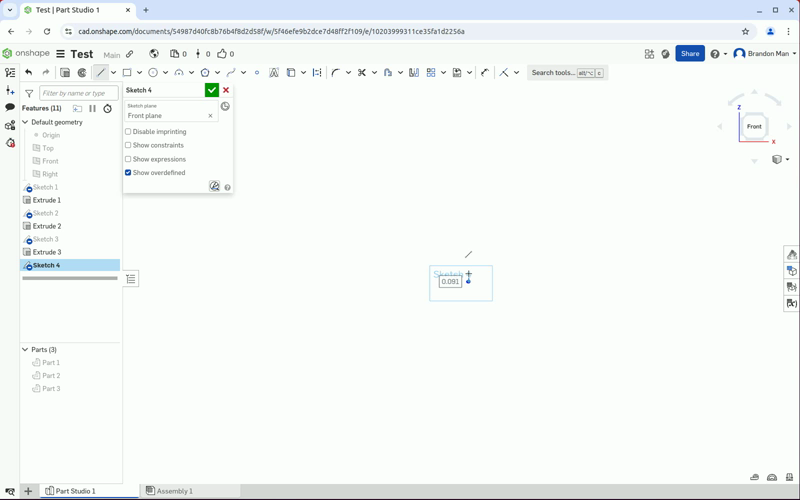
key_down(shift)
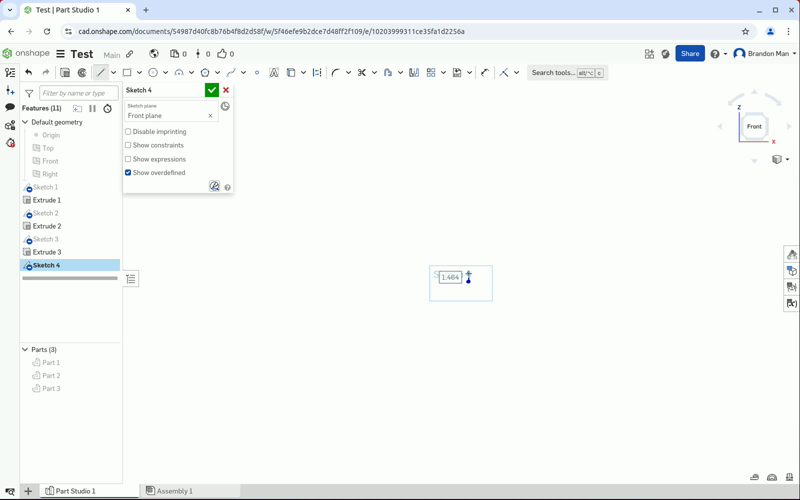
mouse_move(498, 273)
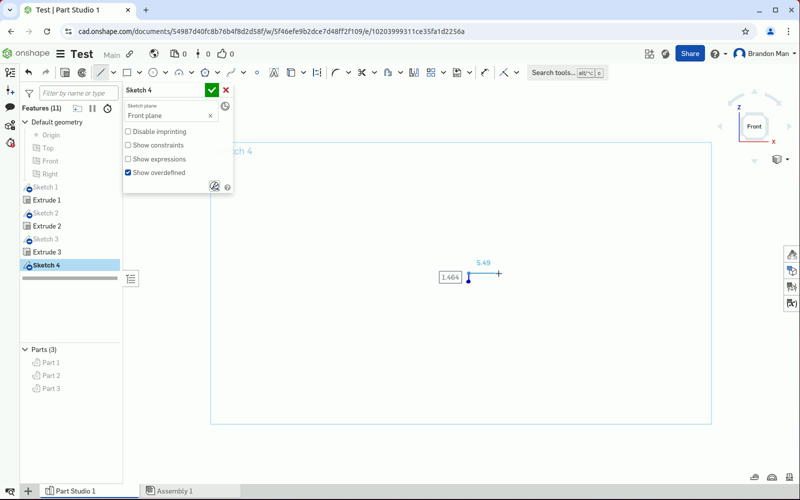
mouse_move(468, 272)
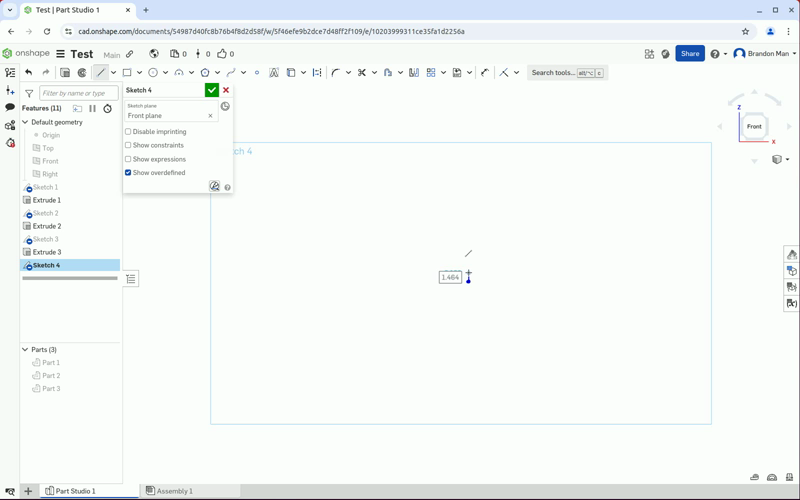
scroll(6)
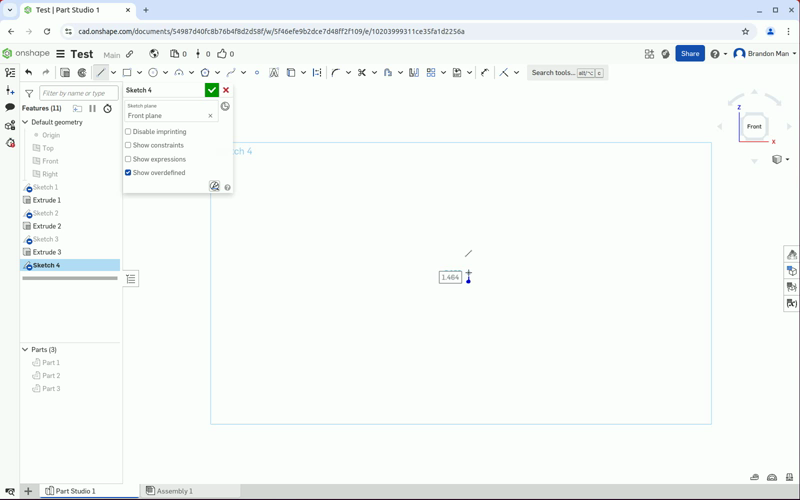
scroll(6)
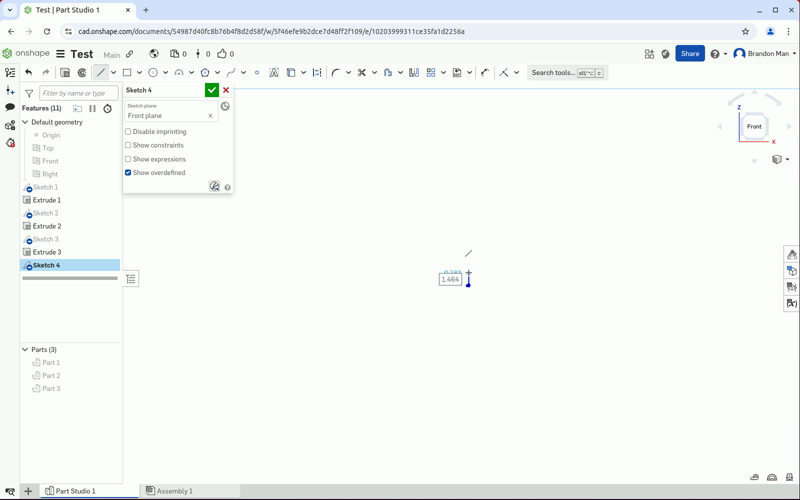
scroll(6)
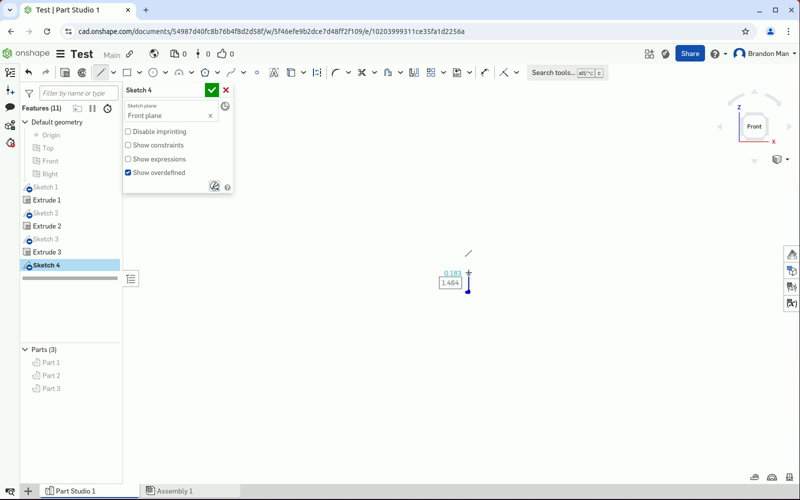
scroll(6)
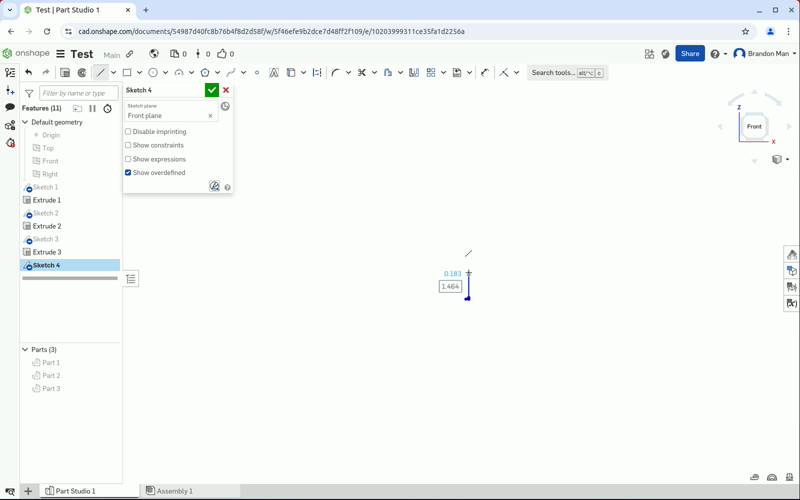
scroll(6)
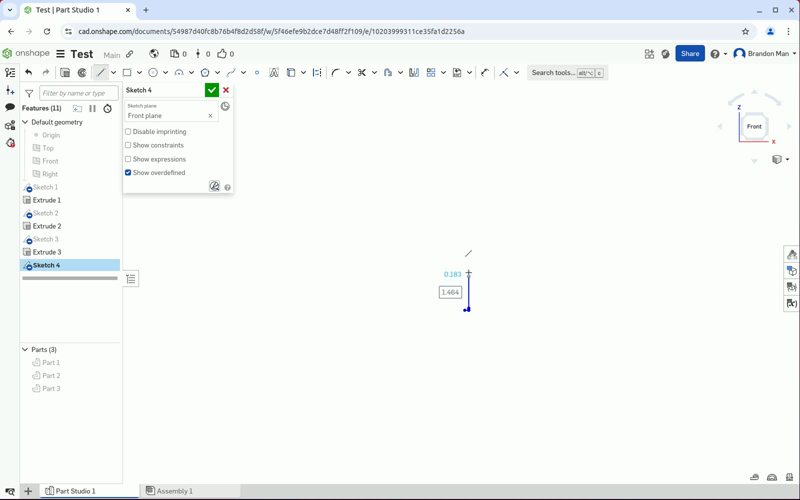
scroll(6)
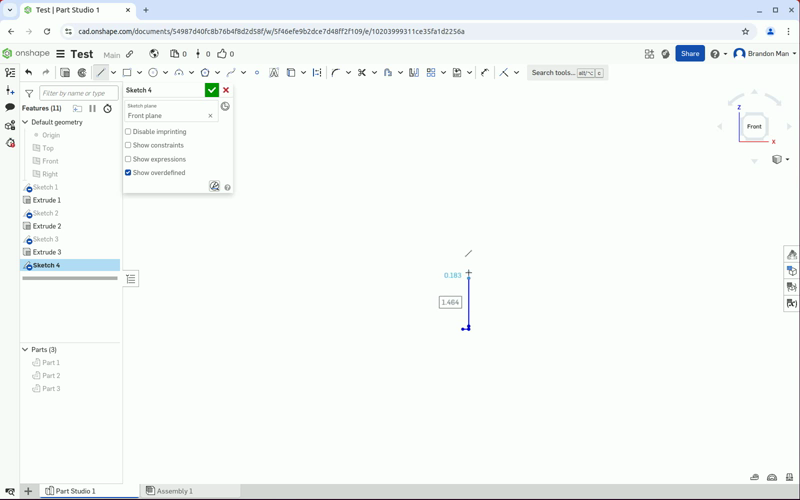
scroll(6)
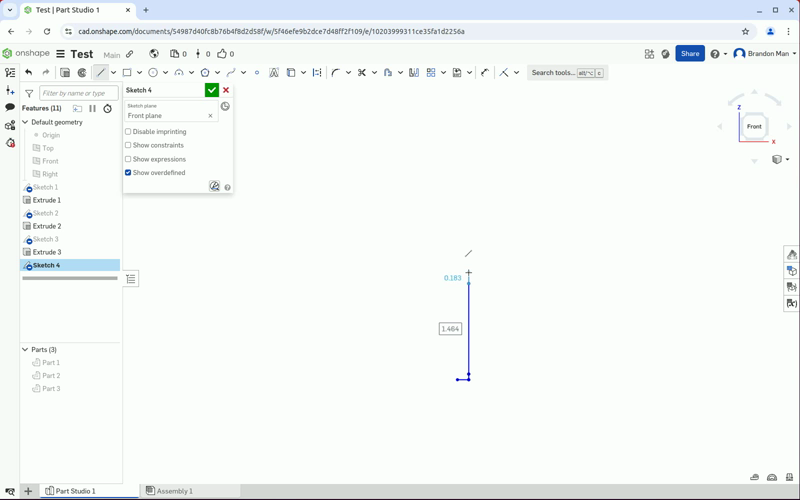
click(468, 272)
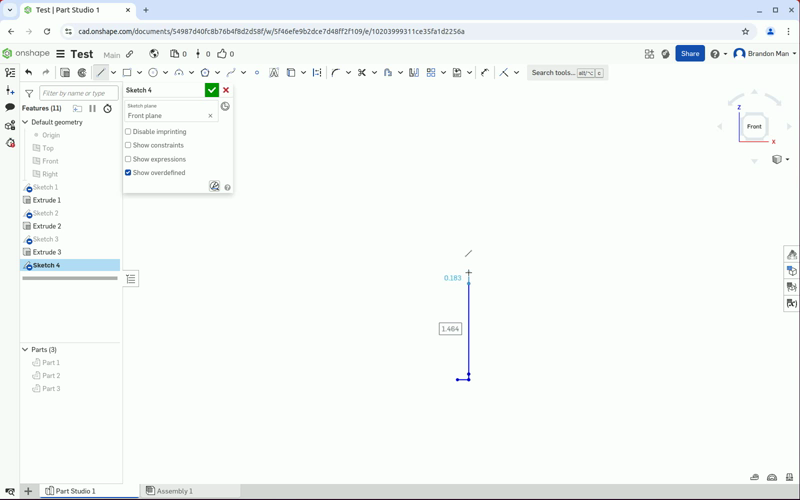
scroll(-6)
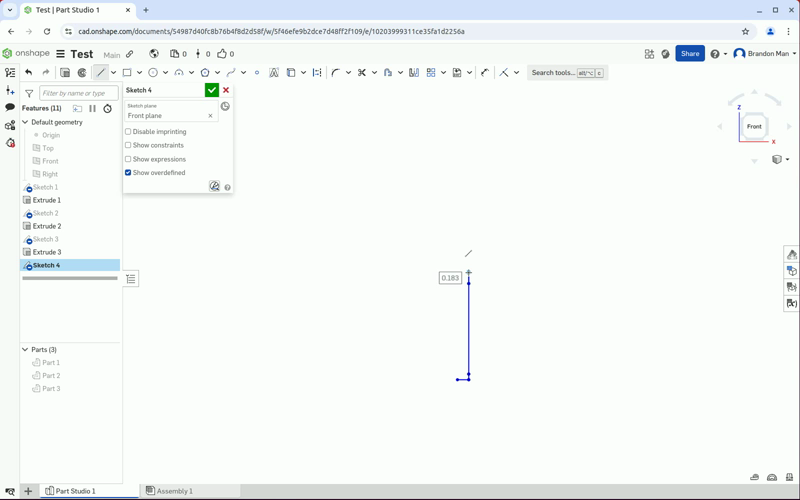
scroll(-6)
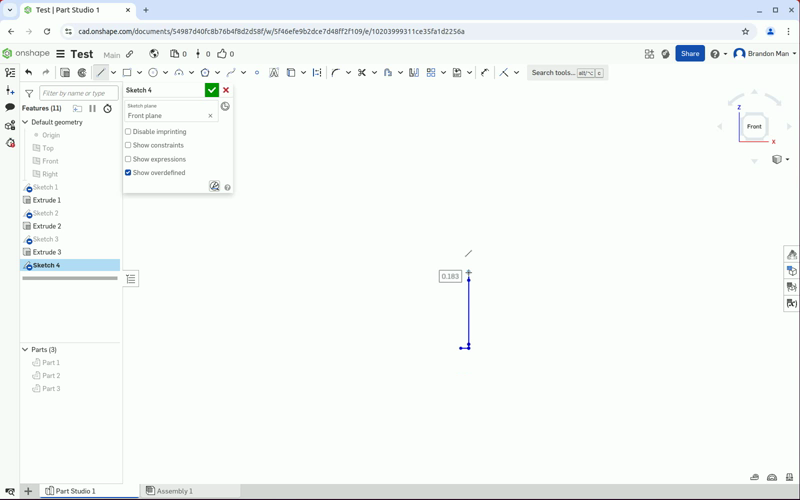
scroll(-6)
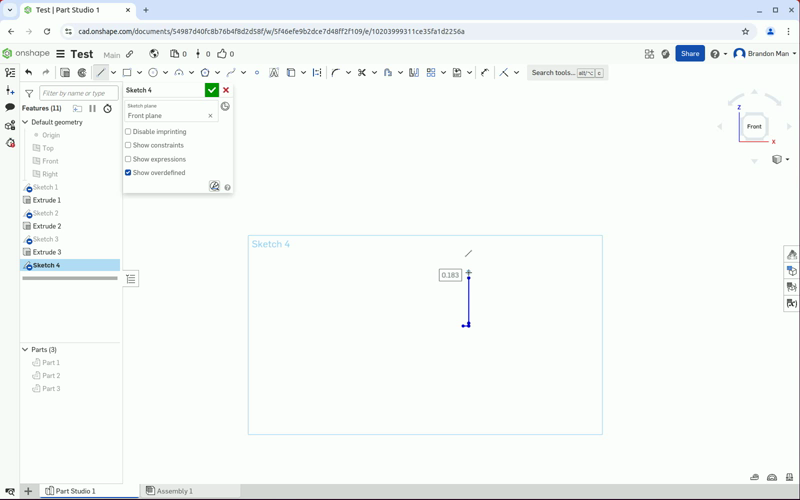
scroll(-6)
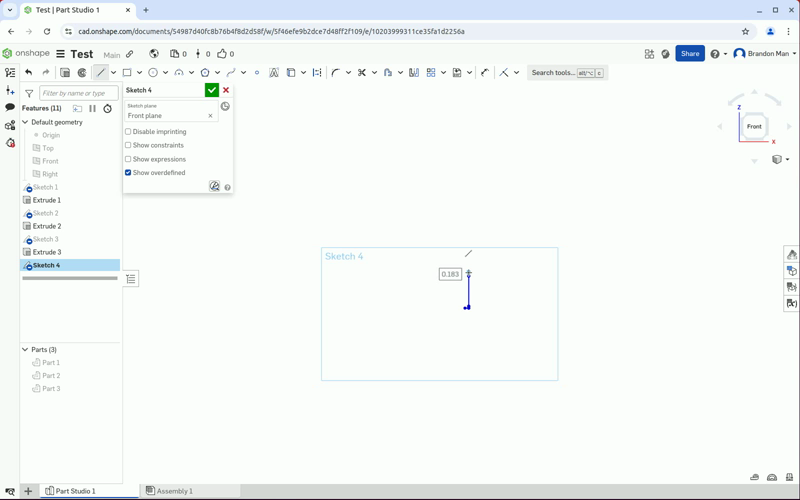
scroll(-6)
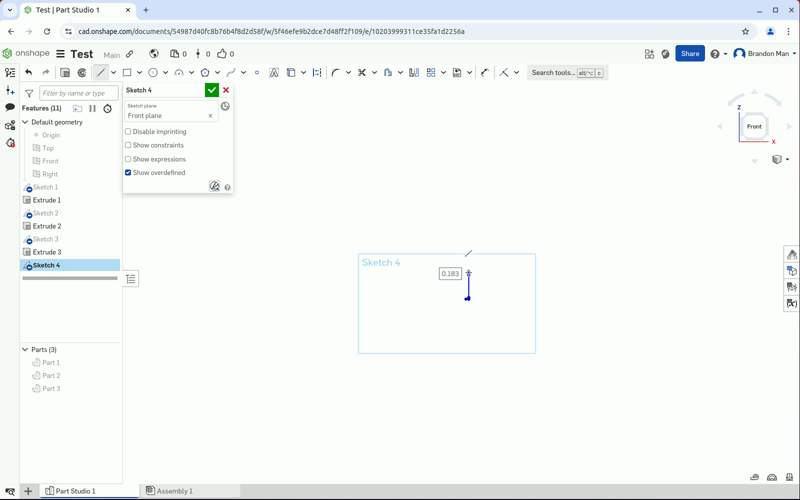
scroll(-6)
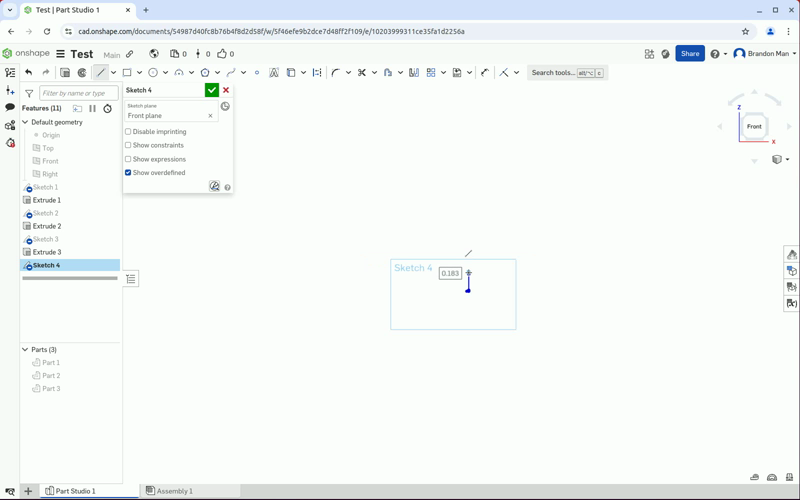
scroll(-6)
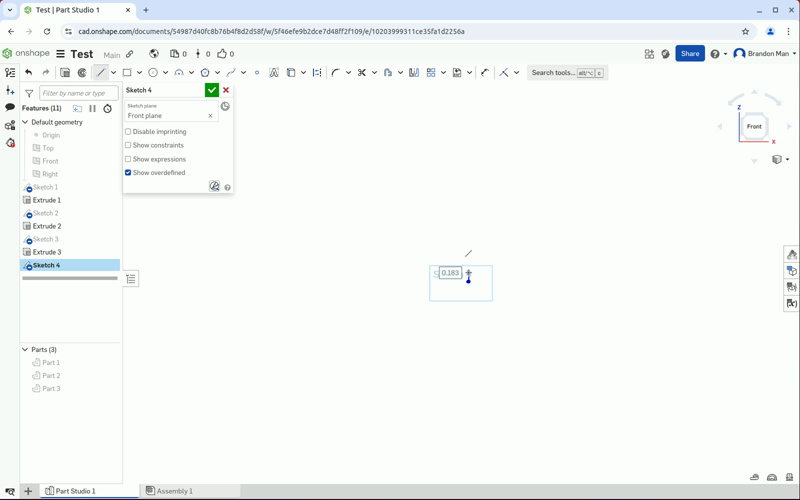
key_up(shift)
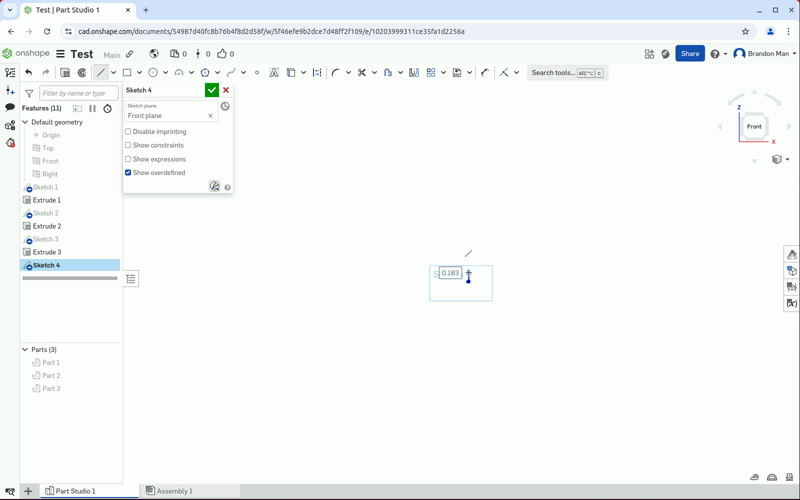
key_down(shift)
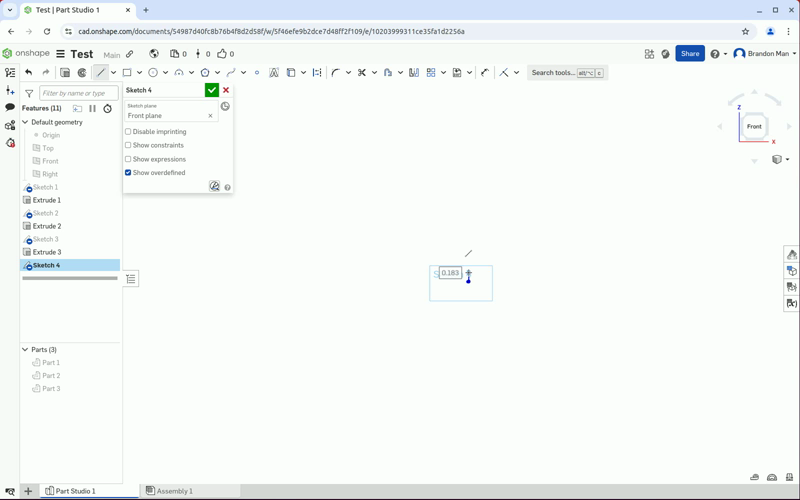
mouse_move(498, 272)
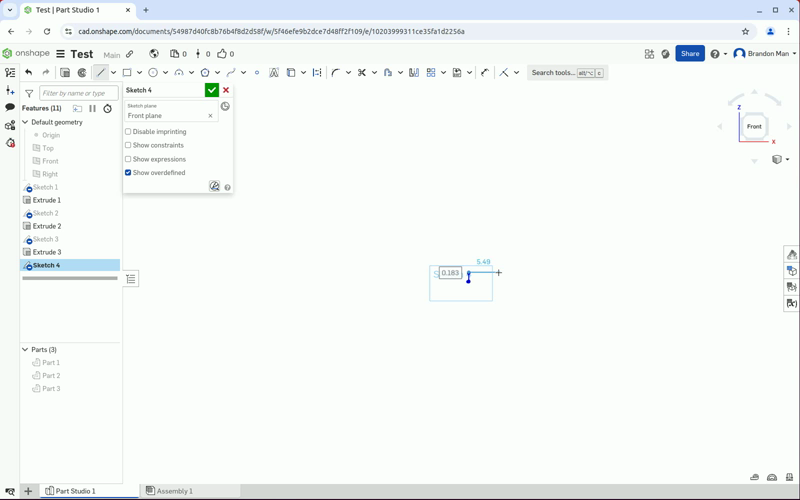
mouse_move(467, 272)
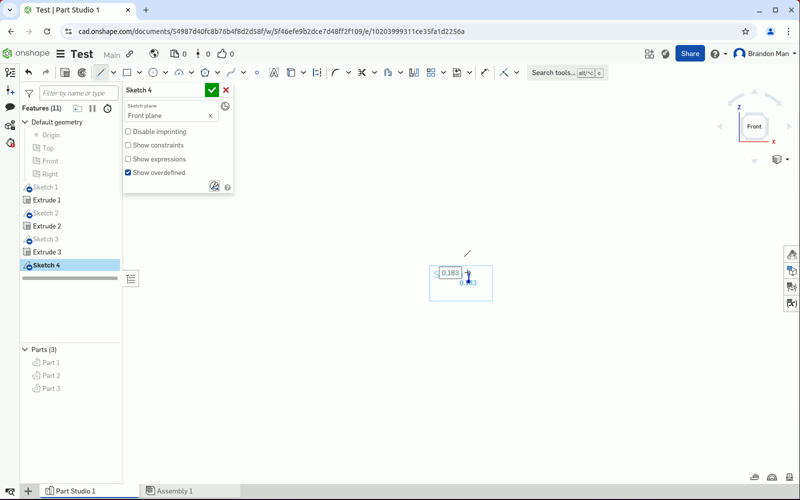
scroll(6)
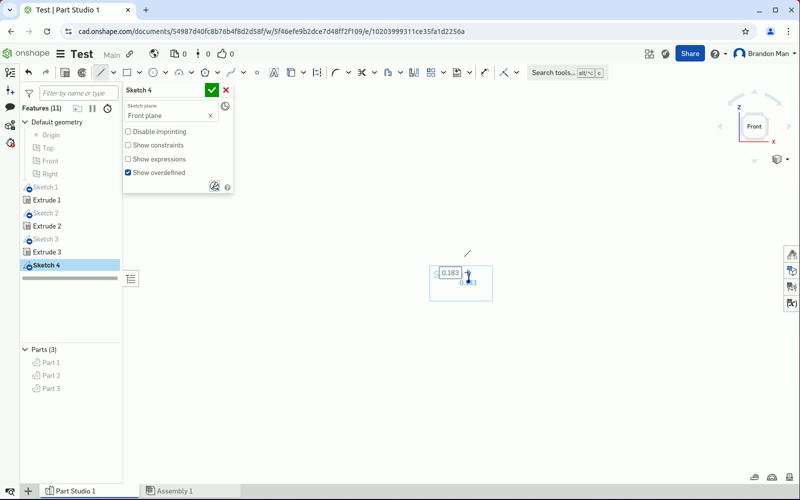
scroll(6)
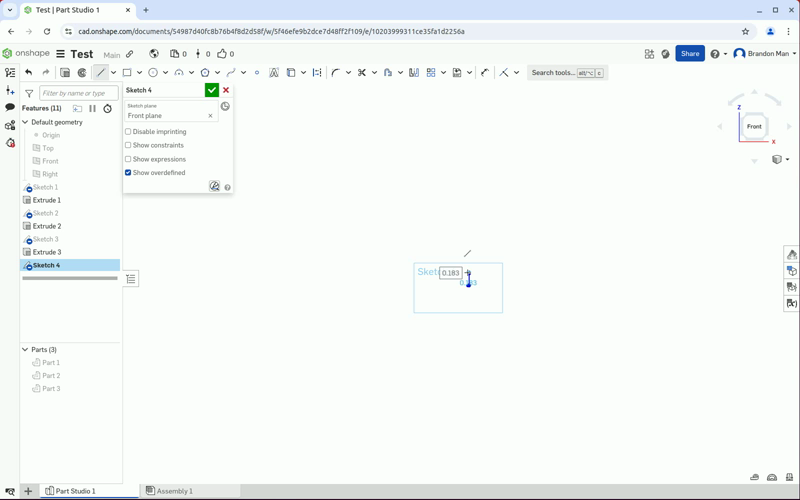
scroll(6)
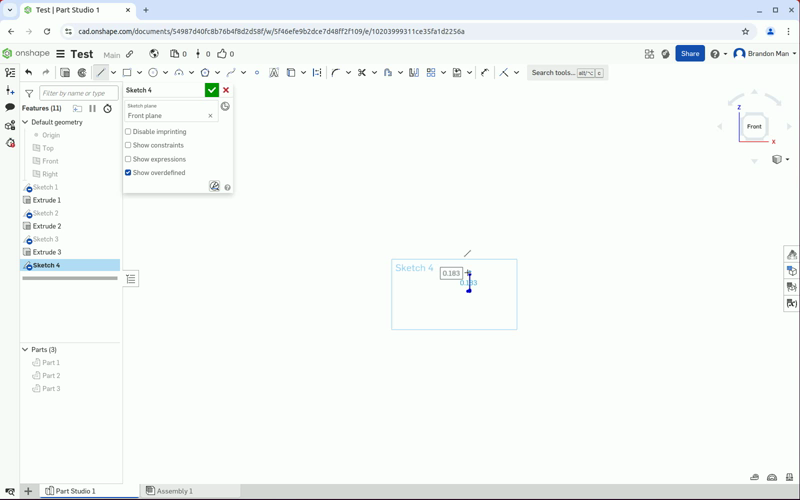
scroll(6)
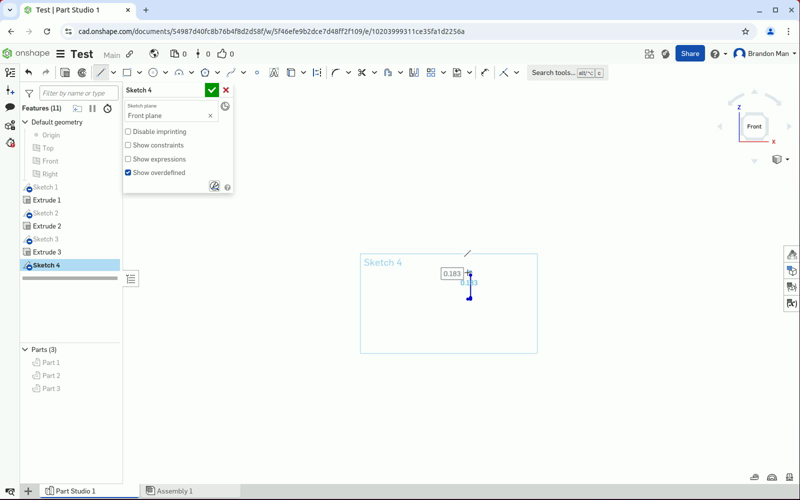
scroll(6)
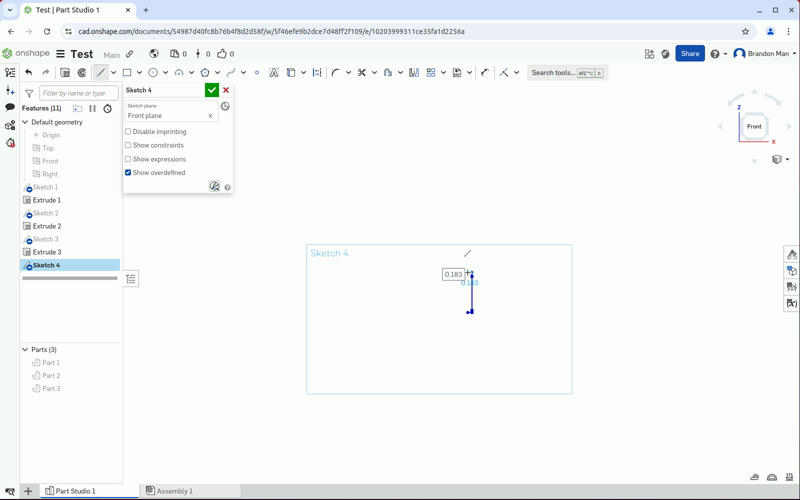
scroll(6)
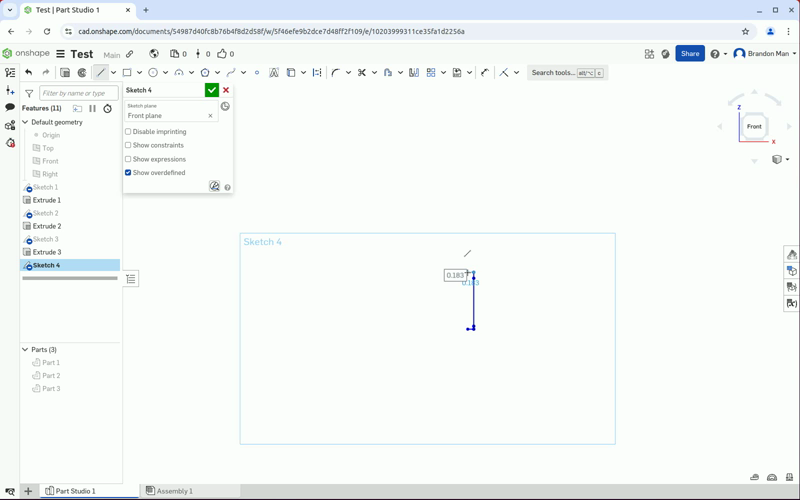
scroll(6)
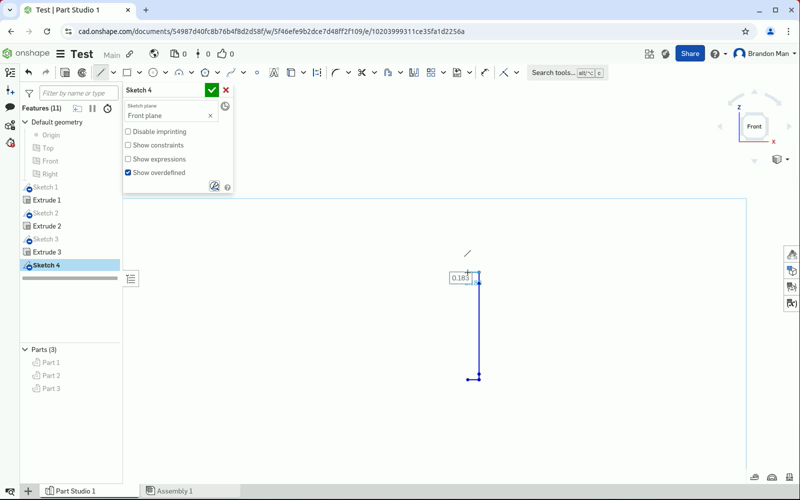
click(467, 272)
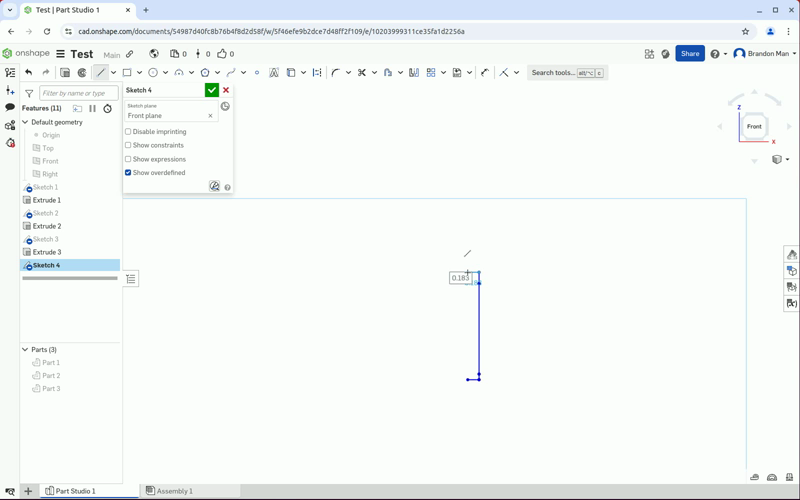
scroll(-6)
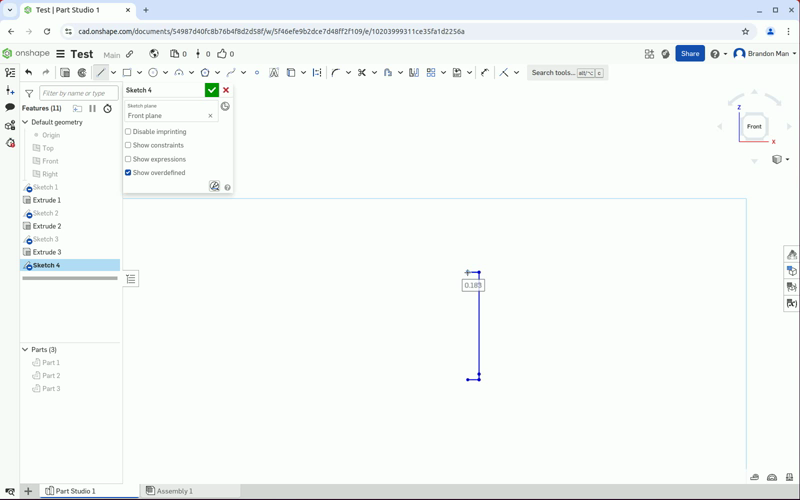
scroll(-6)
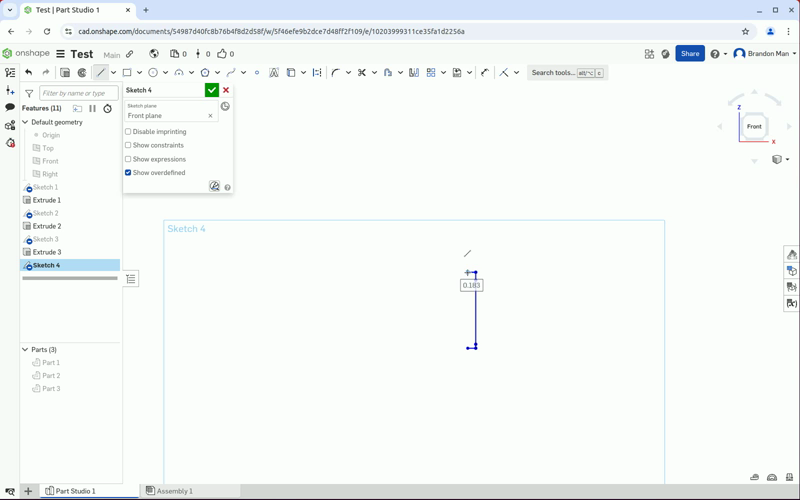
scroll(-6)
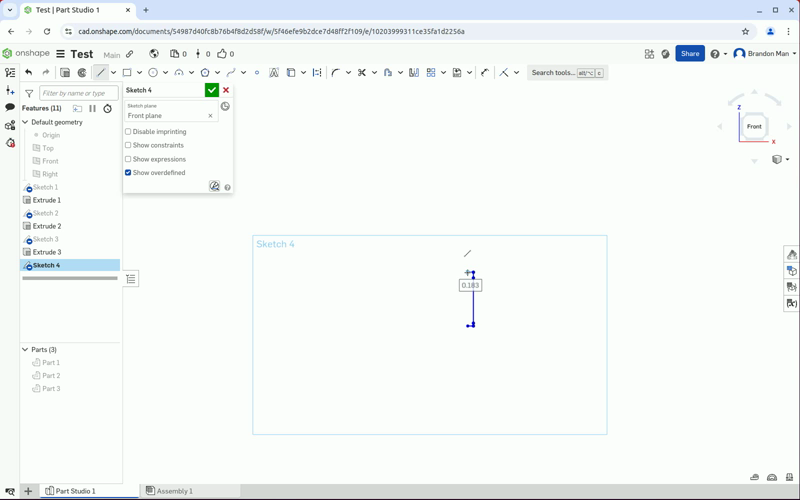
scroll(-6)
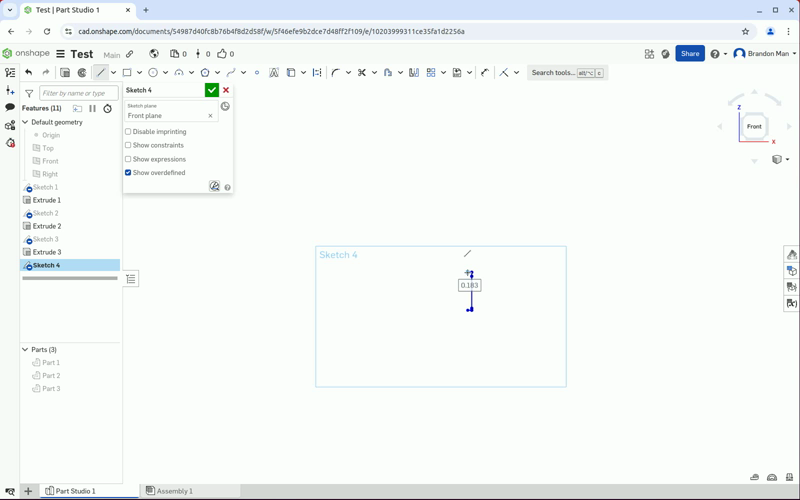
scroll(-6)
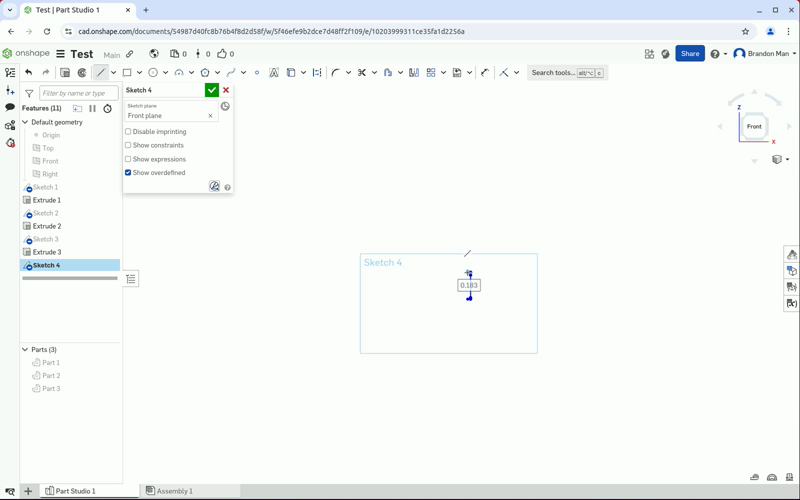
scroll(-6)
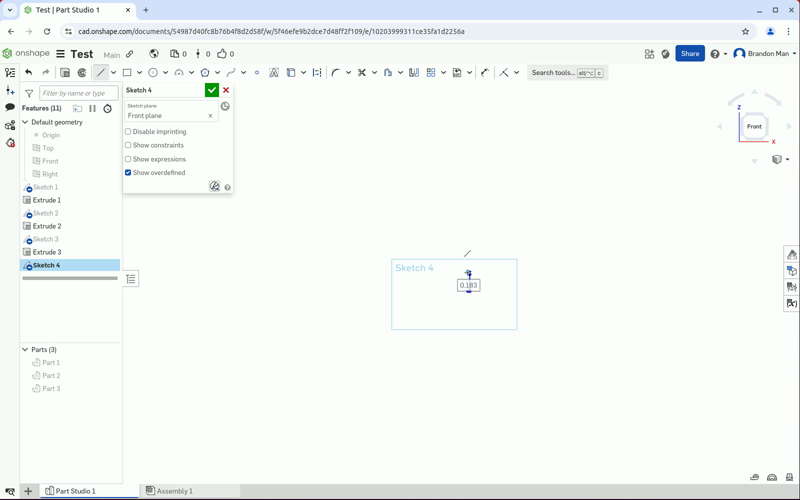
scroll(-6)
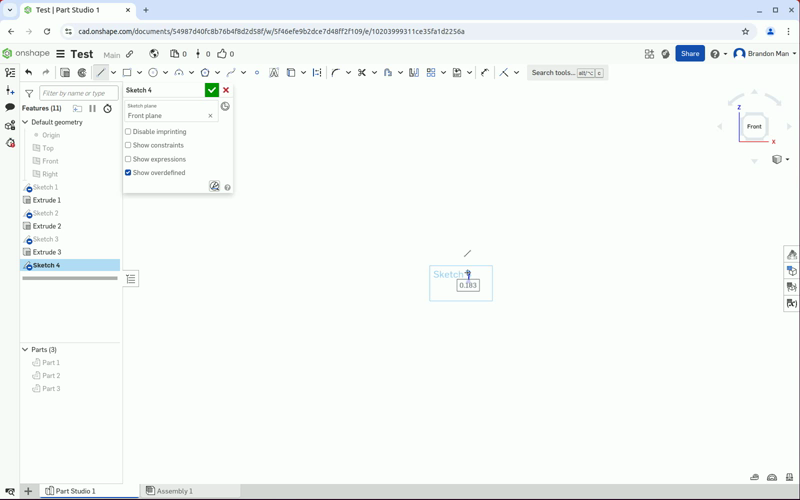
key_up(shift)
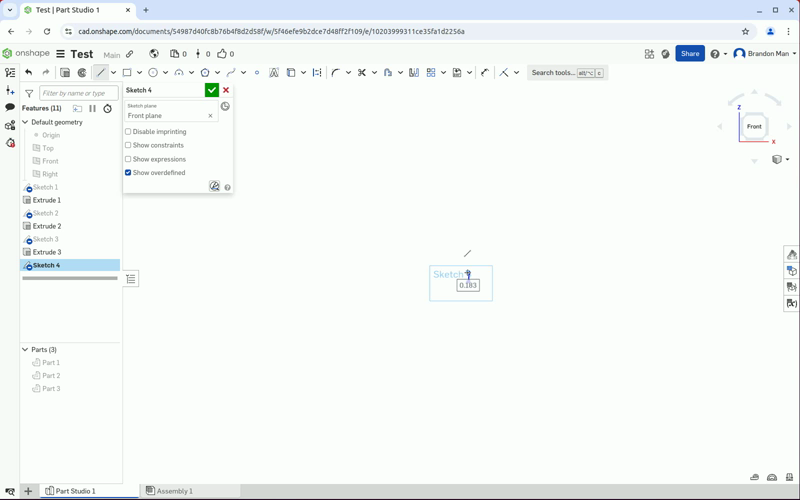
key_down(shift)
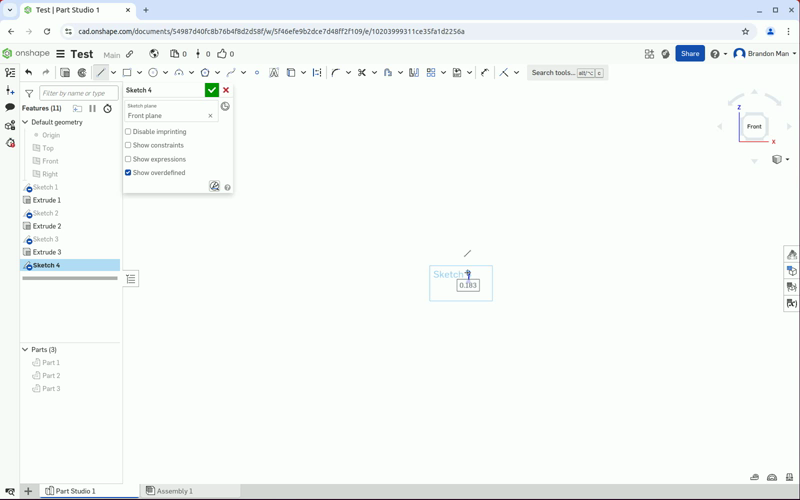
mouse_move(497, 272)
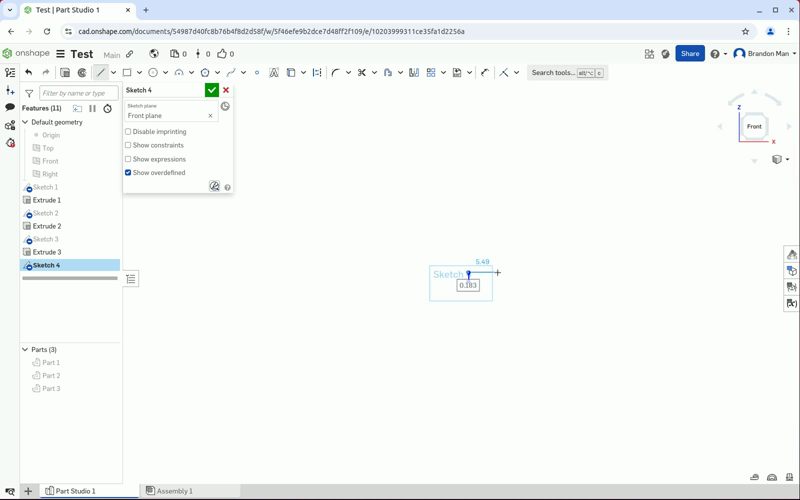
mouse_move(467, 273)
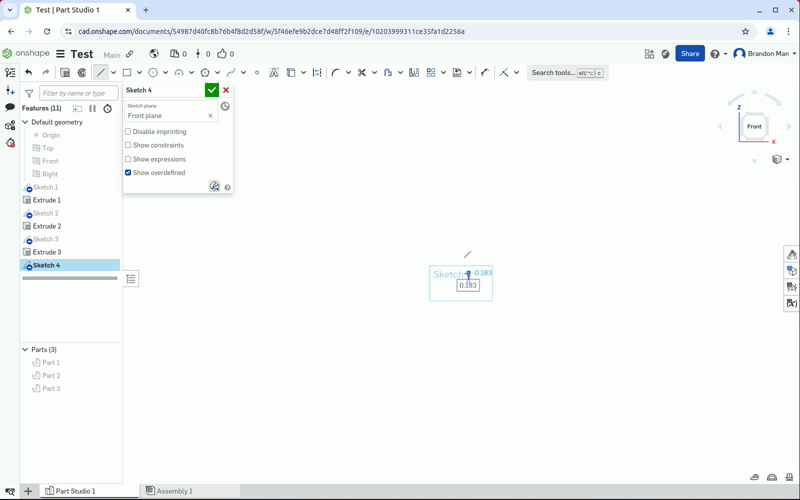
scroll(6)
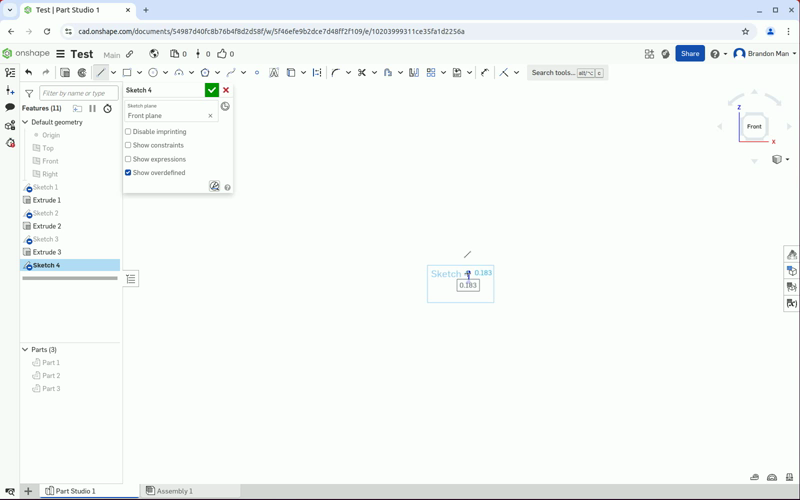
scroll(6)
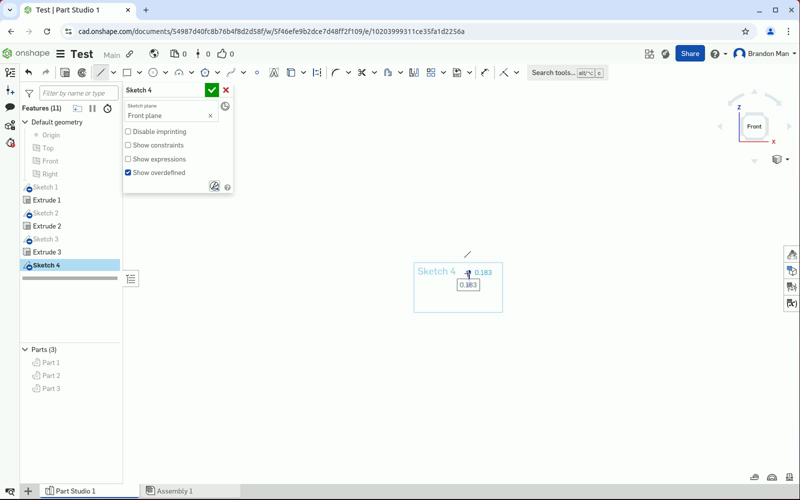
scroll(6)
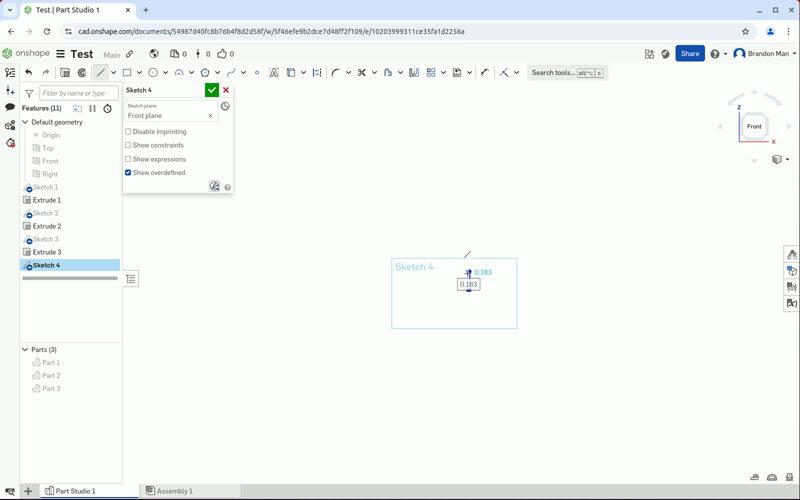
scroll(6)
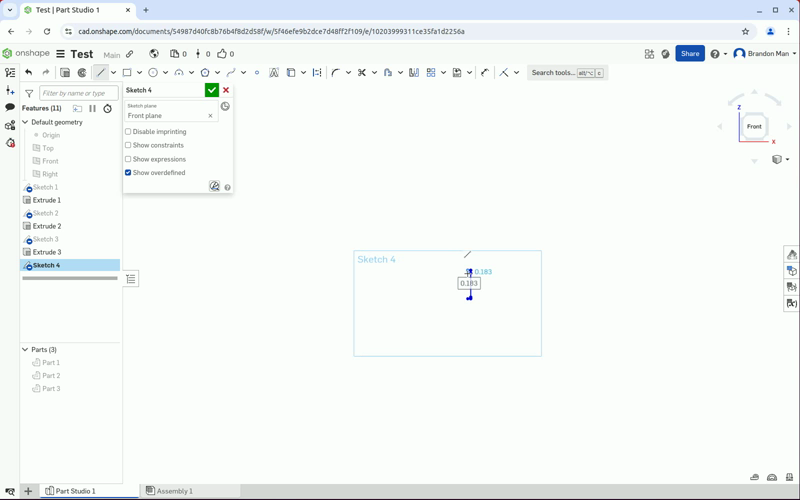
scroll(6)
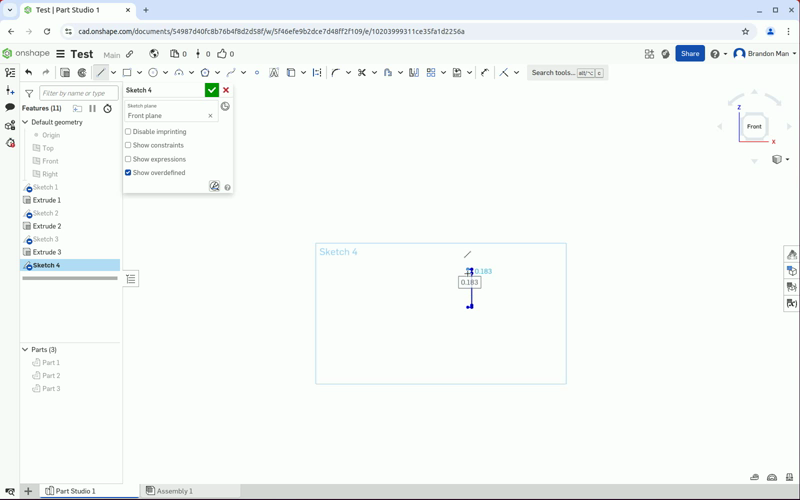
scroll(6)
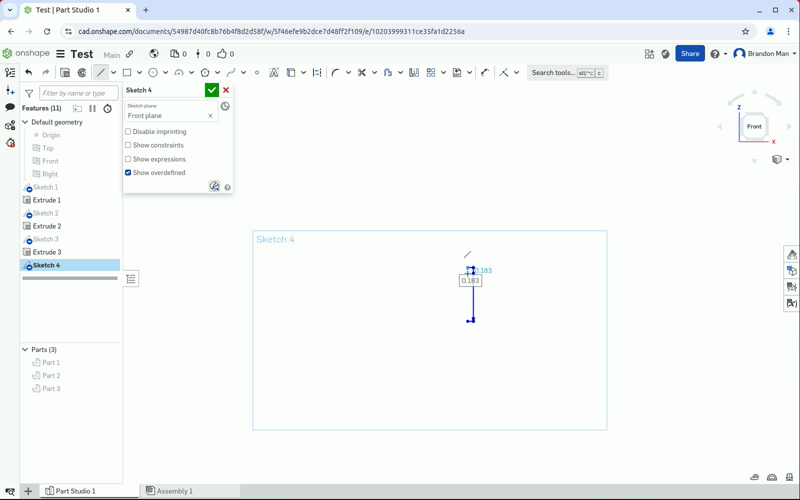
scroll(6)
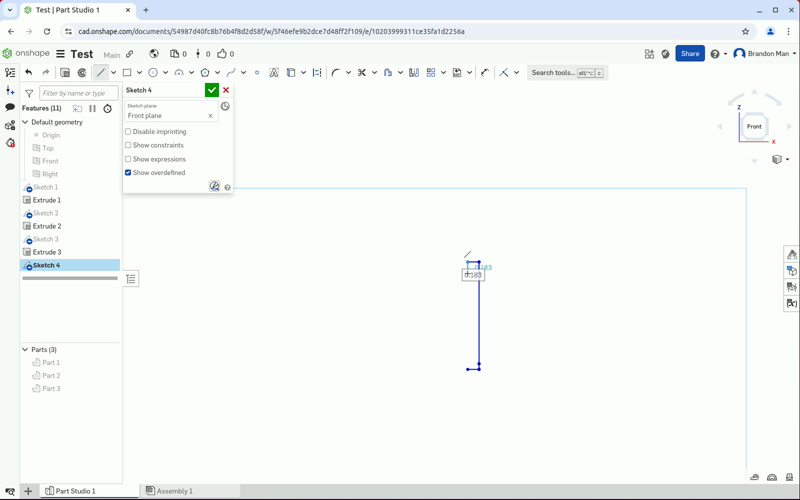
click(467, 273)
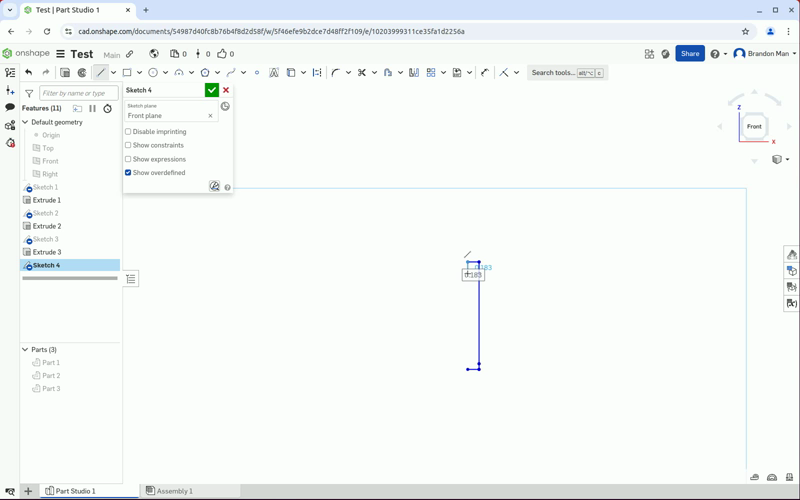
scroll(-6)
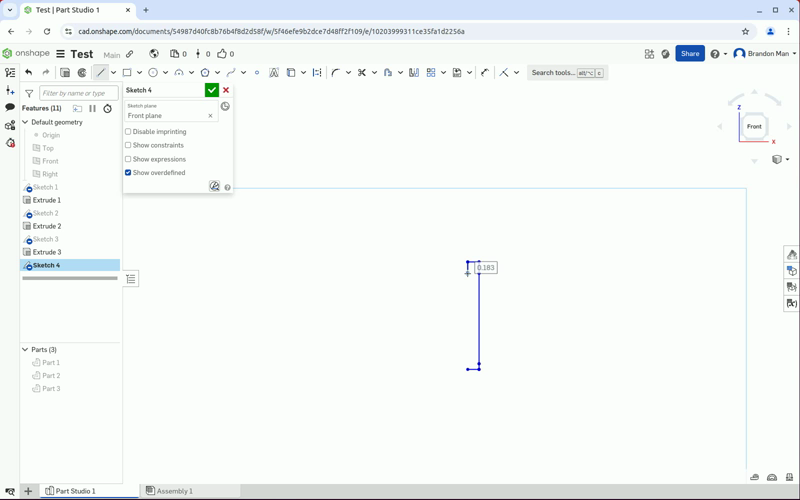
scroll(-6)
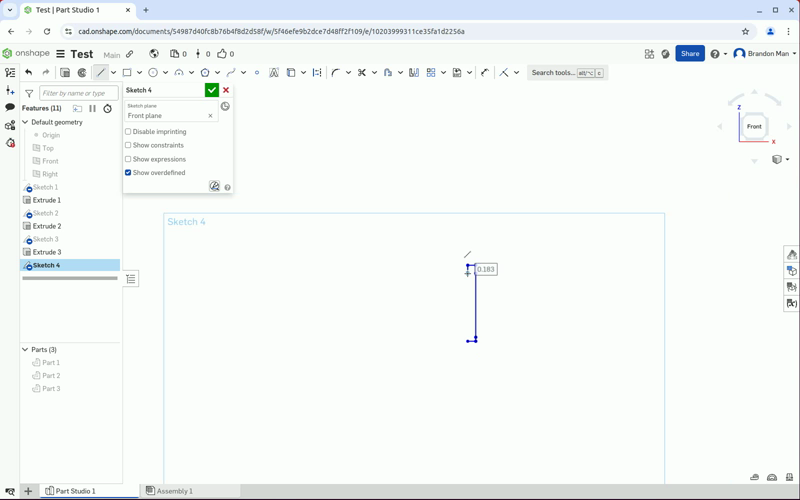
scroll(-6)
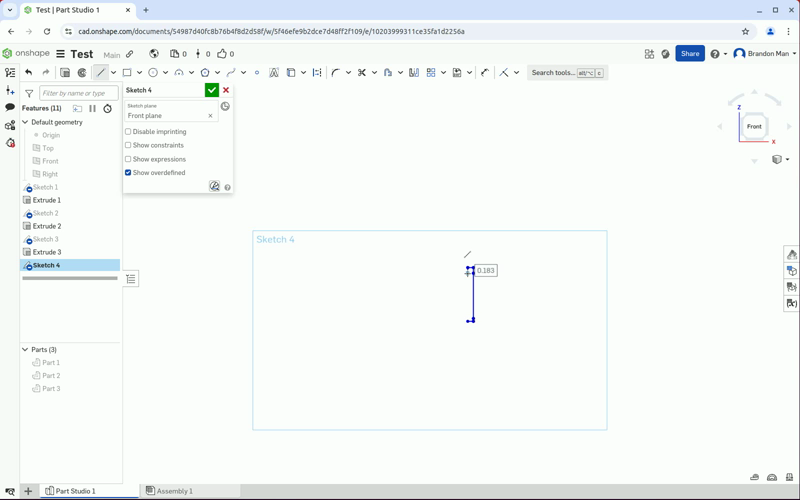
scroll(-6)
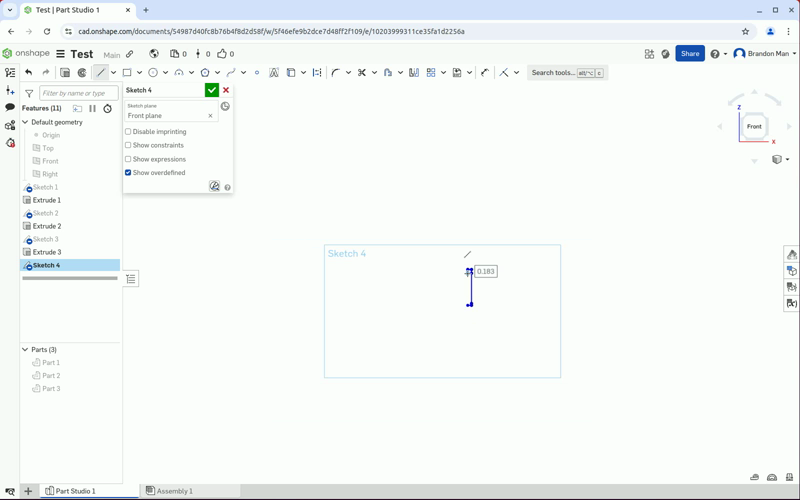
scroll(-6)
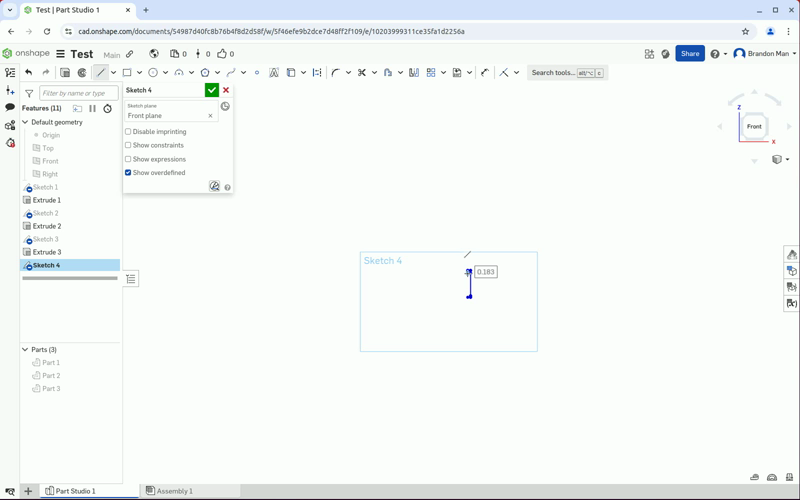
scroll(-6)
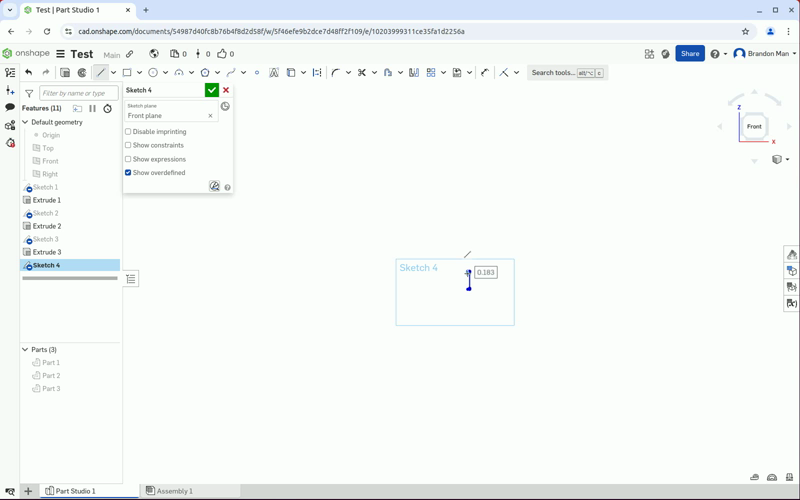
scroll(-6)
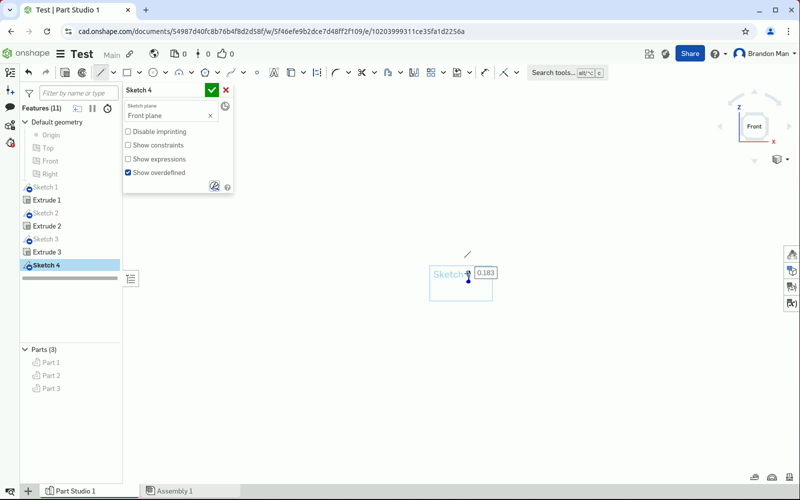
key_up(shift)
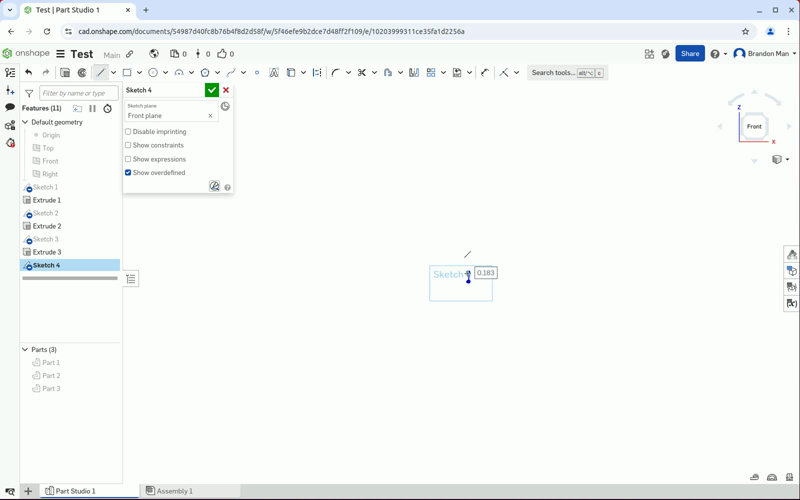
key_down(shift)
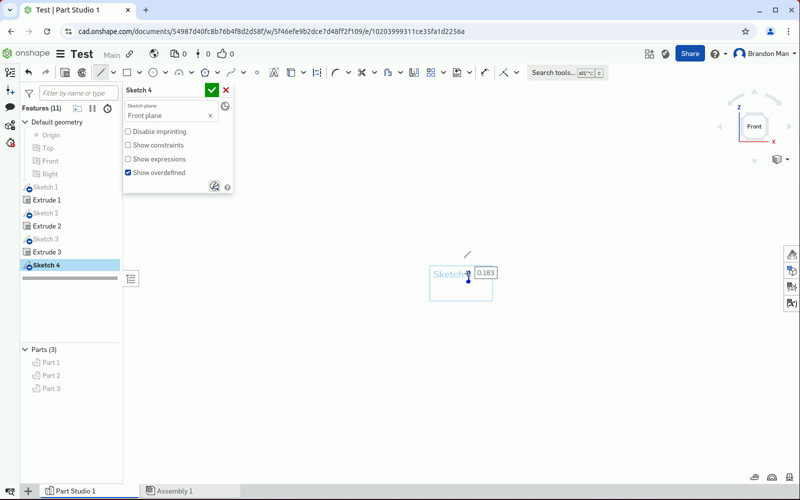
mouse_move(497, 273)
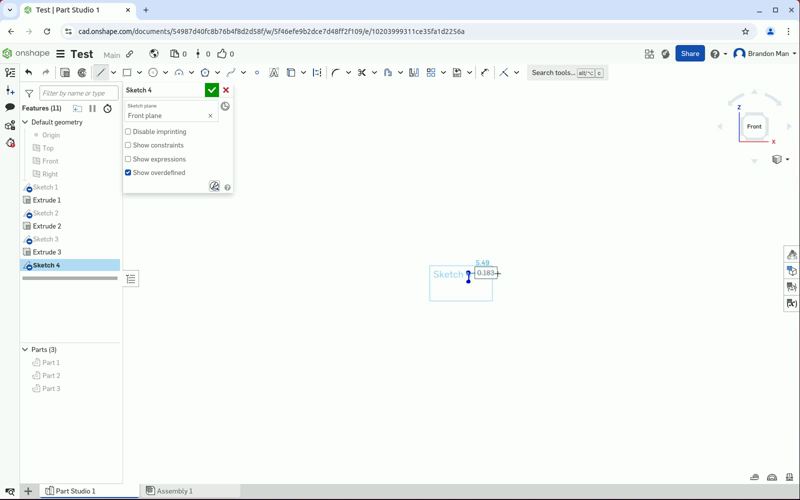
mouse_move(467, 281)
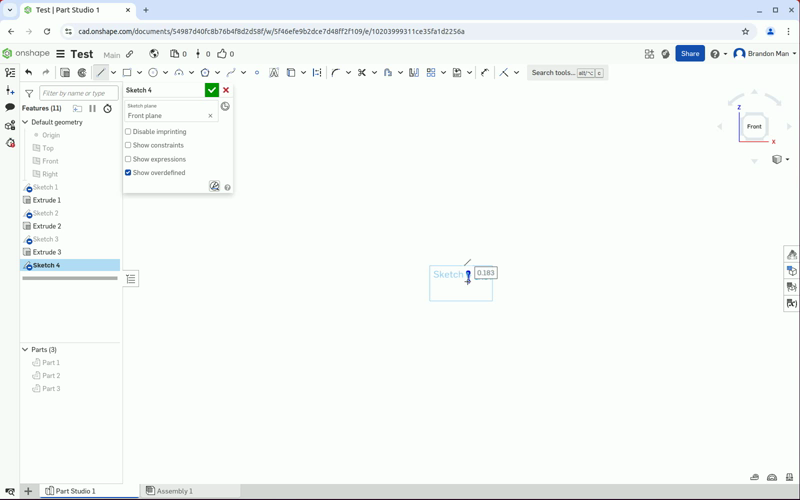
scroll(6)
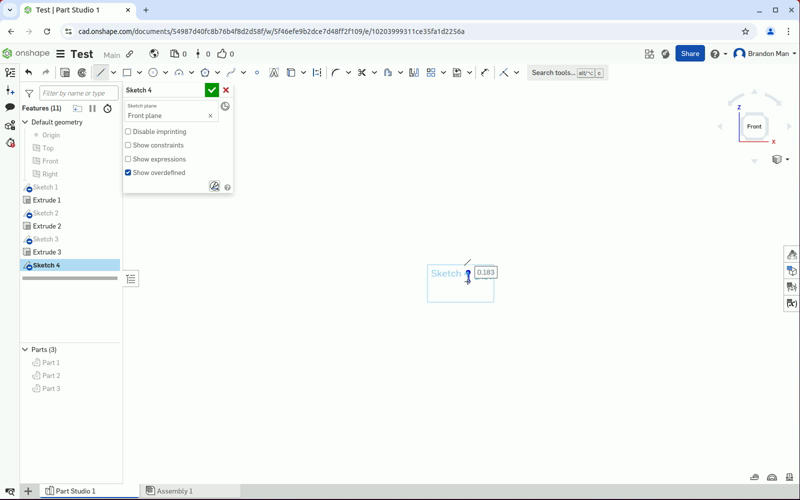
scroll(6)
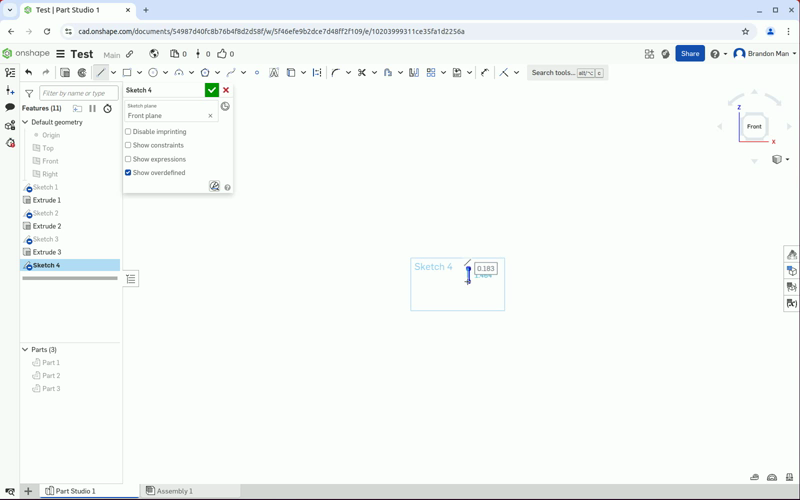
scroll(6)
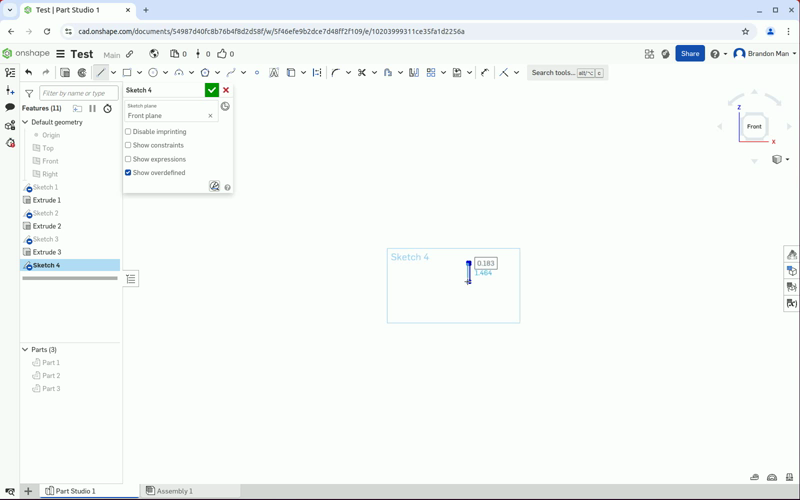
scroll(6)
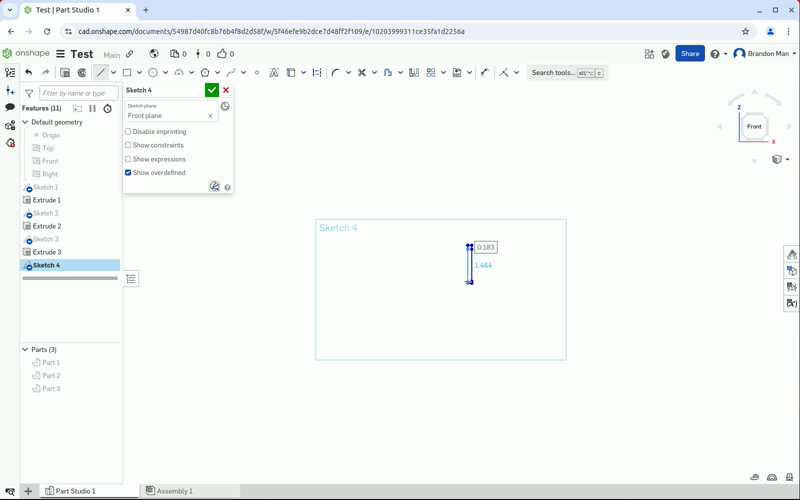
scroll(6)
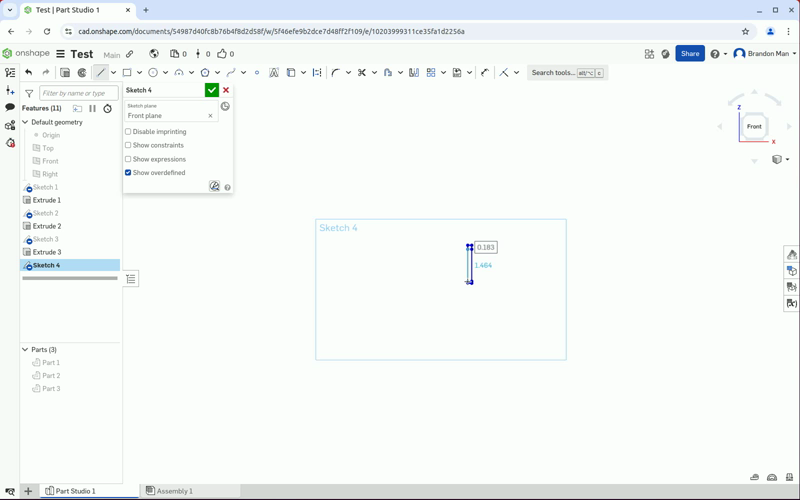
scroll(6)
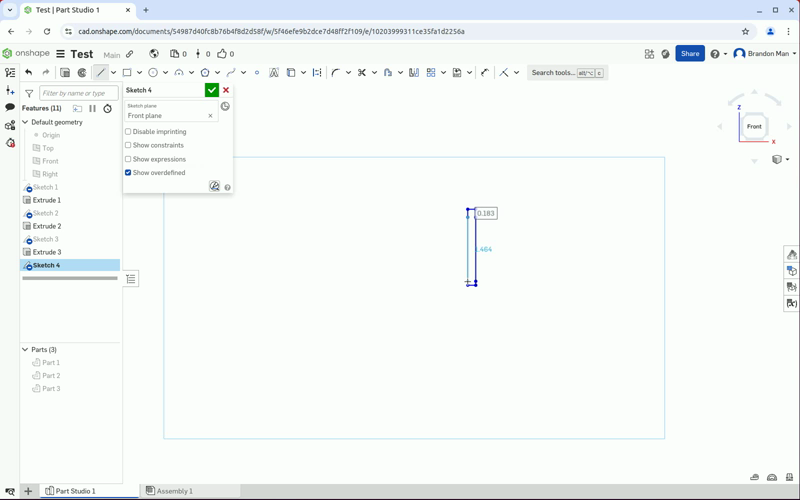
scroll(6)
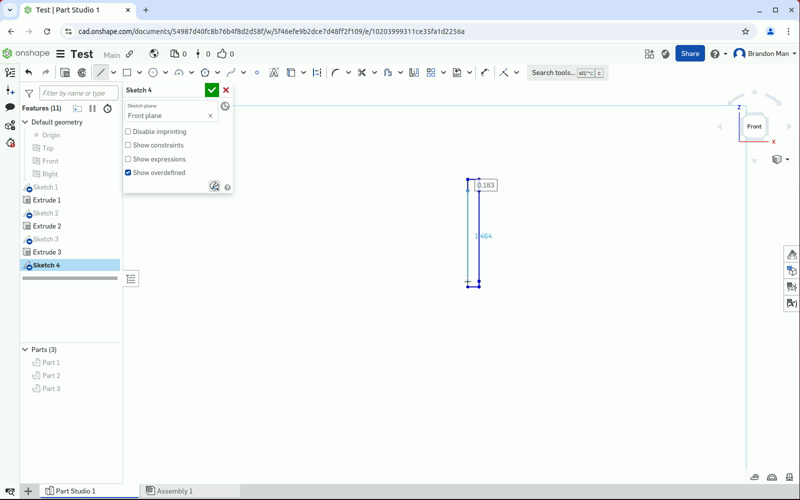
click(467, 281)
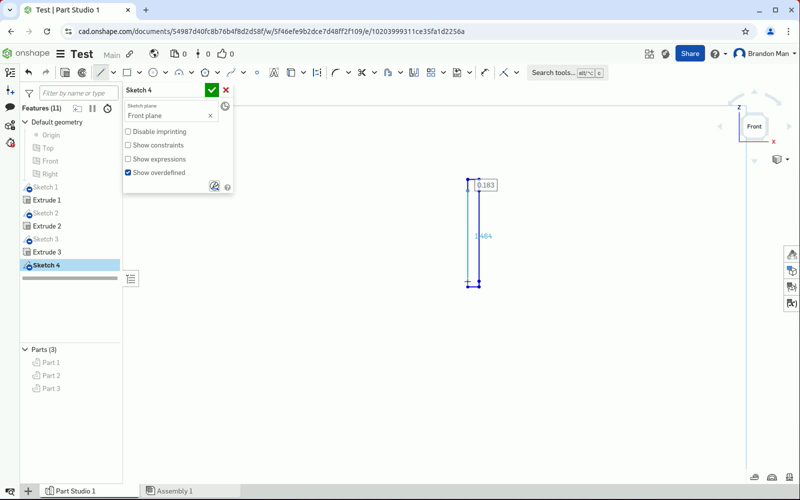
scroll(-6)
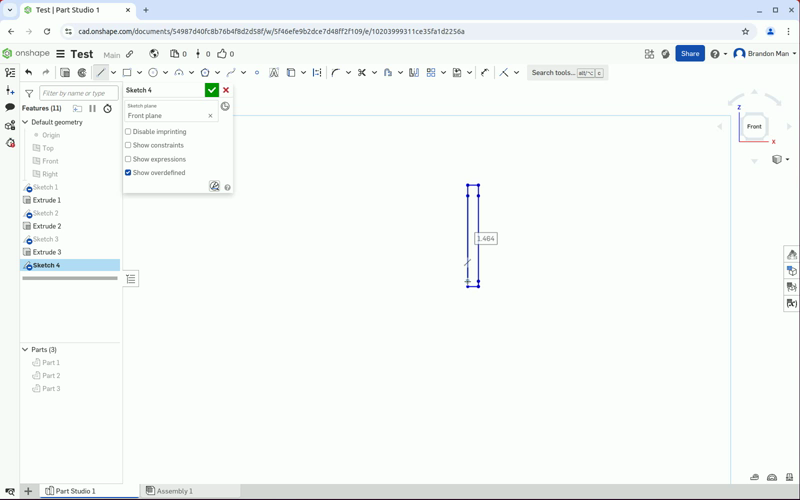
scroll(-6)
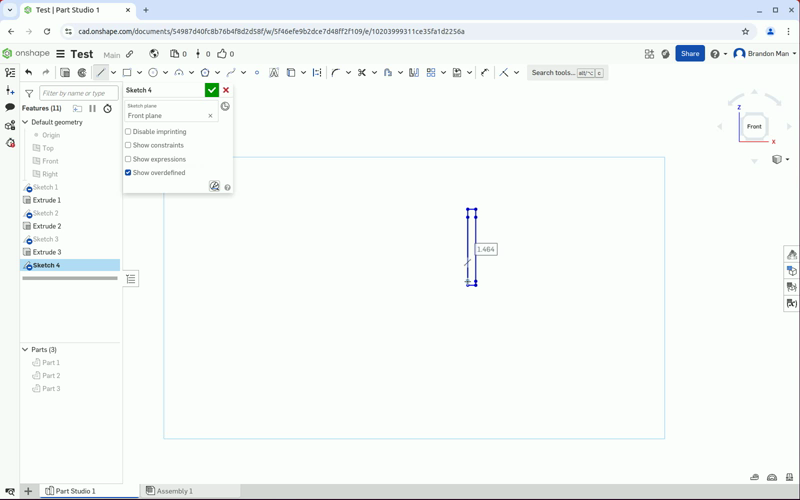
scroll(-6)
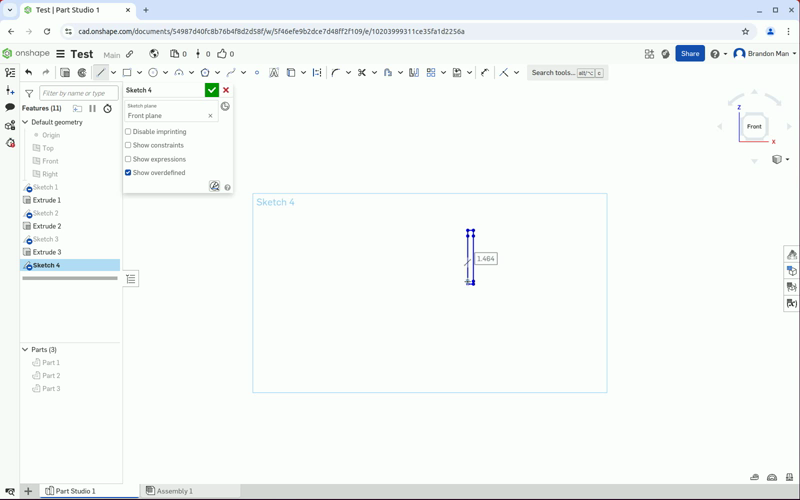
scroll(-6)
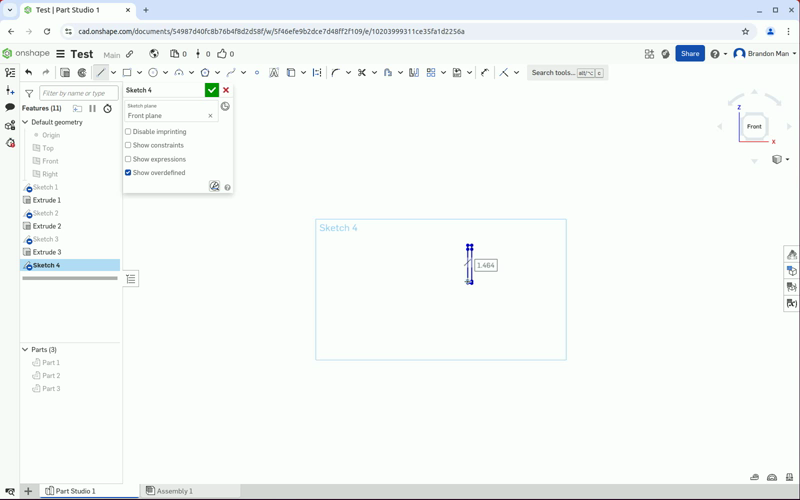
scroll(-6)
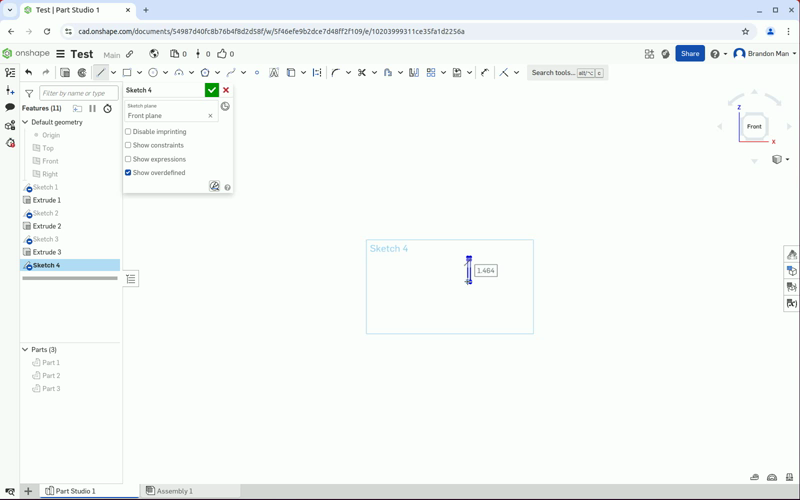
scroll(-6)
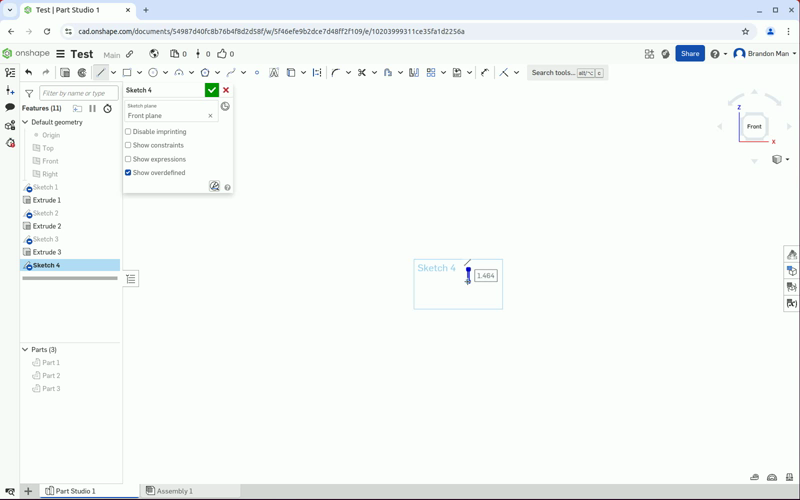
scroll(-6)
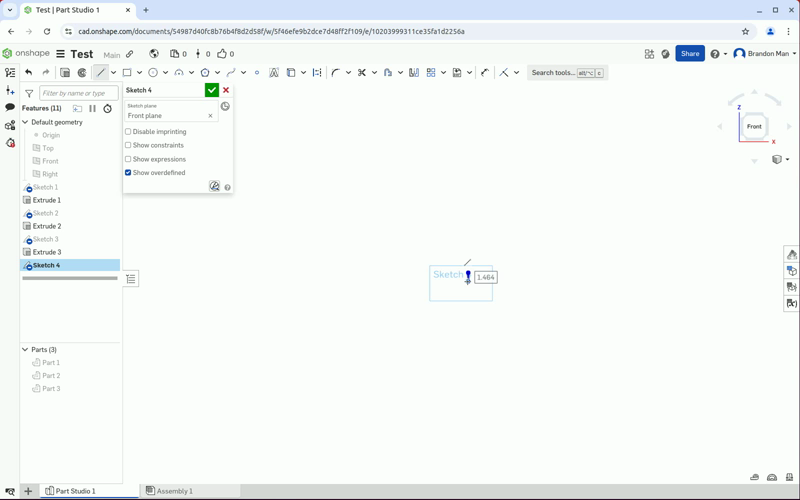
key_up(shift)
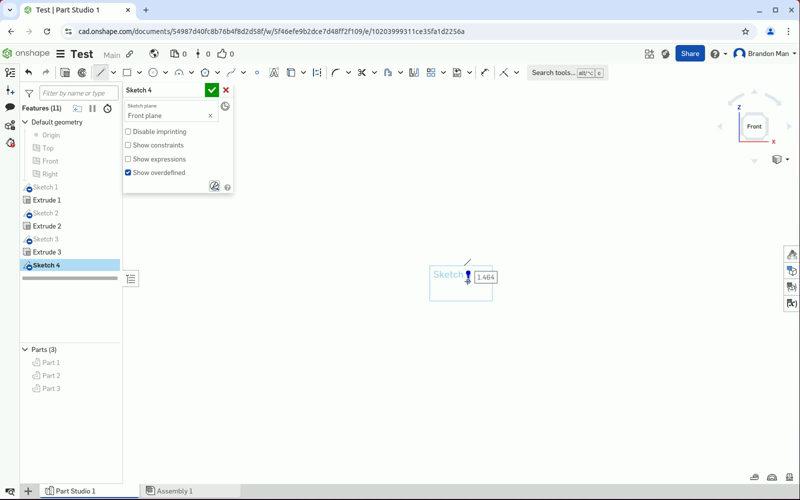
mouse_move(497, 281)
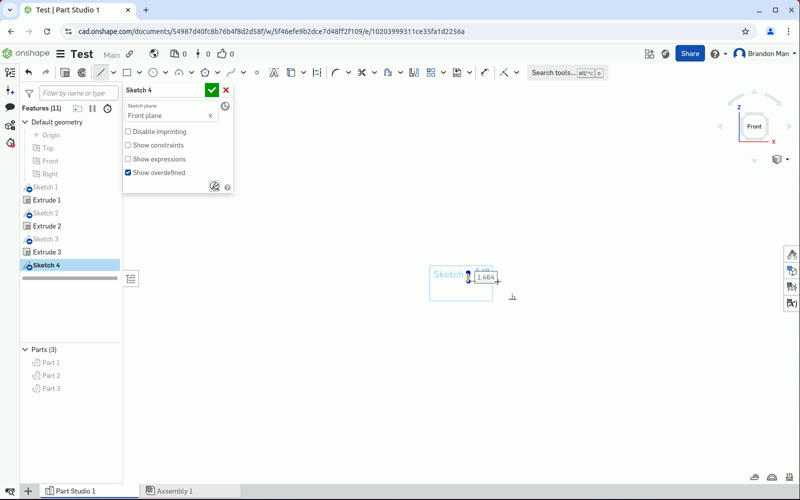
key_down(shift)
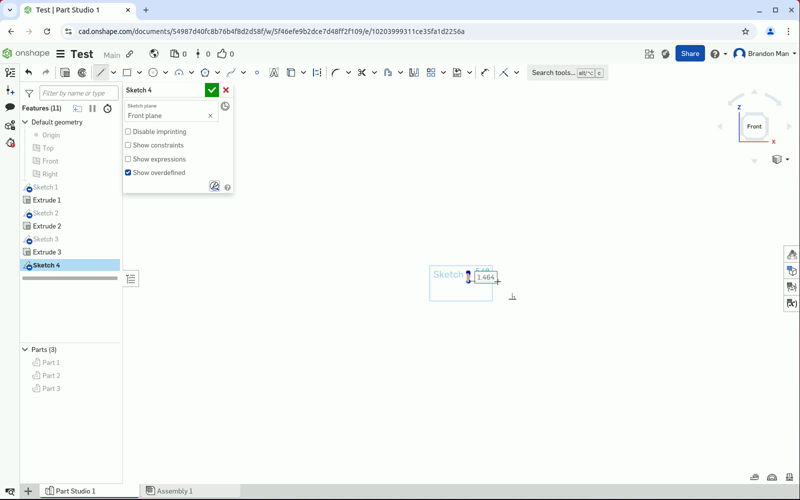
mouse_move(467, 281)
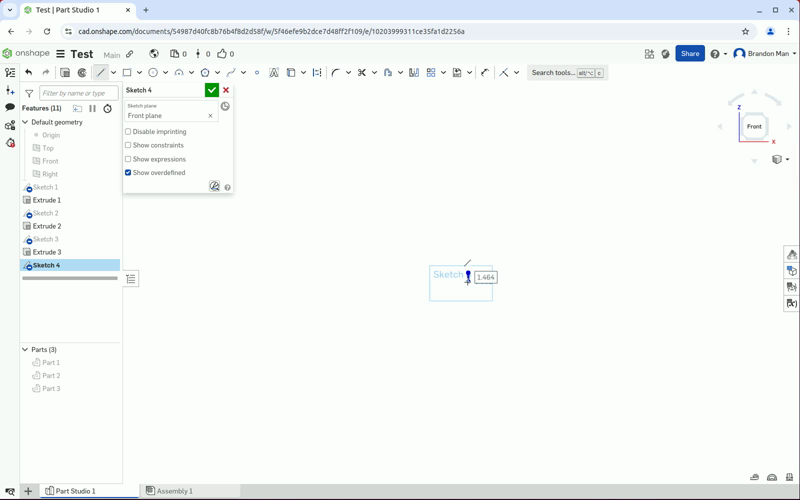
scroll(6)
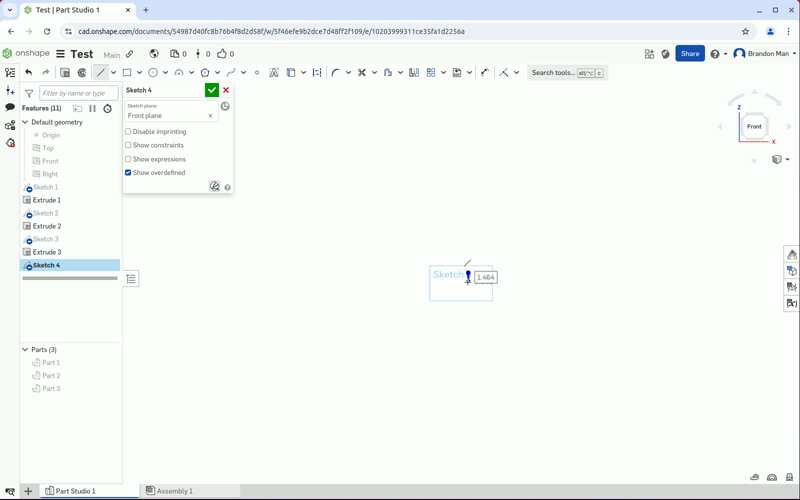
scroll(6)
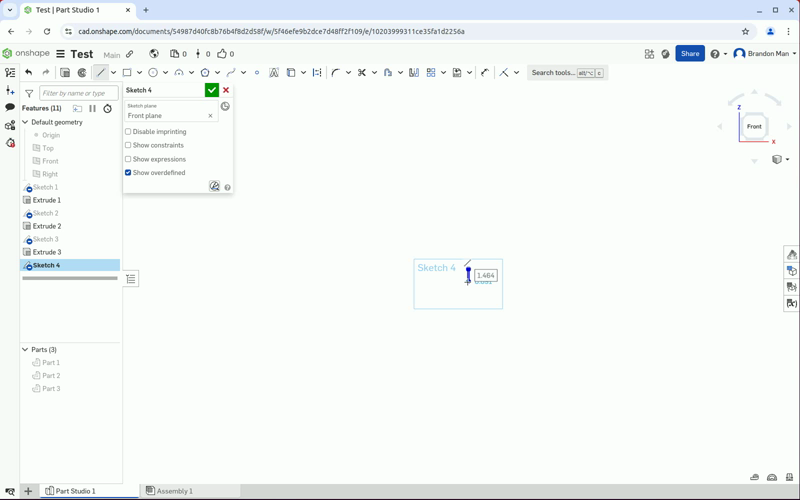
scroll(6)
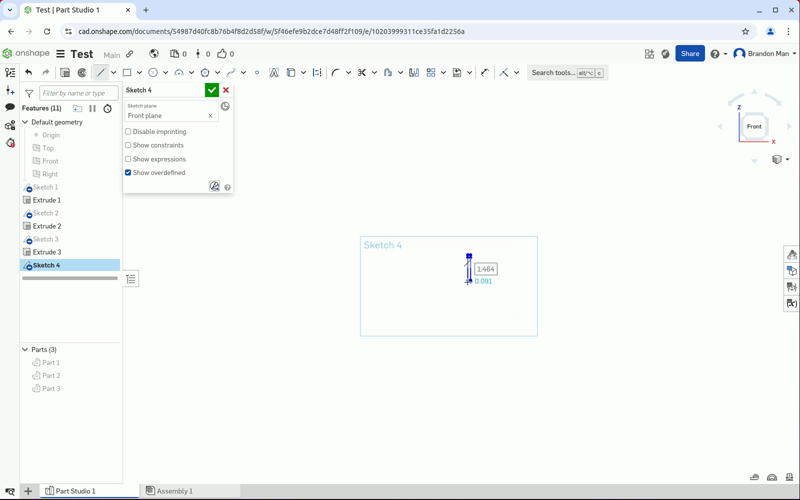
scroll(6)
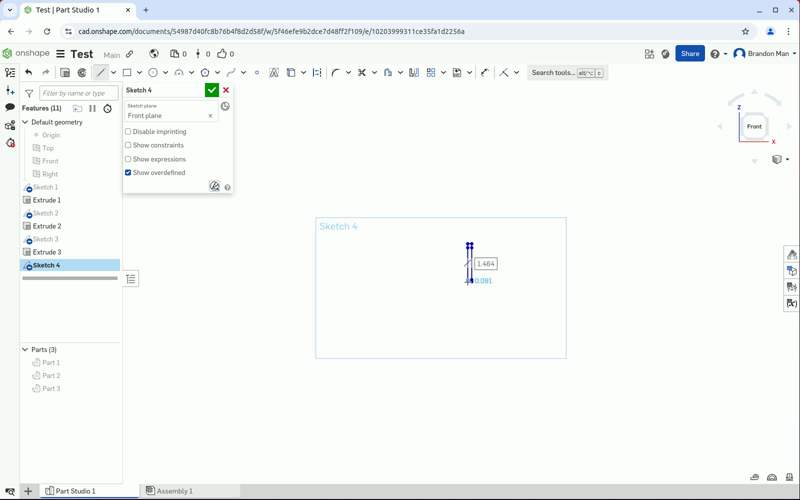
scroll(6)
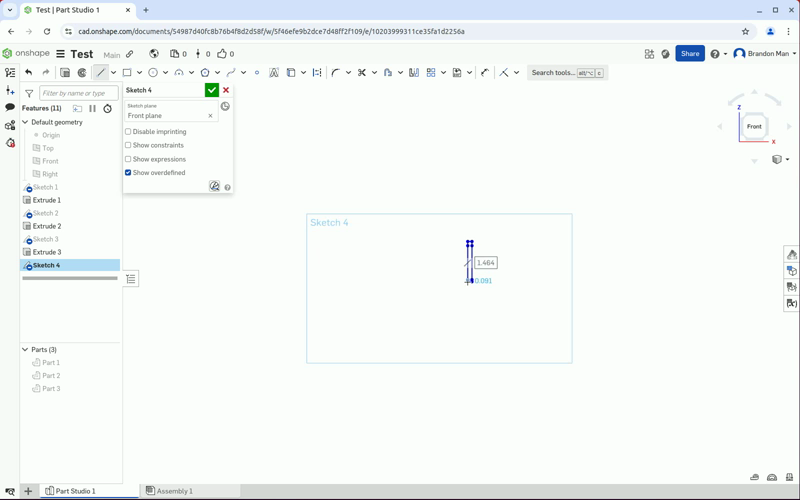
scroll(6)
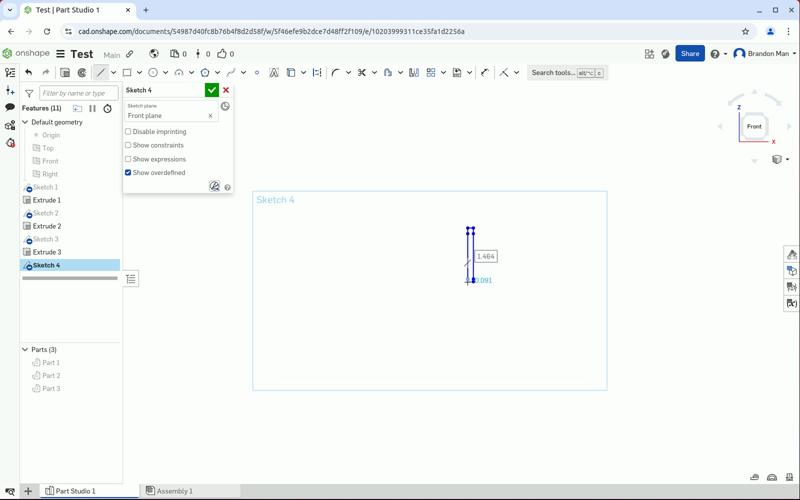
scroll(6)
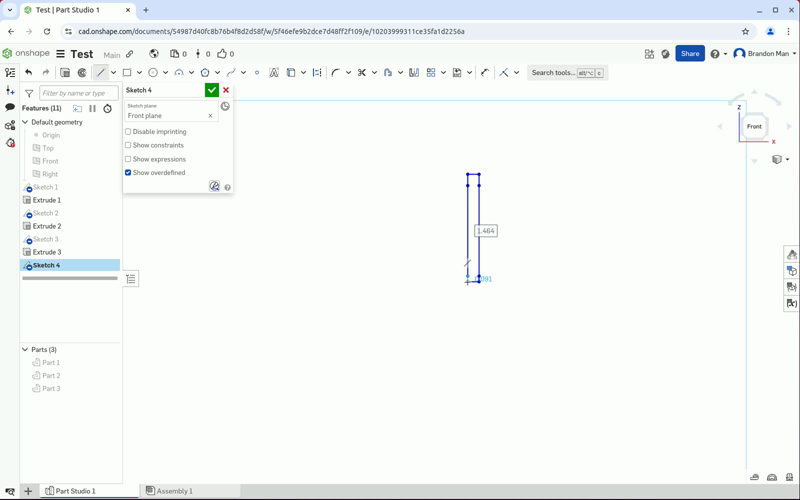
key_up(shift)
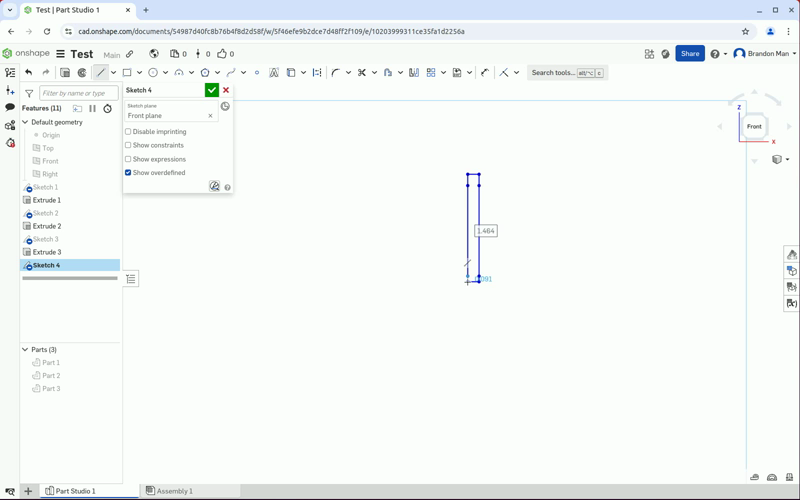
click(467, 281)
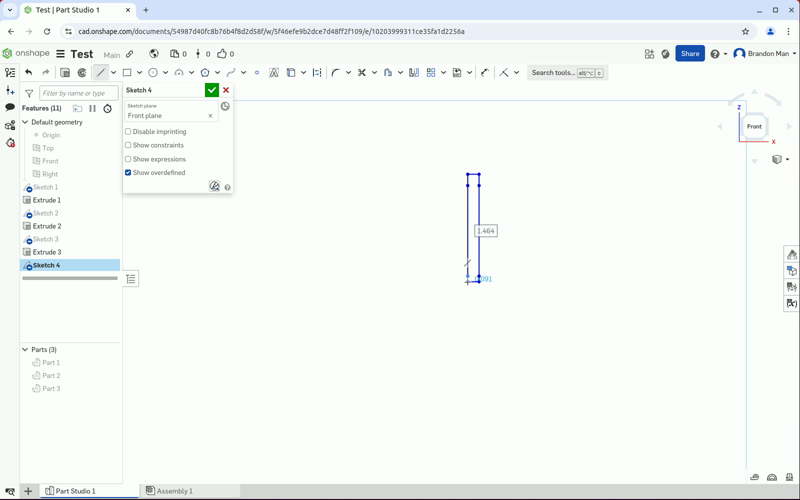
scroll(-6)
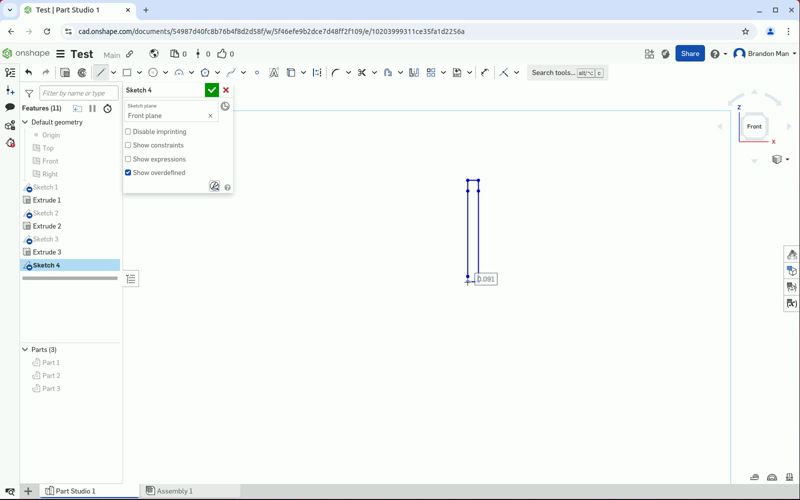
scroll(-6)
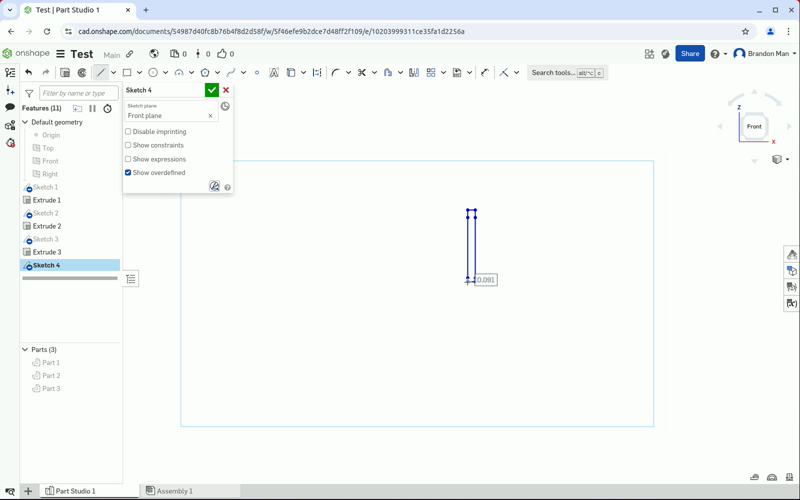
scroll(-6)
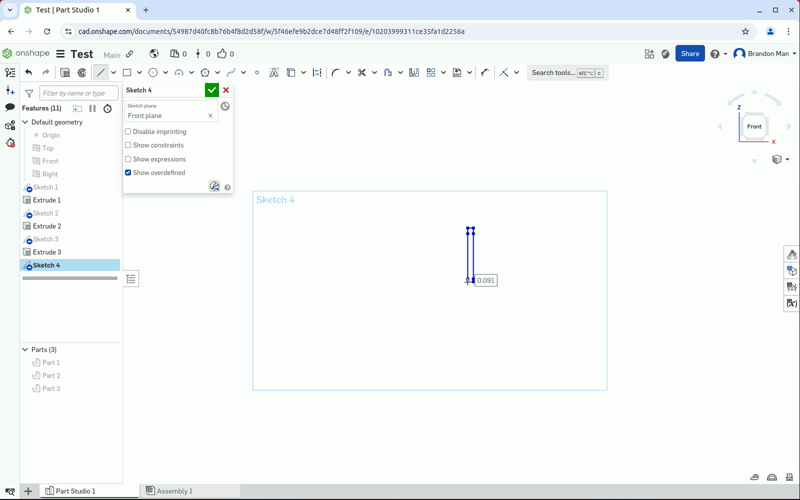
scroll(-6)
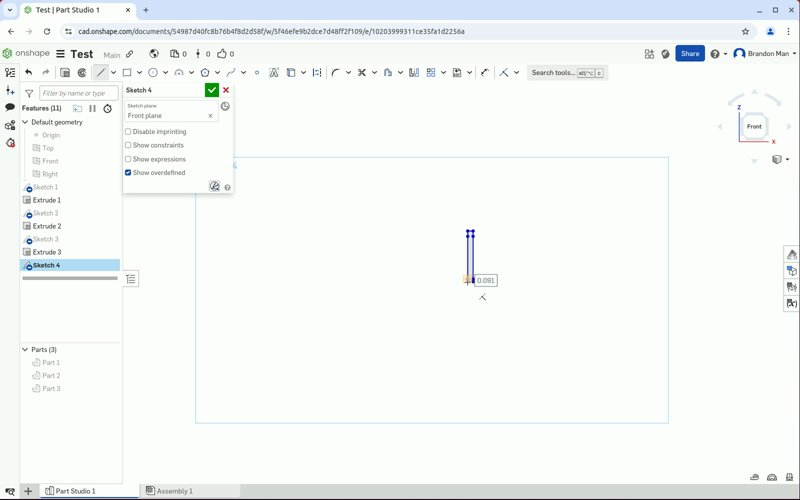
scroll(-6)
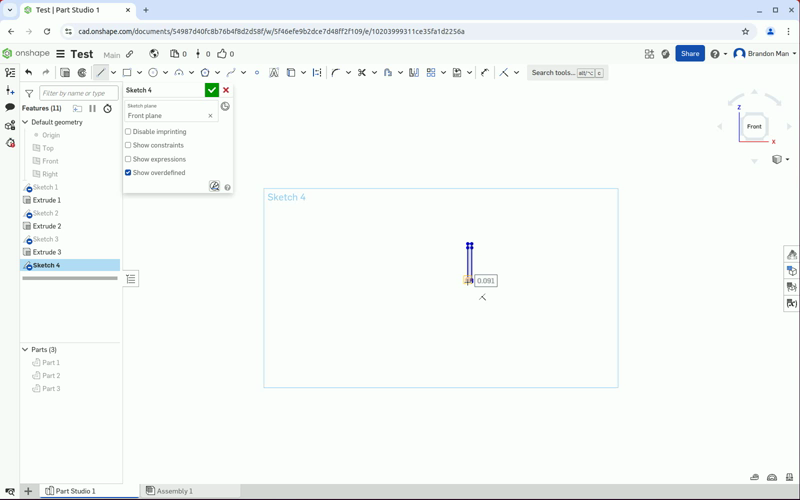
scroll(-6)
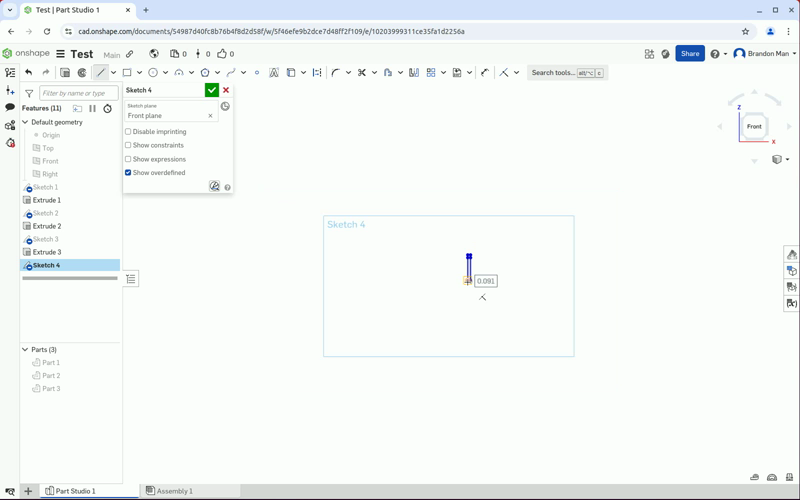
scroll(-6)
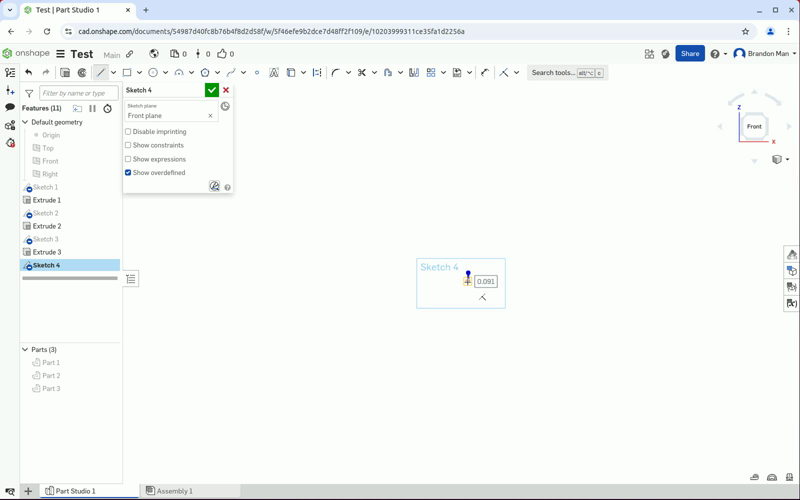
key(esc)
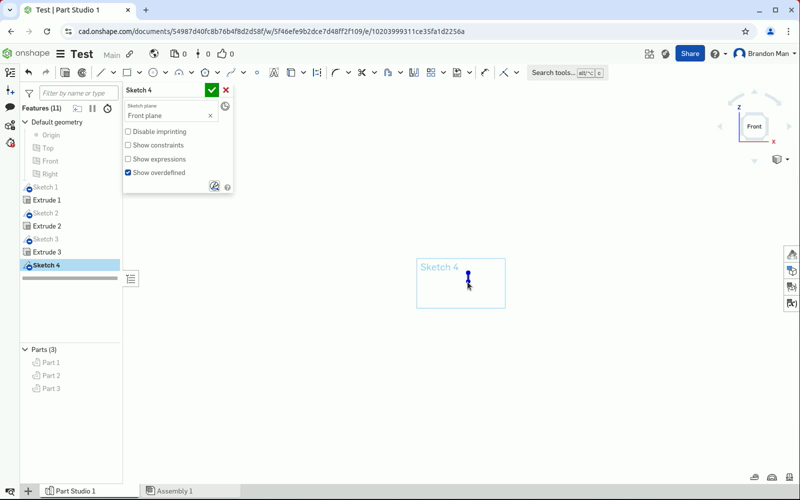
mouse_move(468, 280)
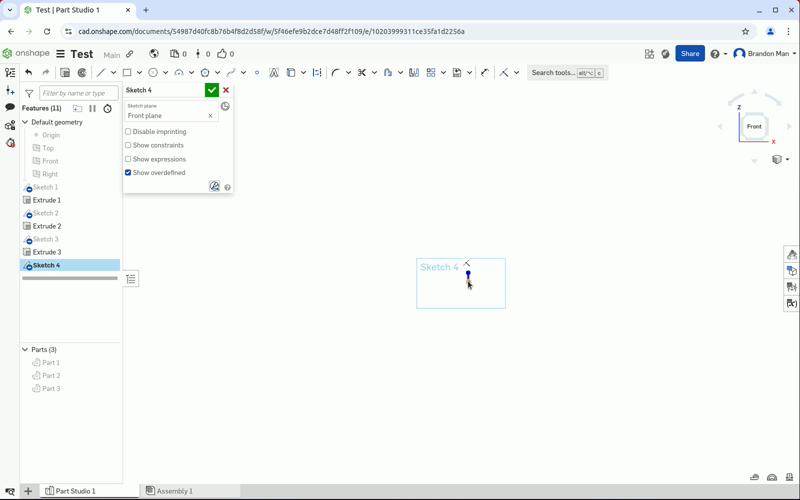
scroll(6)
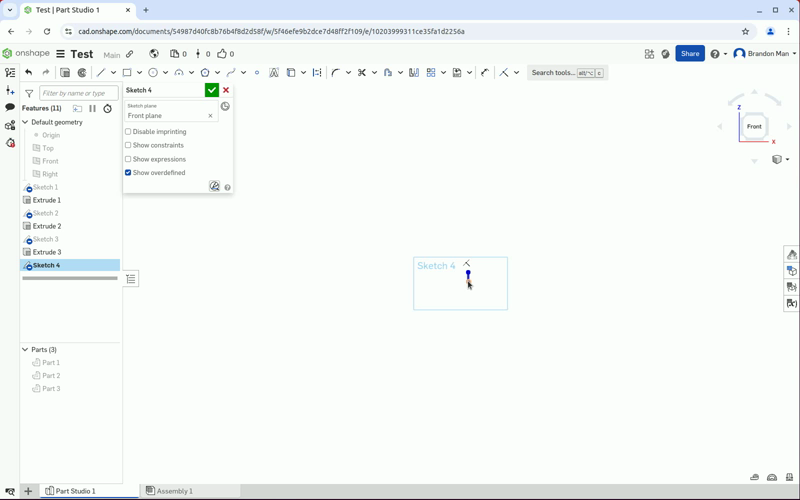
scroll(6)
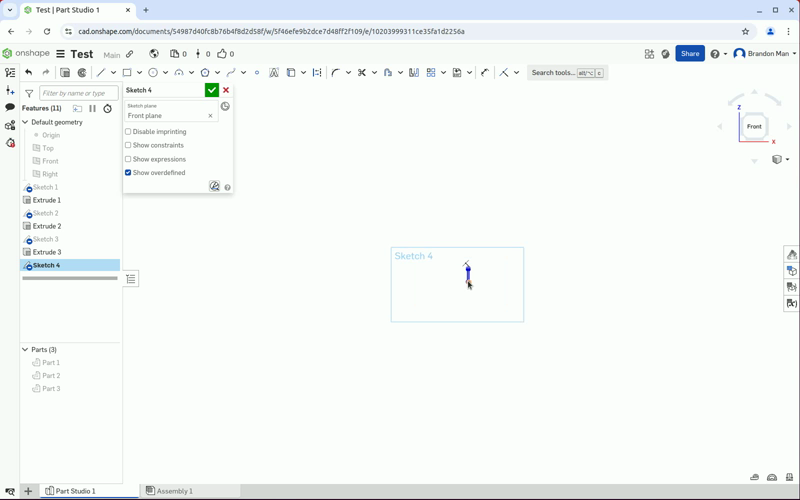
scroll(6)
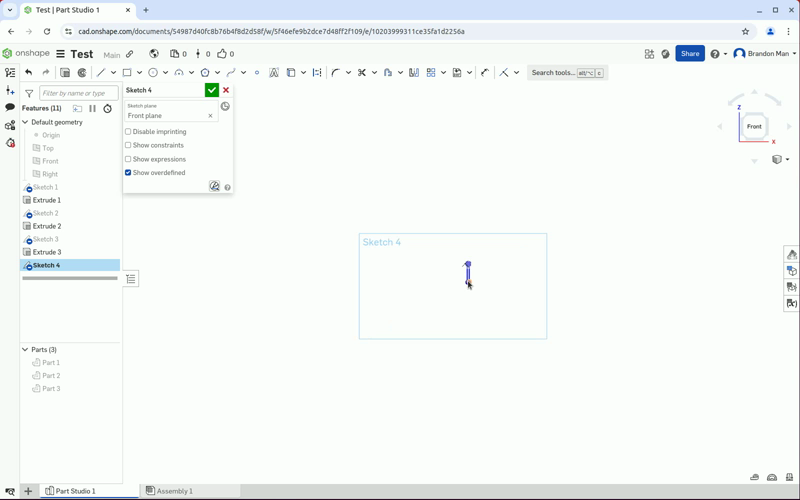
scroll(6)
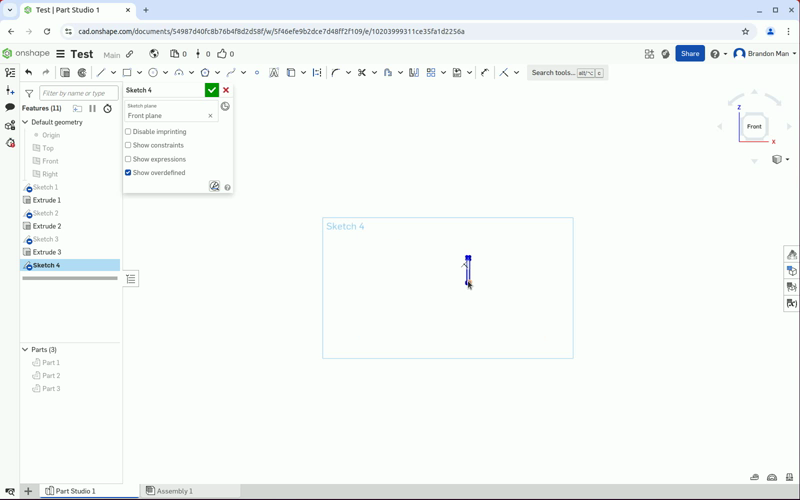
scroll(6)
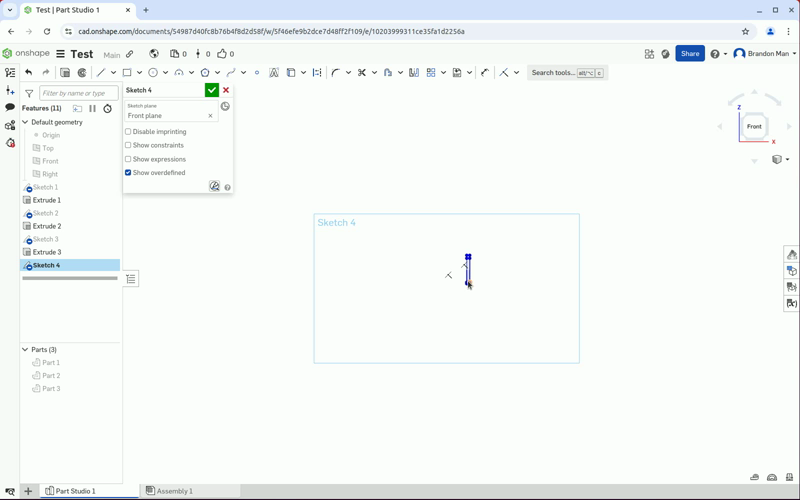
scroll(6)
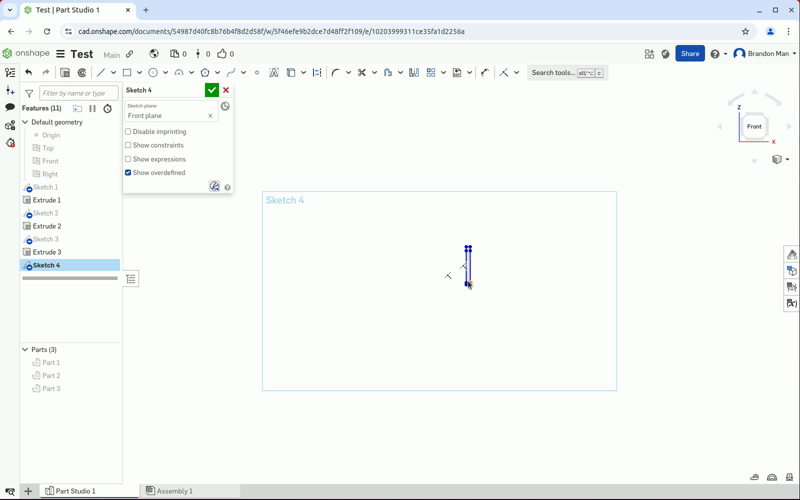
scroll(6)
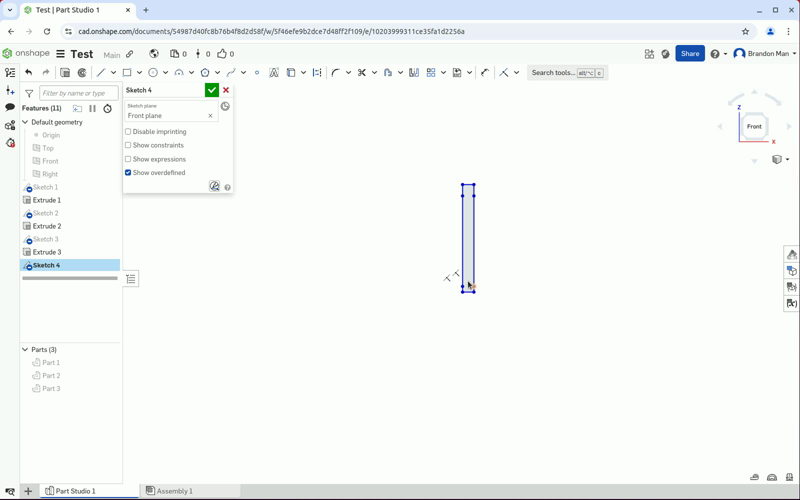
click(468, 280)
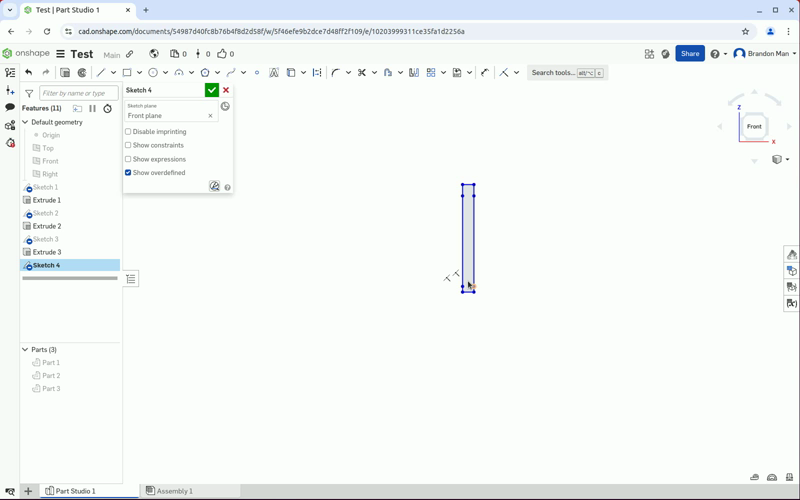
scroll(-6)
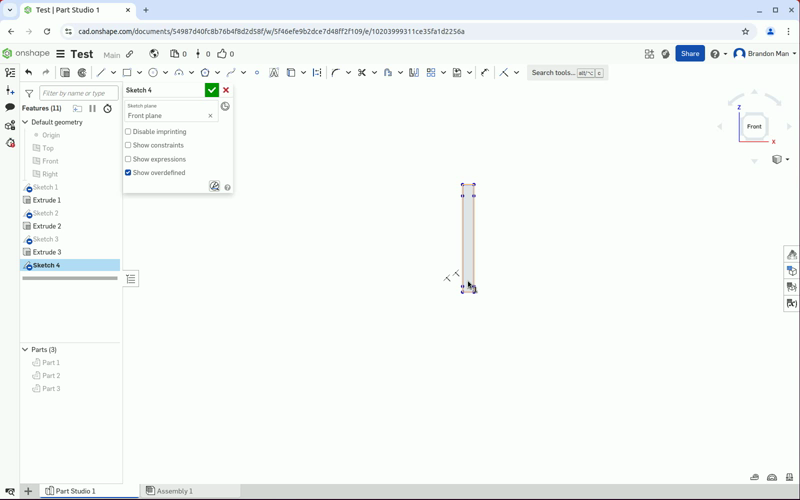
scroll(-6)
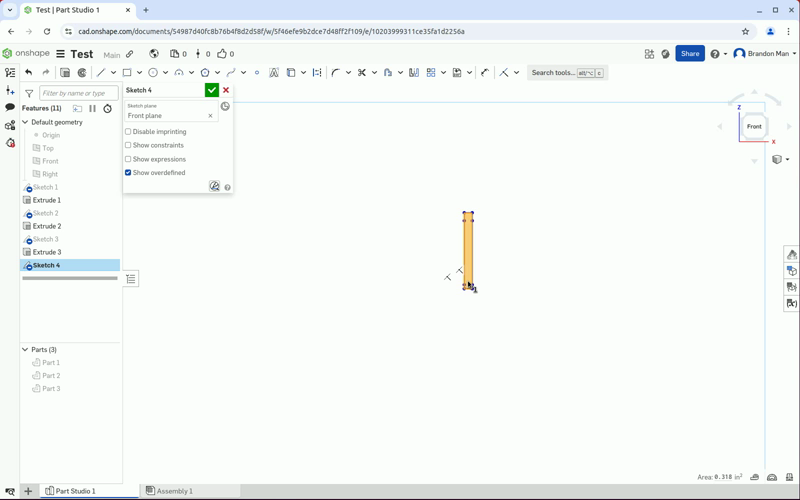
scroll(-6)
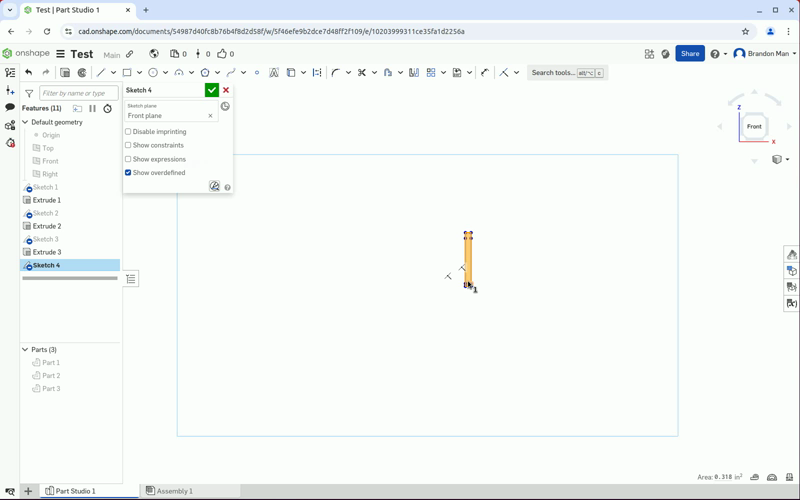
scroll(-6)
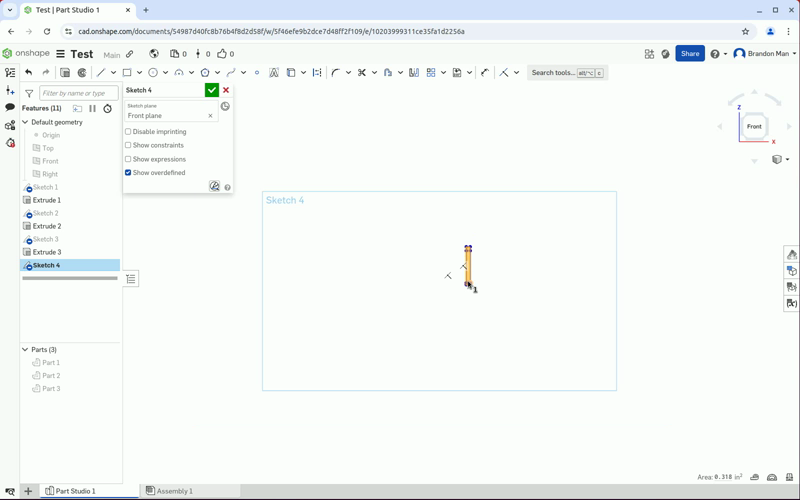
scroll(-6)
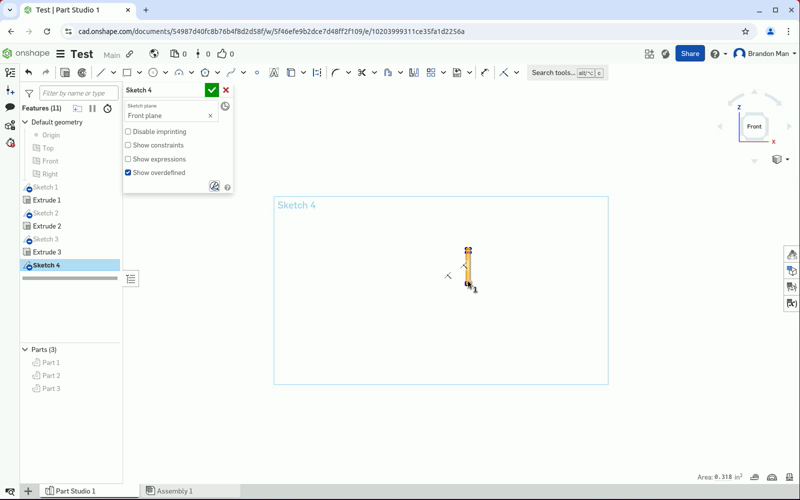
scroll(-6)
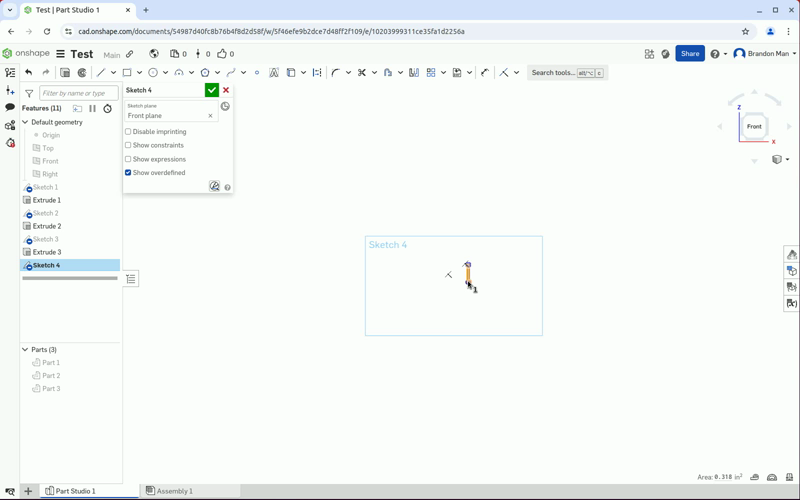
scroll(-6)
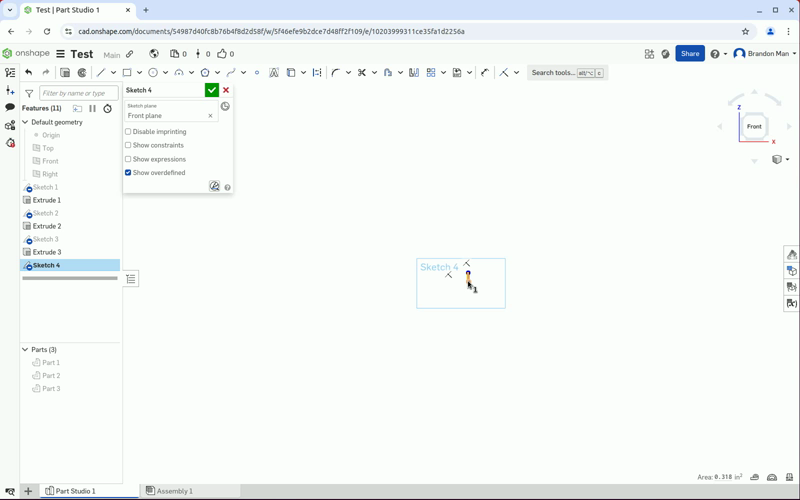
mouse_move(73, 352)
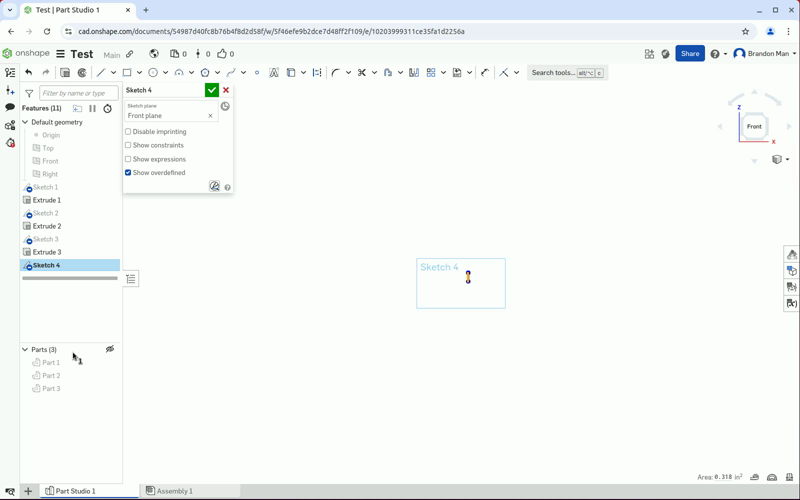
key(shift+y)
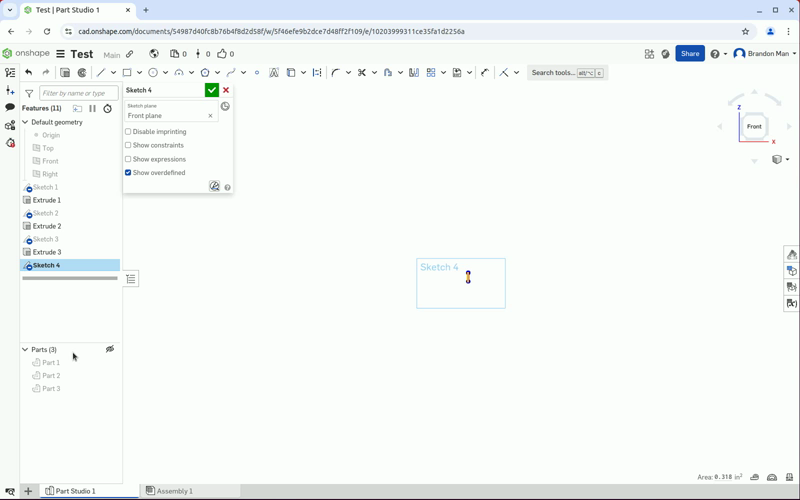
key(shift+e)
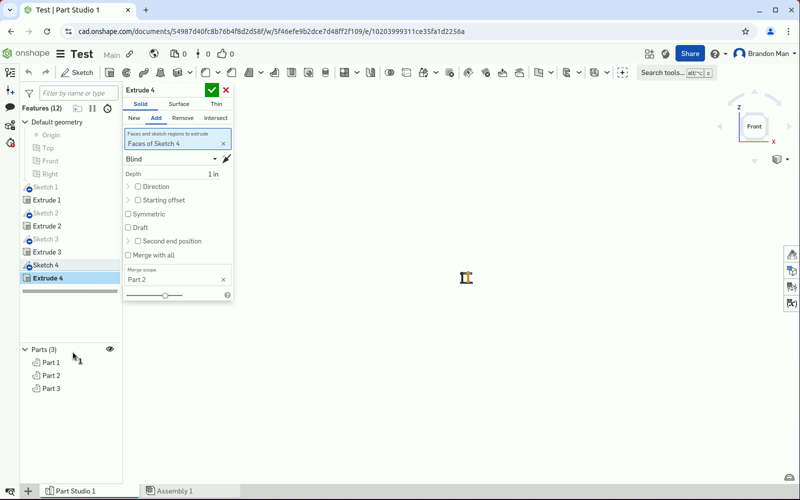
mouse_move(143, 106)
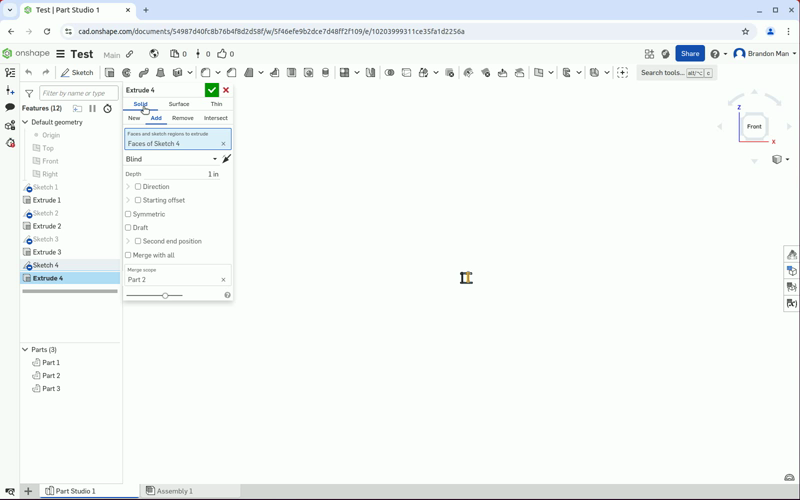
click(143, 106)
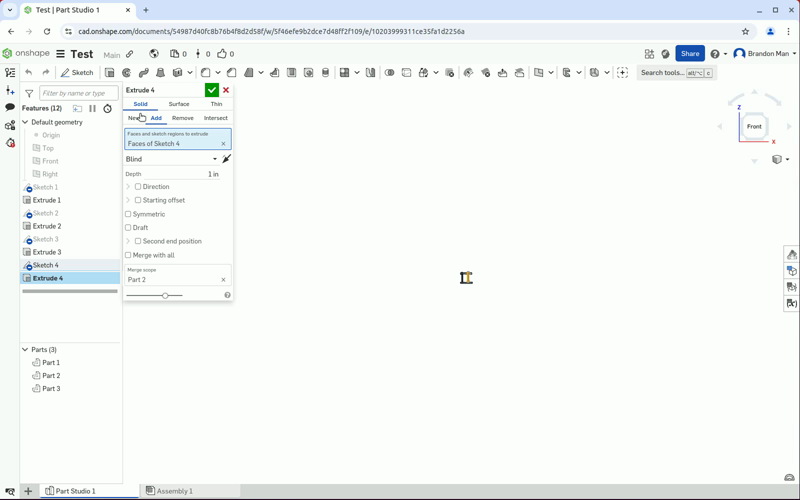
mouse_move(137, 120)
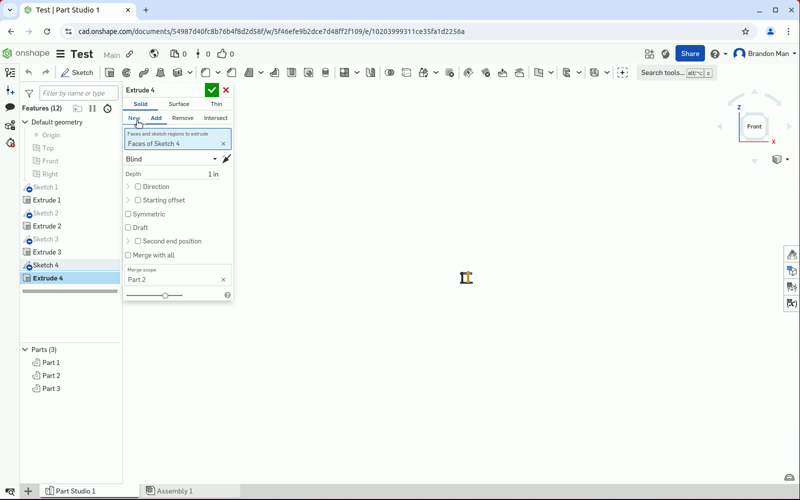
click(137, 120)
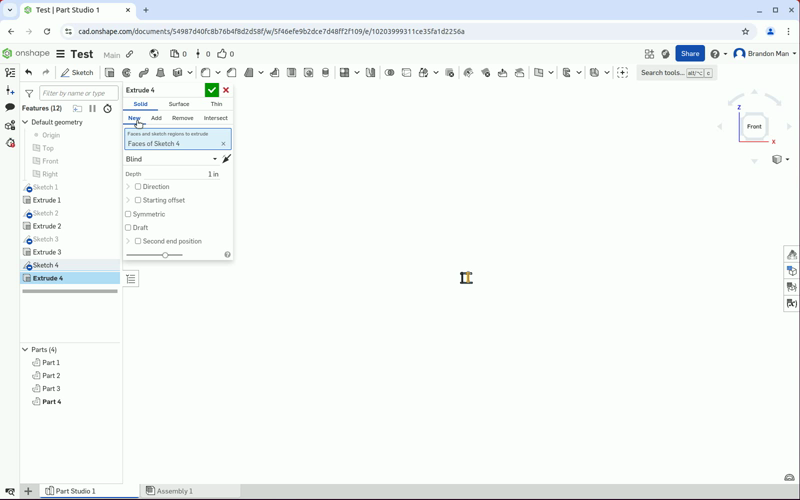
key(tab, 4)
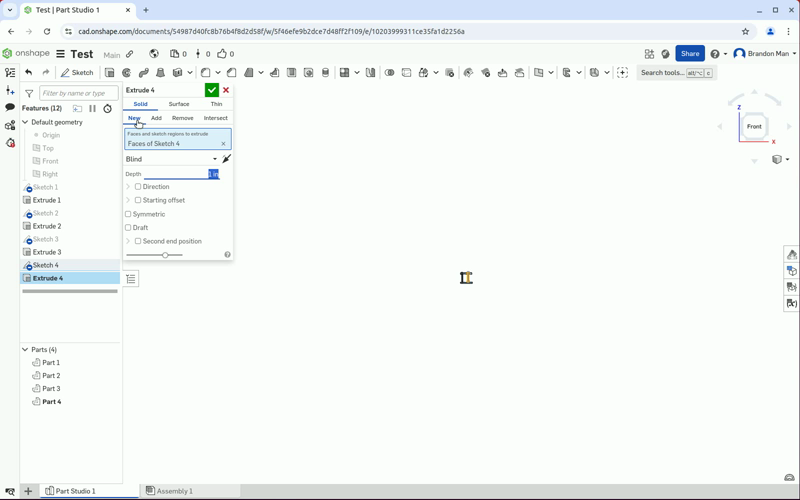
text(23.108)
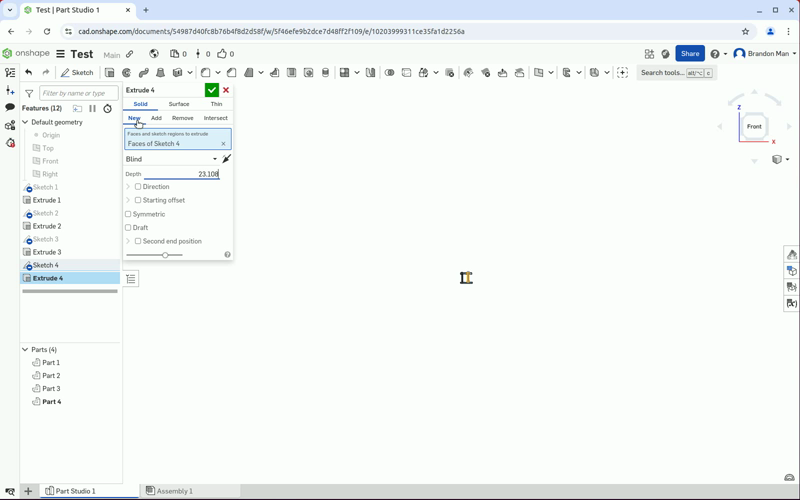
key(enter)
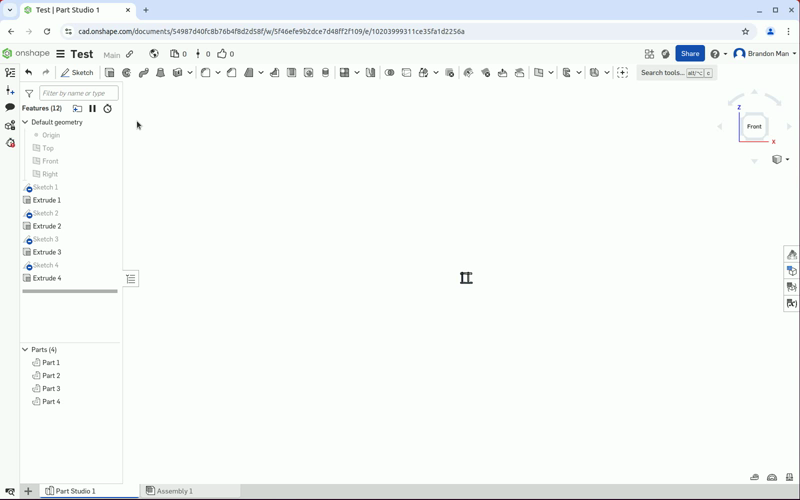
key(shift+h)
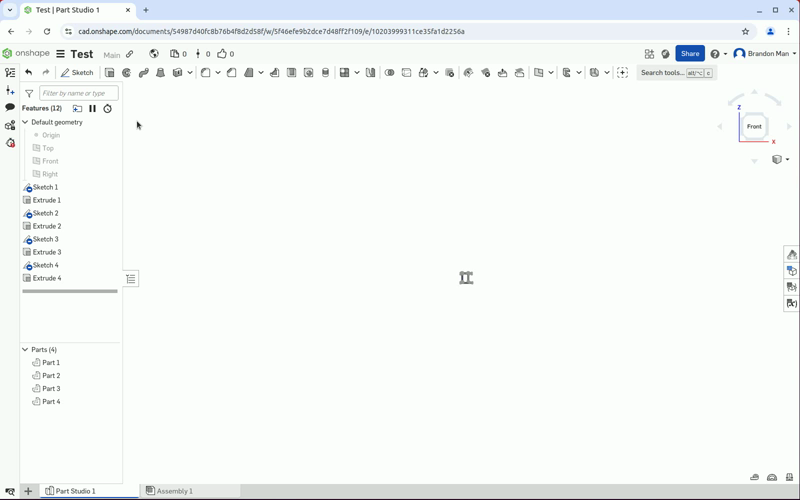
key(shift+h)
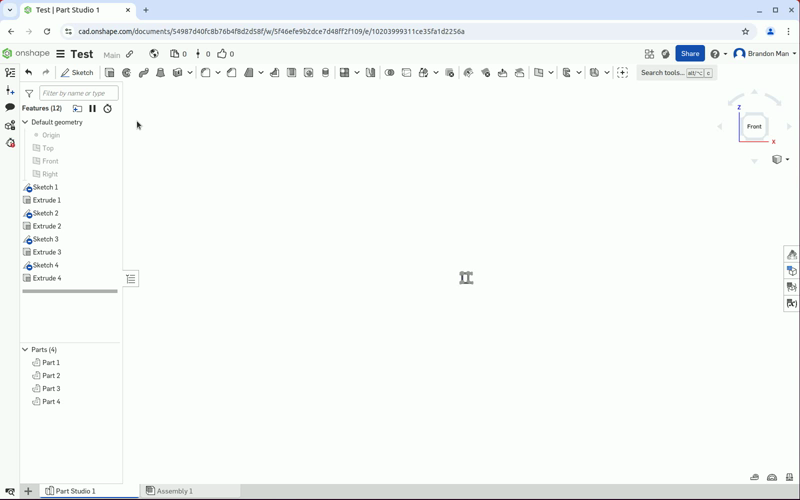
key(shift+7)
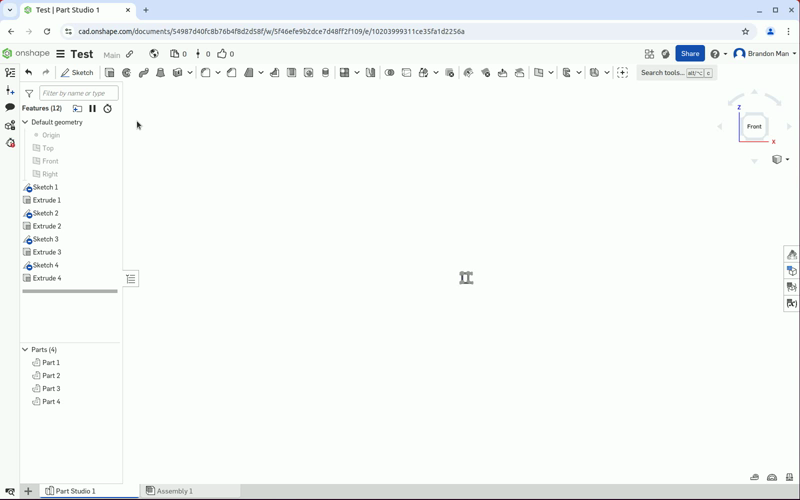
key(left, 2)
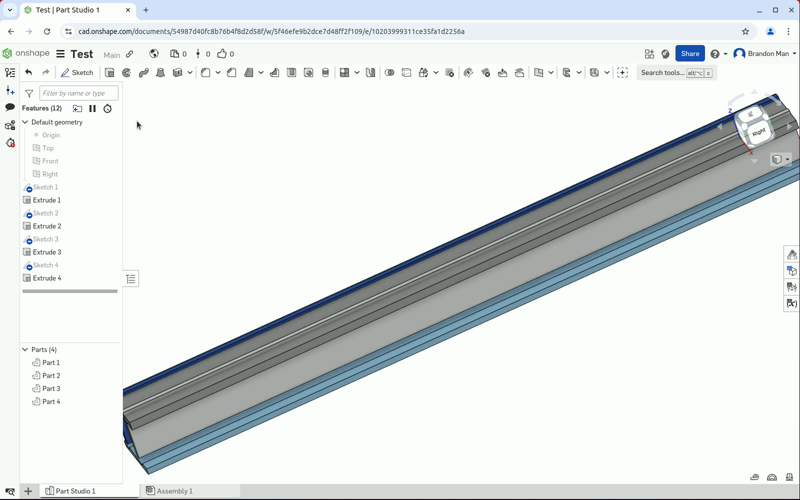
key(down, 2)
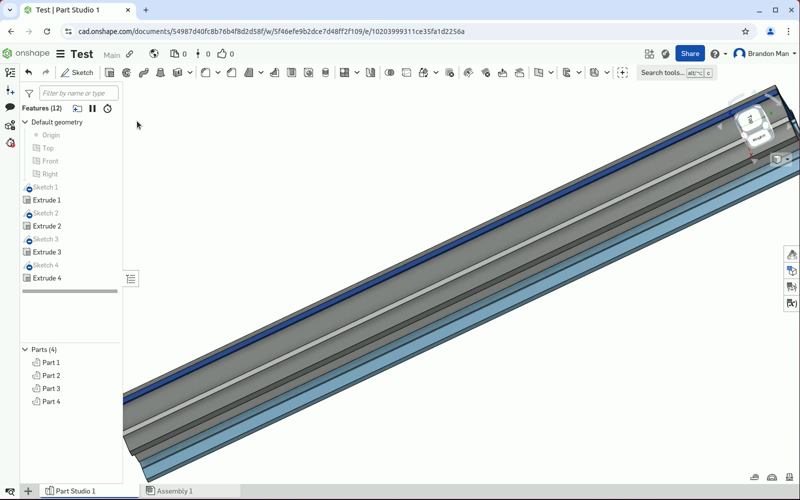
key(up, 2)
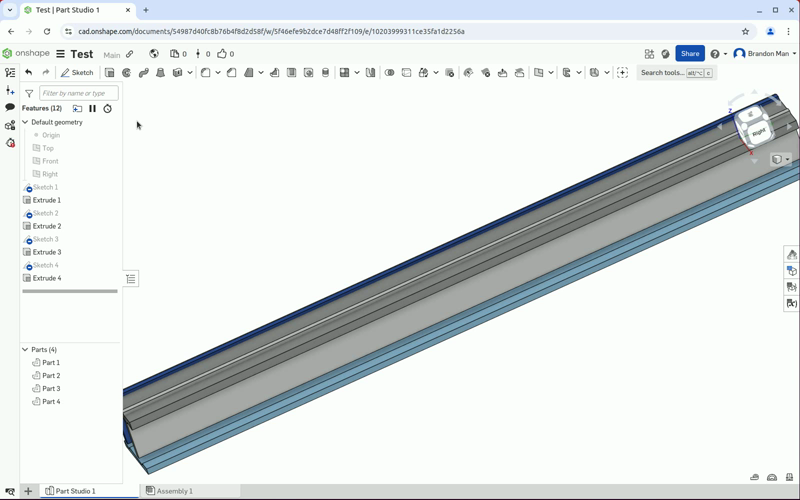
key(right, 2)
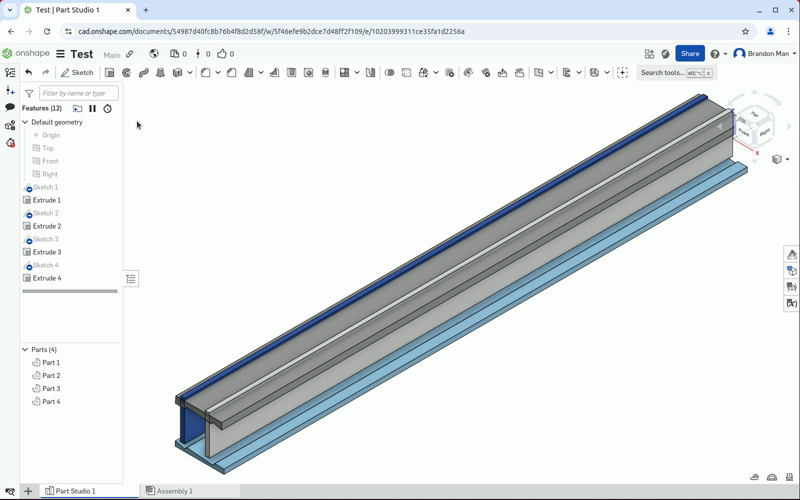
mouse_move(73, 189)
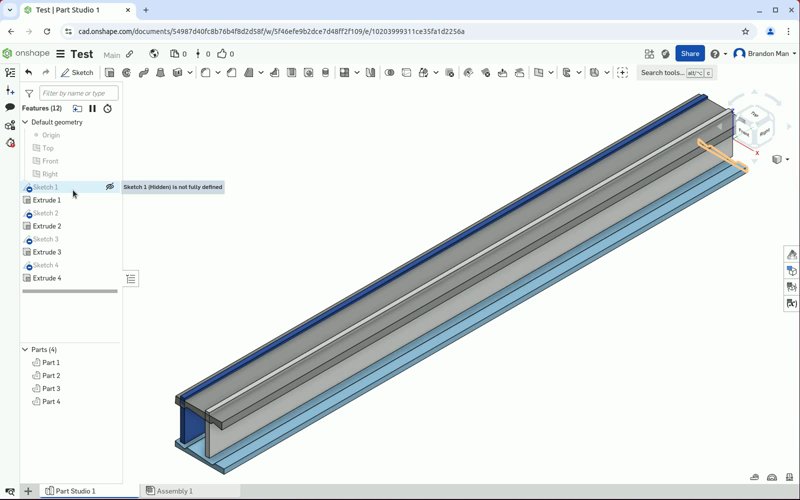
click(73, 189)